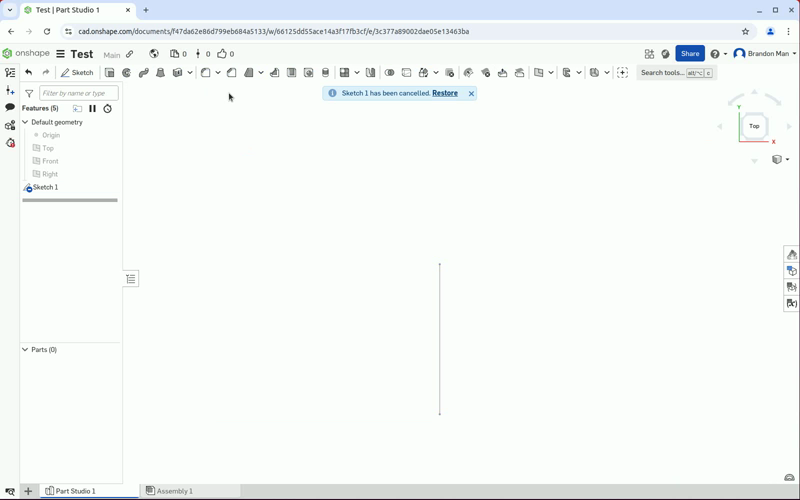
key(shift+h)
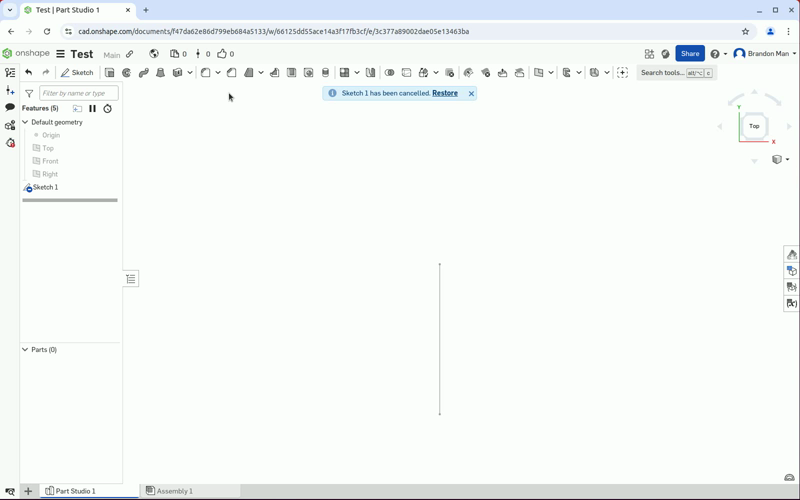
key(shift+s)
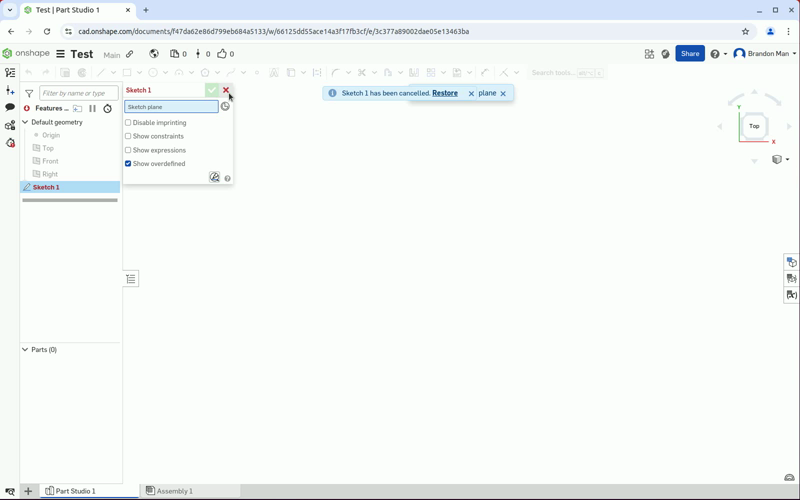
mouse_move(73, 150)
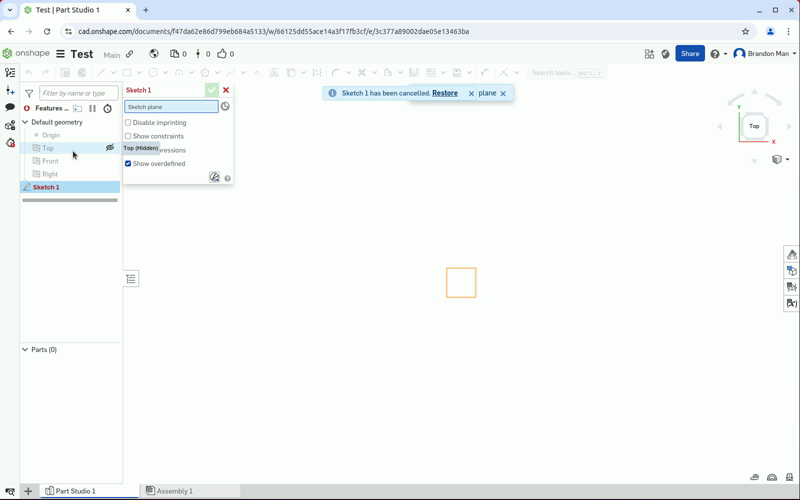
click(73, 150)
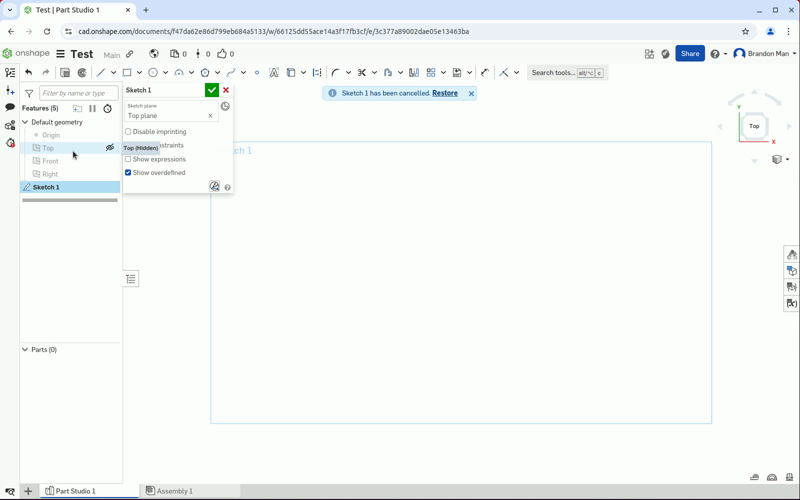
mouse_move(73, 352)
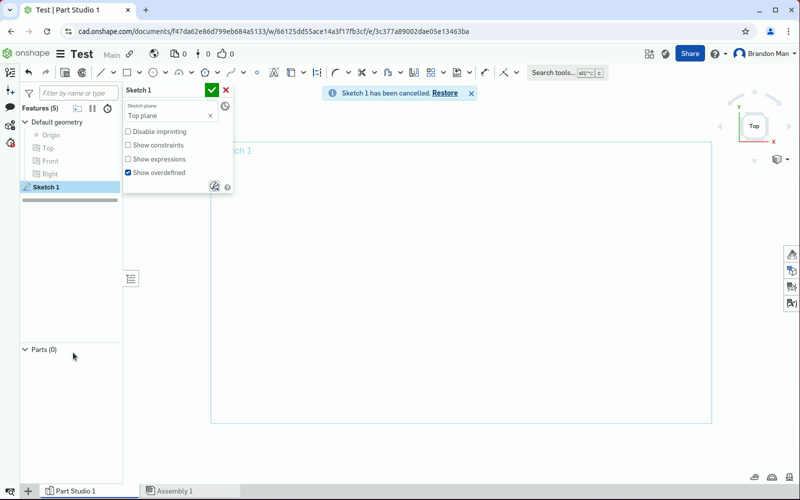
key(y)
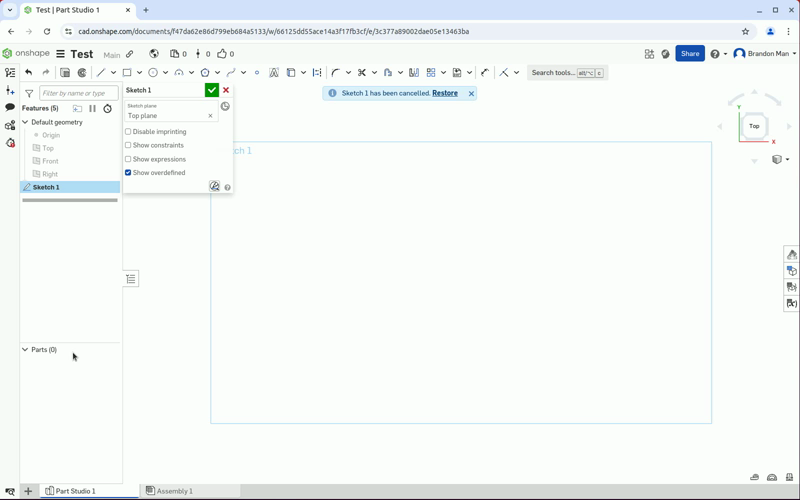
key(a)
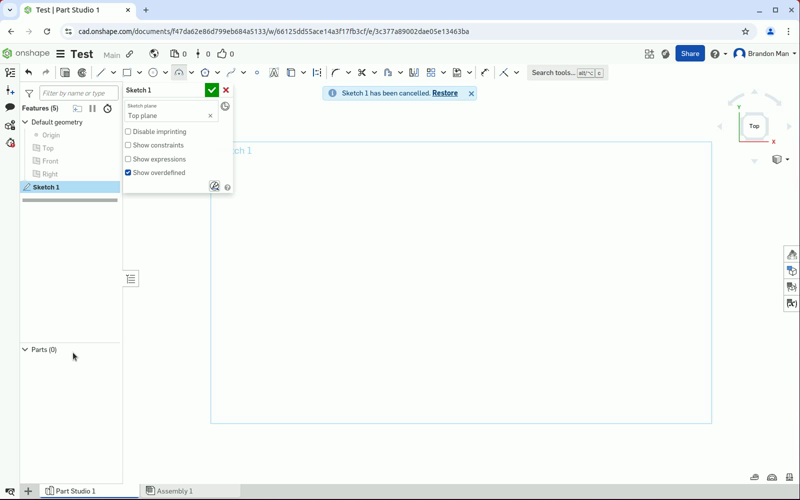
key_down(shift)
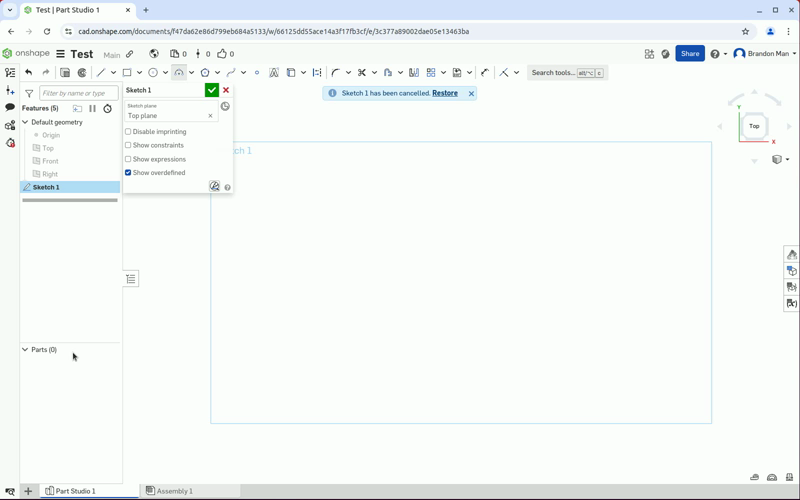
mouse_move(377, 334)
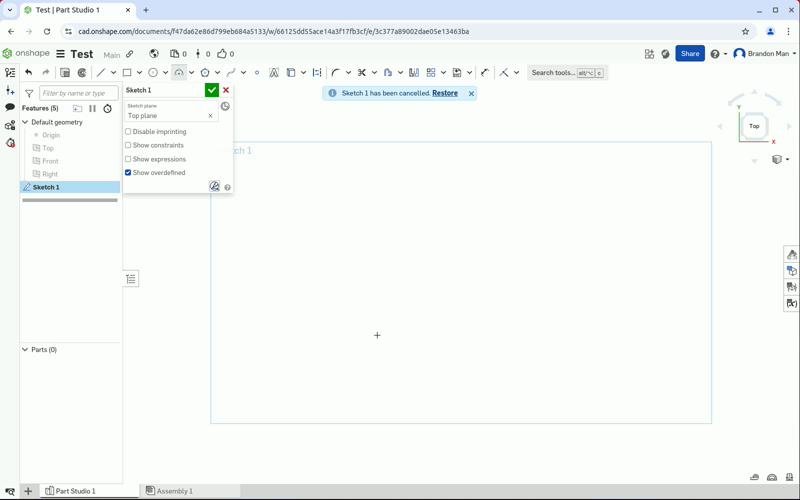
click(377, 334)
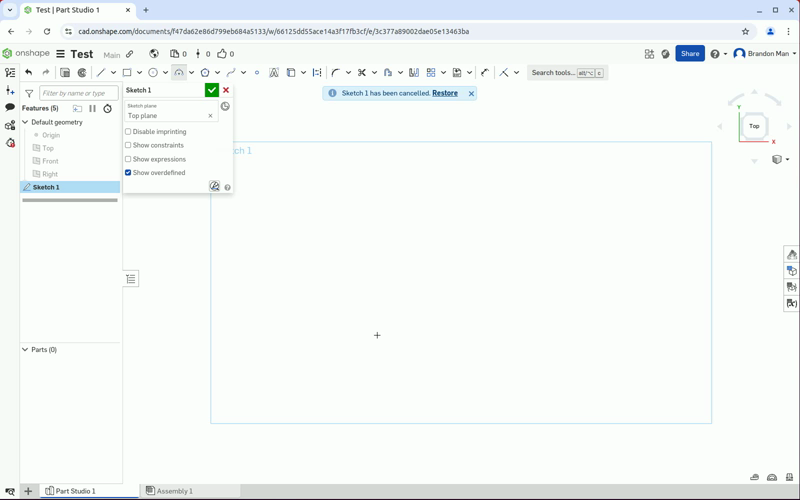
key_up(shift)
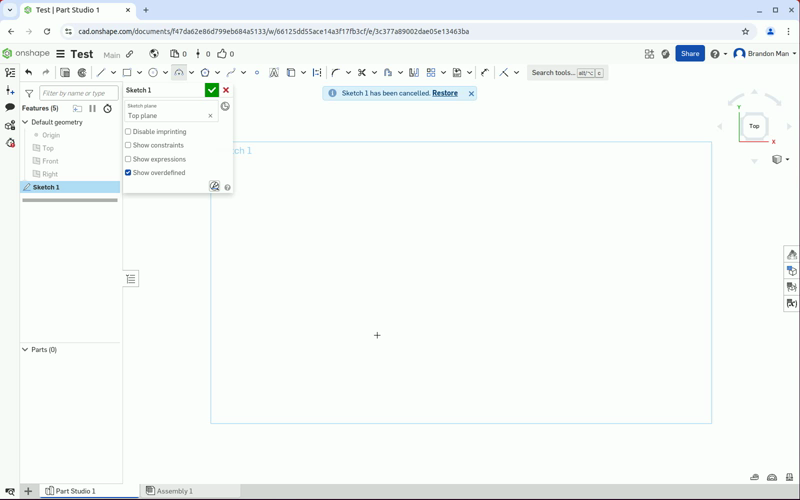
key_down(shift)
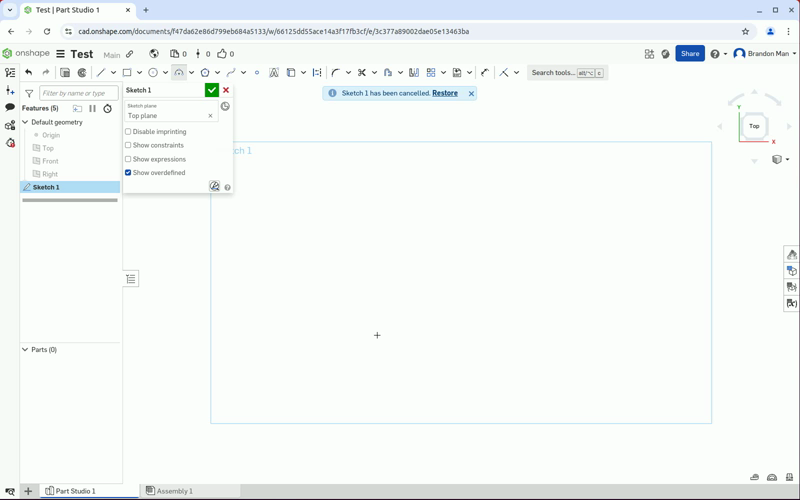
mouse_move(382, 339)
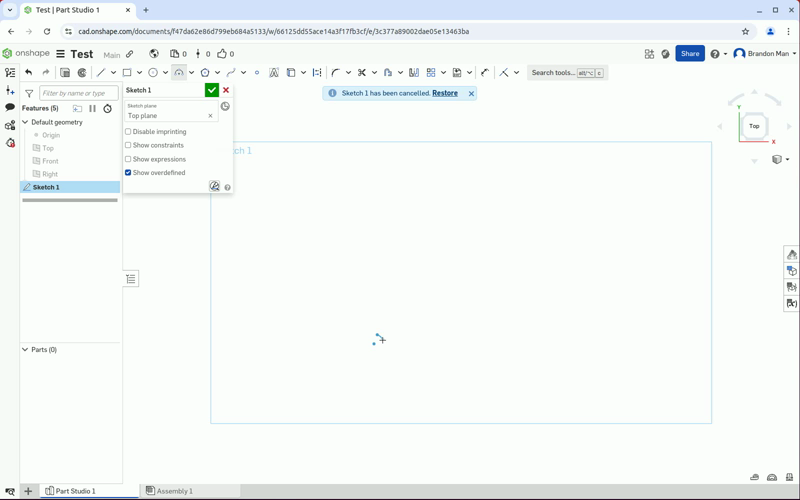
click(382, 339)
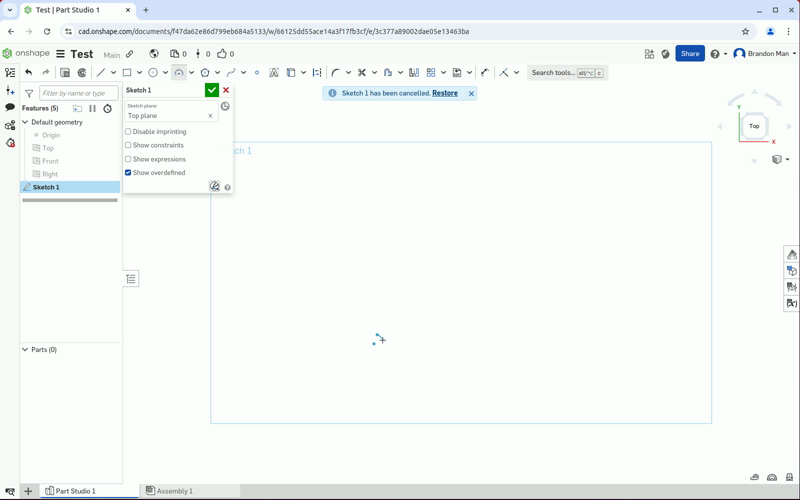
mouse_move(379, 338)
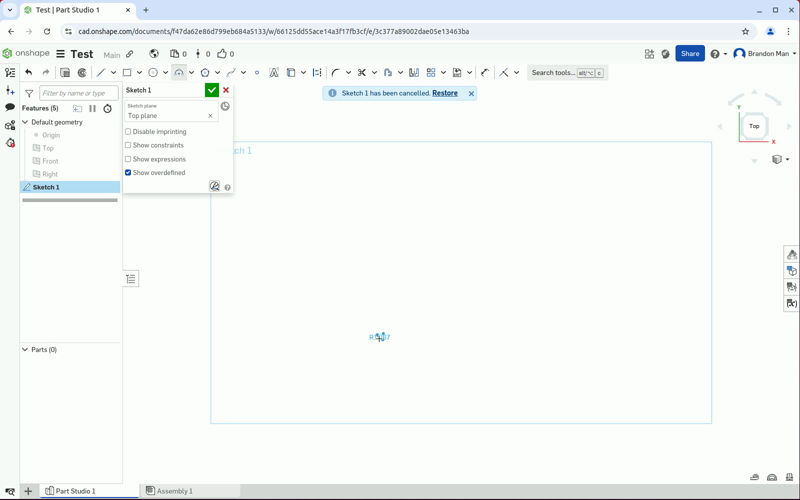
click(379, 338)
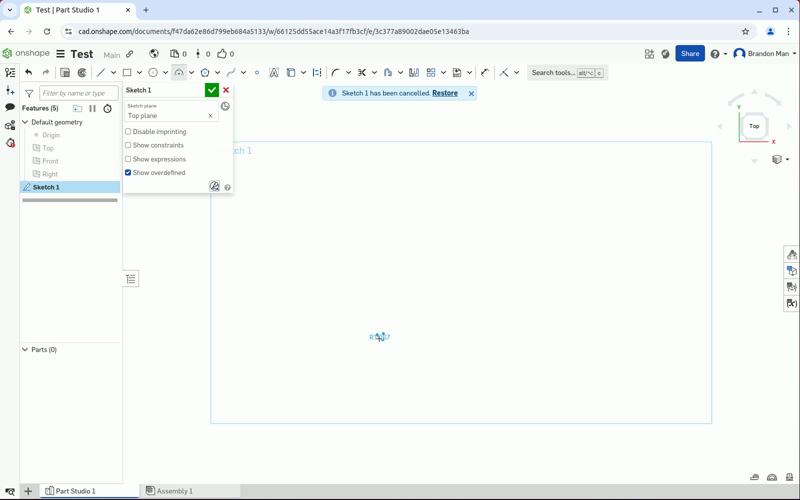
key_up(shift)
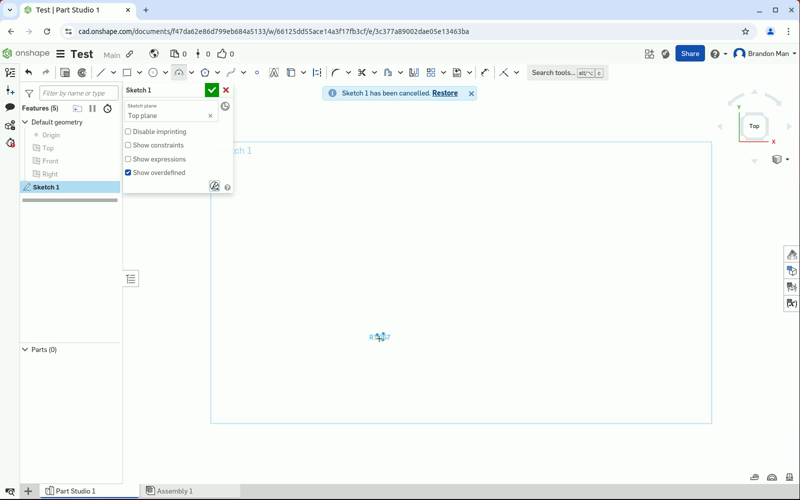
key(esc)
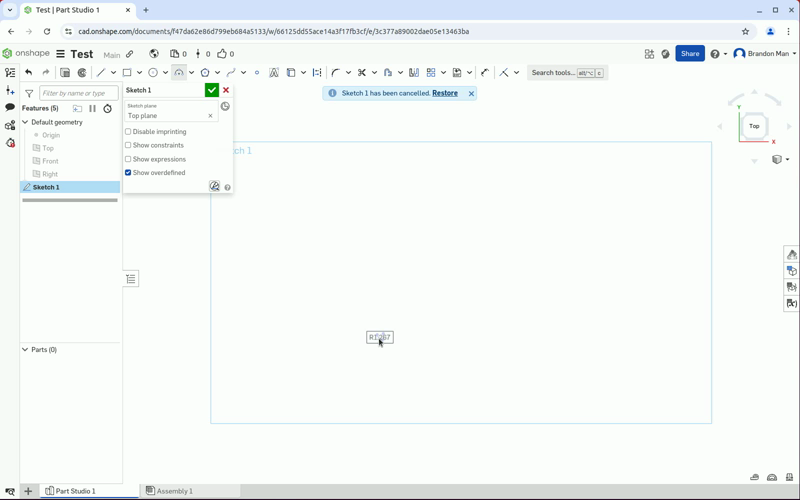
key(l)
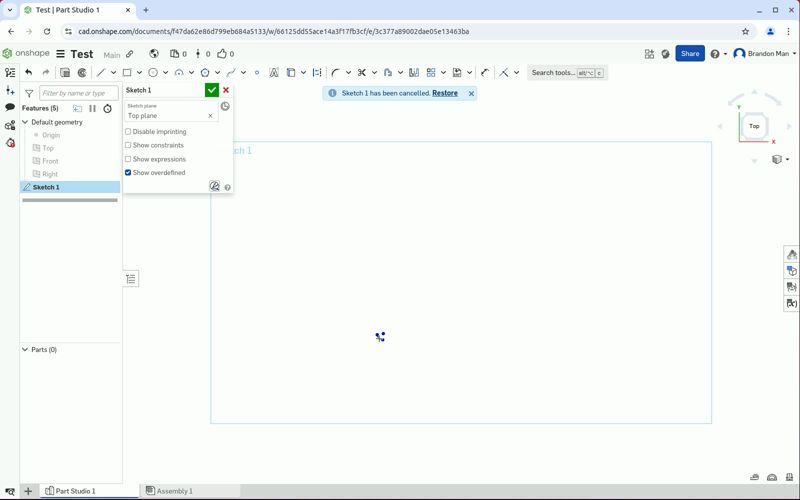
mouse_move(382, 339)
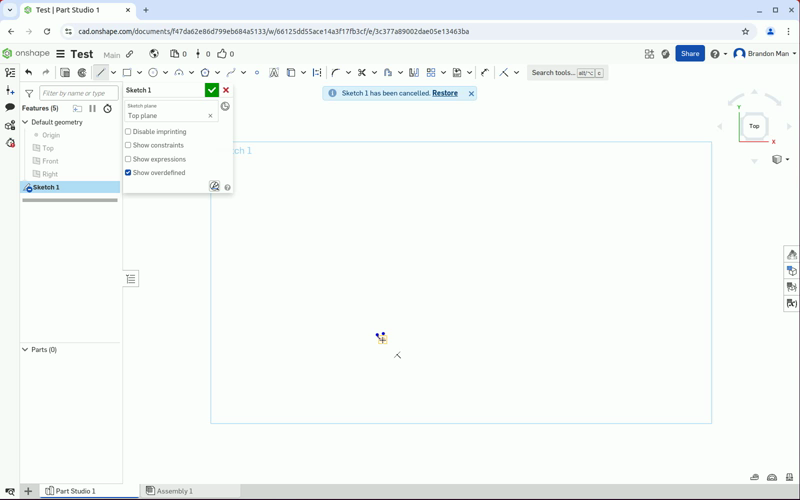
scroll(6)
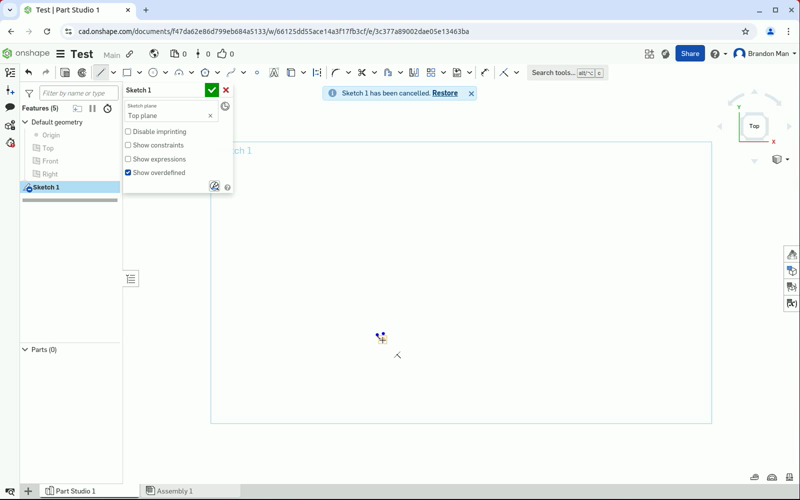
scroll(6)
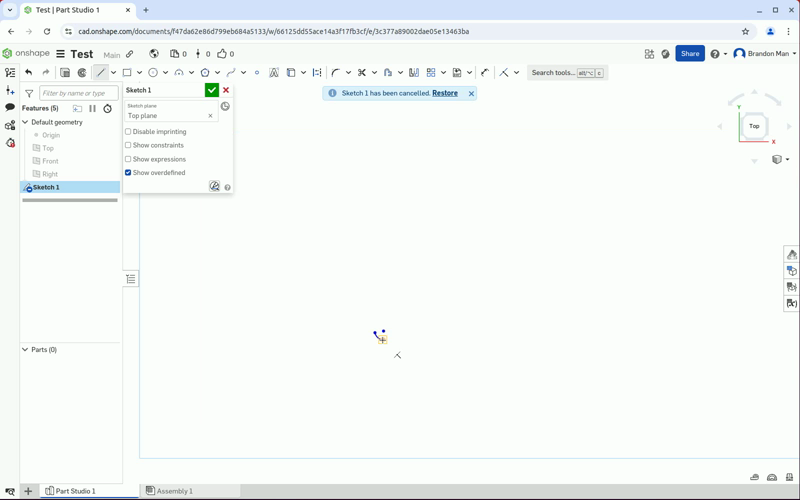
scroll(6)
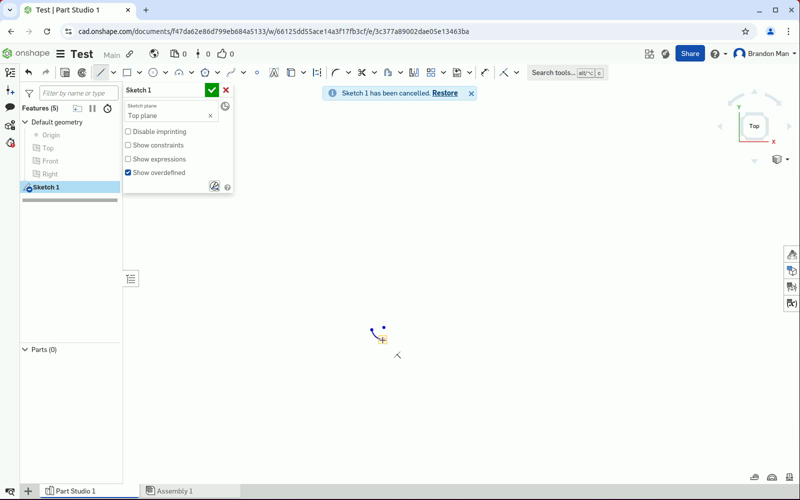
scroll(6)
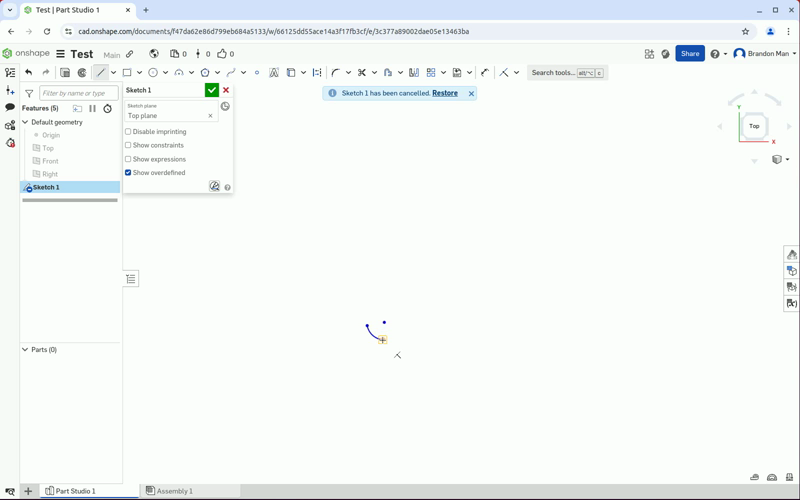
scroll(6)
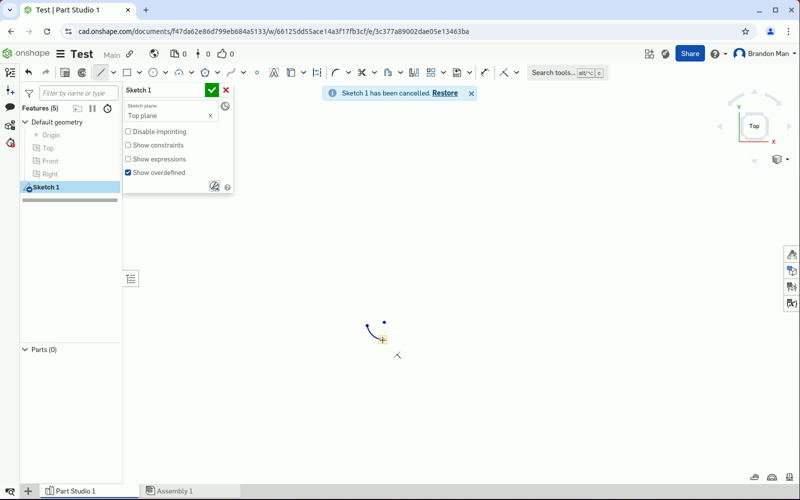
scroll(6)
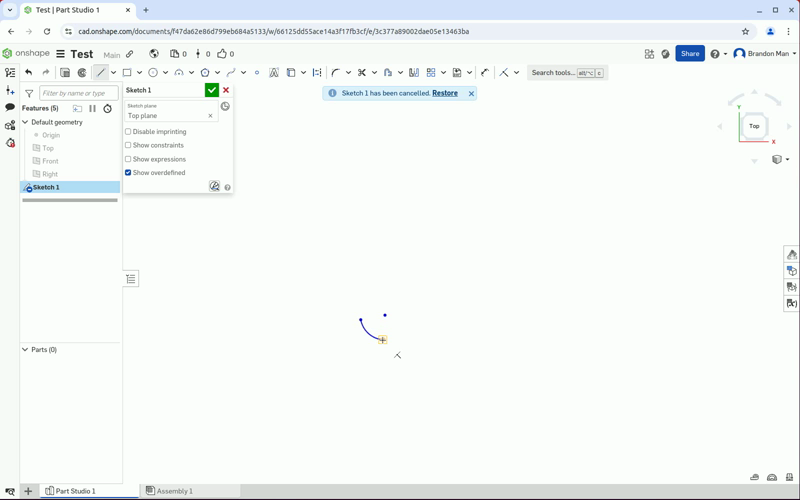
scroll(6)
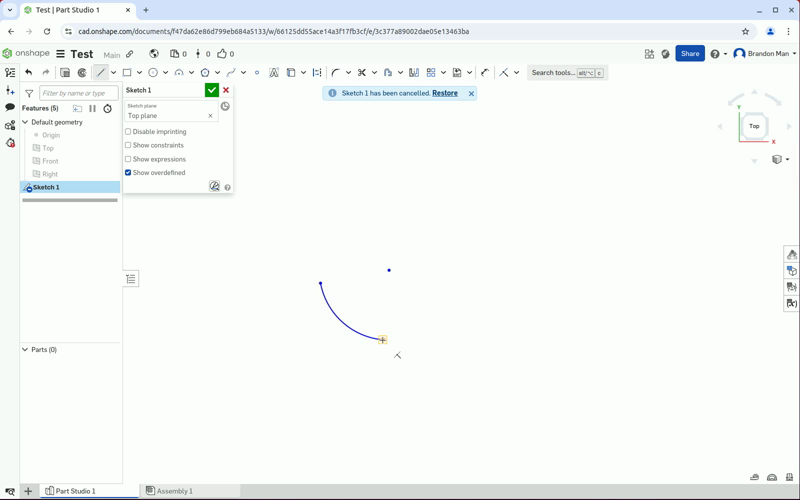
click(382, 339)
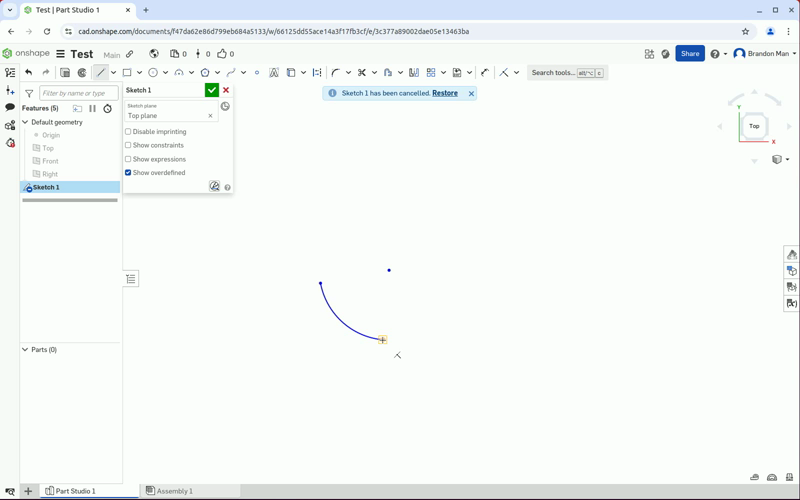
scroll(-6)
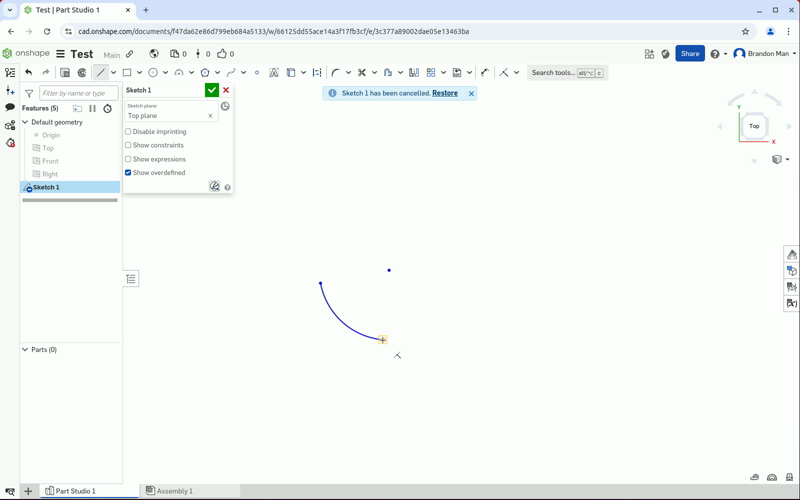
scroll(-6)
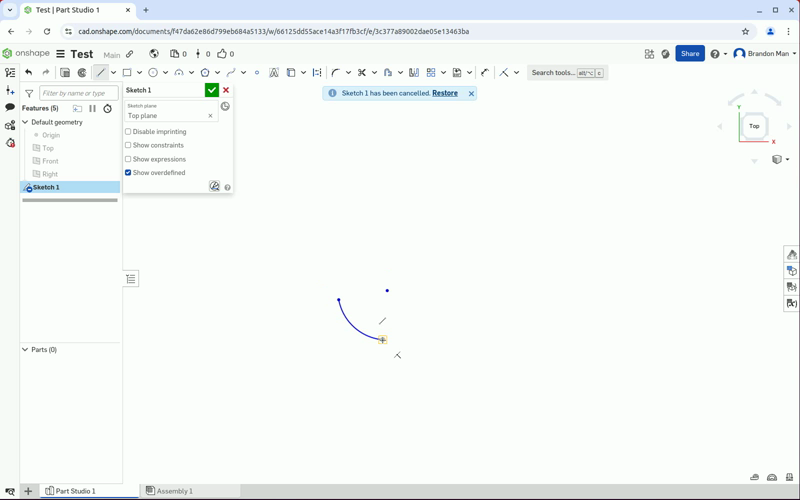
scroll(-6)
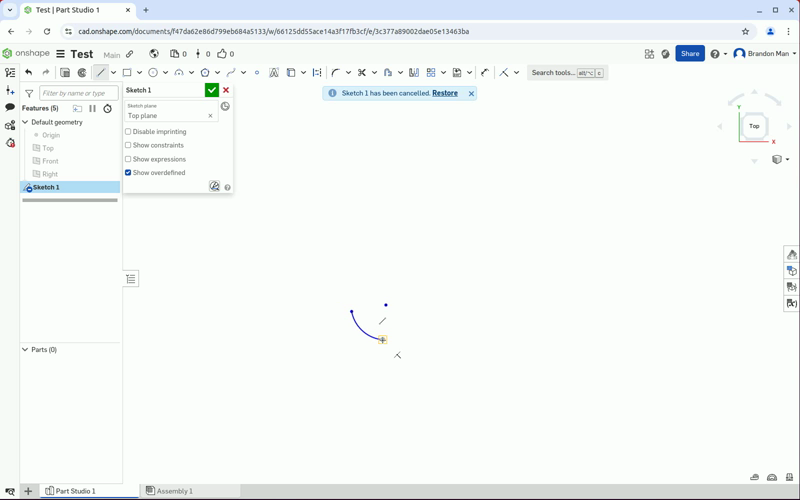
scroll(-6)
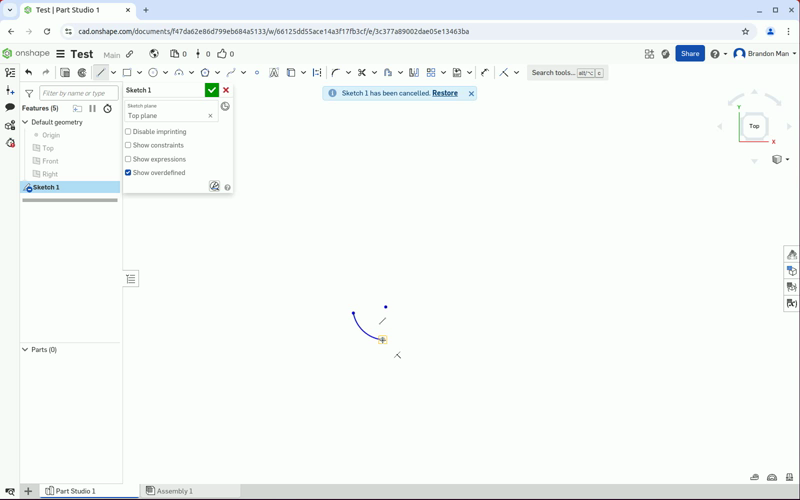
scroll(-6)
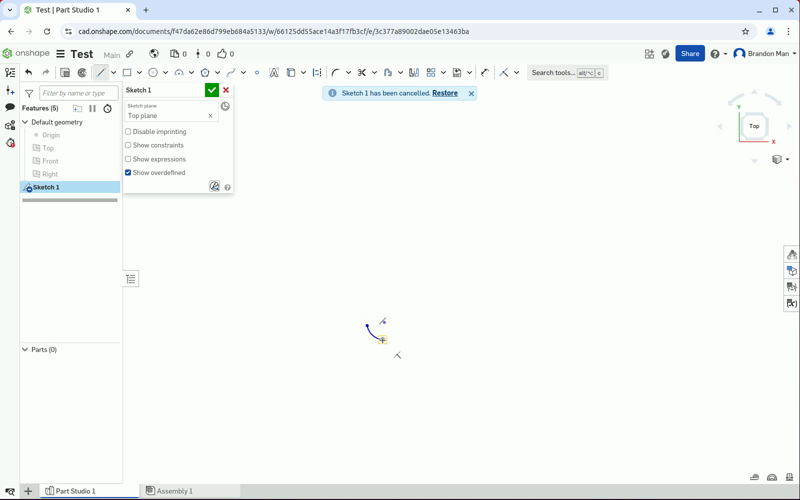
scroll(-6)
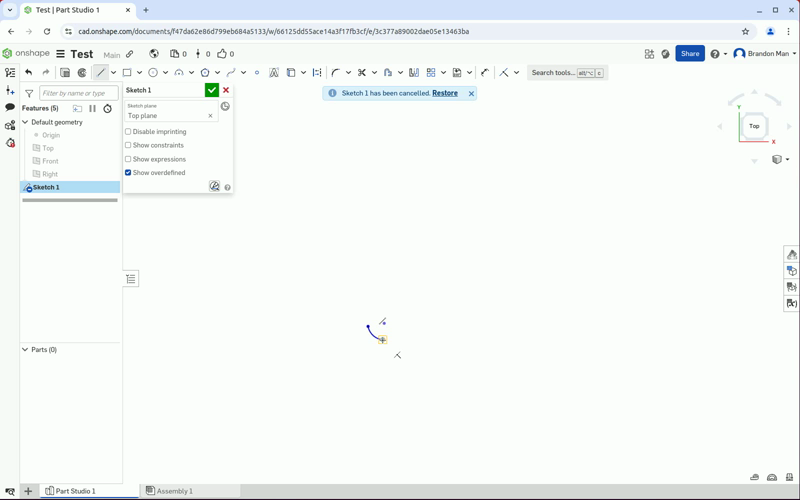
scroll(-6)
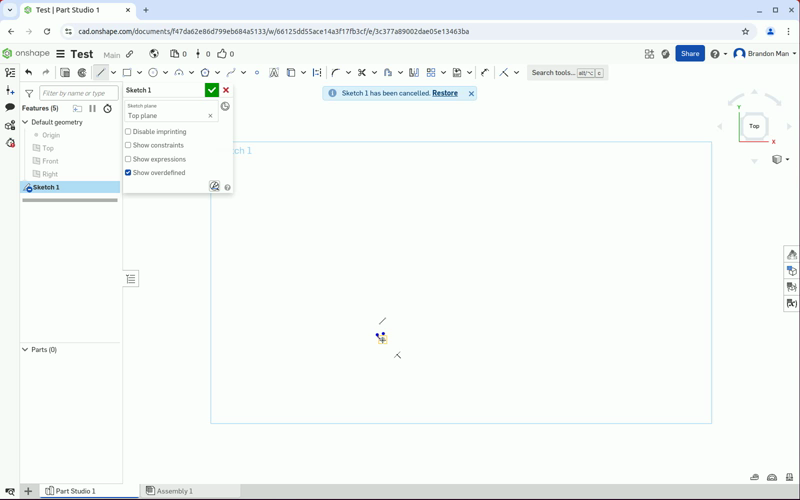
key_down(shift)
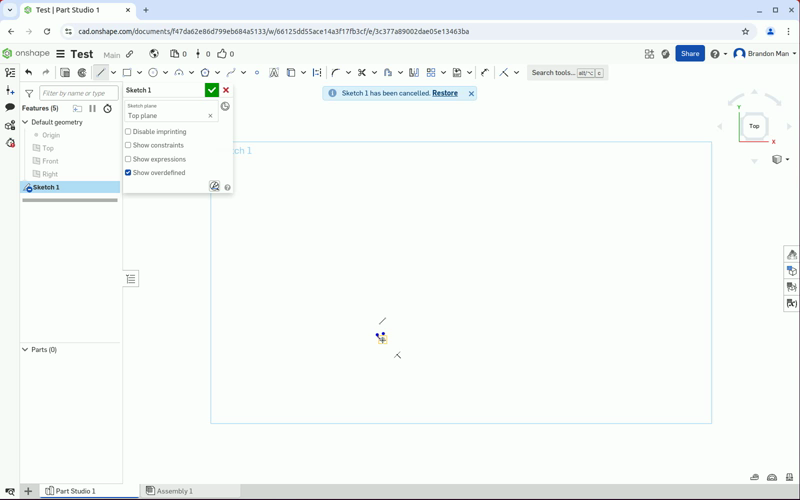
mouse_move(540, 339)
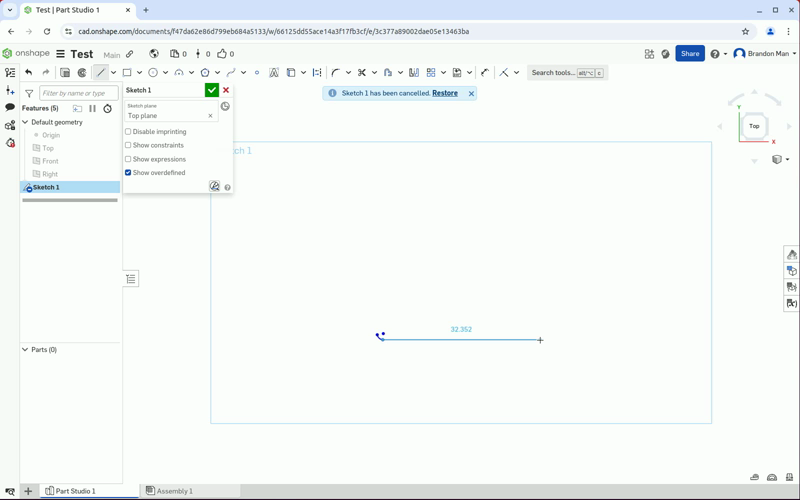
click(540, 339)
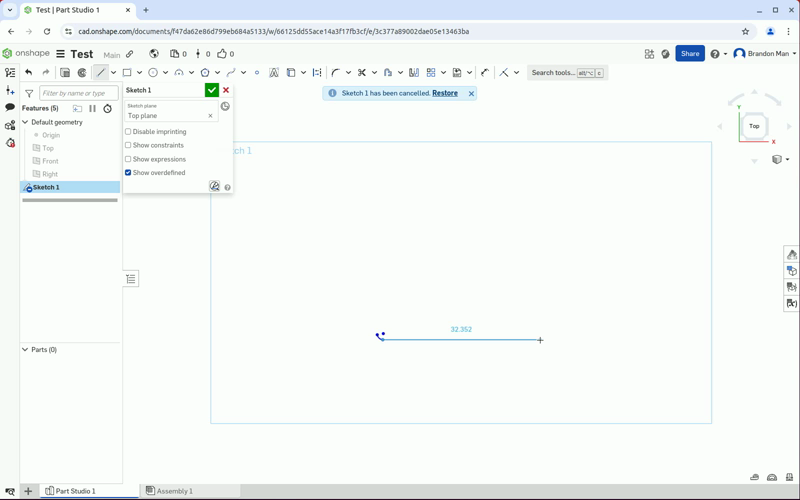
key_up(shift)
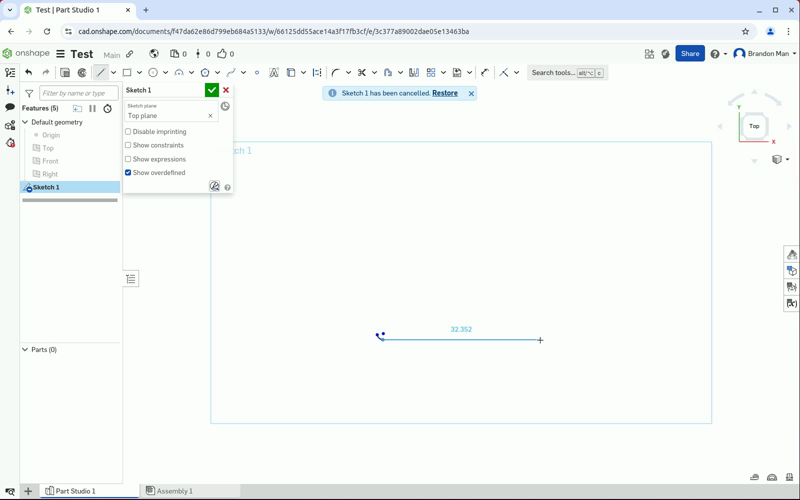
key(esc)
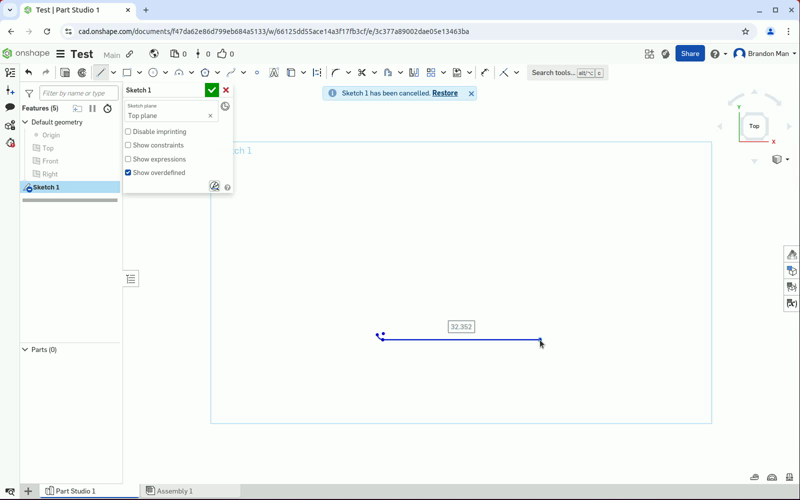
key(a)
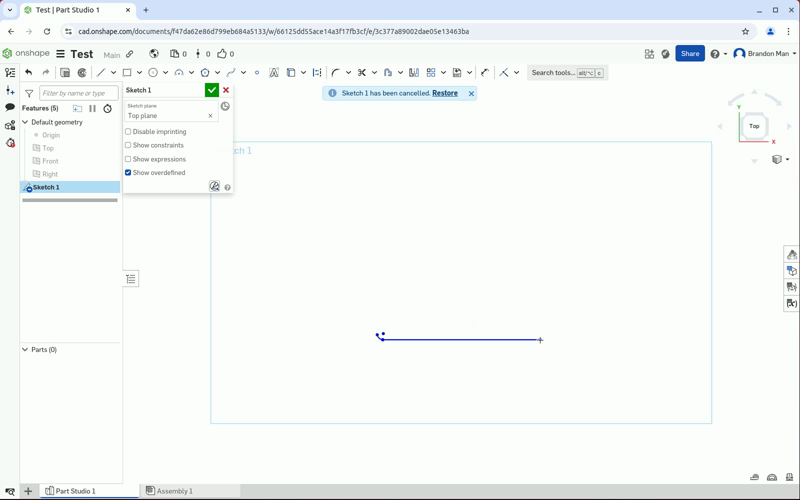
mouse_move(540, 339)
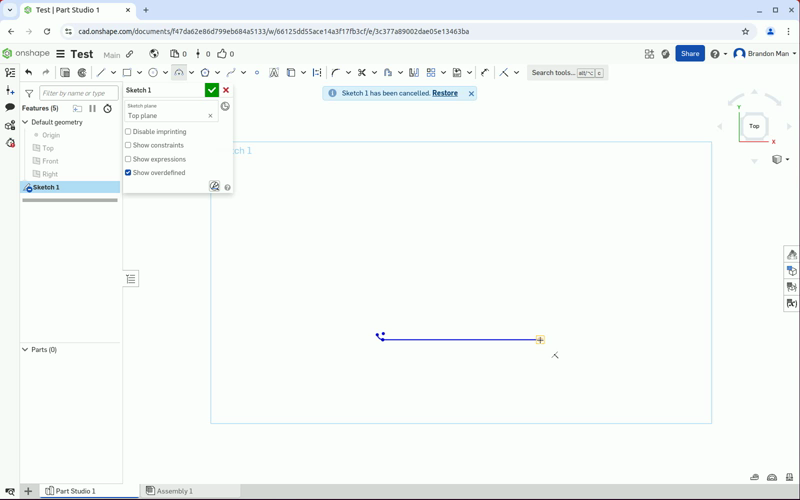
click(540, 339)
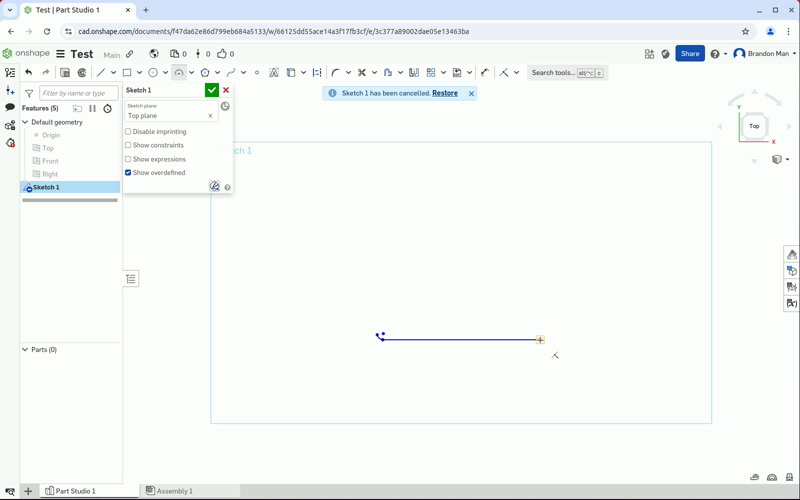
key_down(shift)
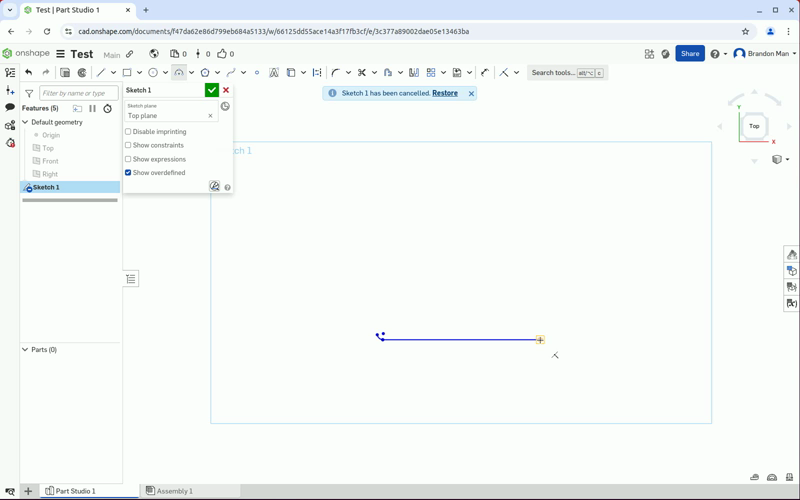
mouse_move(545, 334)
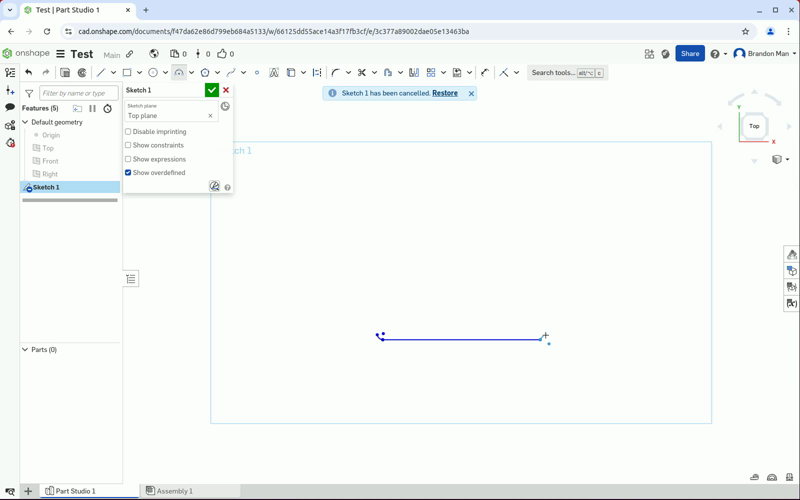
click(545, 334)
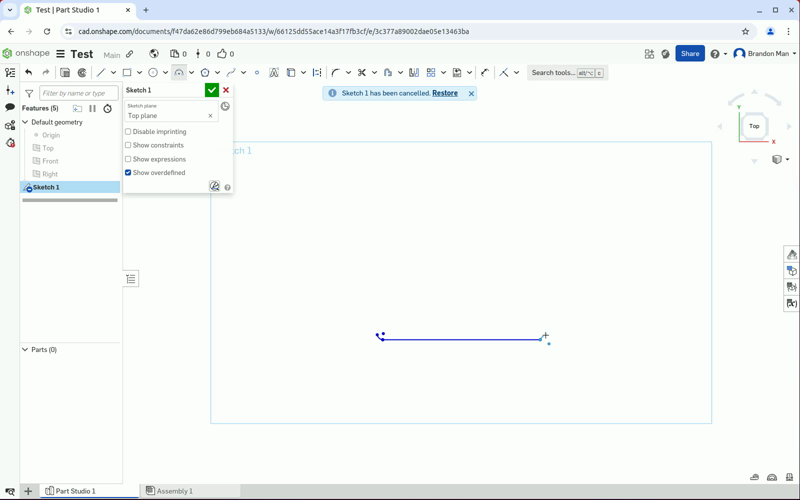
mouse_move(544, 338)
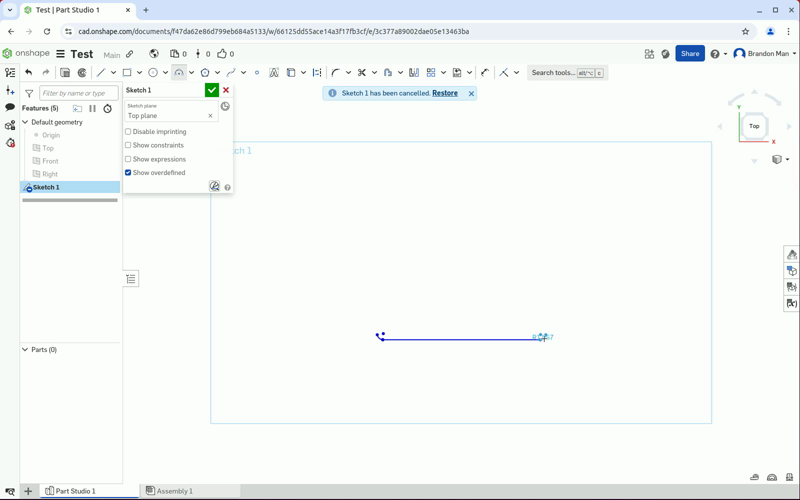
scroll(6)
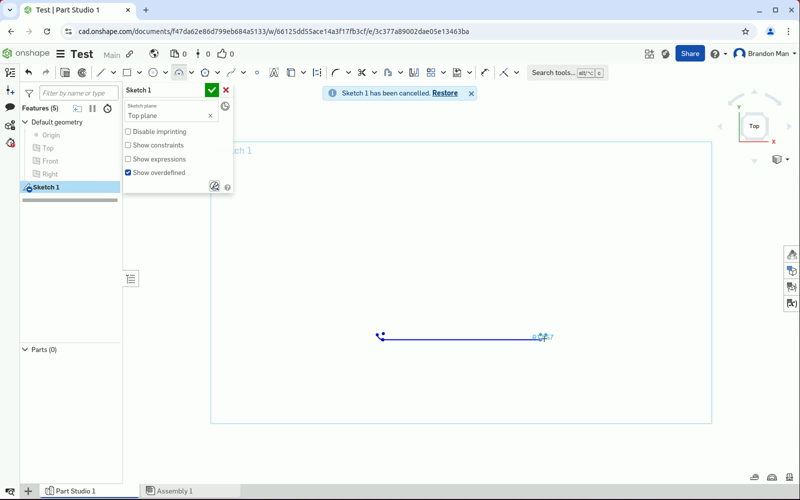
scroll(6)
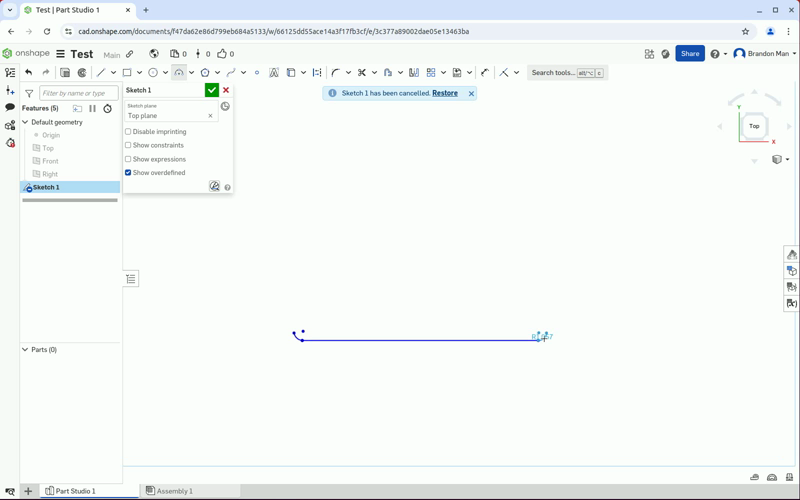
scroll(6)
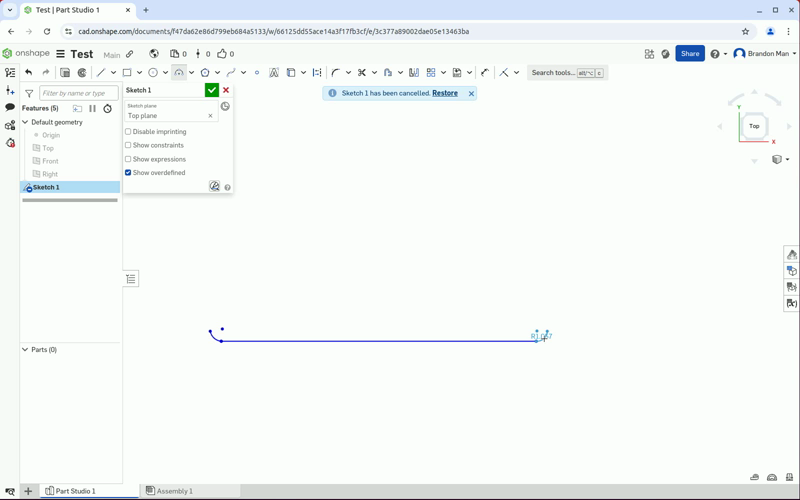
scroll(6)
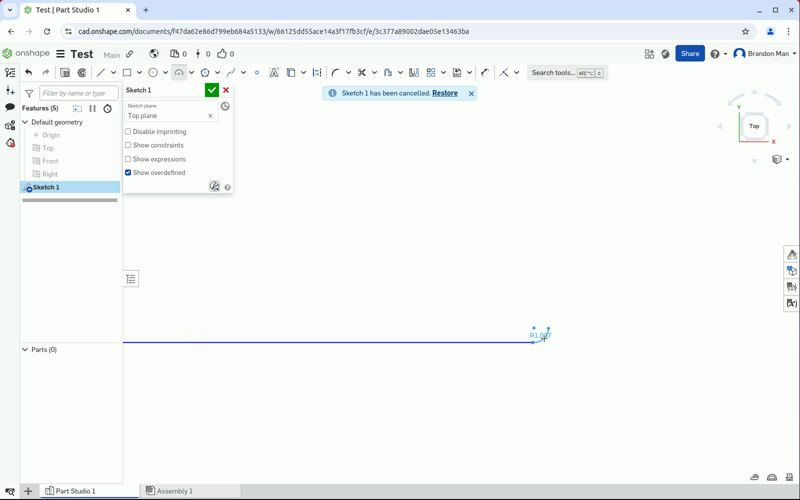
scroll(6)
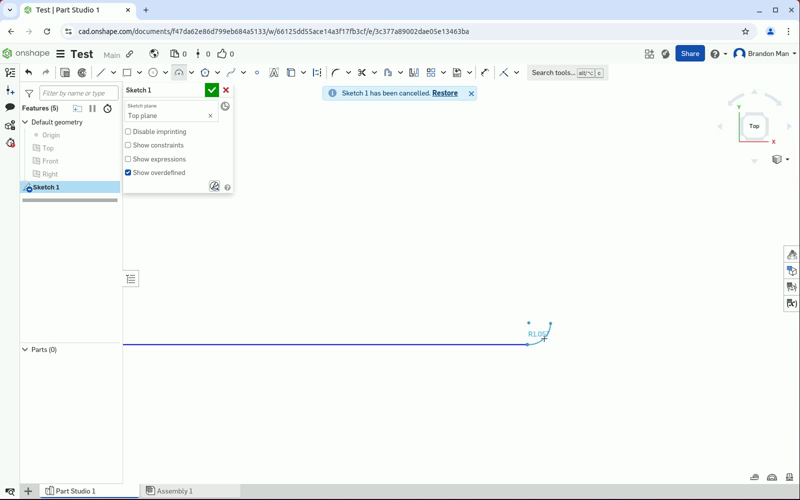
scroll(6)
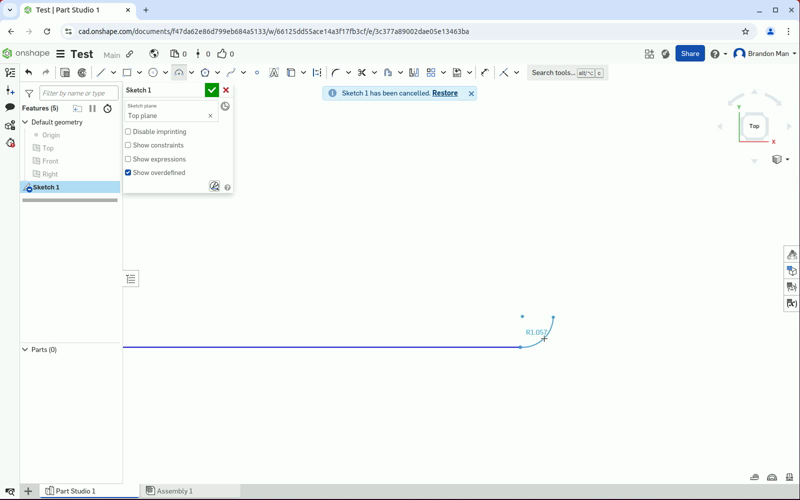
scroll(6)
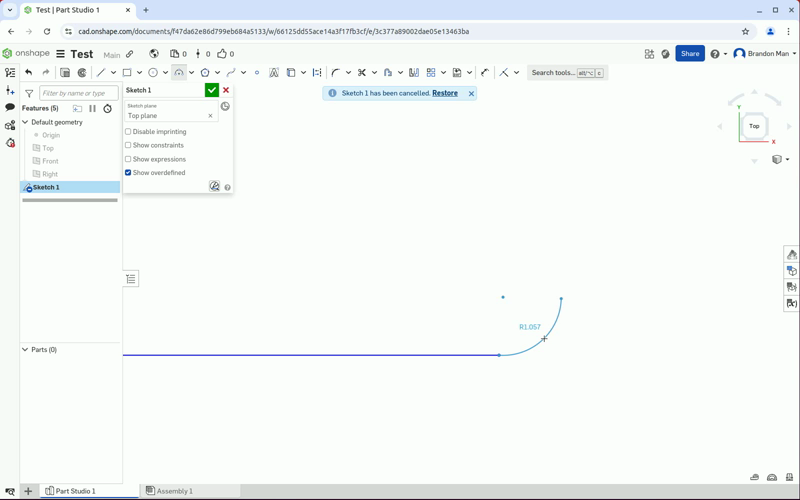
click(544, 338)
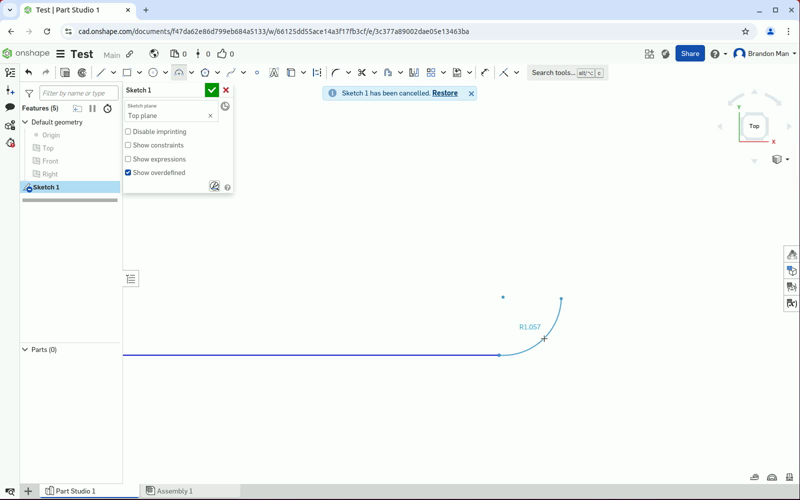
scroll(-6)
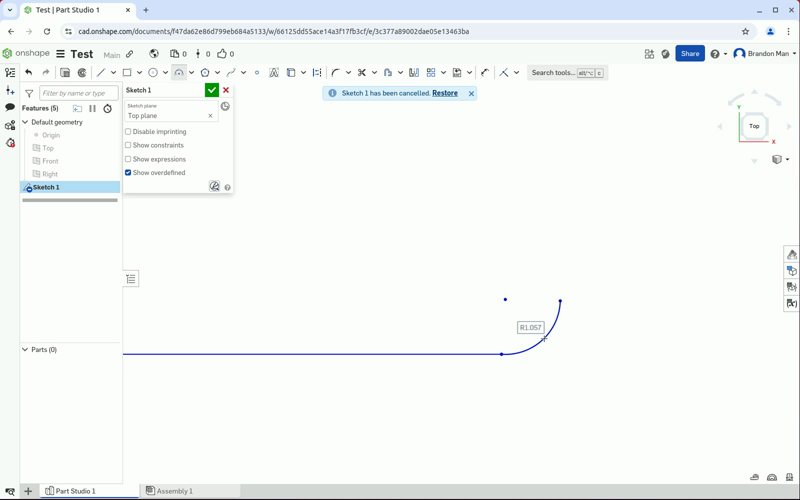
scroll(-6)
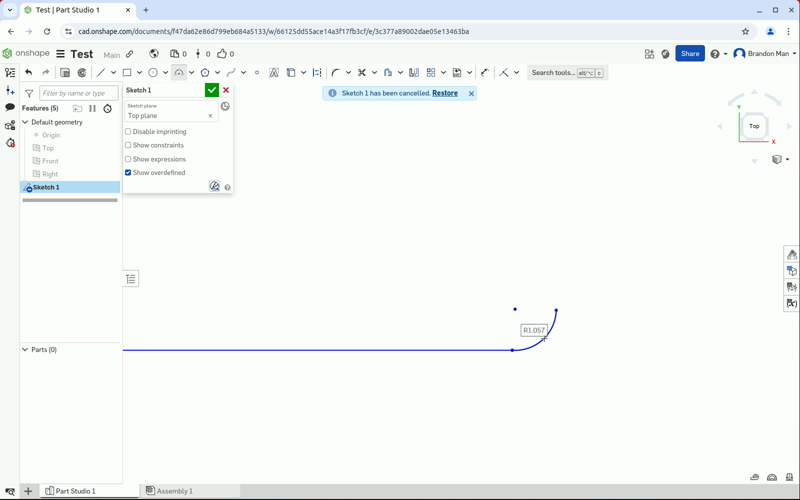
scroll(-6)
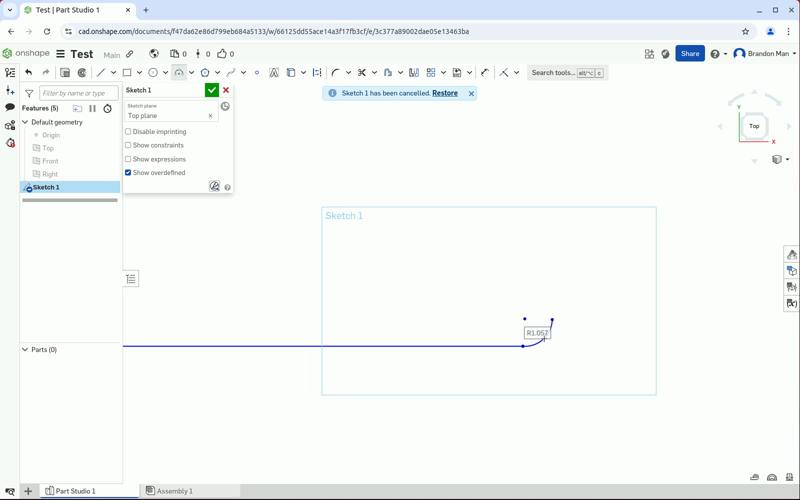
scroll(-6)
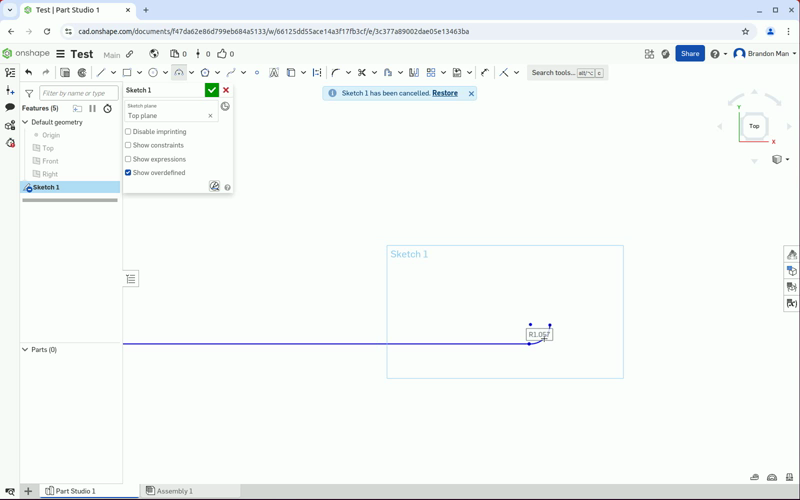
scroll(-6)
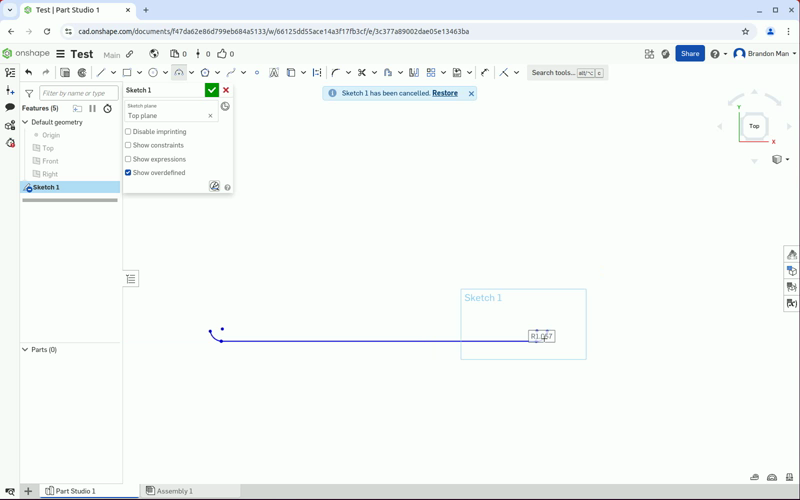
scroll(-6)
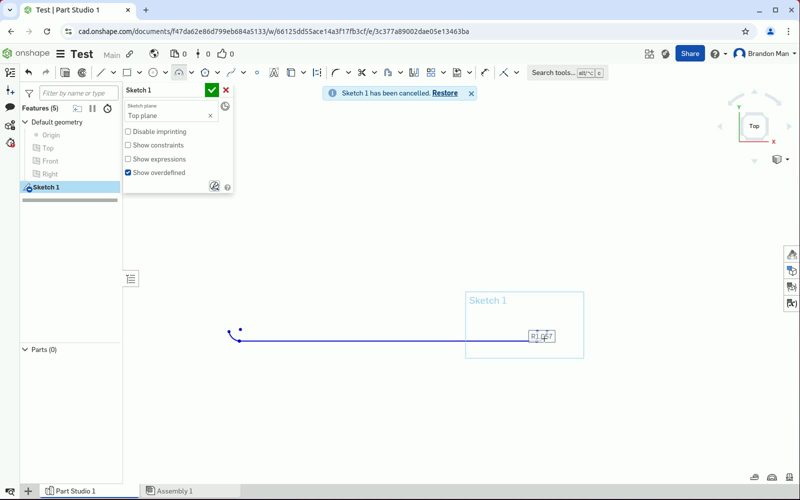
scroll(-6)
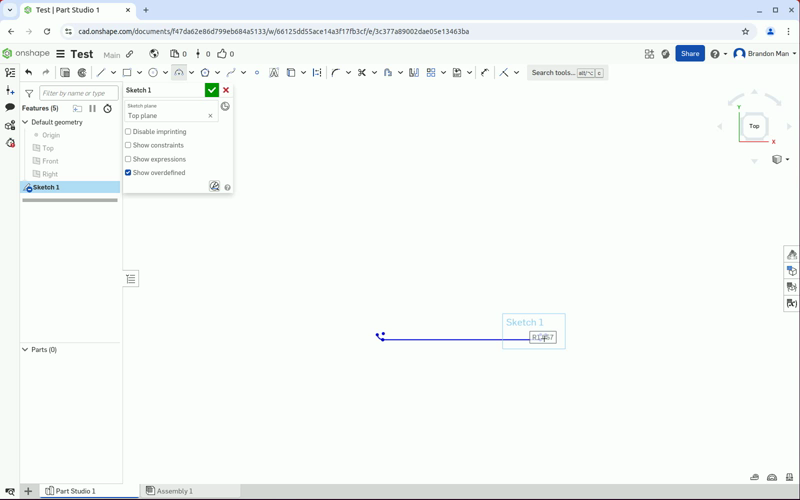
key_up(shift)
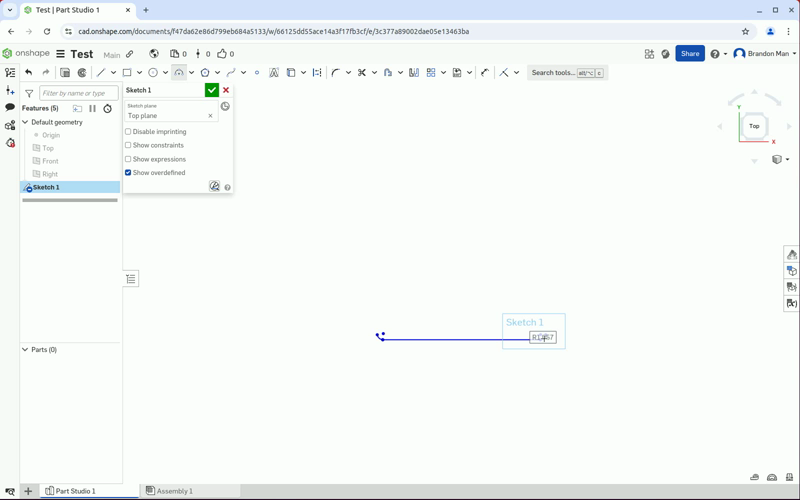
key(esc)
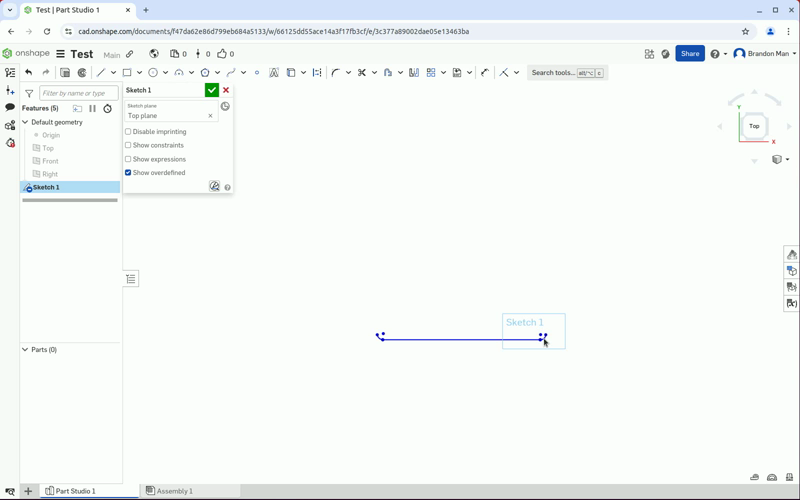
key(l)
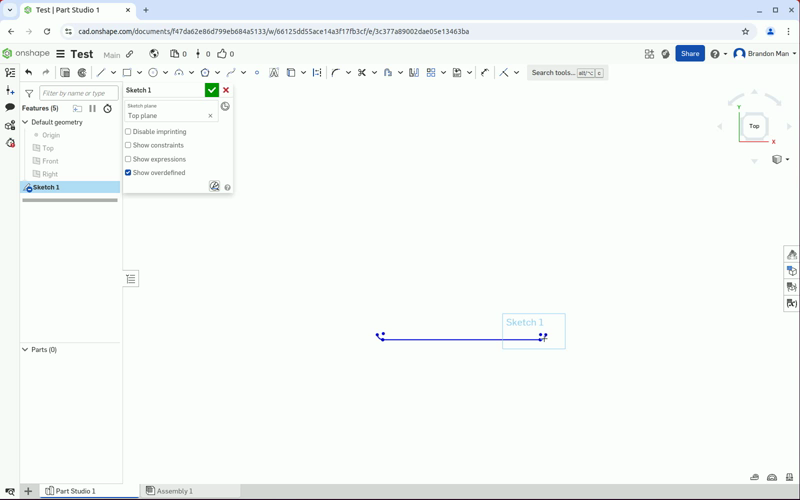
mouse_move(545, 334)
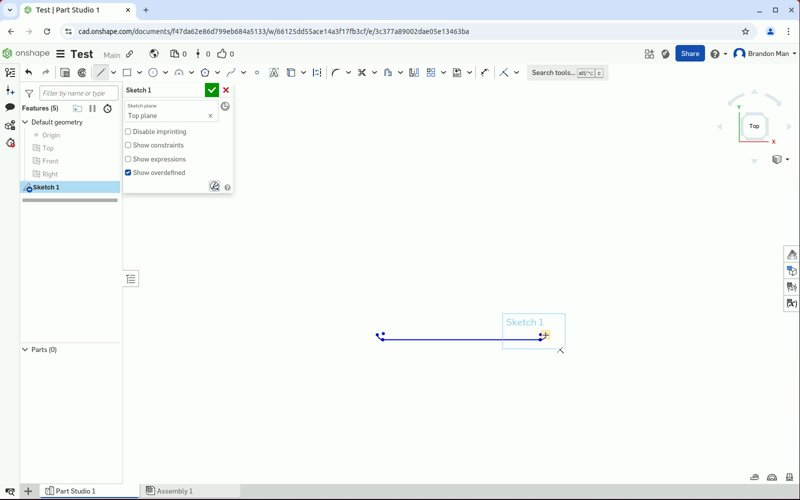
scroll(6)
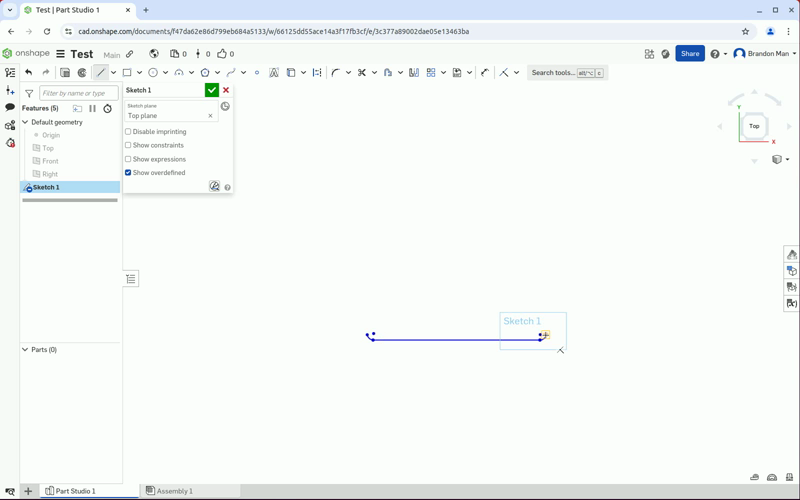
scroll(6)
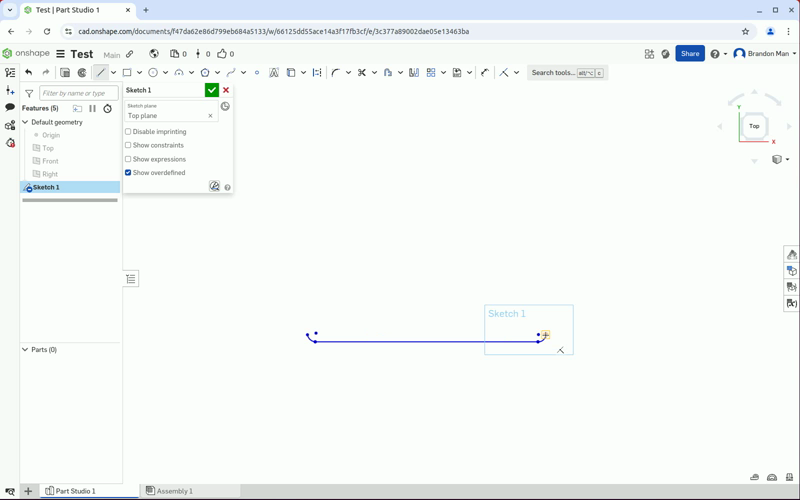
scroll(6)
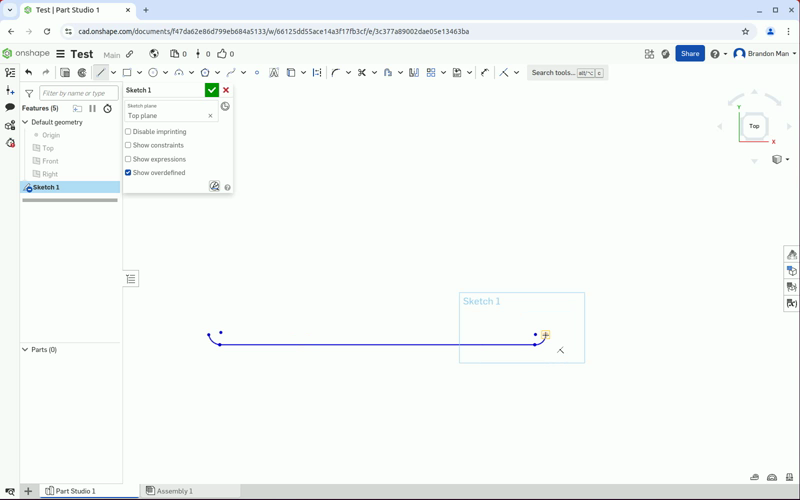
scroll(6)
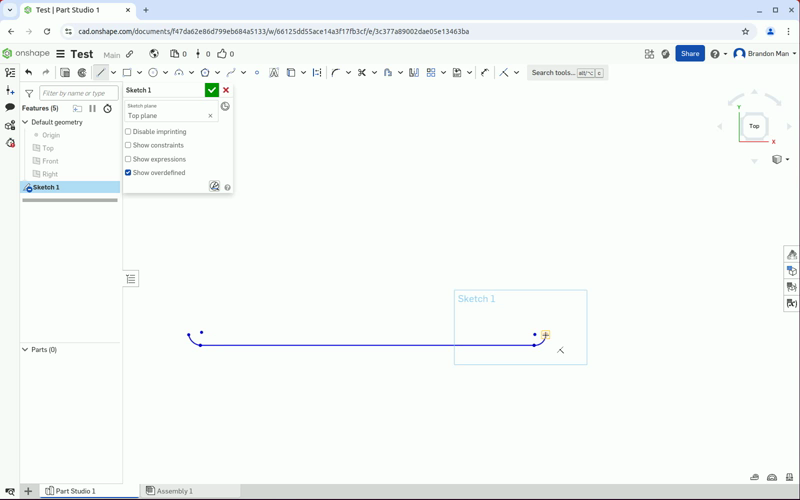
scroll(6)
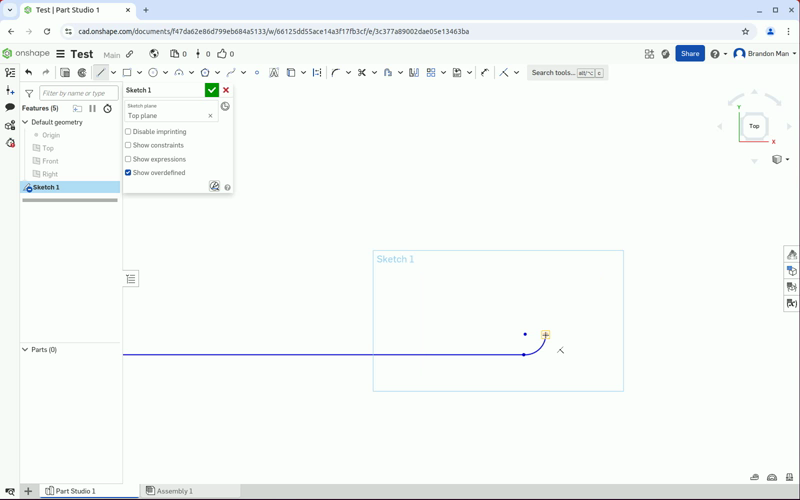
scroll(6)
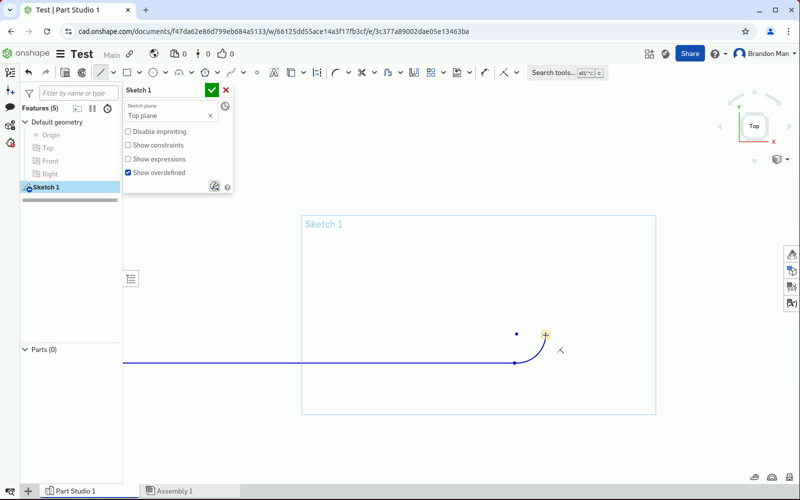
scroll(6)
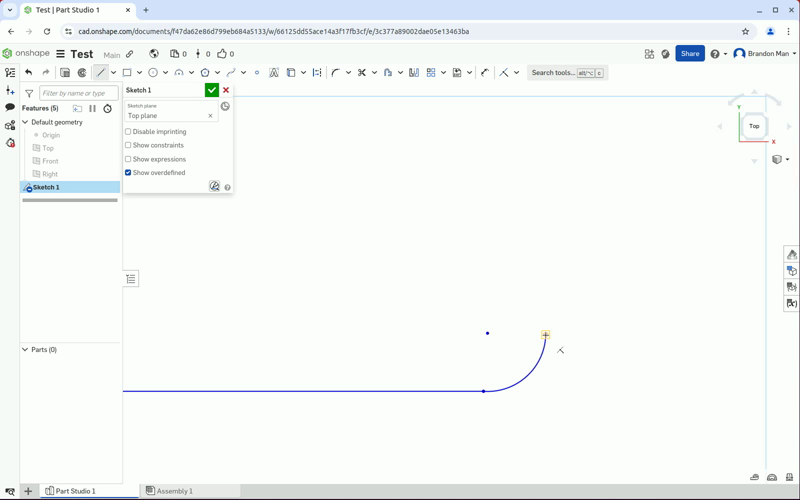
click(545, 334)
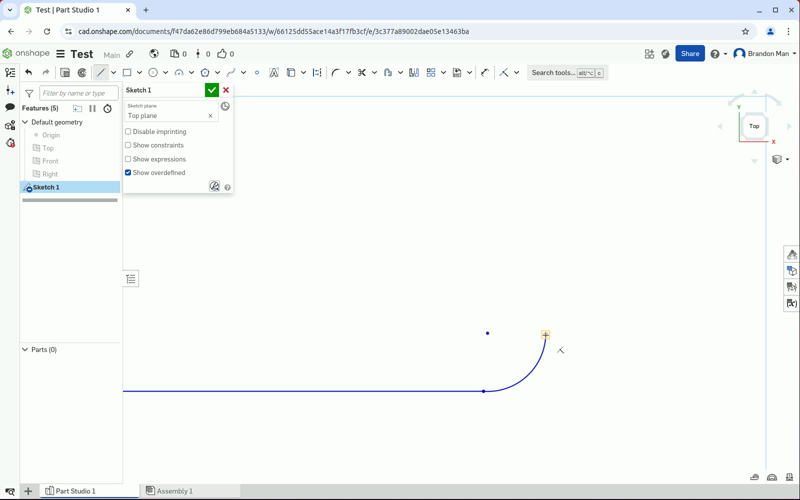
scroll(-6)
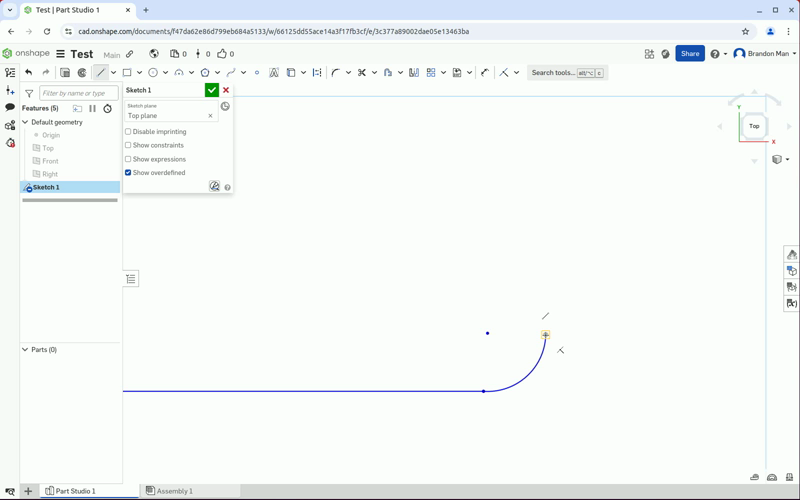
scroll(-6)
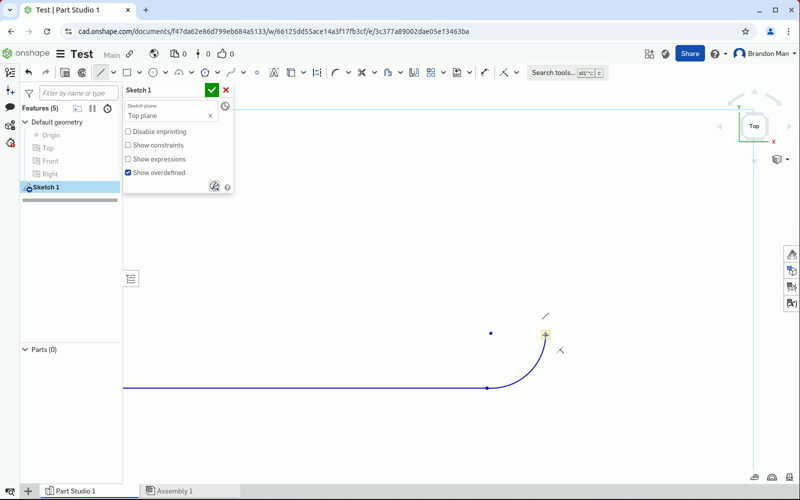
scroll(-6)
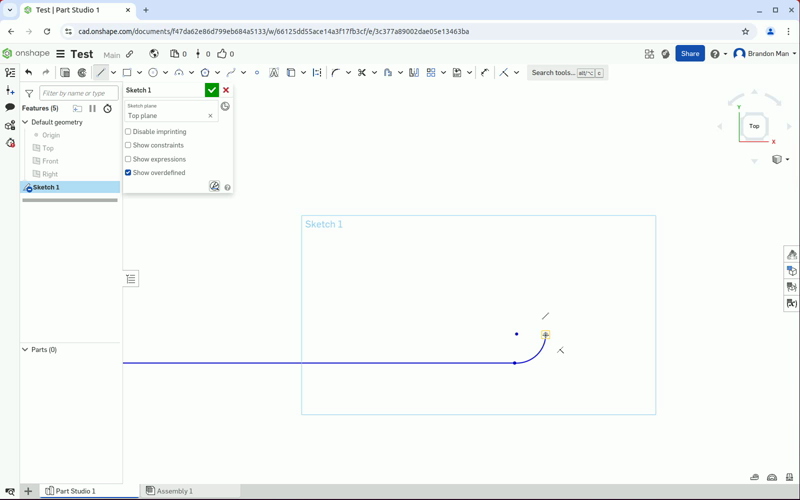
scroll(-6)
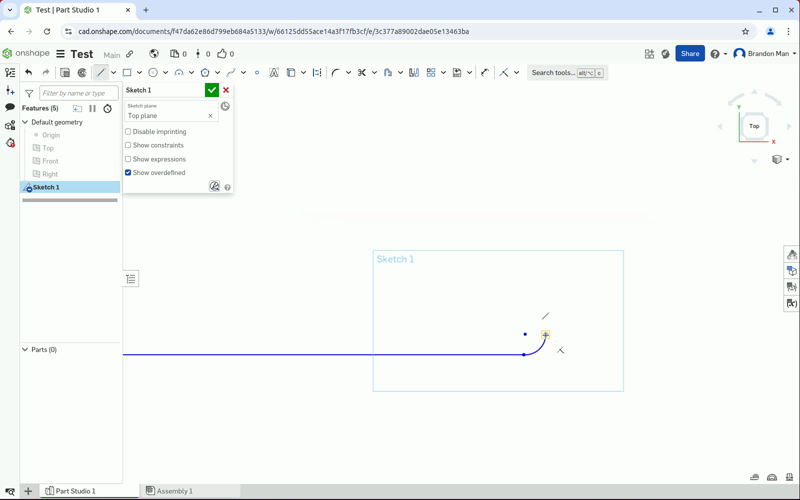
scroll(-6)
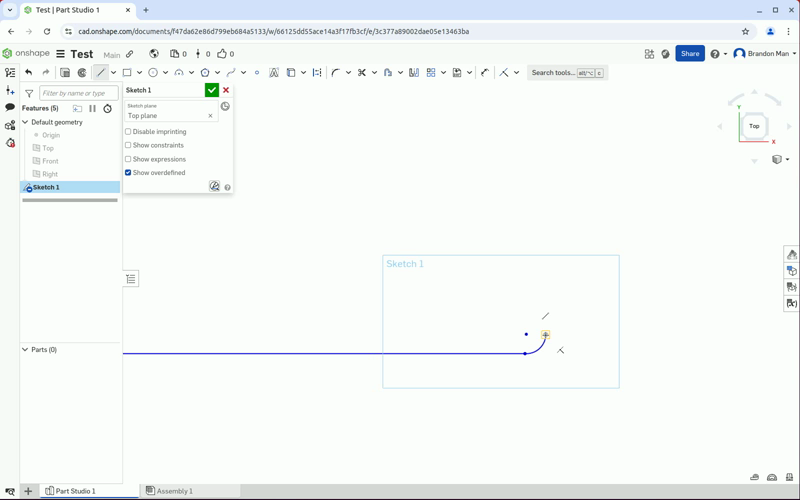
scroll(-6)
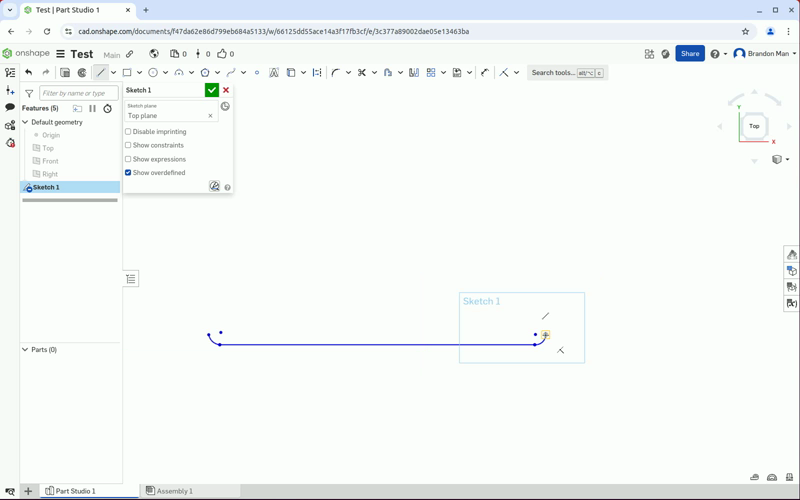
scroll(-6)
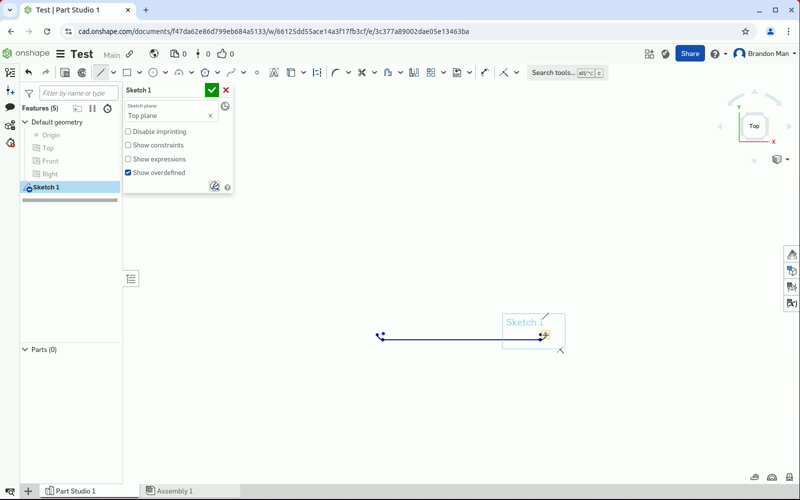
key_down(shift)
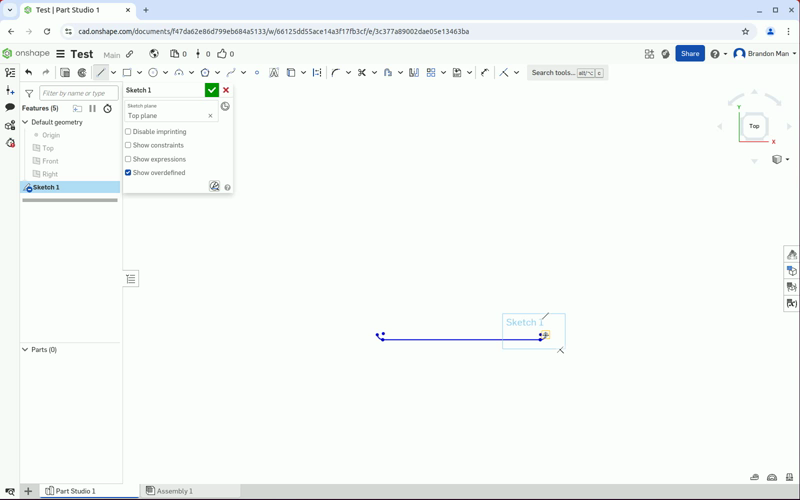
mouse_move(545, 233)
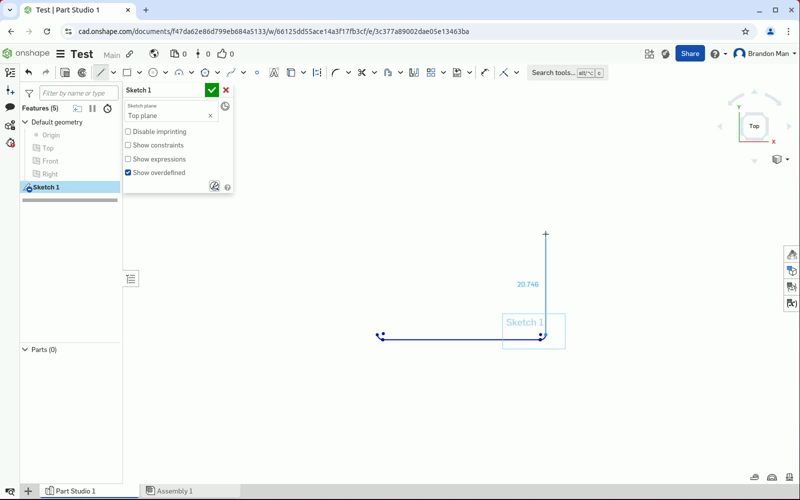
click(545, 233)
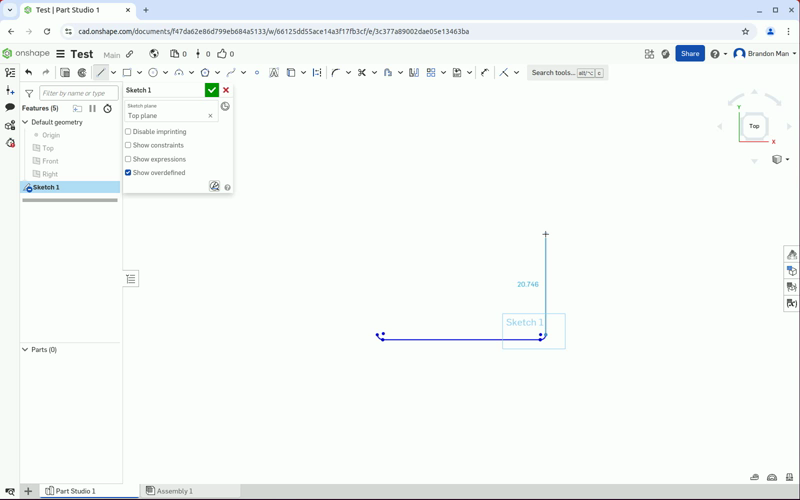
key_up(shift)
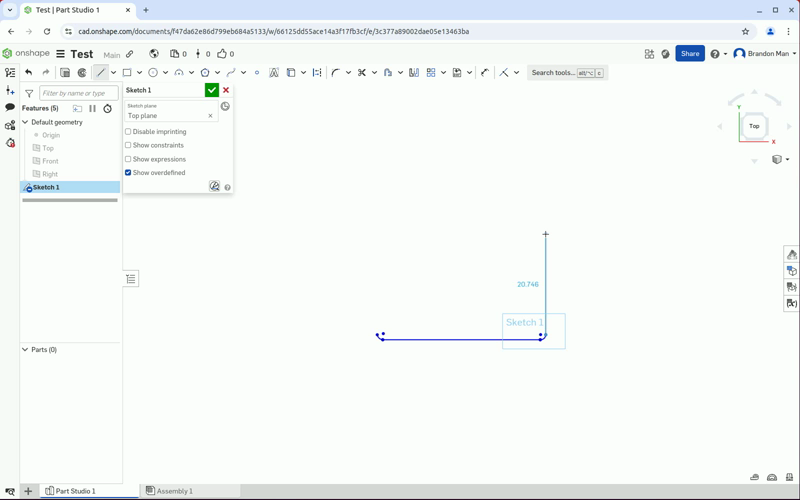
key(esc)
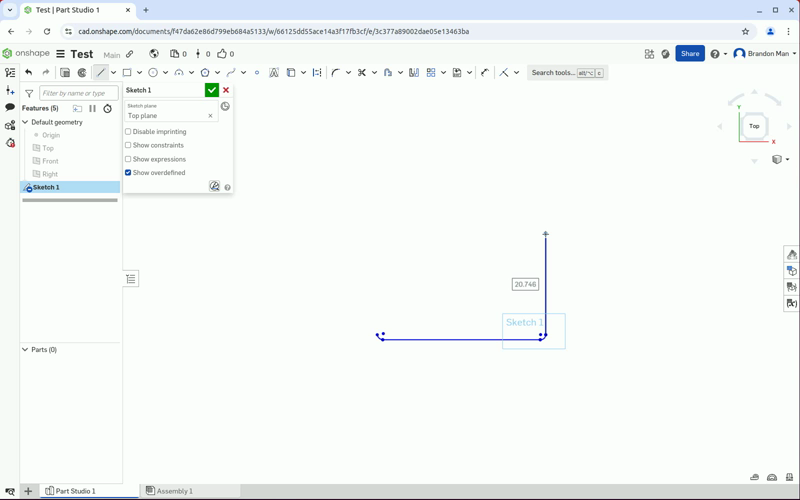
key(a)
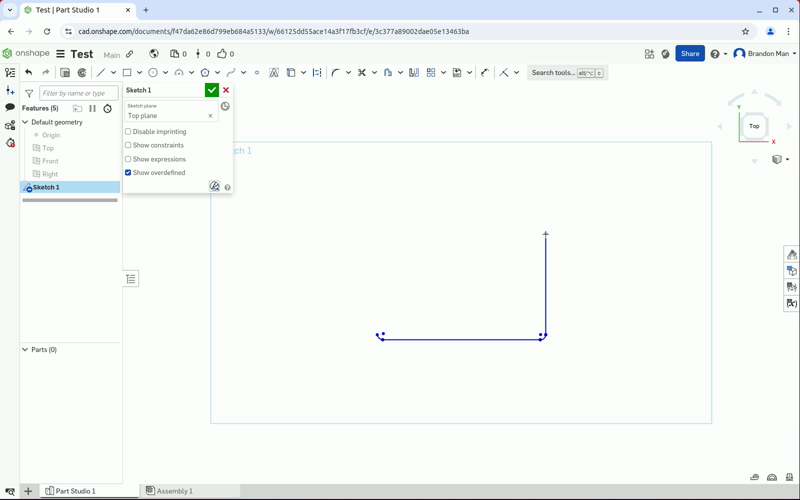
mouse_move(545, 233)
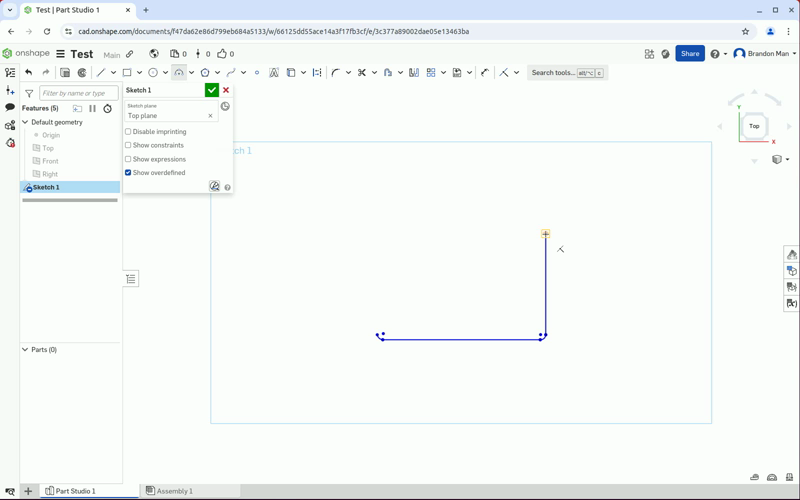
click(545, 233)
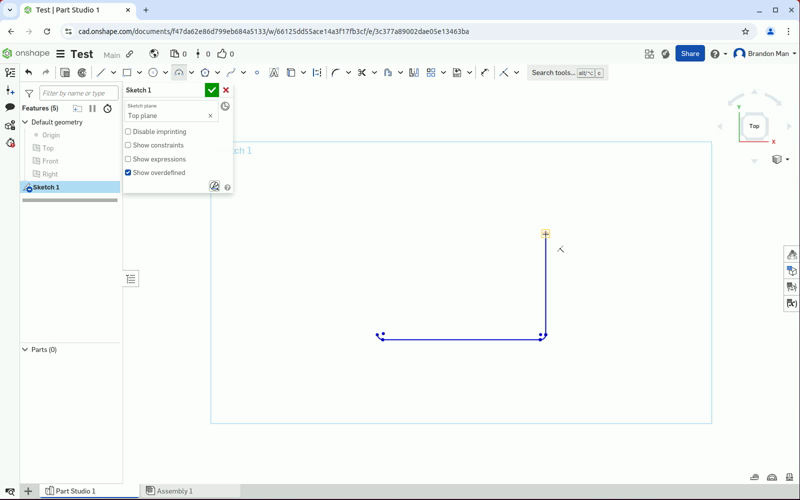
key_down(shift)
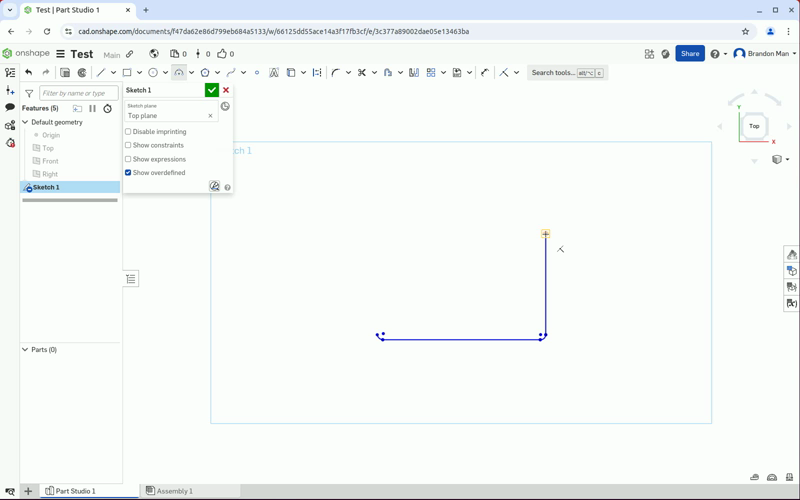
mouse_move(540, 228)
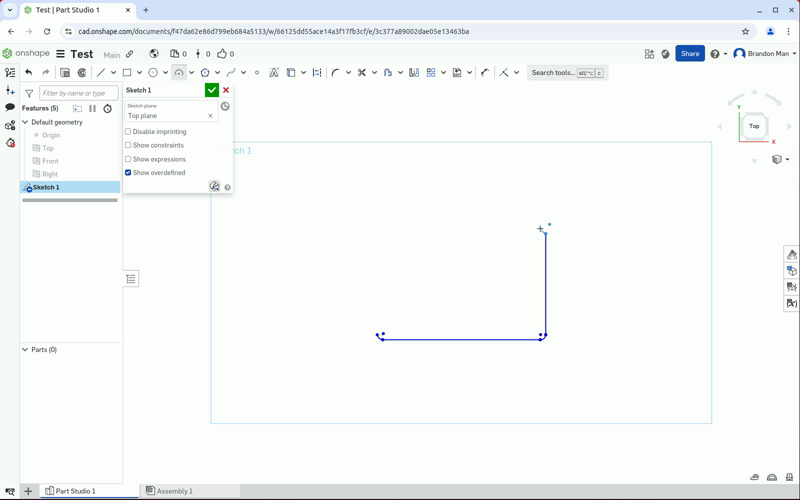
click(540, 228)
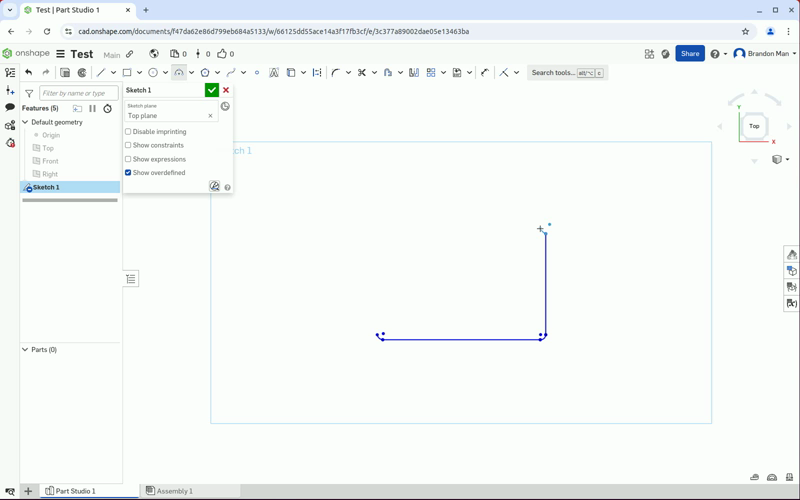
mouse_move(544, 229)
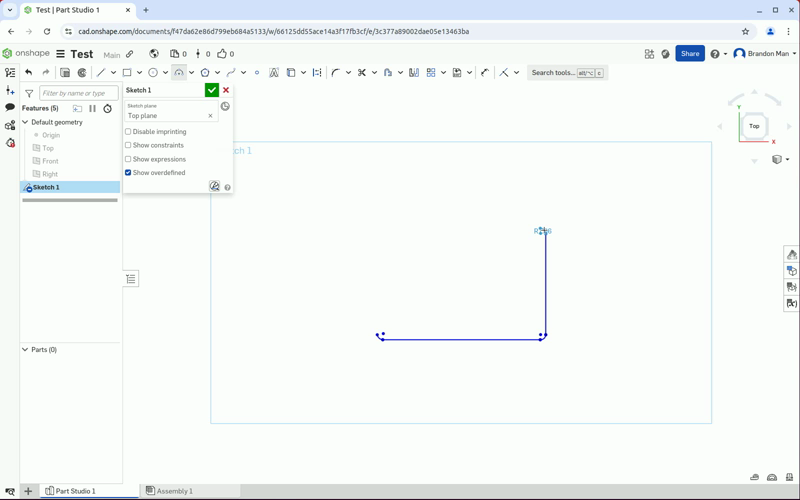
scroll(6)
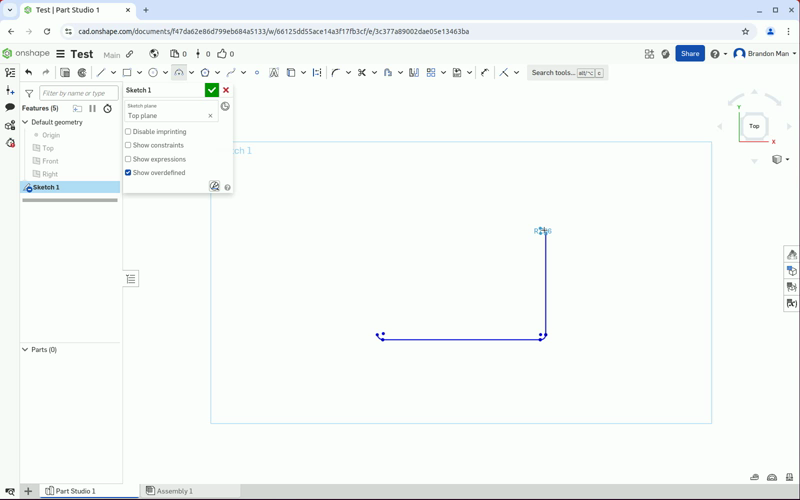
scroll(6)
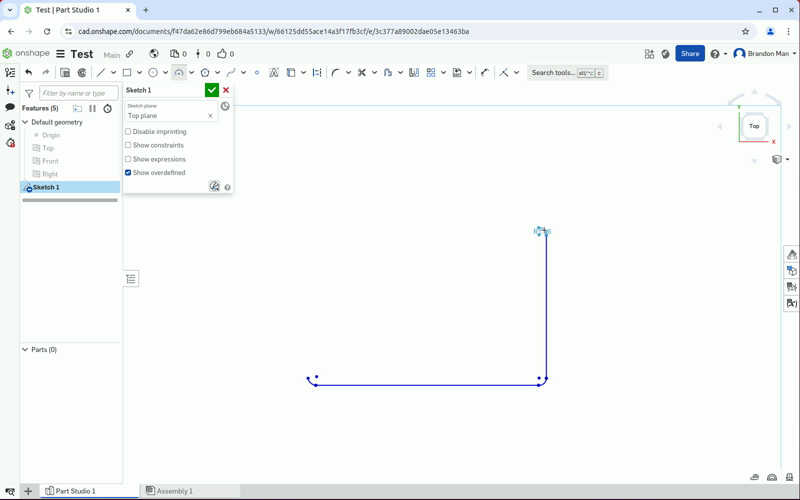
scroll(6)
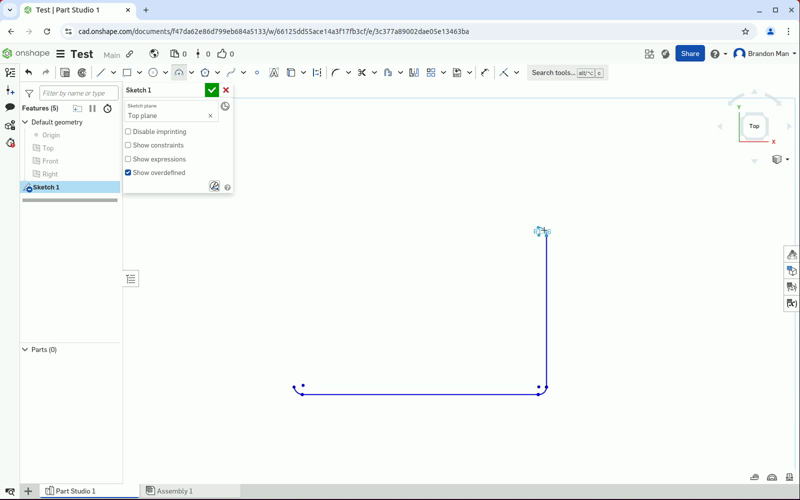
scroll(6)
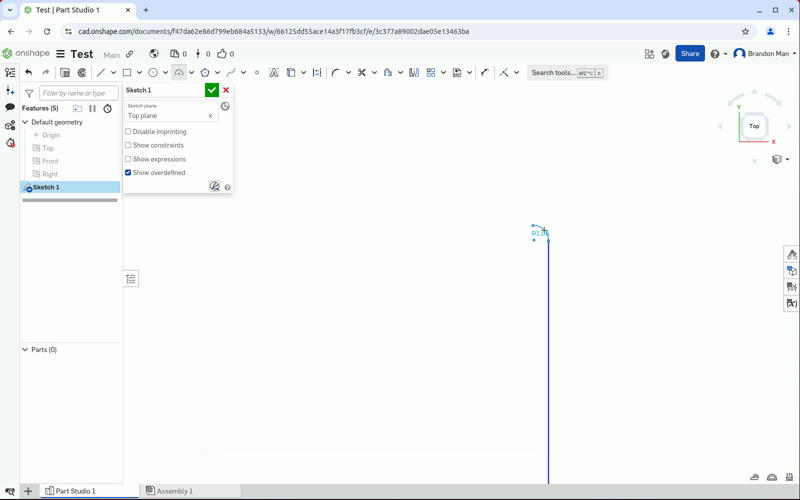
scroll(6)
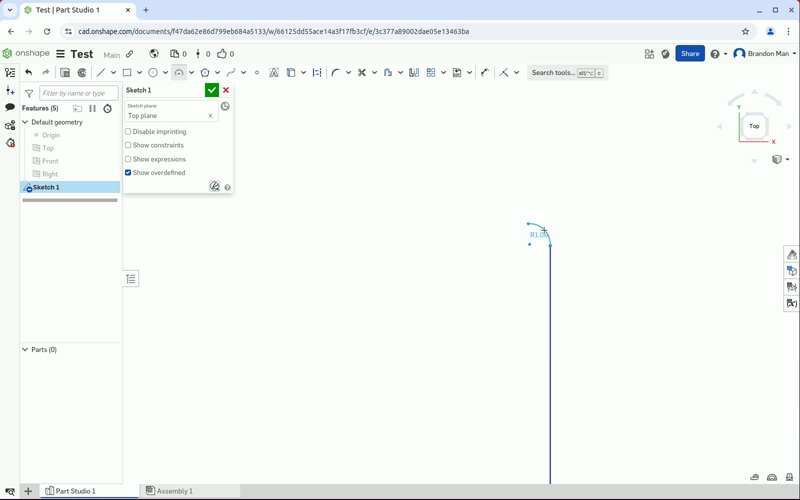
scroll(6)
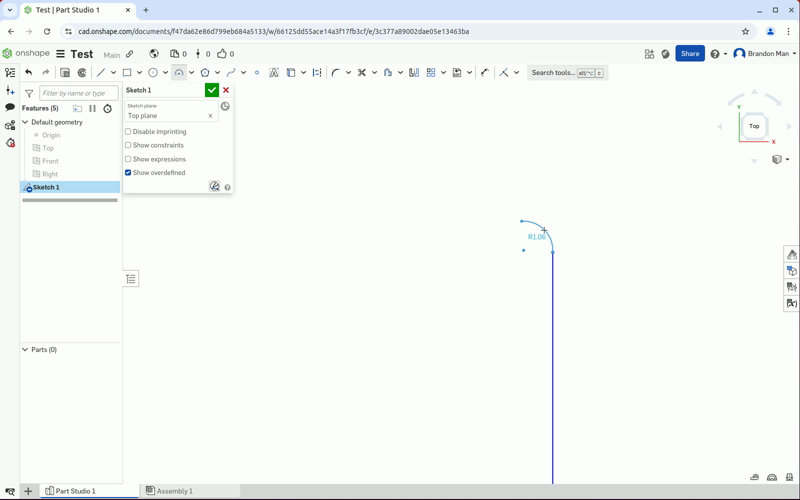
scroll(6)
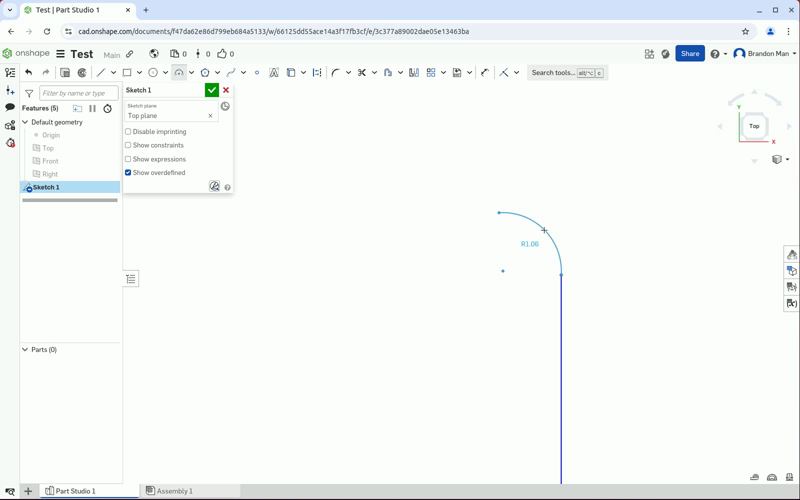
click(544, 229)
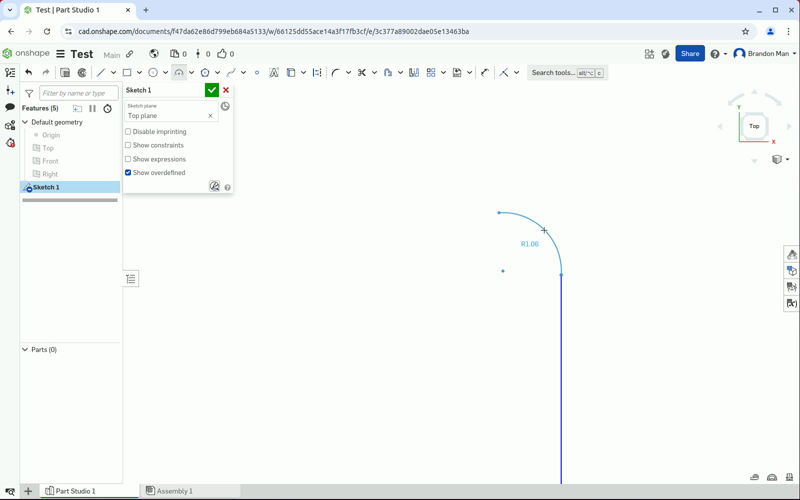
scroll(-6)
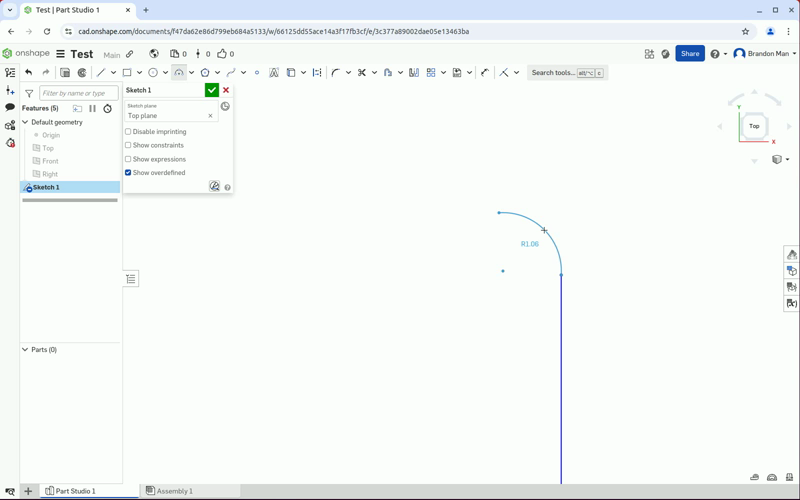
scroll(-6)
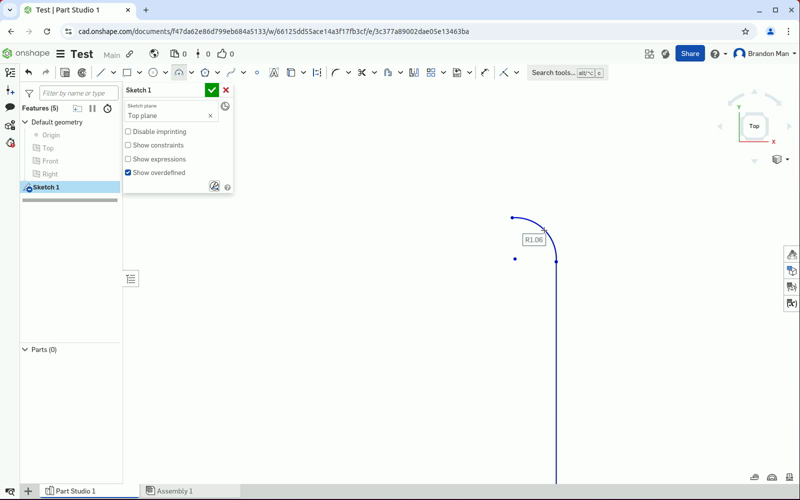
scroll(-6)
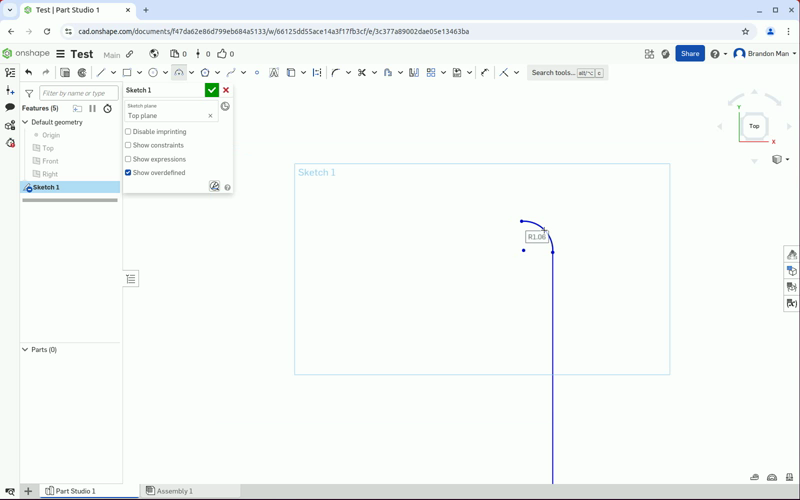
scroll(-6)
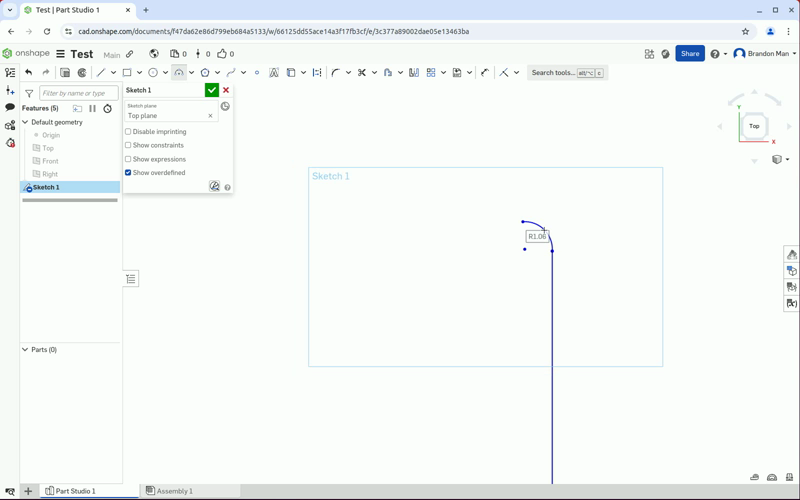
scroll(-6)
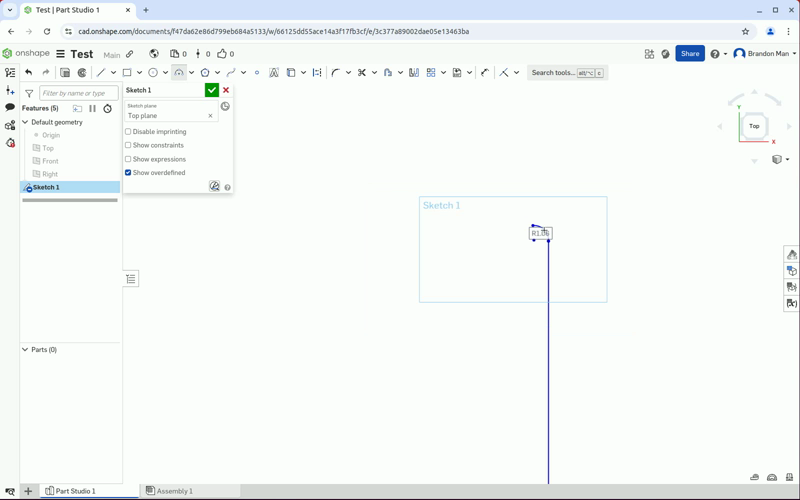
scroll(-6)
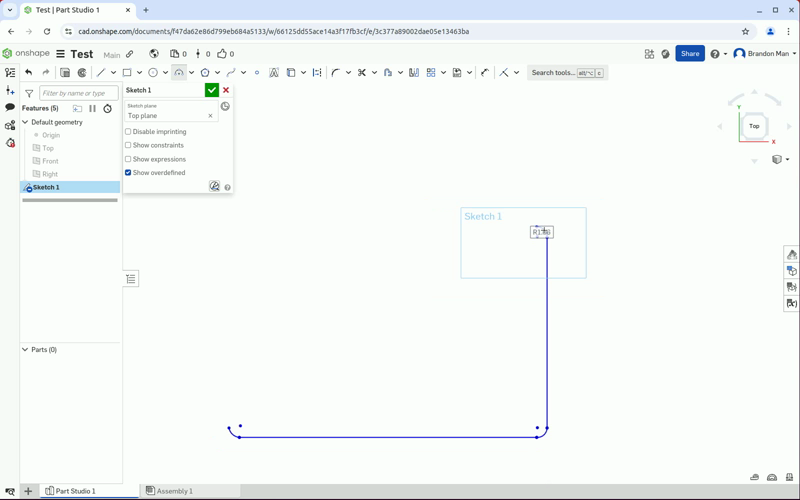
scroll(-6)
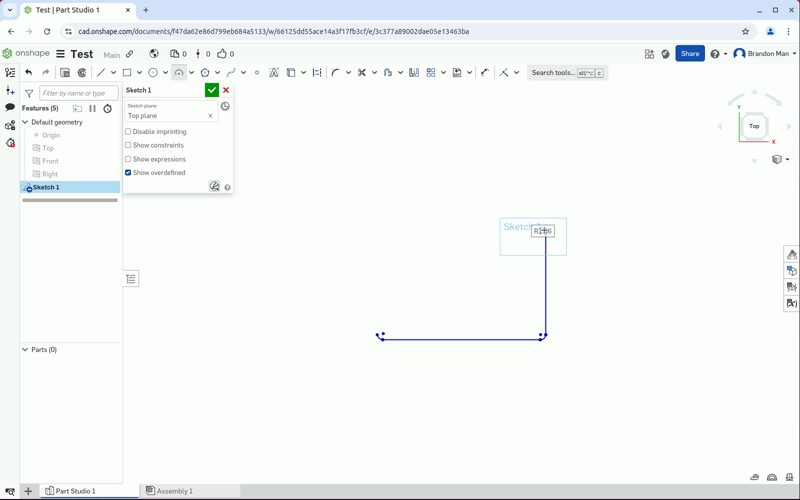
key_up(shift)
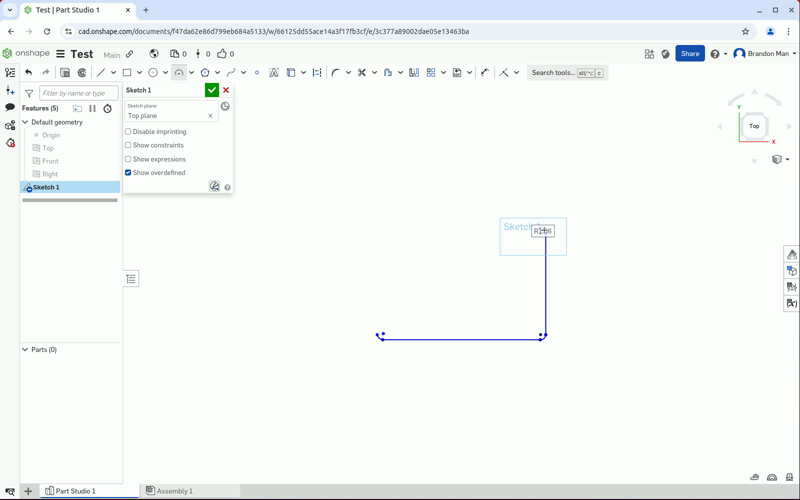
key(esc)
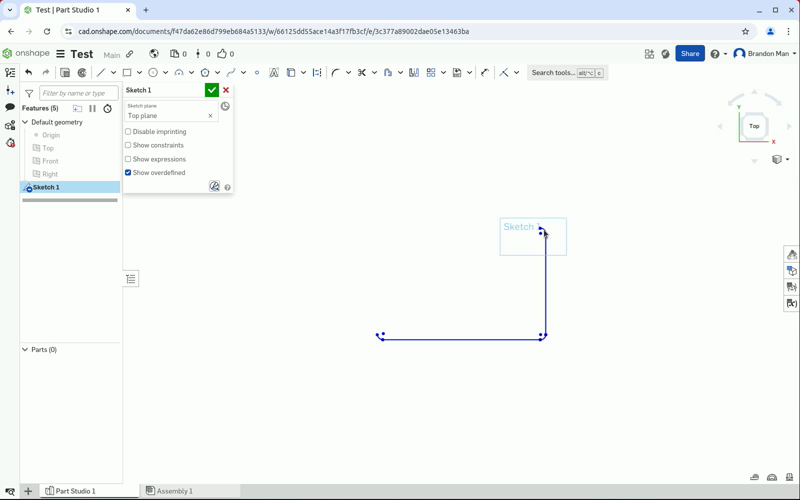
key(l)
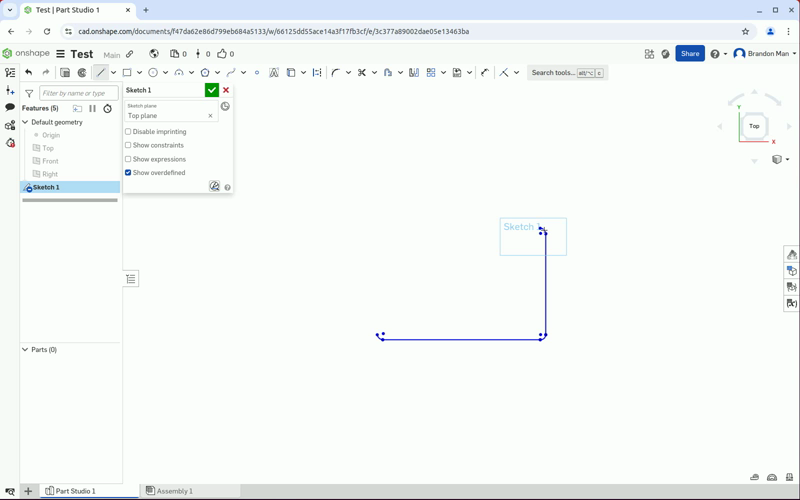
mouse_move(540, 228)
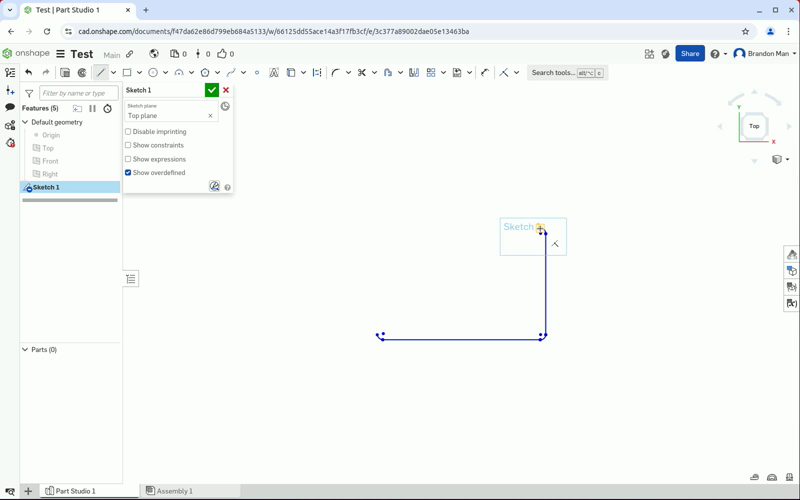
scroll(6)
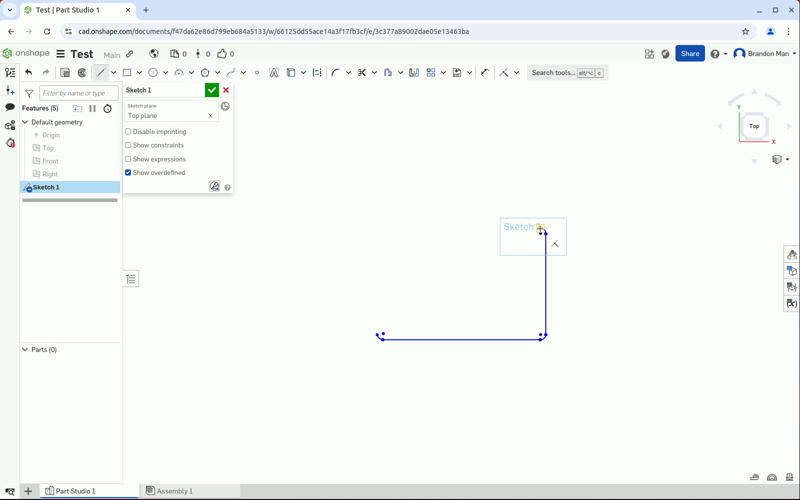
scroll(6)
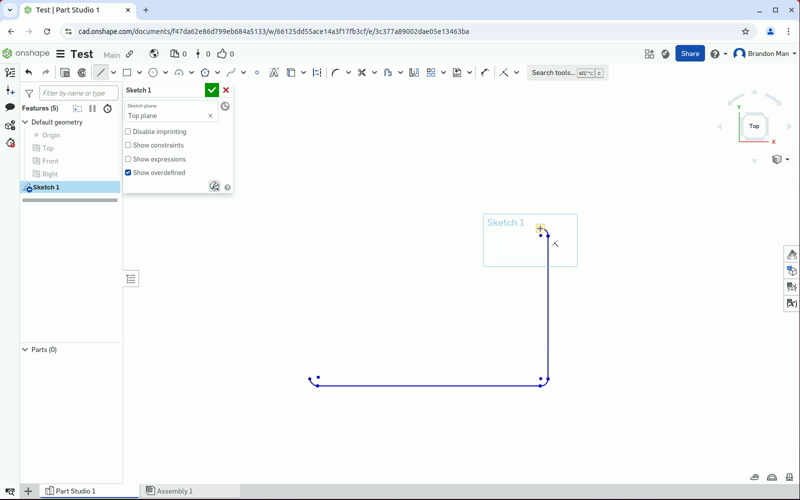
scroll(6)
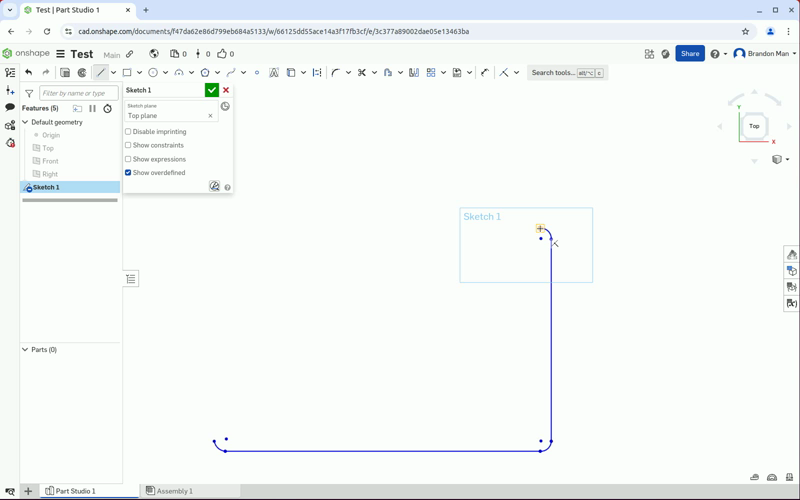
scroll(6)
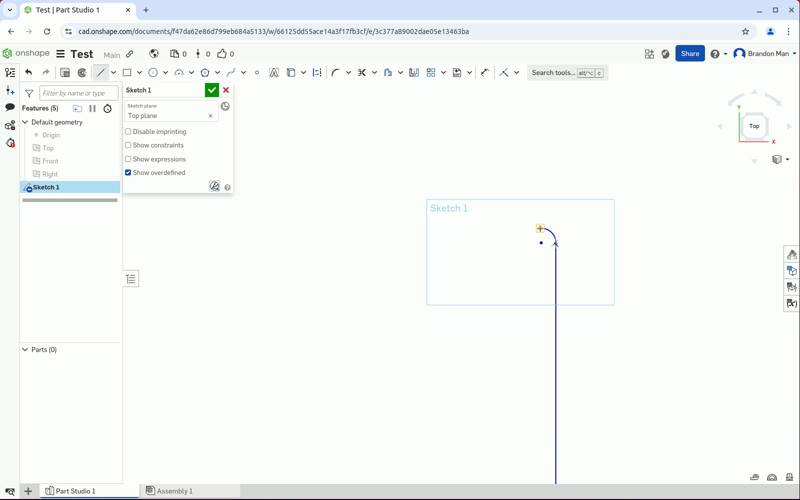
scroll(6)
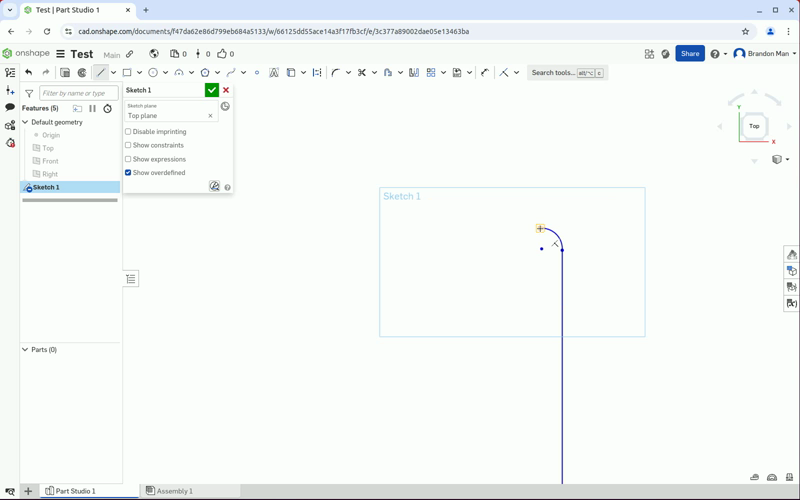
scroll(6)
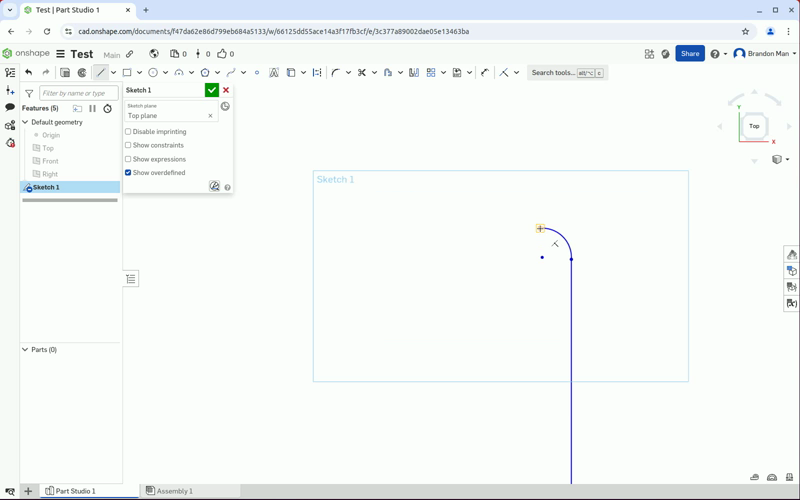
scroll(6)
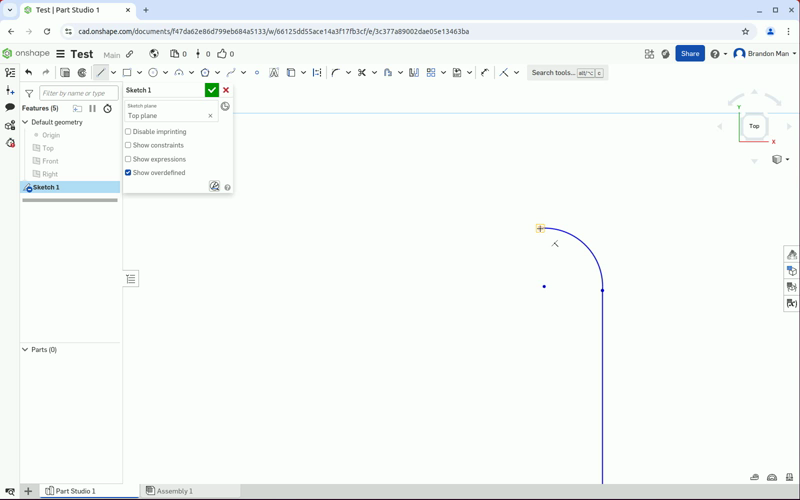
click(540, 228)
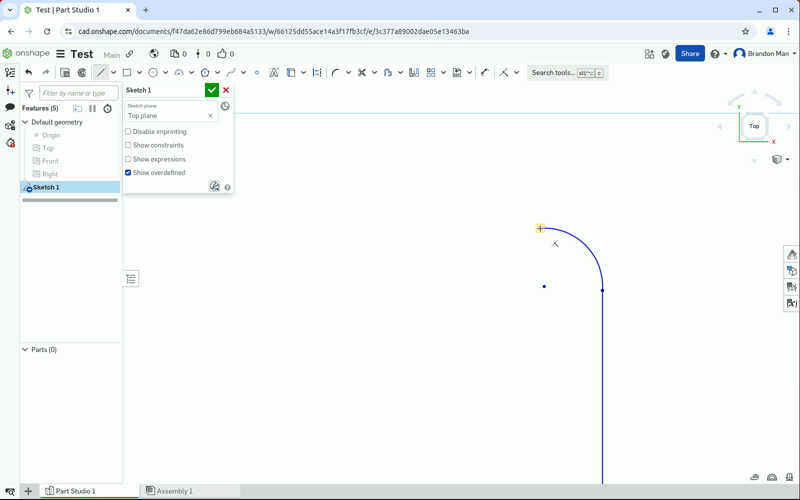
scroll(-6)
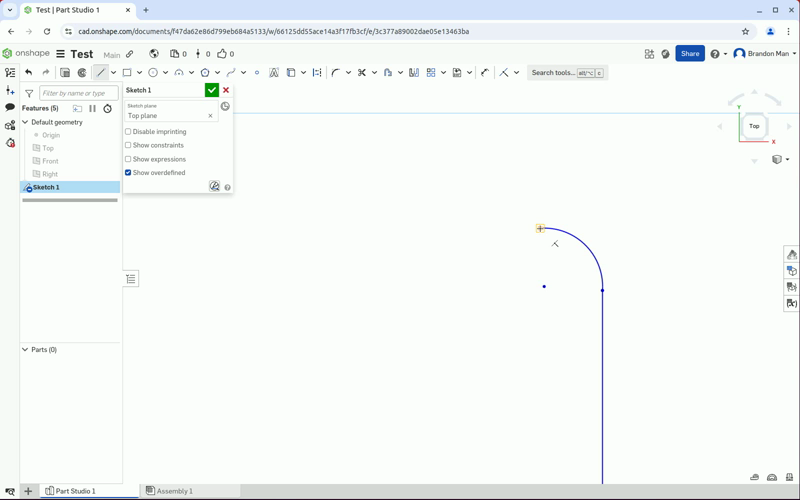
scroll(-6)
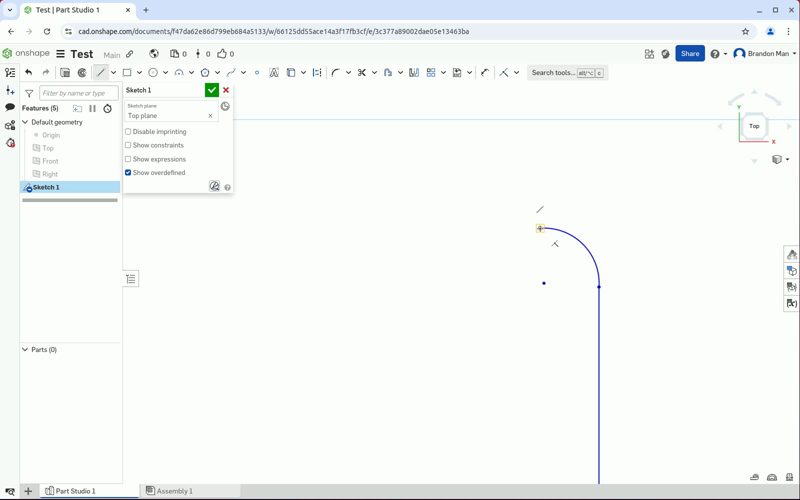
scroll(-6)
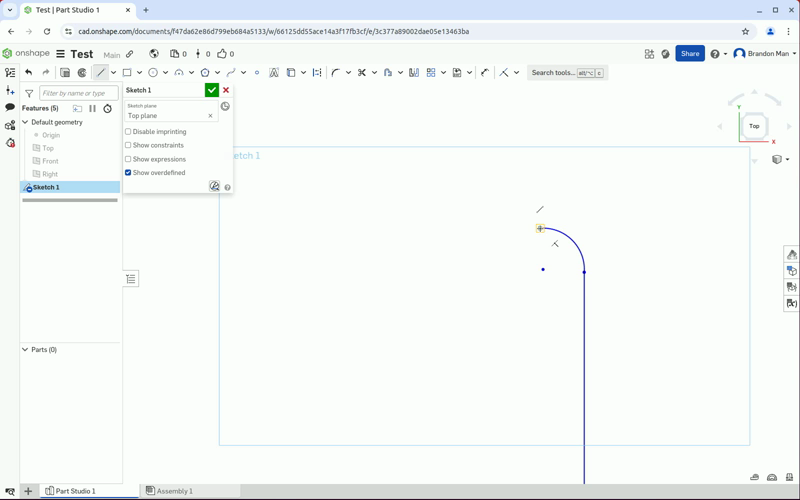
scroll(-6)
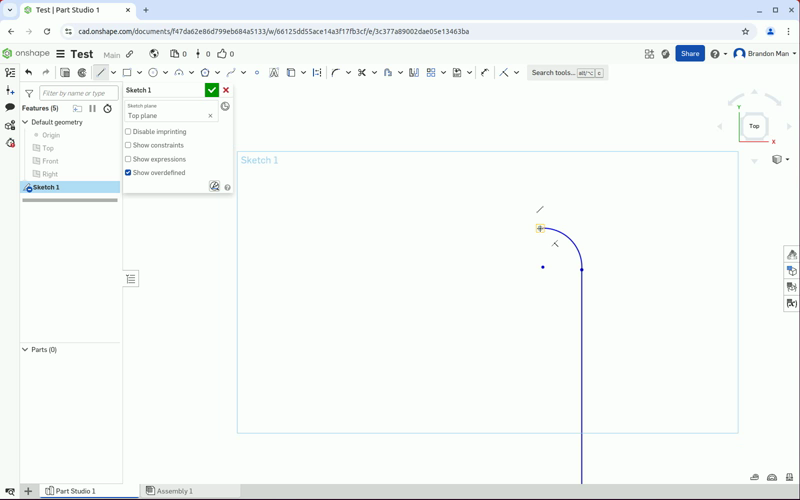
scroll(-6)
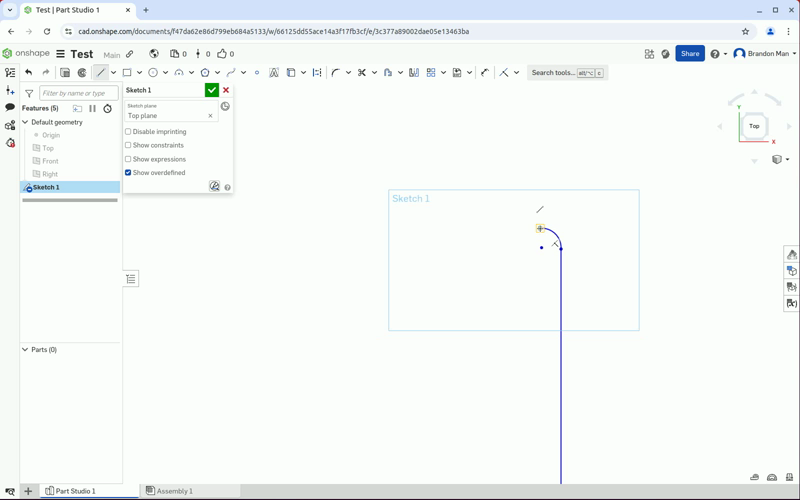
scroll(-6)
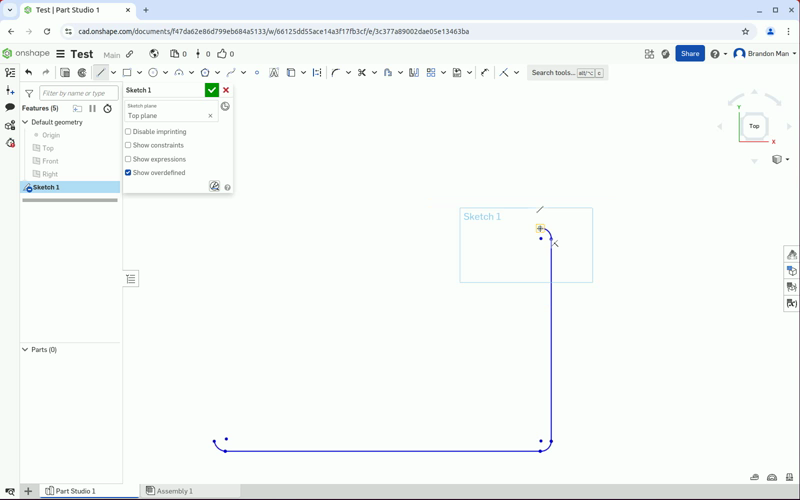
scroll(-6)
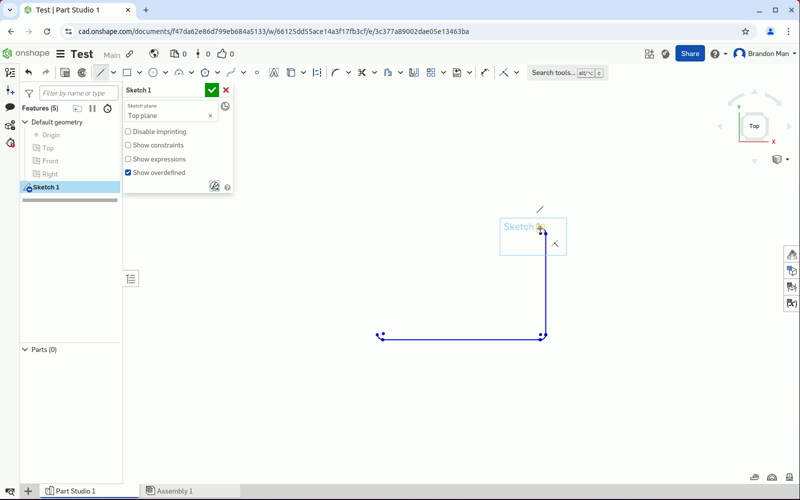
key_down(shift)
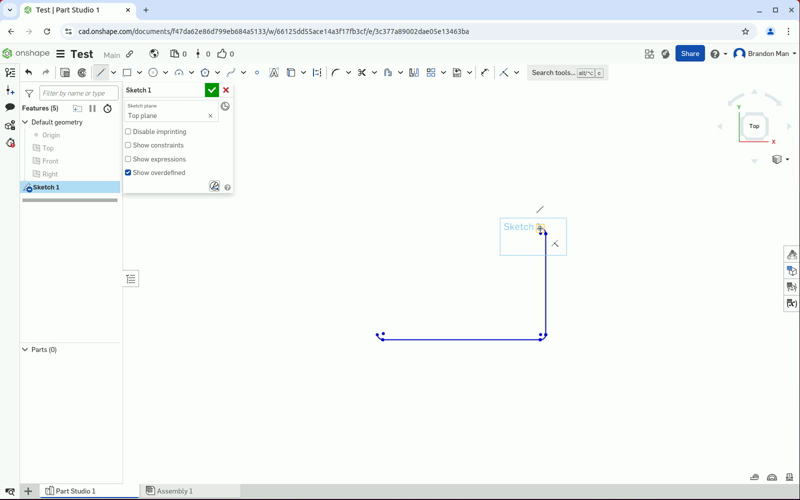
mouse_move(382, 228)
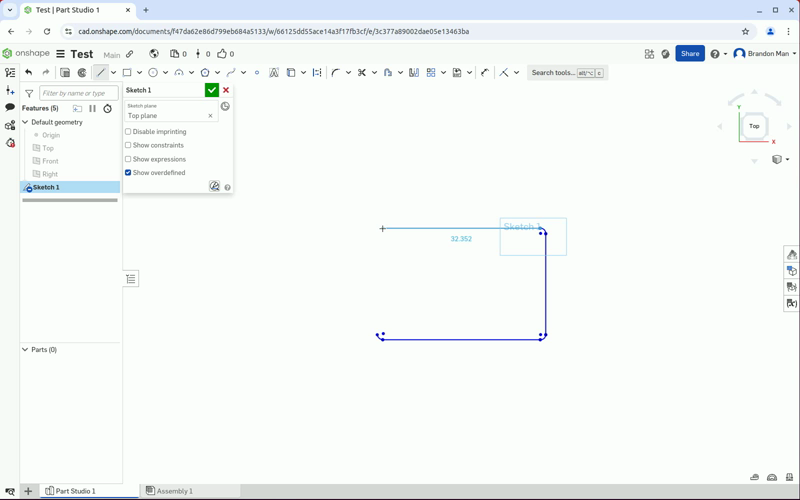
click(382, 228)
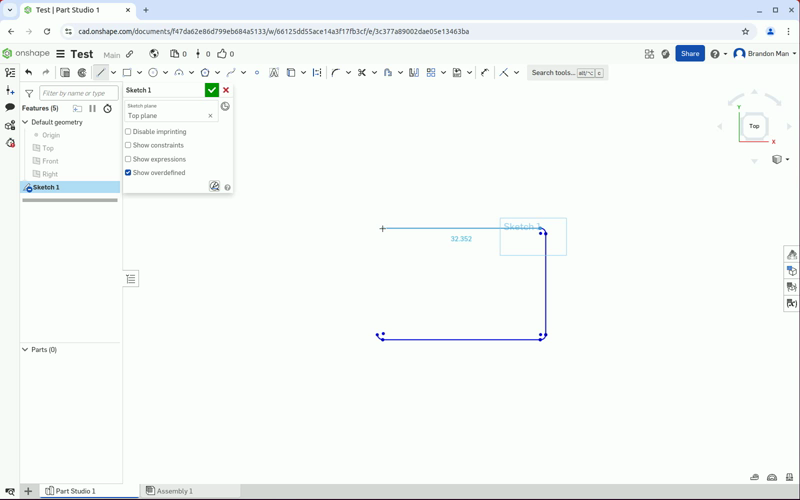
key_up(shift)
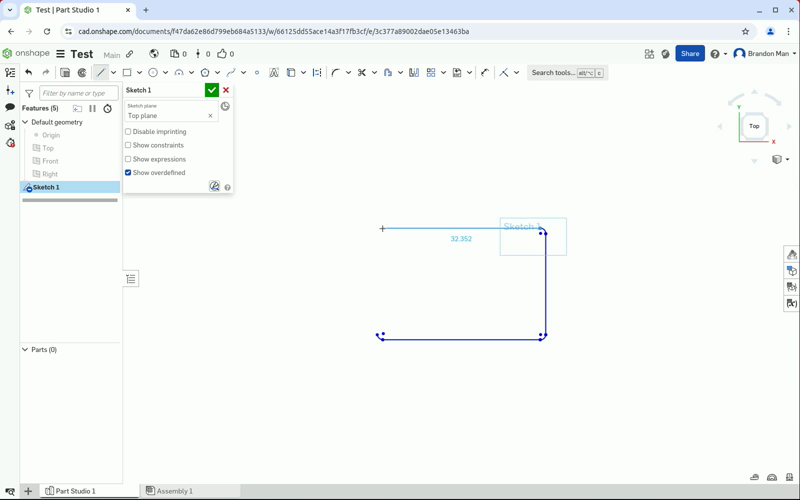
key(esc)
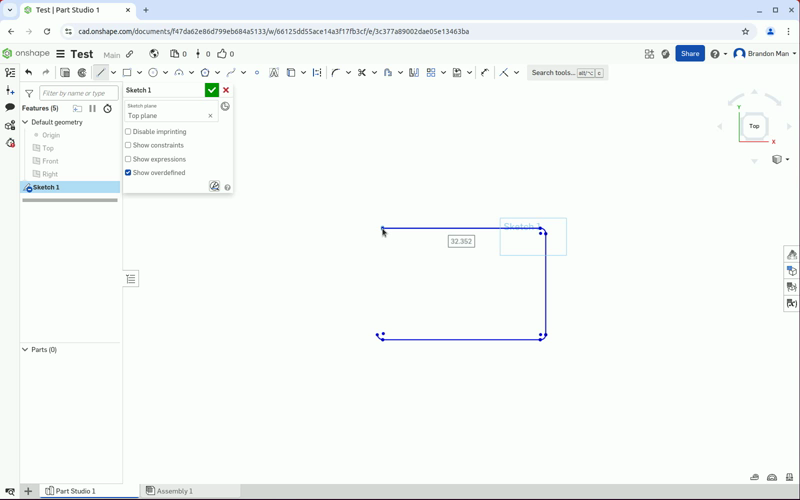
key(a)
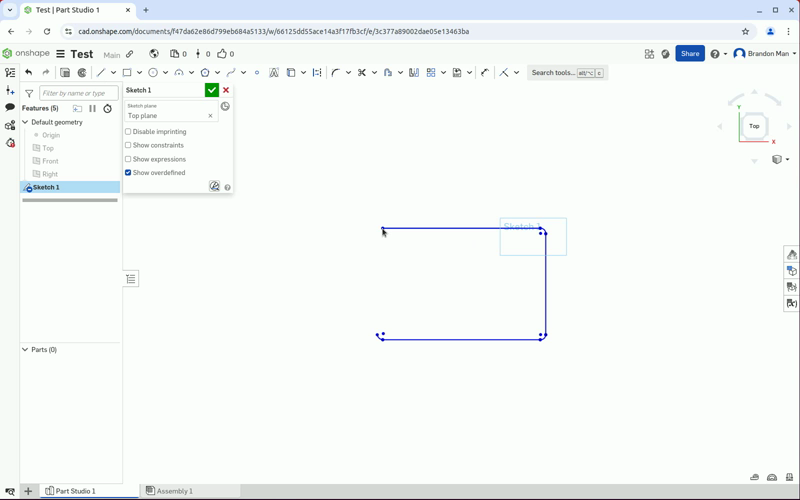
mouse_move(382, 228)
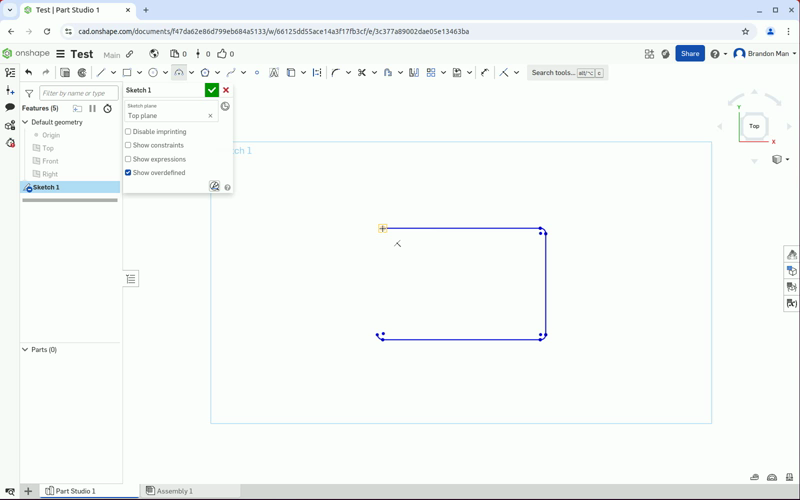
click(382, 228)
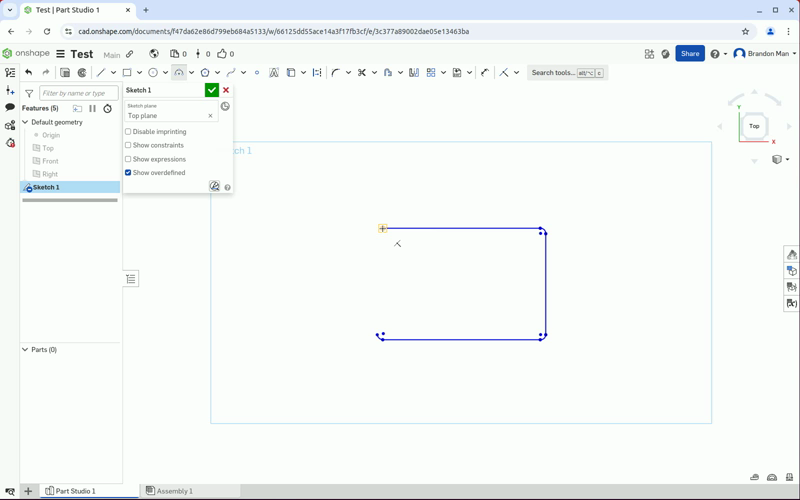
key_down(shift)
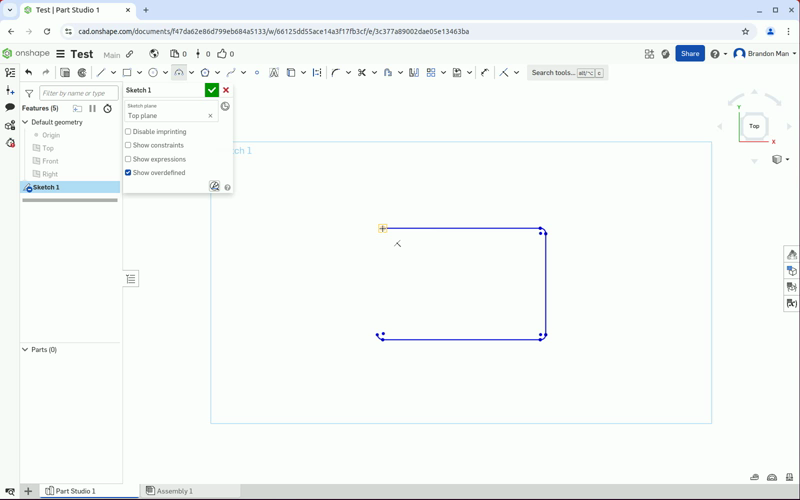
mouse_move(377, 233)
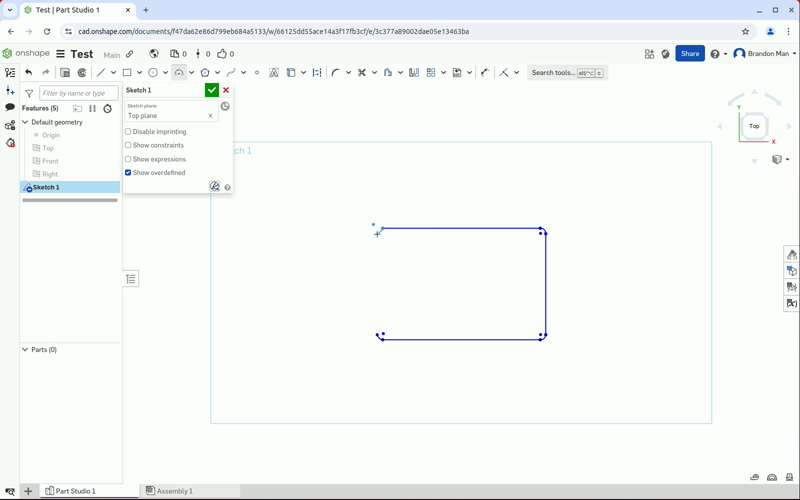
click(377, 233)
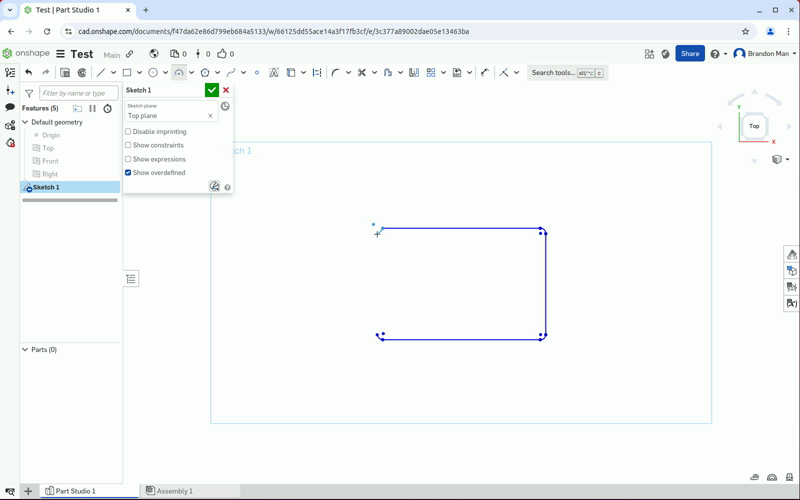
mouse_move(379, 229)
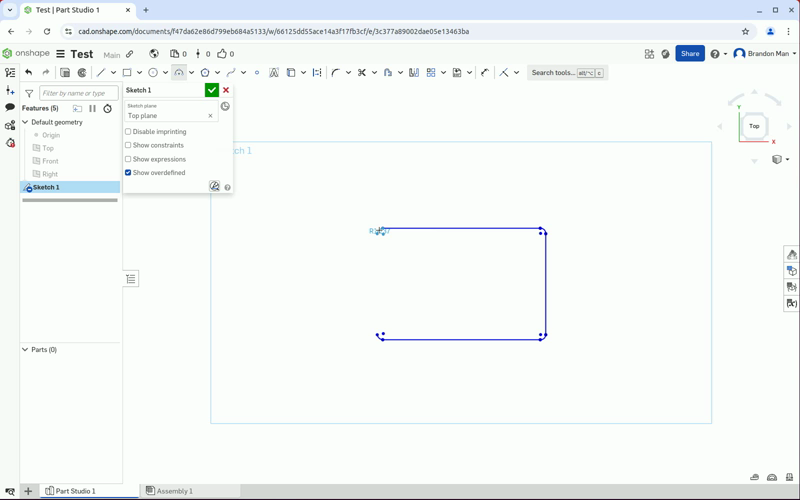
scroll(6)
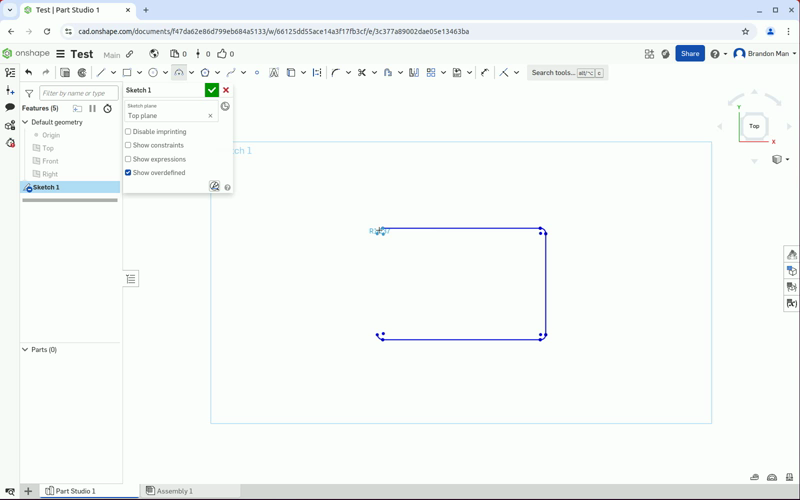
scroll(6)
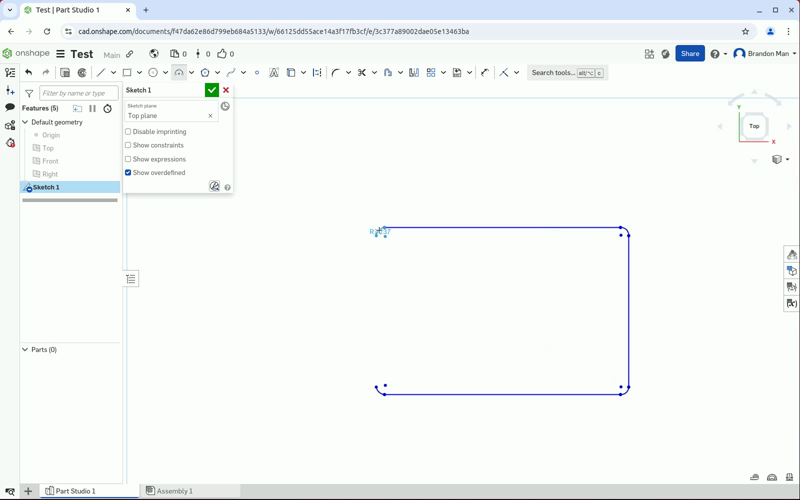
scroll(6)
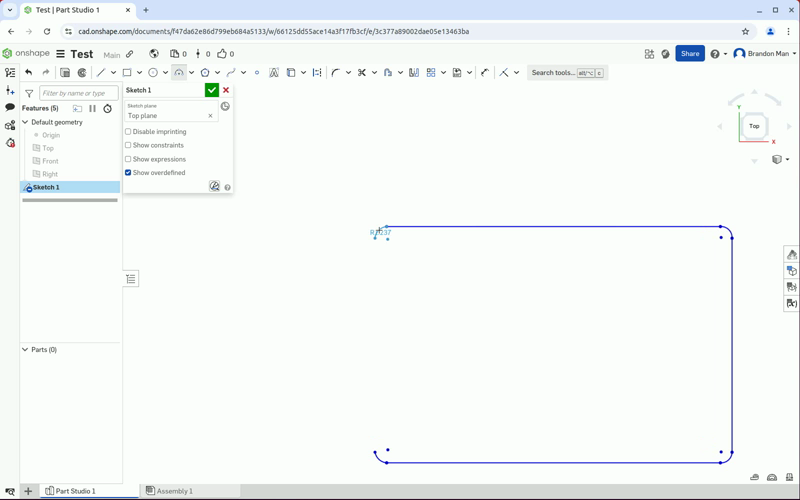
scroll(6)
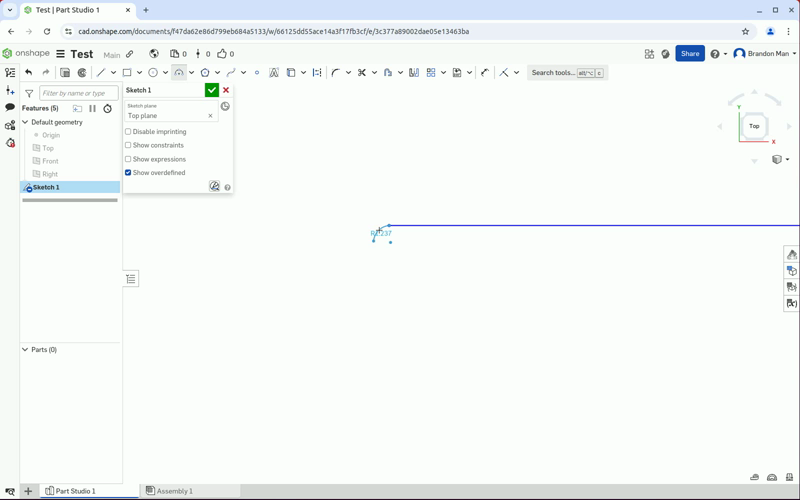
scroll(6)
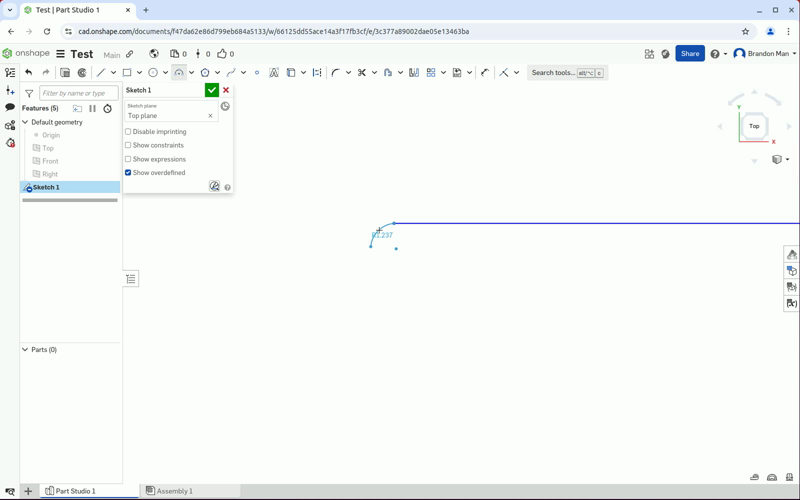
scroll(6)
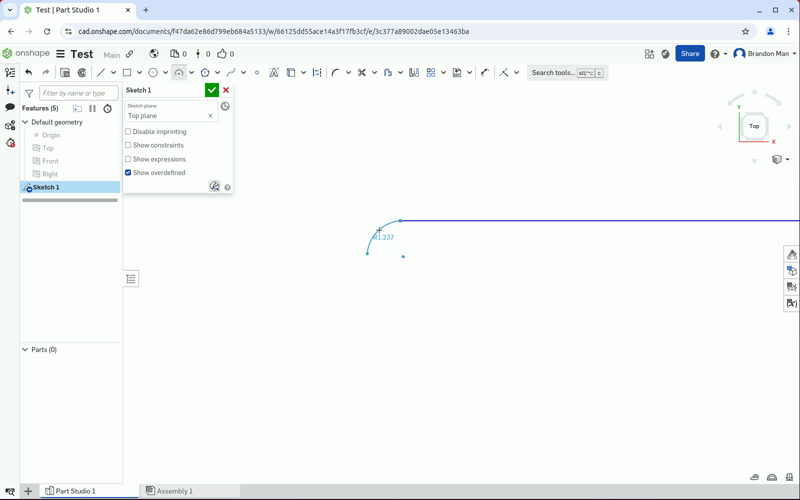
scroll(6)
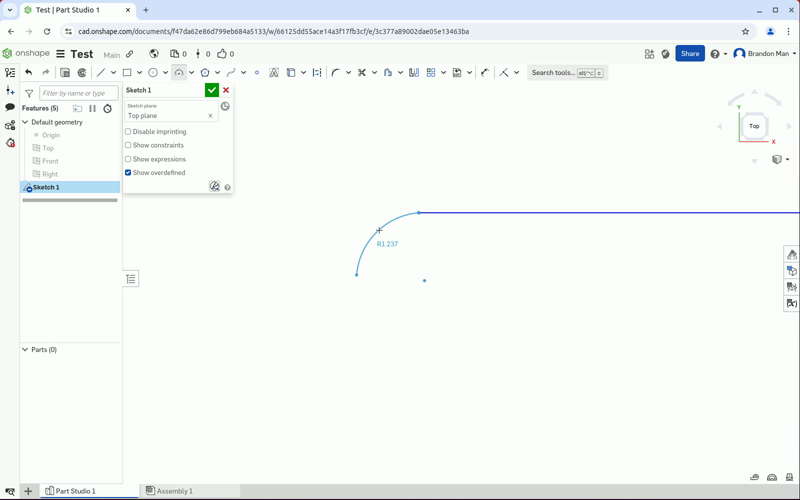
click(379, 229)
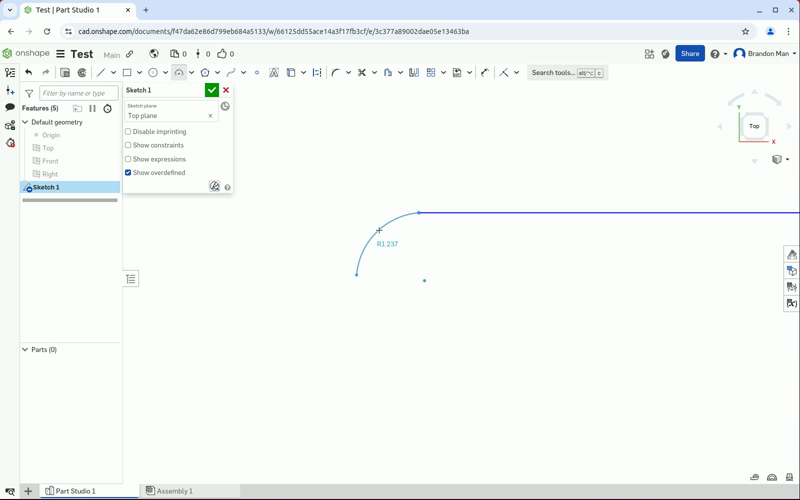
scroll(-6)
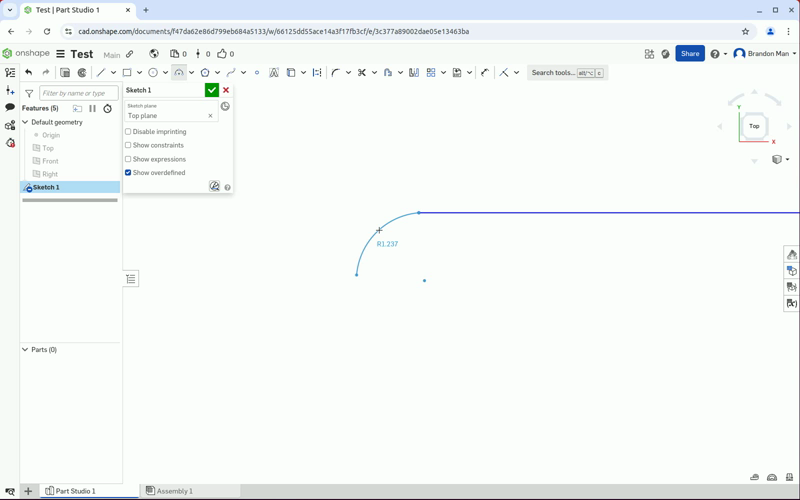
scroll(-6)
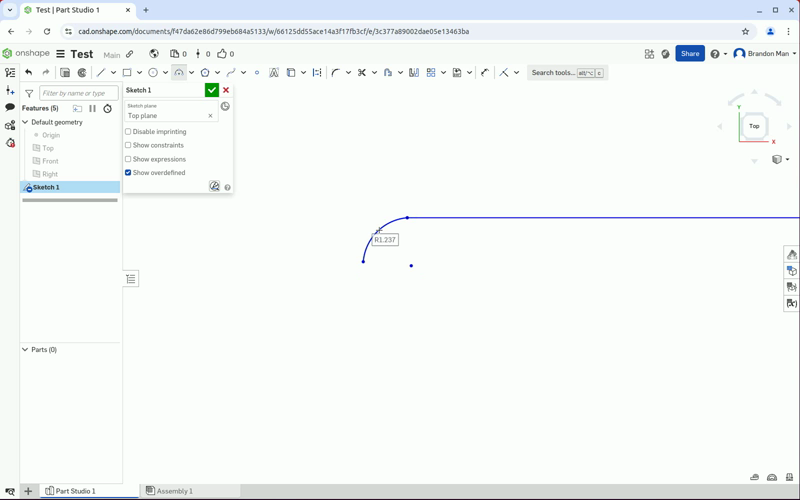
scroll(-6)
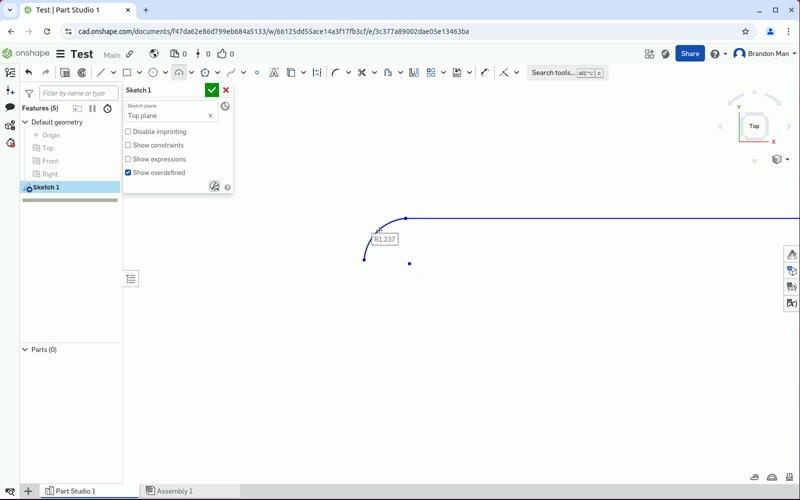
scroll(-6)
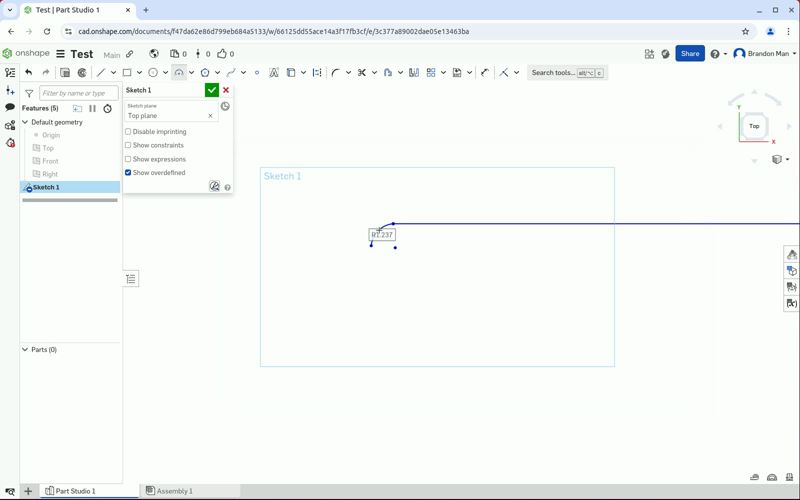
scroll(-6)
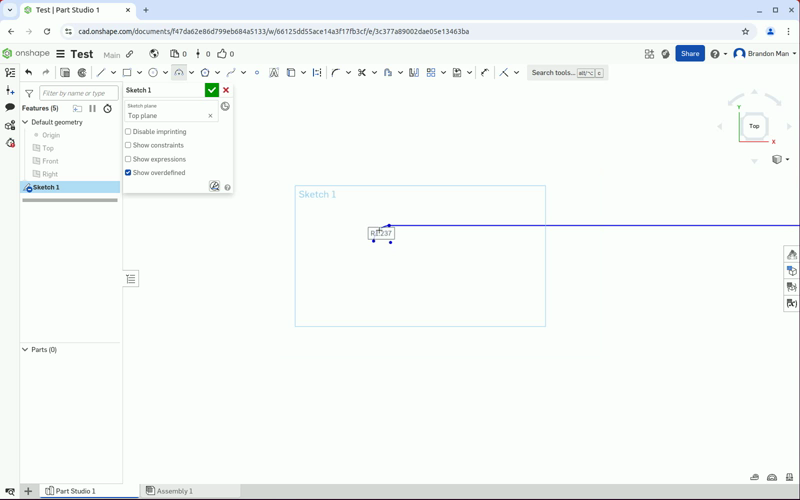
scroll(-6)
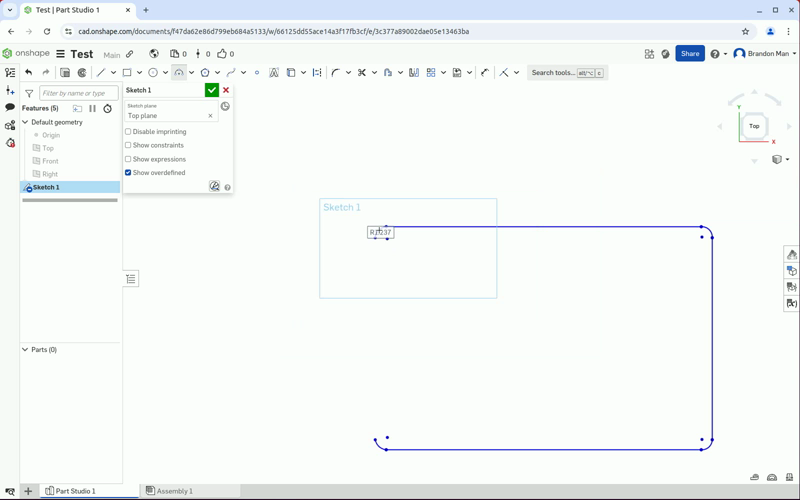
scroll(-6)
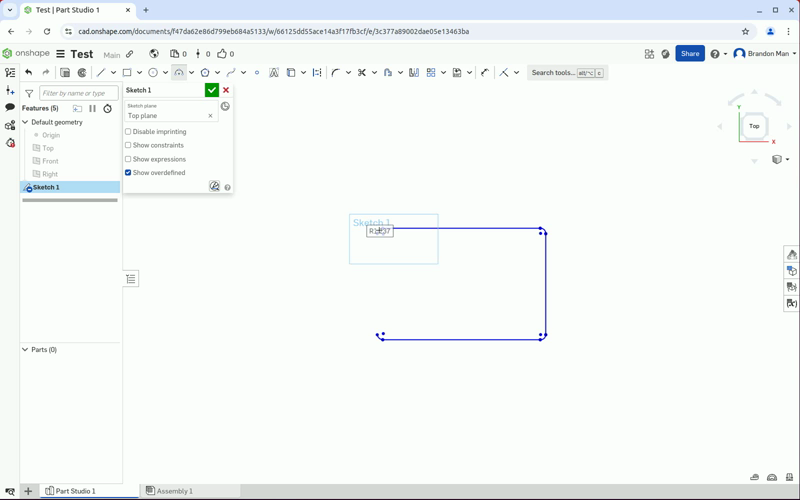
key_up(shift)
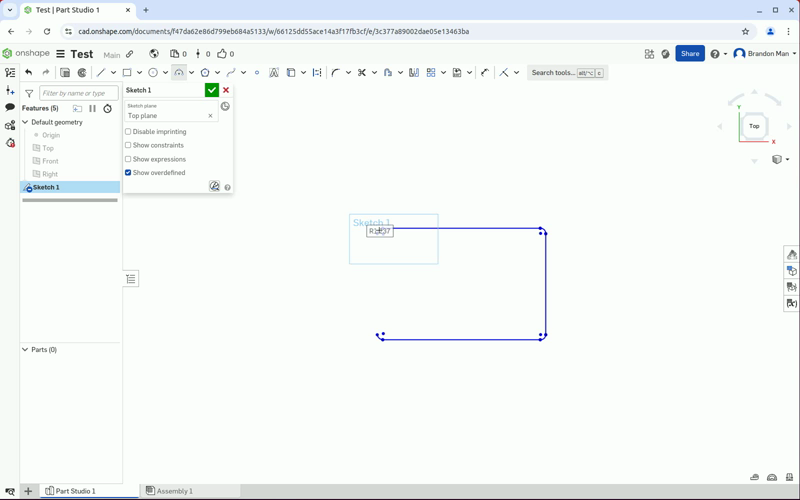
key(esc)
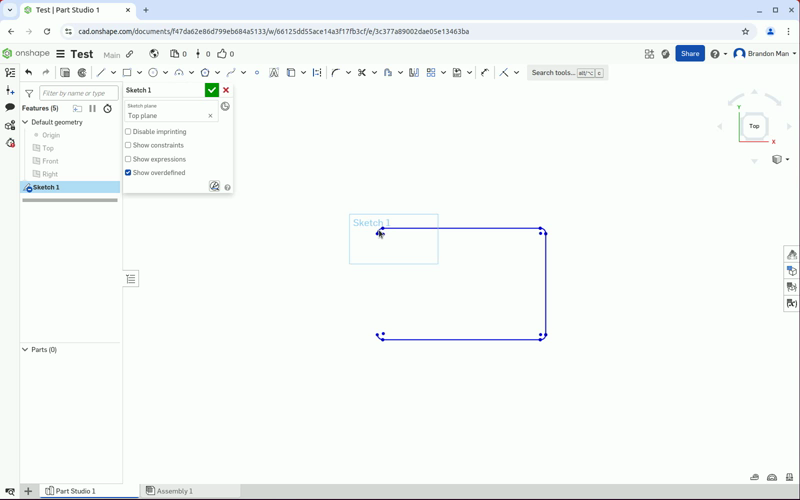
key(l)
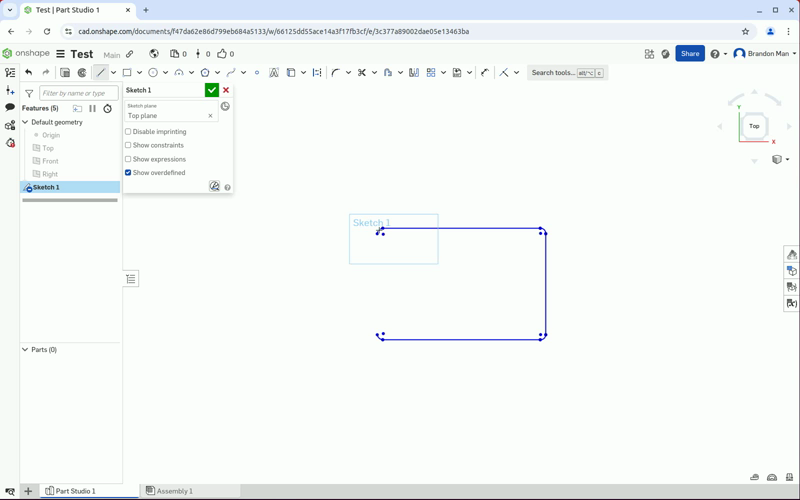
mouse_move(377, 233)
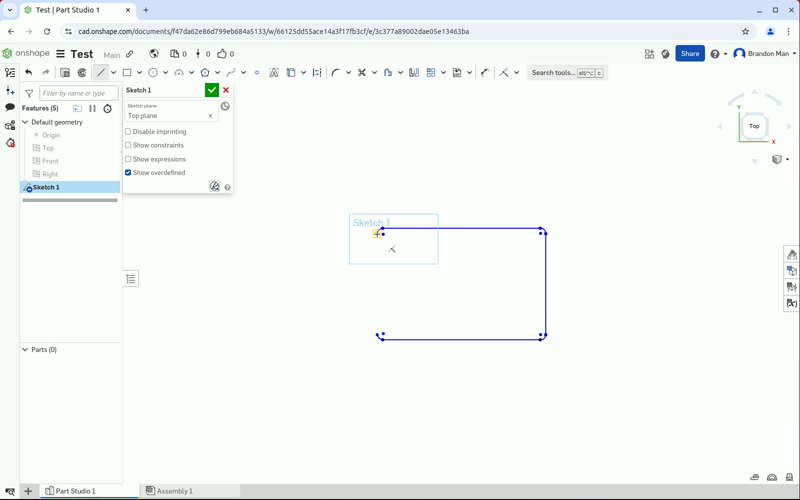
scroll(6)
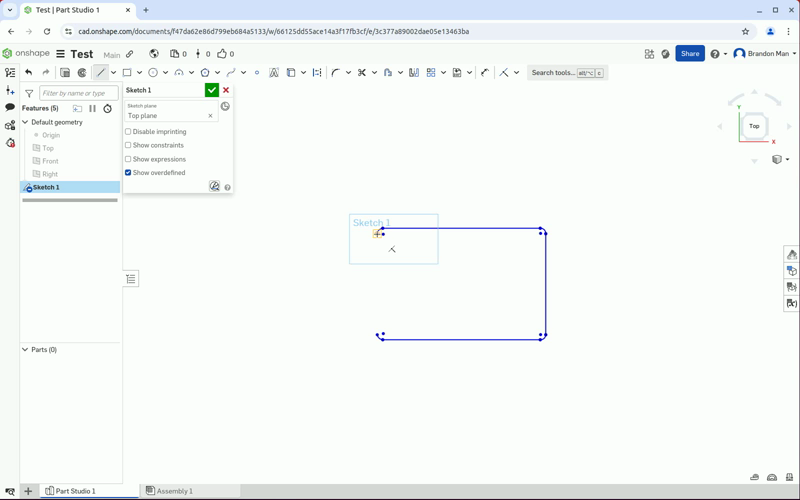
scroll(6)
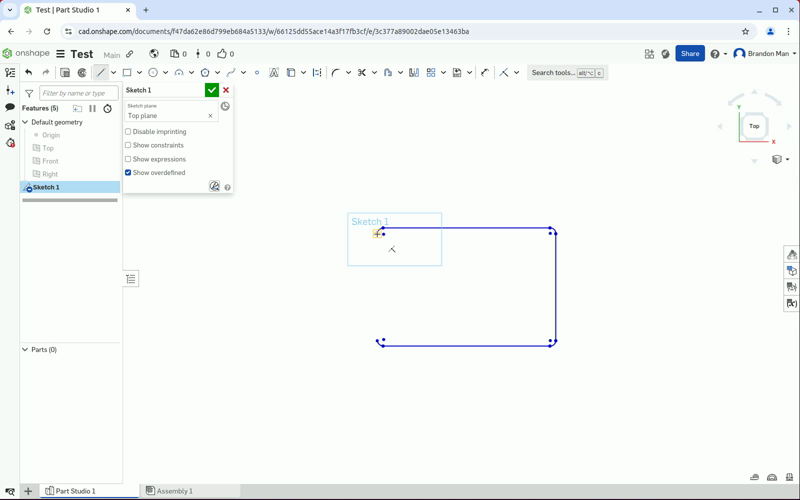
scroll(6)
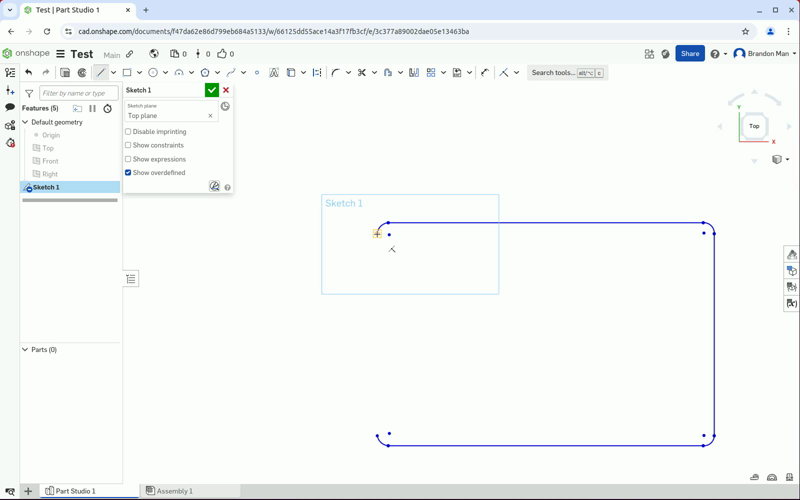
scroll(6)
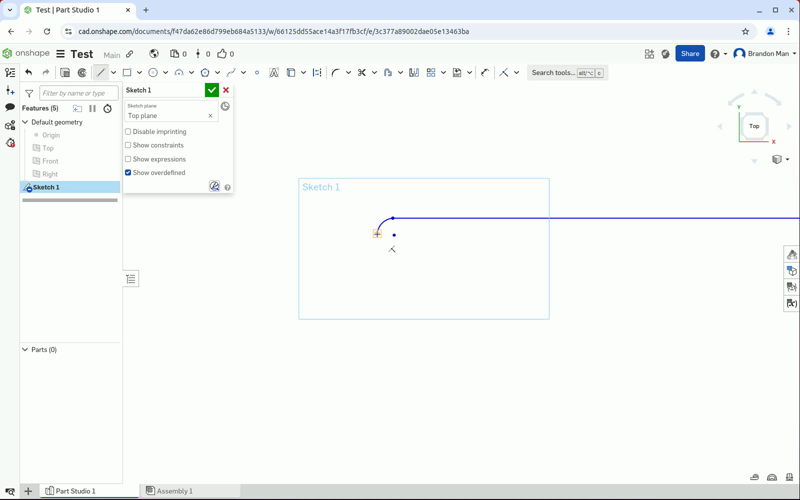
scroll(6)
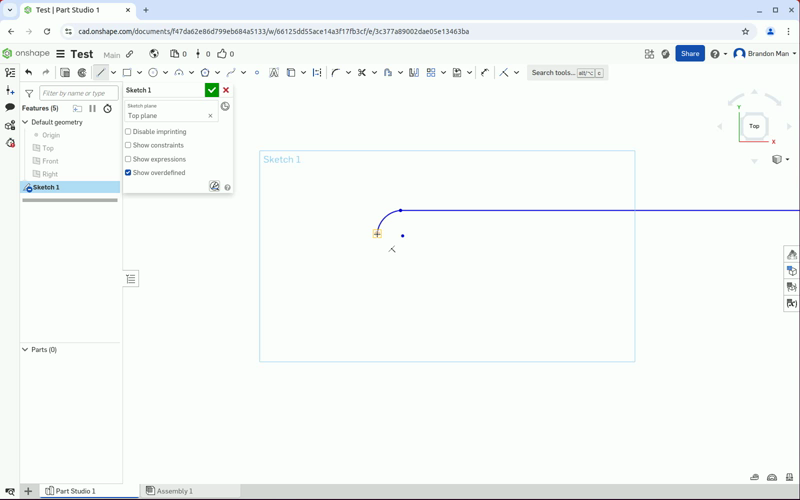
scroll(6)
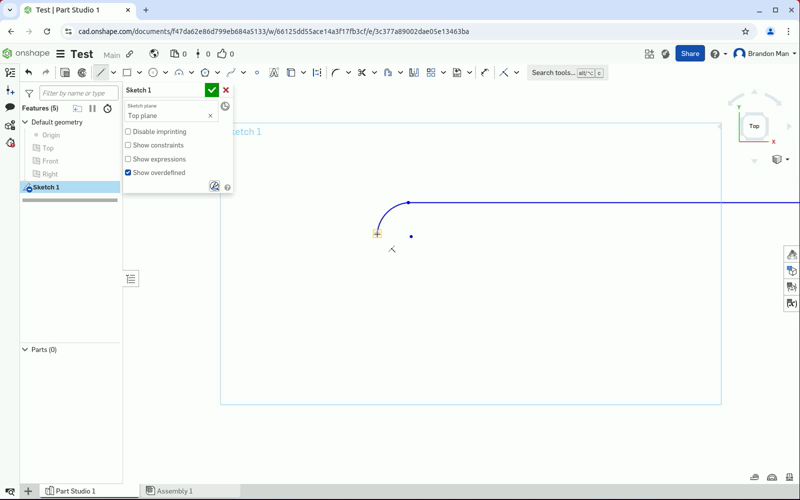
scroll(6)
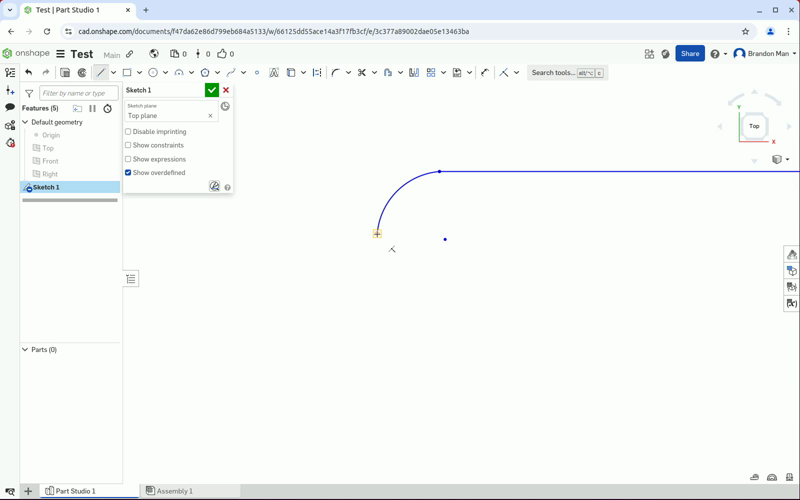
click(377, 233)
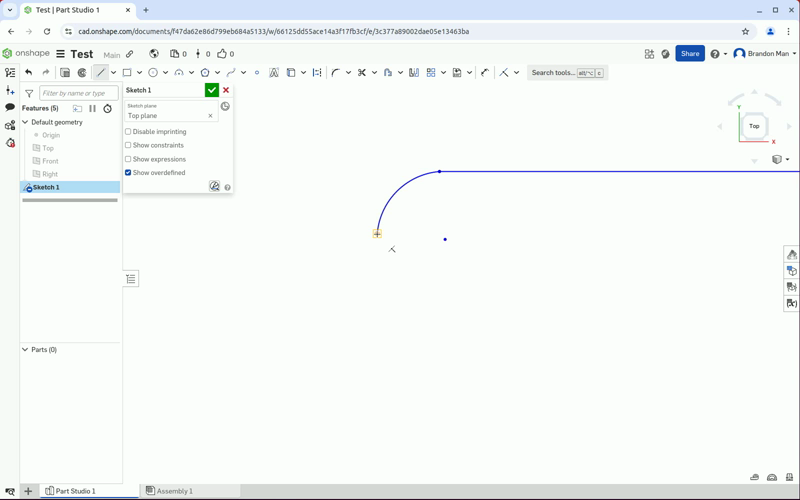
scroll(-6)
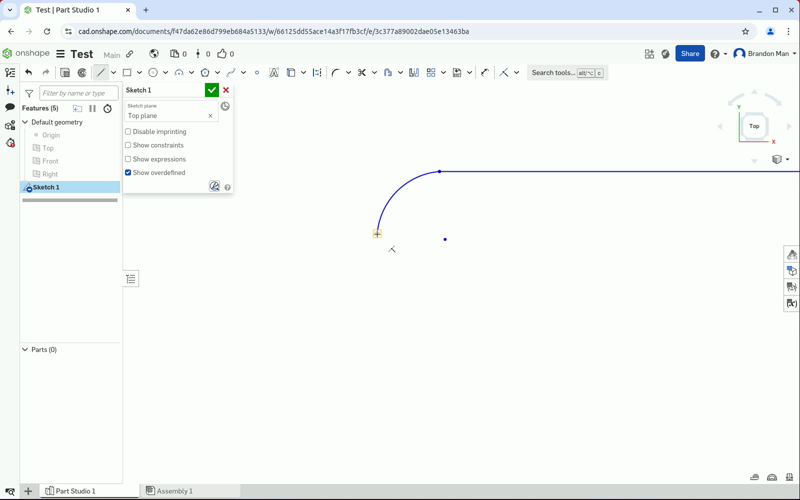
scroll(-6)
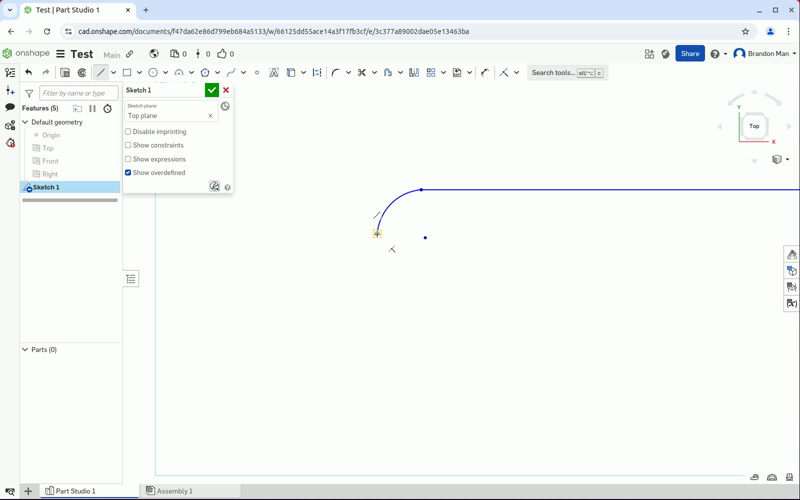
scroll(-6)
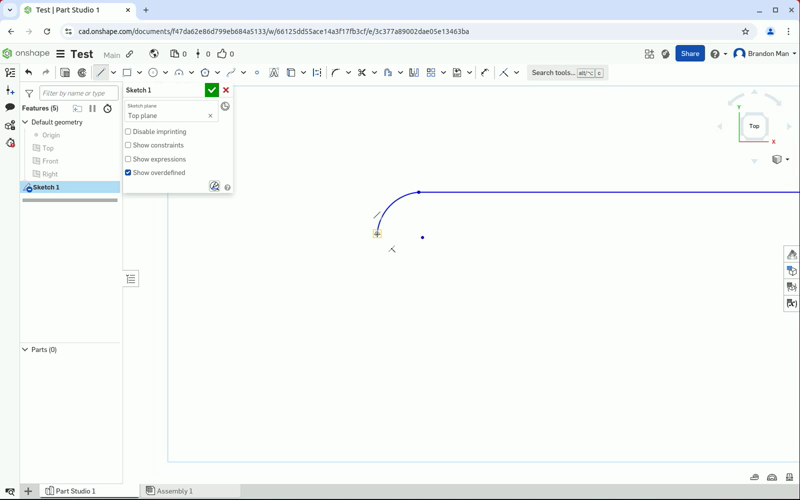
scroll(-6)
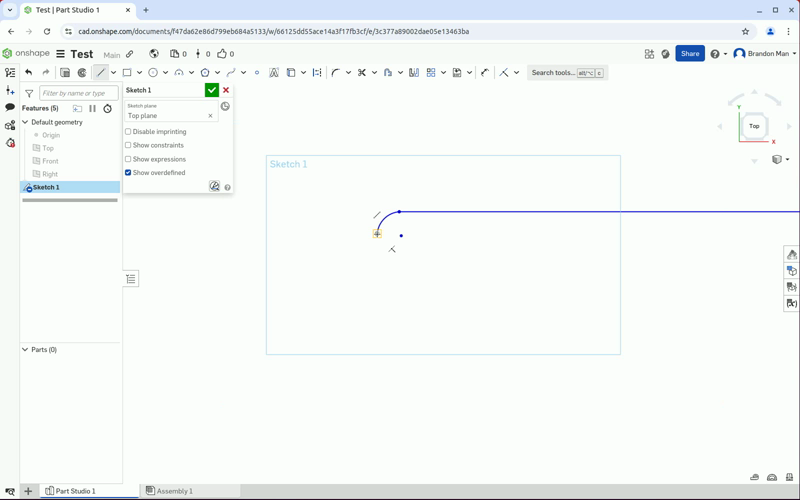
scroll(-6)
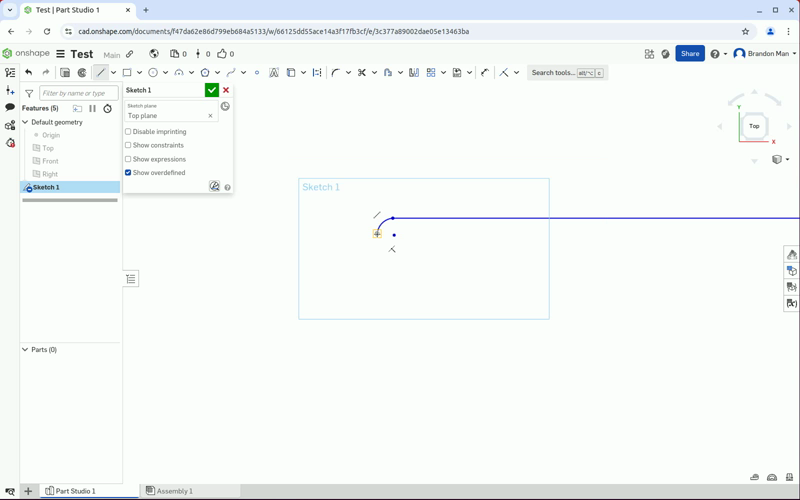
scroll(-6)
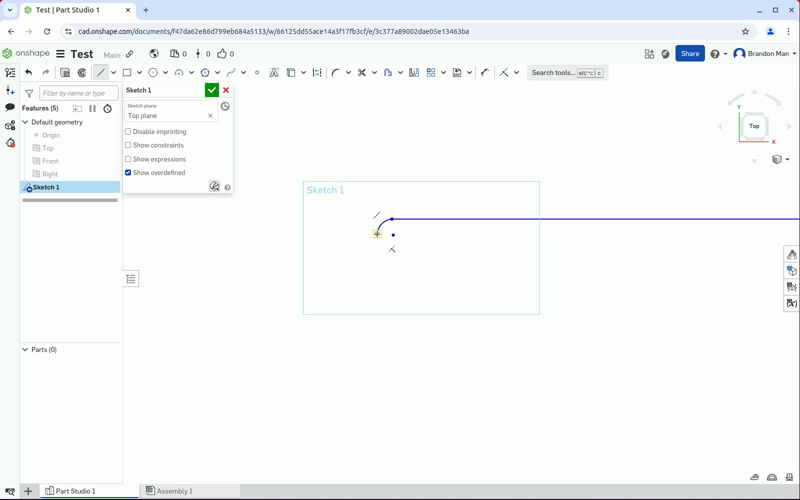
scroll(-6)
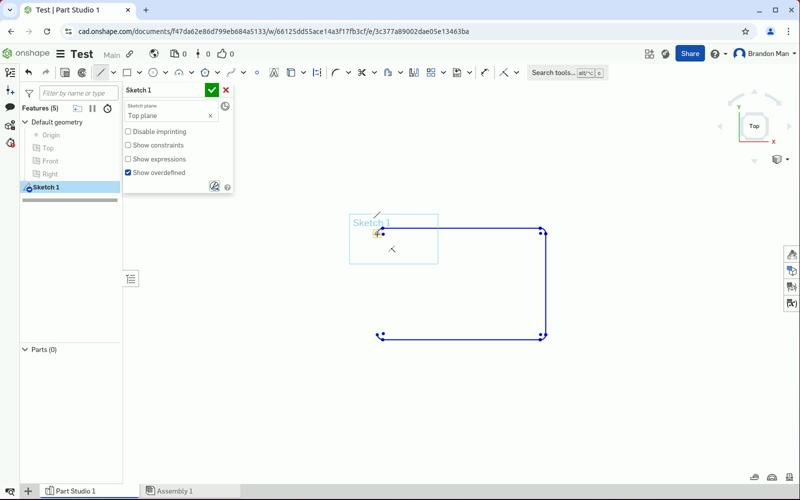
key_down(shift)
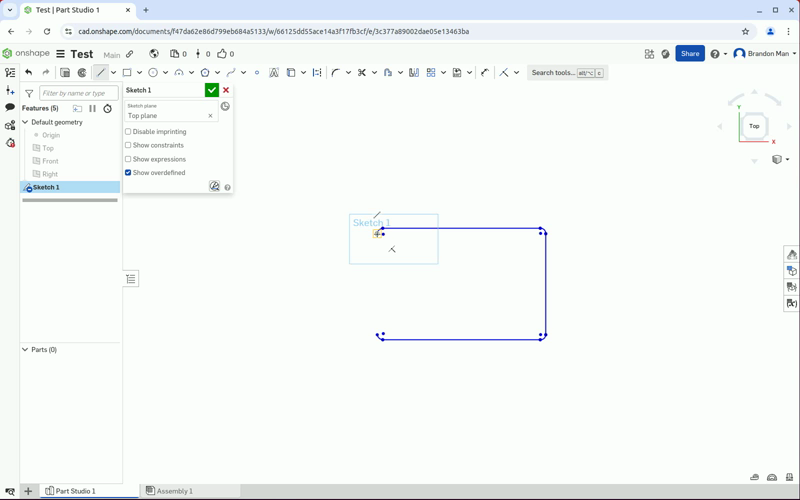
mouse_move(377, 334)
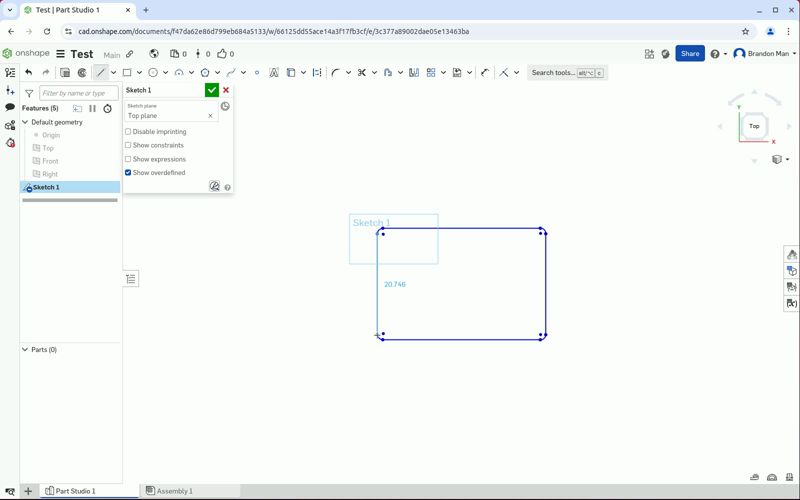
scroll(6)
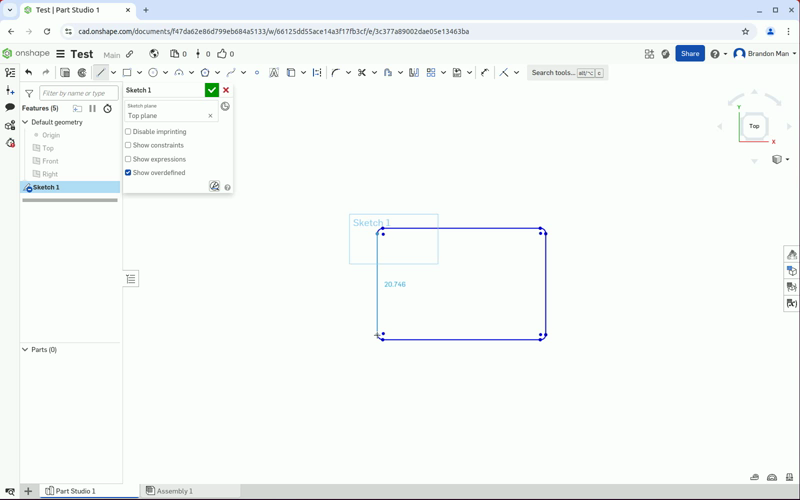
scroll(6)
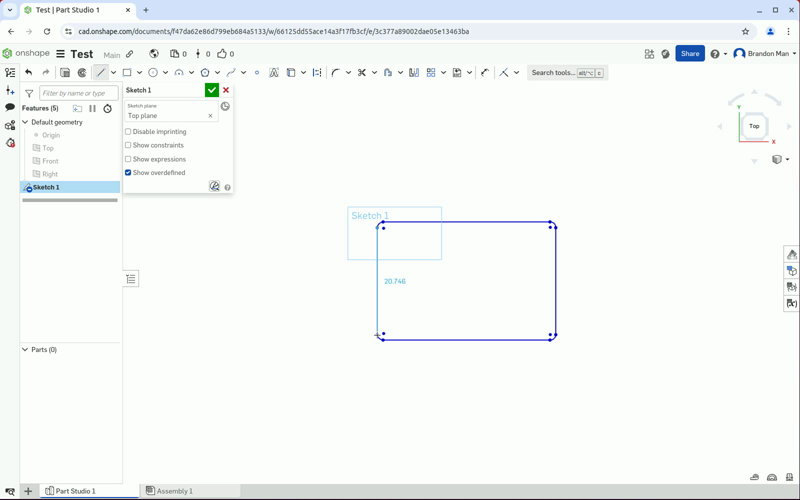
scroll(6)
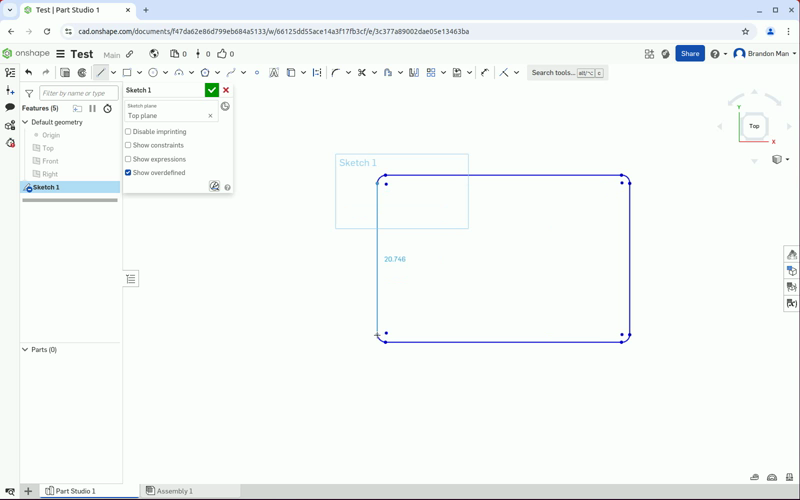
scroll(6)
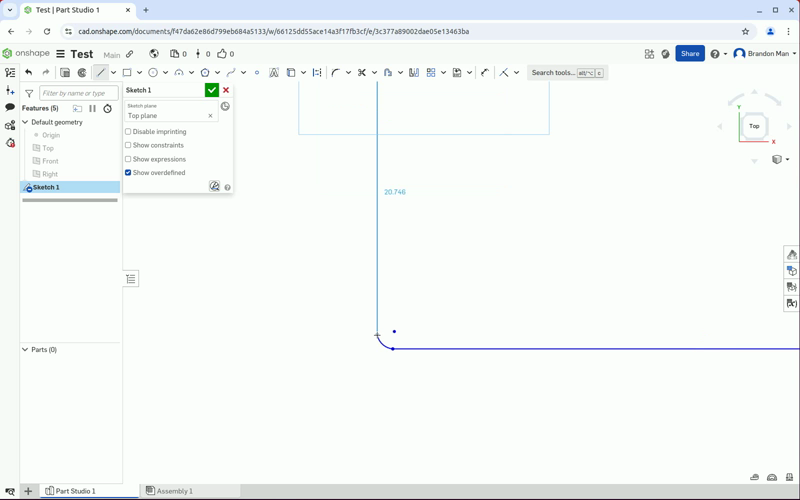
scroll(6)
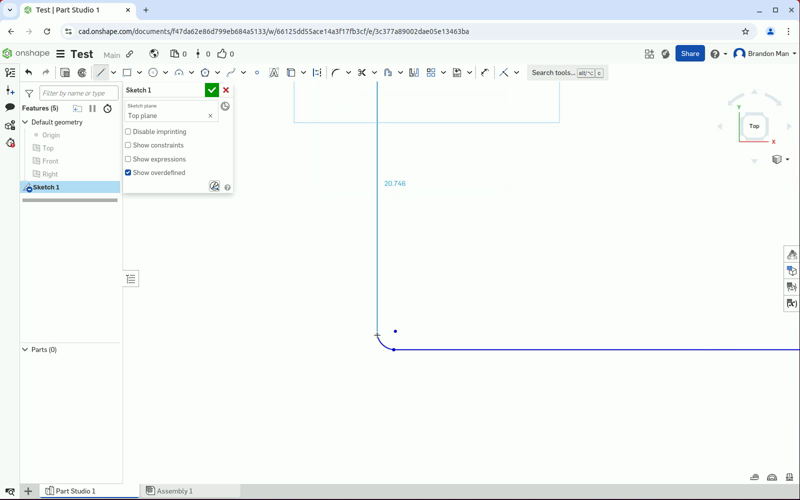
scroll(6)
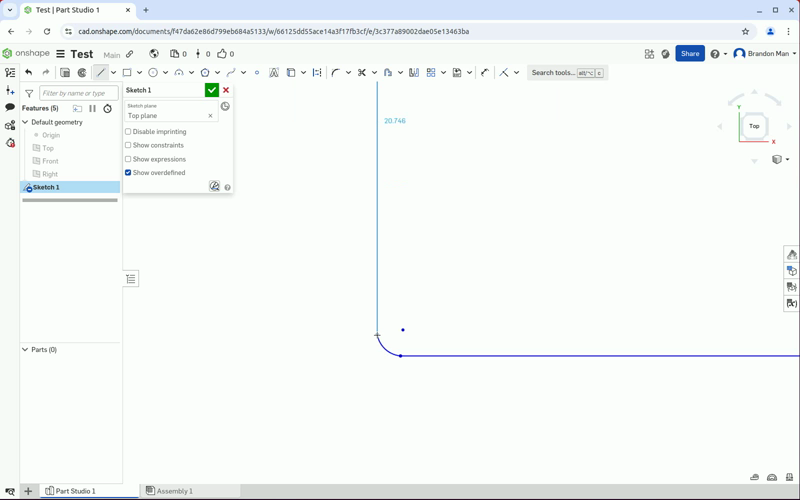
scroll(6)
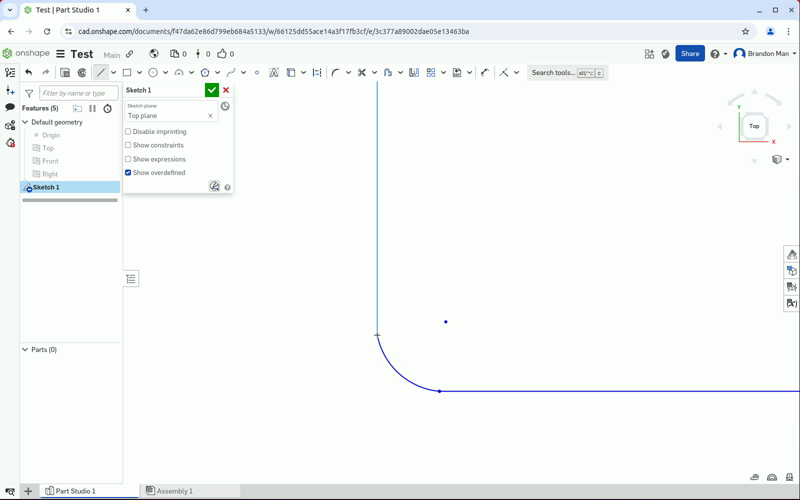
key_up(shift)
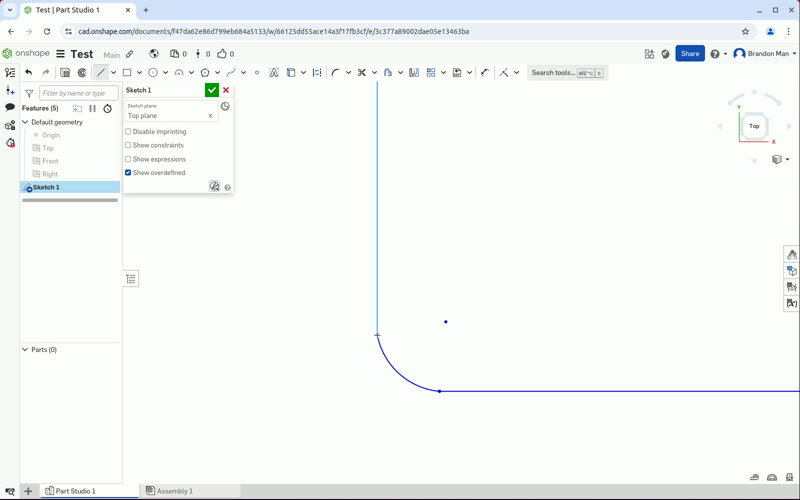
click(377, 334)
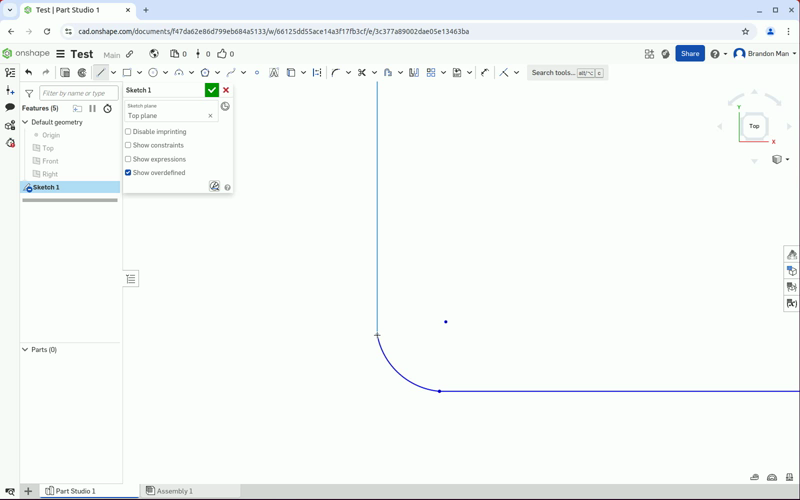
scroll(-6)
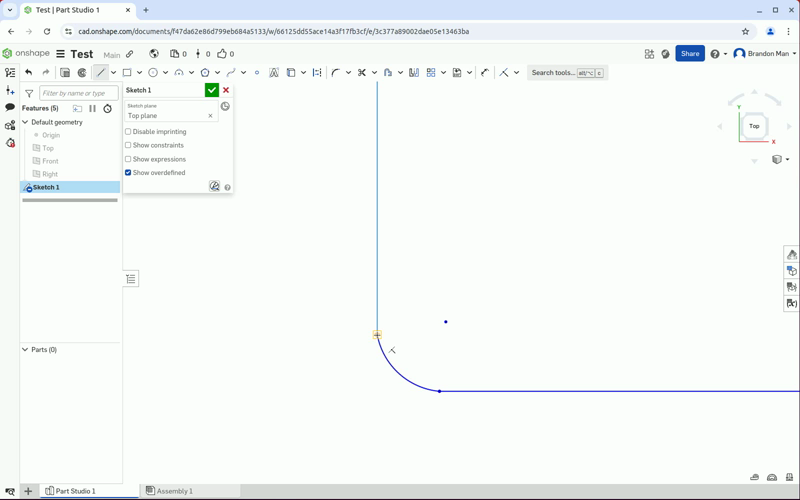
scroll(-6)
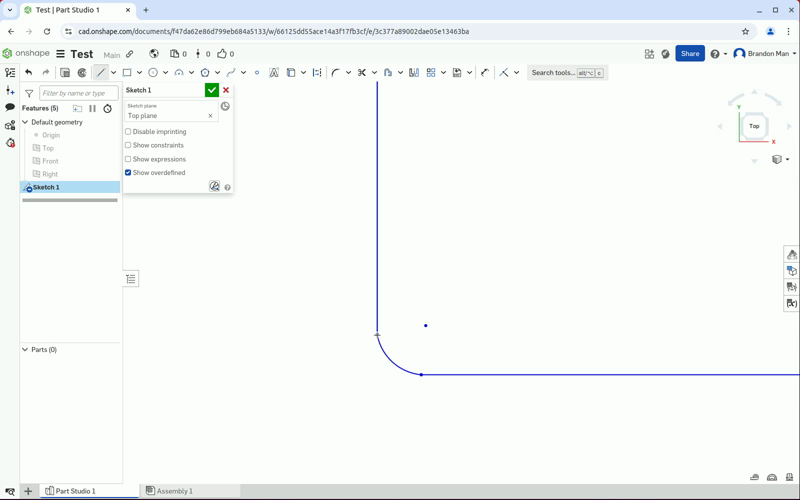
scroll(-6)
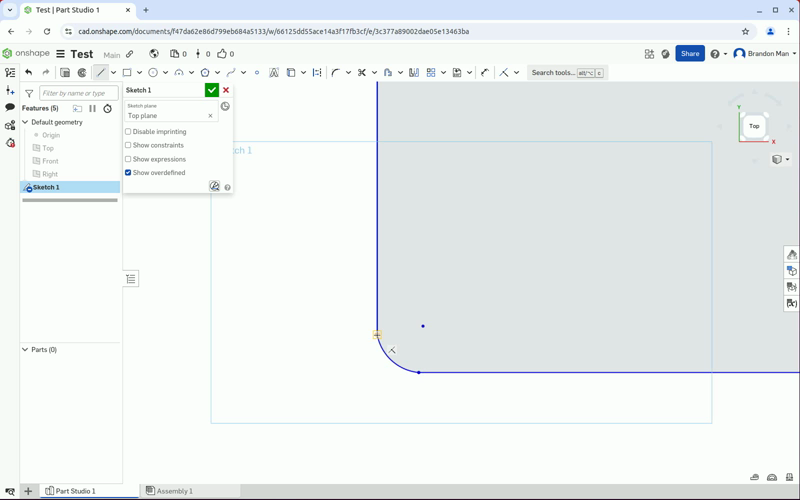
scroll(-6)
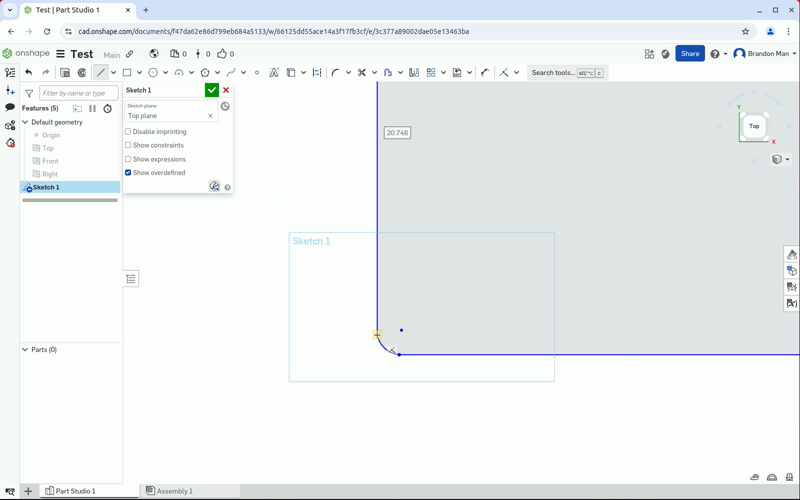
scroll(-6)
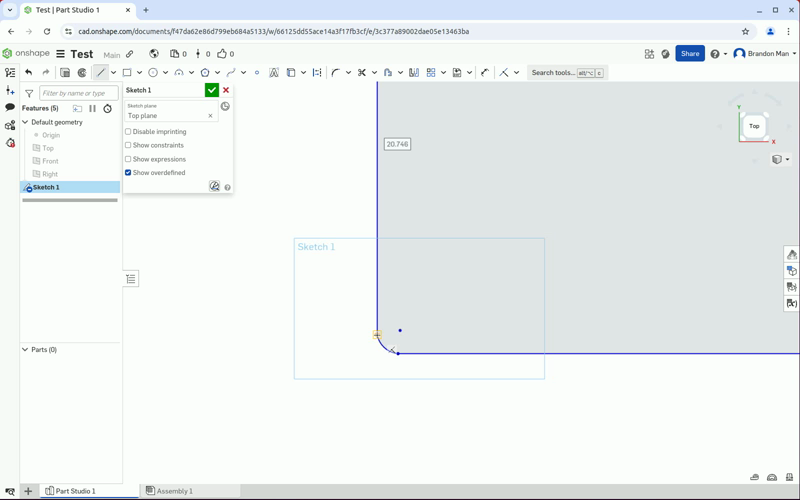
scroll(-6)
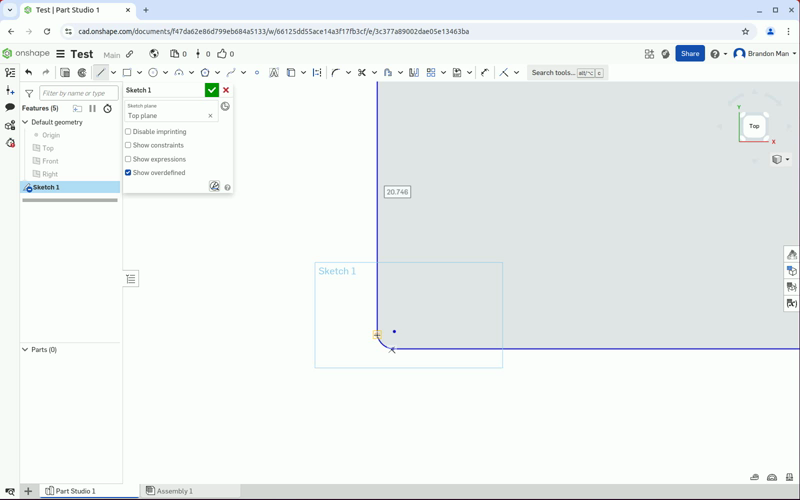
scroll(-6)
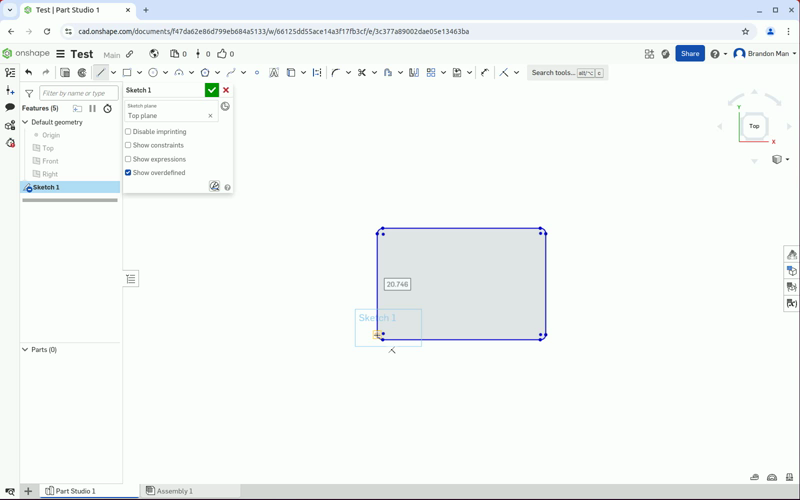
key(esc)
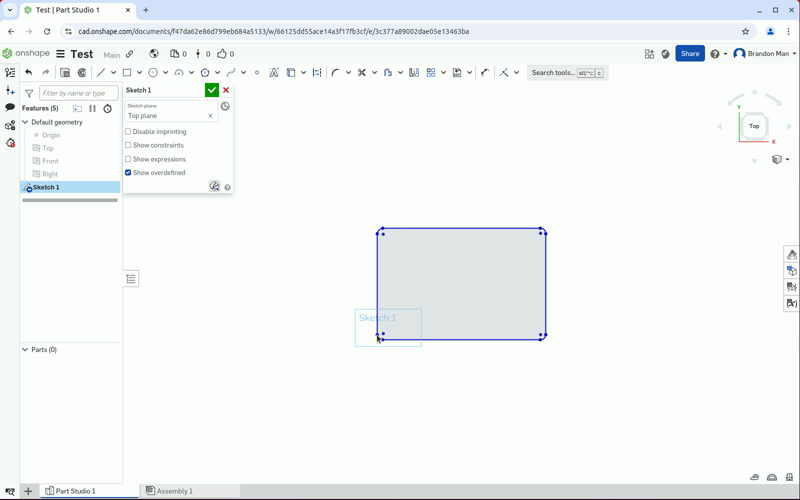
key(a)
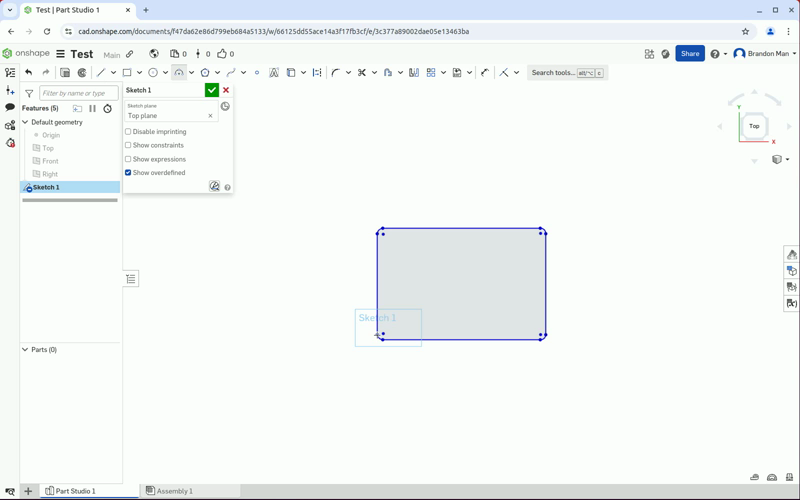
key_down(shift)
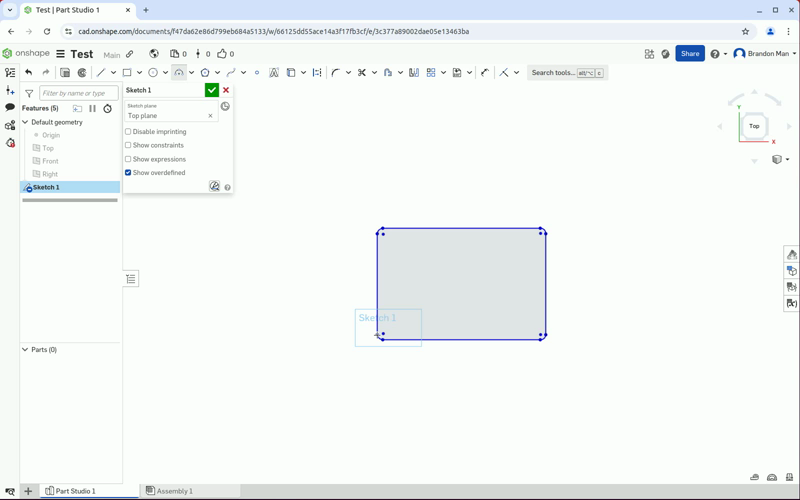
mouse_move(379, 332)
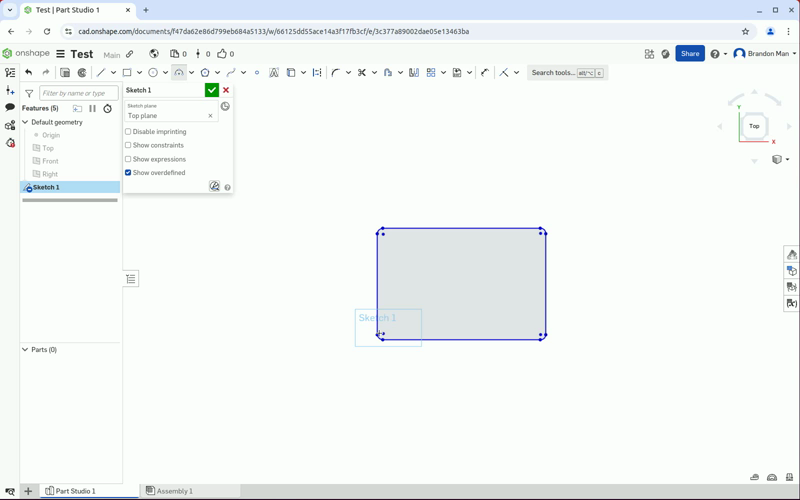
scroll(6)
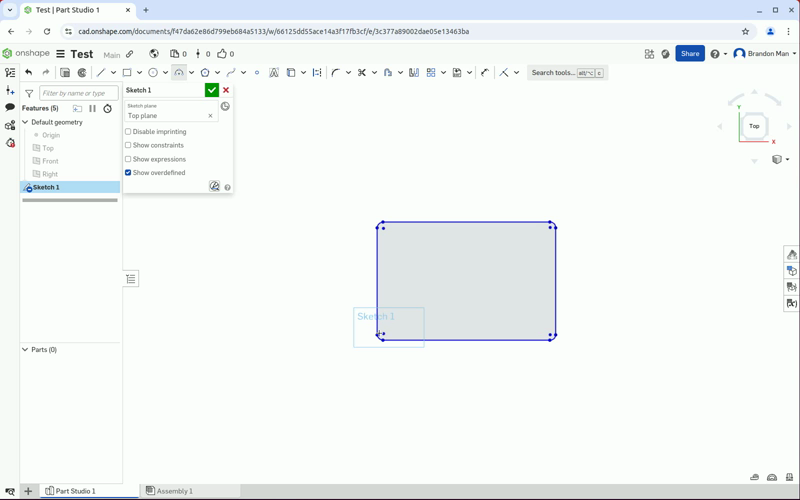
scroll(6)
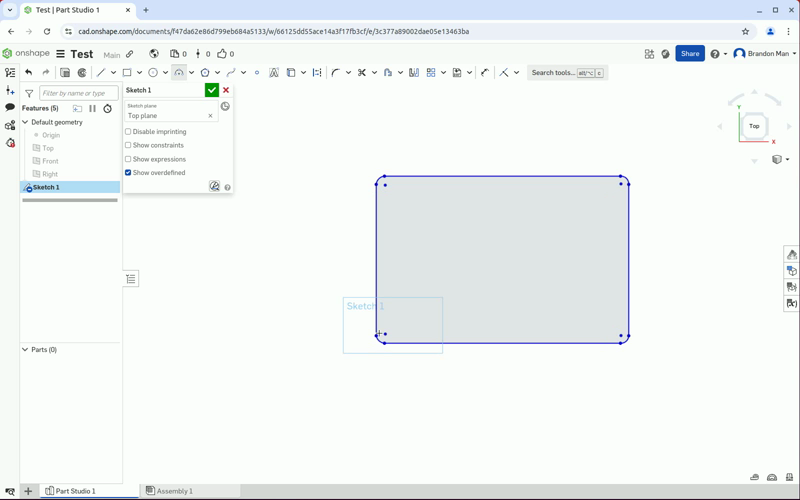
scroll(6)
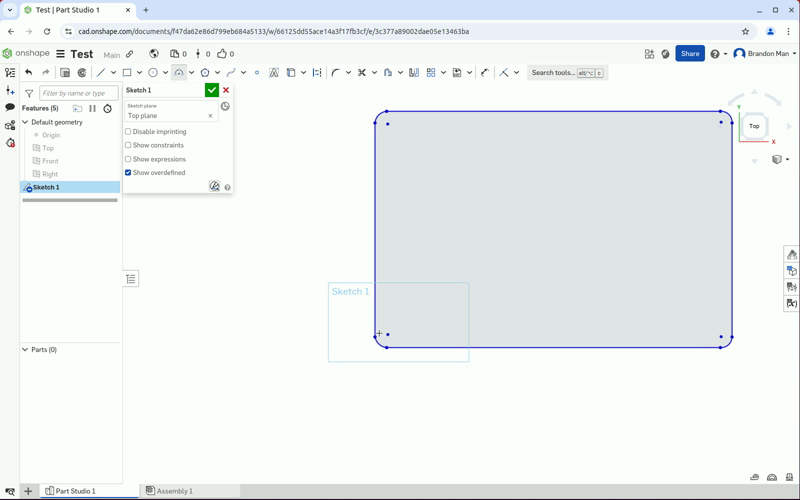
scroll(6)
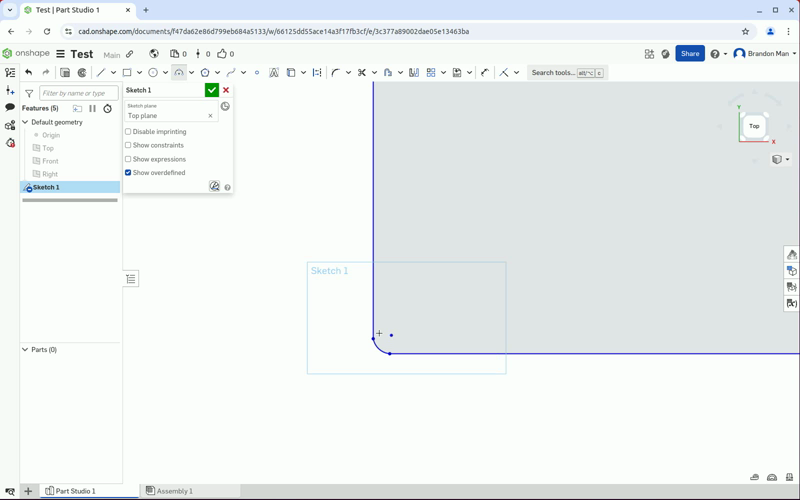
scroll(6)
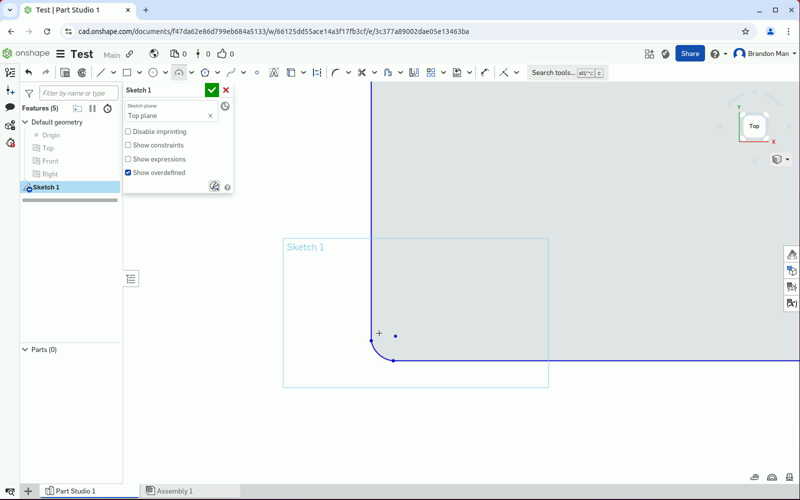
scroll(6)
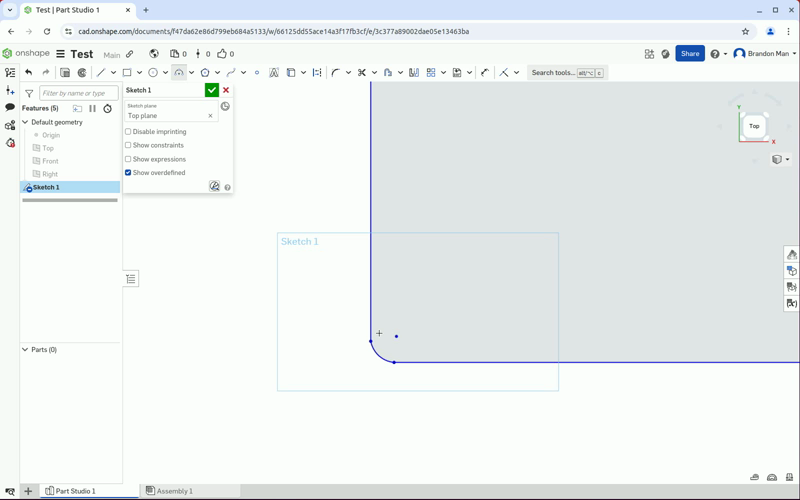
scroll(6)
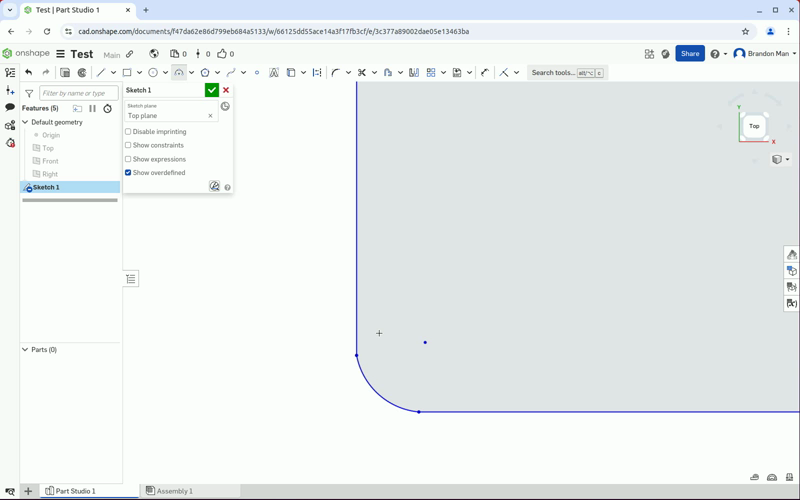
click(379, 332)
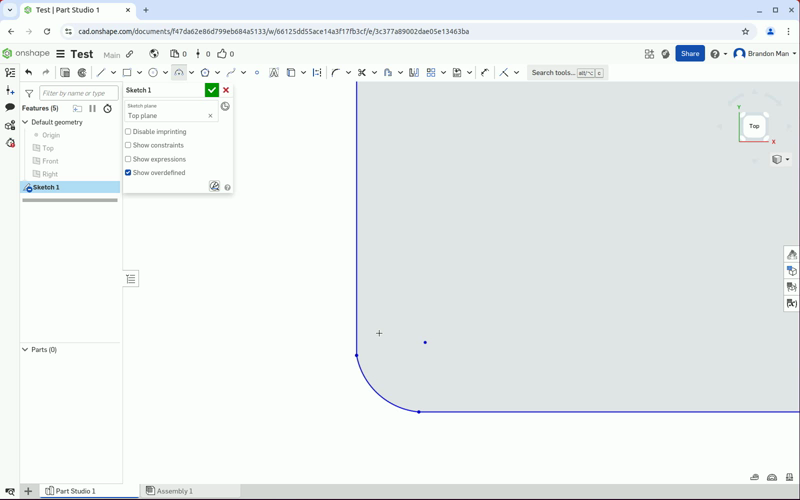
scroll(-6)
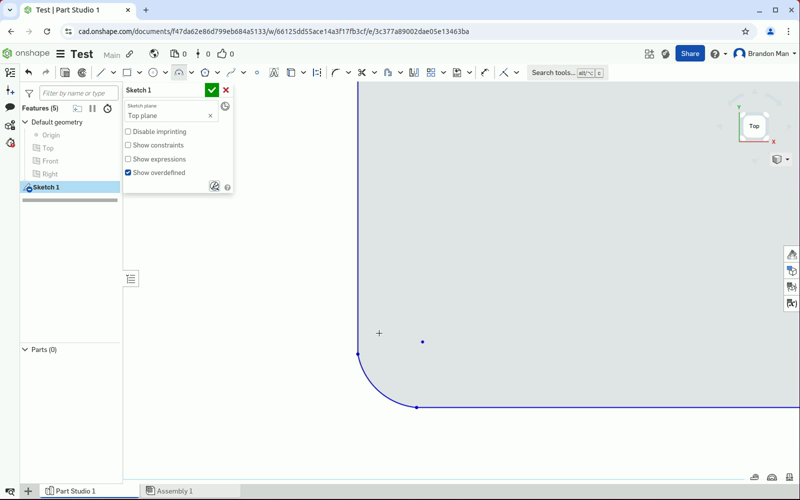
scroll(-6)
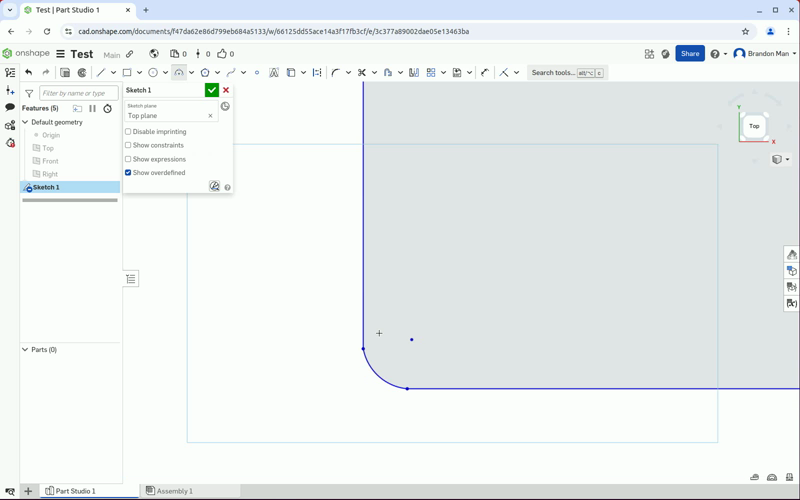
scroll(-6)
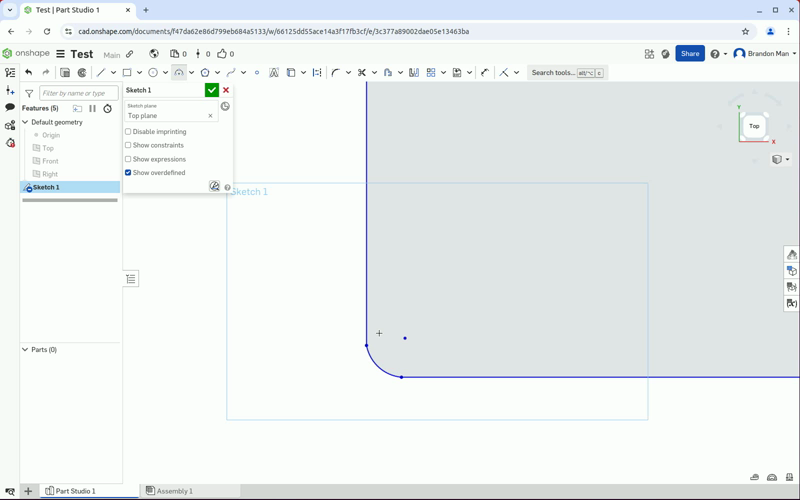
scroll(-6)
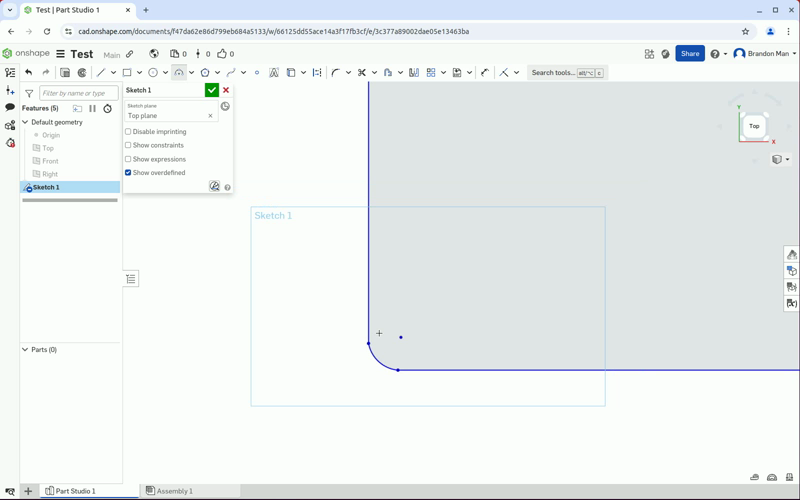
scroll(-6)
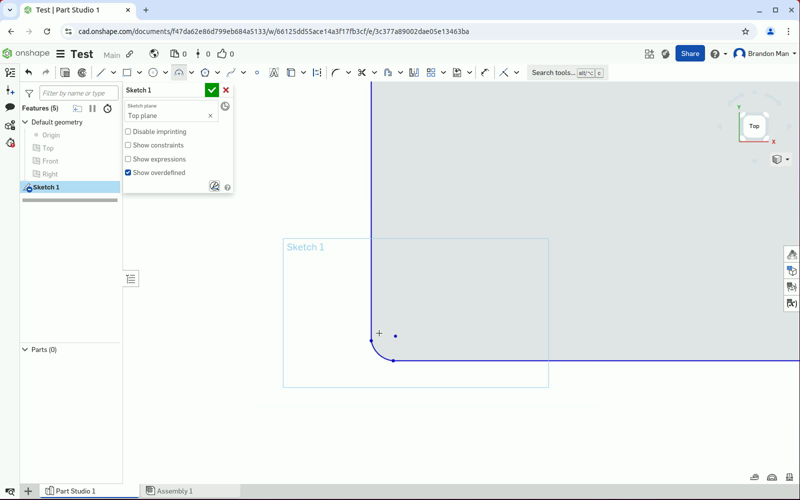
scroll(-6)
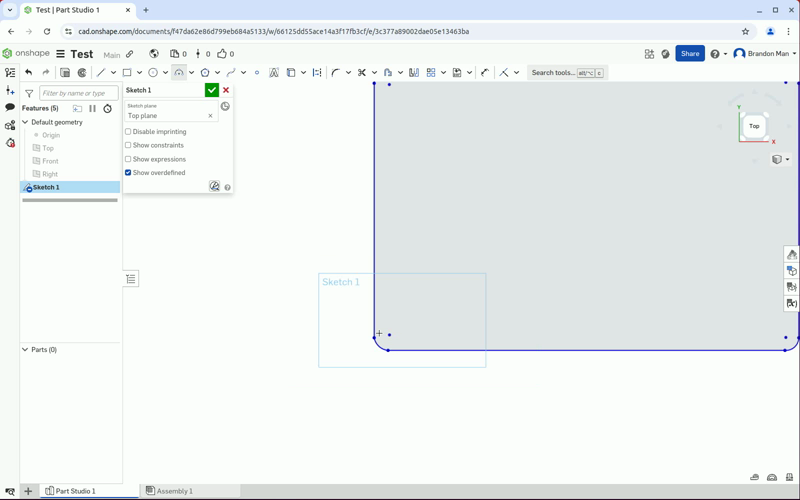
scroll(-6)
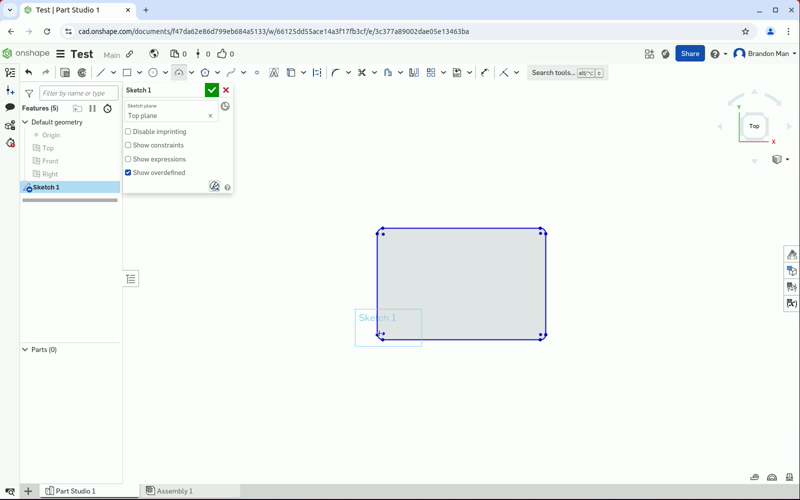
key_up(shift)
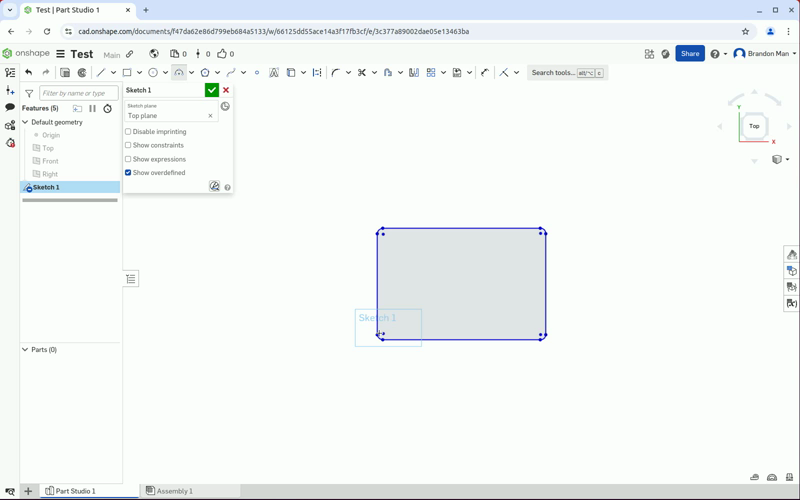
key_down(shift)
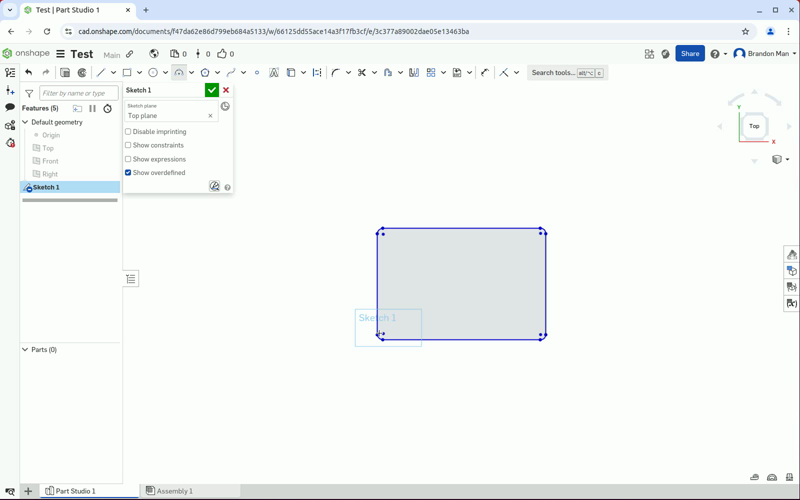
mouse_move(384, 339)
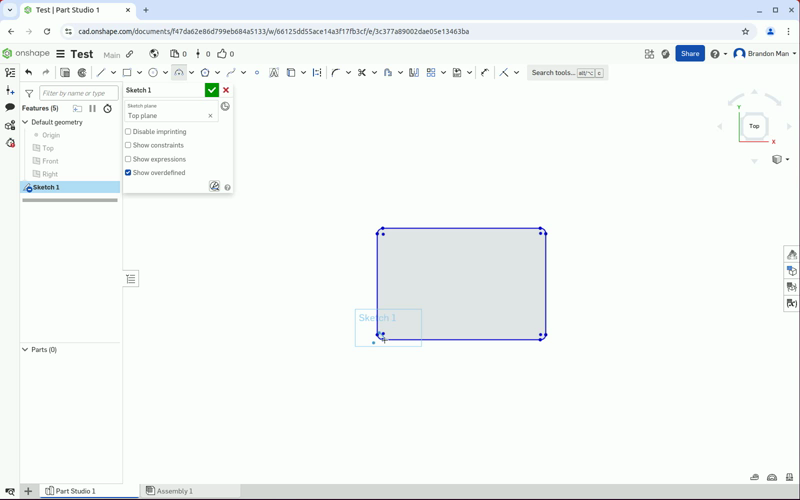
scroll(6)
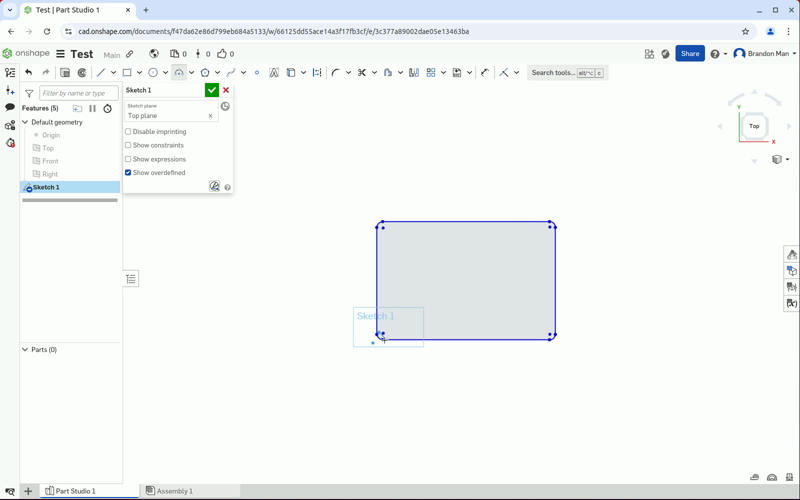
scroll(6)
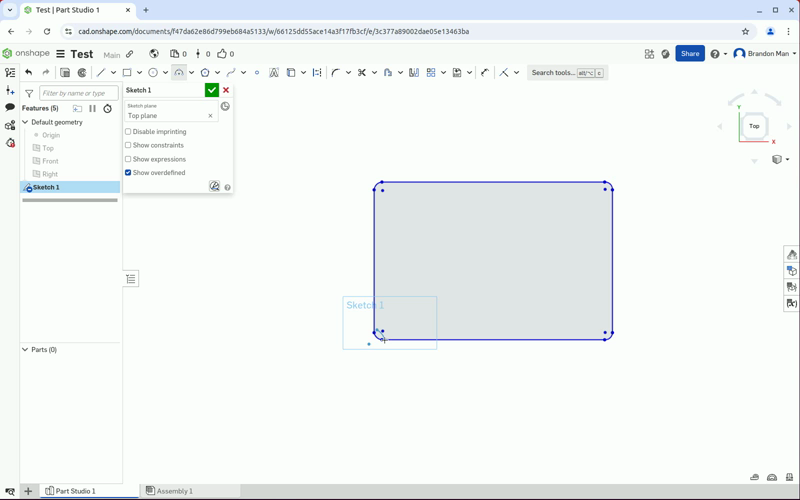
scroll(6)
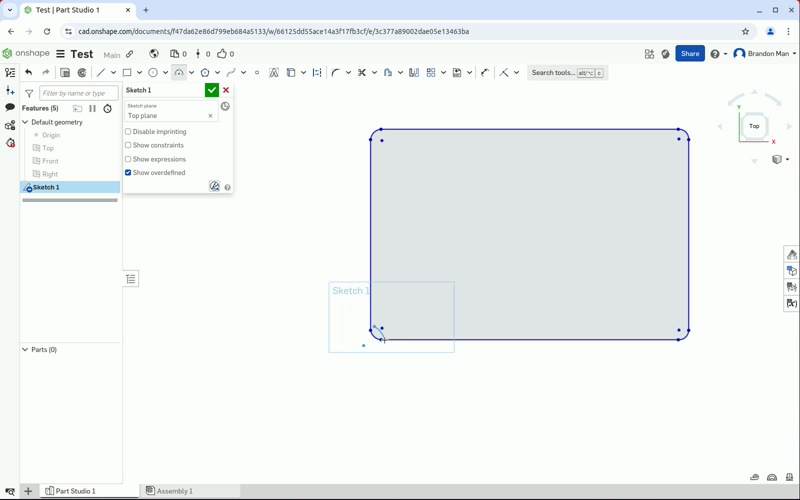
scroll(6)
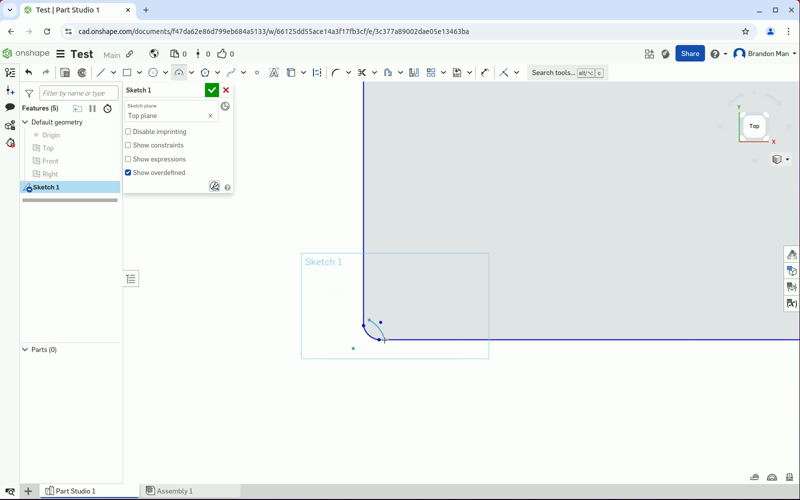
scroll(6)
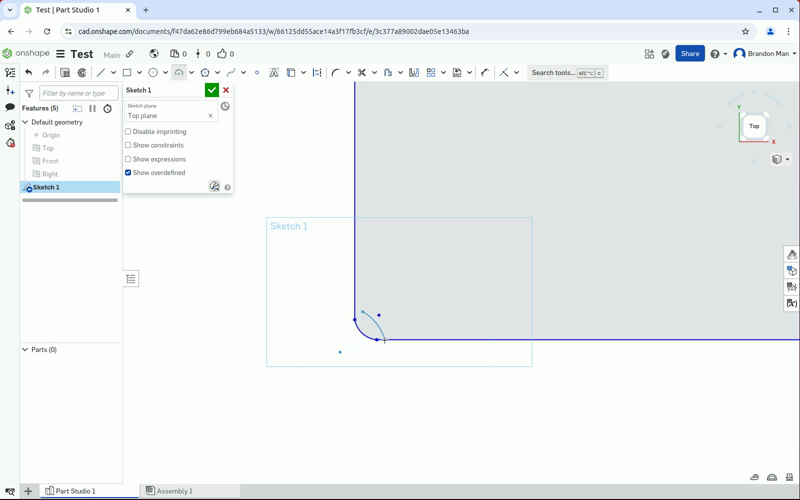
scroll(6)
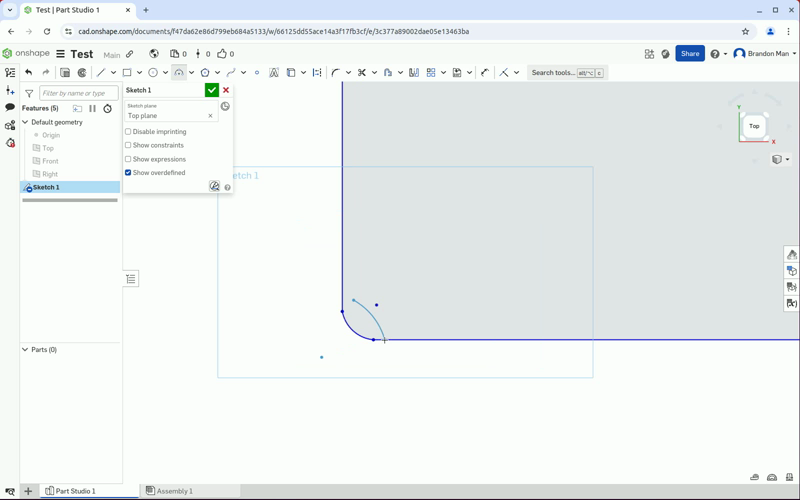
scroll(6)
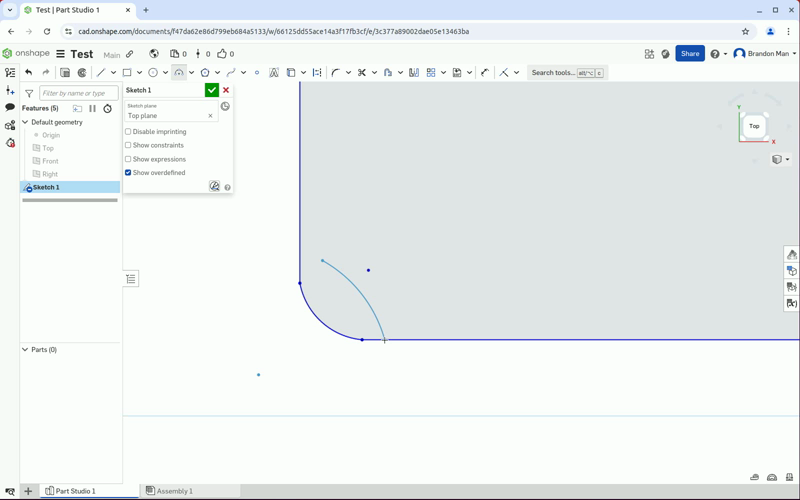
click(384, 339)
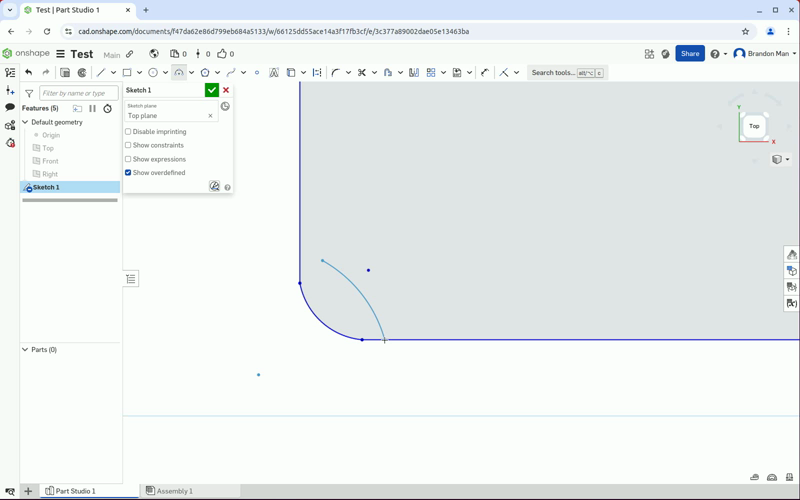
scroll(-6)
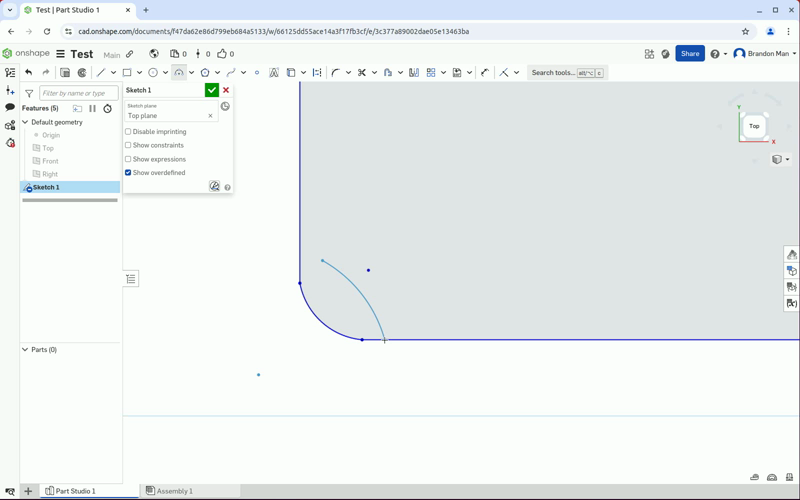
scroll(-6)
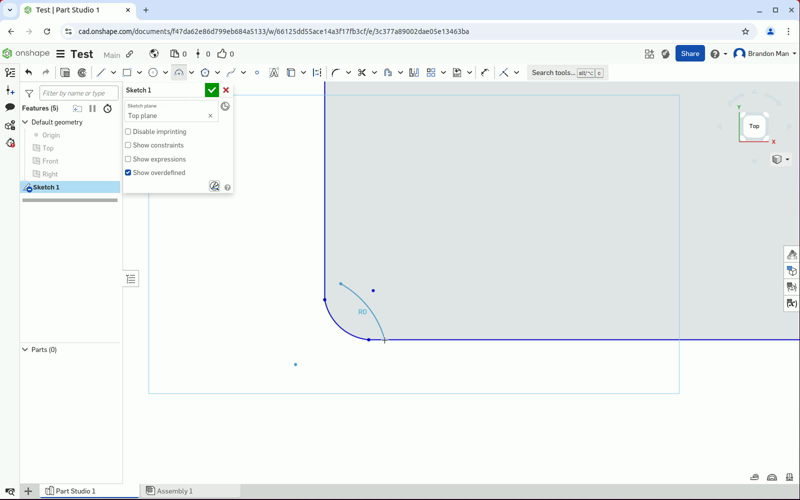
scroll(-6)
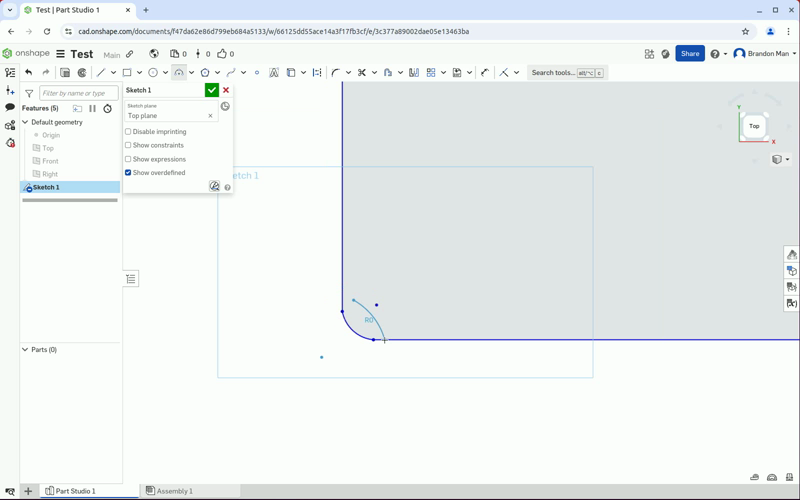
scroll(-6)
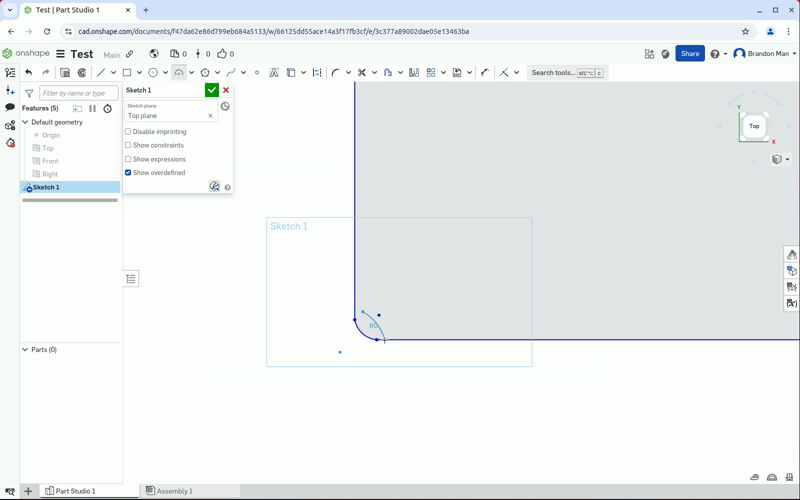
scroll(-6)
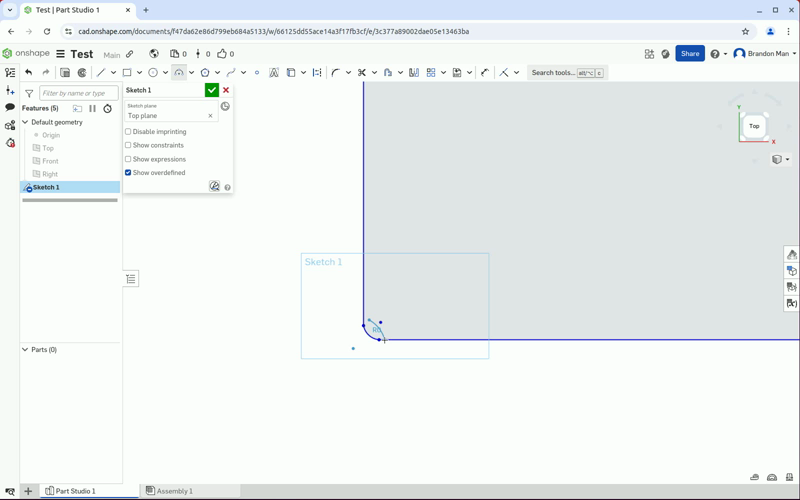
scroll(-6)
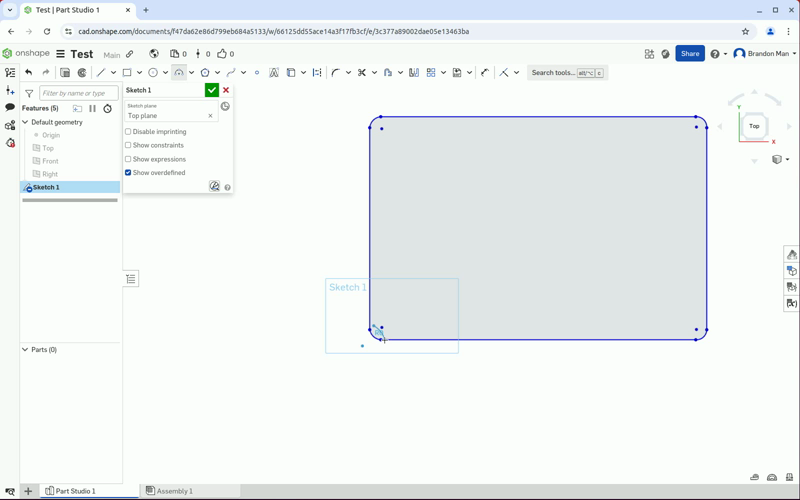
scroll(-6)
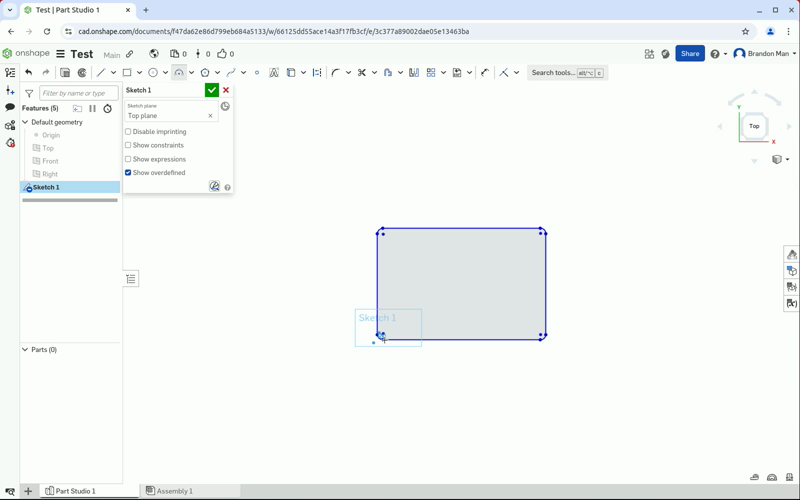
mouse_move(380, 337)
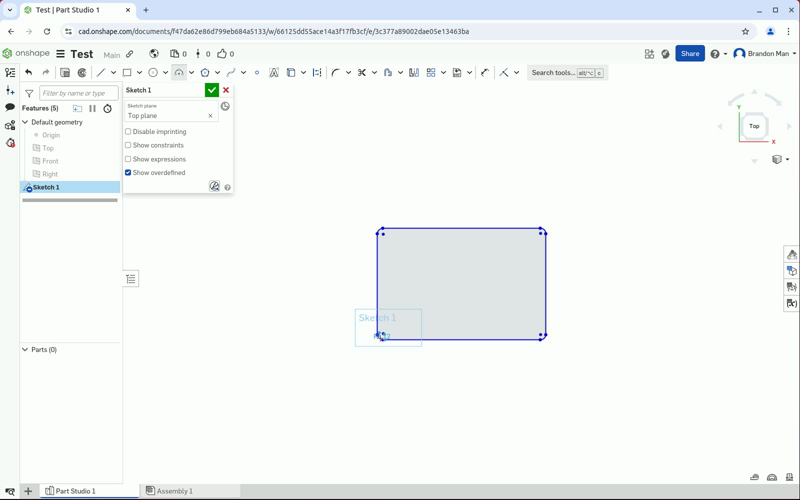
scroll(6)
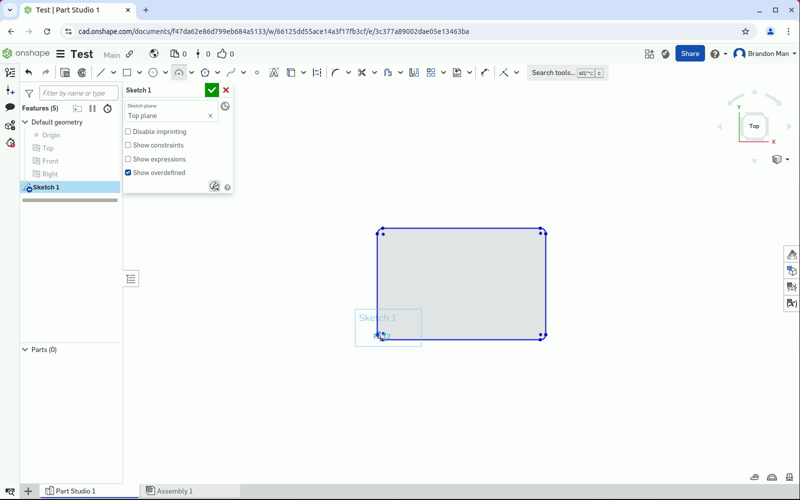
scroll(6)
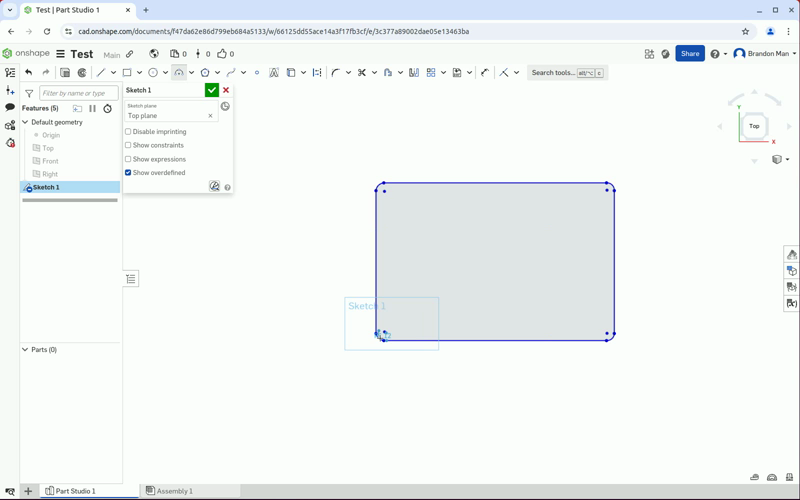
scroll(6)
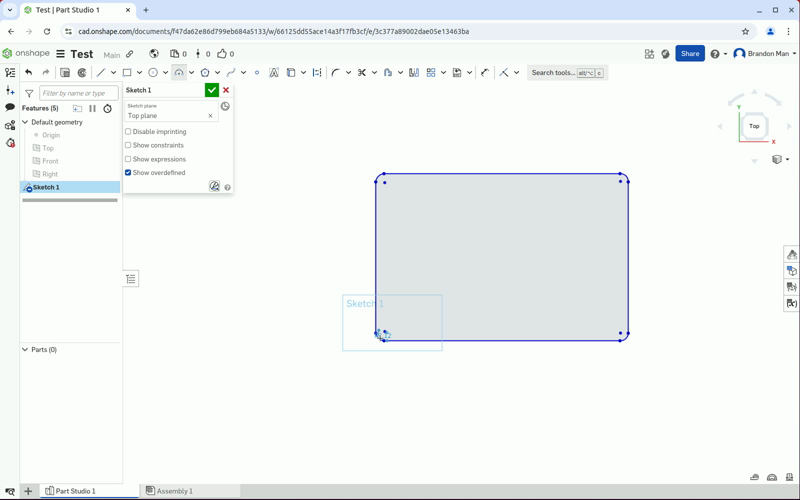
scroll(6)
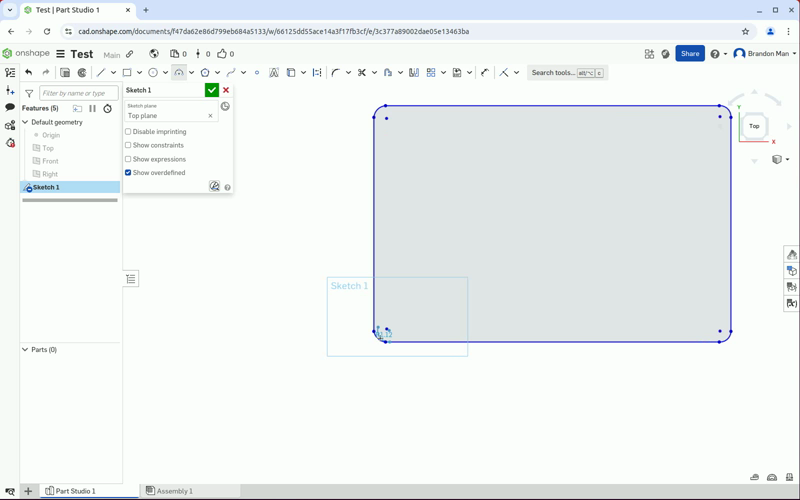
scroll(6)
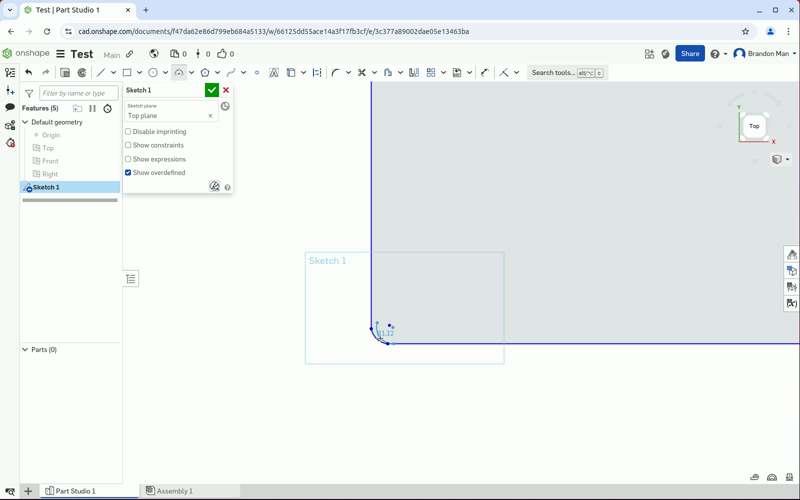
scroll(6)
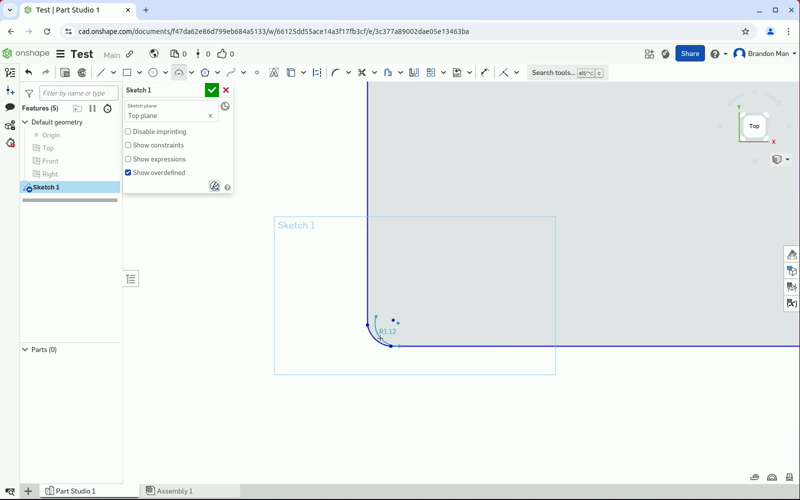
scroll(6)
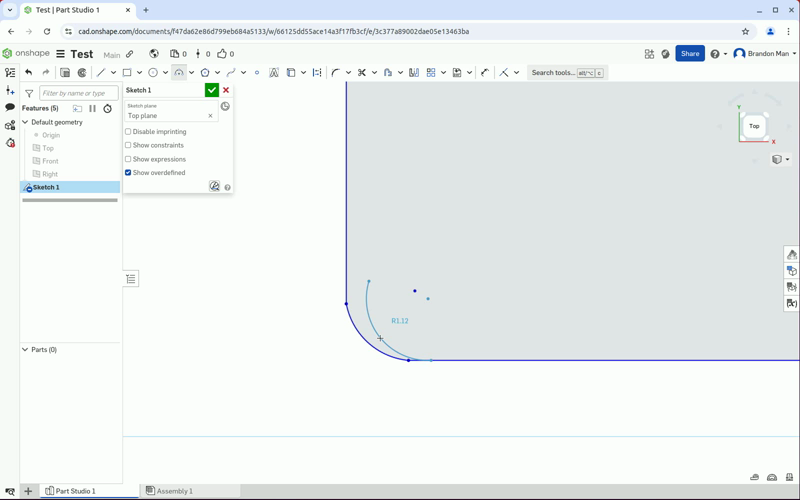
click(380, 337)
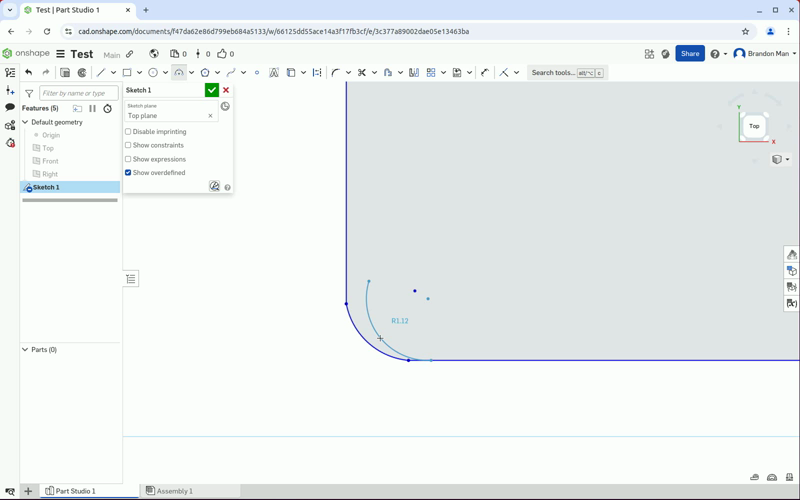
scroll(-6)
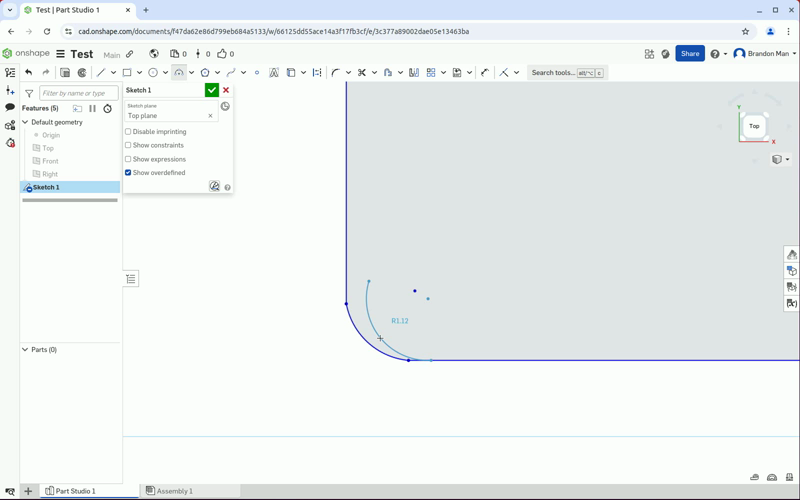
scroll(-6)
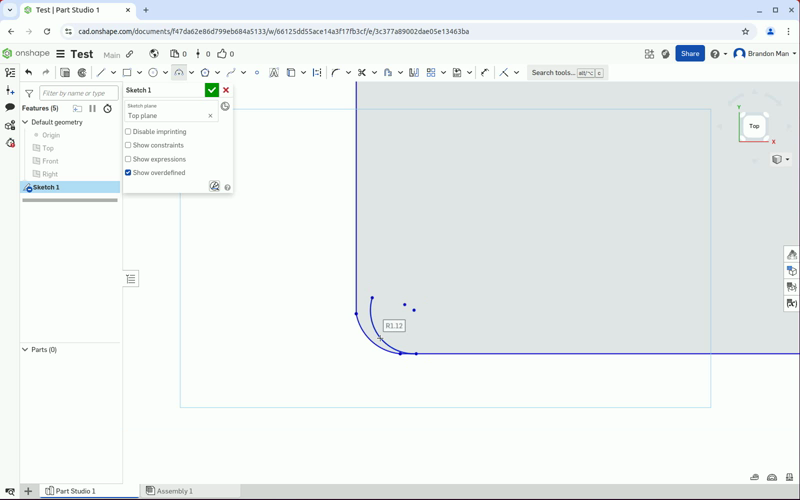
scroll(-6)
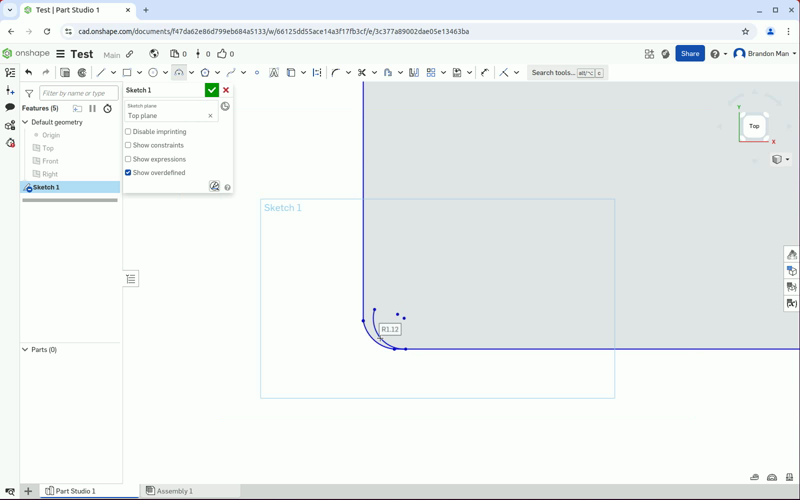
scroll(-6)
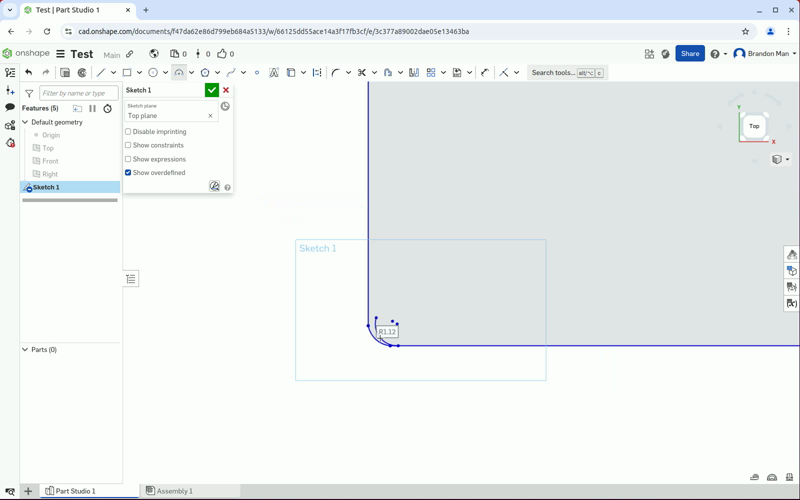
scroll(-6)
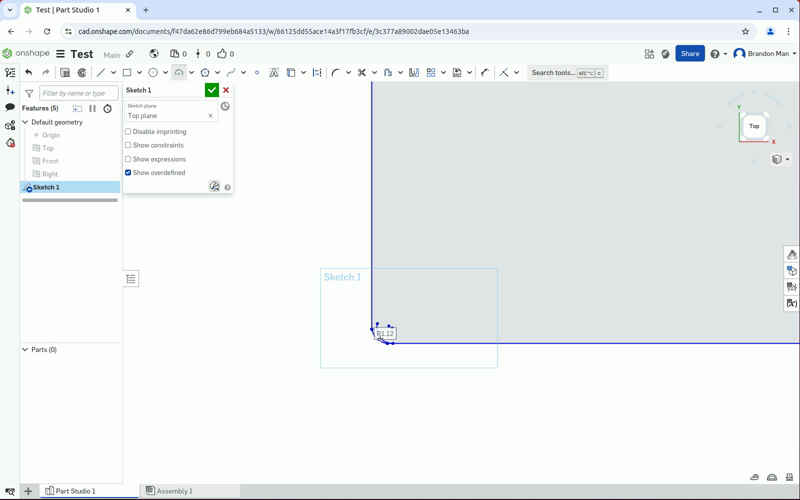
scroll(-6)
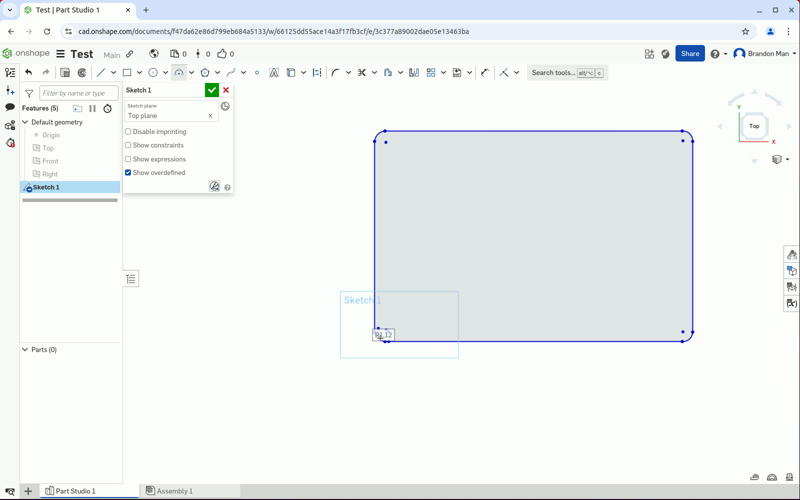
scroll(-6)
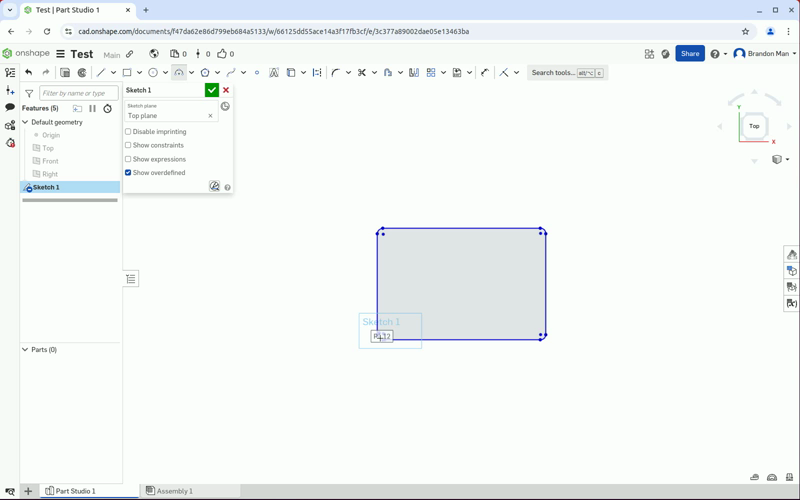
key_up(shift)
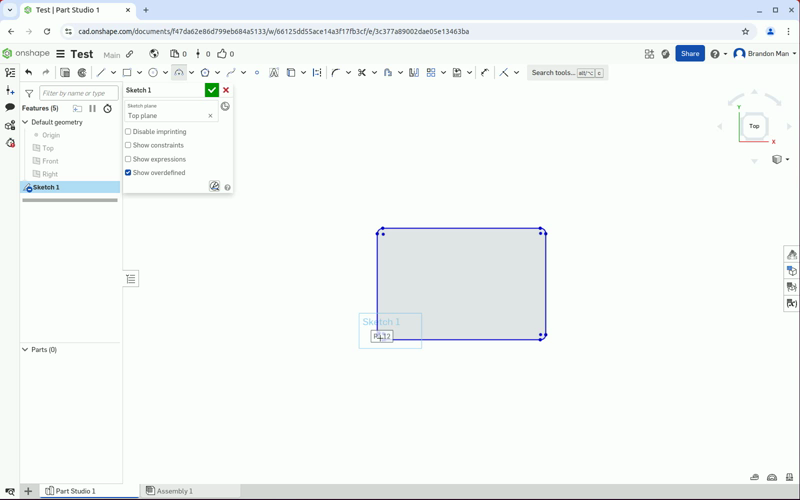
key(esc)
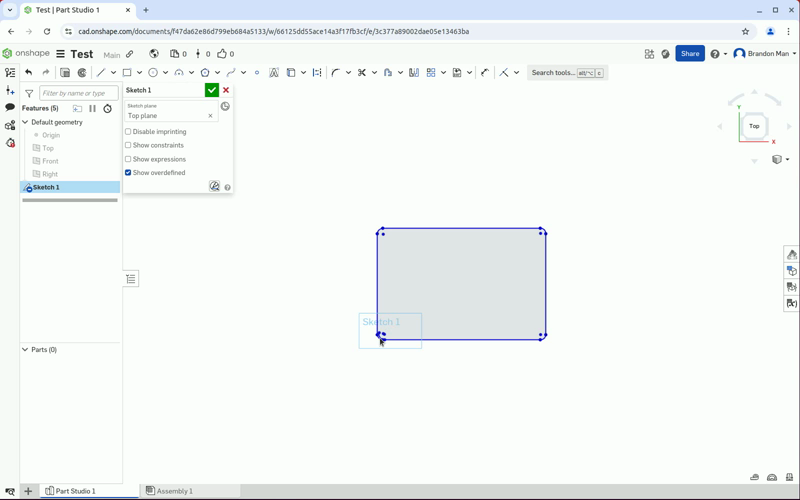
key(l)
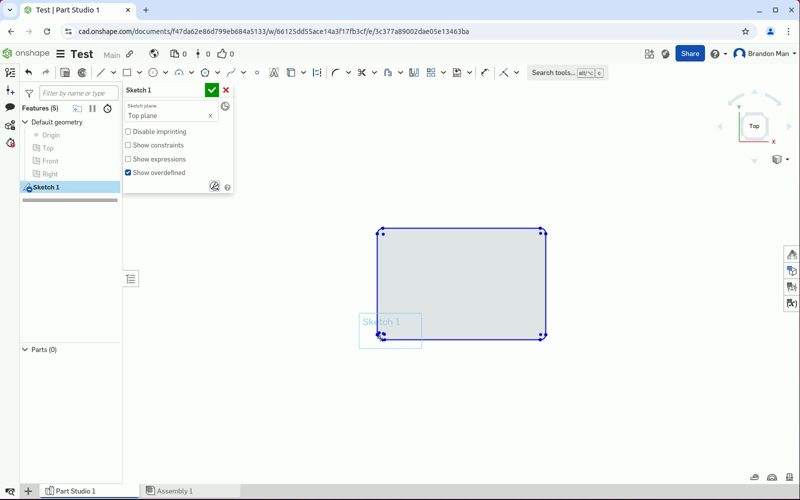
mouse_move(384, 339)
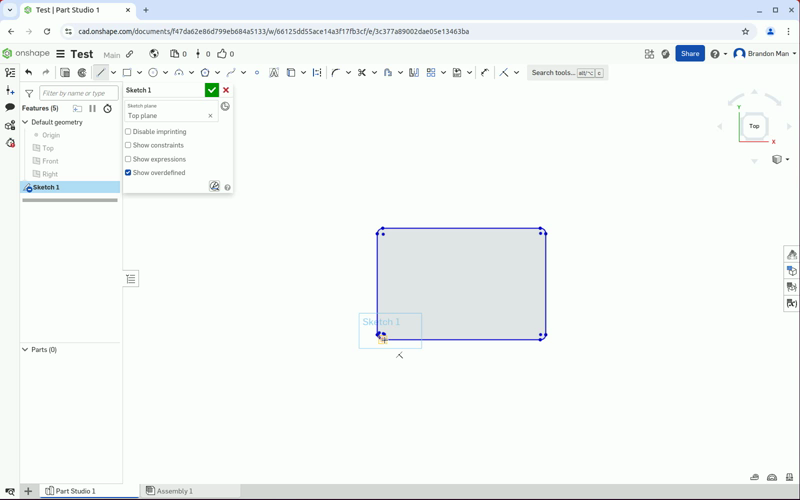
scroll(6)
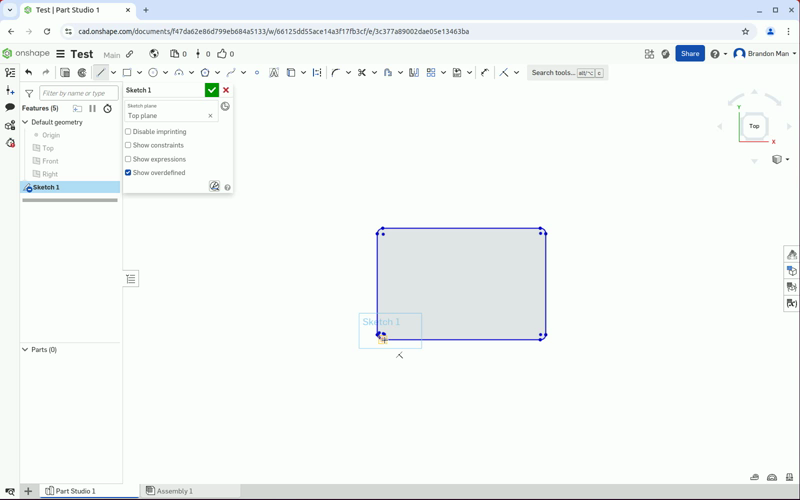
scroll(6)
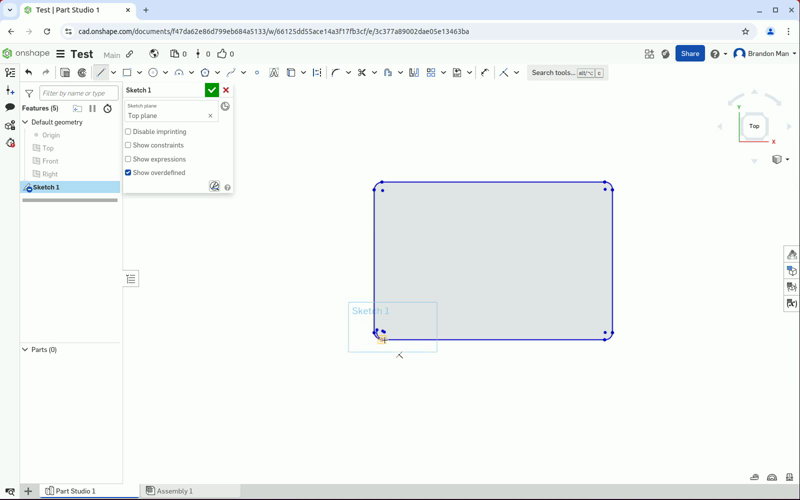
scroll(6)
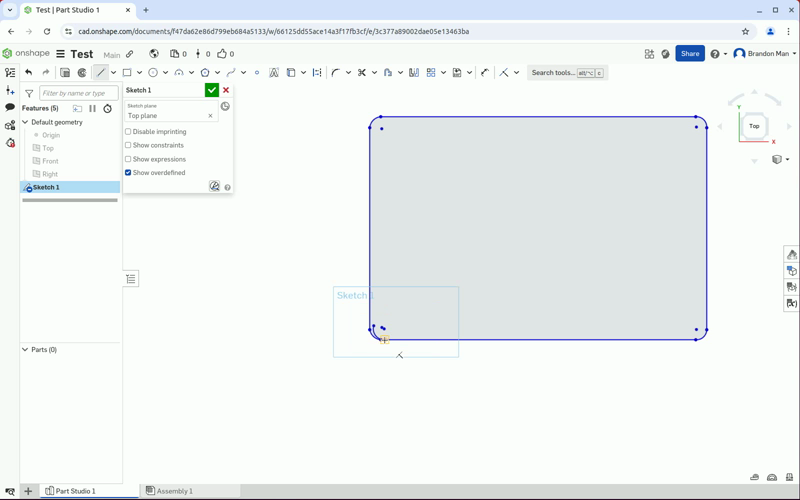
scroll(6)
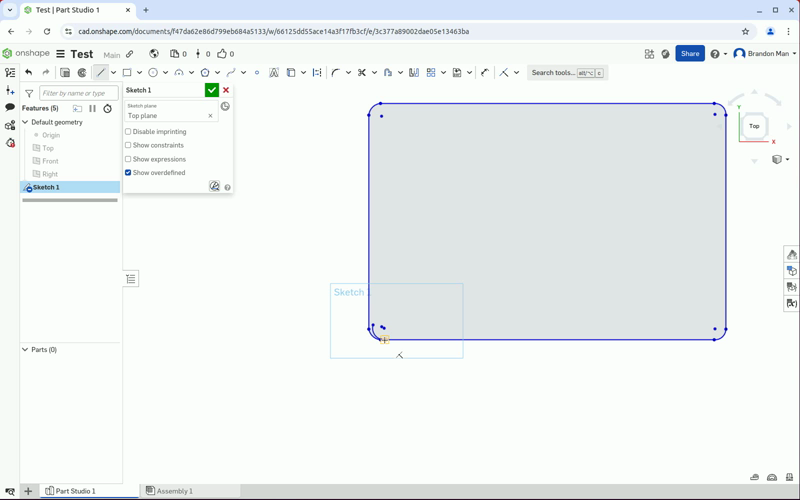
scroll(6)
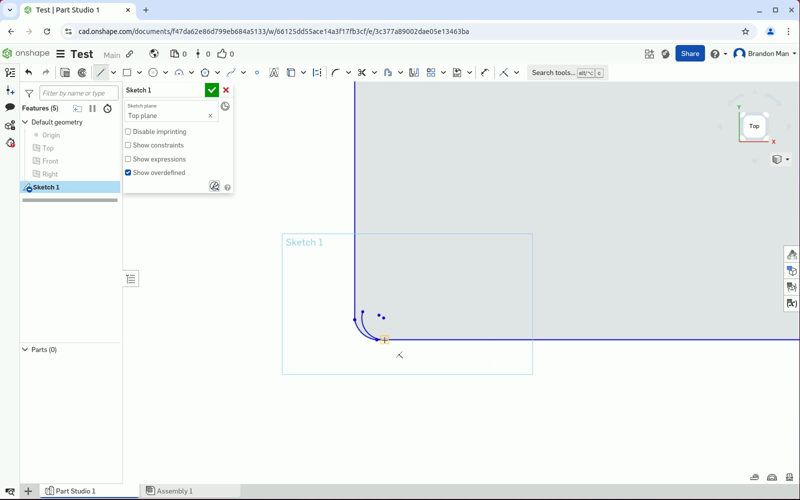
scroll(6)
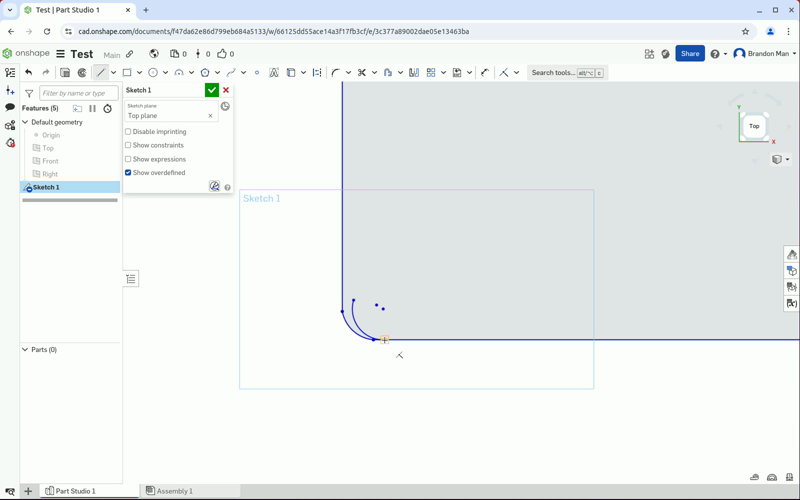
scroll(6)
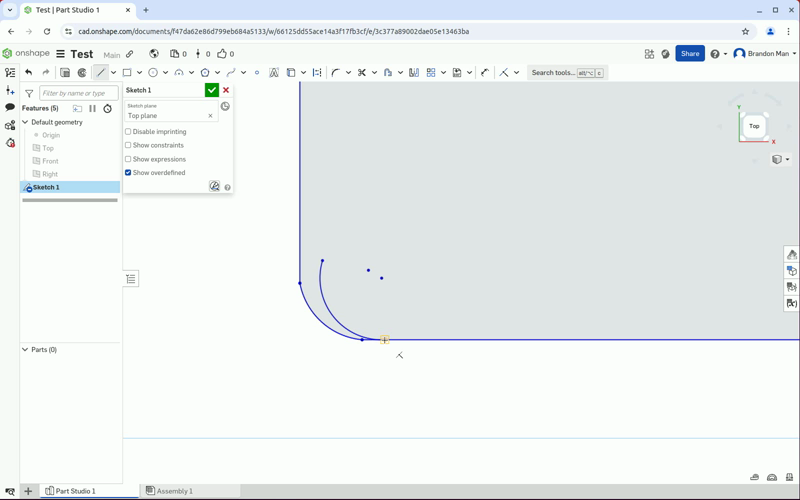
click(384, 339)
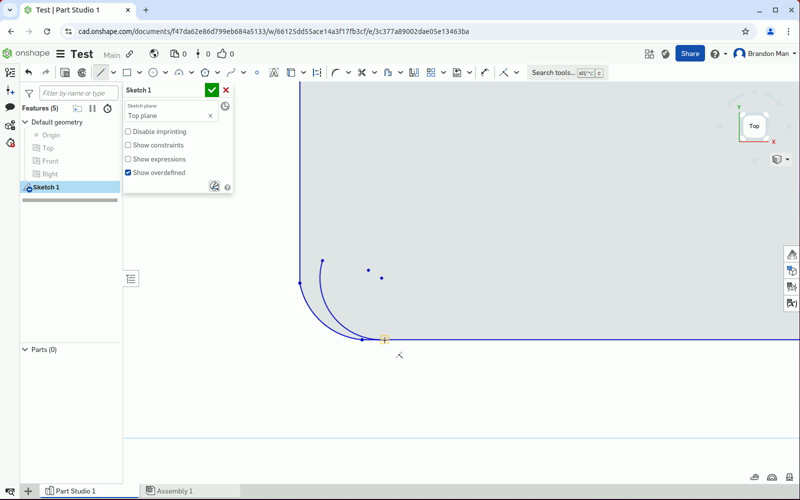
scroll(-6)
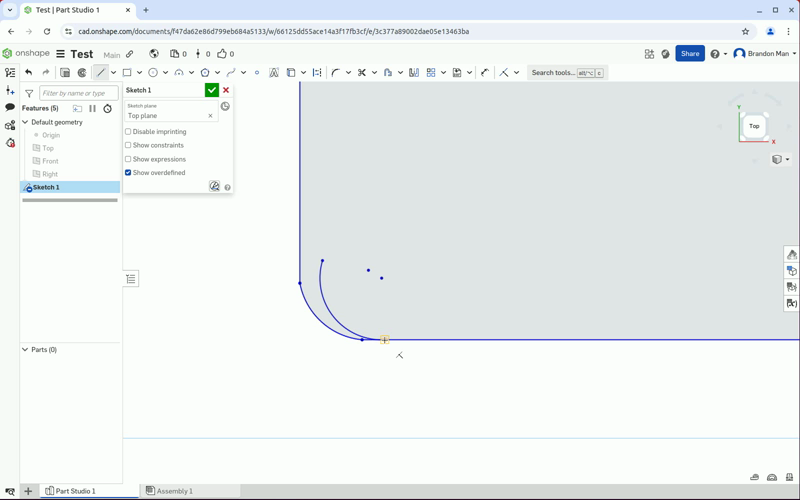
scroll(-6)
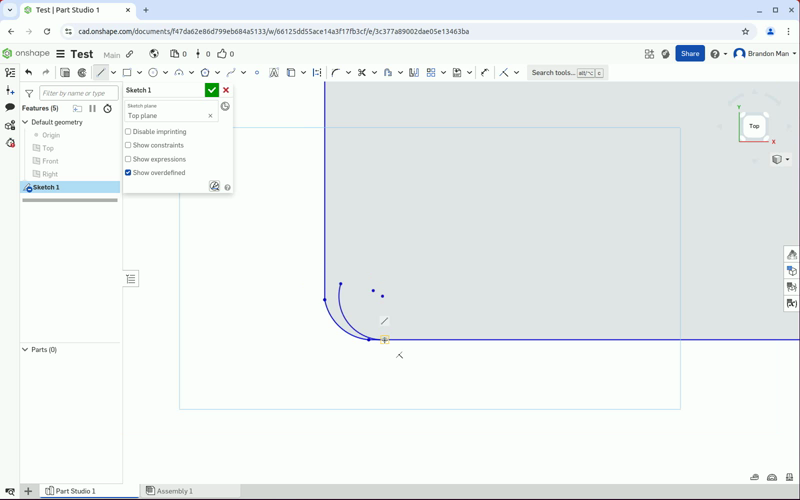
scroll(-6)
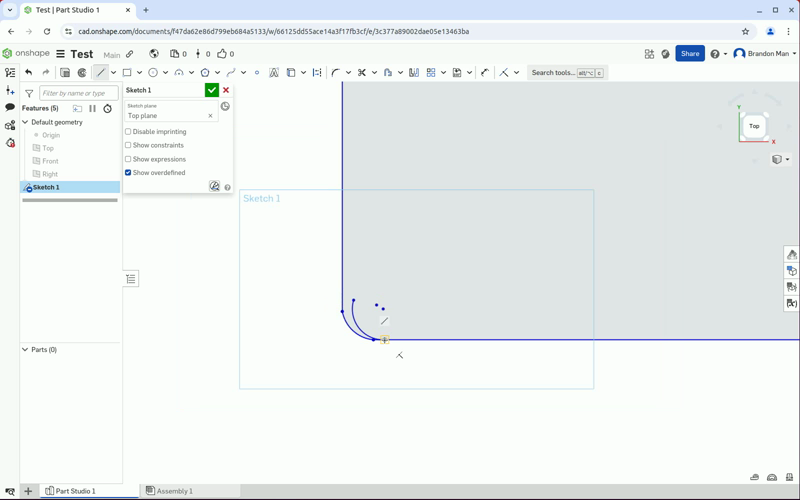
scroll(-6)
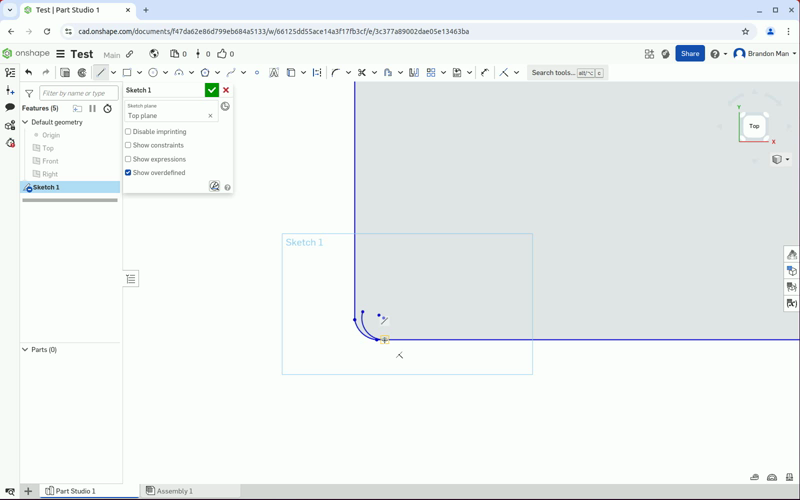
scroll(-6)
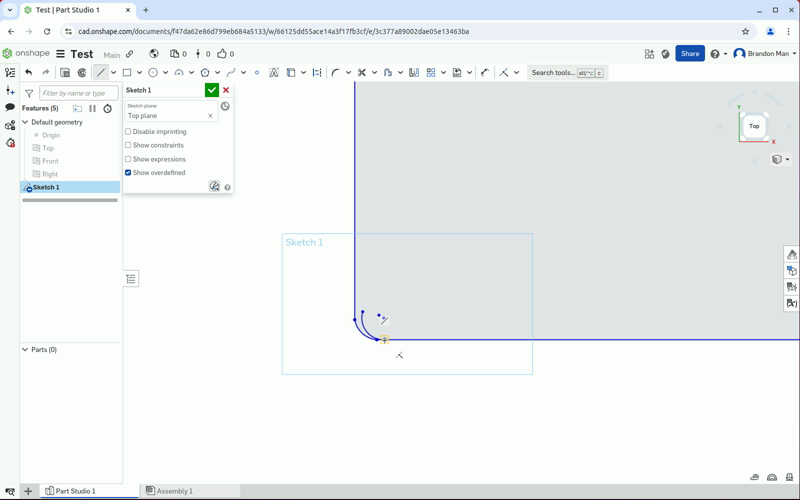
scroll(-6)
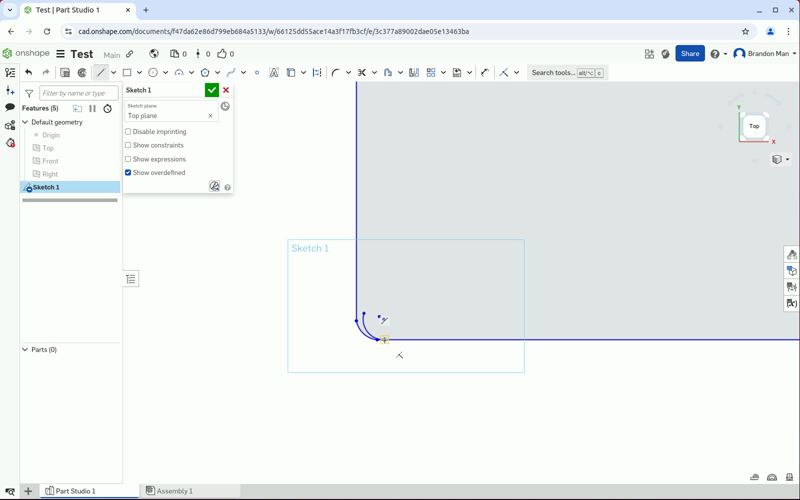
scroll(-6)
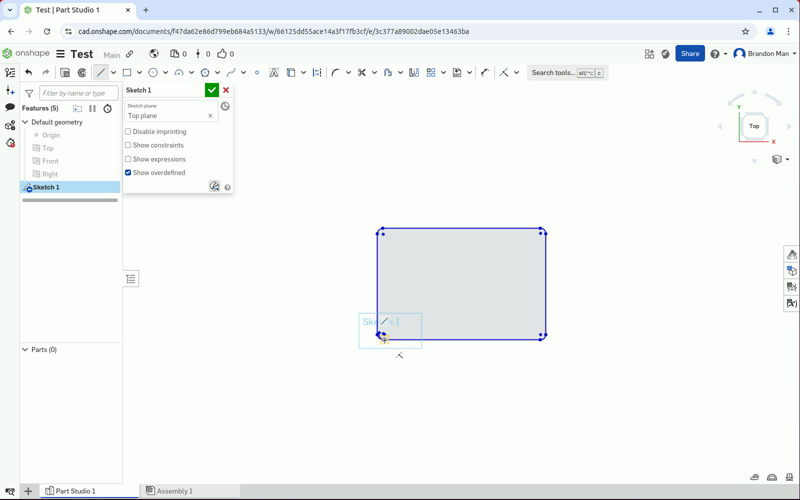
key_down(shift)
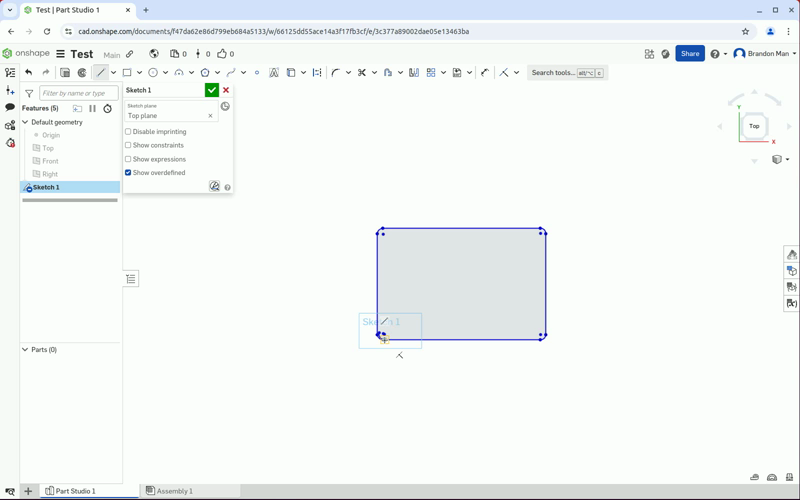
mouse_move(538, 339)
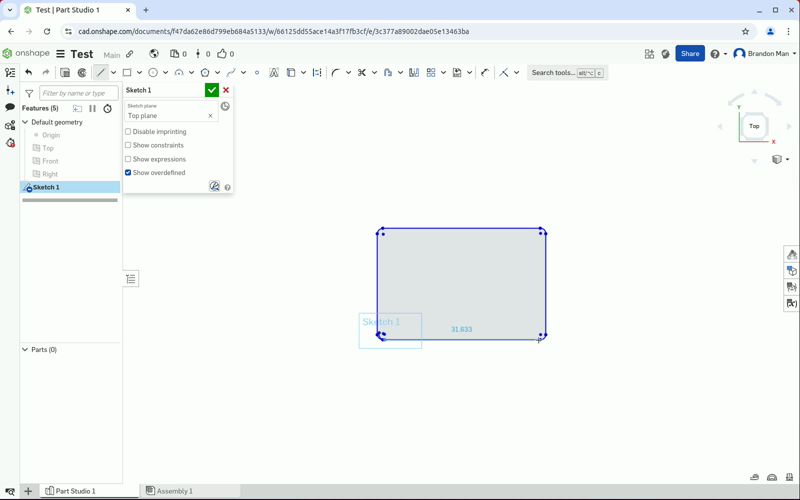
scroll(6)
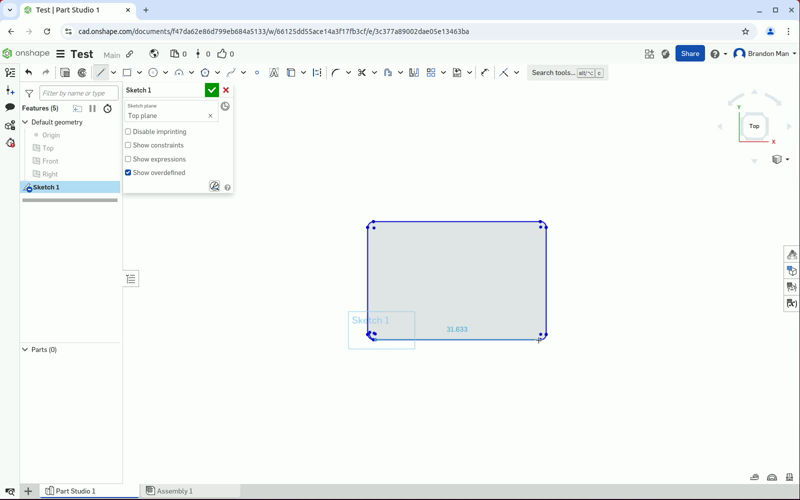
scroll(6)
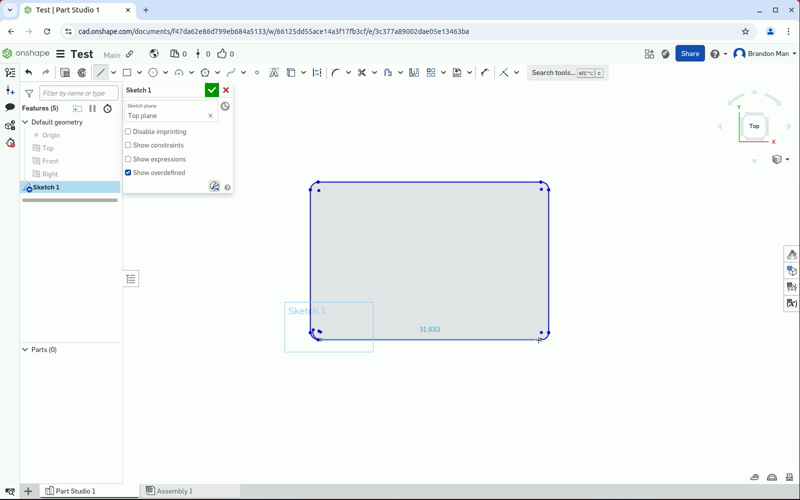
scroll(6)
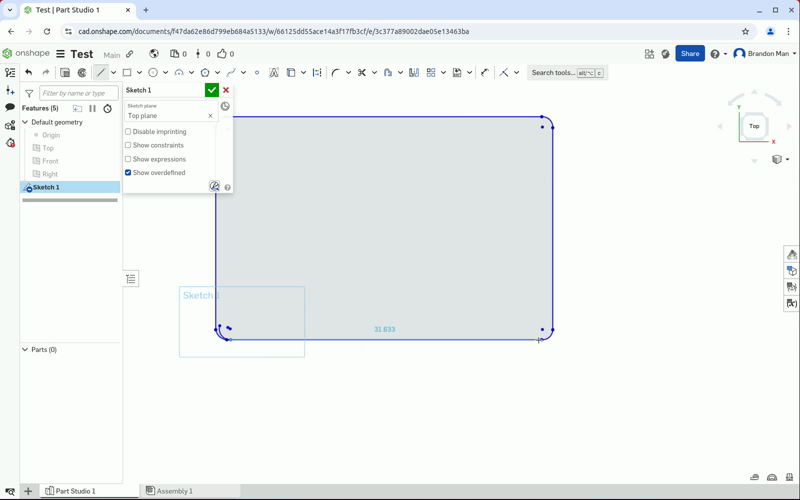
scroll(6)
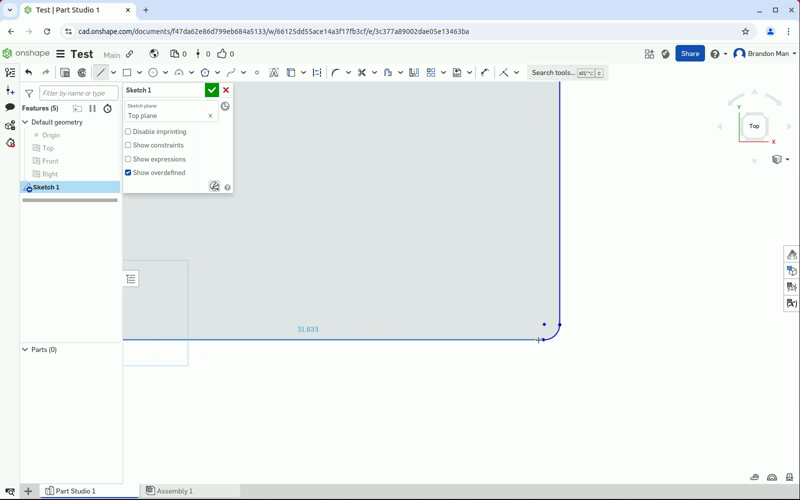
scroll(6)
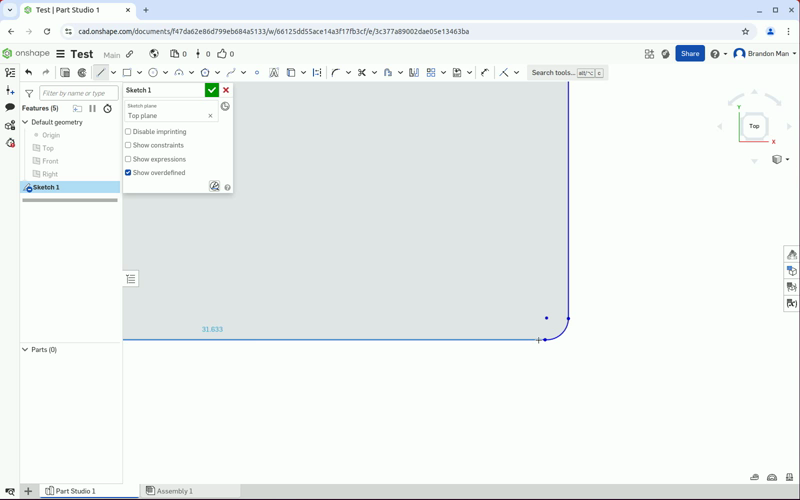
scroll(6)
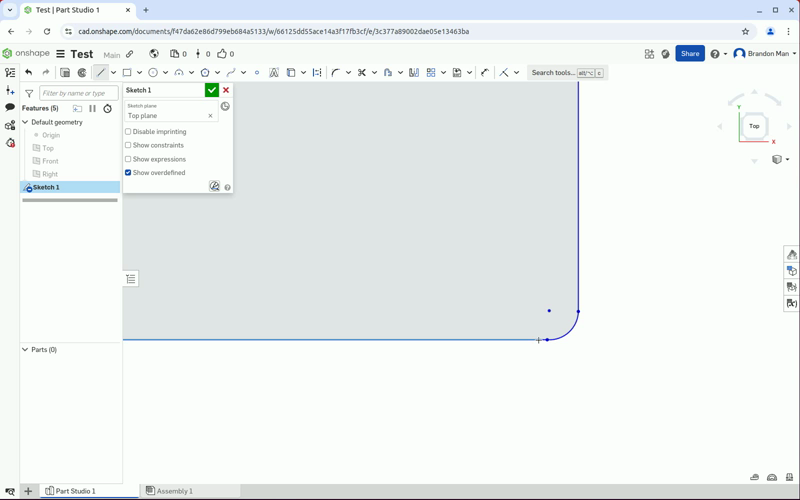
scroll(6)
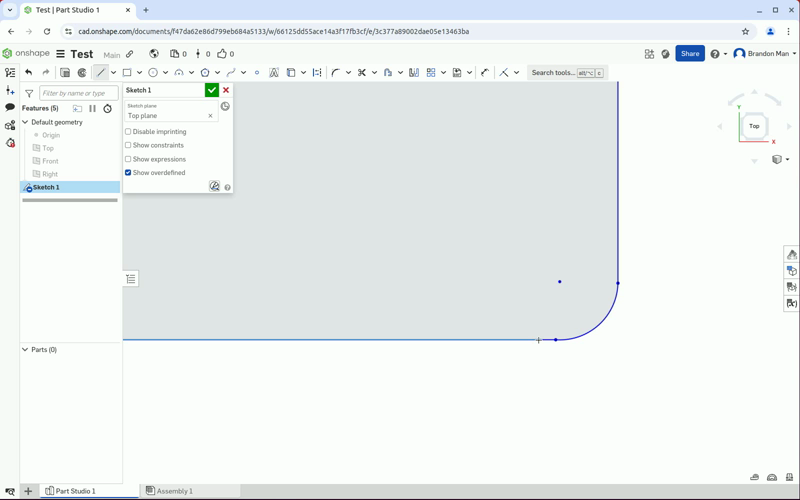
click(538, 339)
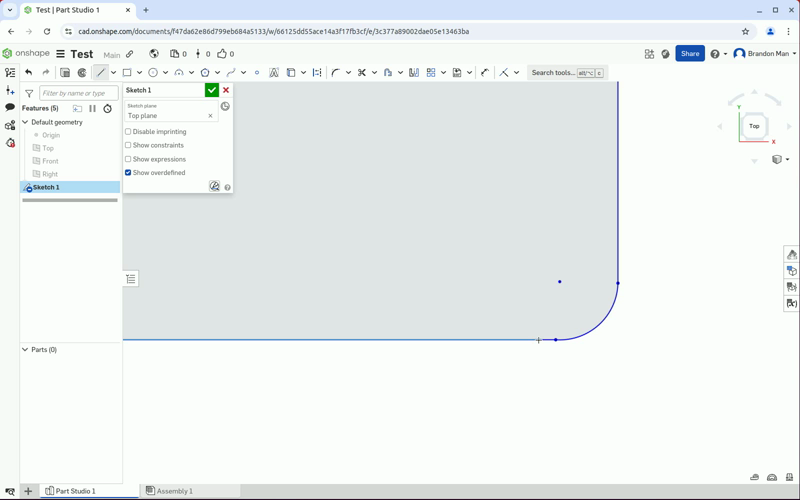
scroll(-6)
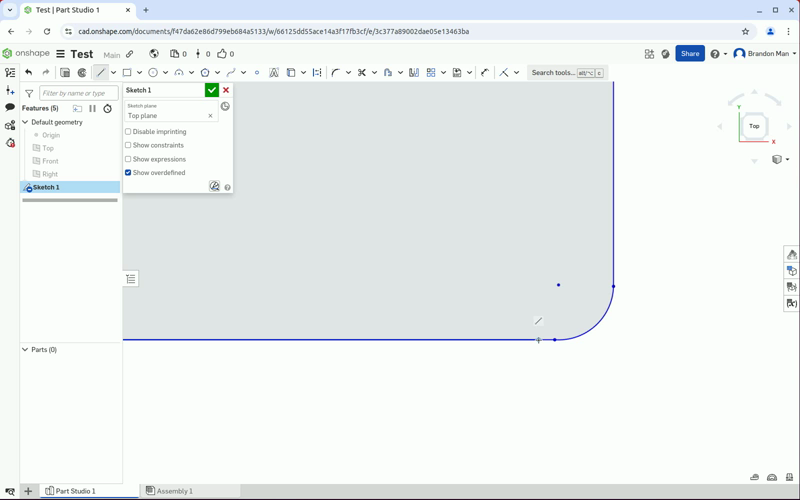
scroll(-6)
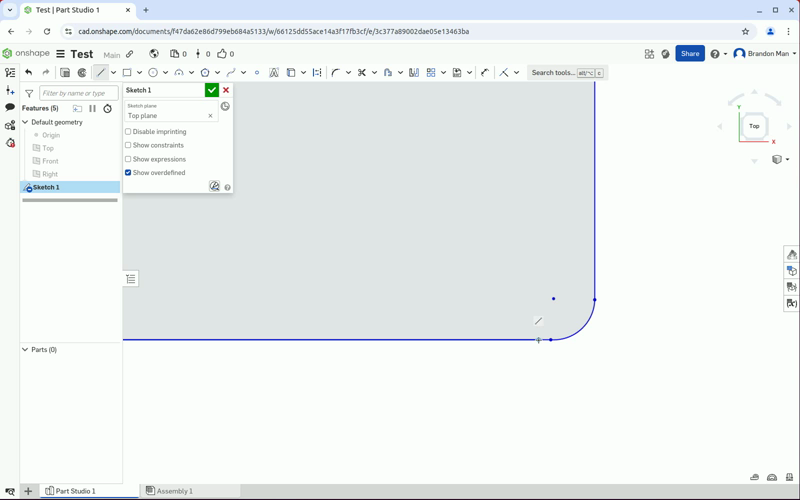
scroll(-6)
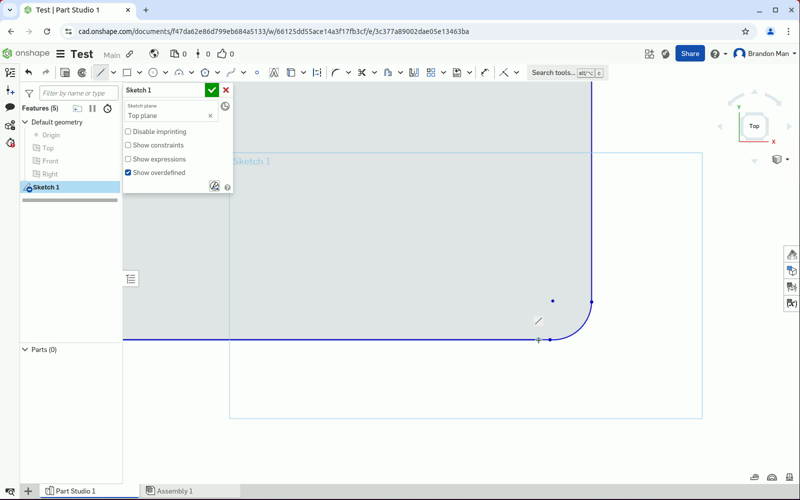
scroll(-6)
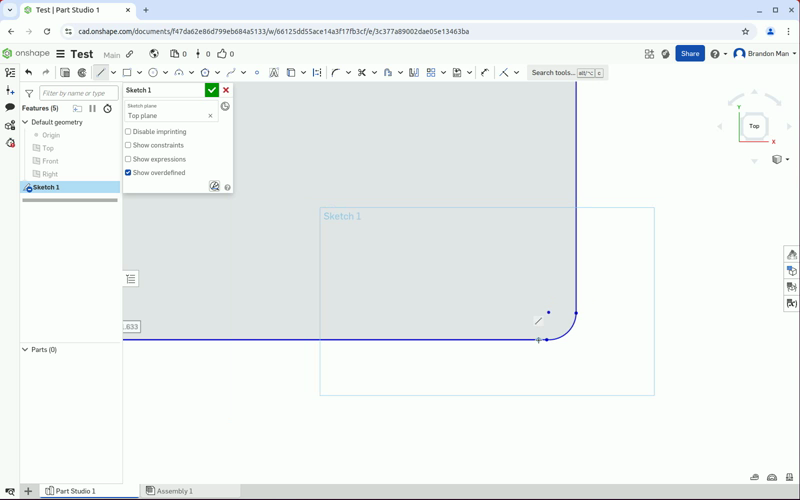
scroll(-6)
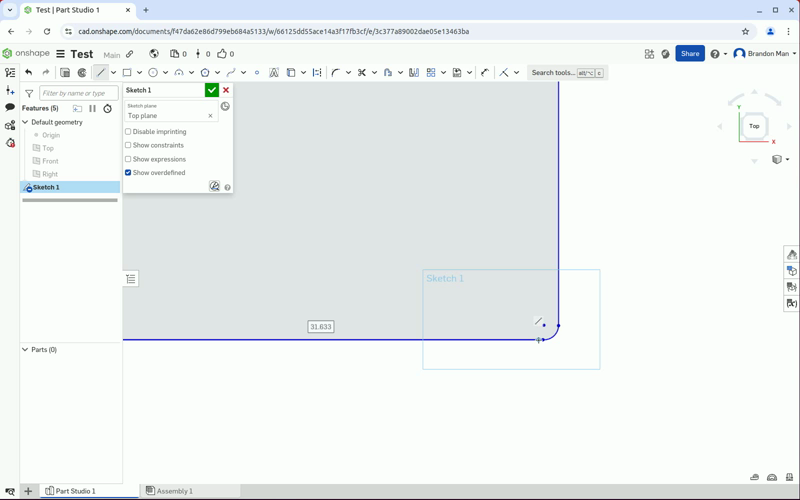
scroll(-6)
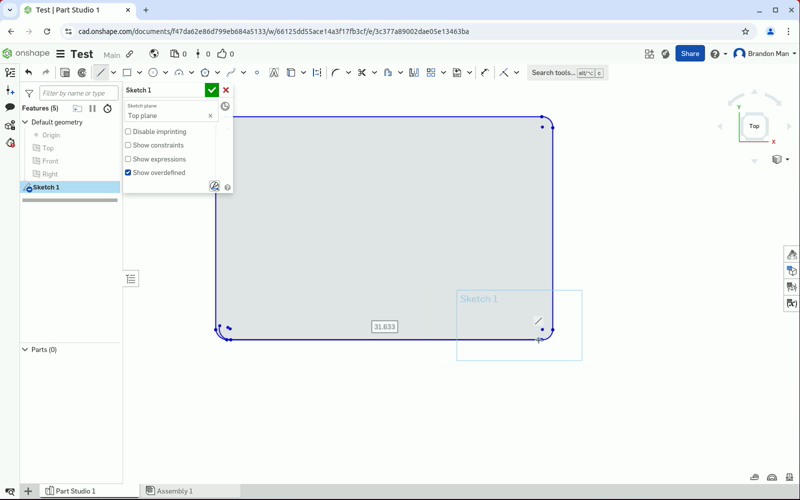
scroll(-6)
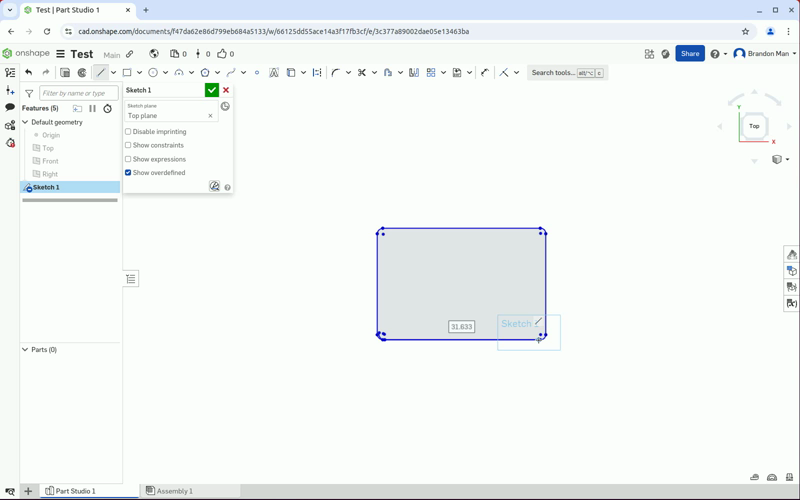
key_up(shift)
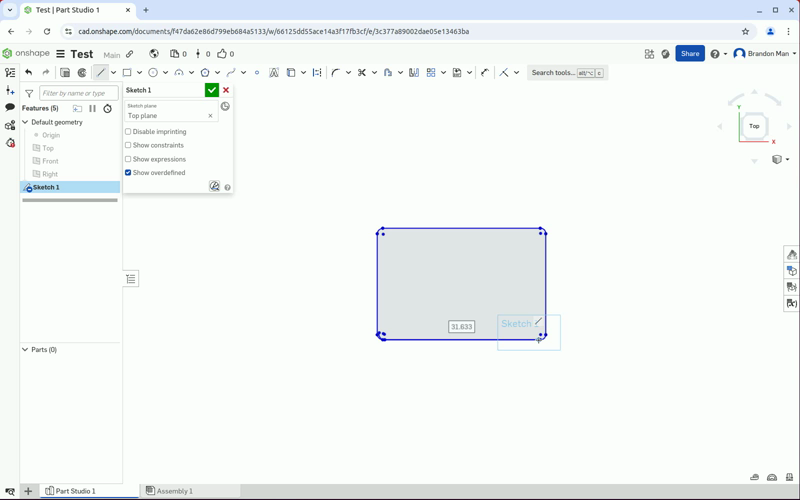
key(esc)
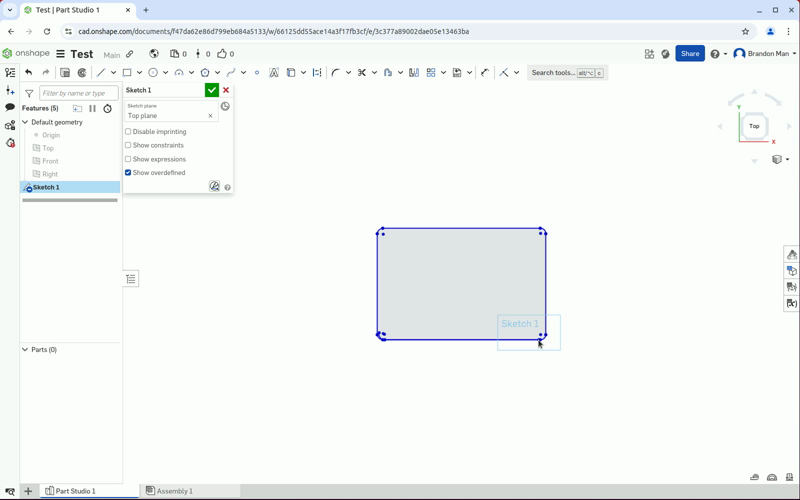
key(a)
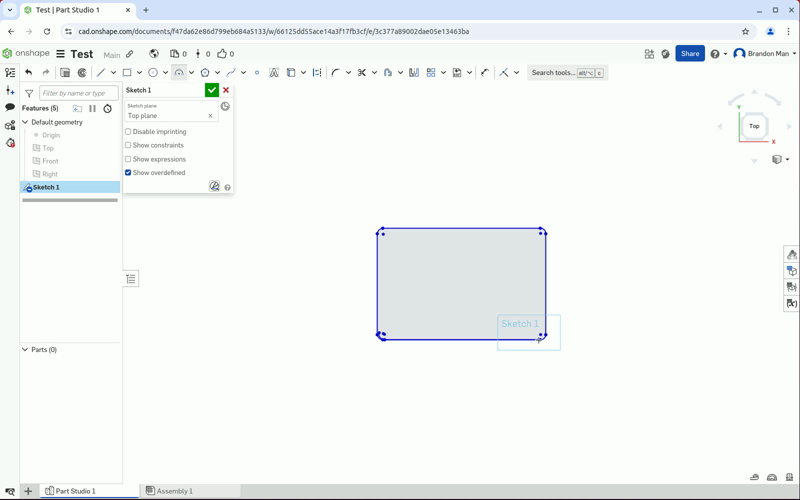
mouse_move(538, 339)
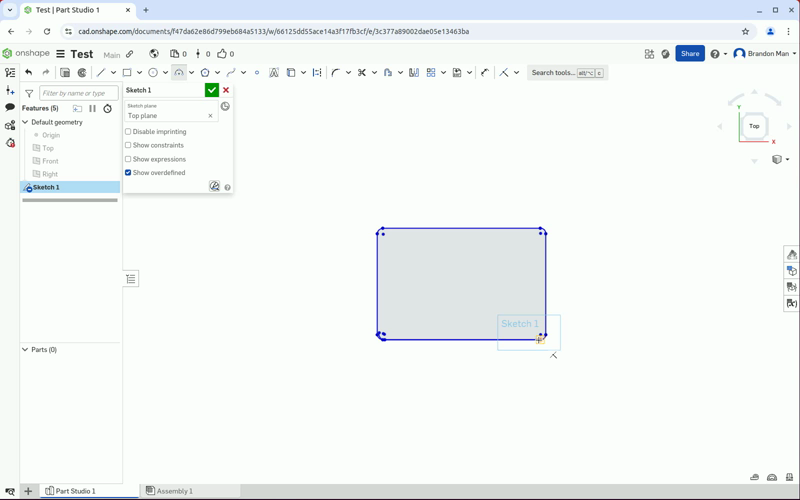
scroll(6)
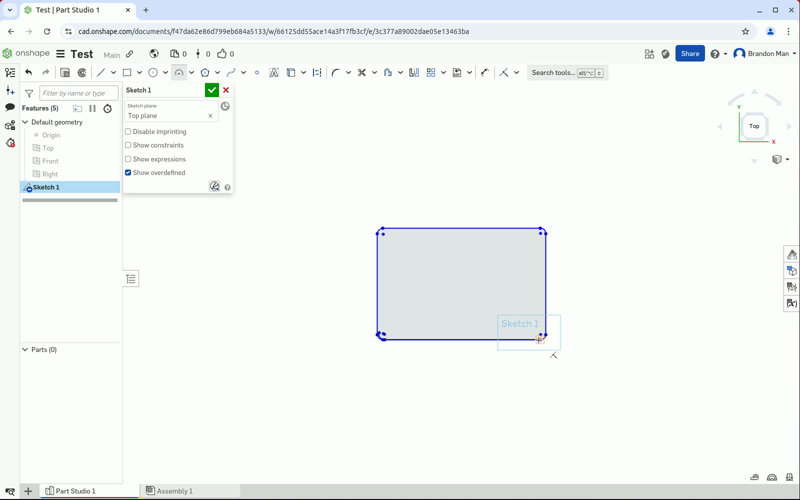
scroll(6)
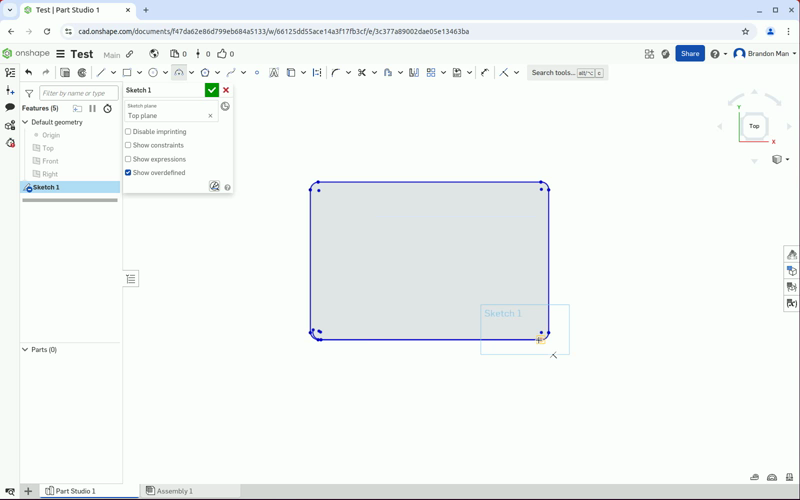
scroll(6)
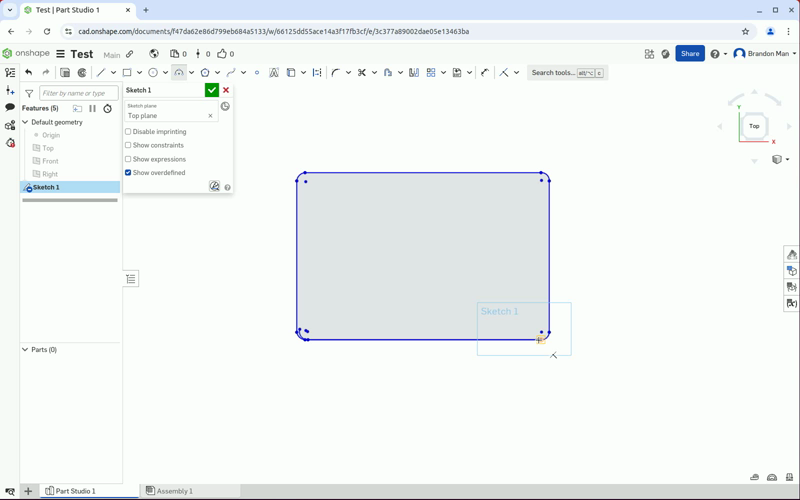
scroll(6)
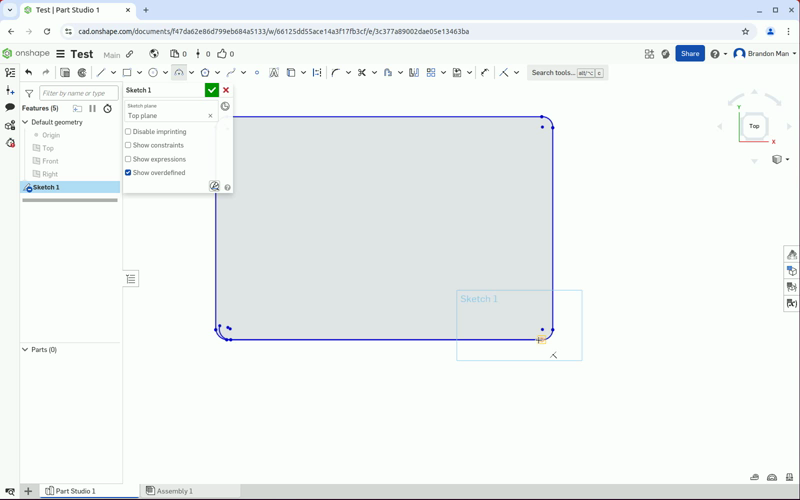
scroll(6)
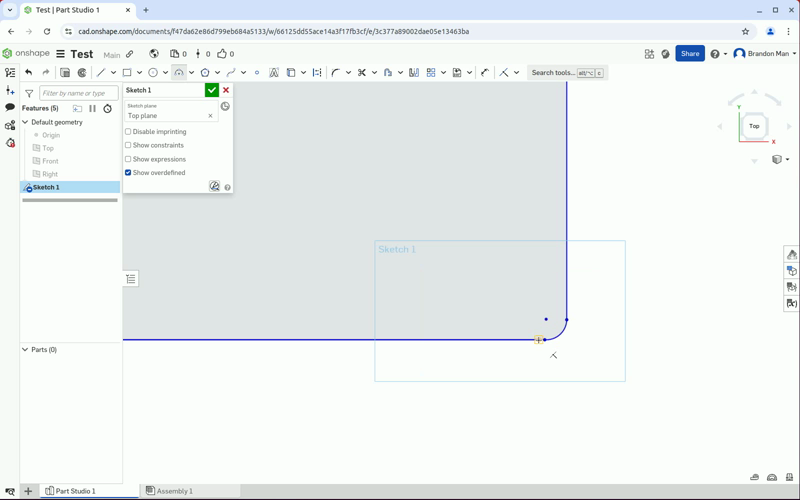
scroll(6)
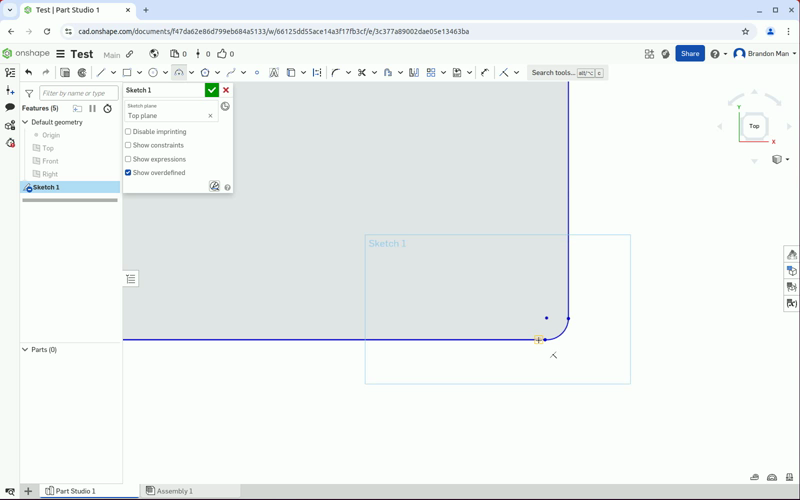
scroll(6)
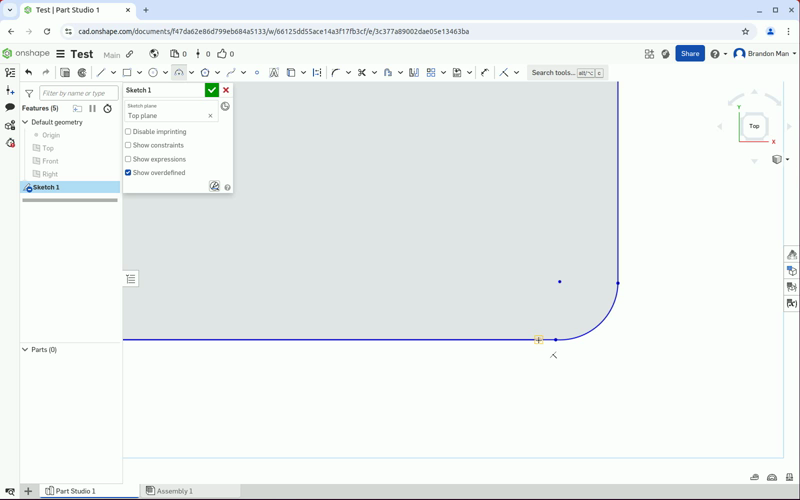
click(538, 339)
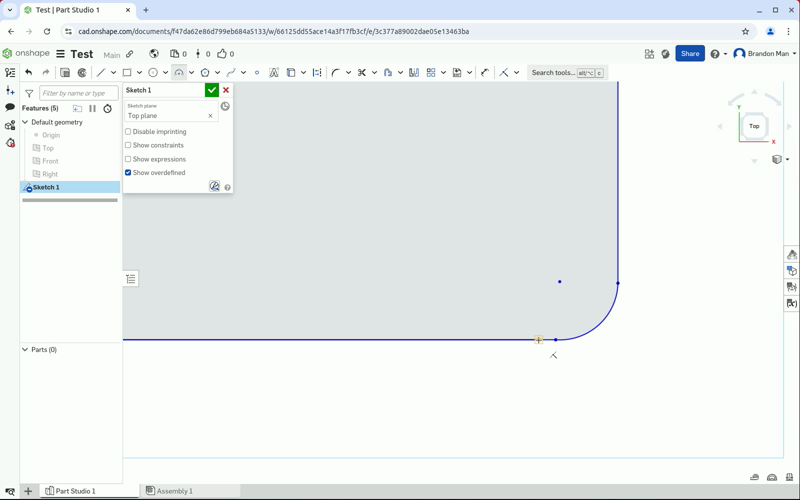
scroll(-6)
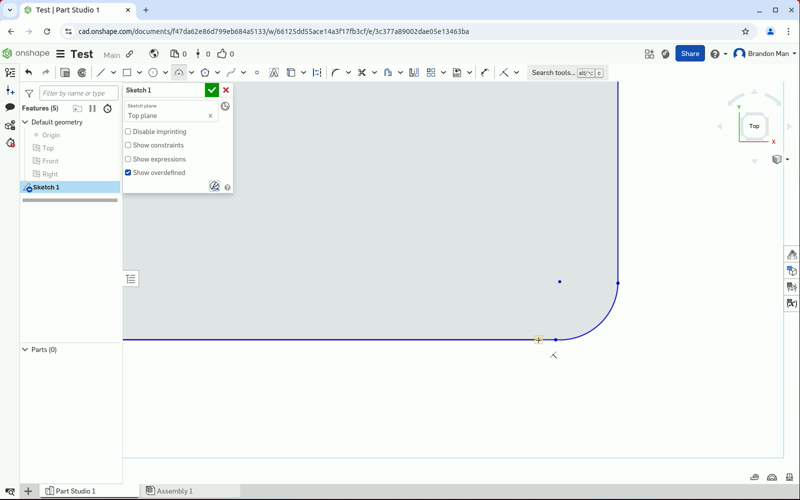
scroll(-6)
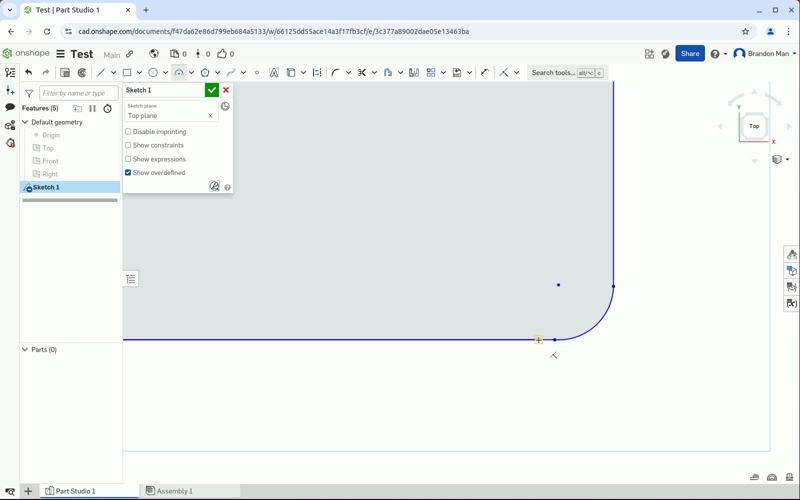
scroll(-6)
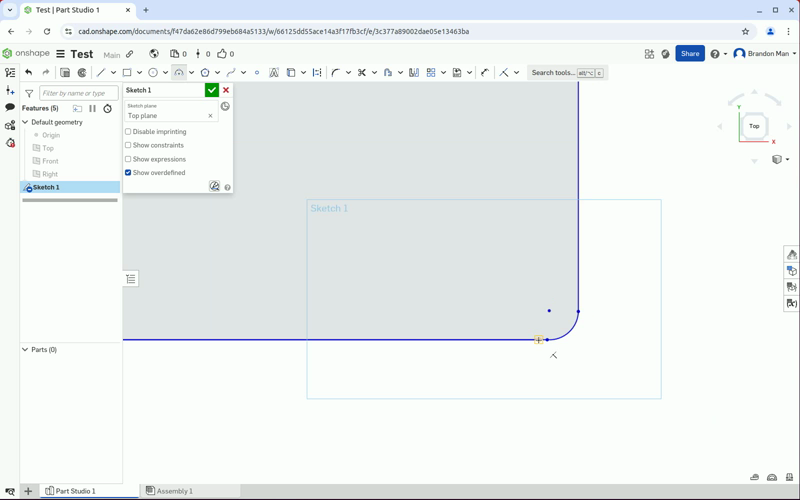
scroll(-6)
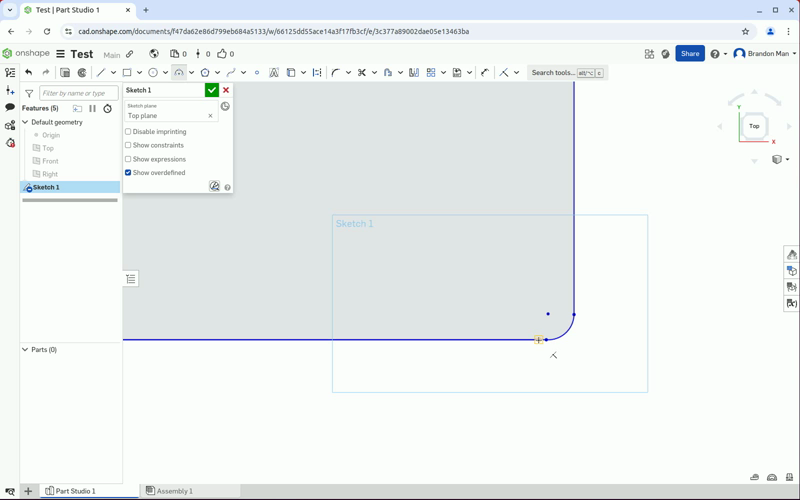
scroll(-6)
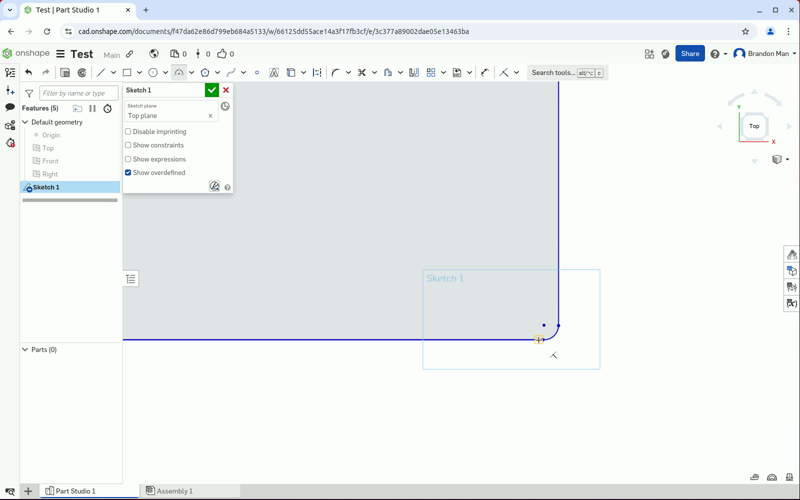
scroll(-6)
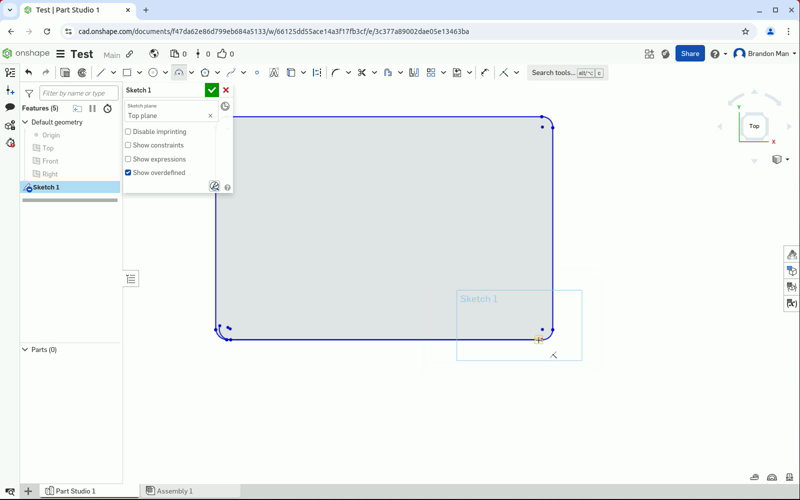
scroll(-6)
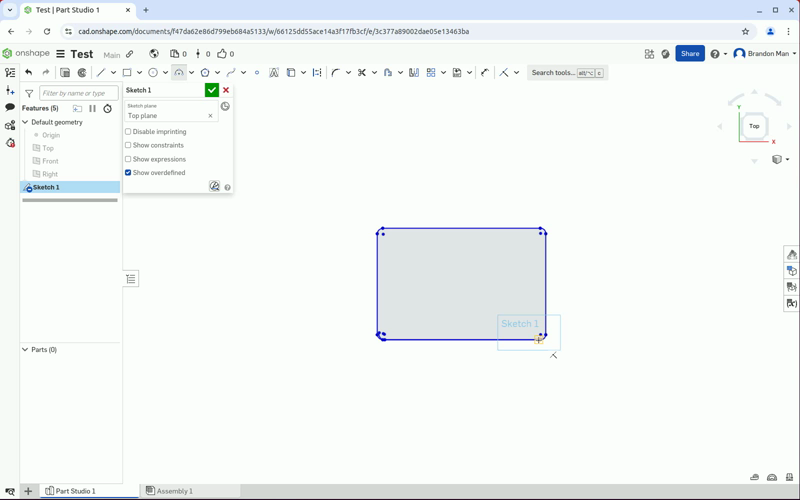
key_down(shift)
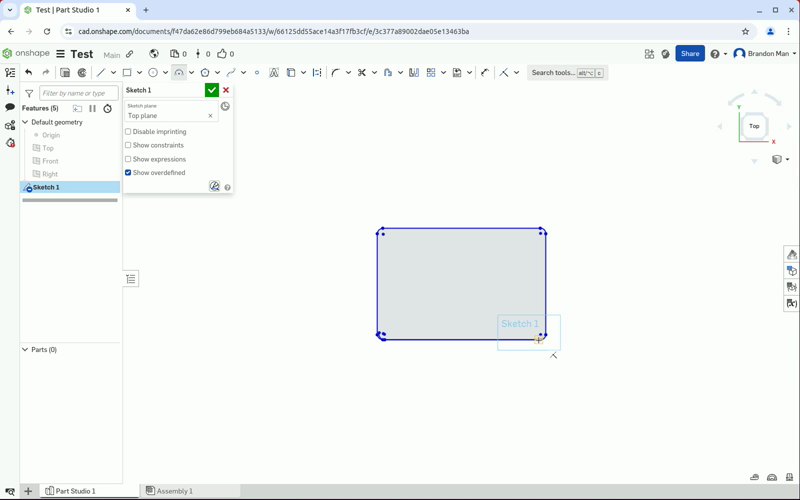
mouse_move(543, 332)
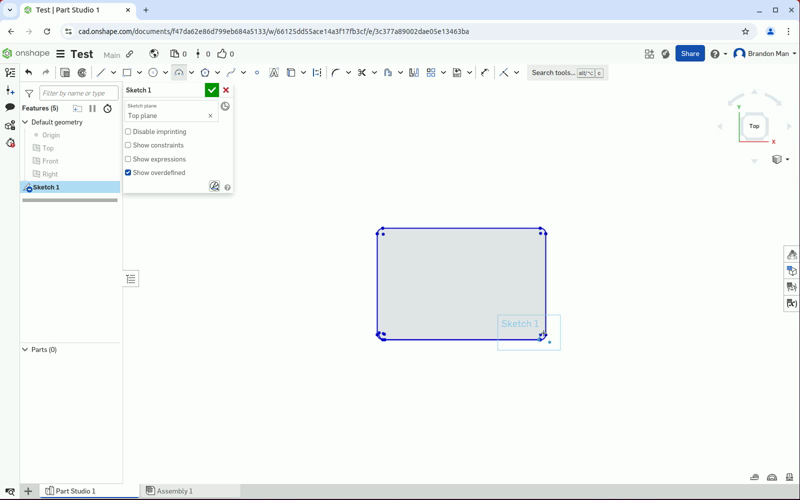
scroll(6)
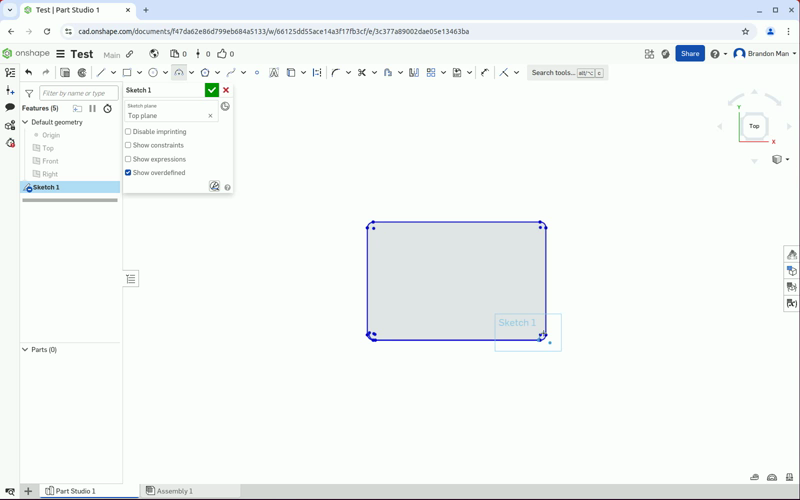
scroll(6)
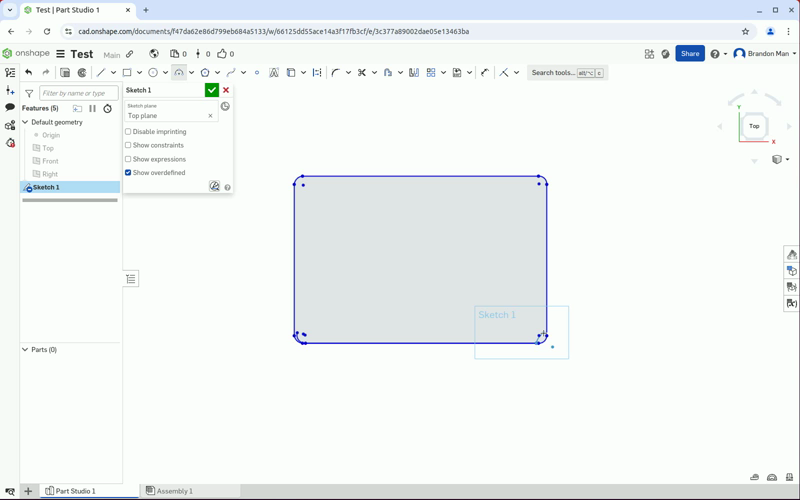
scroll(6)
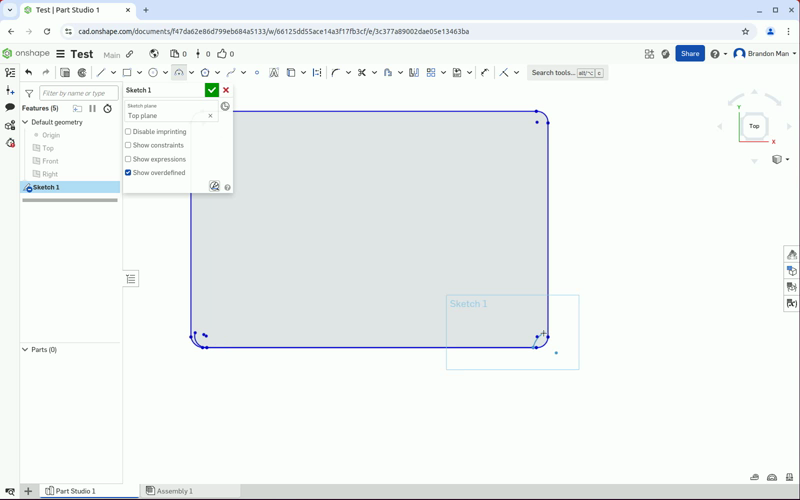
scroll(6)
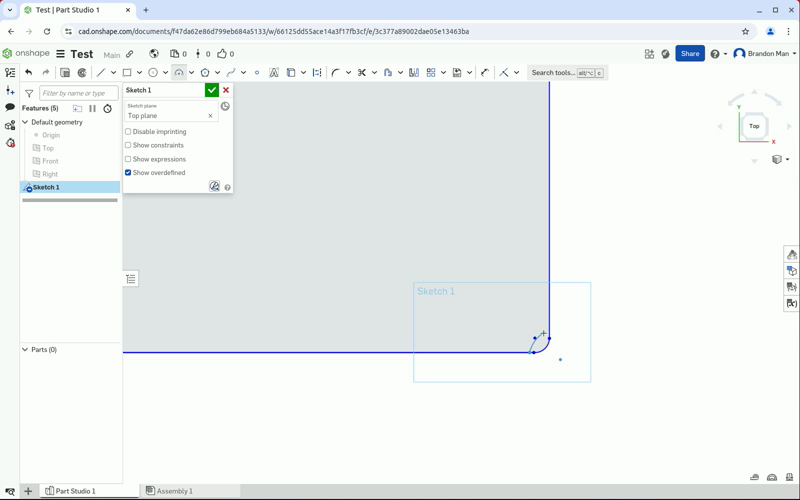
scroll(6)
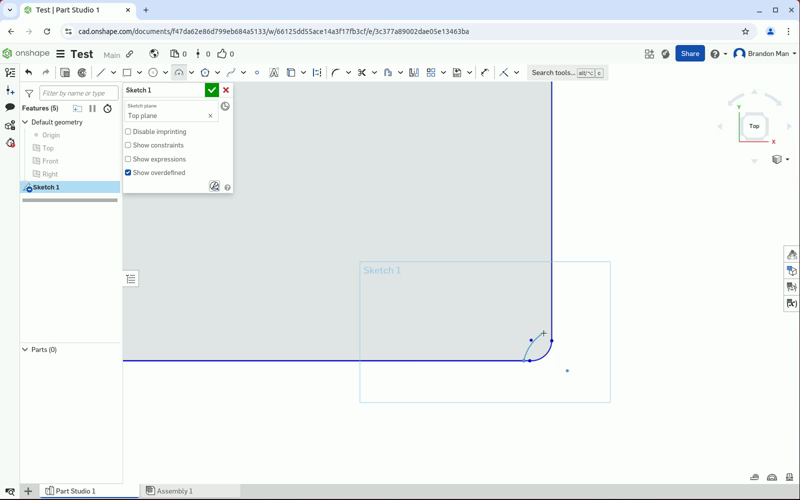
scroll(6)
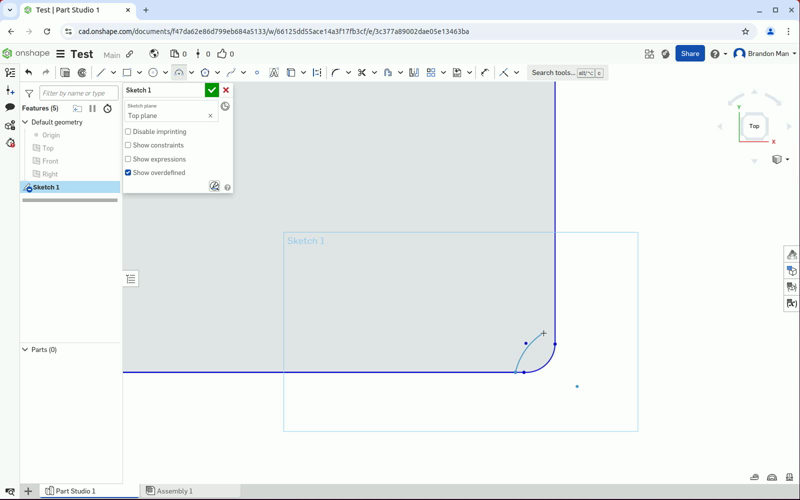
scroll(6)
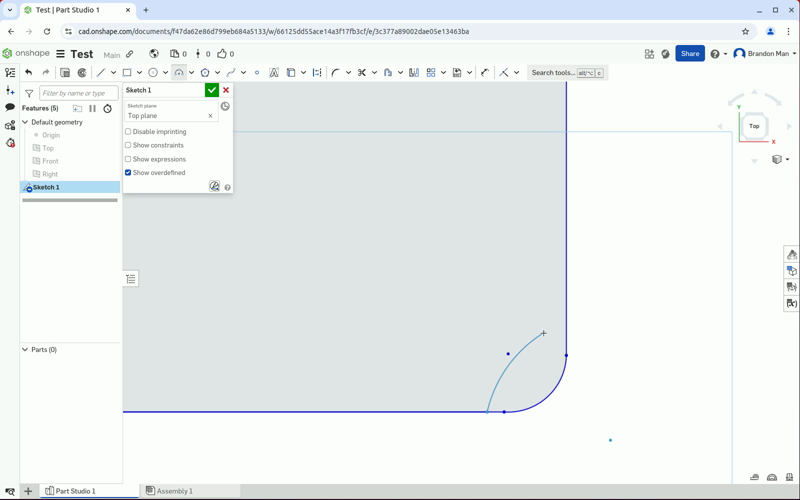
click(543, 332)
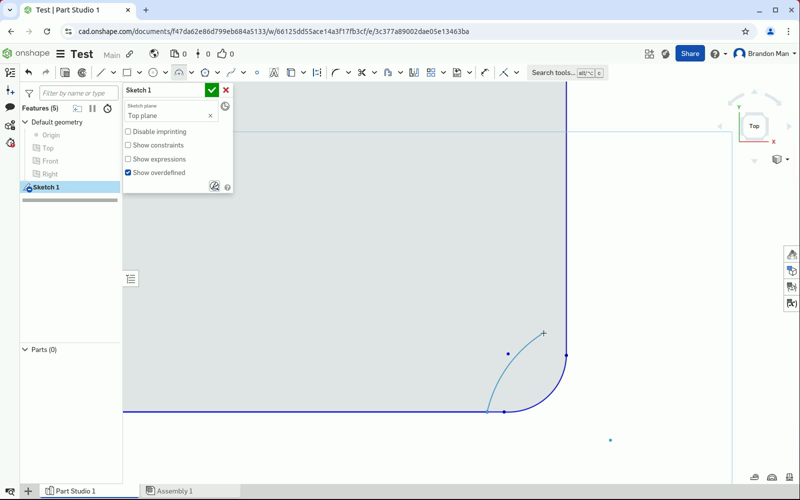
scroll(-6)
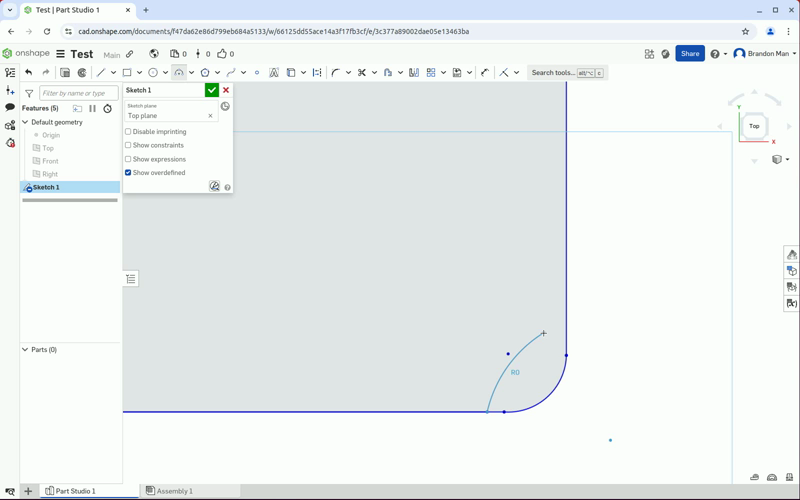
scroll(-6)
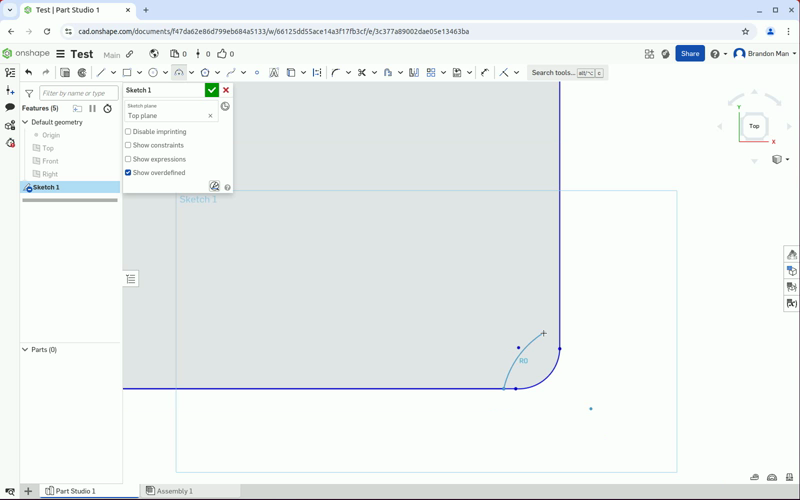
scroll(-6)
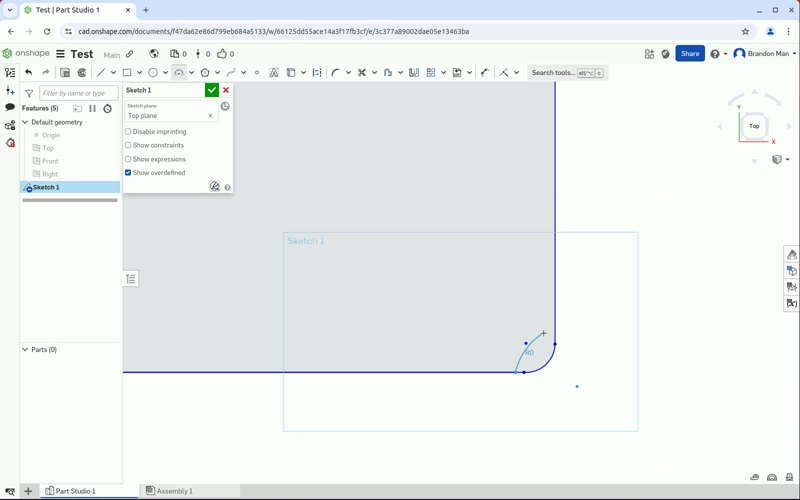
scroll(-6)
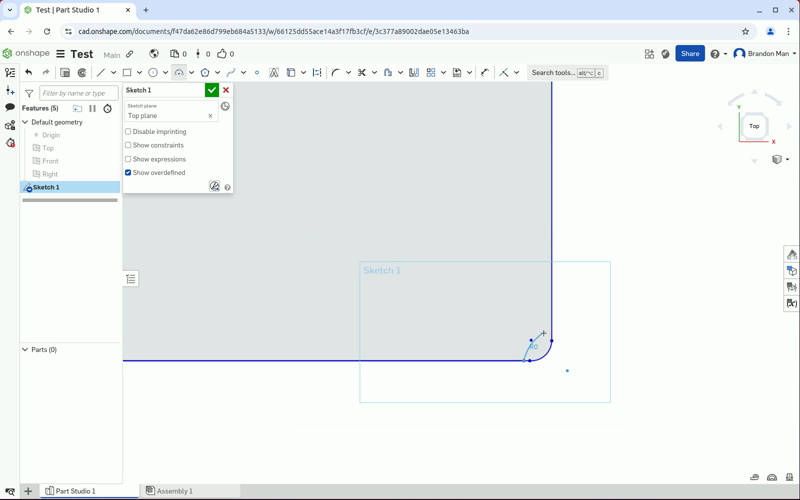
scroll(-6)
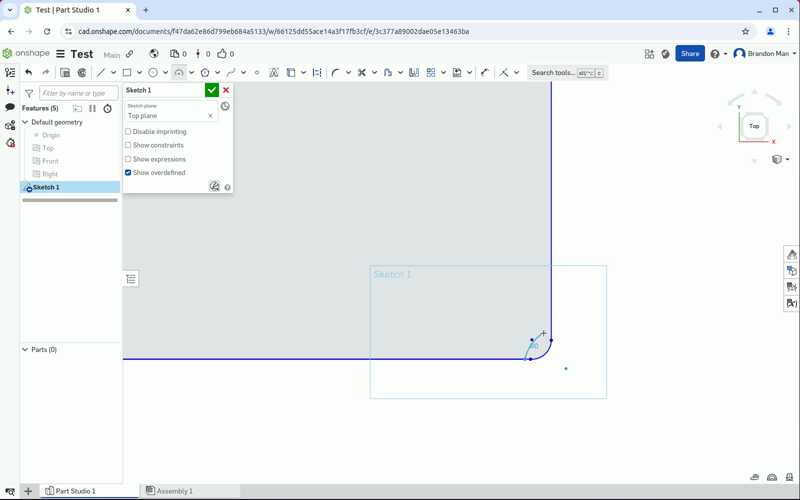
scroll(-6)
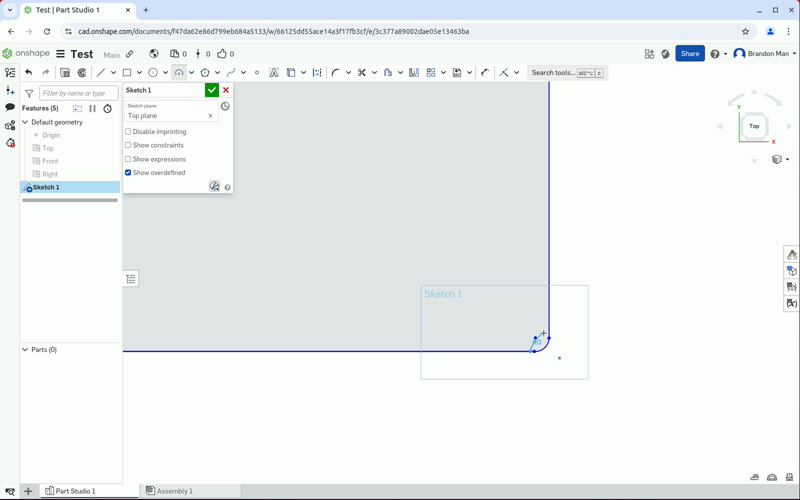
scroll(-6)
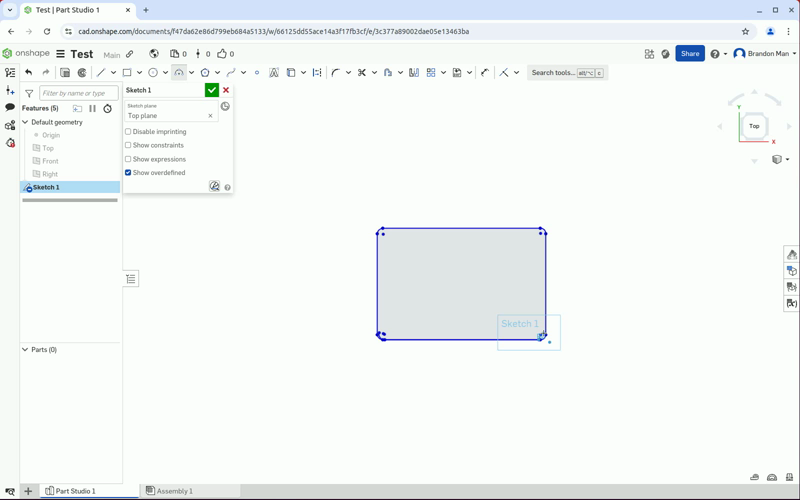
mouse_move(542, 337)
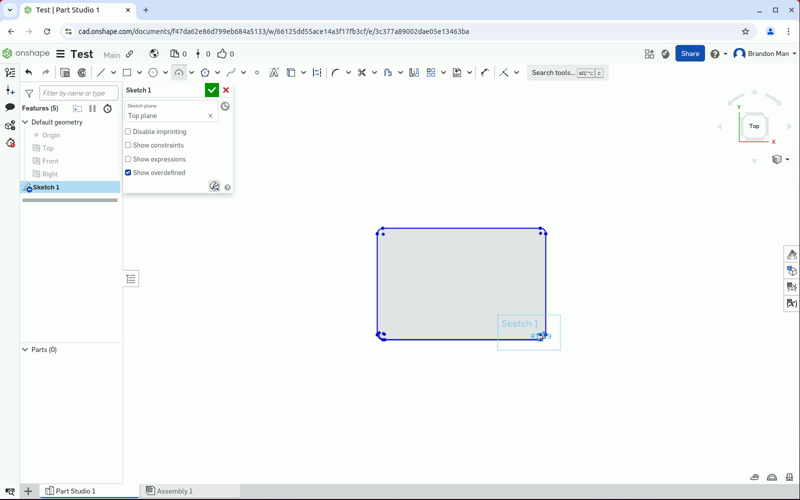
scroll(6)
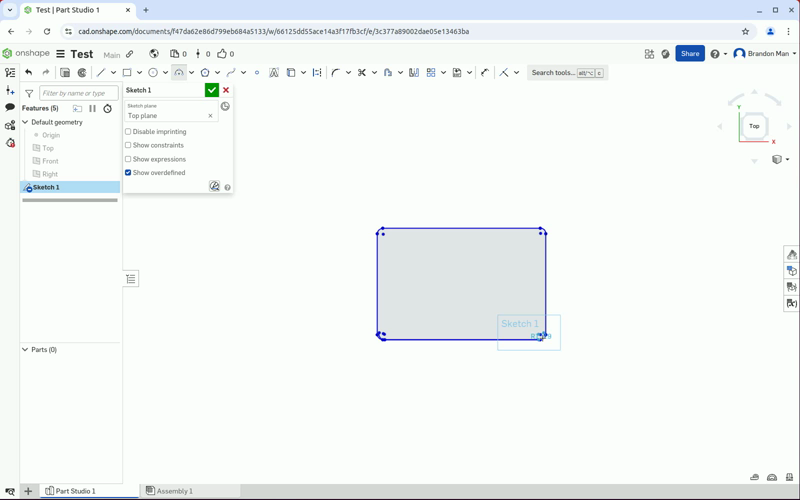
scroll(6)
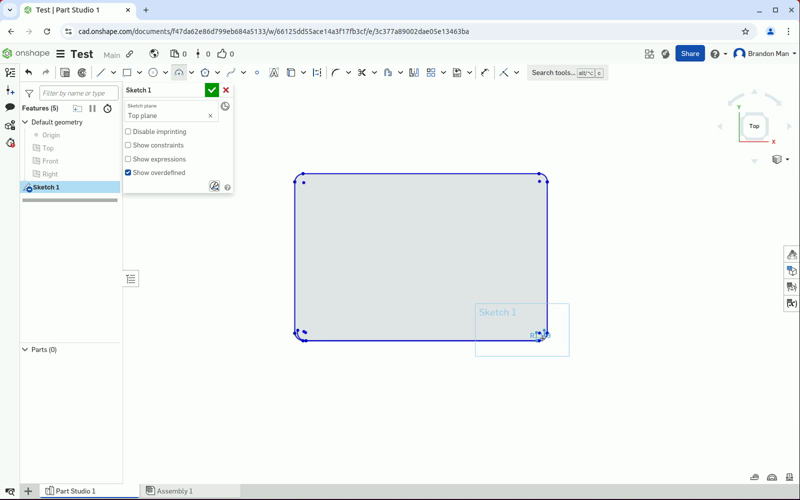
scroll(6)
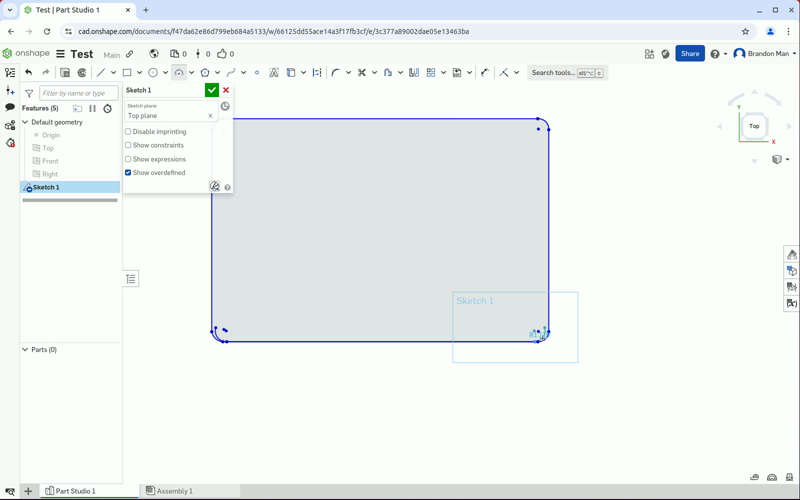
scroll(6)
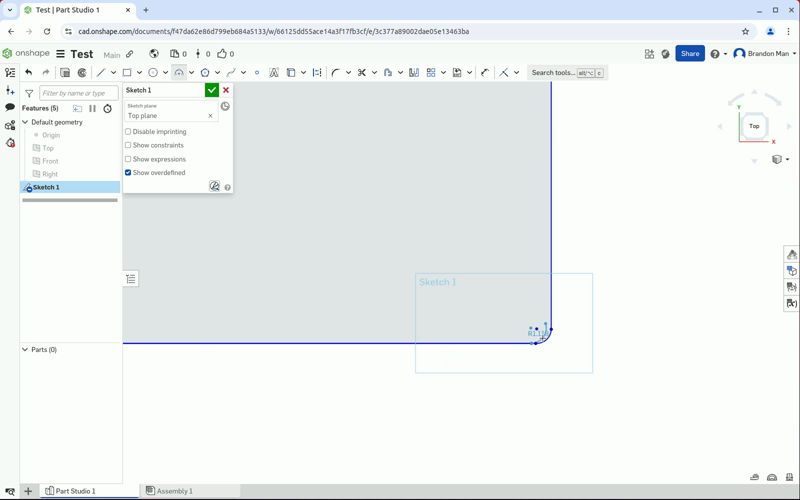
scroll(6)
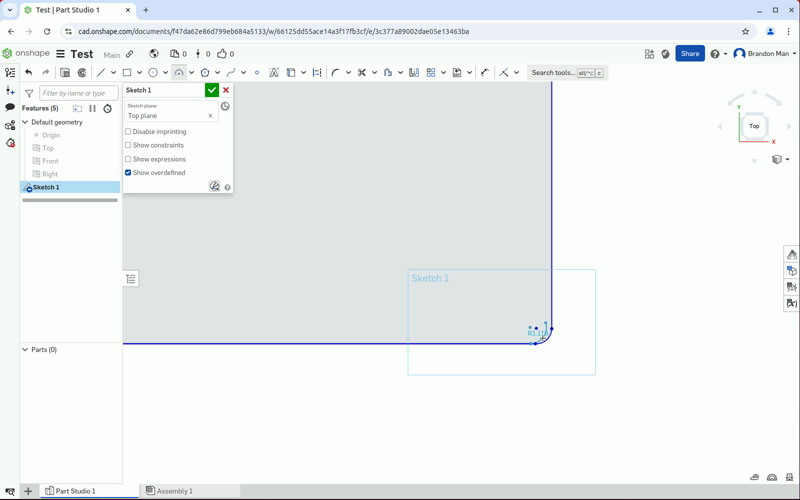
scroll(6)
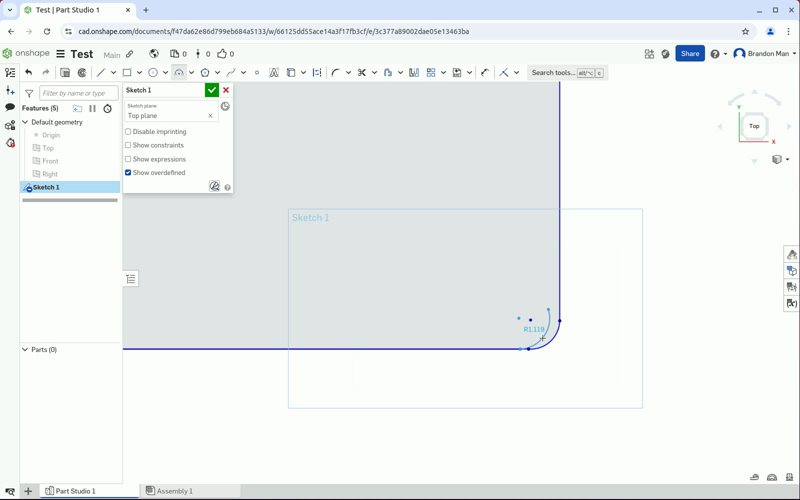
scroll(6)
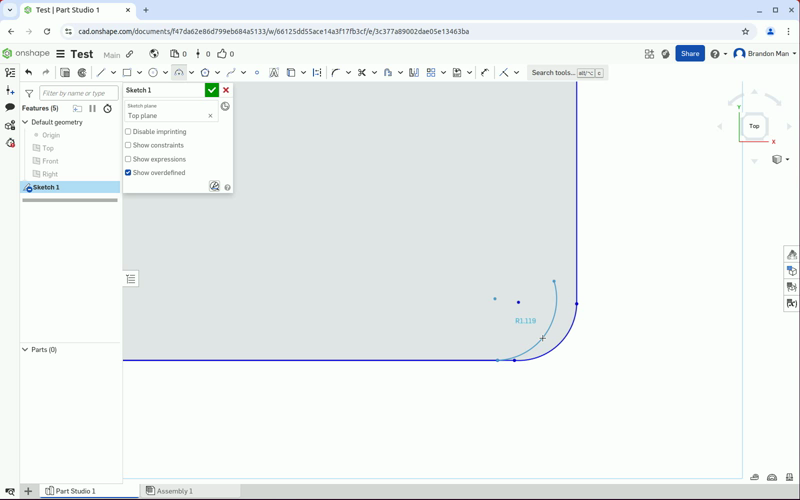
click(542, 337)
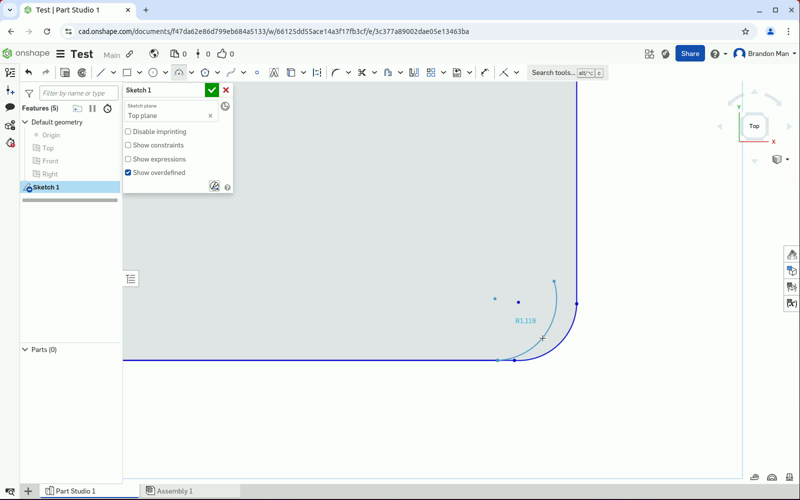
scroll(-6)
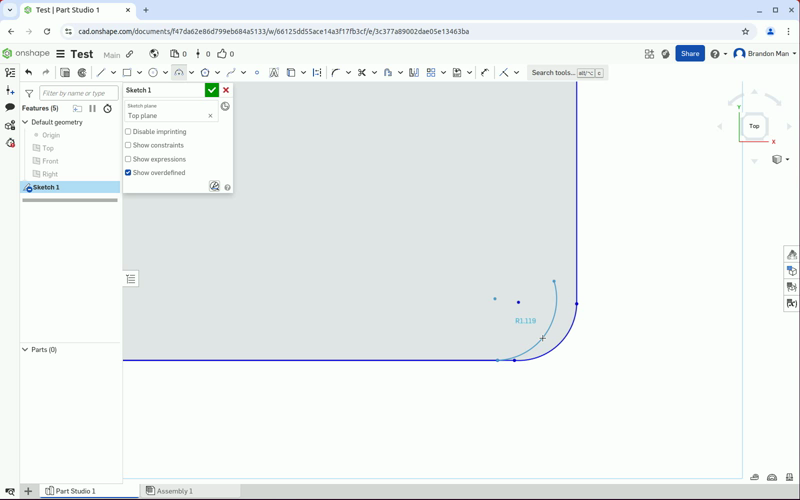
scroll(-6)
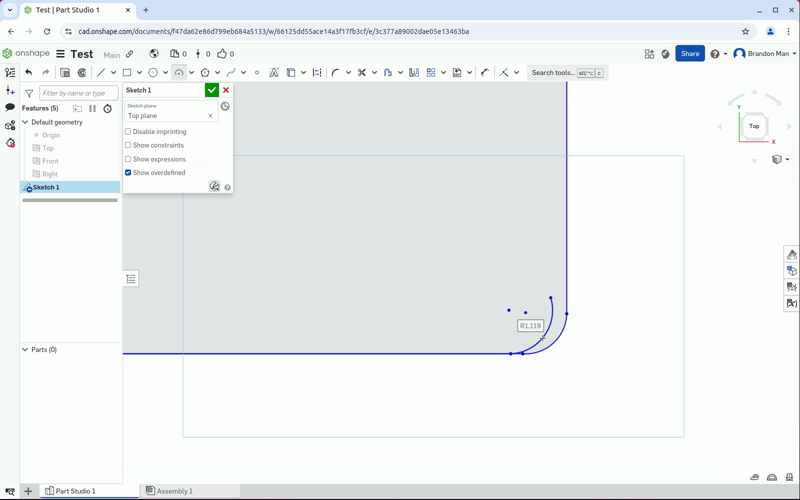
scroll(-6)
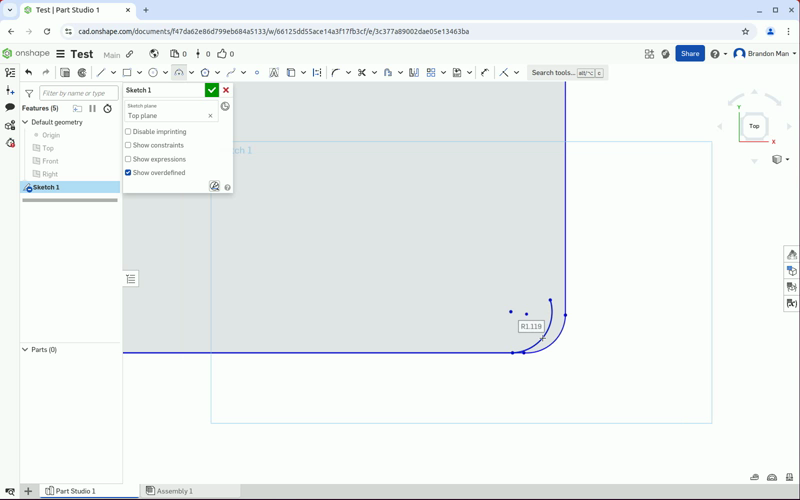
scroll(-6)
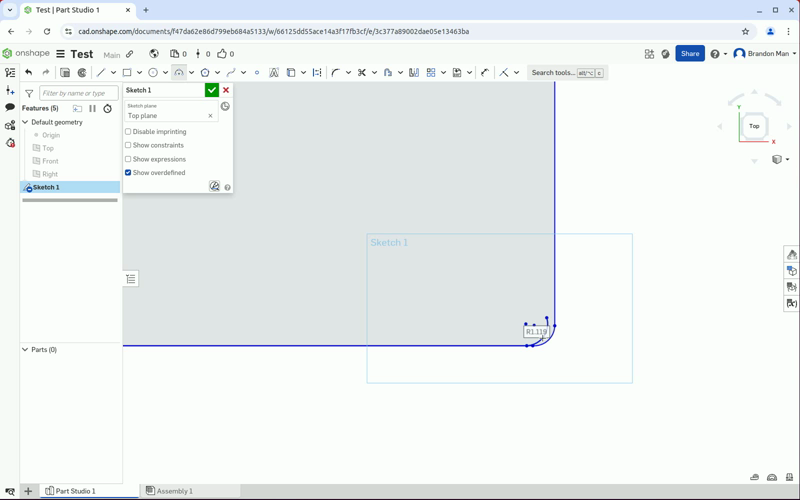
scroll(-6)
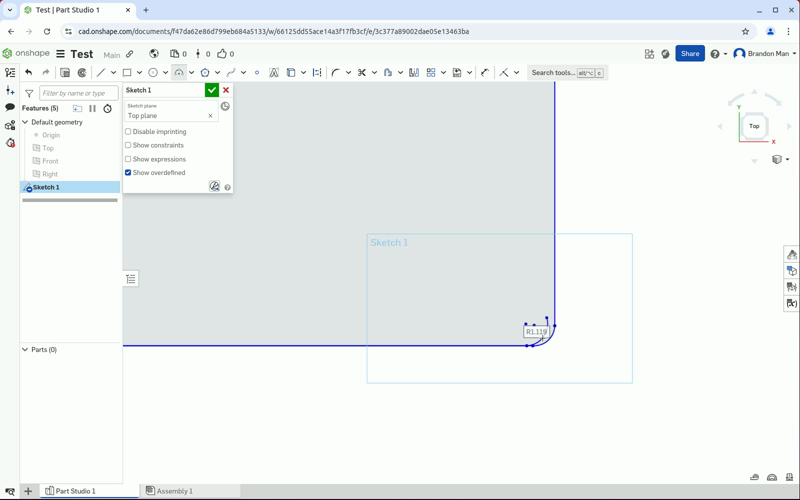
scroll(-6)
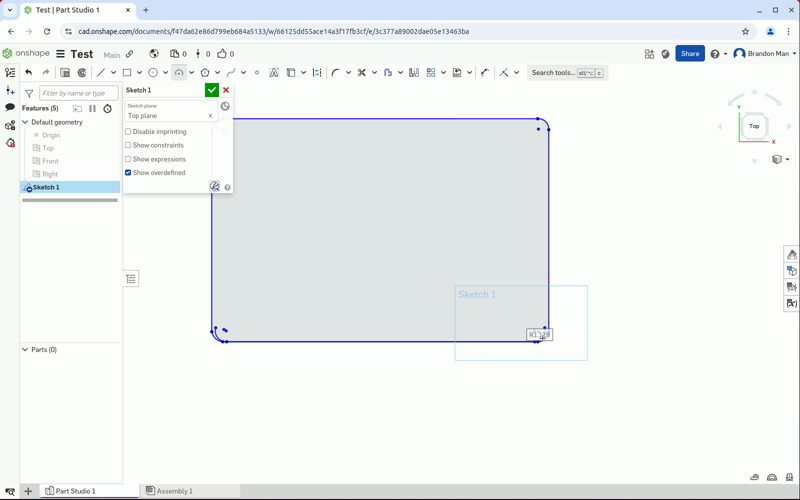
scroll(-6)
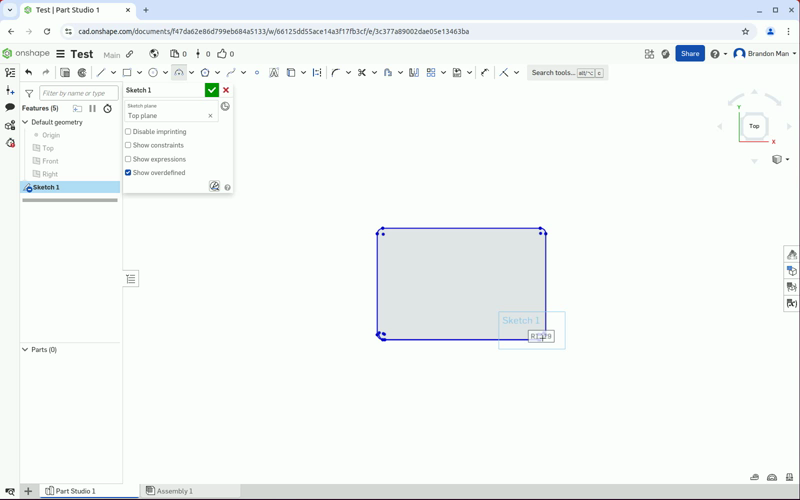
key_up(shift)
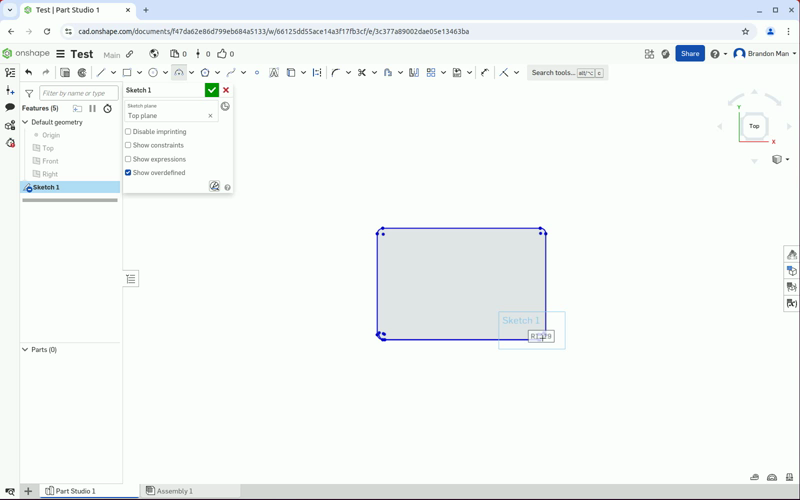
key(esc)
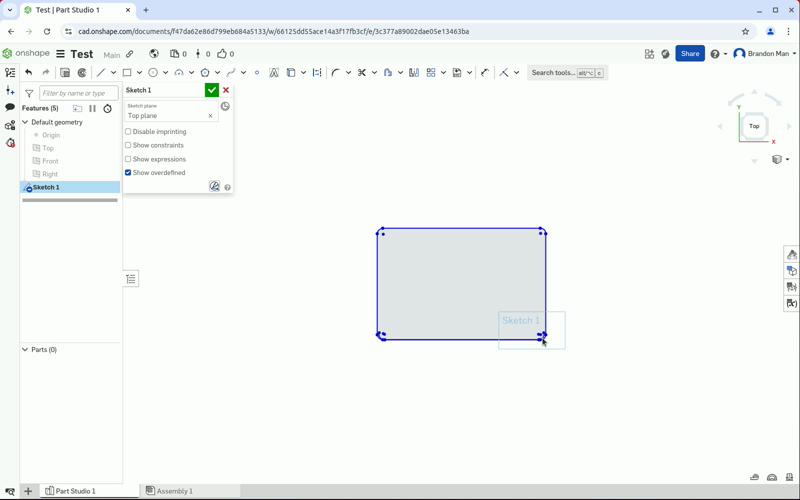
key(l)
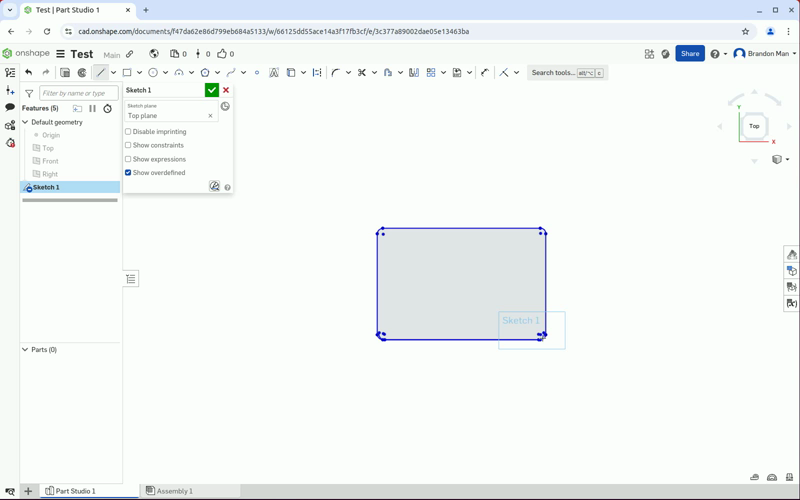
mouse_move(543, 332)
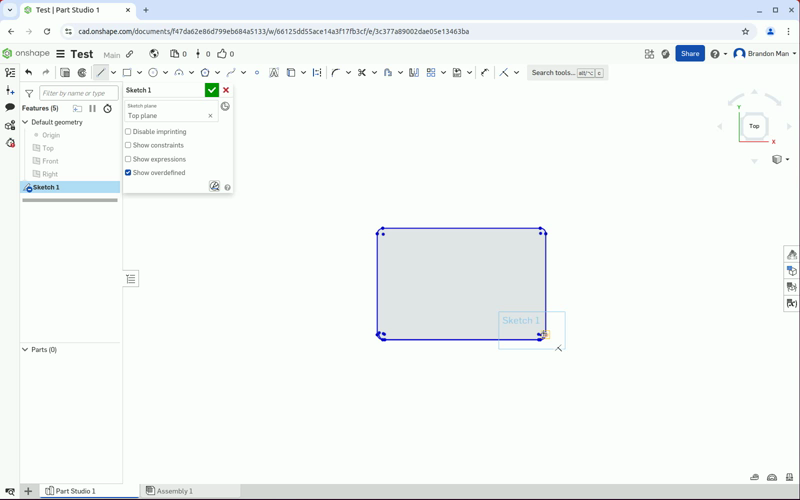
scroll(6)
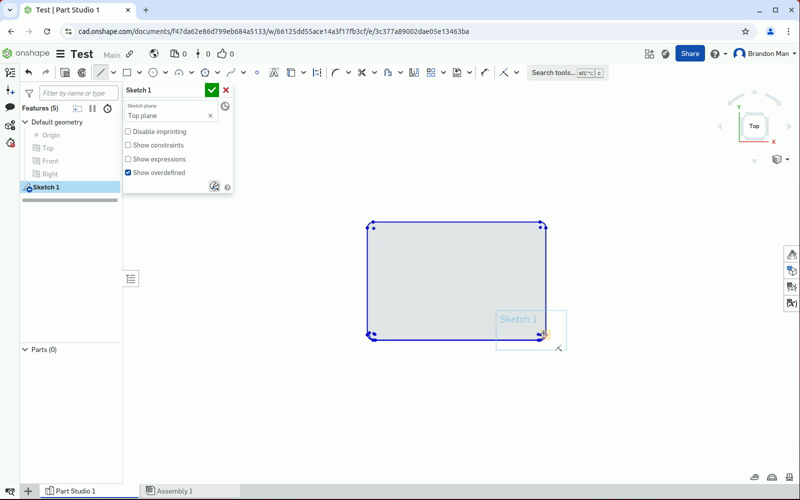
scroll(6)
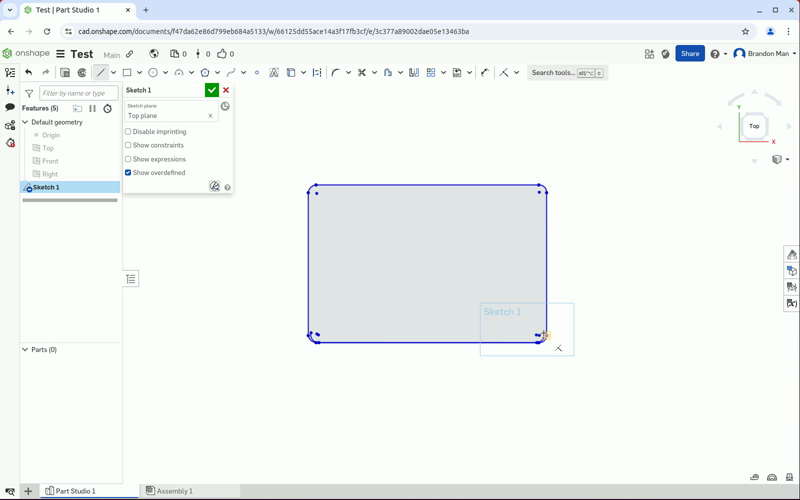
scroll(6)
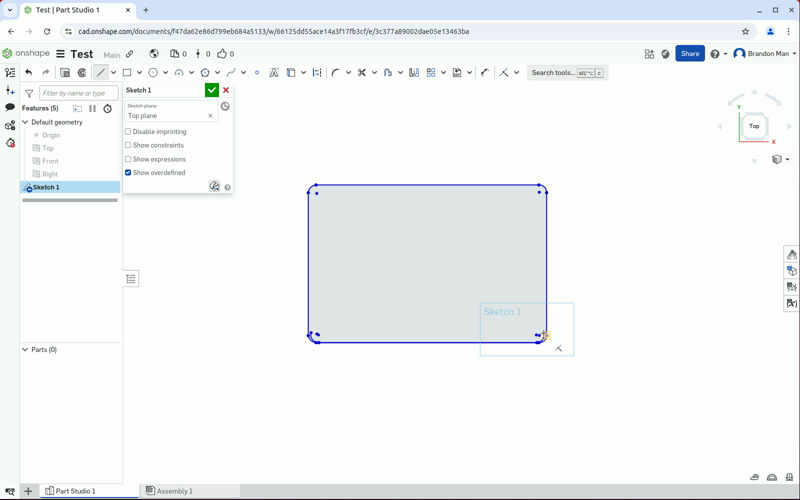
scroll(6)
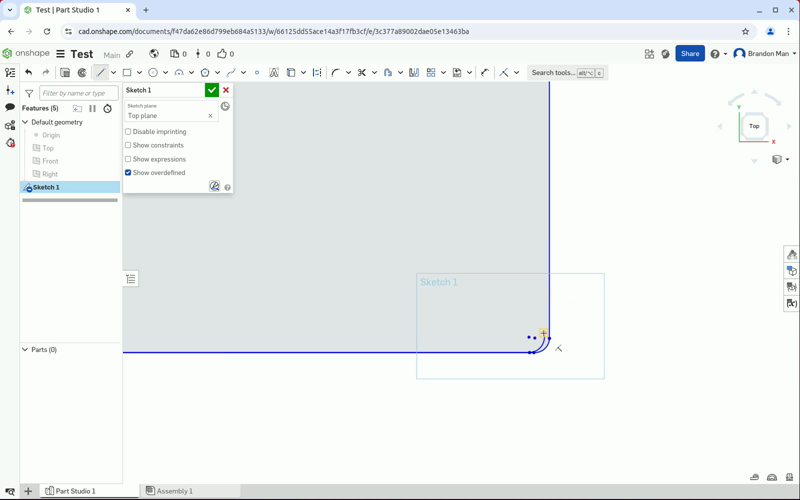
scroll(6)
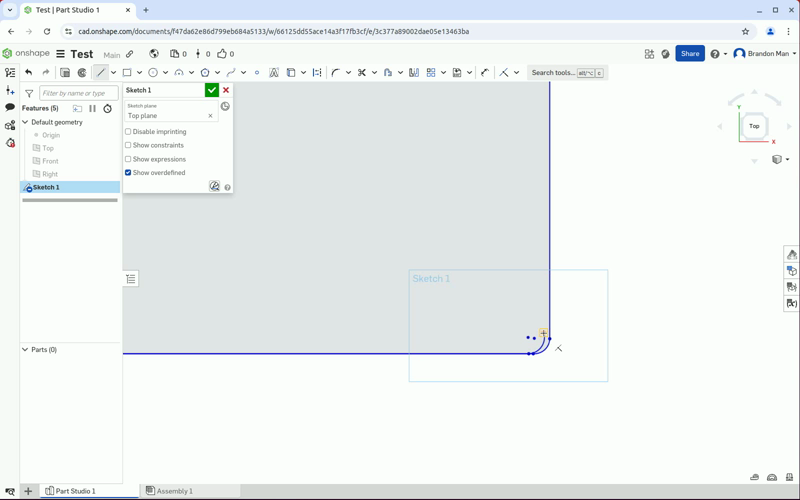
scroll(6)
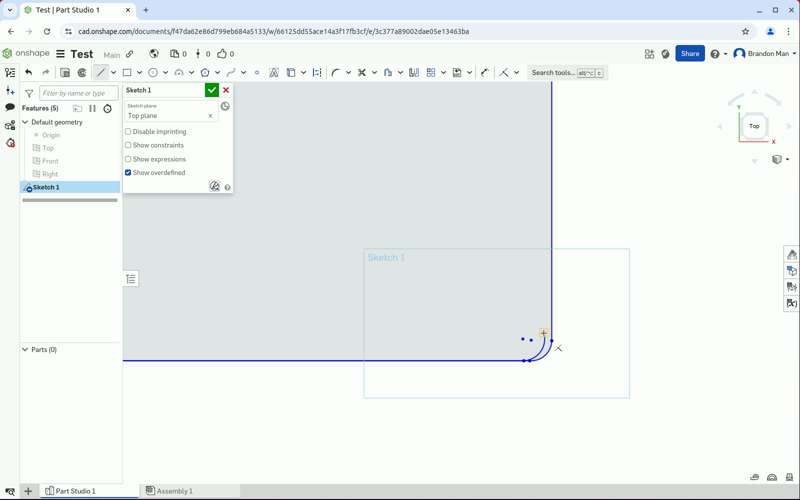
scroll(6)
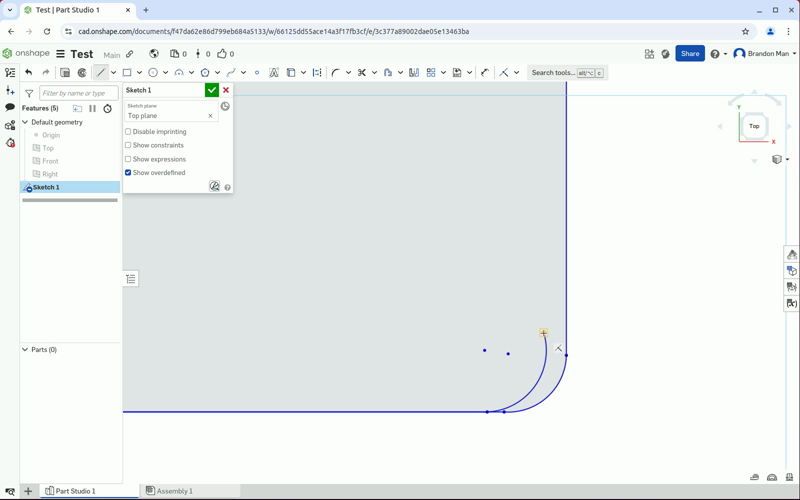
click(543, 332)
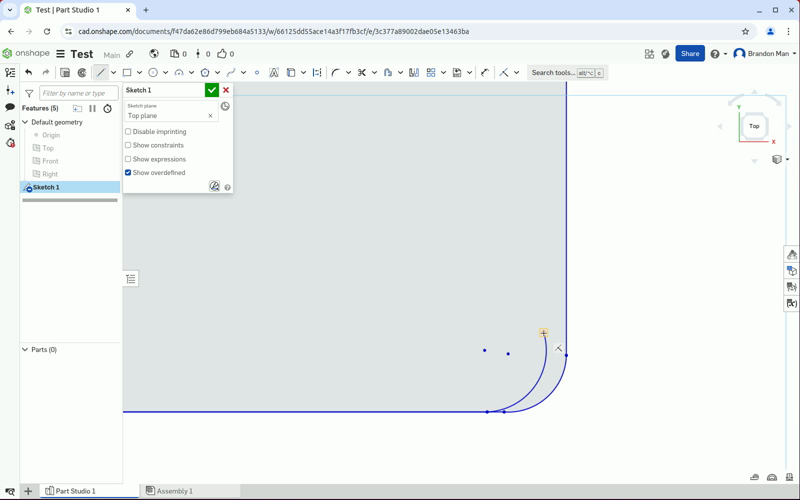
scroll(-6)
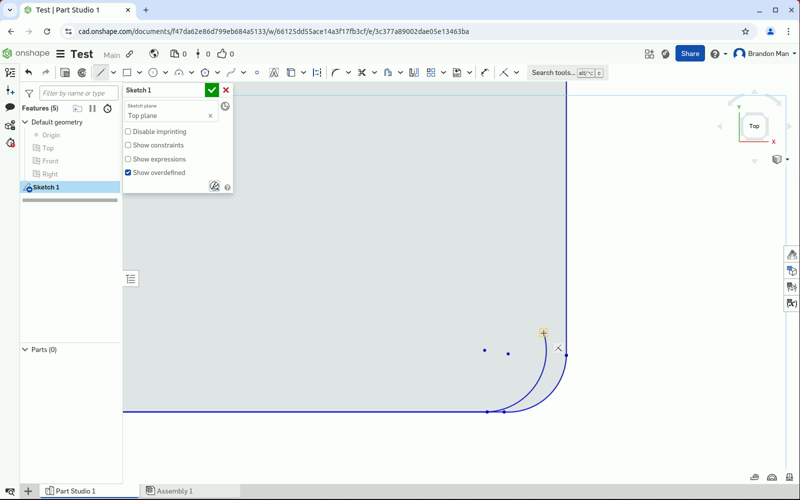
scroll(-6)
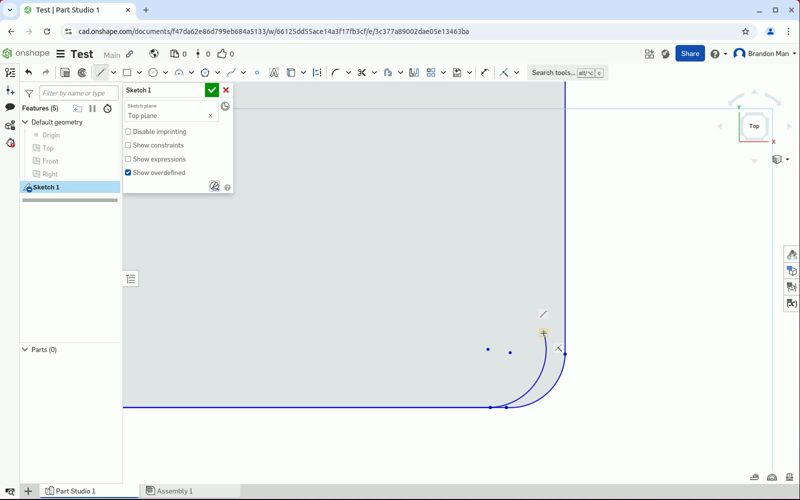
scroll(-6)
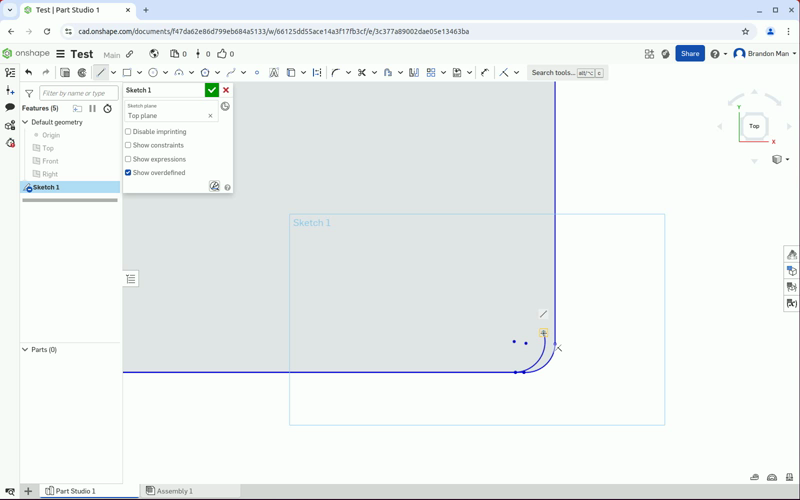
scroll(-6)
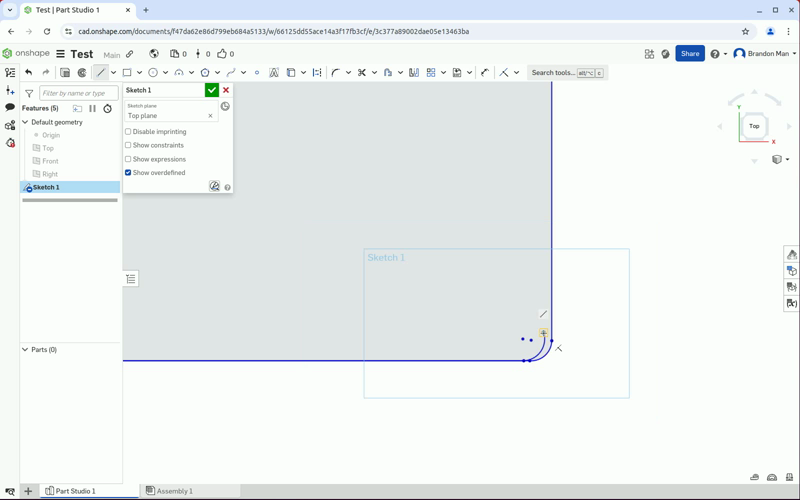
scroll(-6)
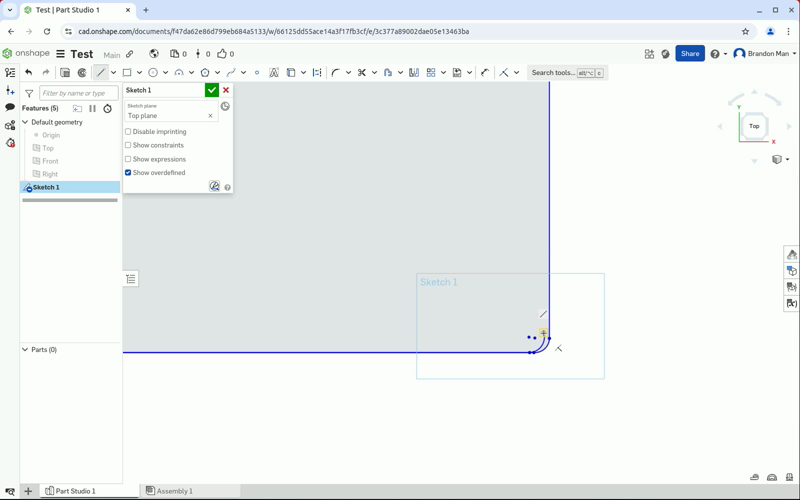
scroll(-6)
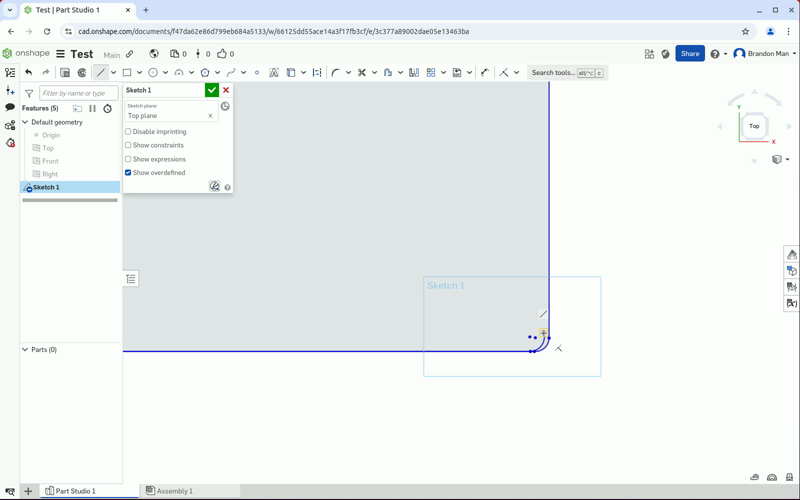
scroll(-6)
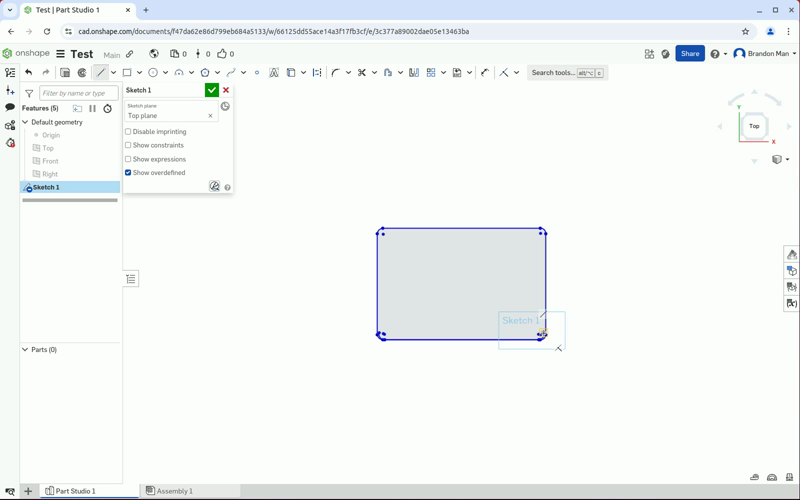
key_down(shift)
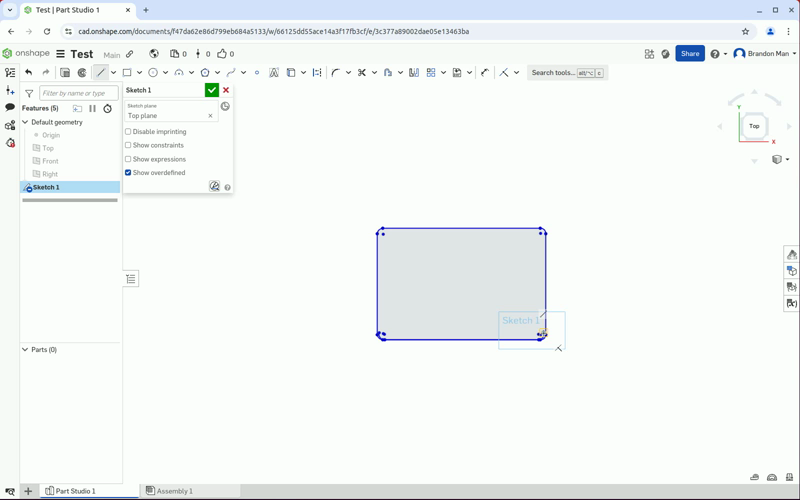
mouse_move(543, 235)
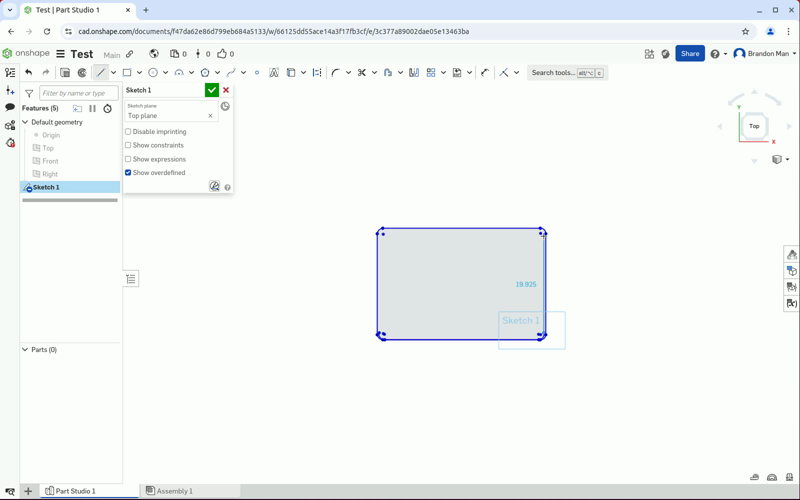
scroll(6)
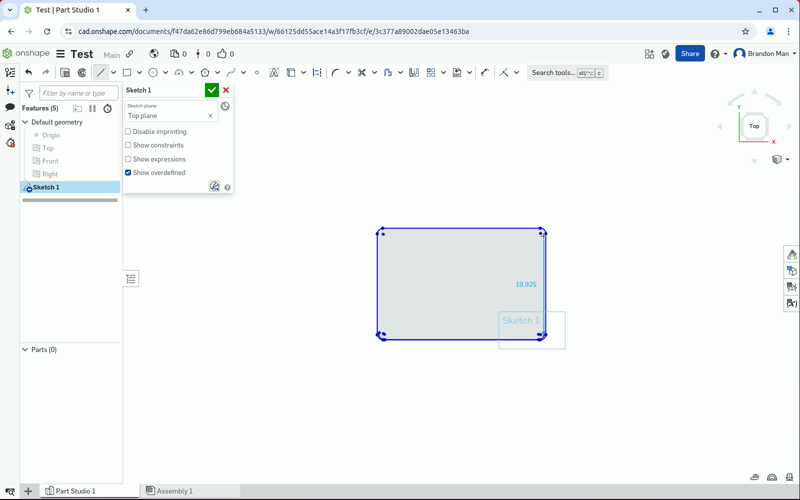
scroll(6)
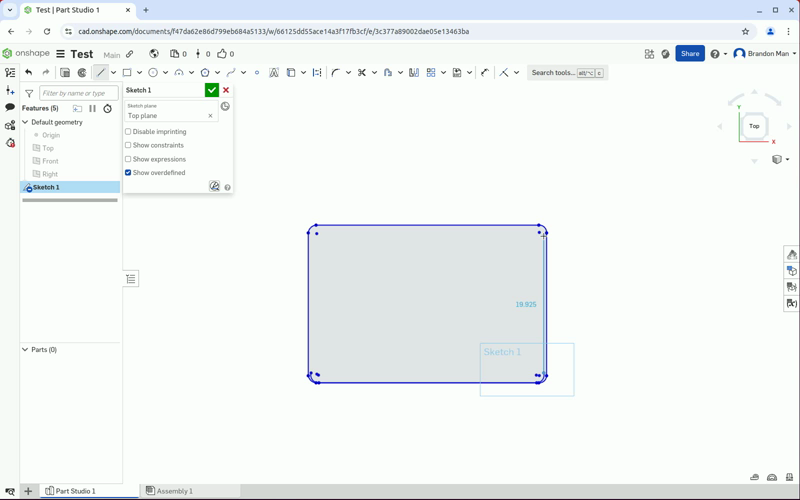
scroll(6)
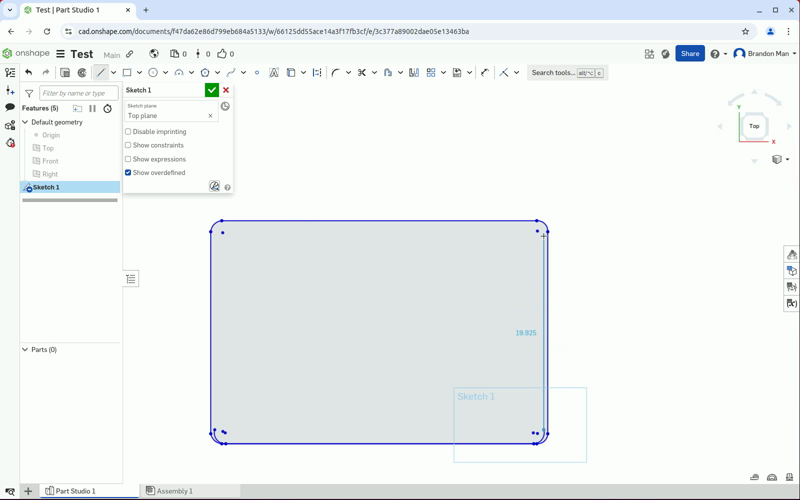
scroll(6)
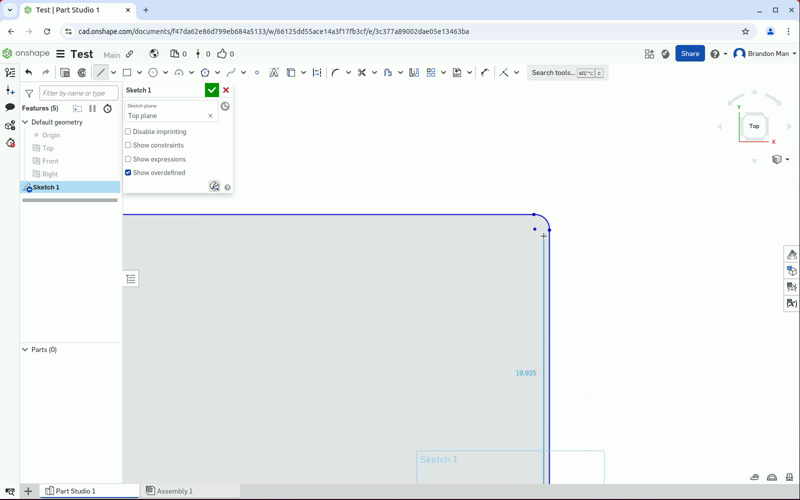
scroll(6)
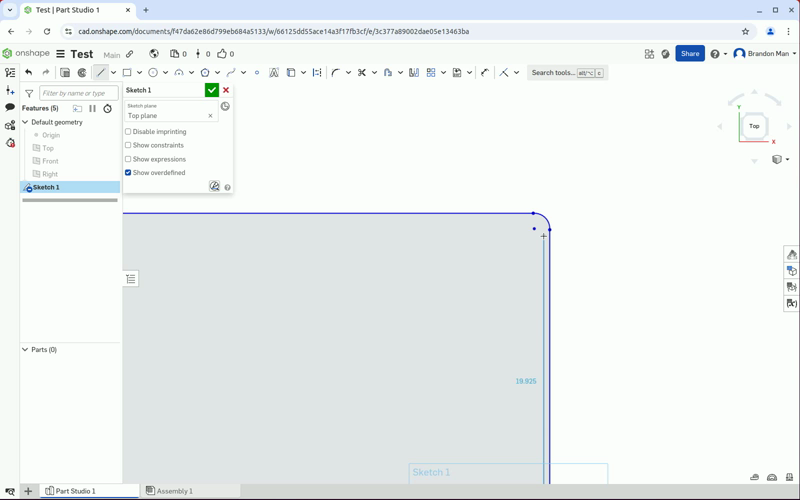
scroll(6)
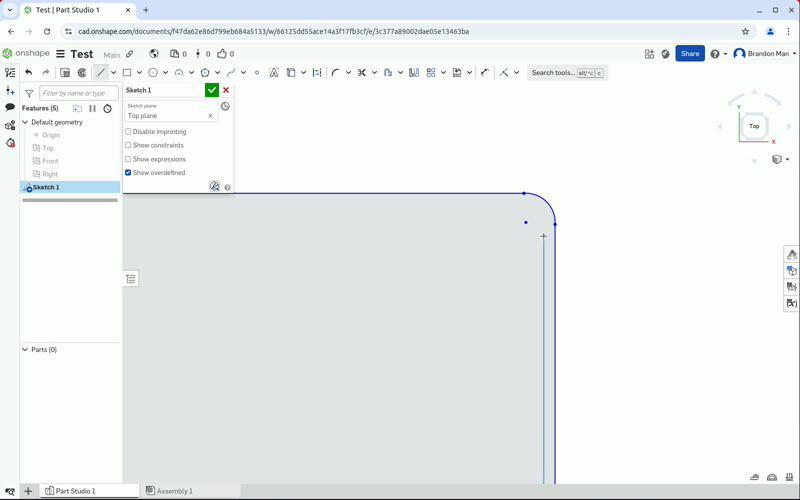
scroll(6)
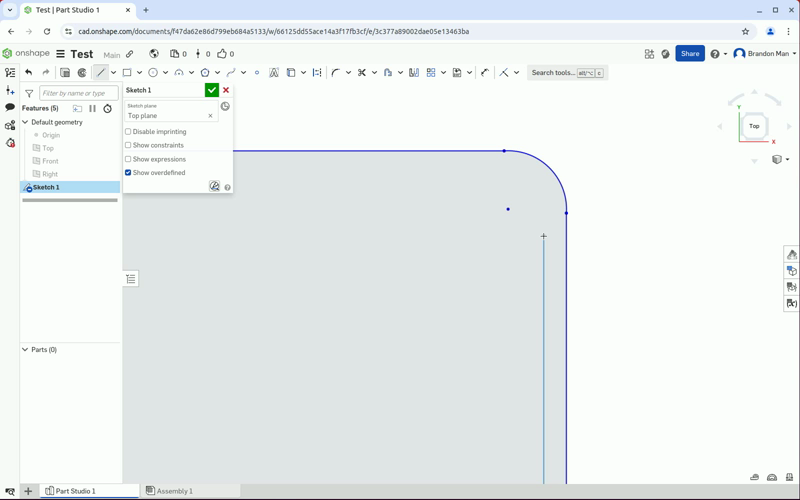
click(543, 235)
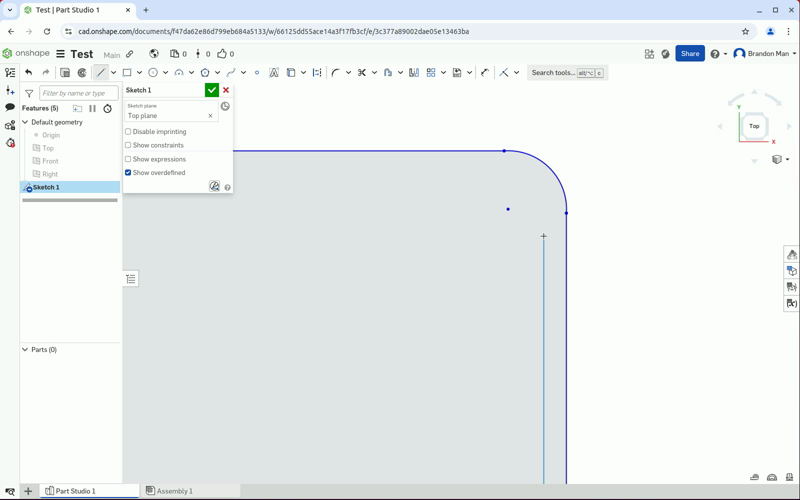
scroll(-6)
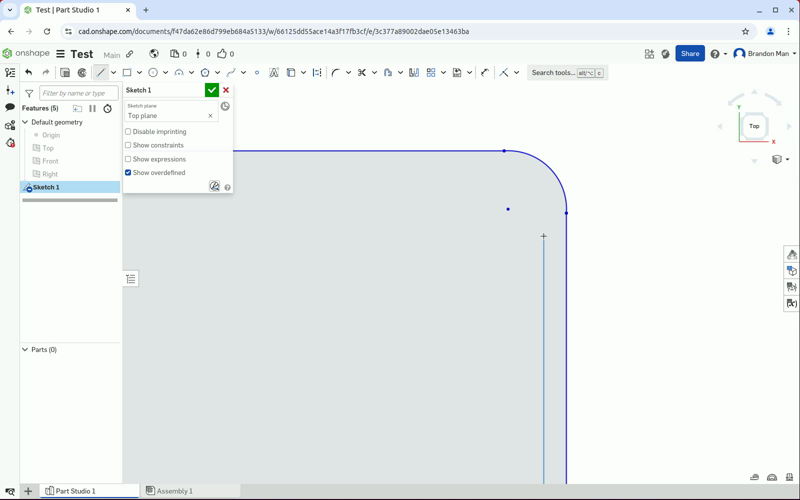
scroll(-6)
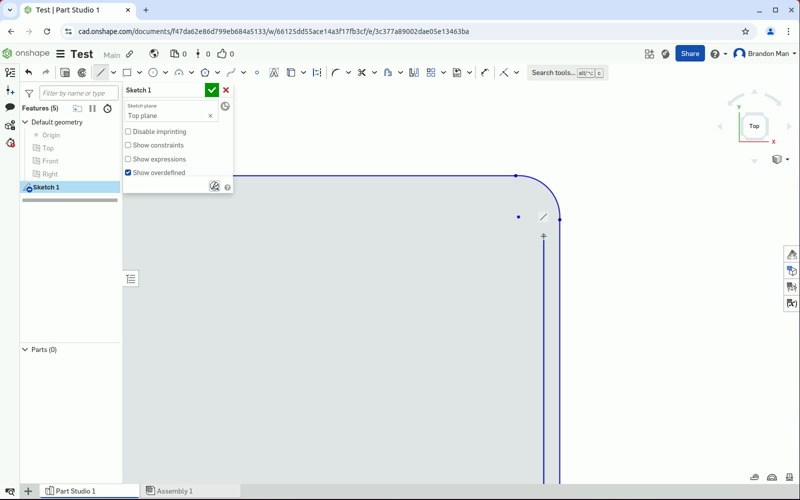
scroll(-6)
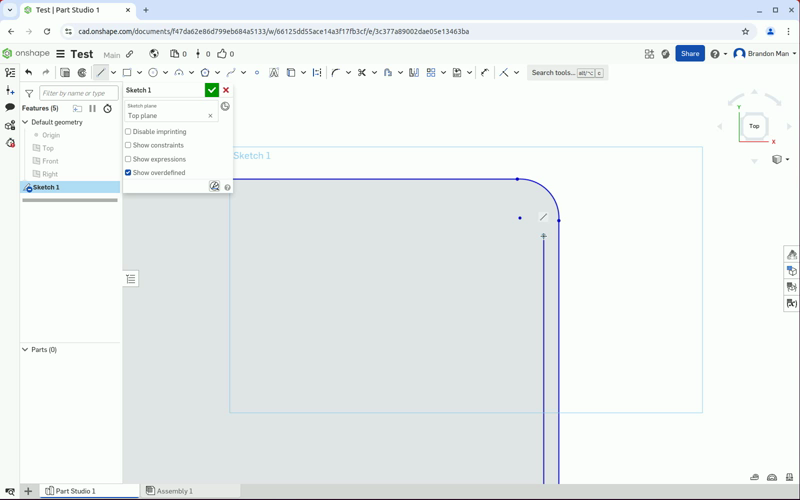
scroll(-6)
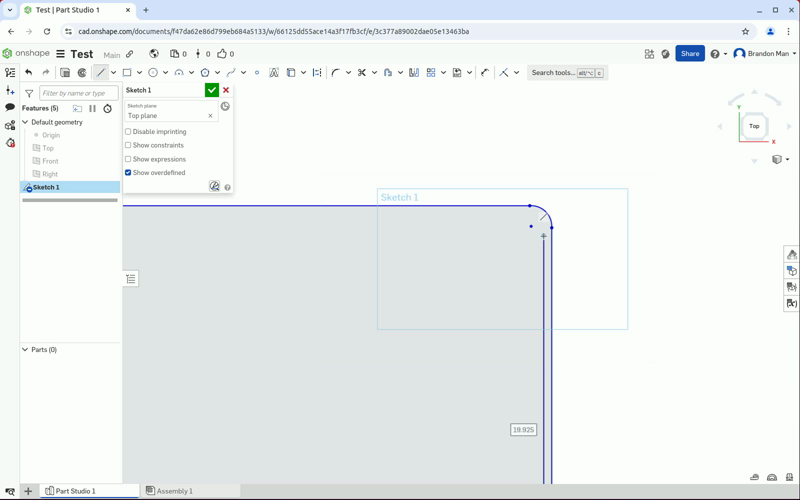
scroll(-6)
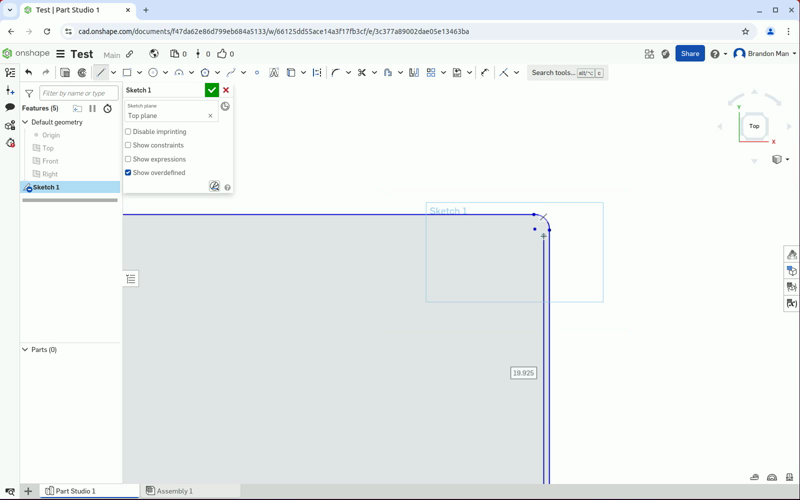
scroll(-6)
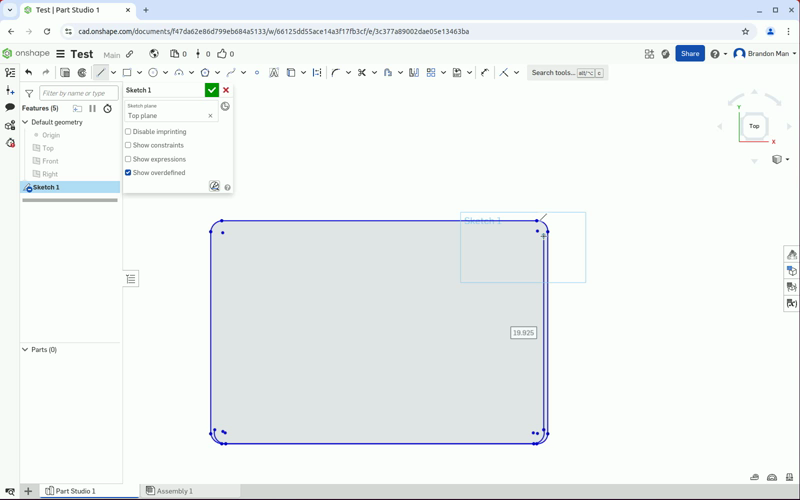
scroll(-6)
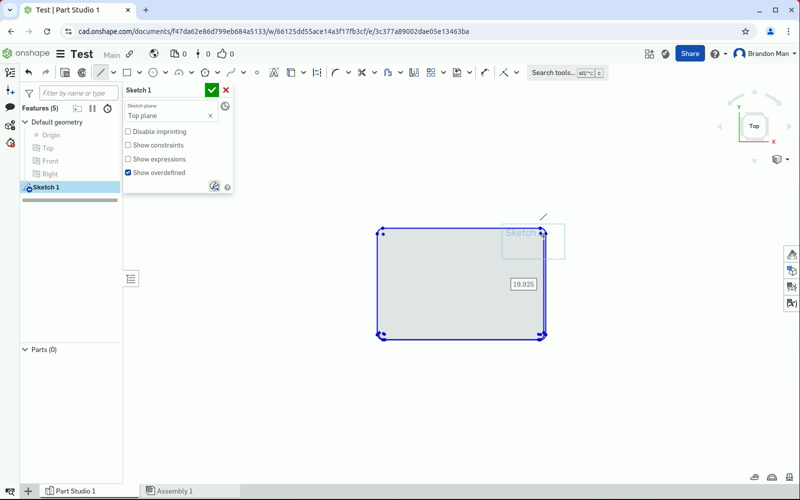
key_up(shift)
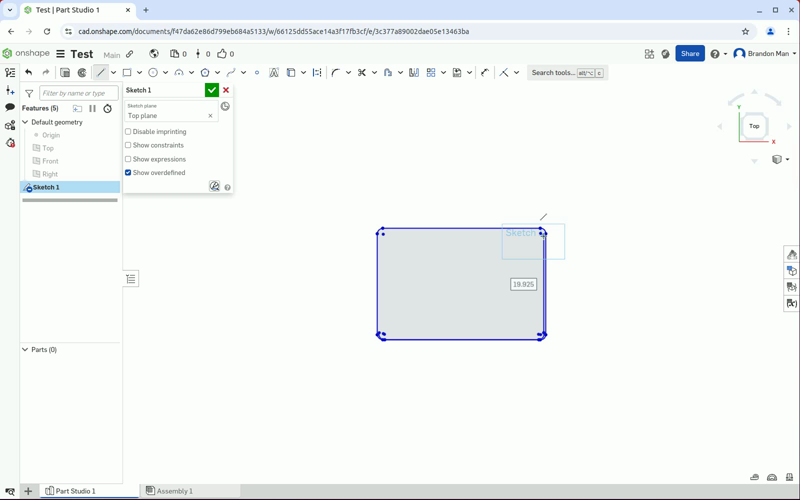
key(esc)
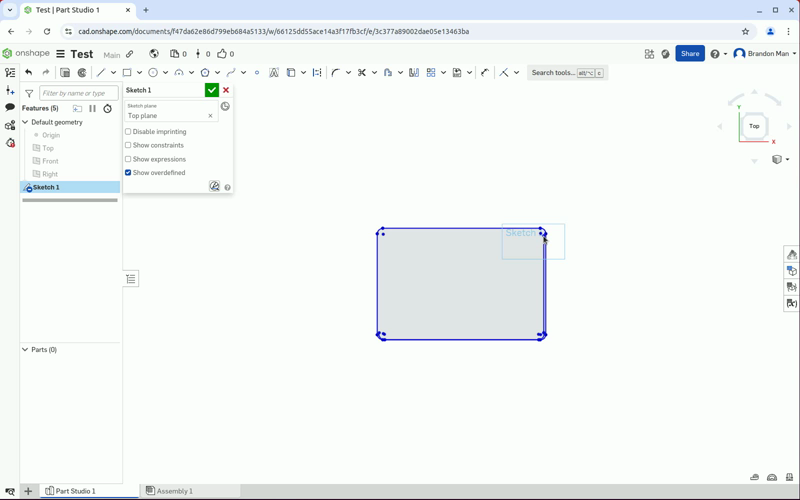
key(a)
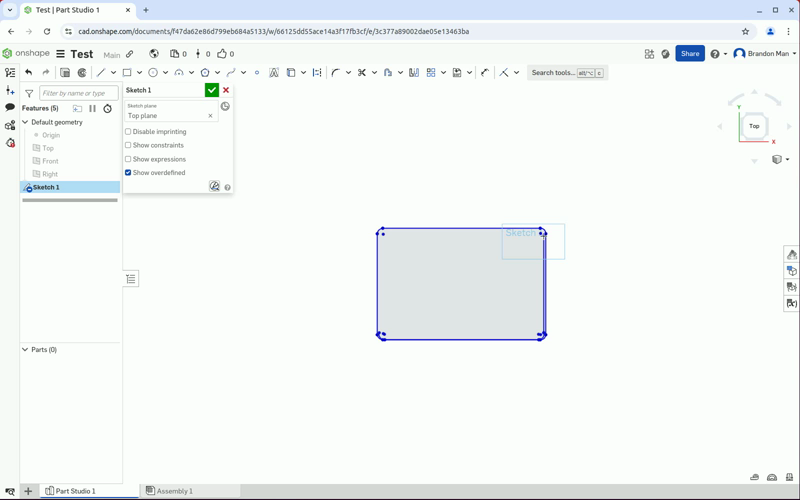
mouse_move(543, 235)
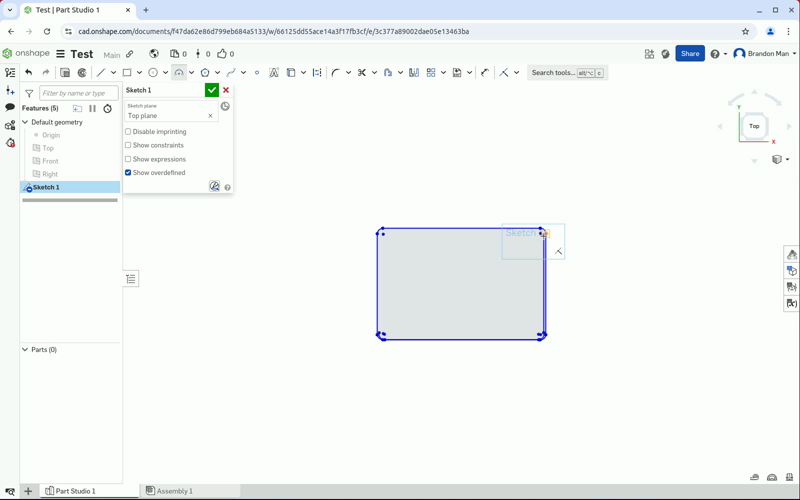
scroll(6)
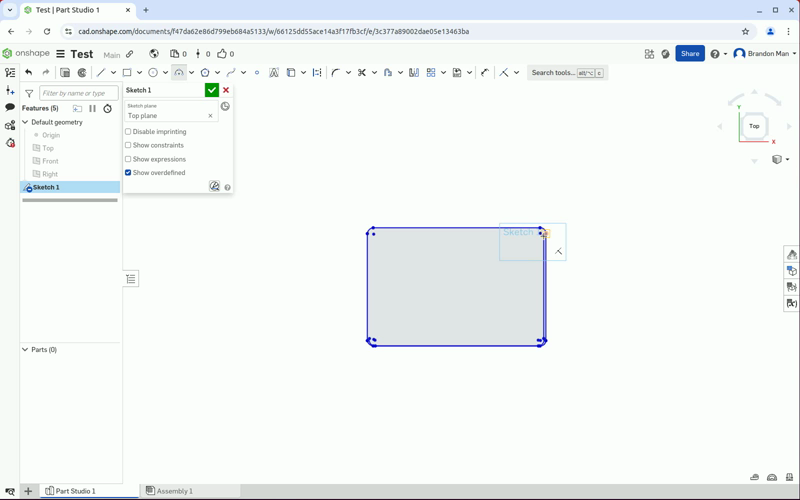
scroll(6)
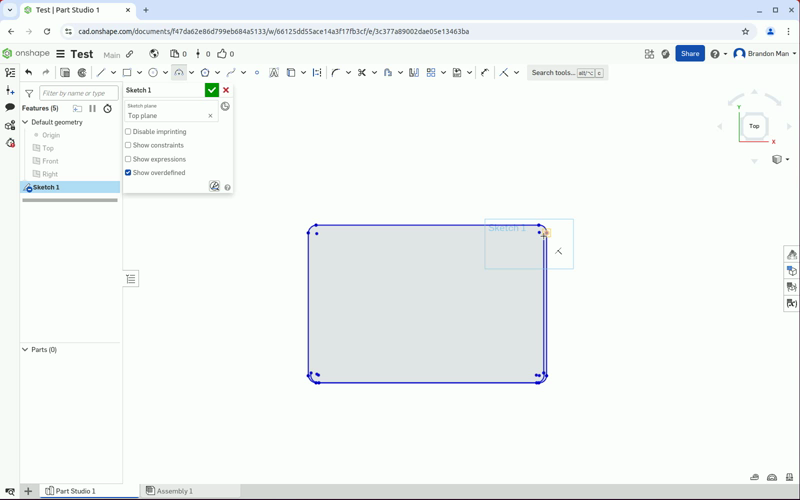
scroll(6)
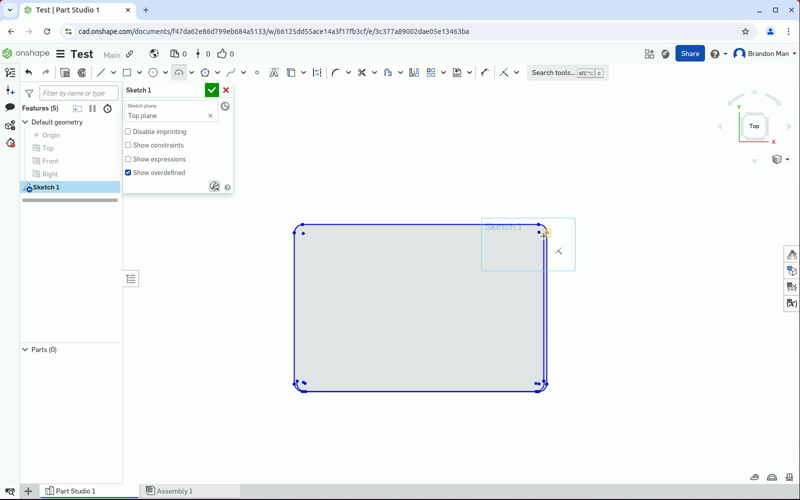
scroll(6)
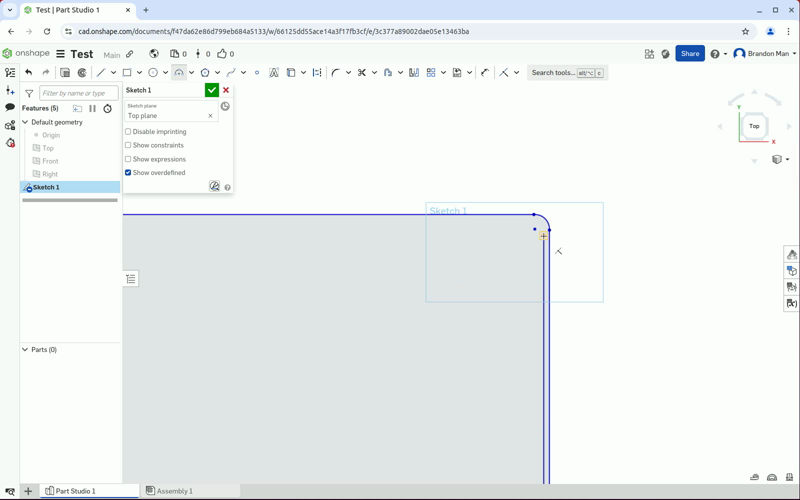
scroll(6)
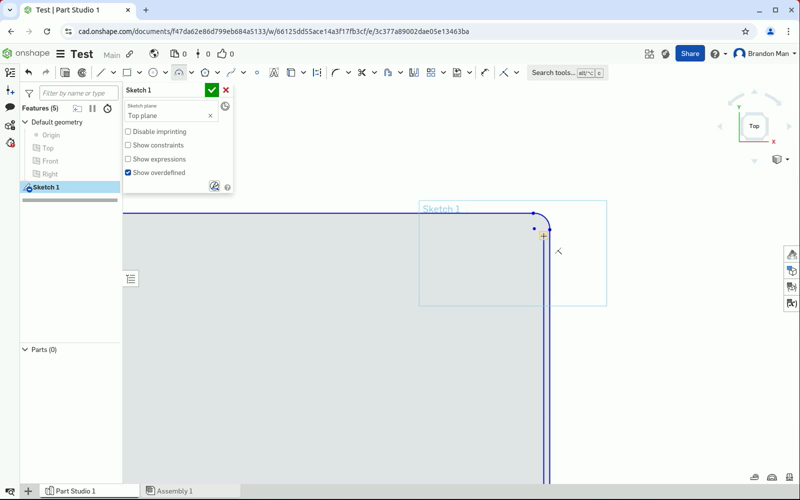
scroll(6)
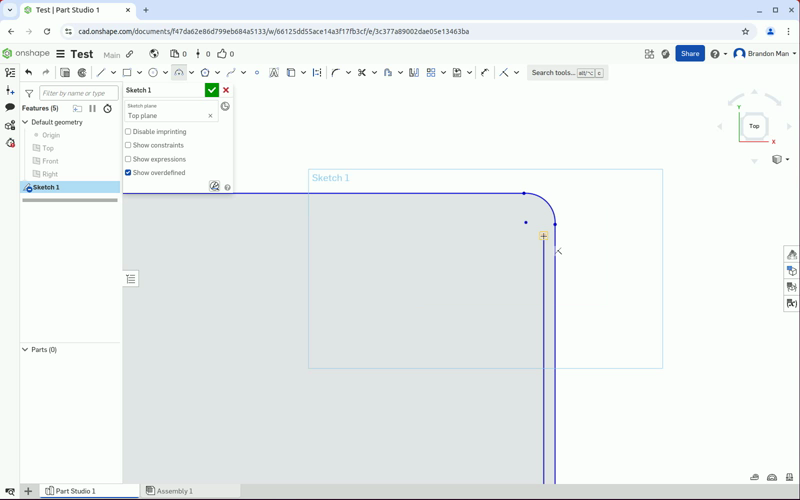
scroll(6)
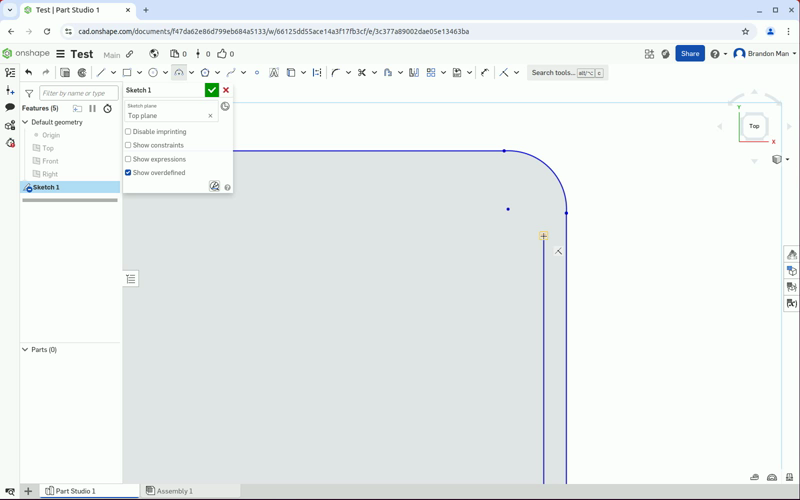
click(543, 235)
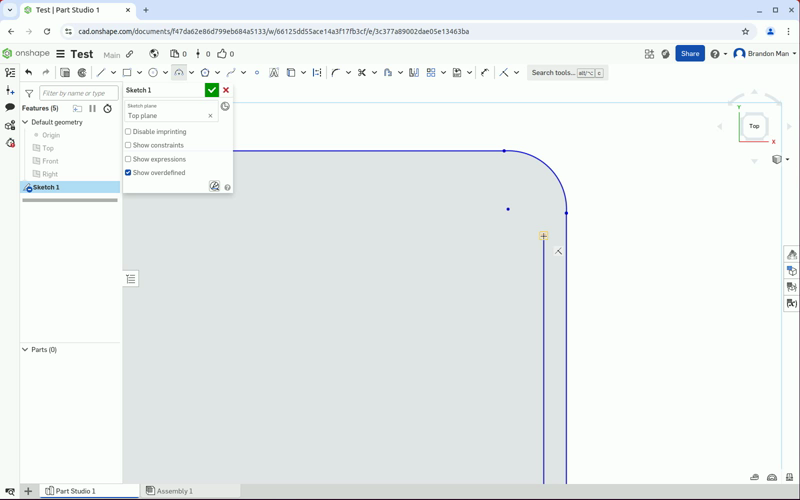
scroll(-6)
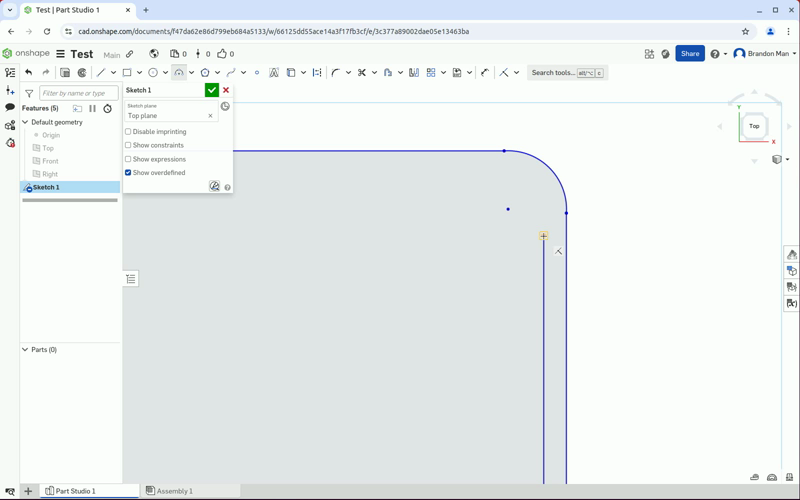
scroll(-6)
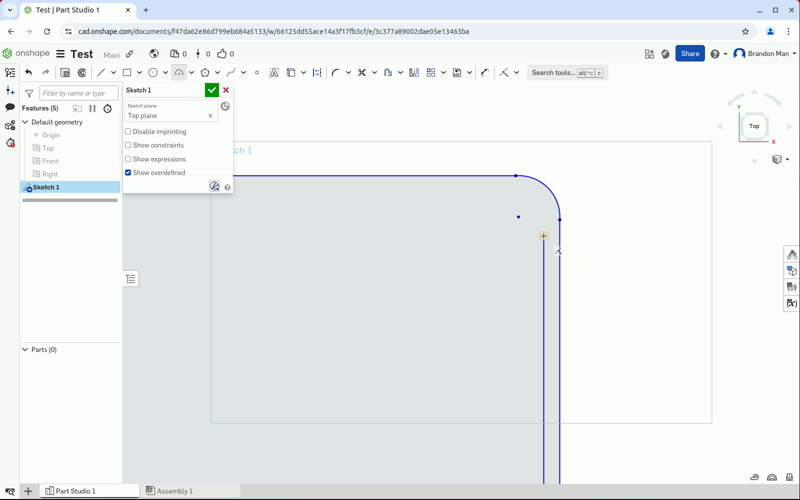
scroll(-6)
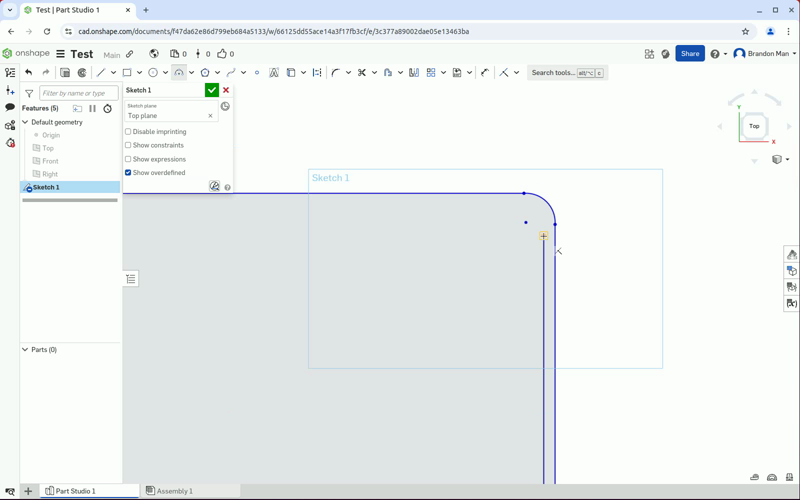
scroll(-6)
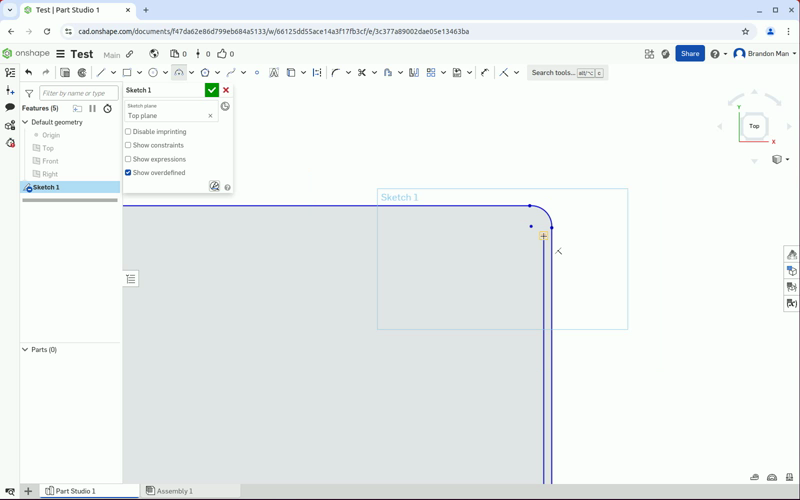
scroll(-6)
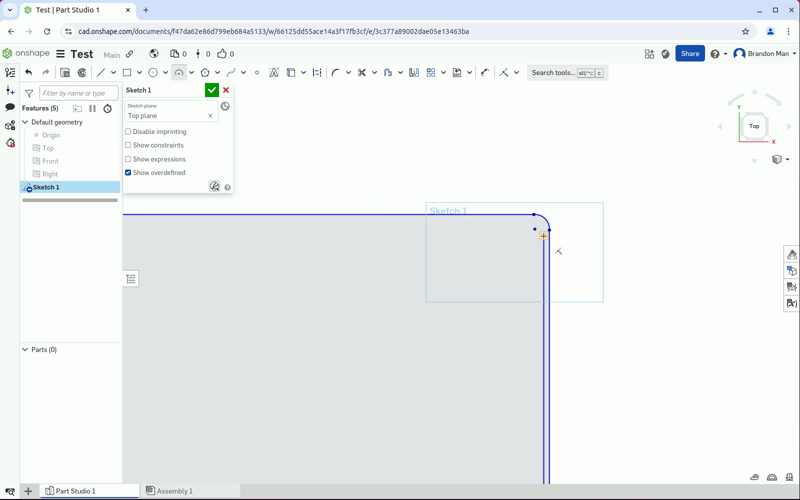
scroll(-6)
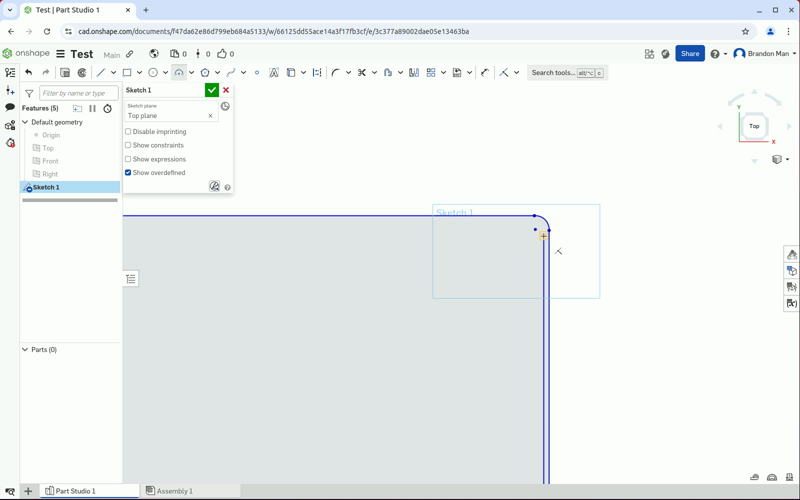
scroll(-6)
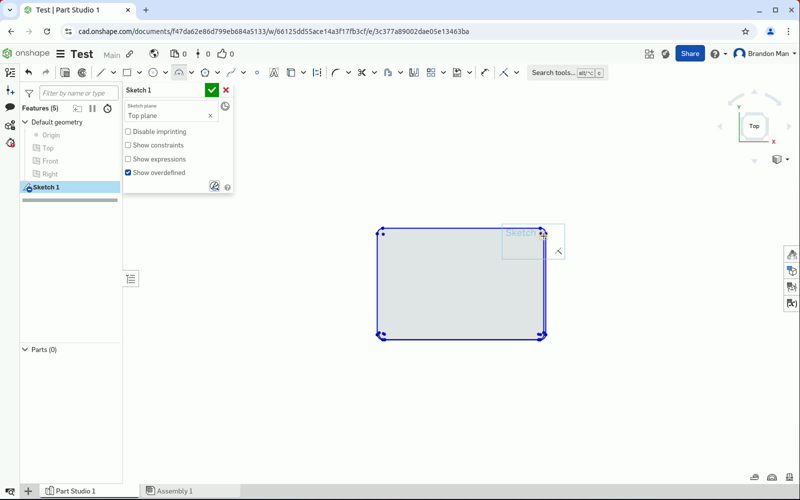
key_down(shift)
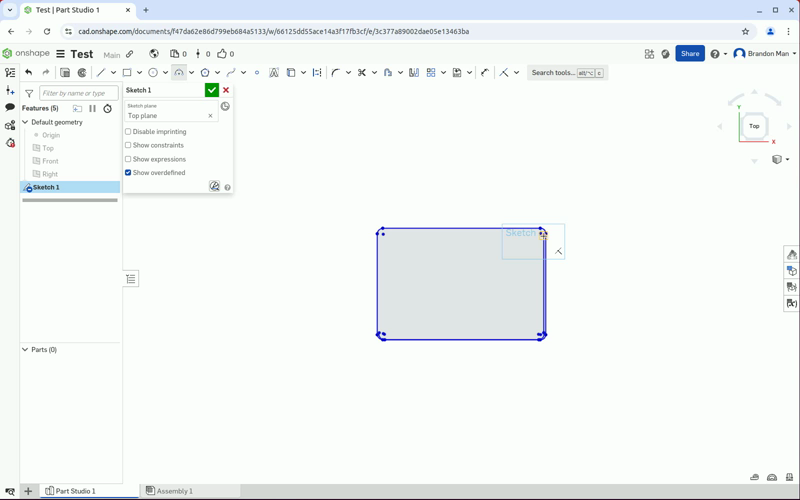
mouse_move(538, 228)
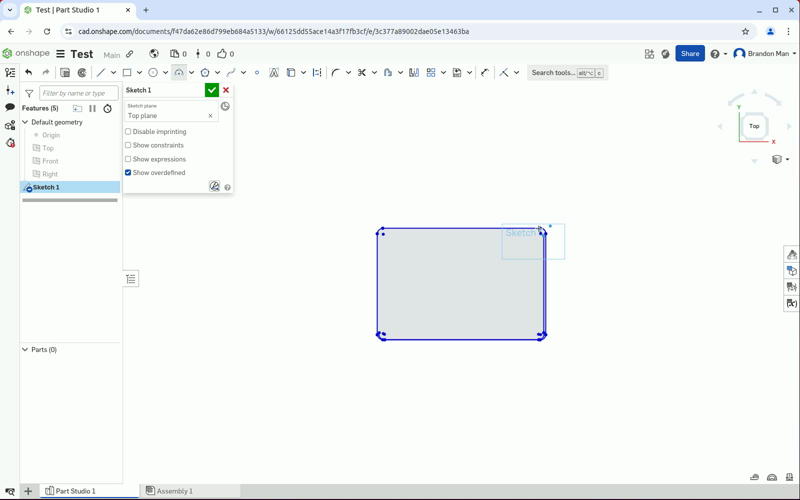
scroll(6)
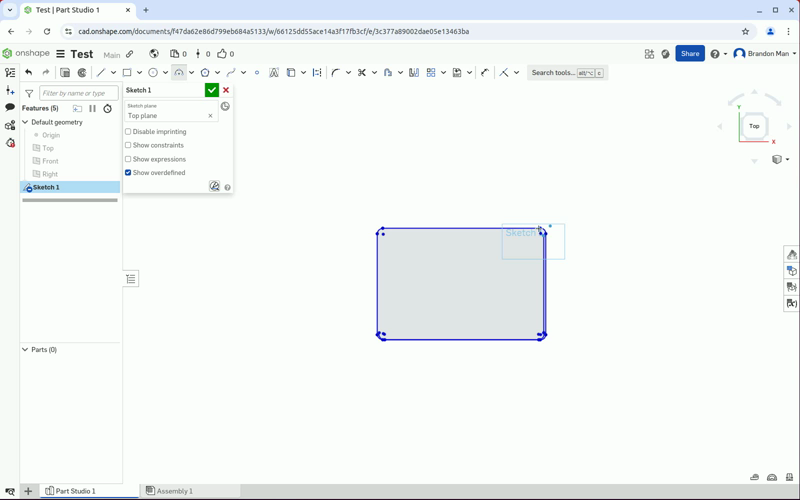
scroll(6)
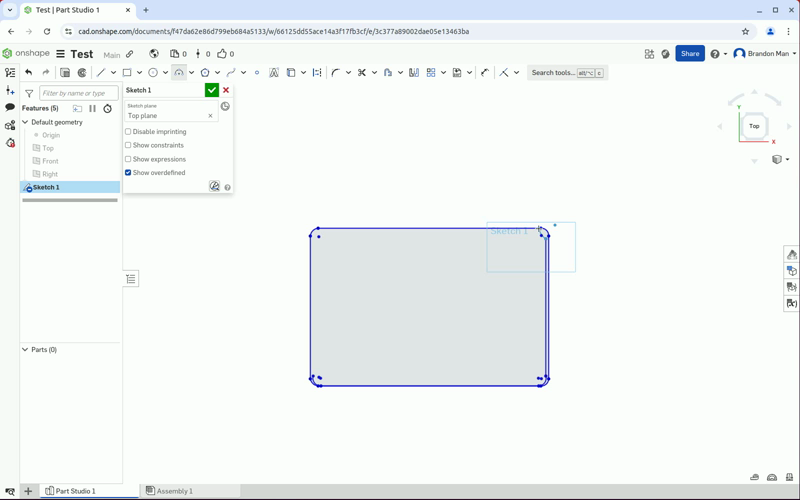
scroll(6)
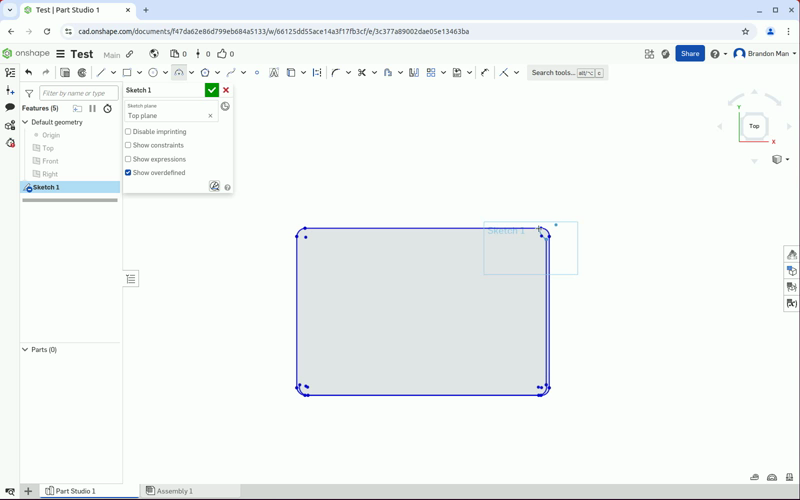
scroll(6)
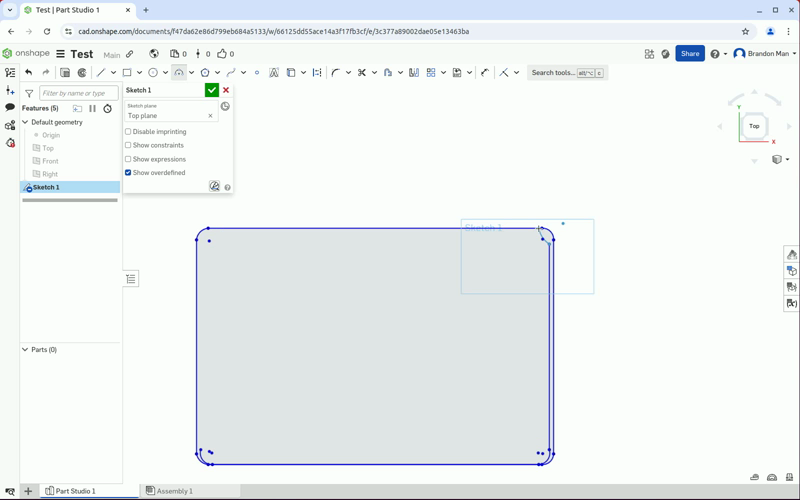
scroll(6)
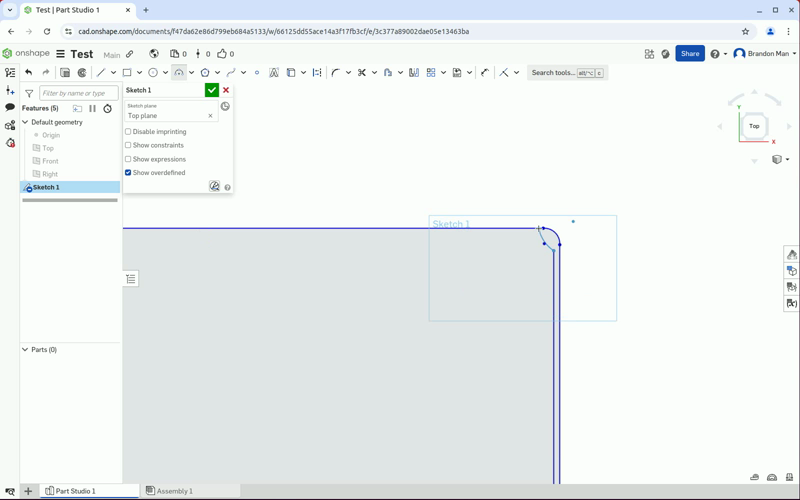
scroll(6)
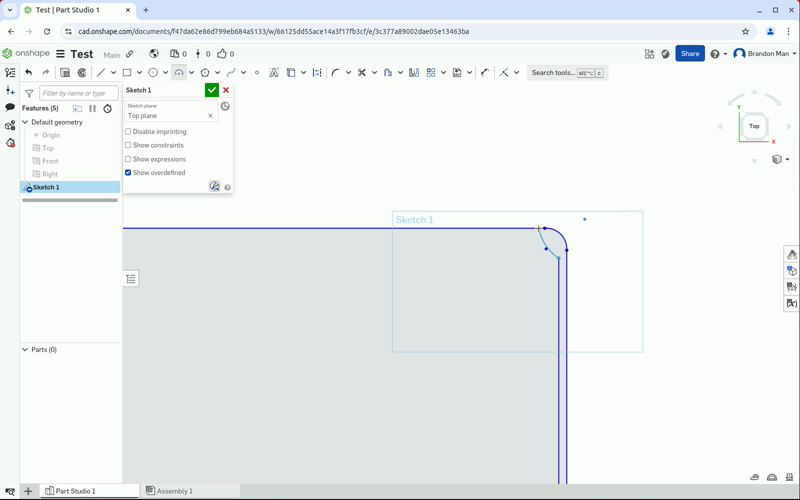
scroll(6)
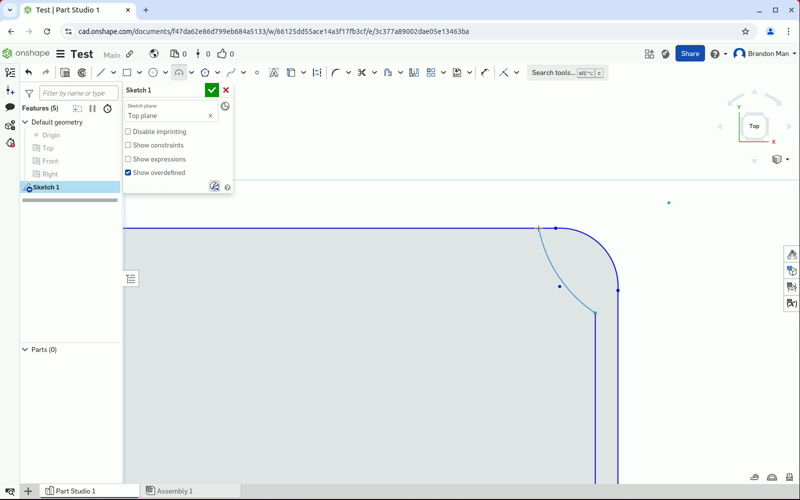
click(538, 228)
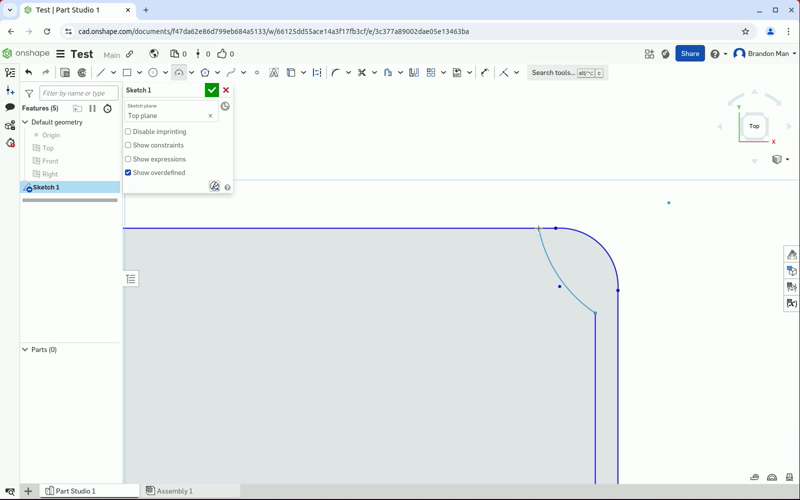
scroll(-6)
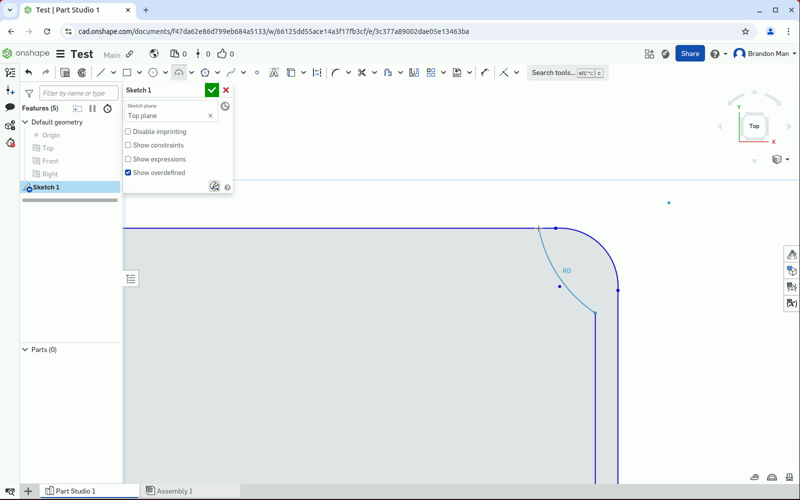
scroll(-6)
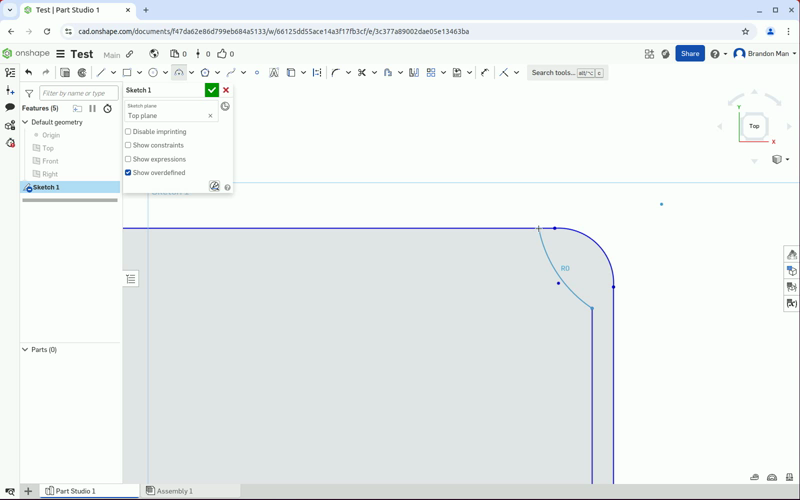
scroll(-6)
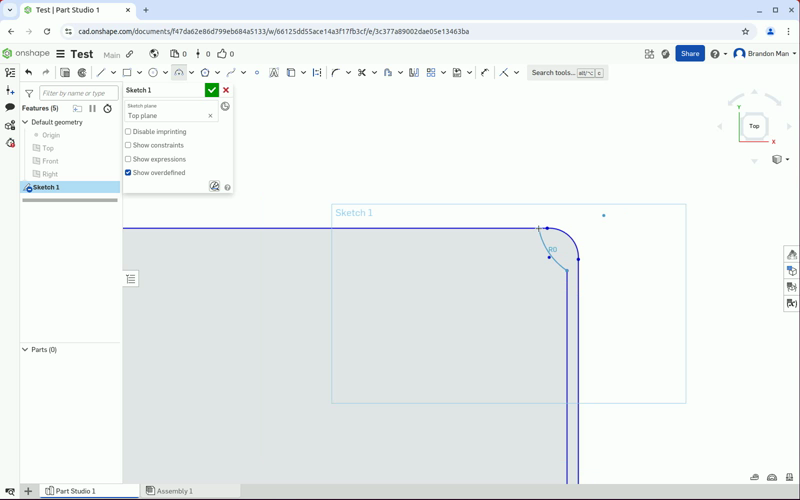
scroll(-6)
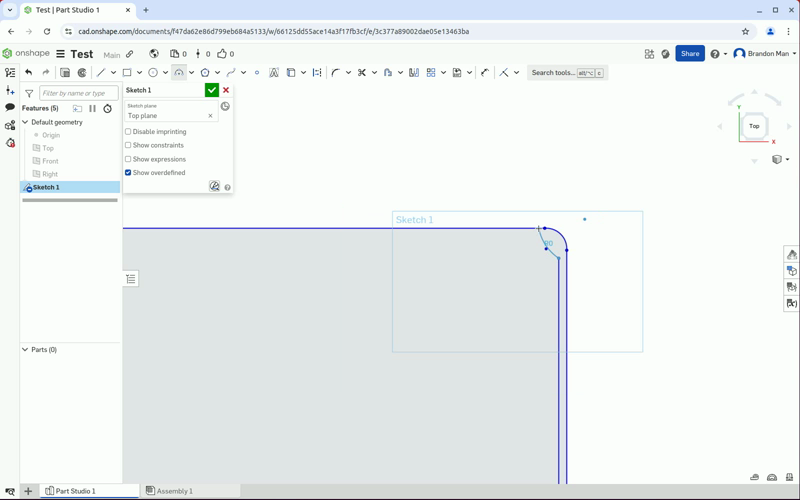
scroll(-6)
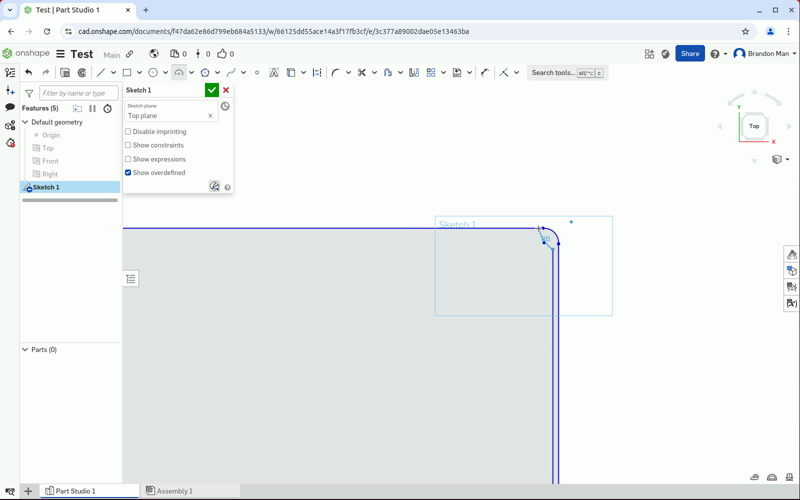
scroll(-6)
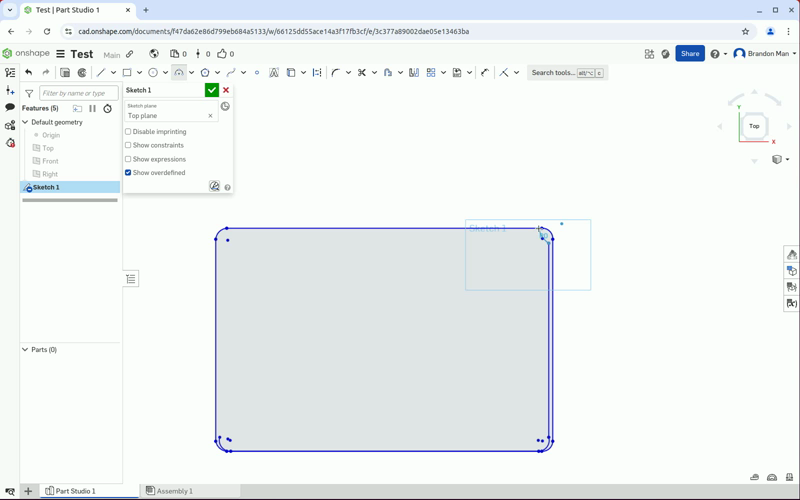
scroll(-6)
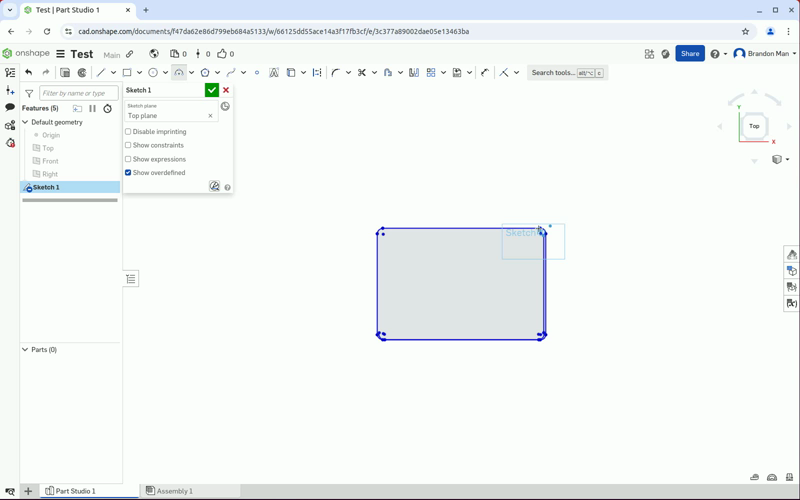
mouse_move(542, 230)
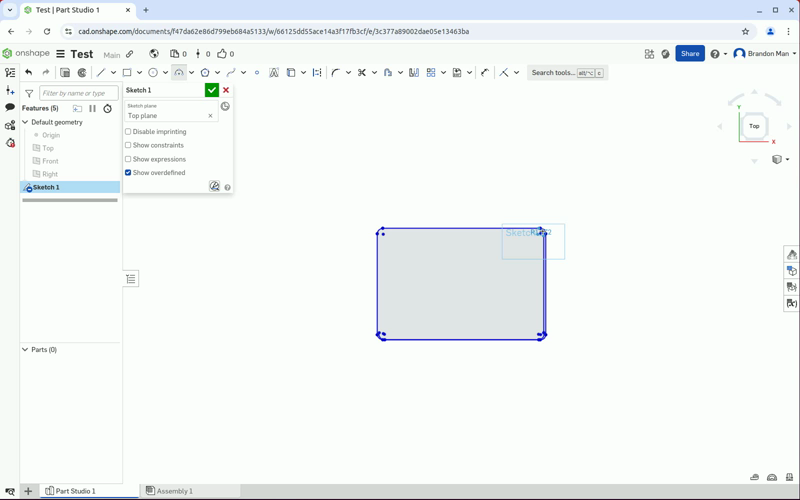
scroll(6)
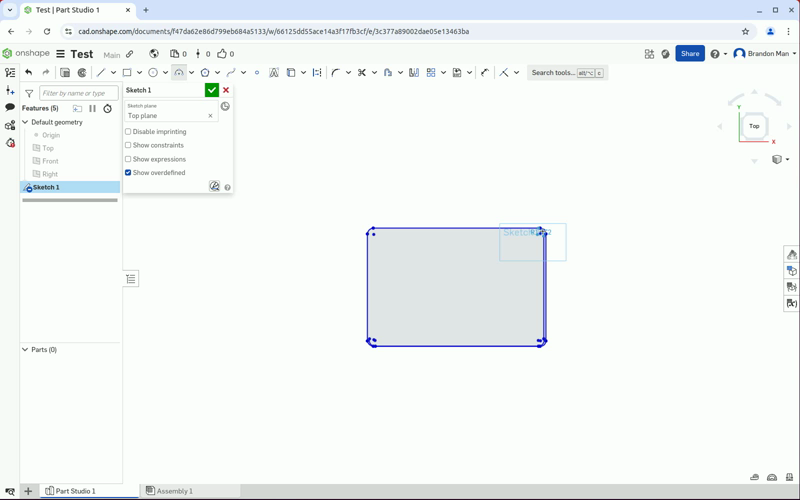
scroll(6)
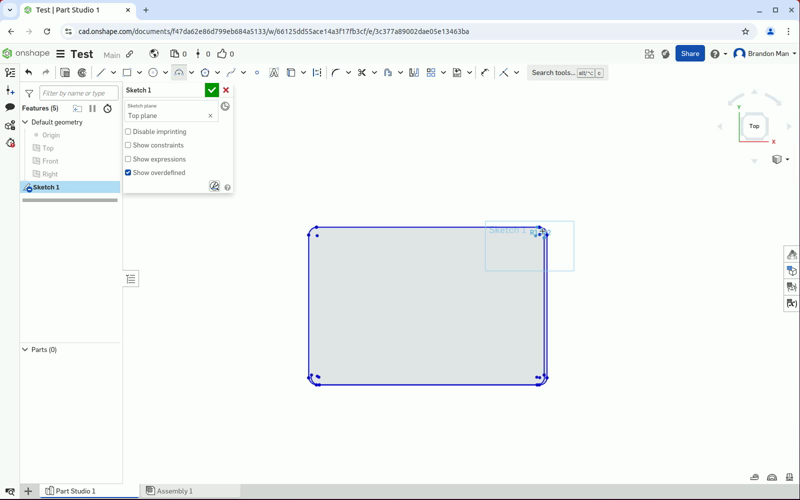
scroll(6)
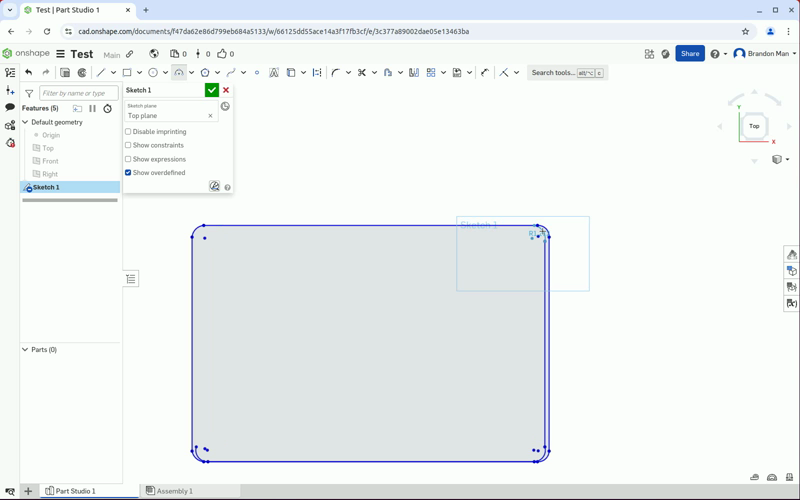
scroll(6)
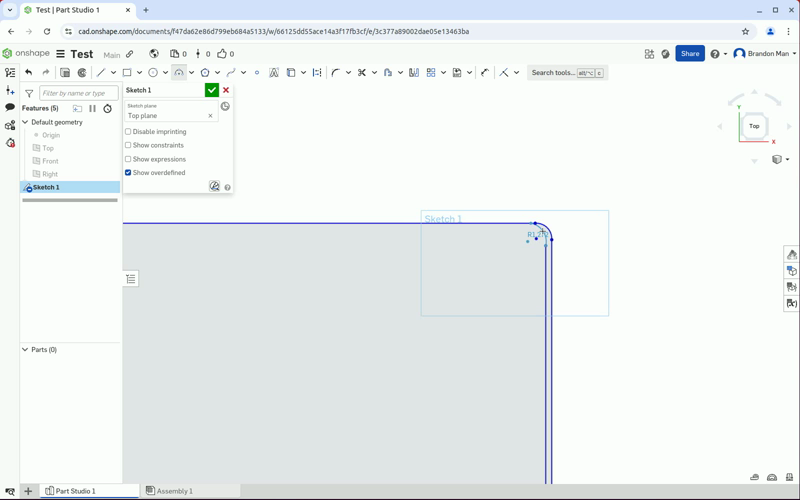
scroll(6)
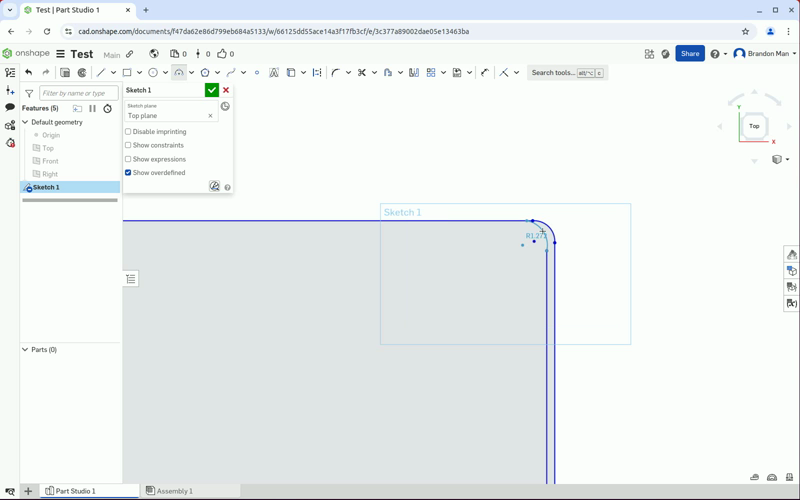
scroll(6)
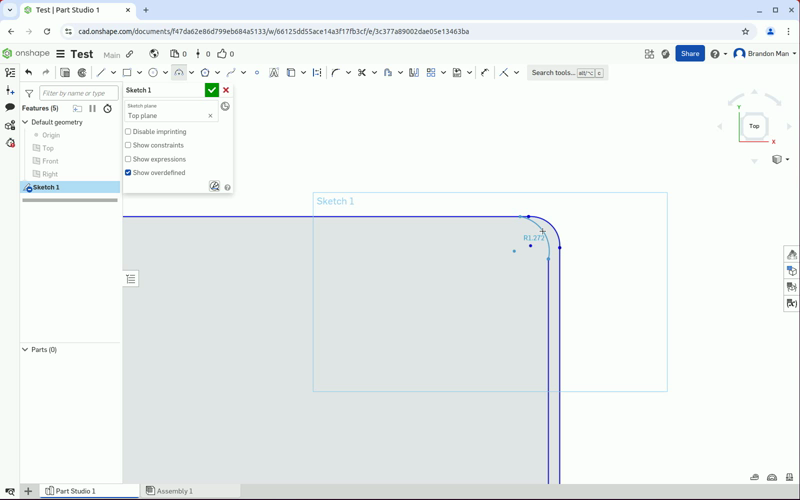
scroll(6)
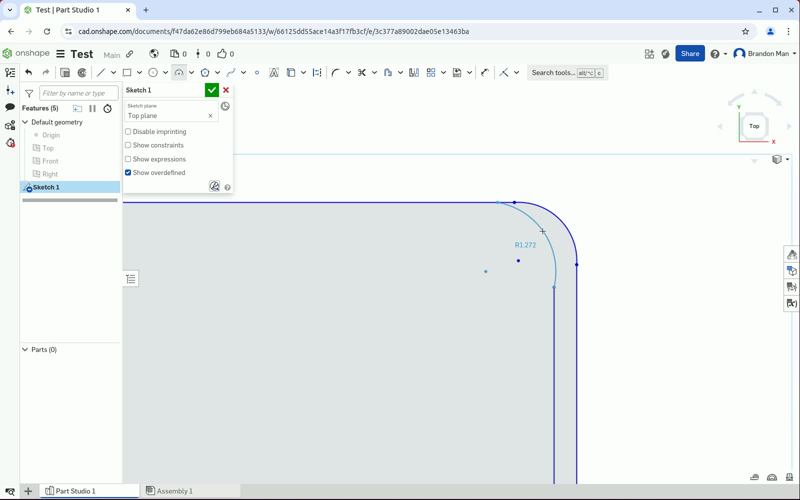
click(542, 230)
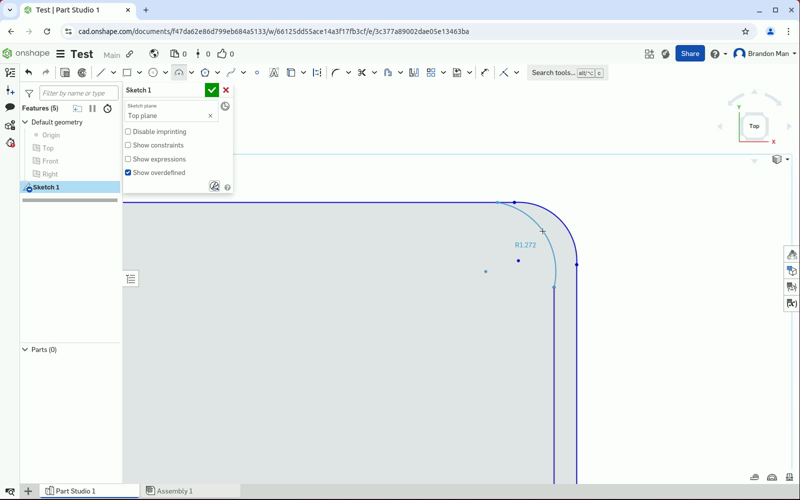
scroll(-6)
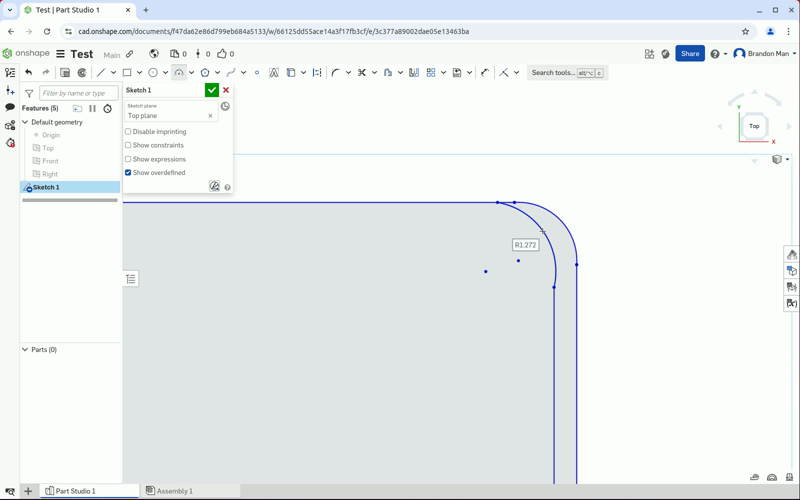
scroll(-6)
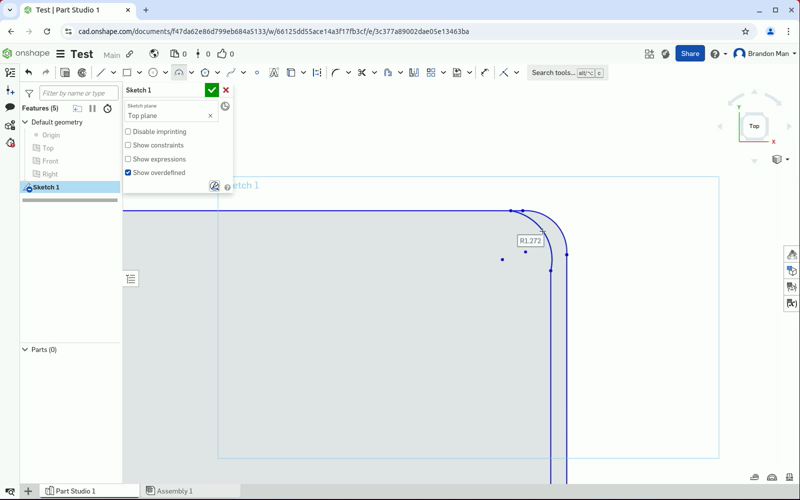
scroll(-6)
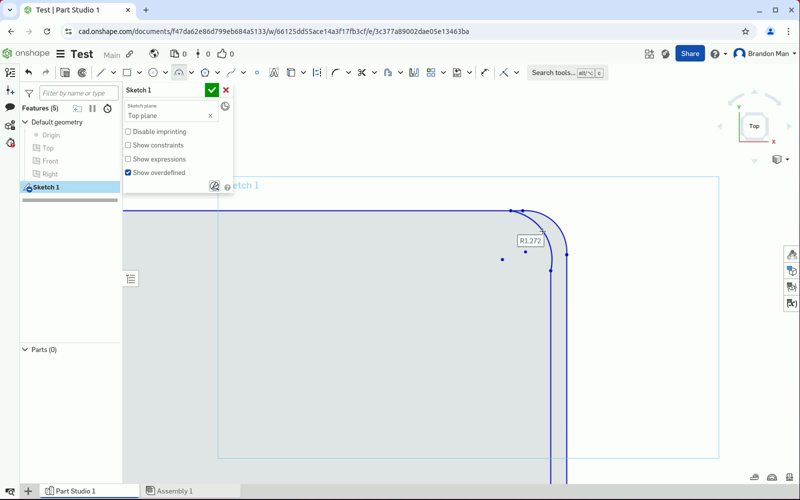
scroll(-6)
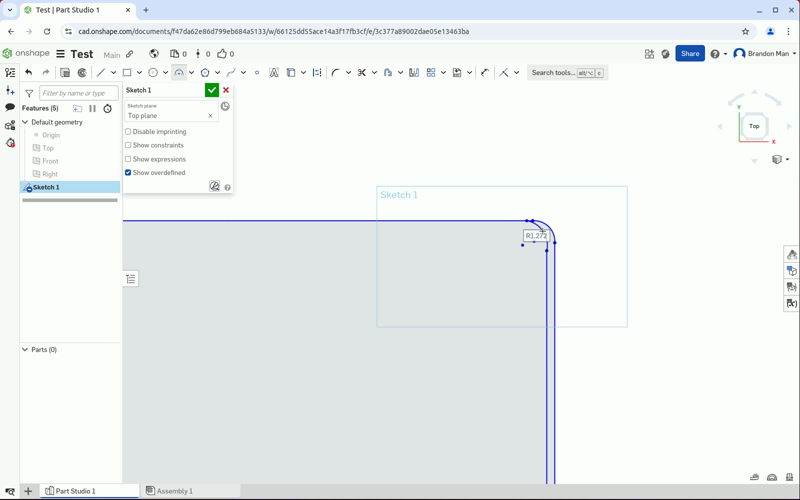
scroll(-6)
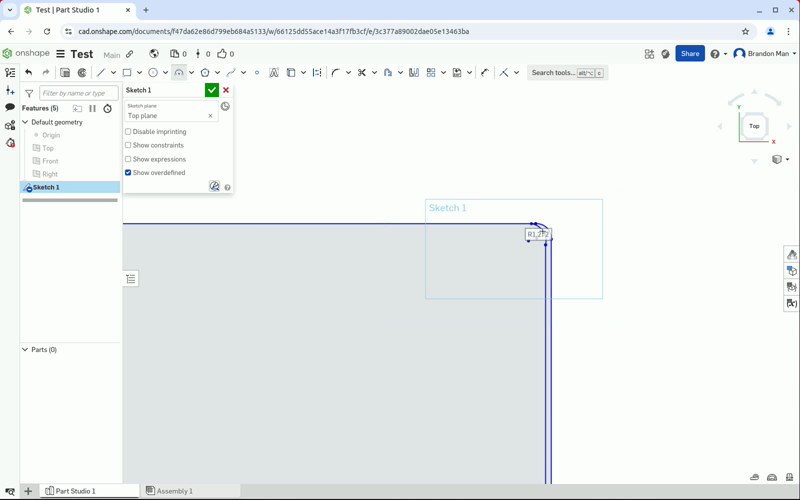
scroll(-6)
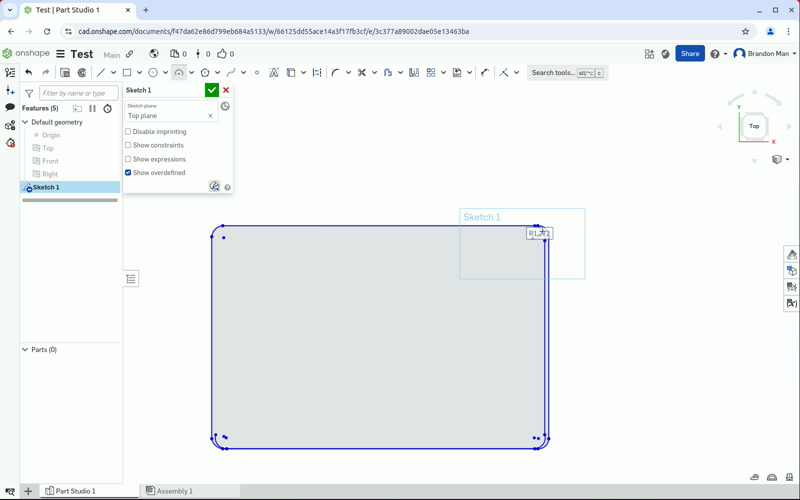
scroll(-6)
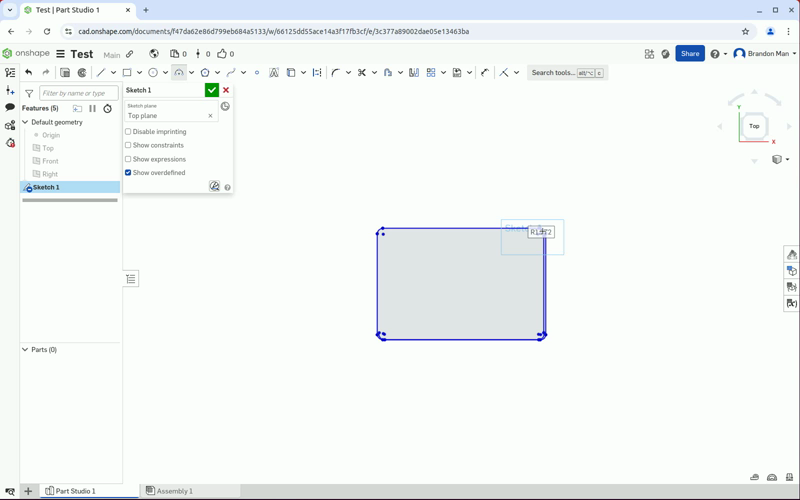
key_up(shift)
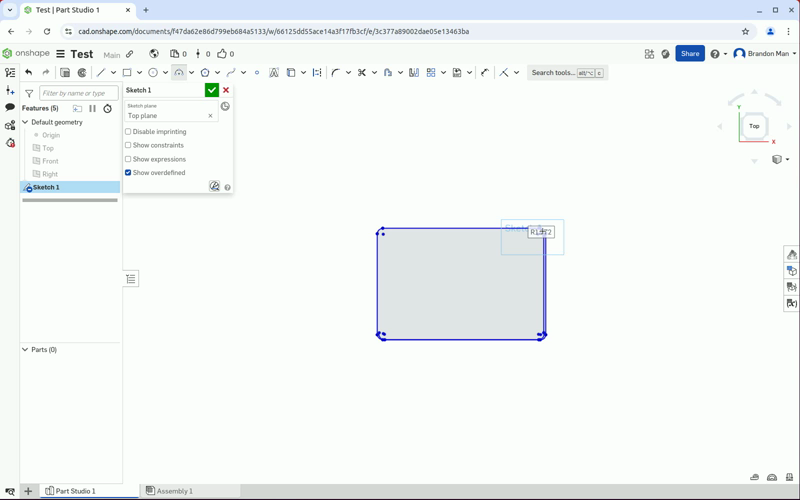
key(esc)
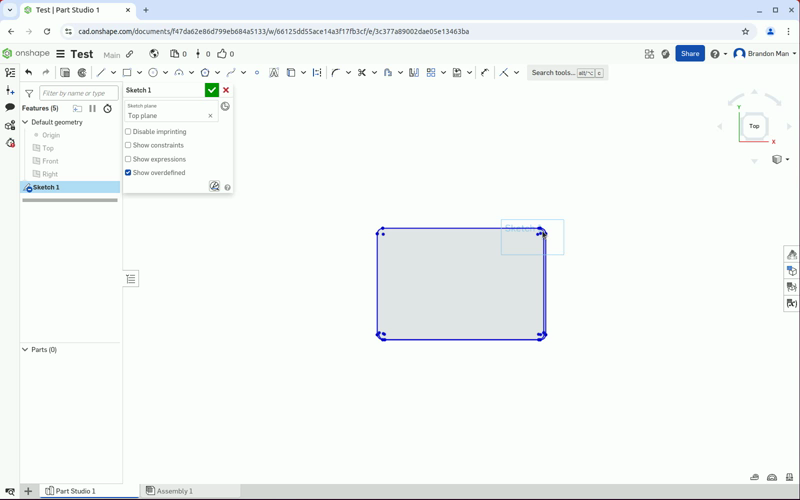
key(l)
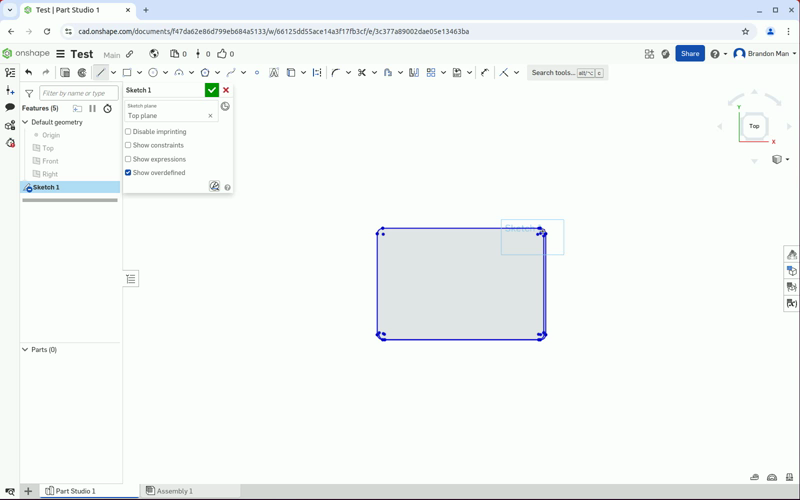
mouse_move(538, 228)
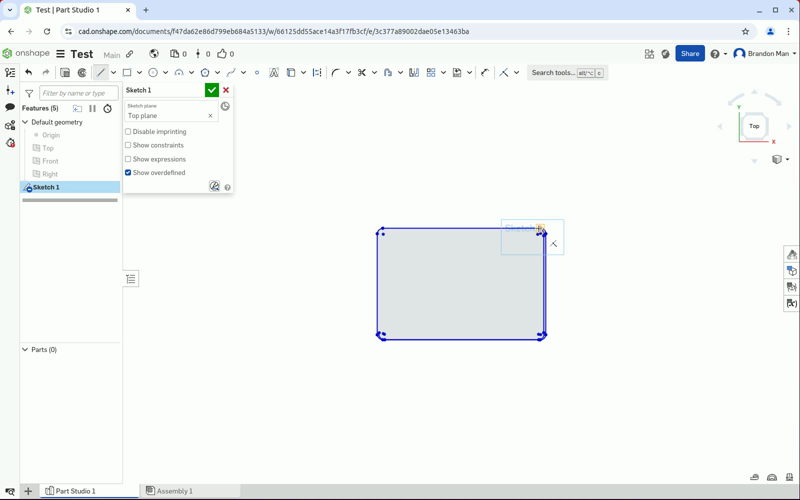
scroll(6)
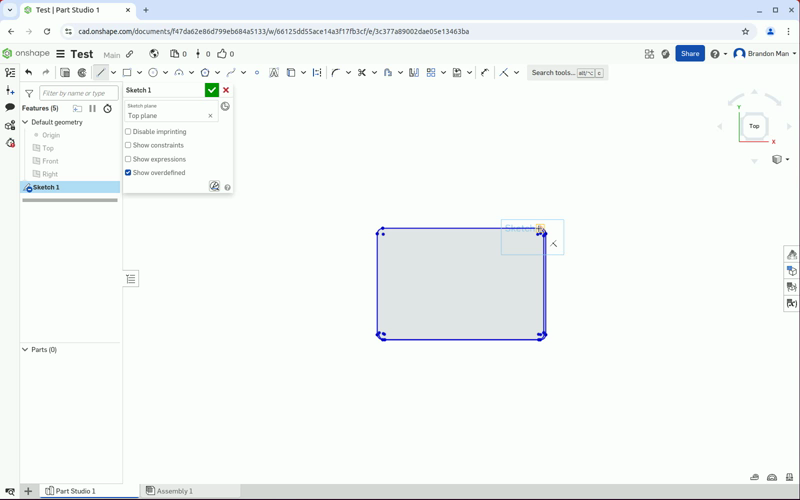
scroll(6)
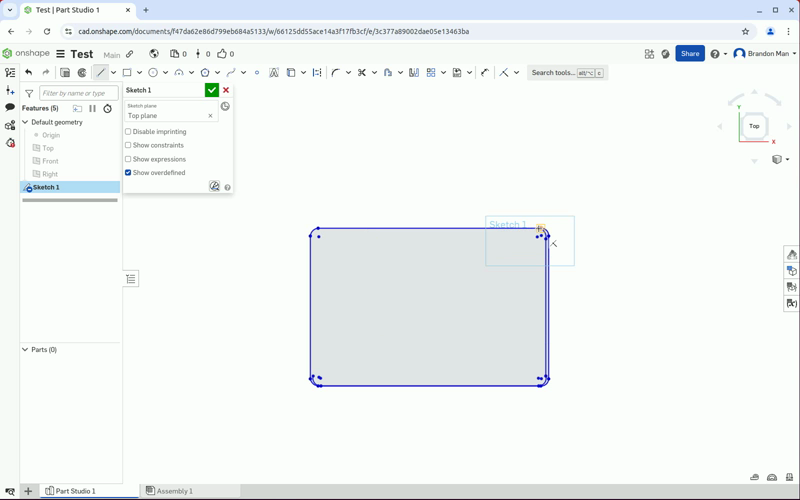
scroll(6)
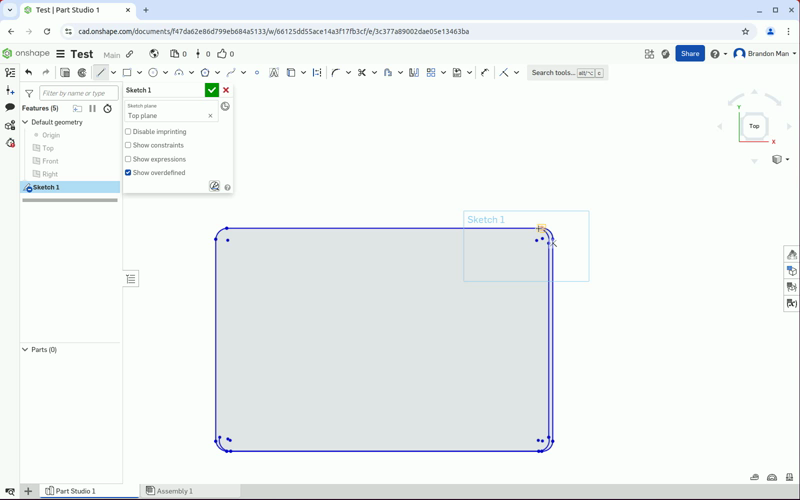
scroll(6)
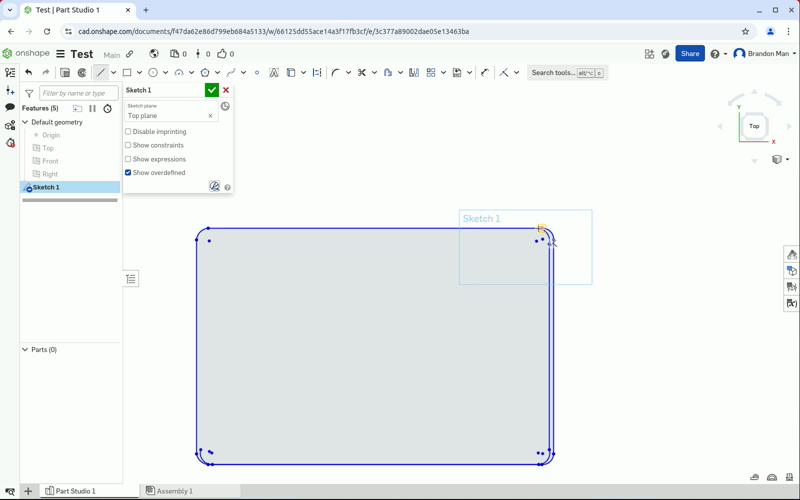
scroll(6)
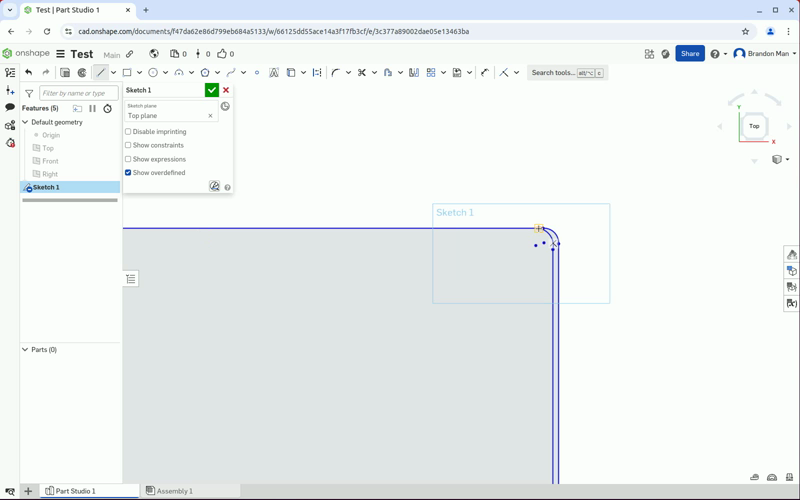
scroll(6)
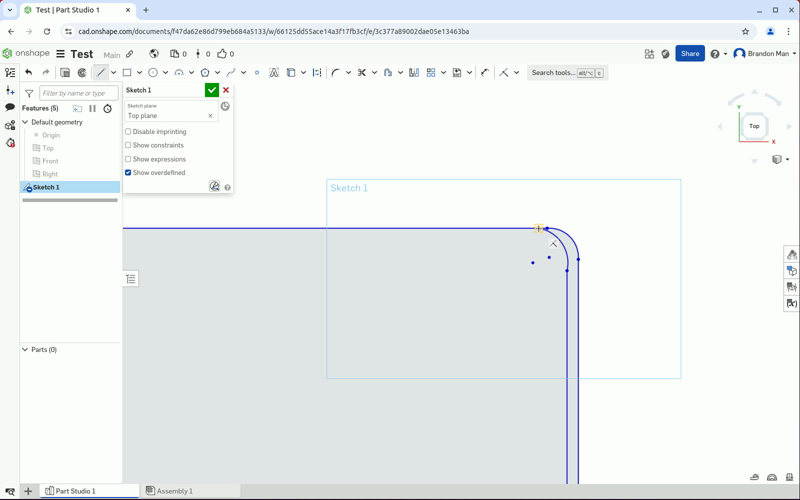
scroll(6)
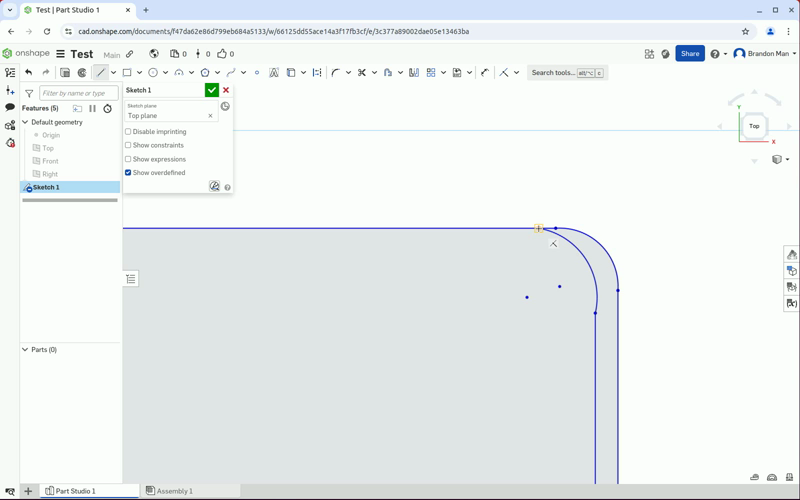
click(538, 228)
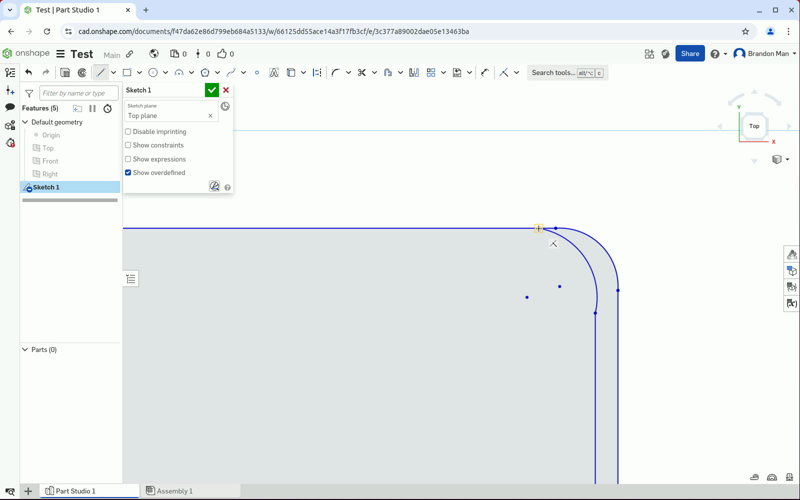
scroll(-6)
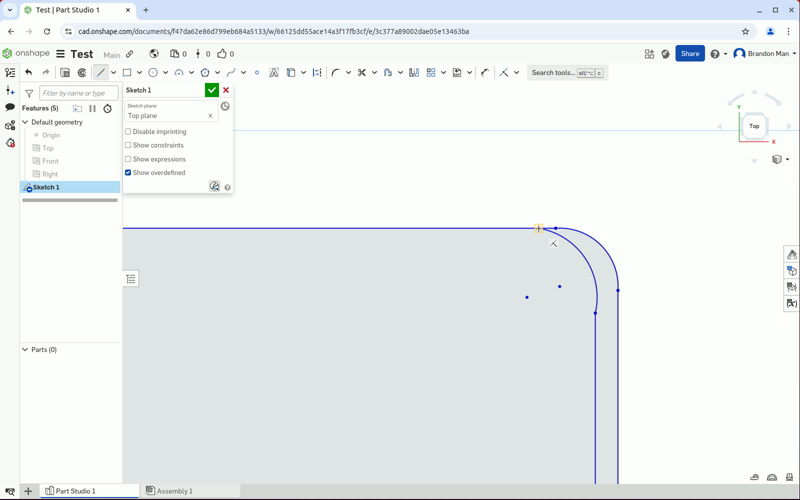
scroll(-6)
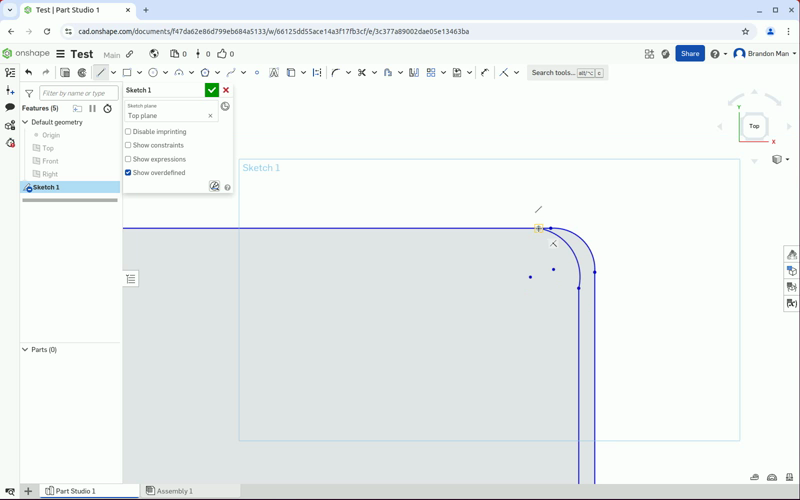
scroll(-6)
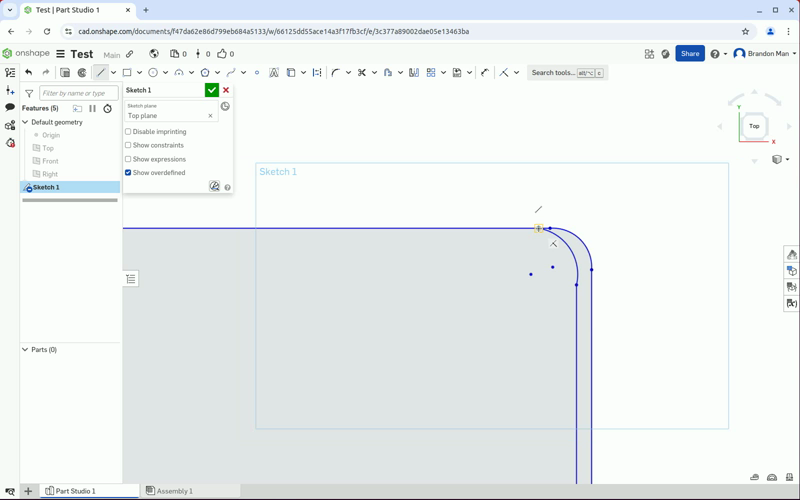
scroll(-6)
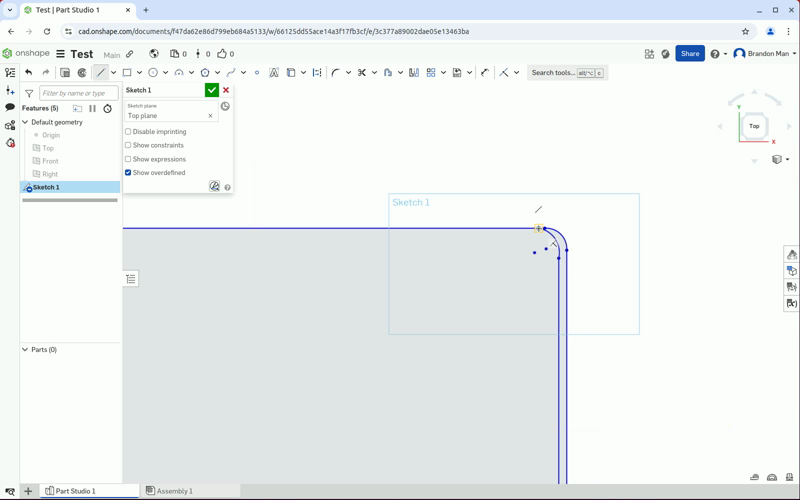
scroll(-6)
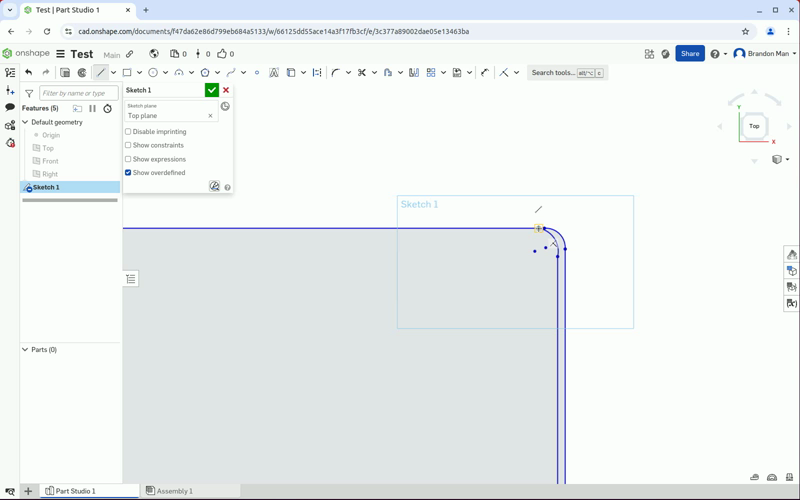
scroll(-6)
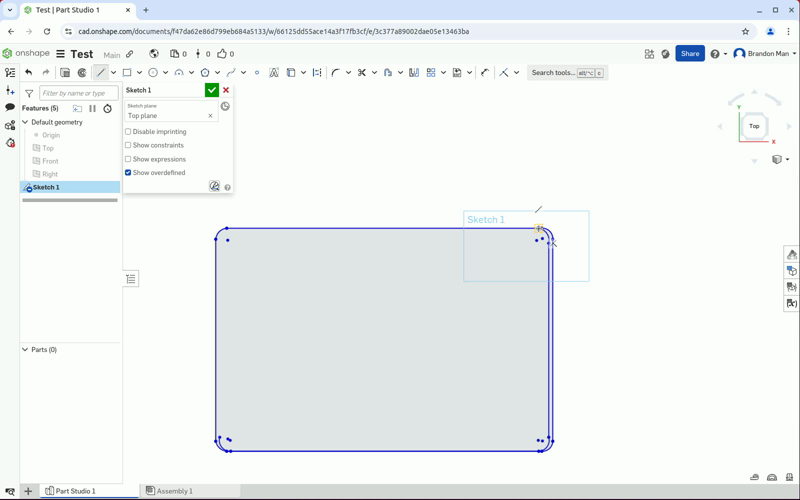
scroll(-6)
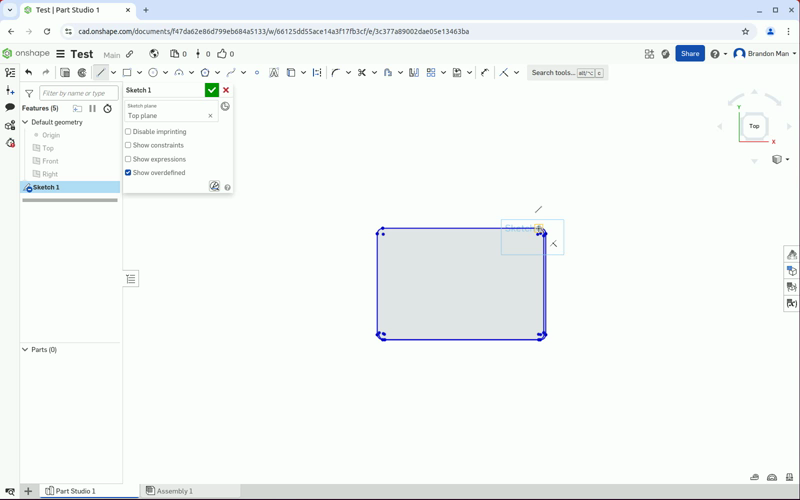
key_down(shift)
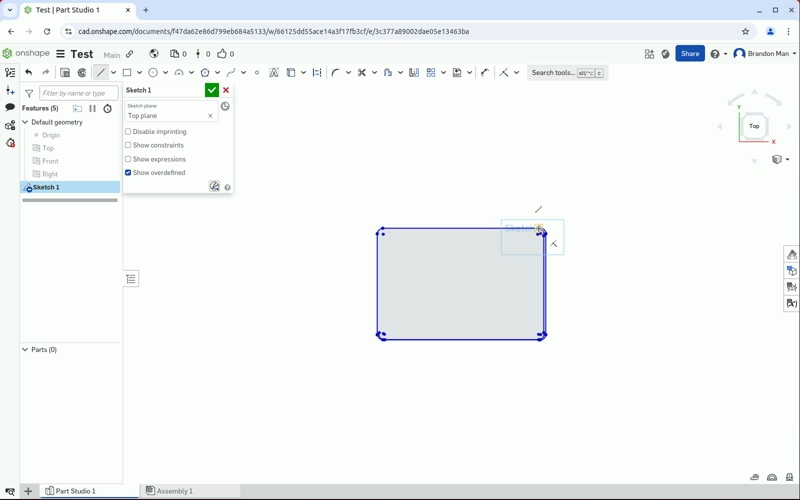
mouse_move(384, 228)
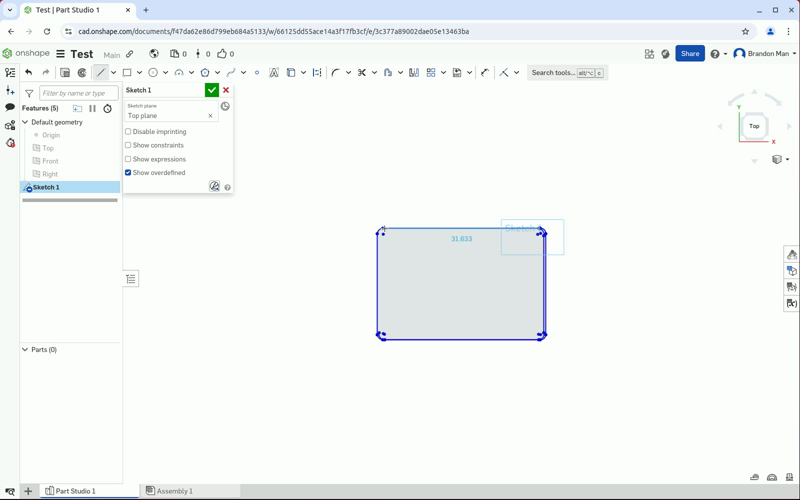
scroll(6)
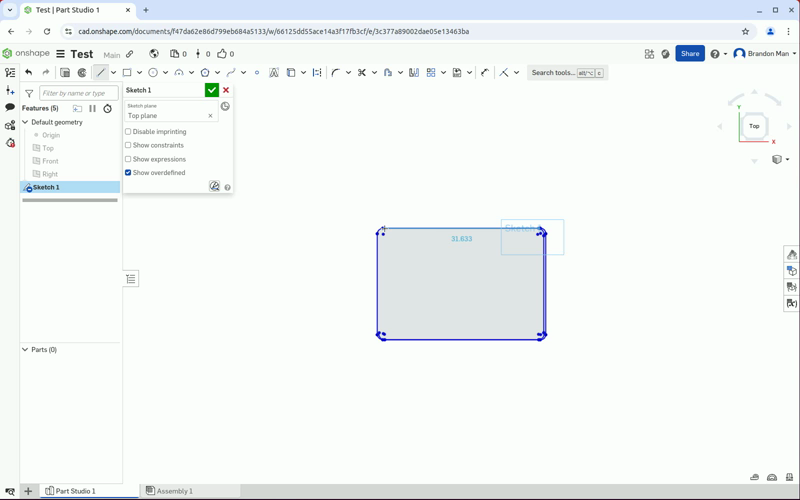
scroll(6)
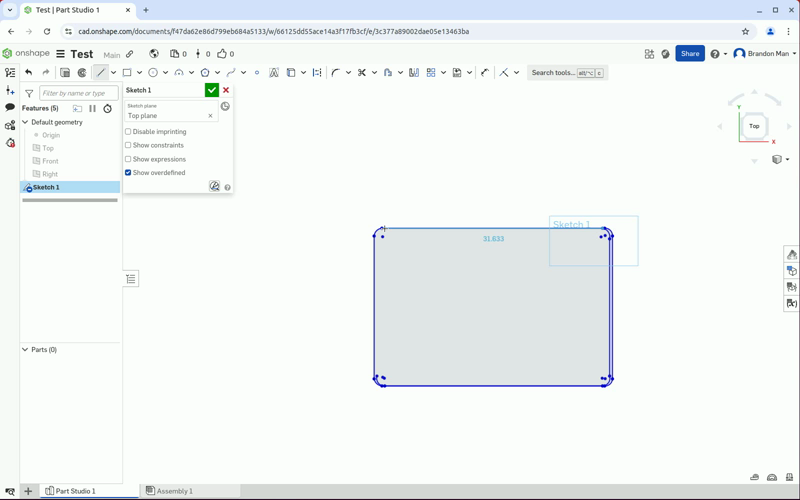
scroll(6)
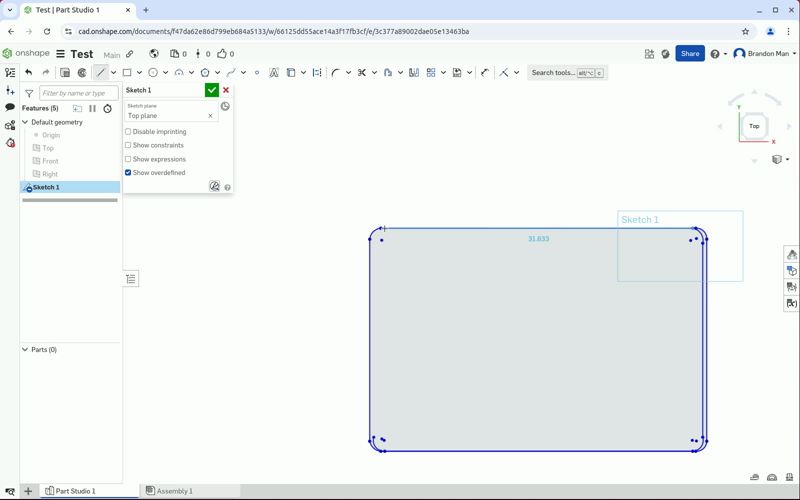
scroll(6)
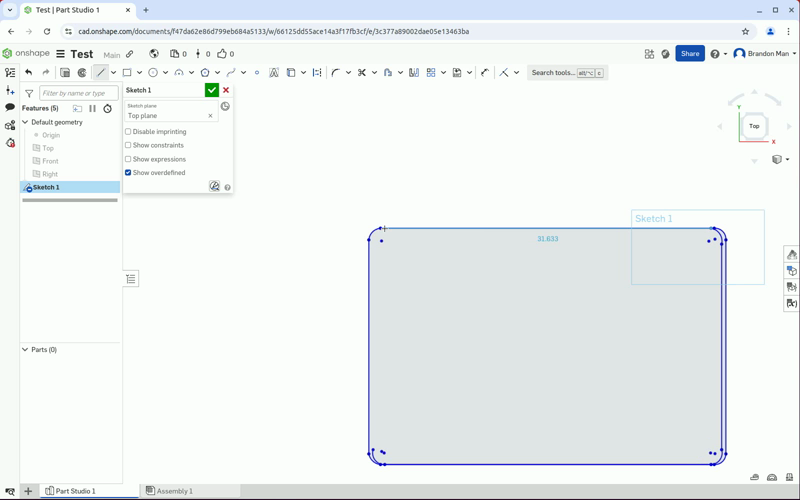
scroll(6)
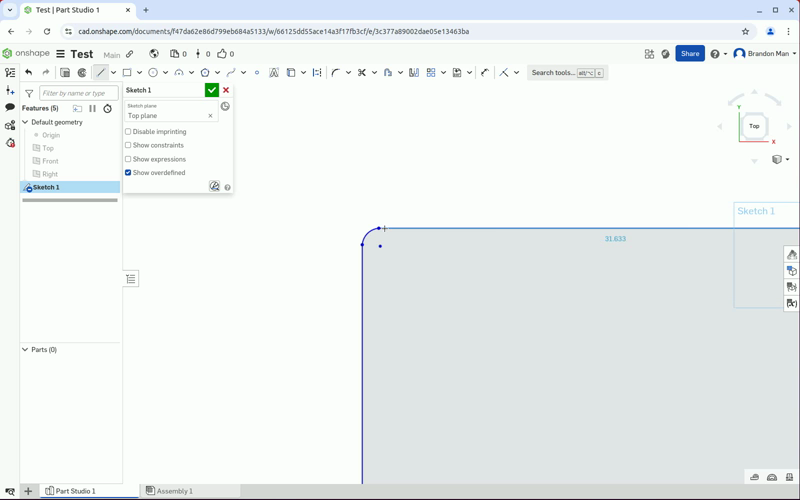
scroll(6)
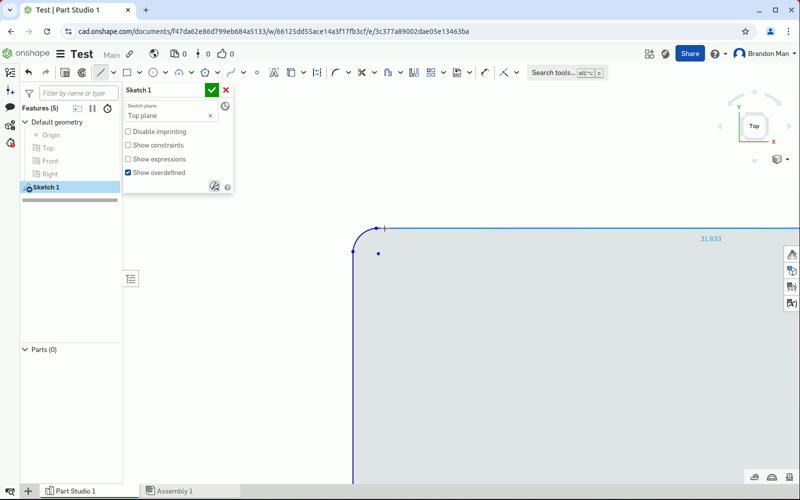
scroll(6)
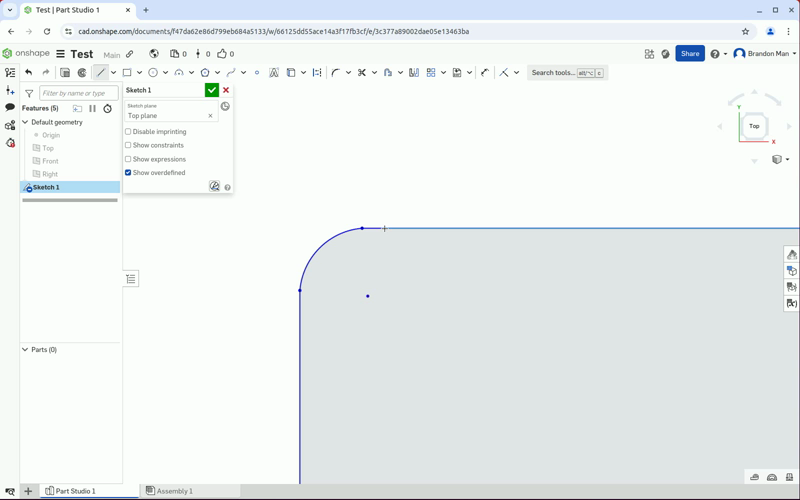
click(384, 228)
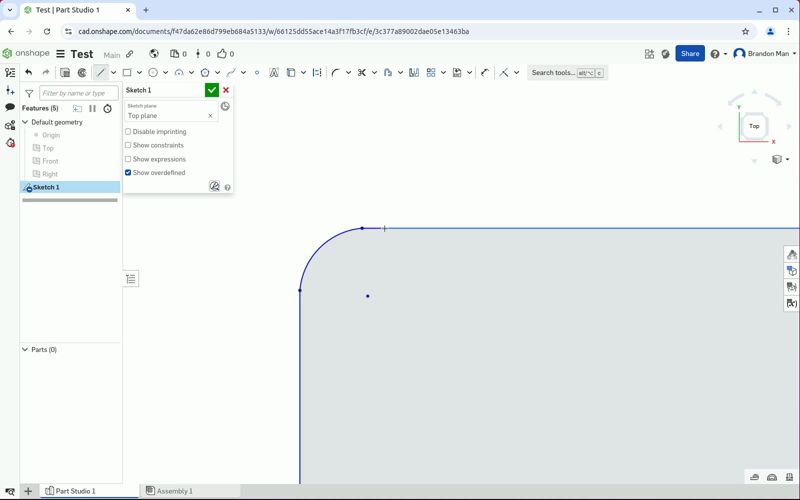
scroll(-6)
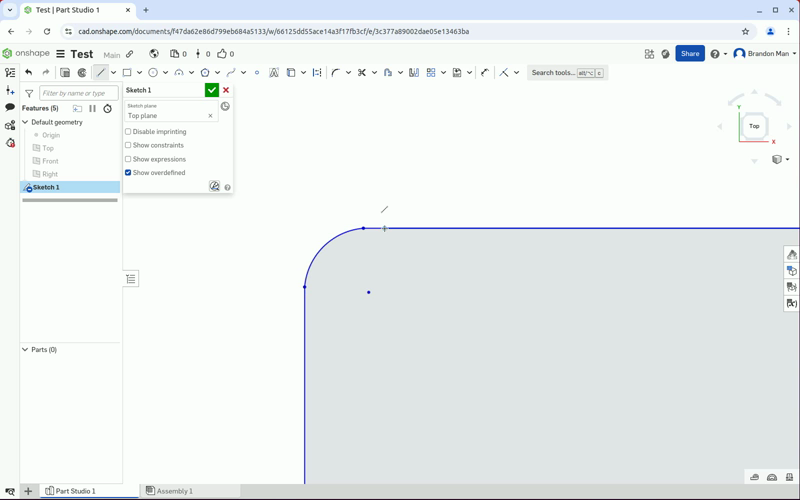
scroll(-6)
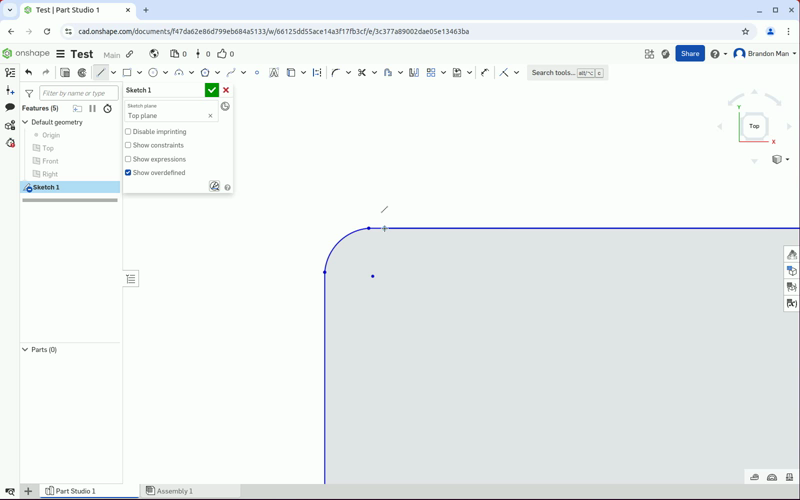
scroll(-6)
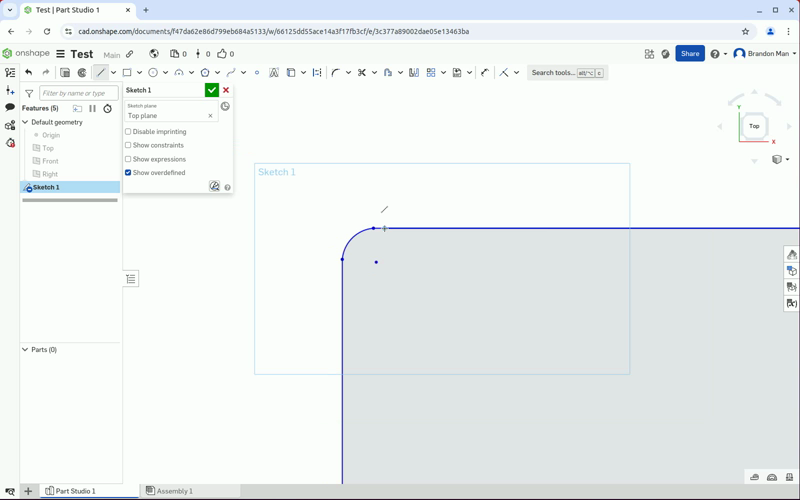
scroll(-6)
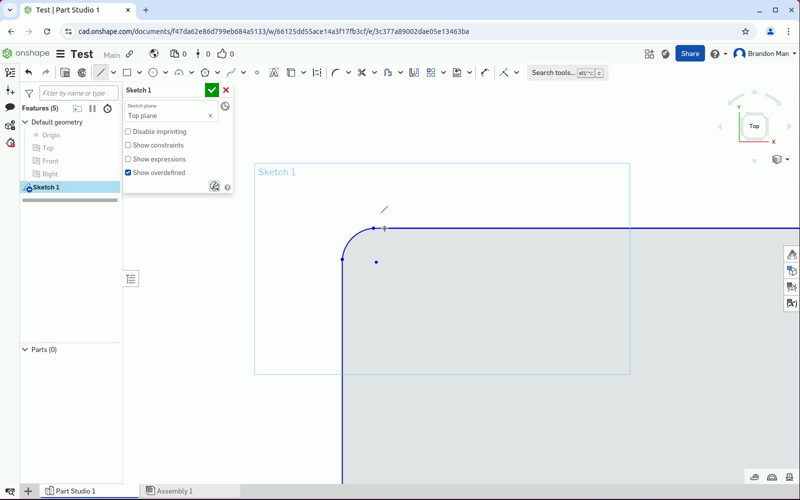
scroll(-6)
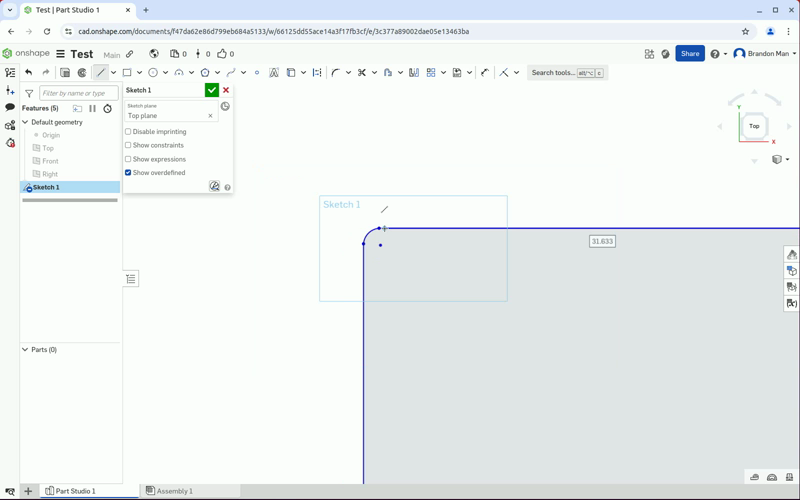
scroll(-6)
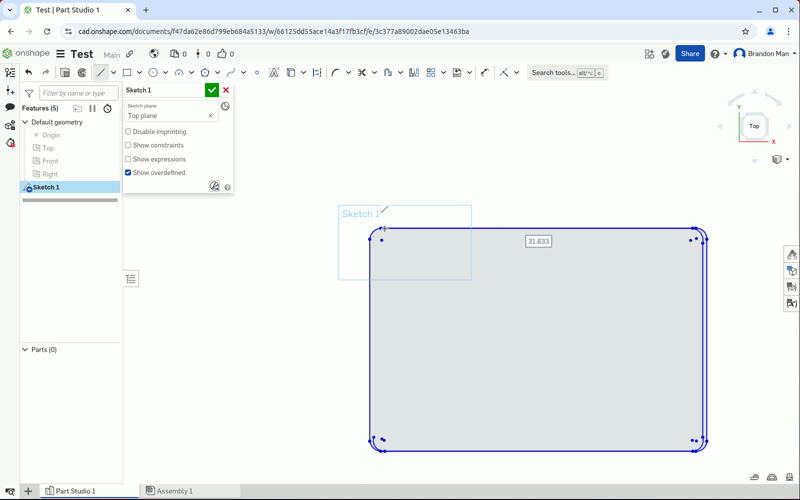
scroll(-6)
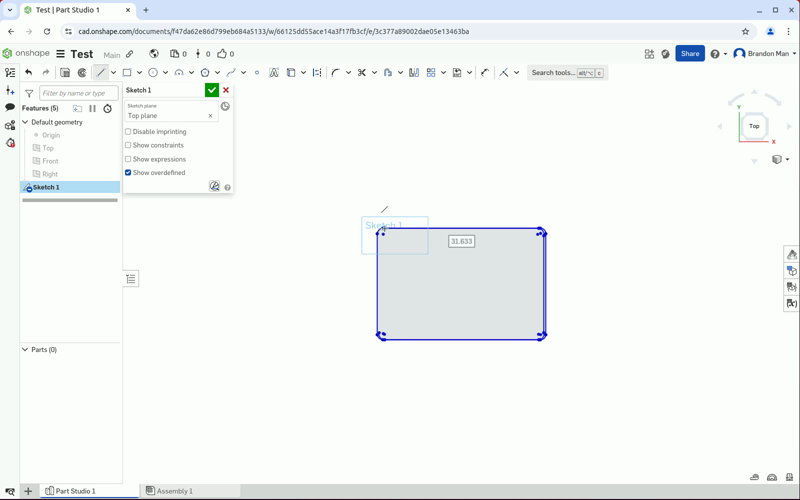
key_up(shift)
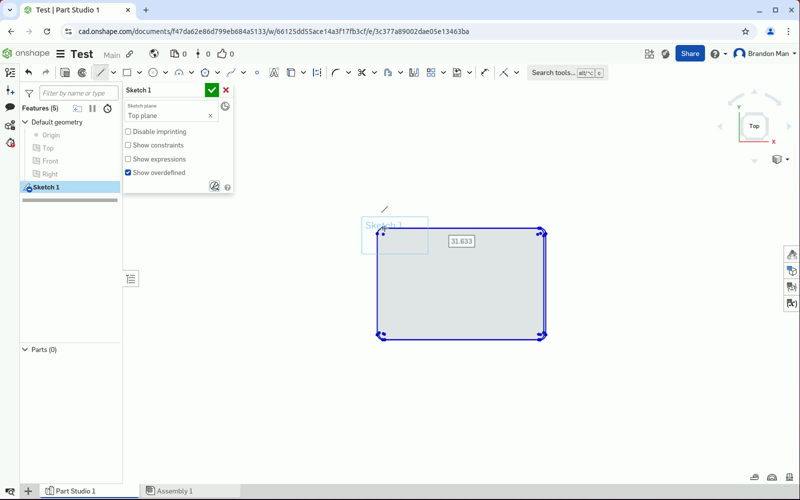
key(esc)
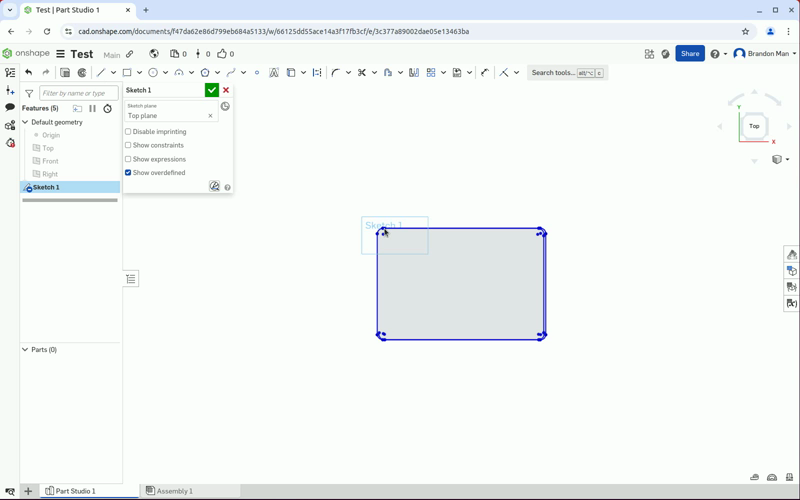
key(a)
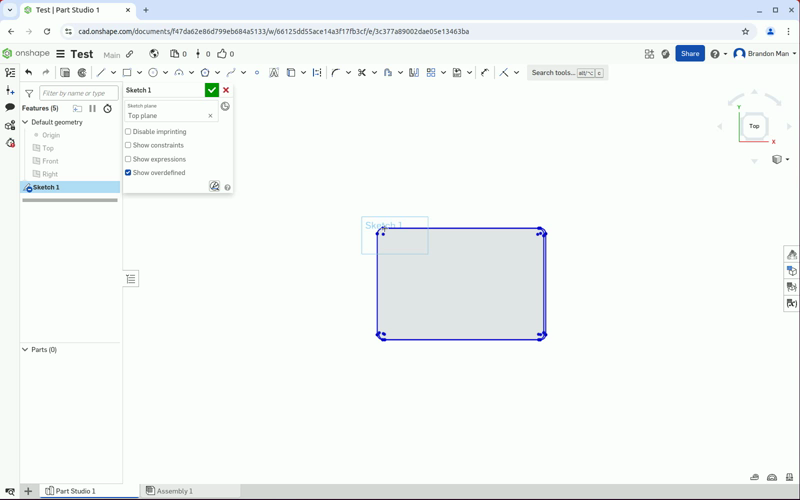
mouse_move(384, 228)
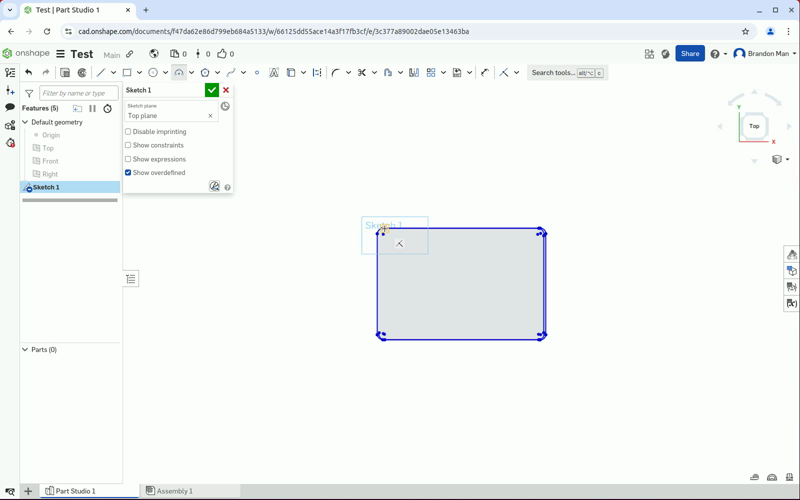
scroll(6)
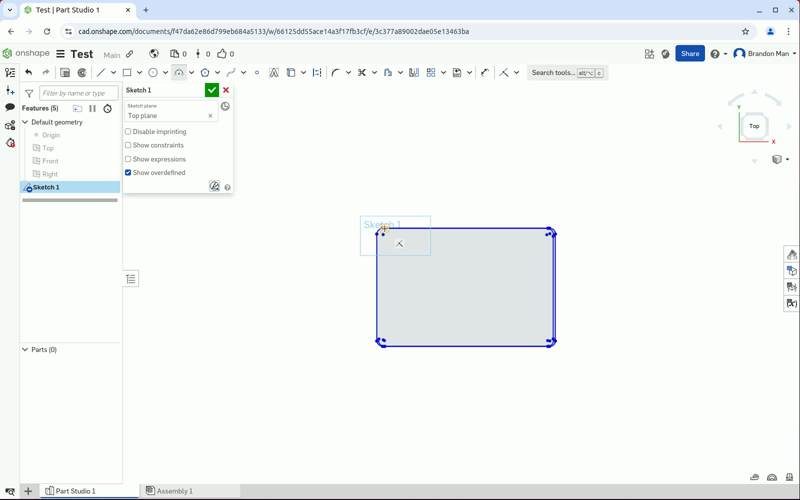
scroll(6)
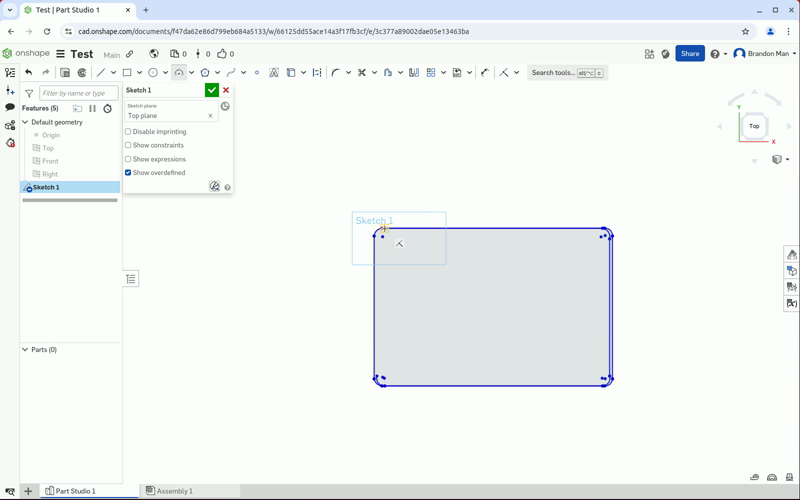
scroll(6)
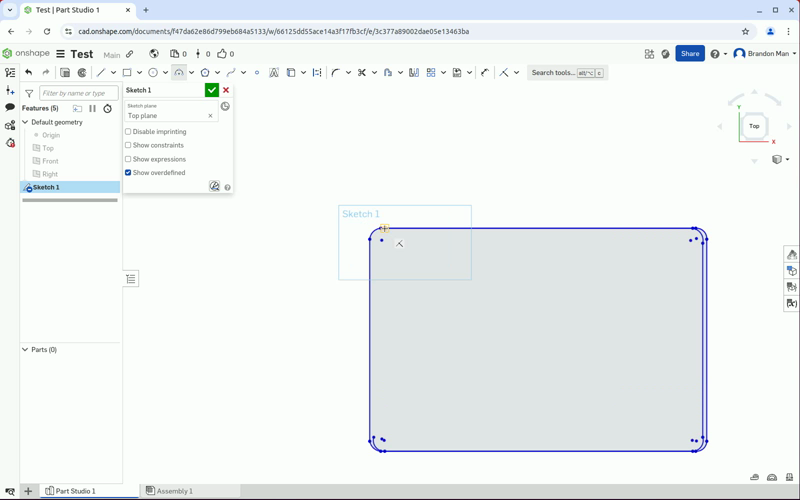
scroll(6)
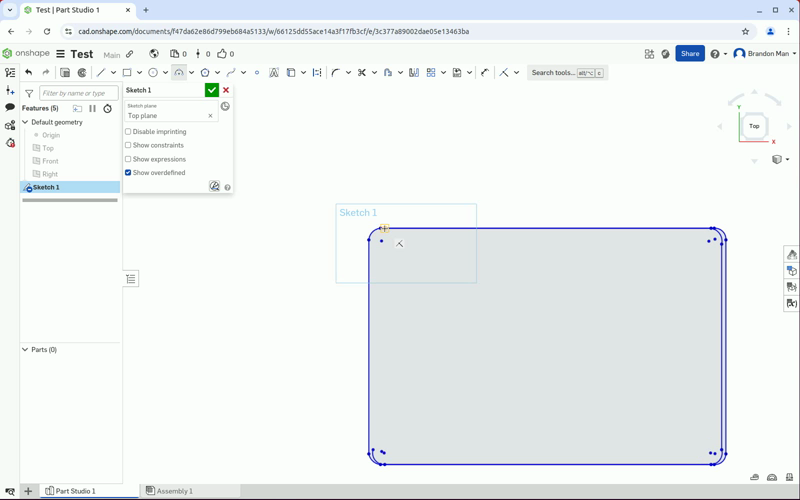
scroll(6)
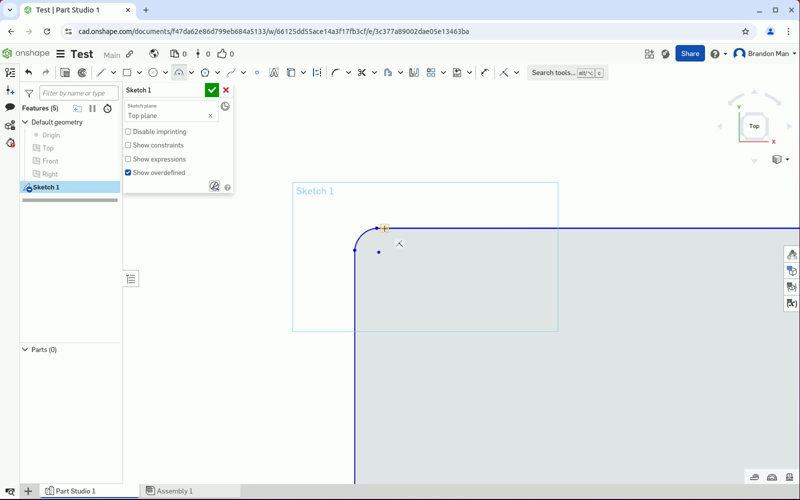
scroll(6)
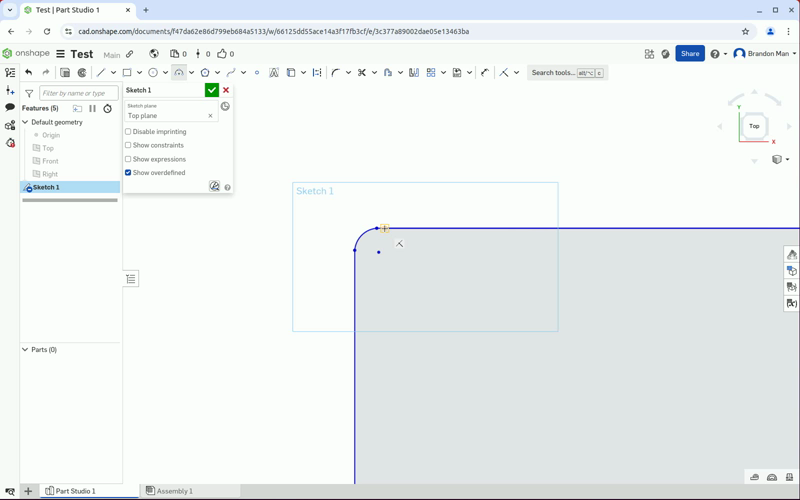
scroll(6)
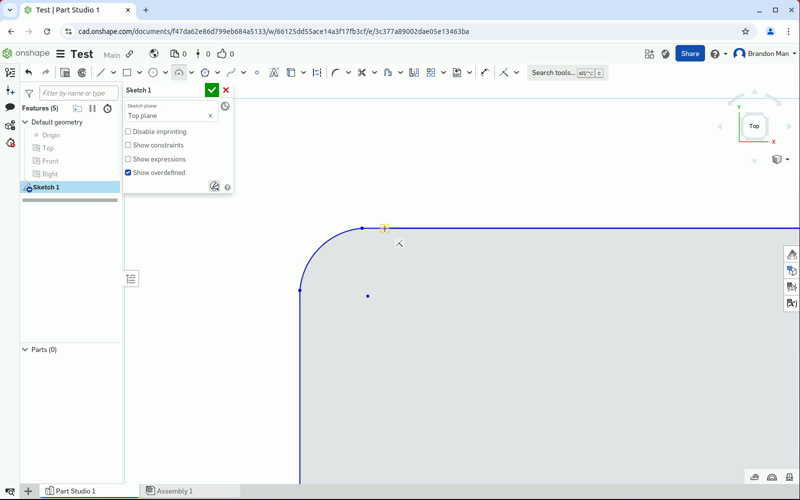
click(384, 228)
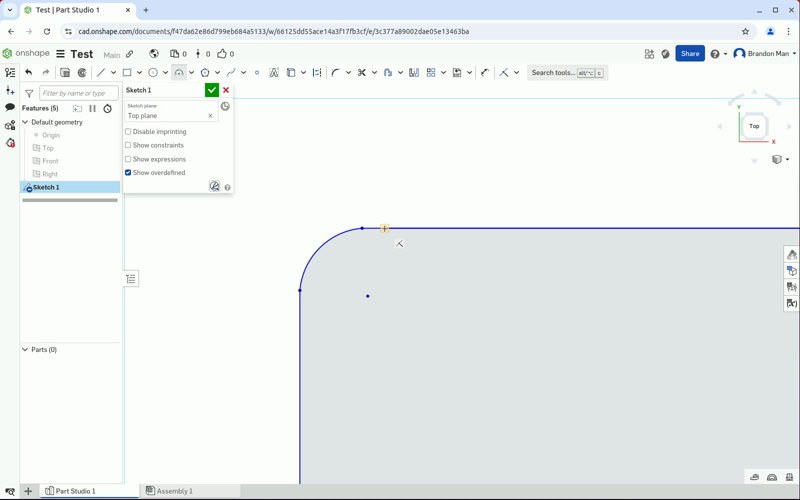
scroll(-6)
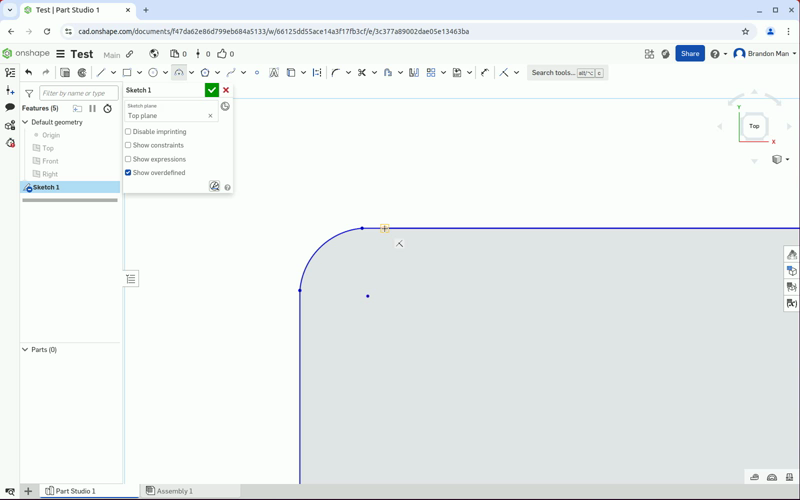
scroll(-6)
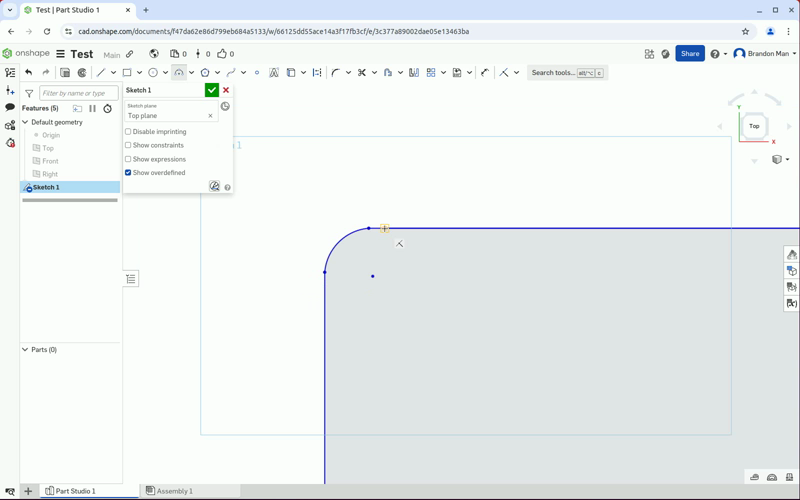
scroll(-6)
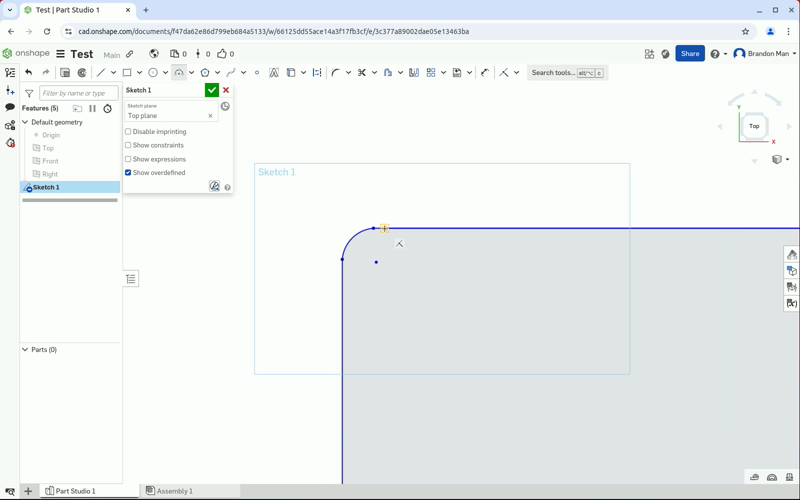
scroll(-6)
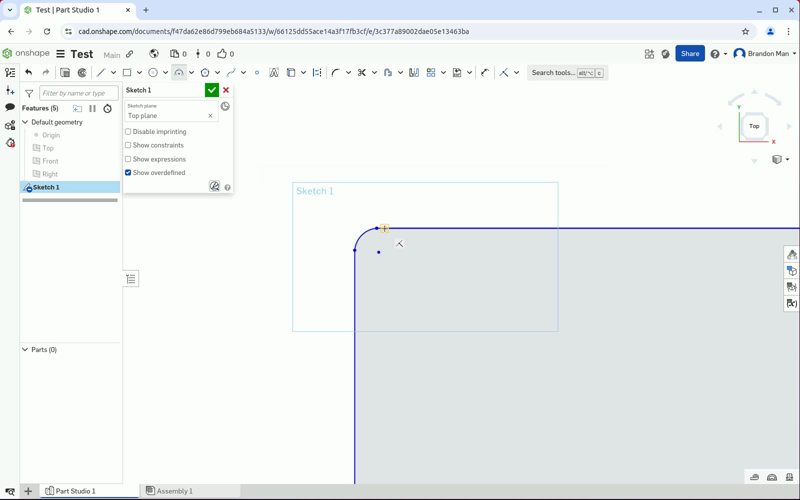
scroll(-6)
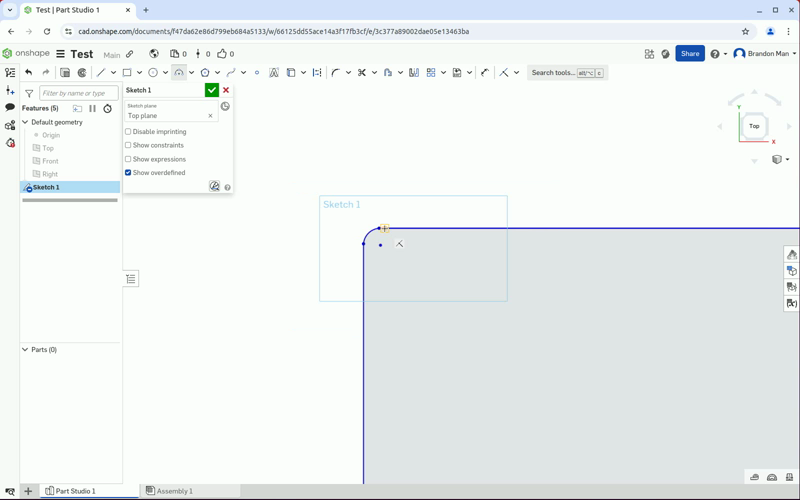
scroll(-6)
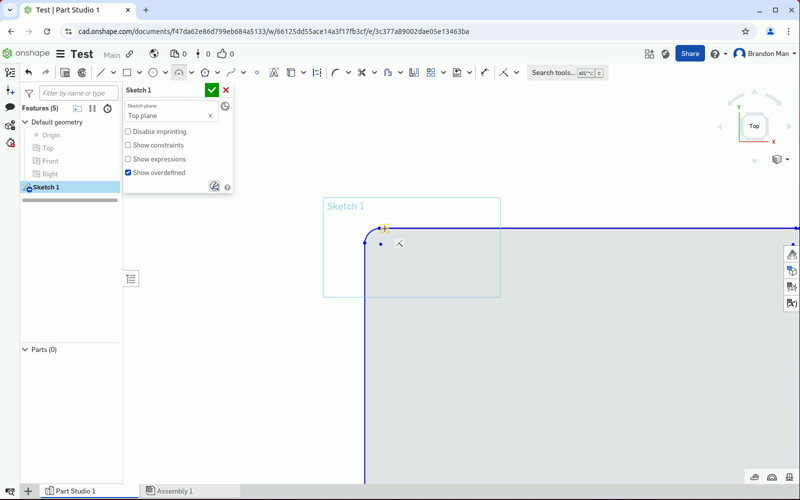
scroll(-6)
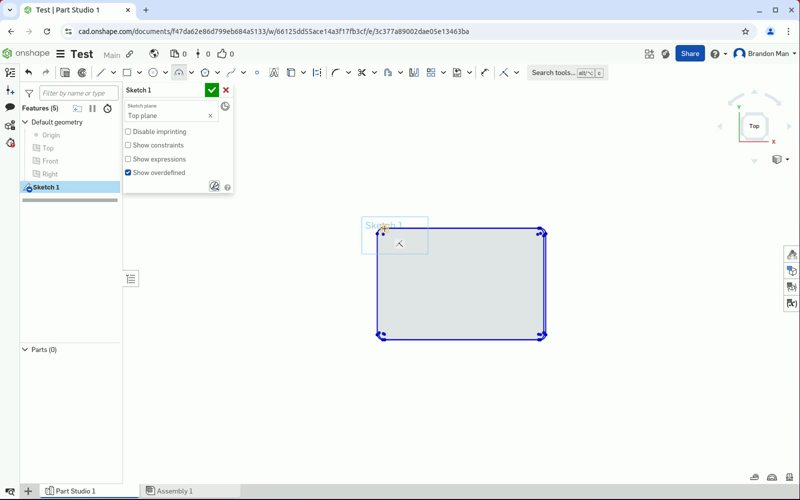
key_down(shift)
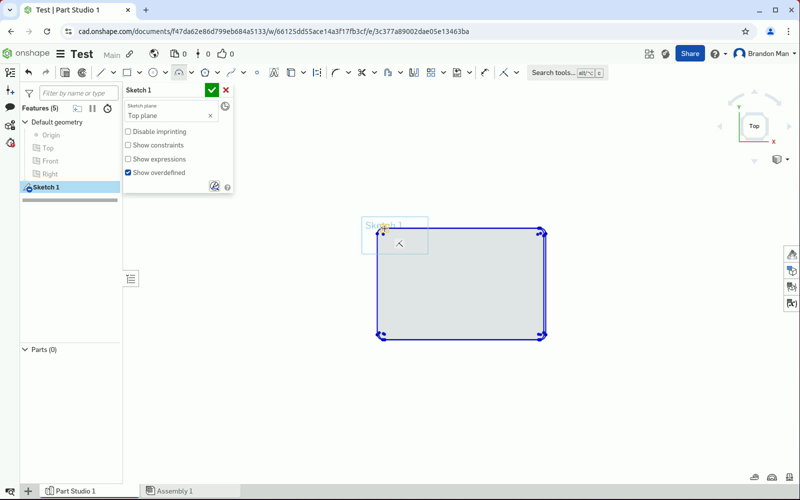
mouse_move(379, 235)
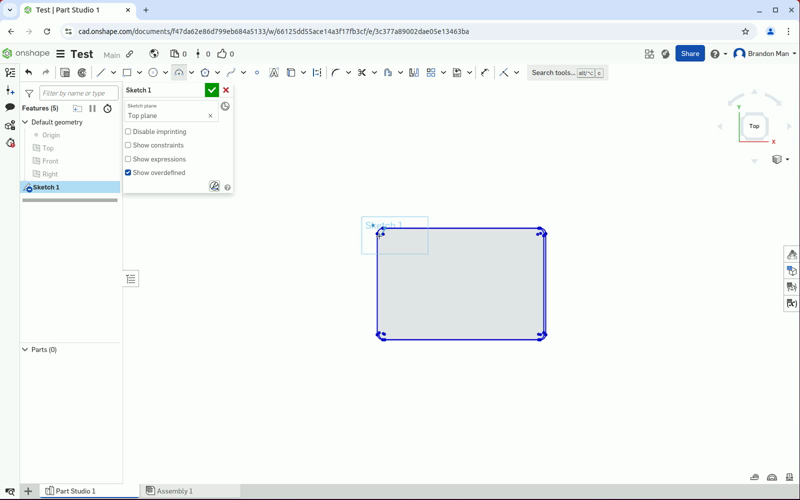
scroll(6)
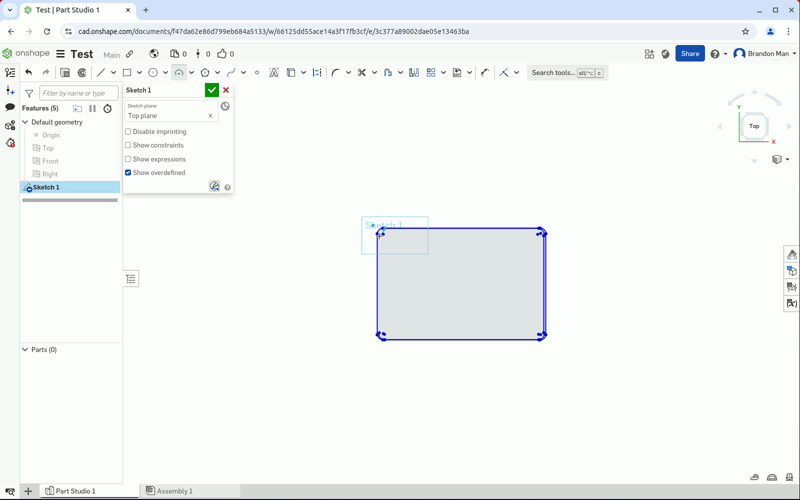
scroll(6)
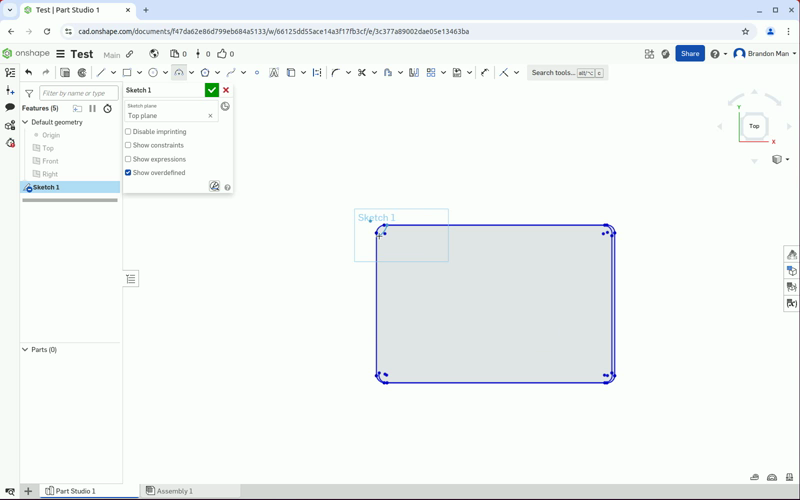
scroll(6)
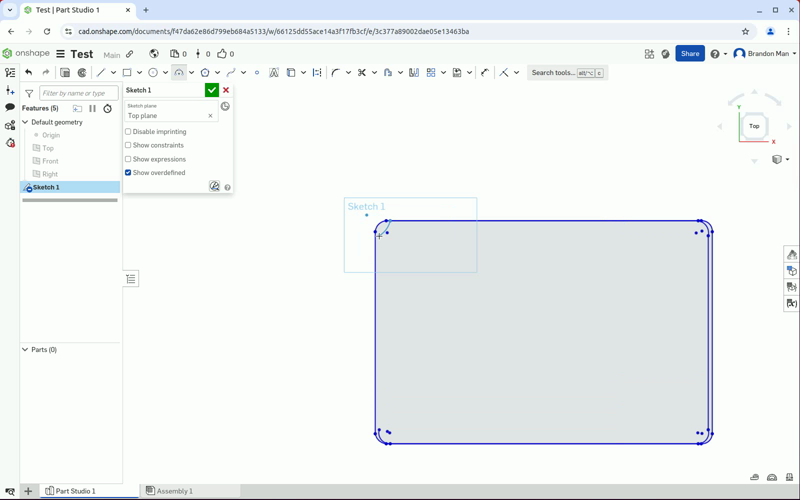
scroll(6)
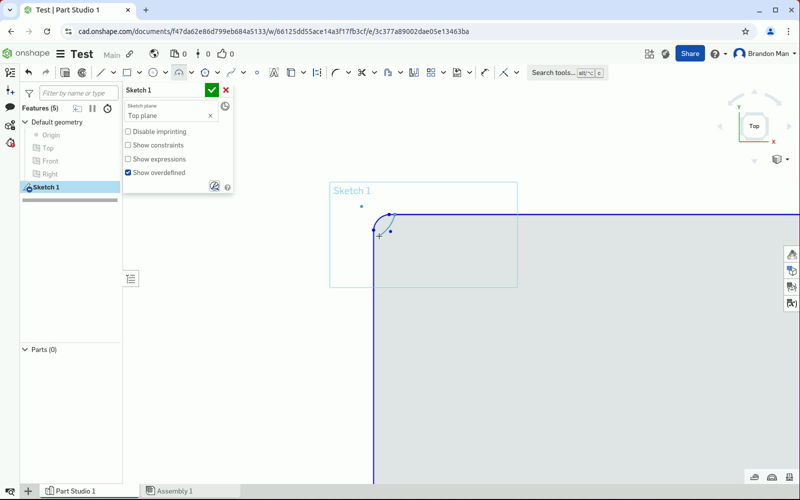
scroll(6)
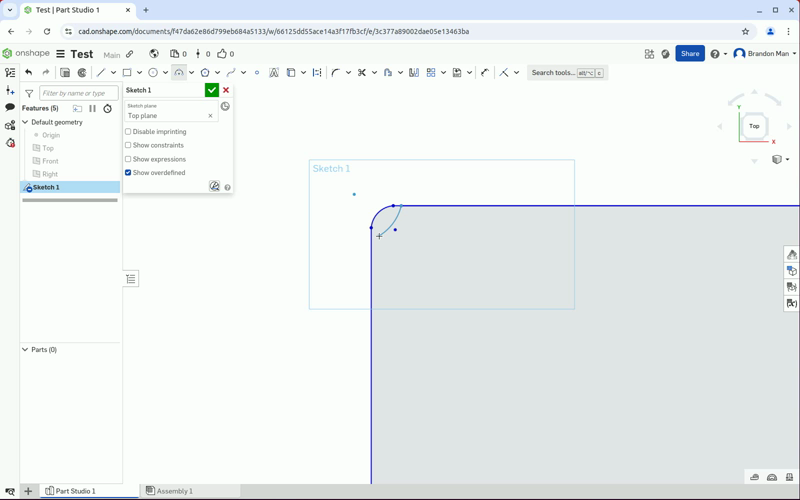
scroll(6)
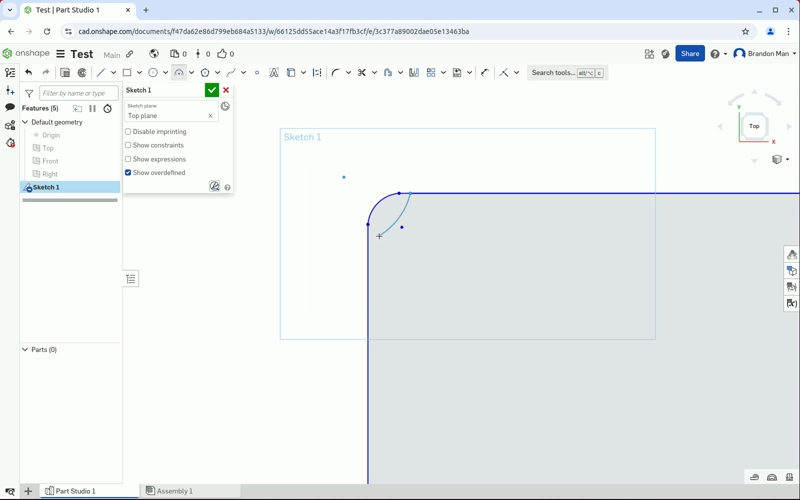
scroll(6)
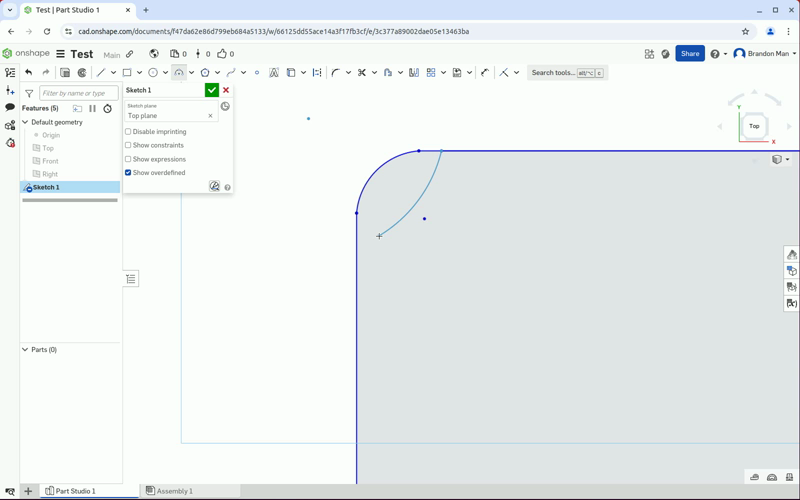
click(379, 235)
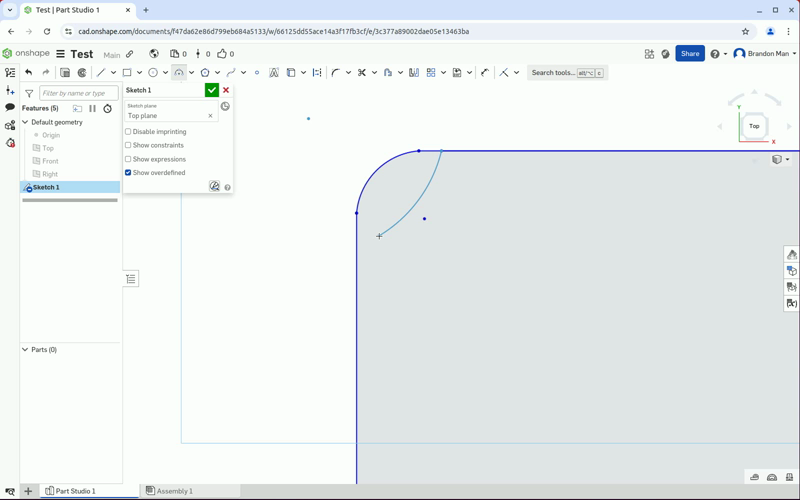
scroll(-6)
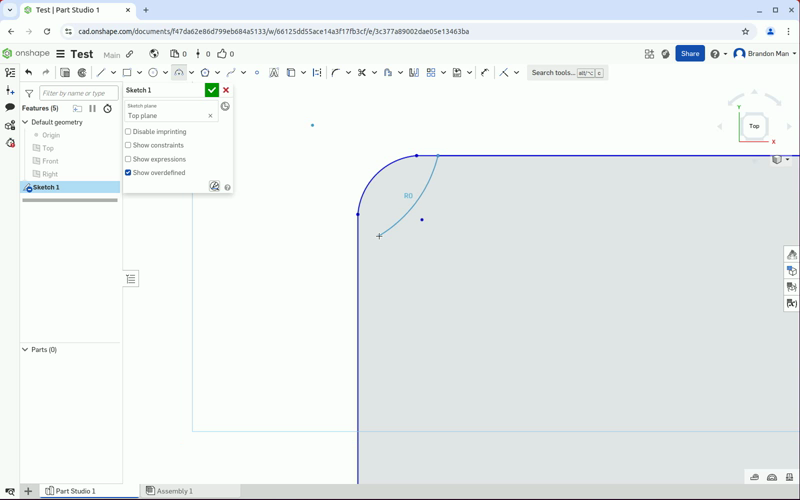
scroll(-6)
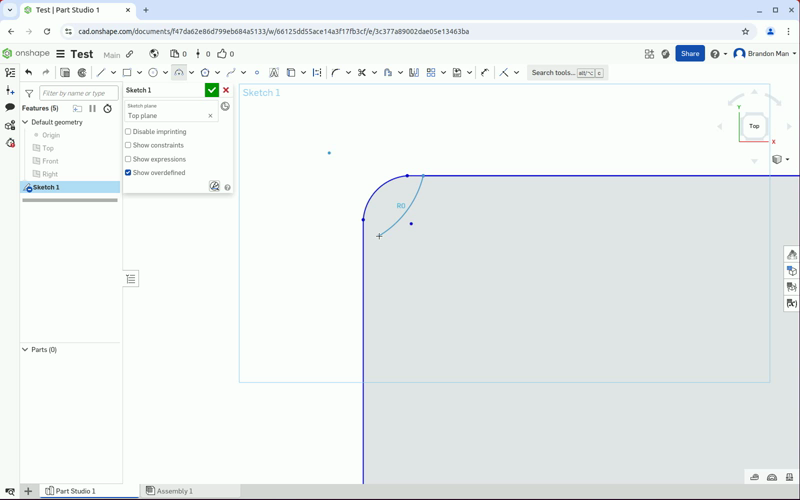
scroll(-6)
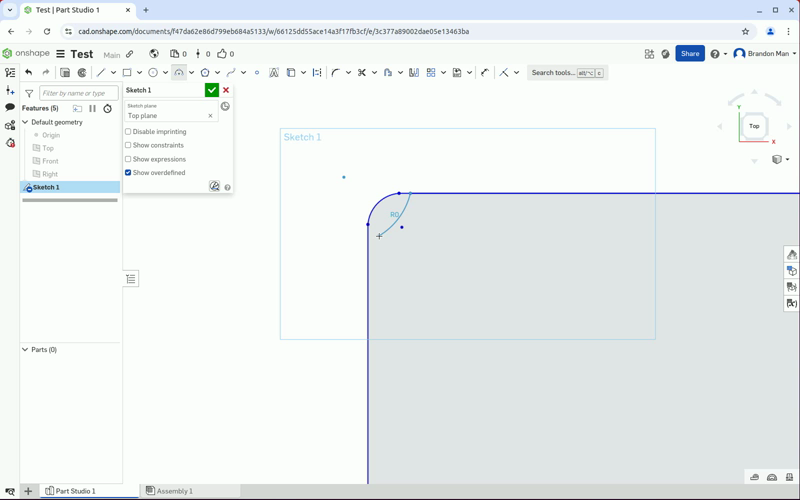
scroll(-6)
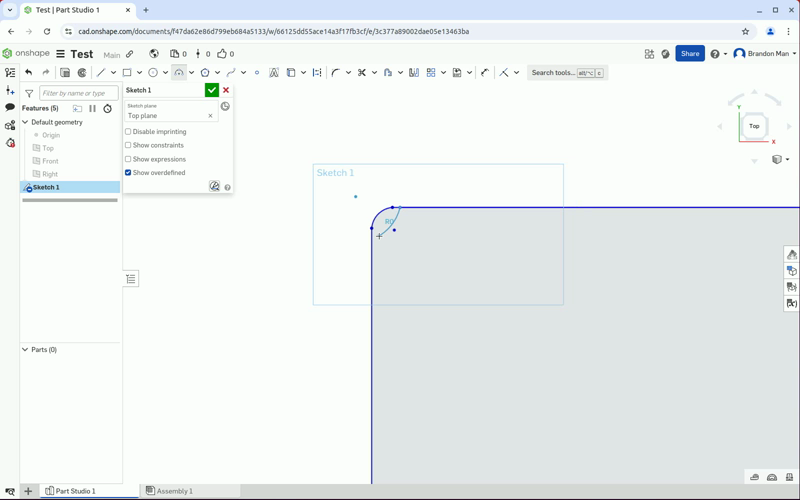
scroll(-6)
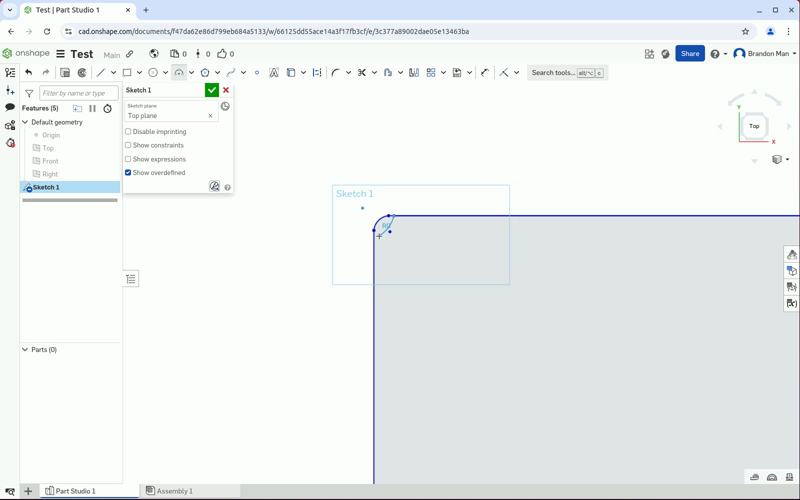
scroll(-6)
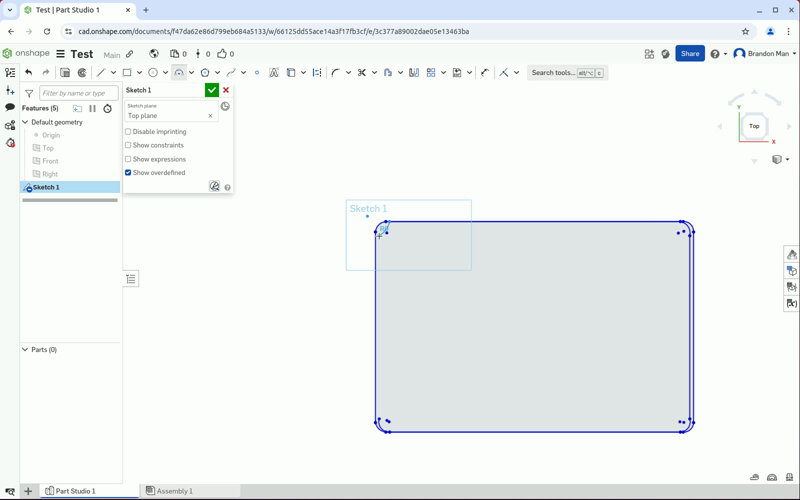
scroll(-6)
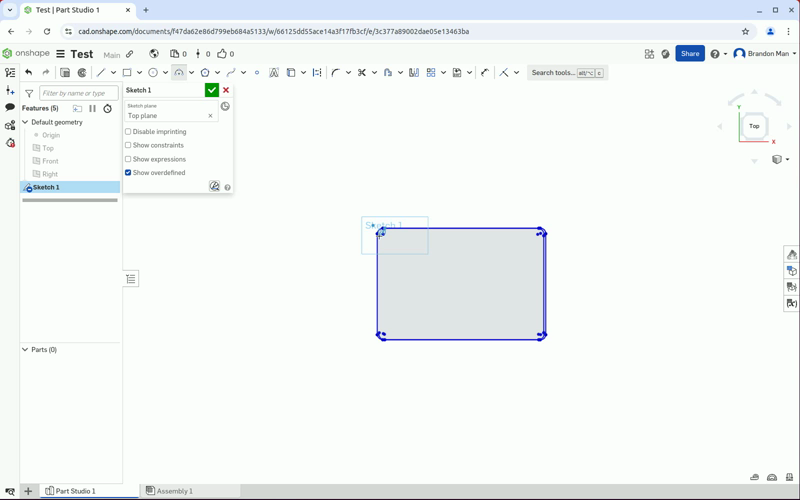
mouse_move(380, 230)
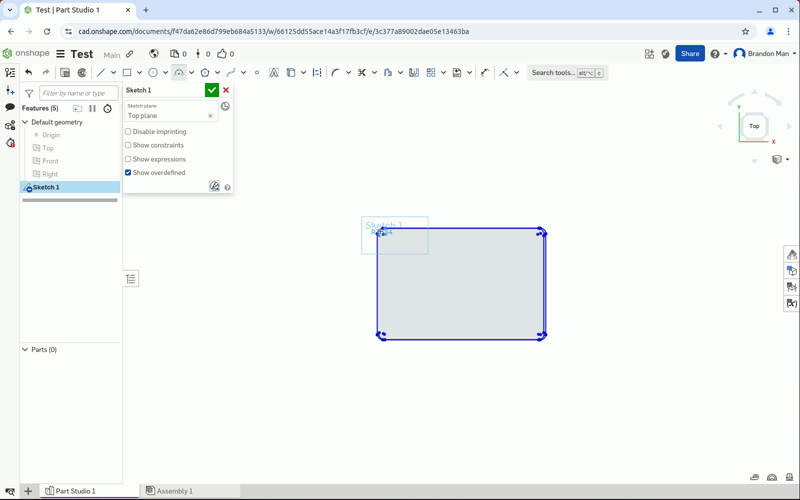
scroll(6)
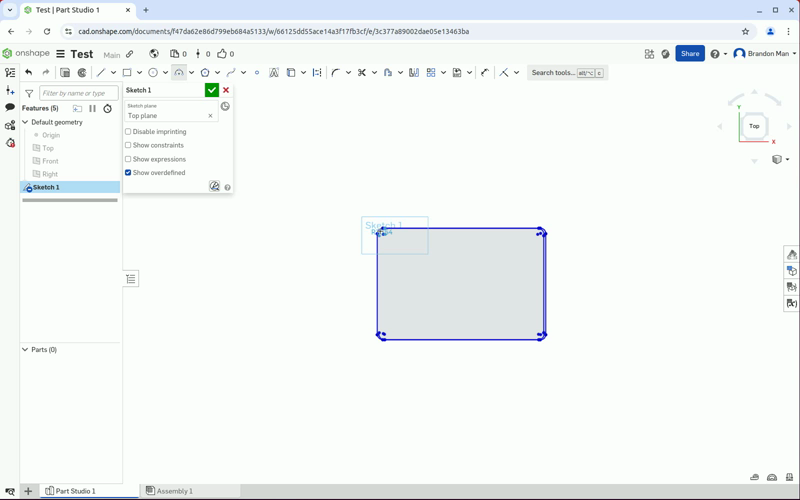
scroll(6)
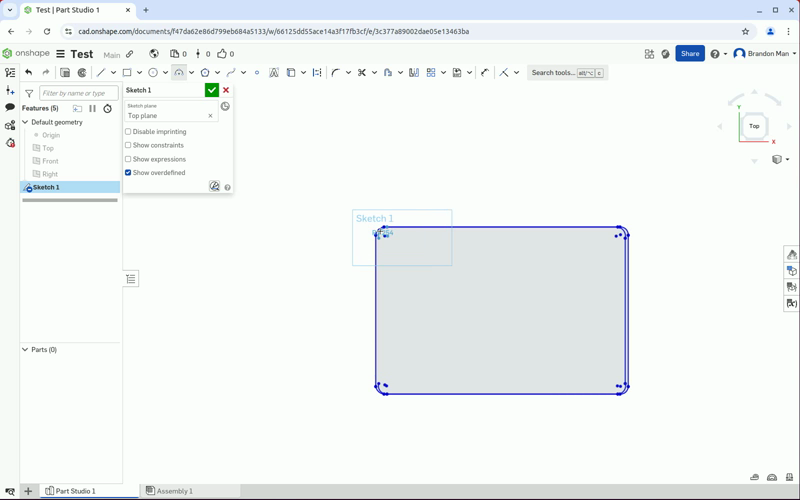
scroll(6)
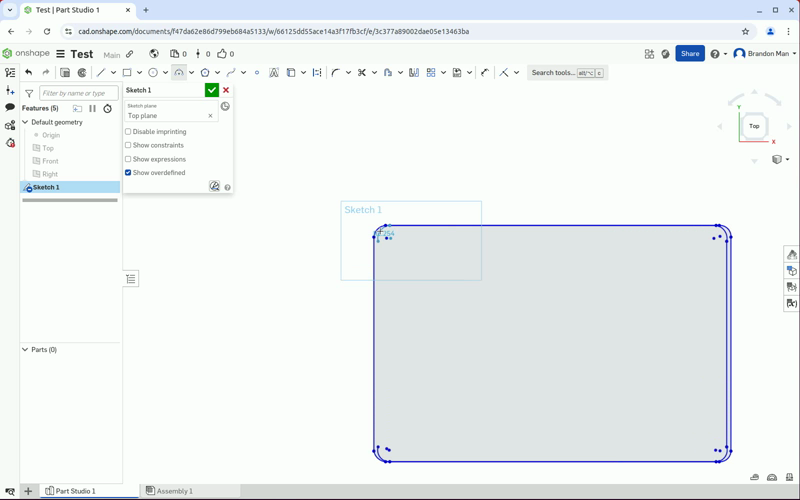
scroll(6)
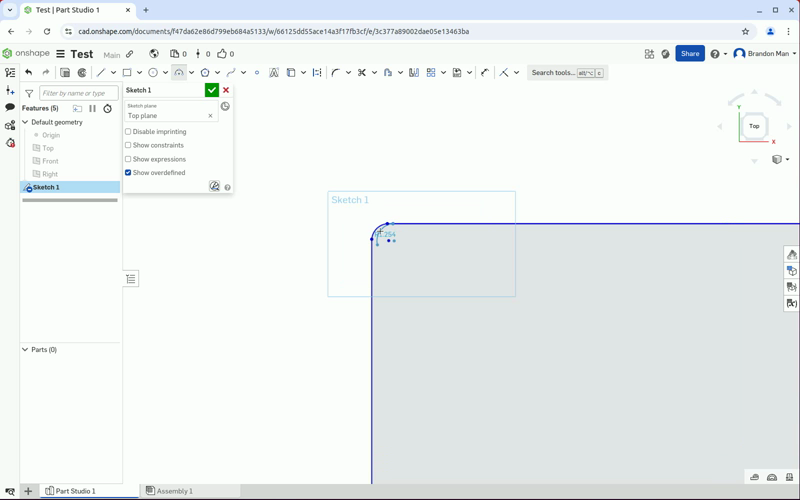
scroll(6)
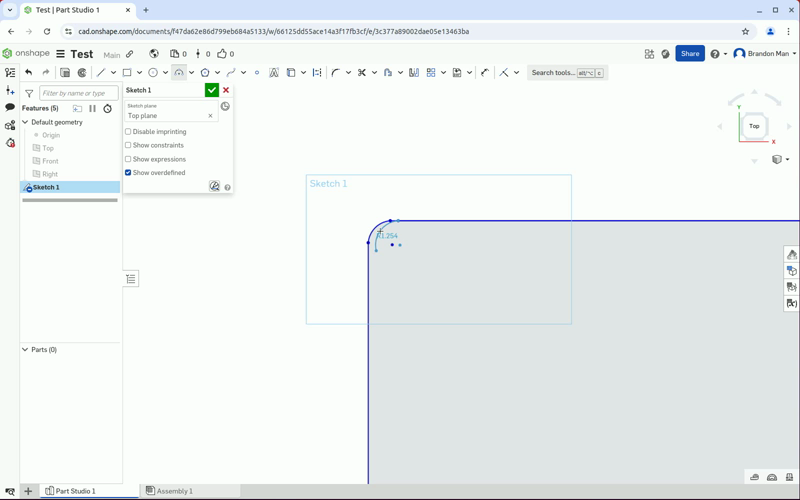
scroll(6)
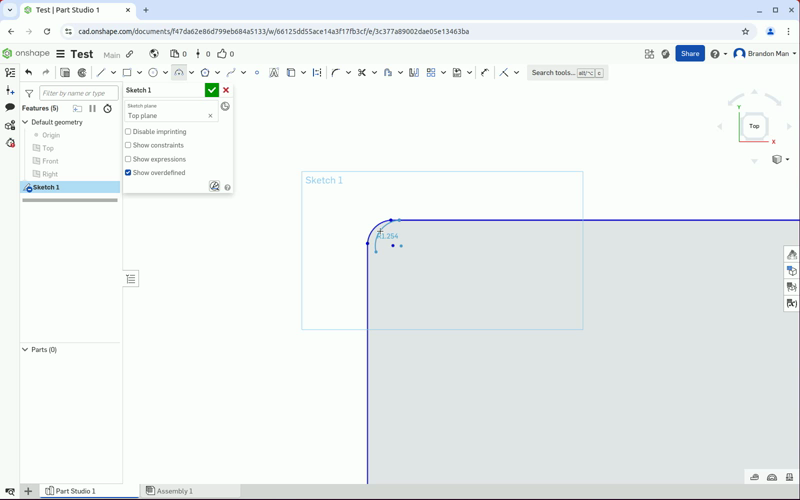
scroll(6)
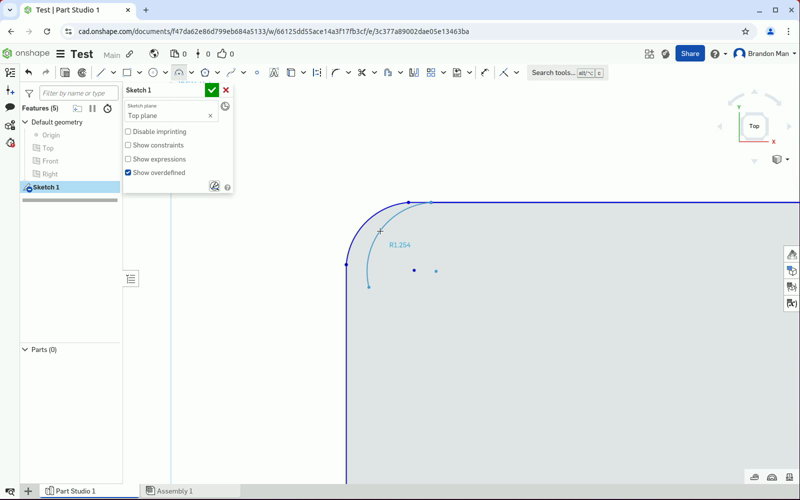
click(380, 230)
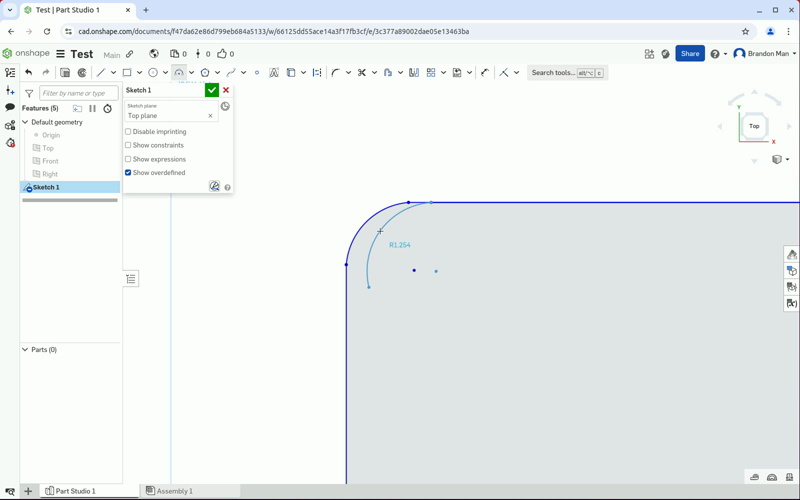
scroll(-6)
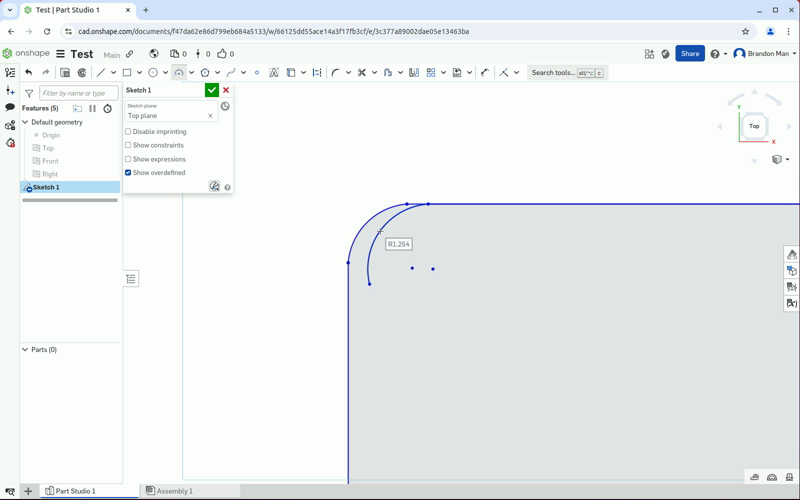
scroll(-6)
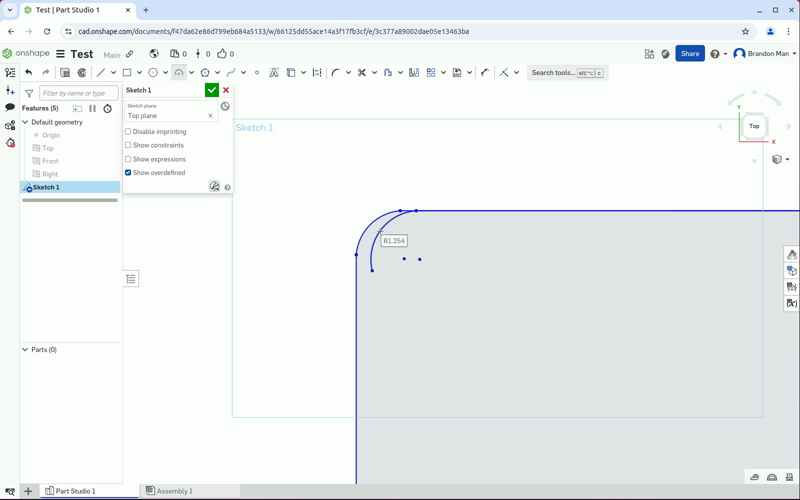
scroll(-6)
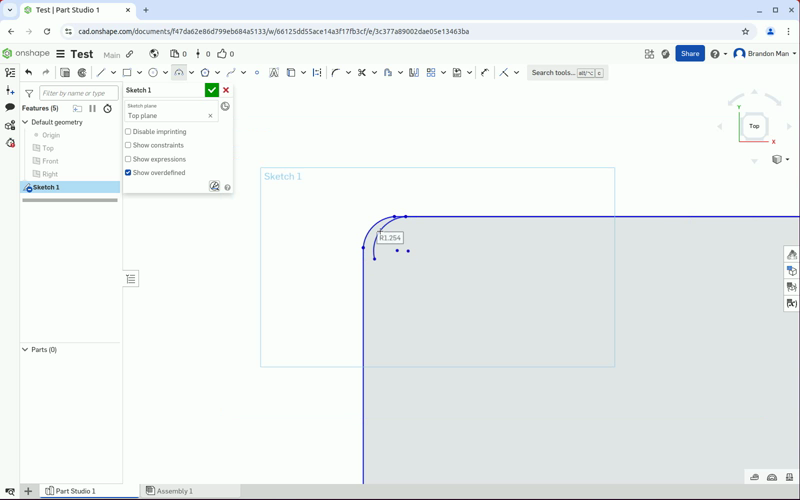
scroll(-6)
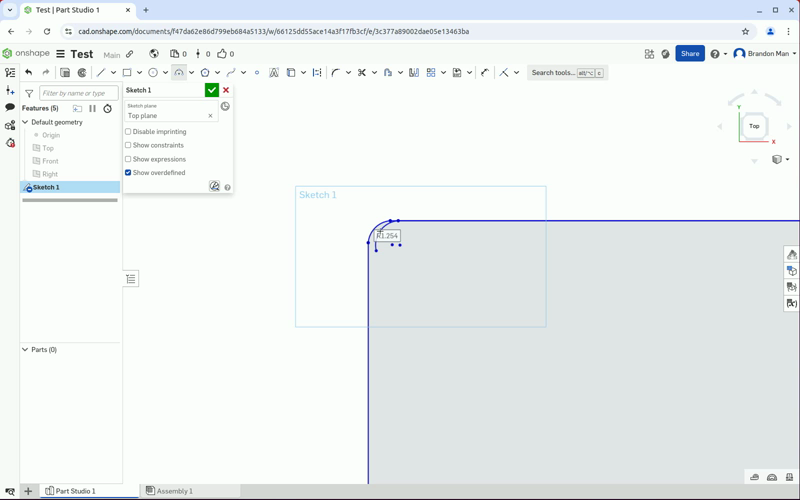
scroll(-6)
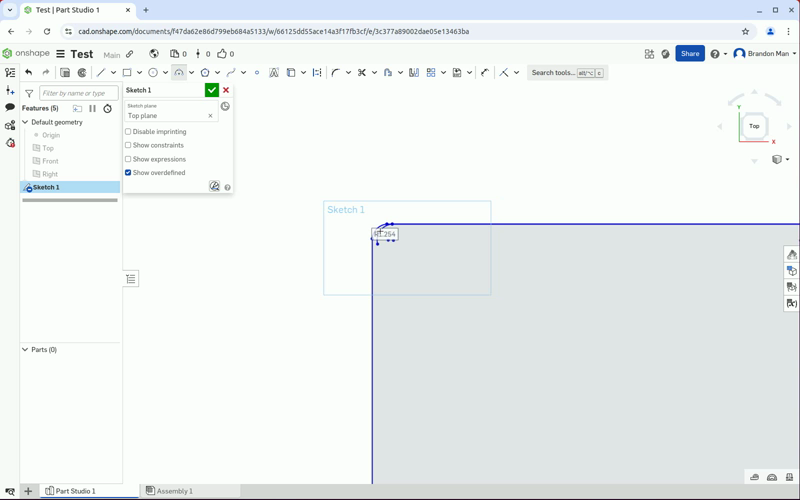
scroll(-6)
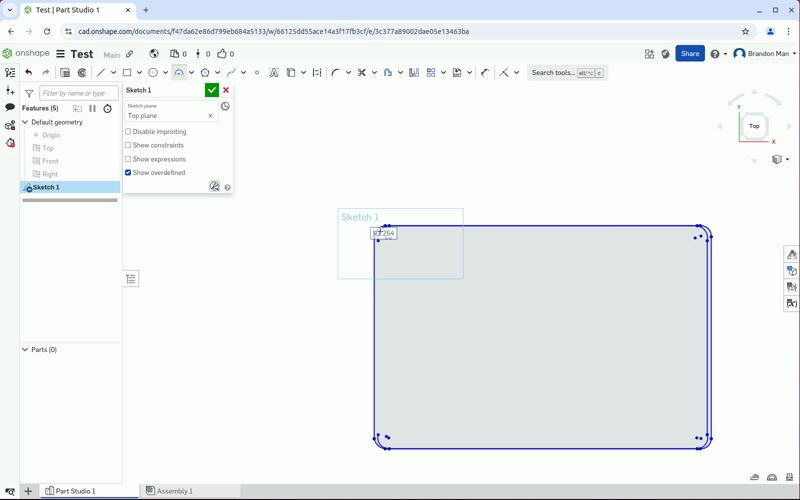
scroll(-6)
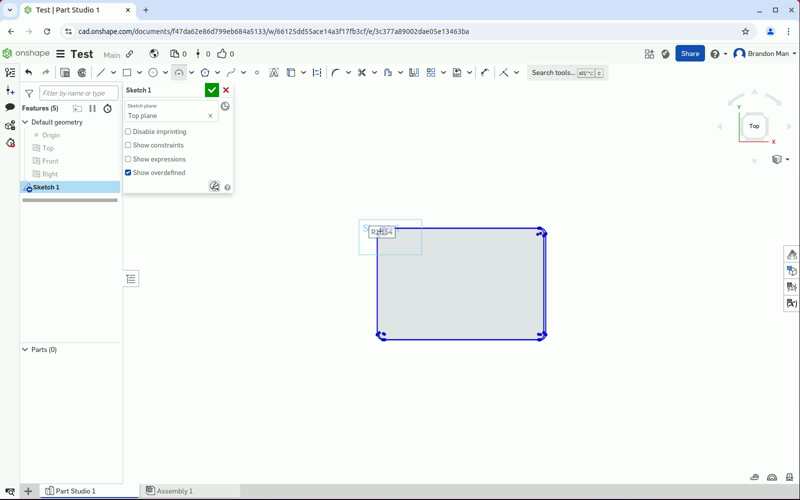
key_up(shift)
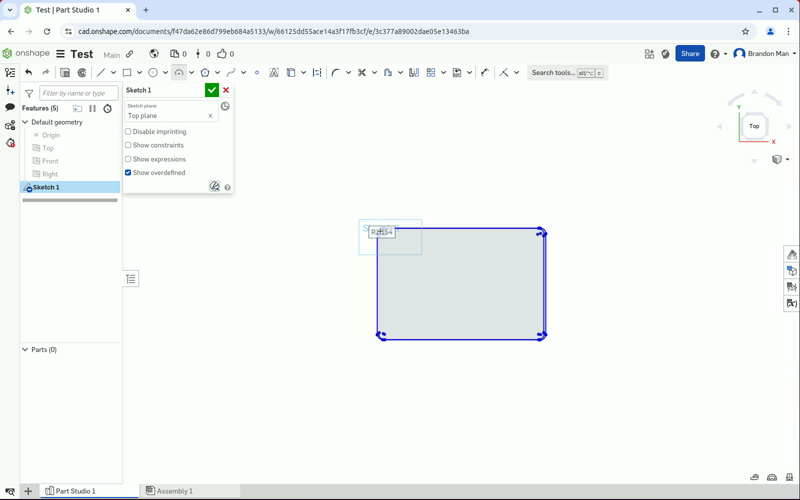
key(esc)
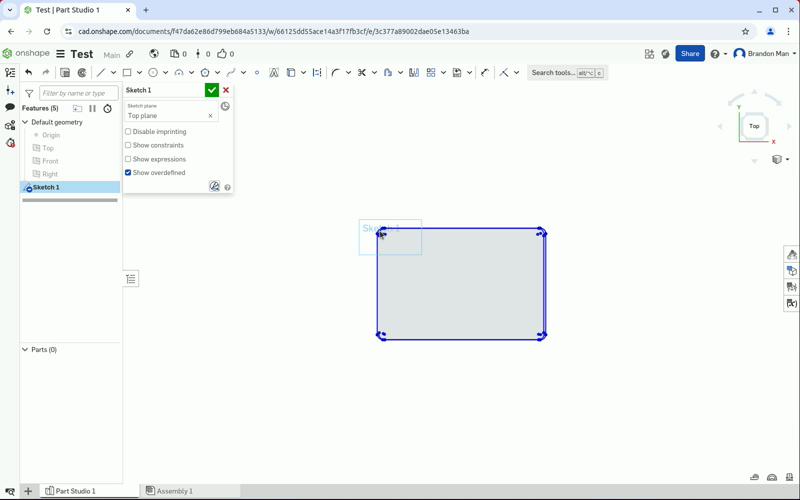
key(l)
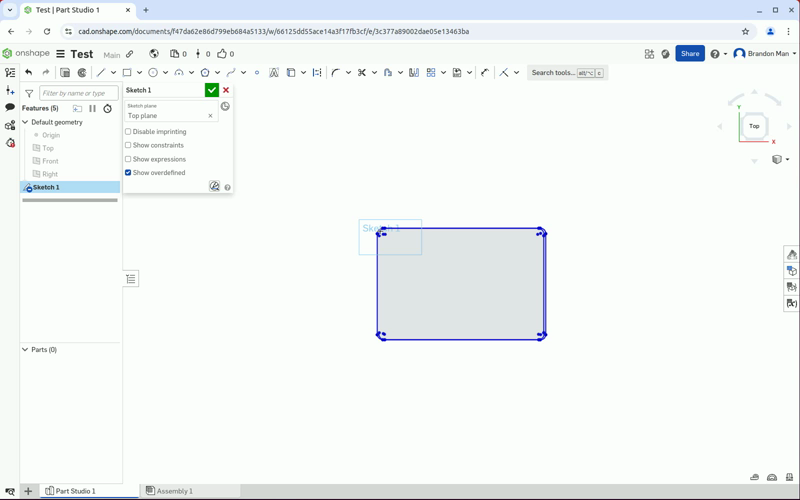
mouse_move(379, 235)
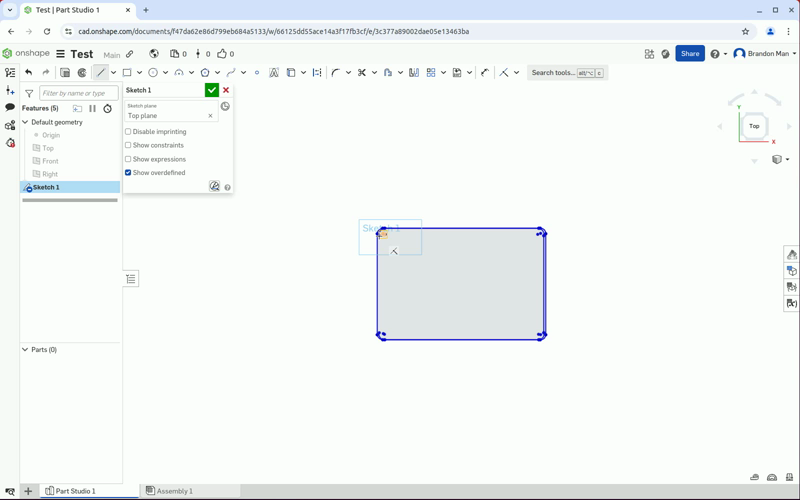
scroll(6)
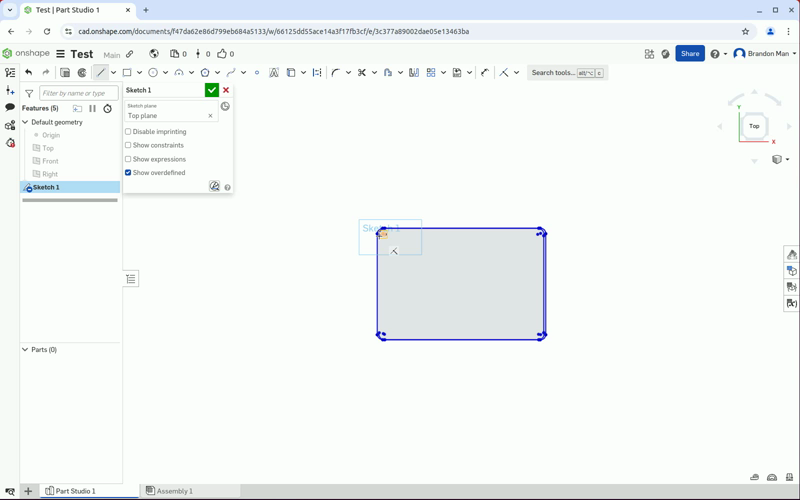
scroll(6)
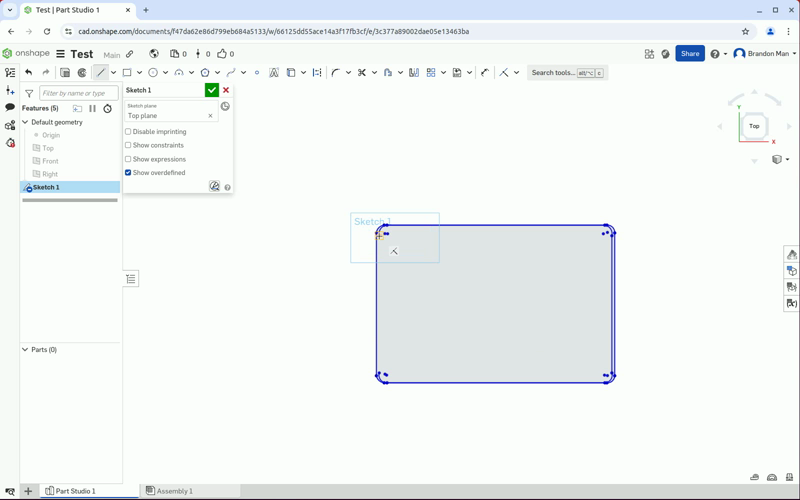
scroll(6)
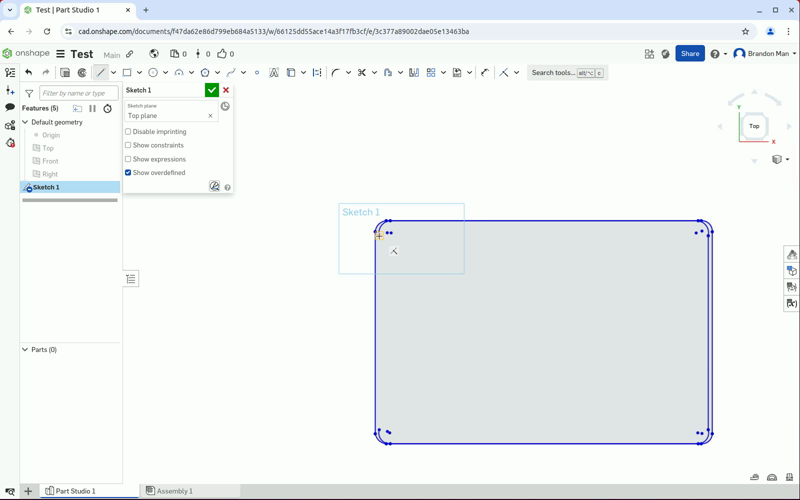
scroll(6)
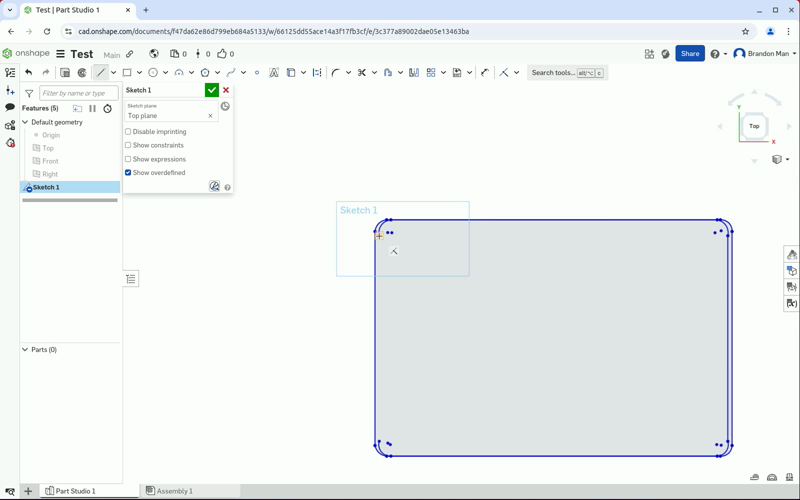
scroll(6)
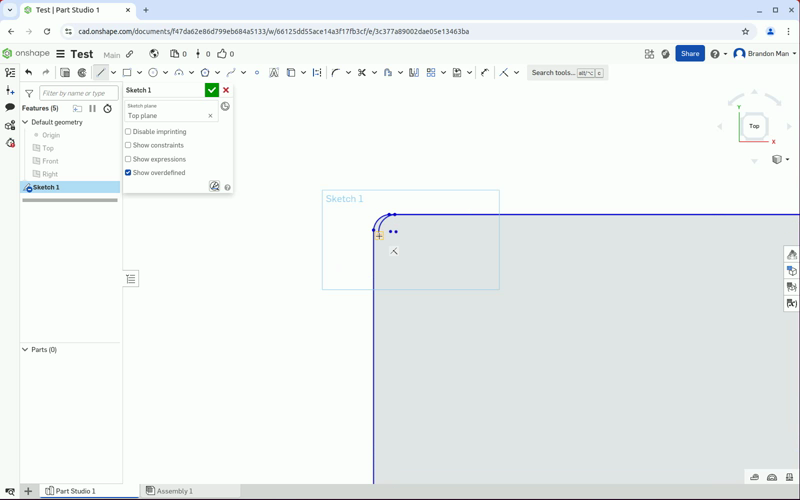
scroll(6)
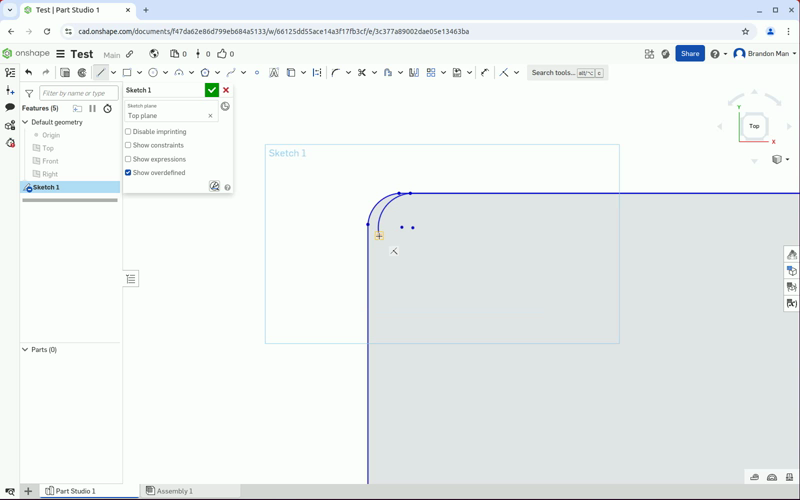
scroll(6)
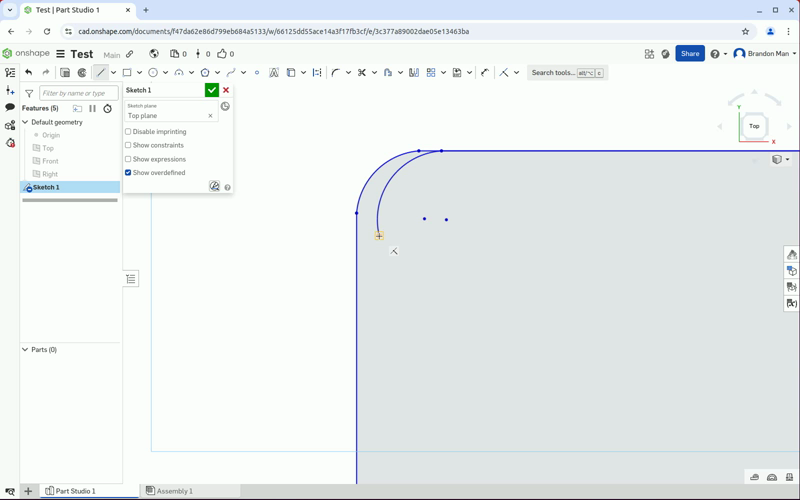
click(379, 235)
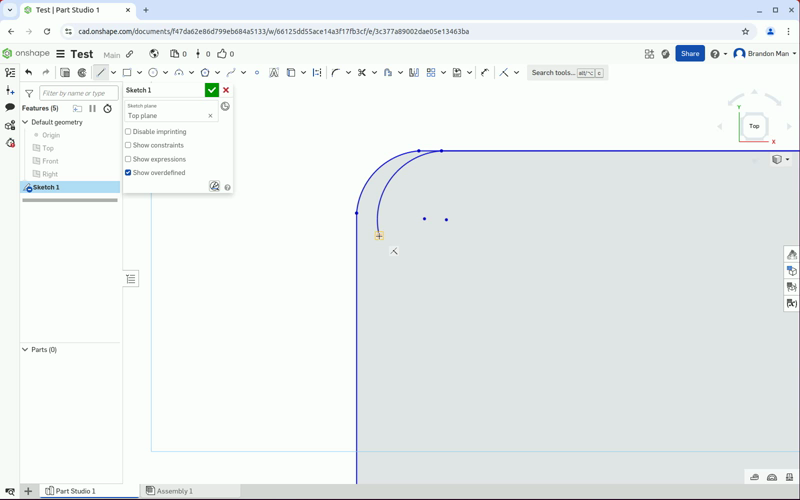
scroll(-6)
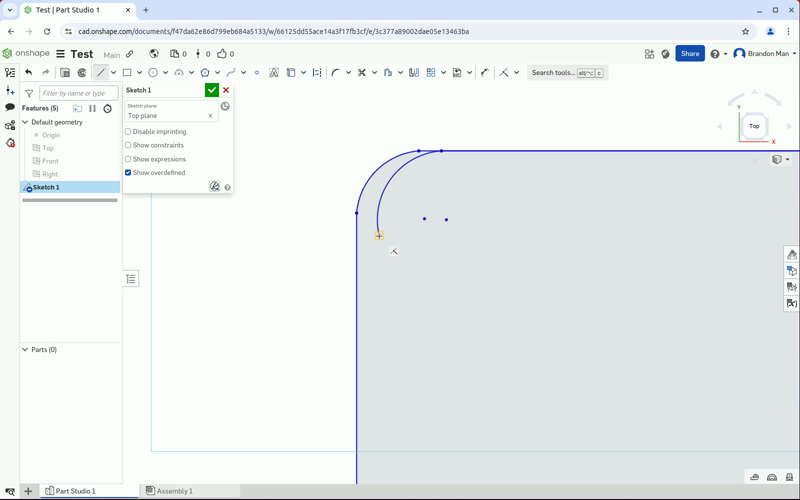
scroll(-6)
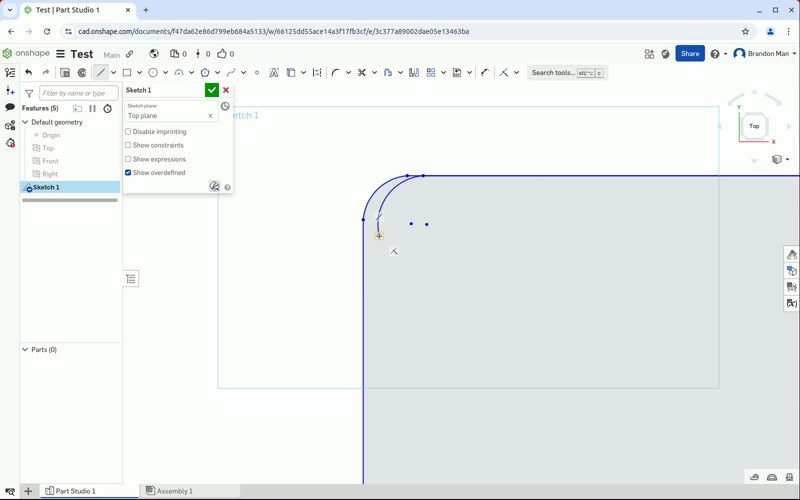
scroll(-6)
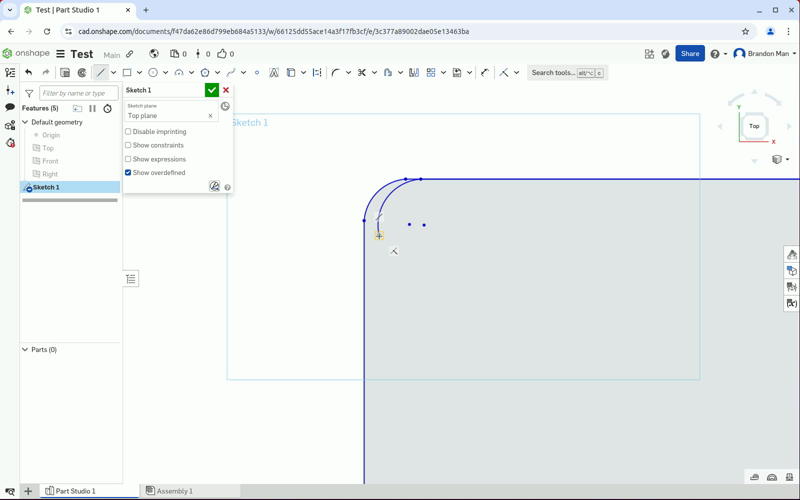
scroll(-6)
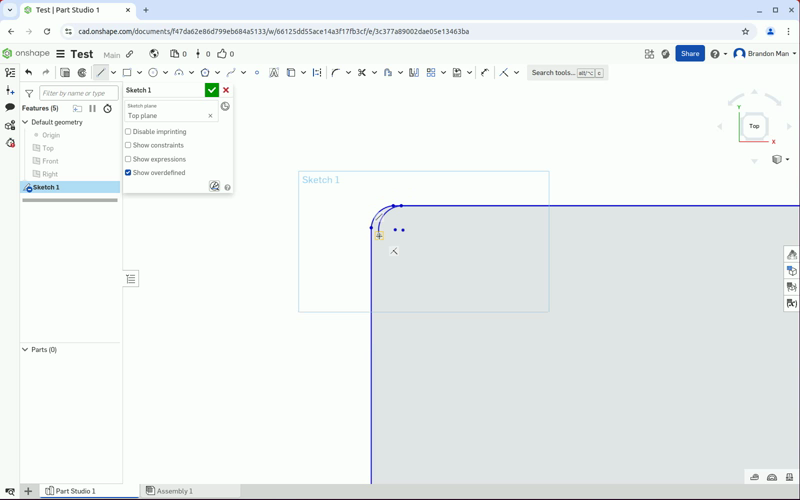
scroll(-6)
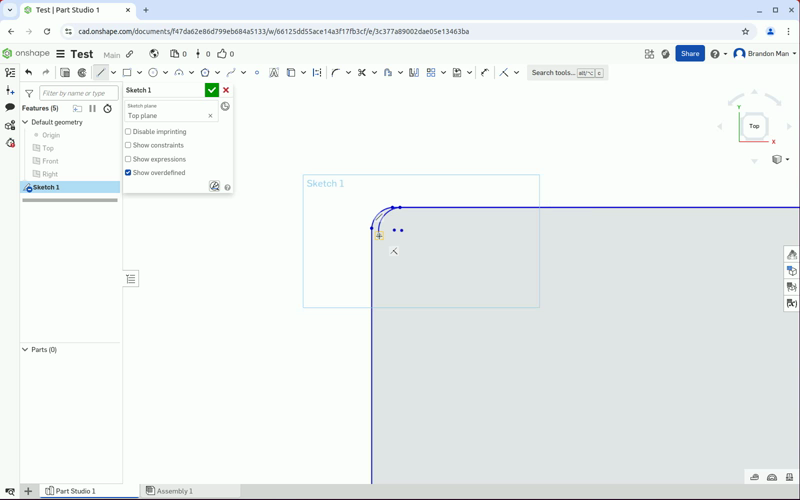
scroll(-6)
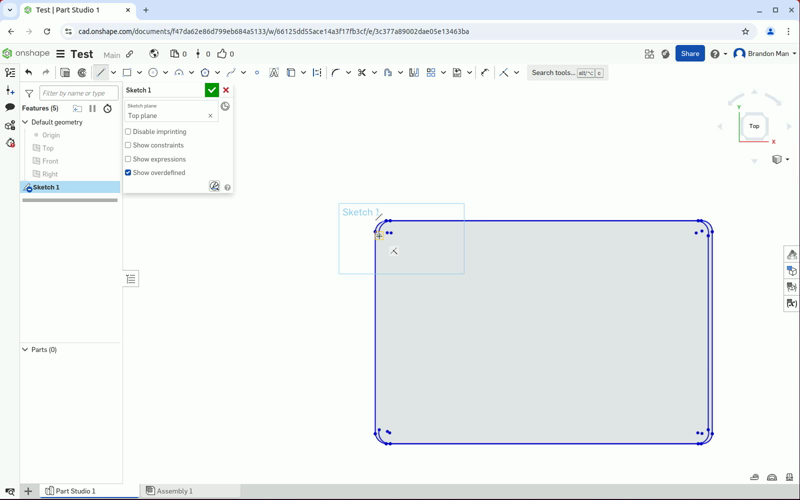
scroll(-6)
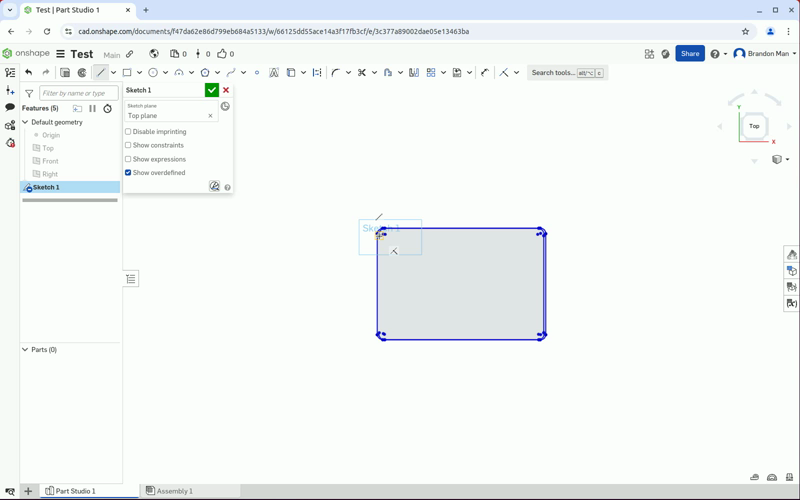
key_down(shift)
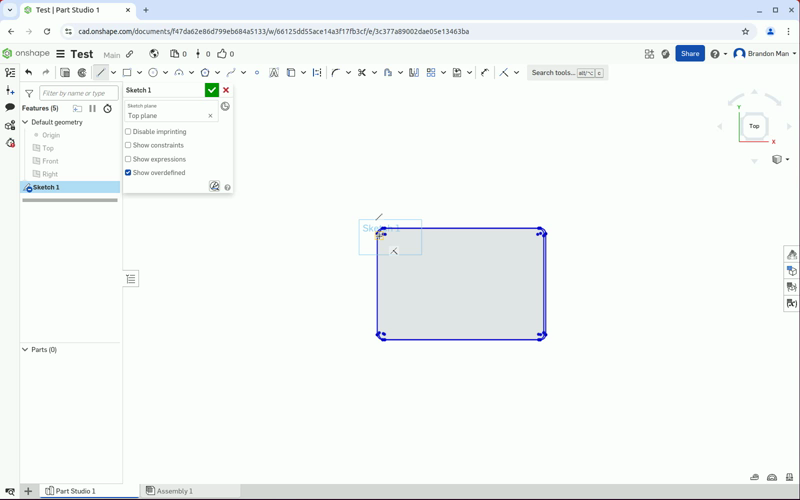
mouse_move(379, 332)
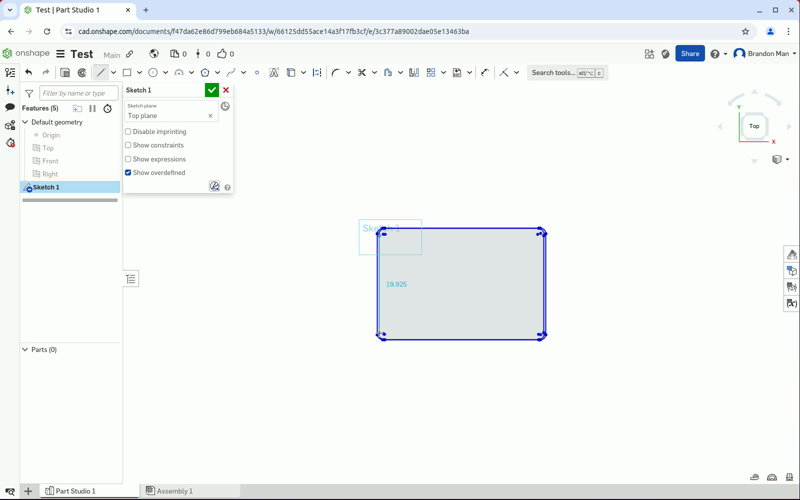
scroll(6)
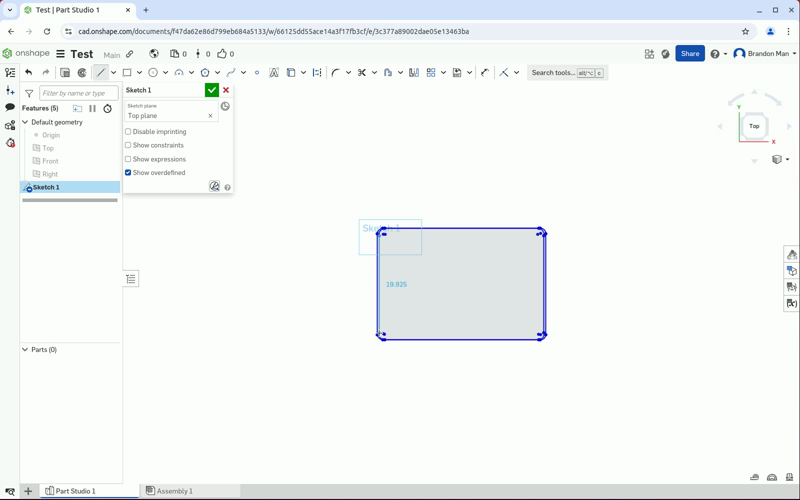
scroll(6)
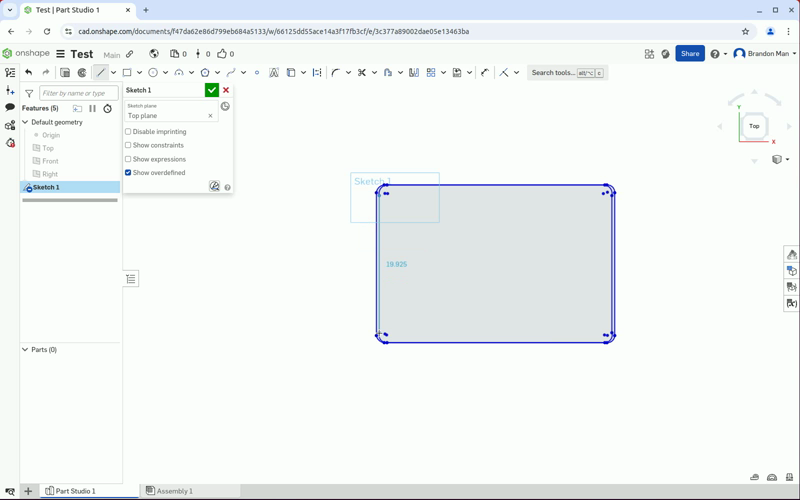
scroll(6)
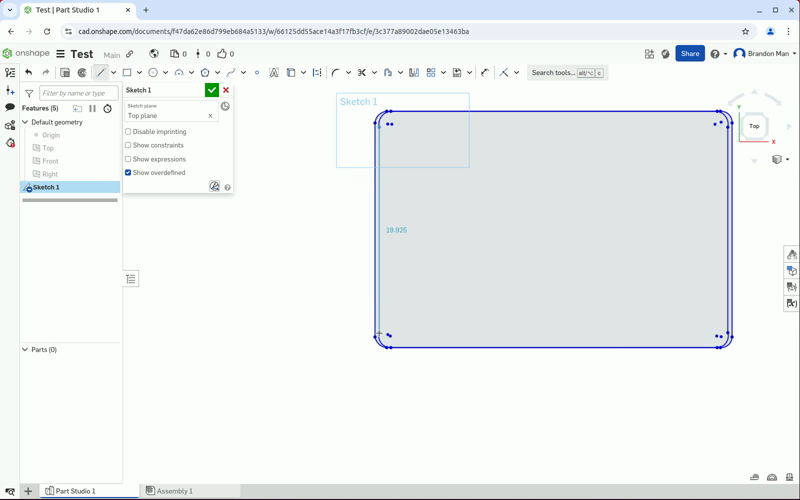
scroll(6)
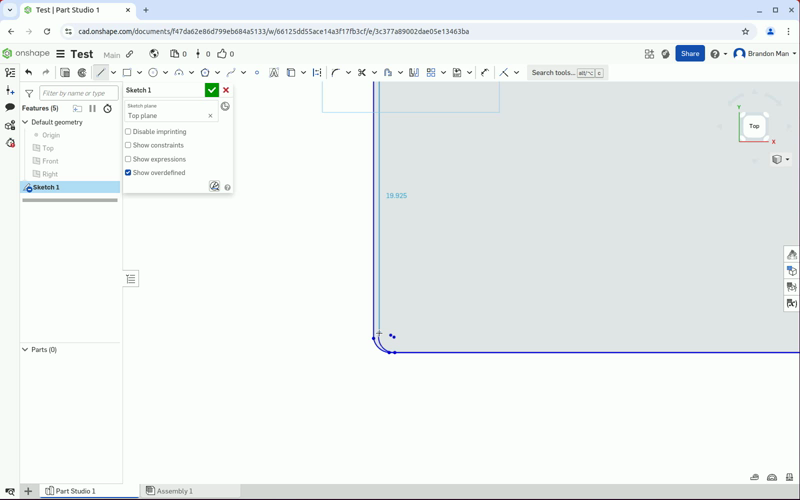
scroll(6)
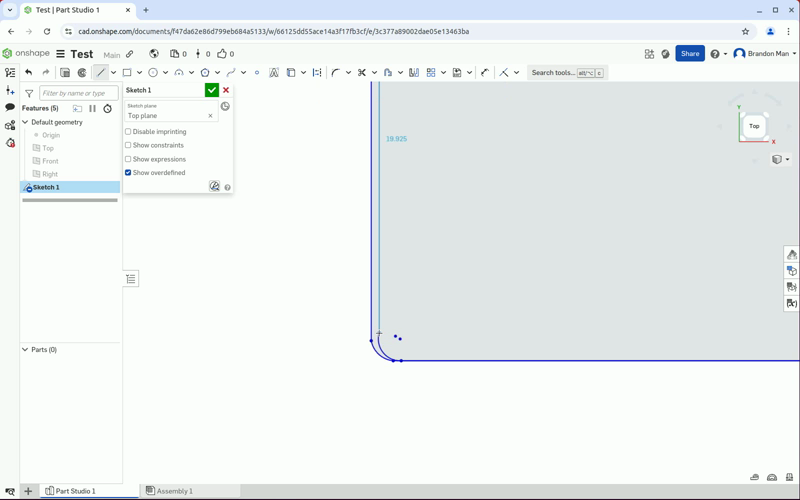
scroll(6)
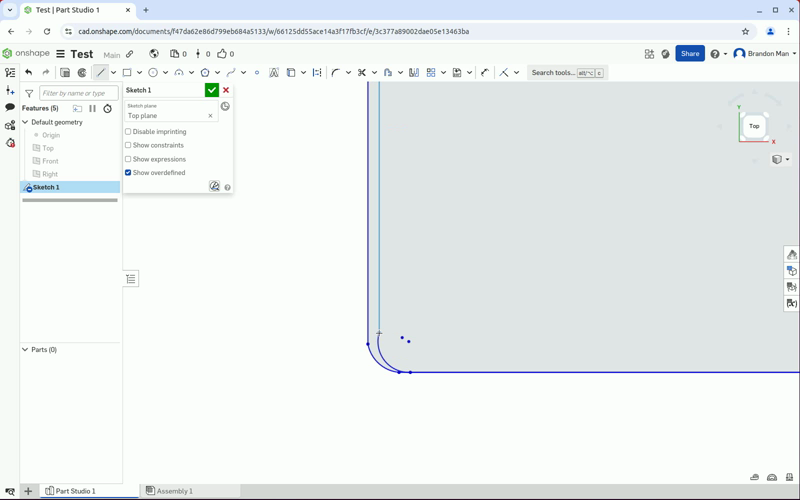
scroll(6)
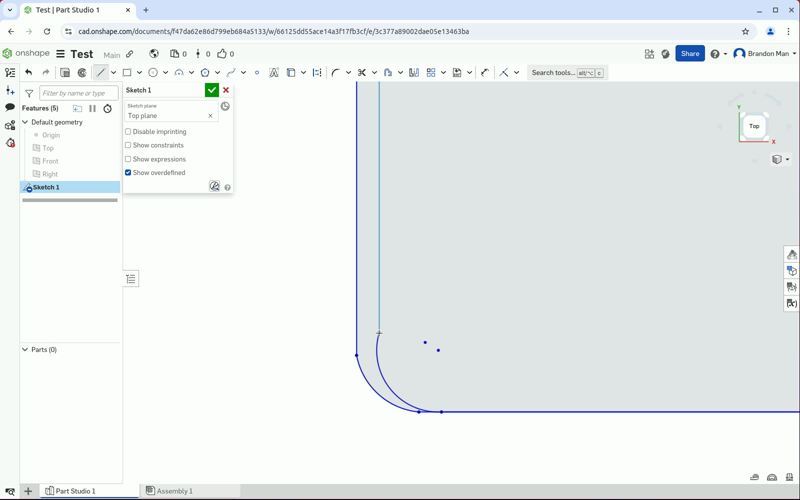
key_up(shift)
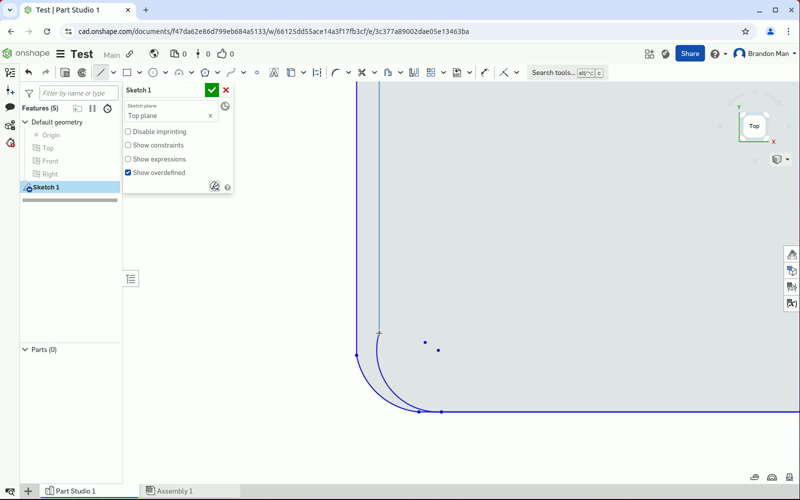
click(379, 332)
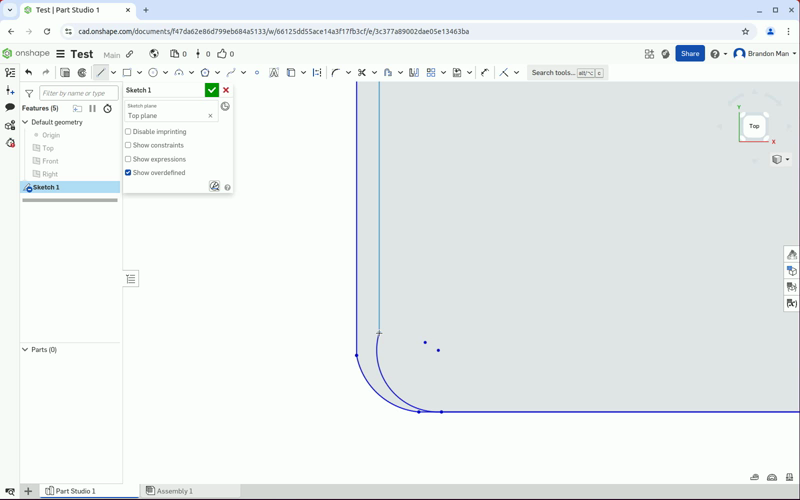
scroll(-6)
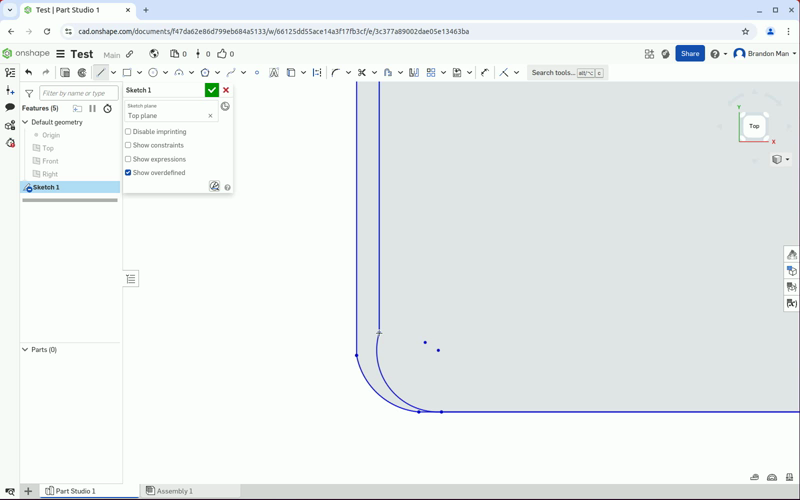
scroll(-6)
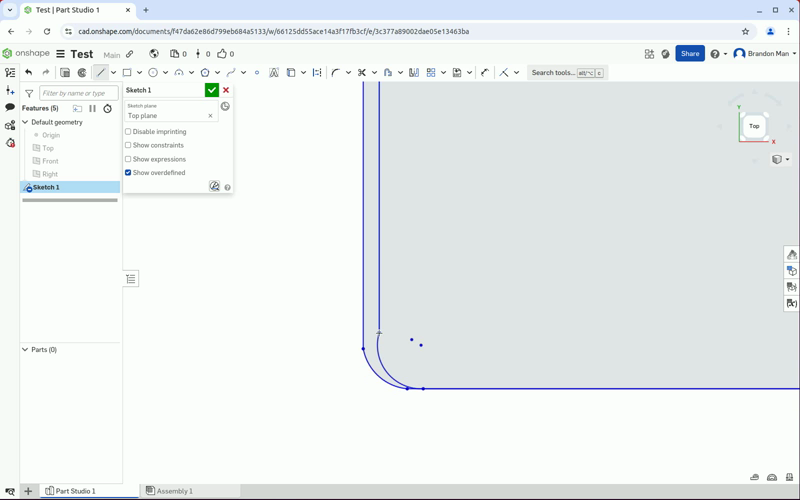
scroll(-6)
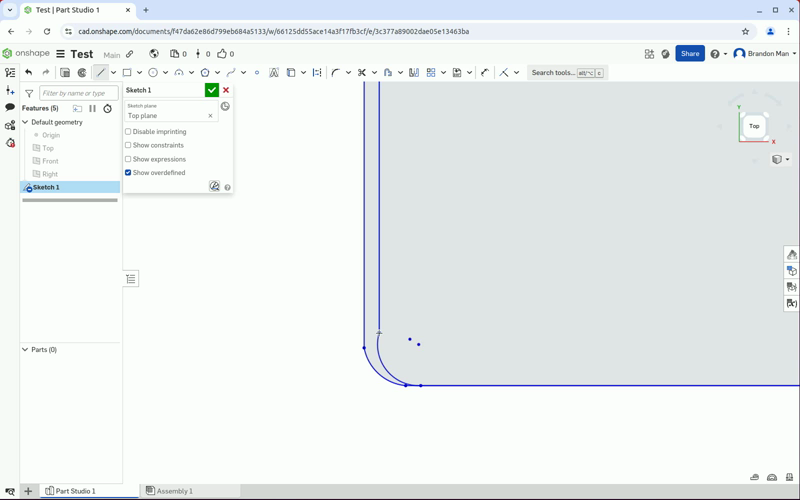
scroll(-6)
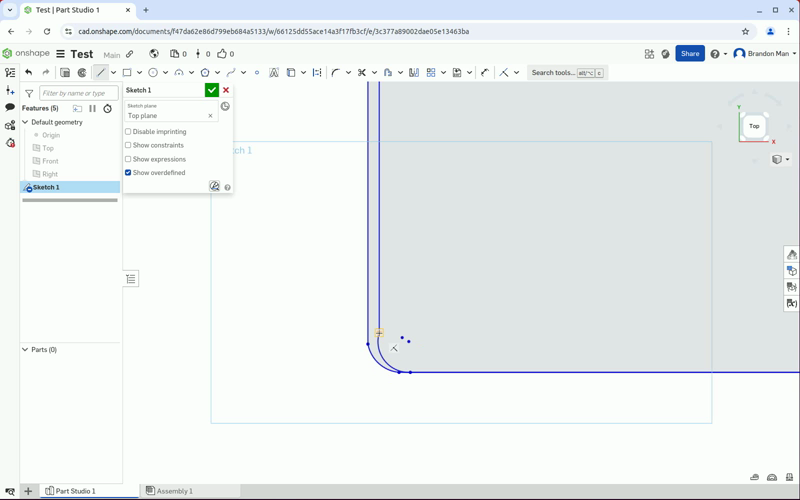
scroll(-6)
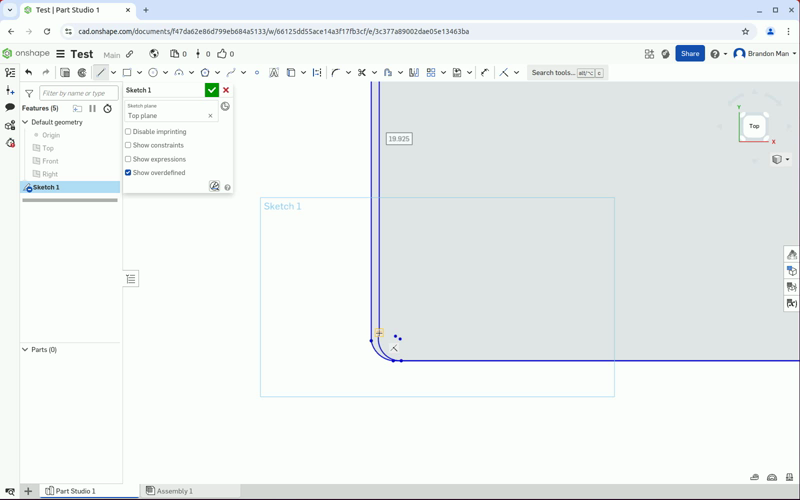
scroll(-6)
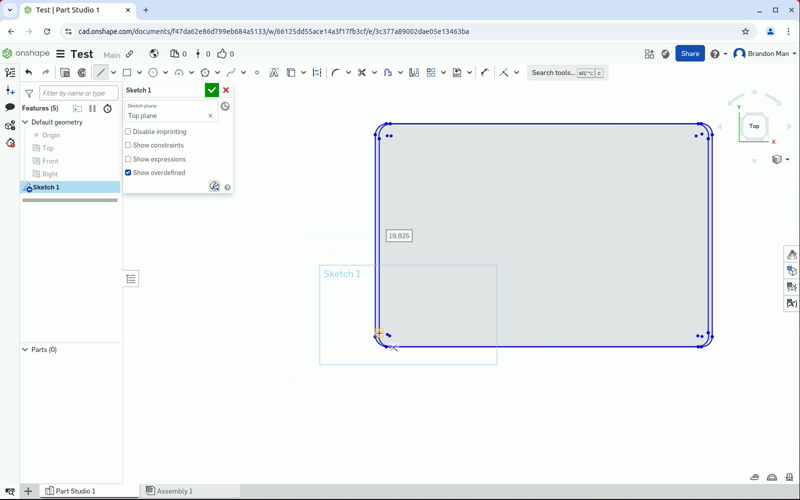
scroll(-6)
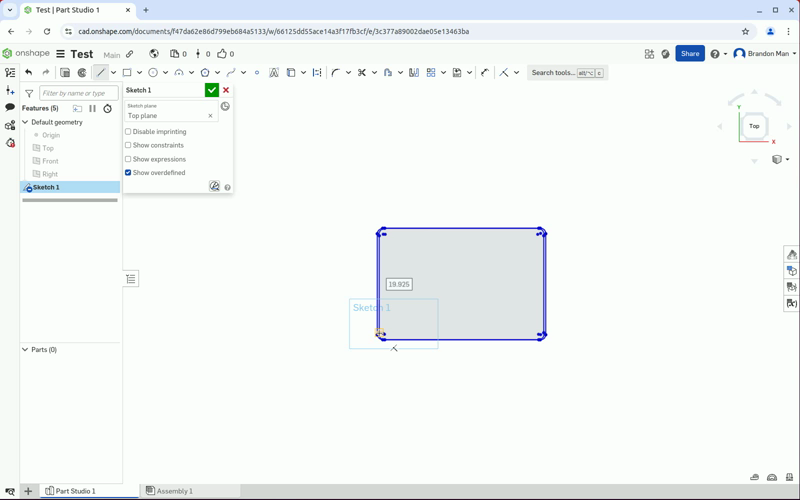
key(esc)
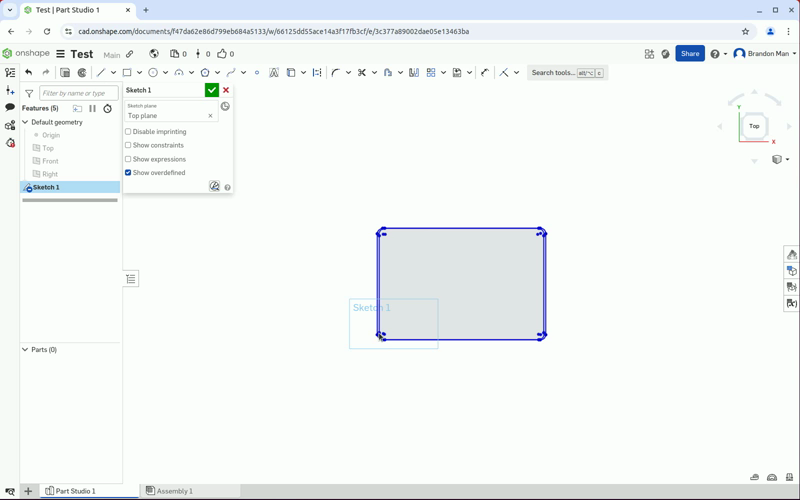
mouse_move(378, 320)
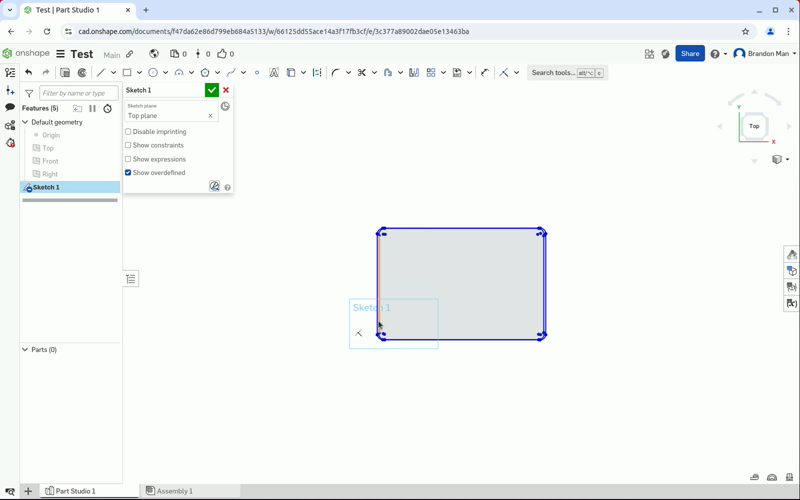
scroll(6)
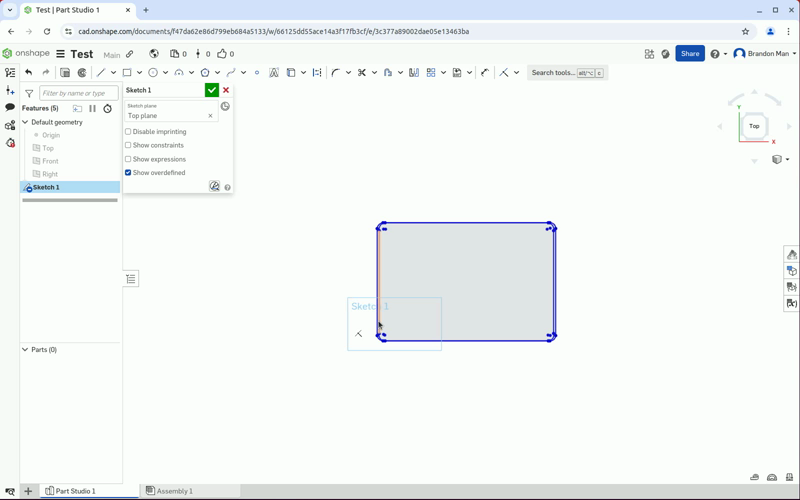
scroll(6)
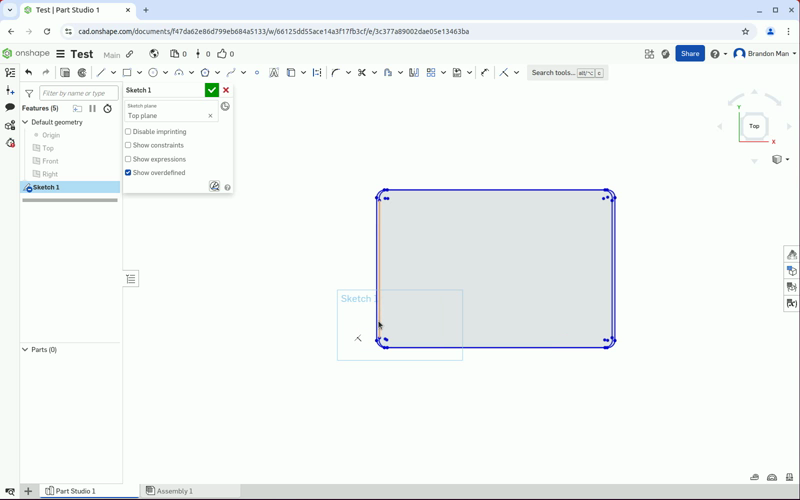
scroll(6)
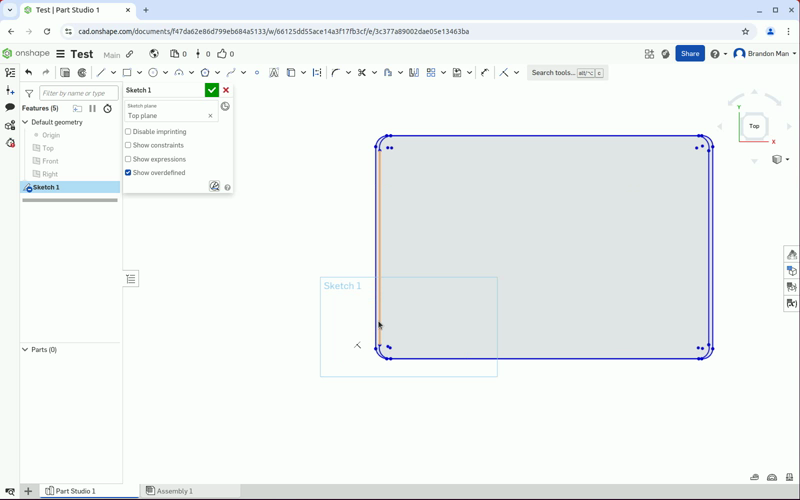
scroll(6)
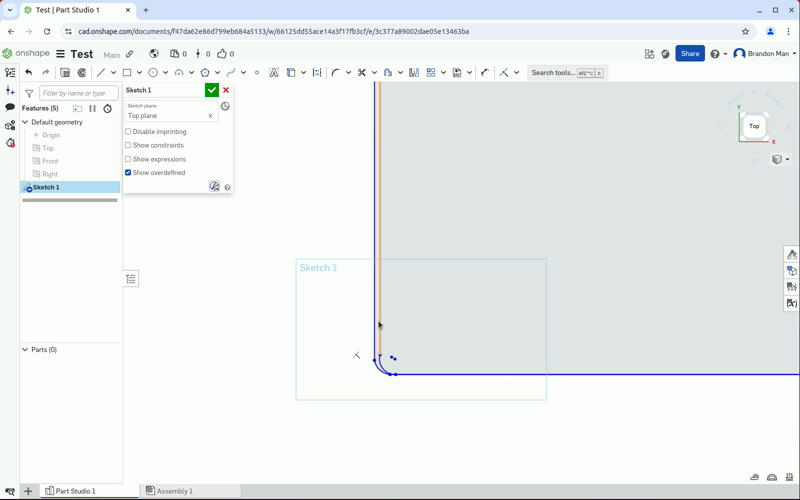
scroll(6)
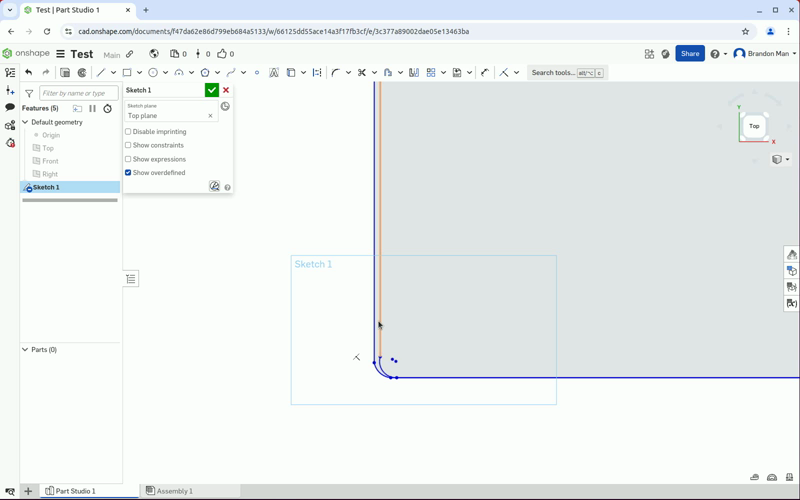
scroll(6)
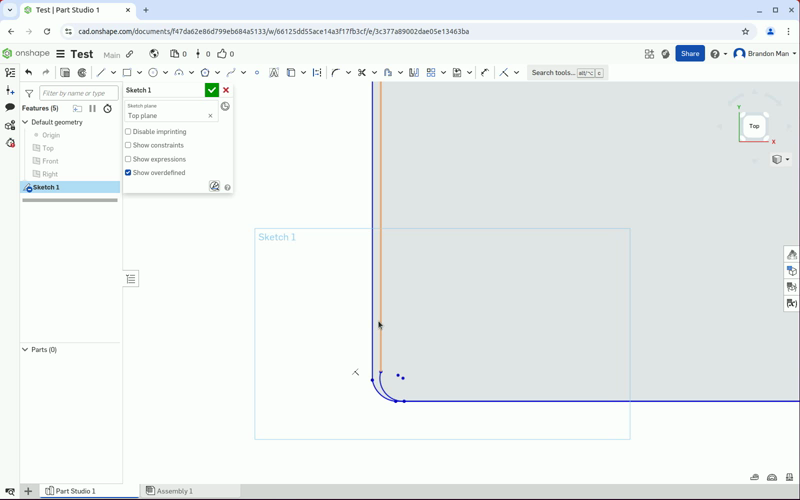
scroll(6)
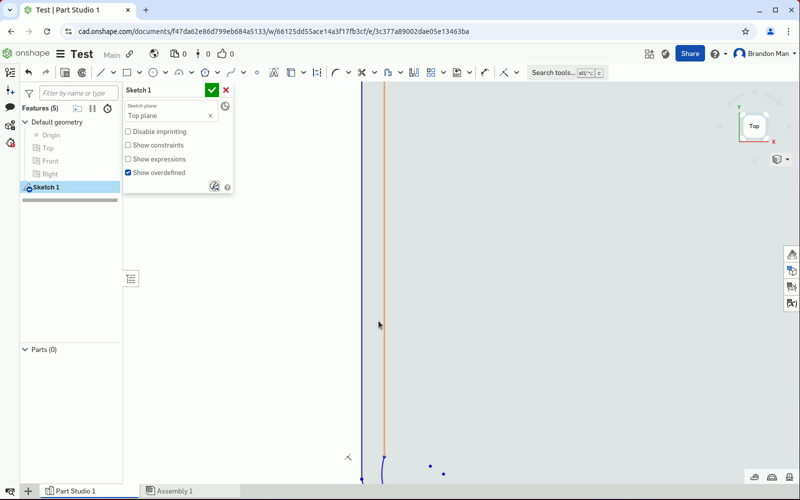
click(378, 320)
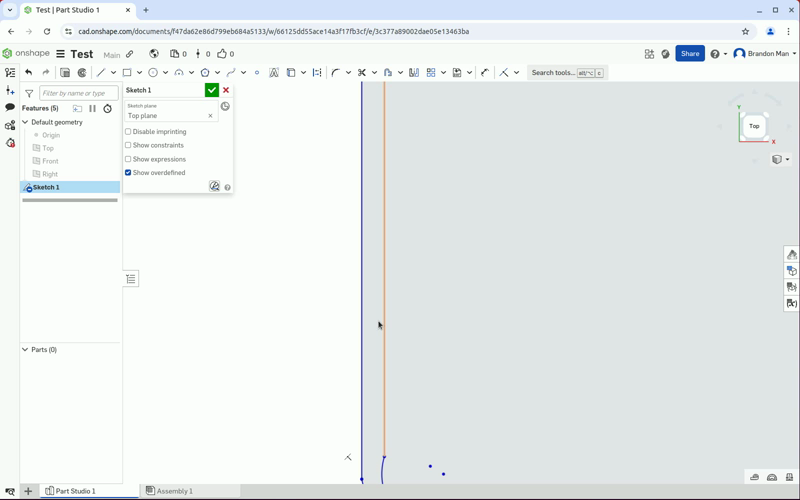
scroll(-6)
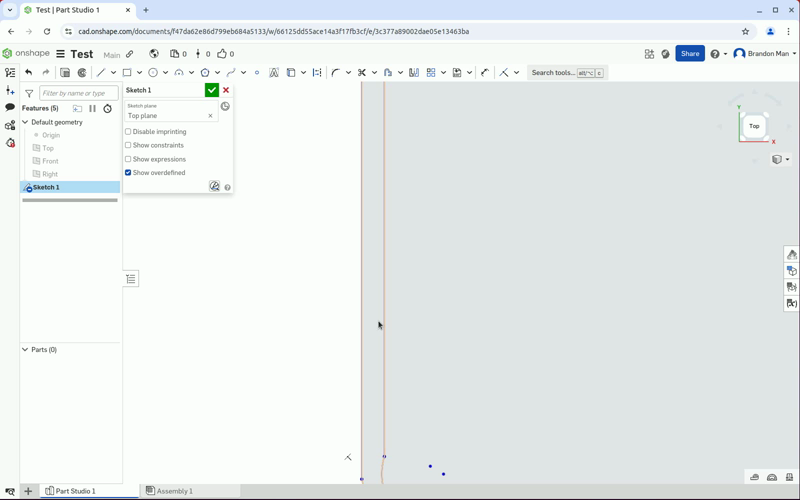
scroll(-6)
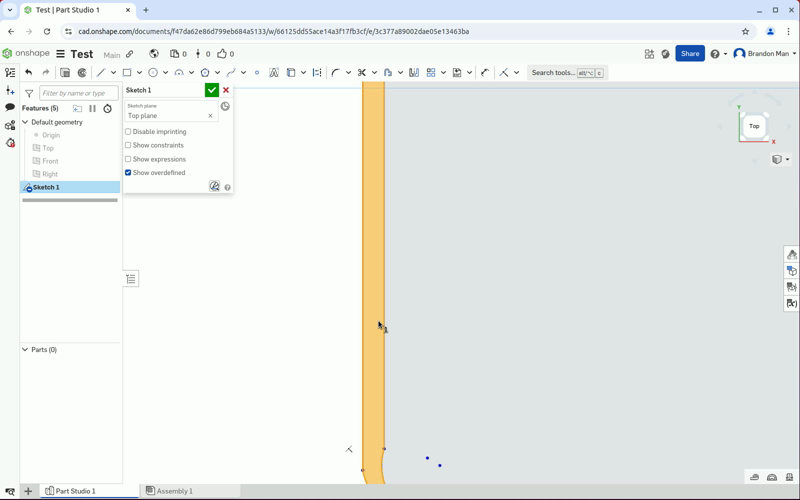
scroll(-6)
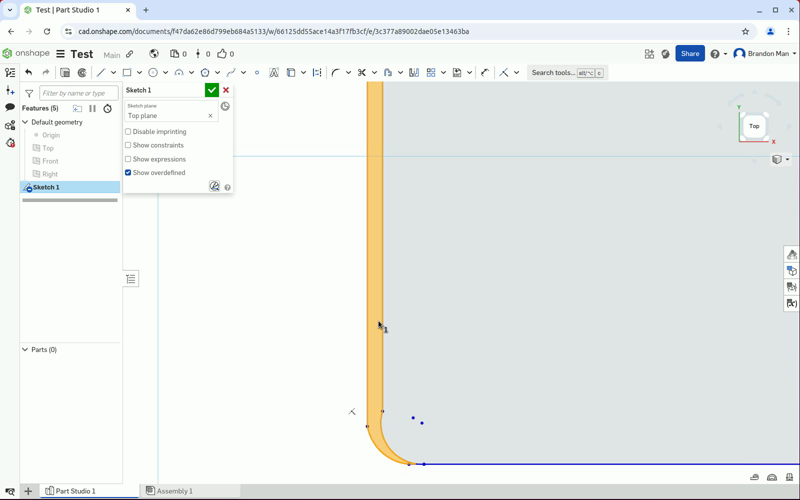
scroll(-6)
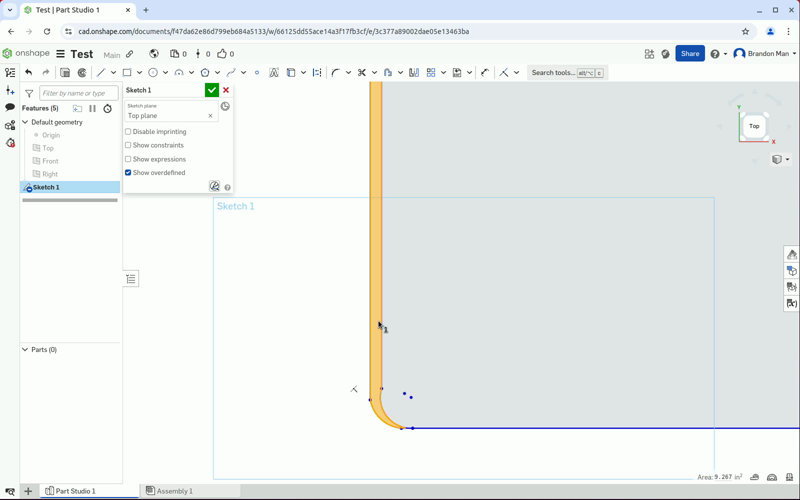
scroll(-6)
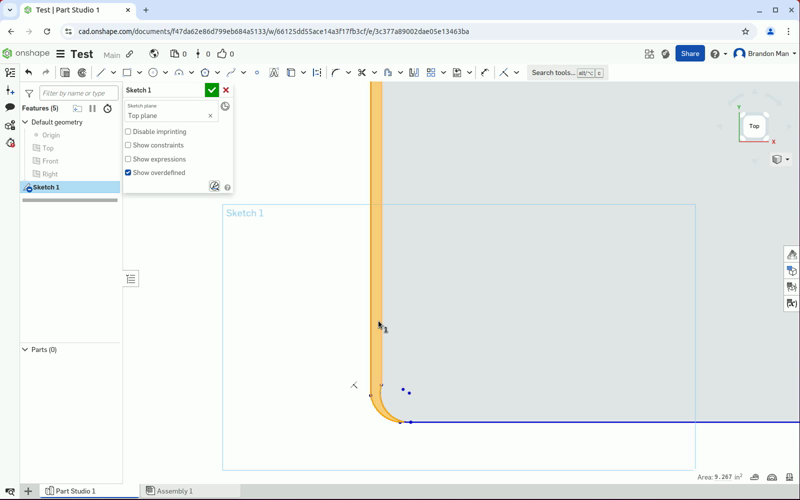
scroll(-6)
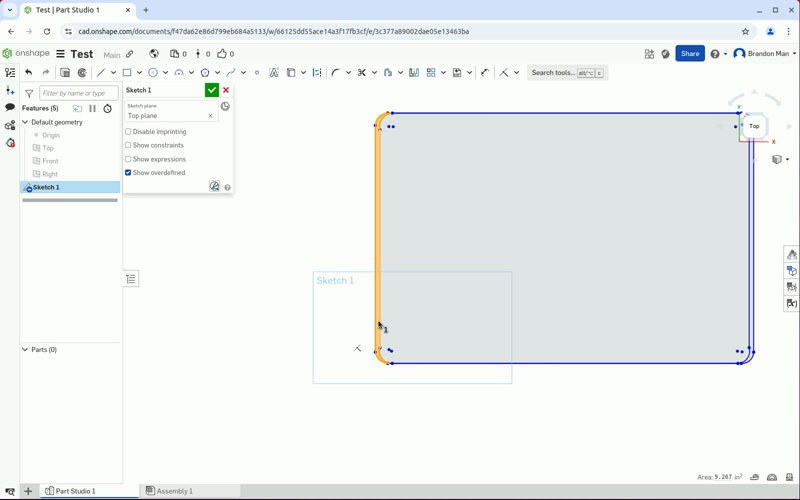
scroll(-6)
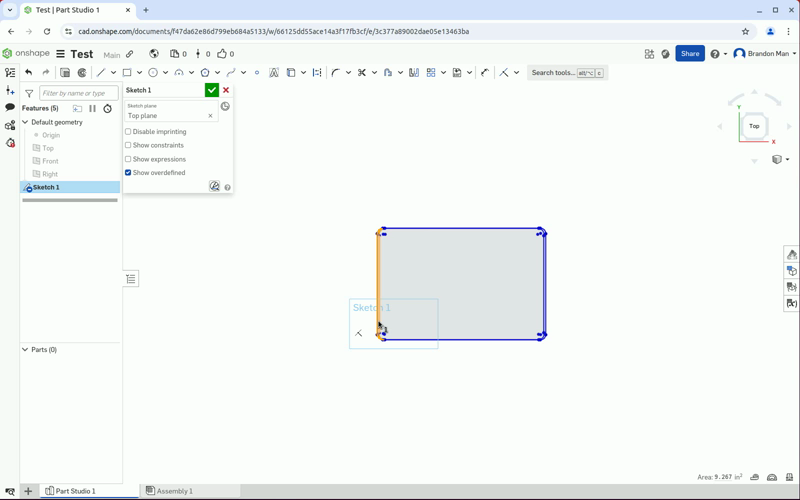
mouse_move(73, 352)
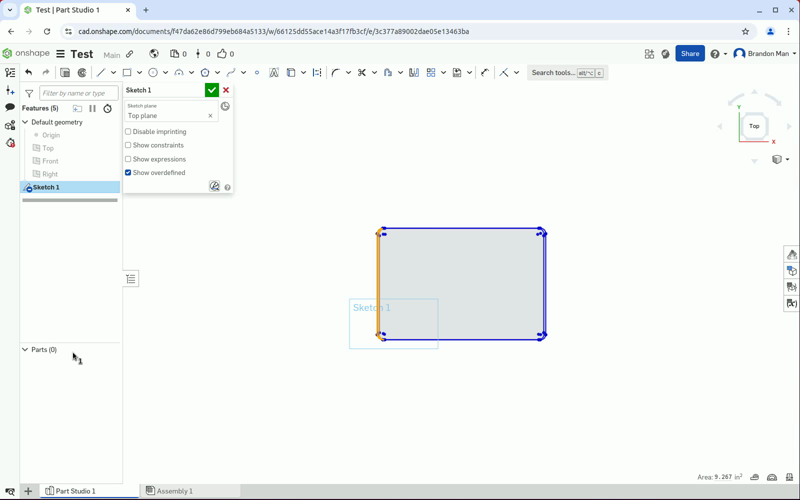
key(shift+y)
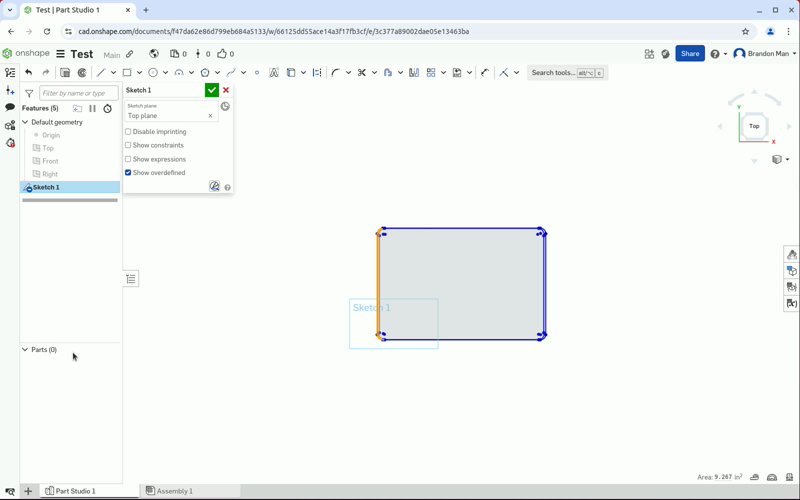
key(shift+e)
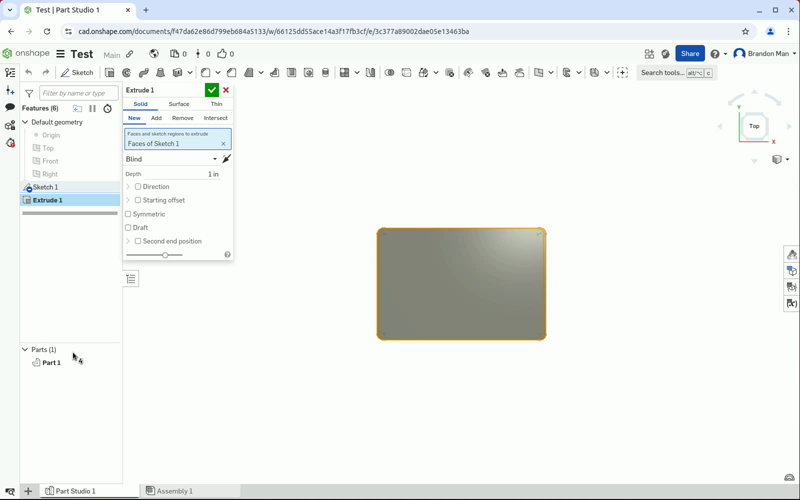
mouse_move(143, 106)
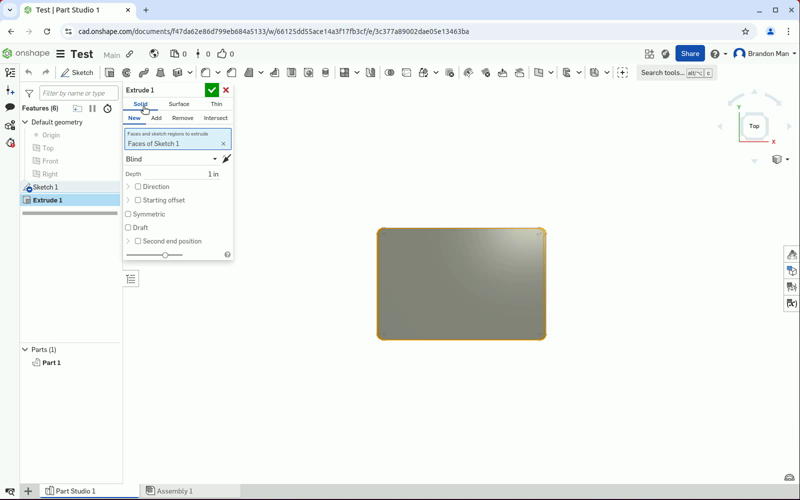
click(143, 106)
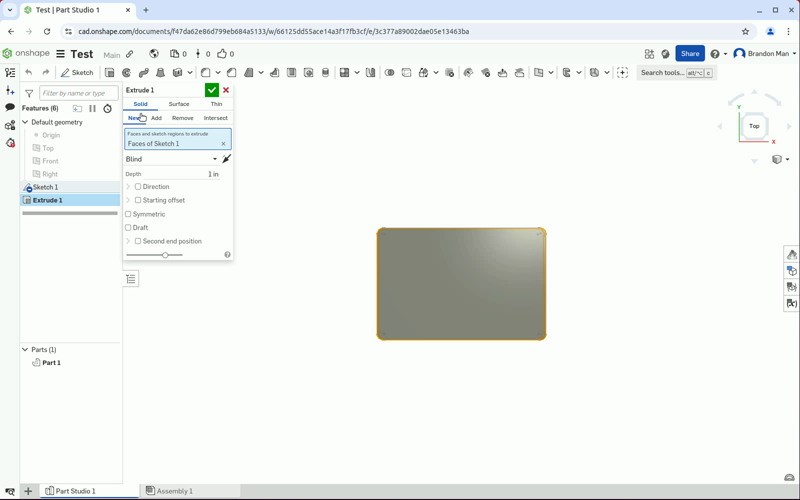
mouse_move(137, 120)
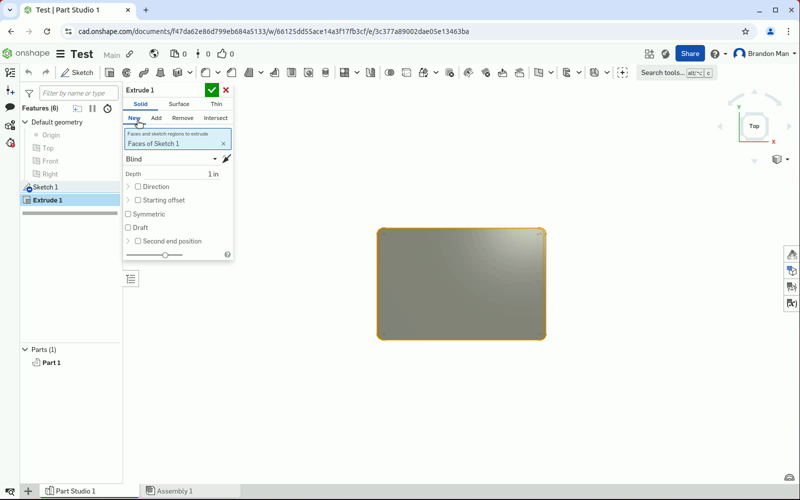
click(137, 120)
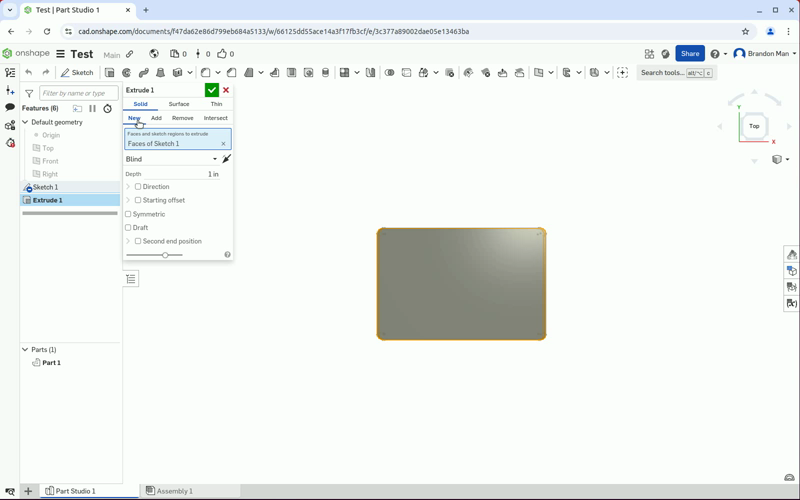
key(tab, 4)
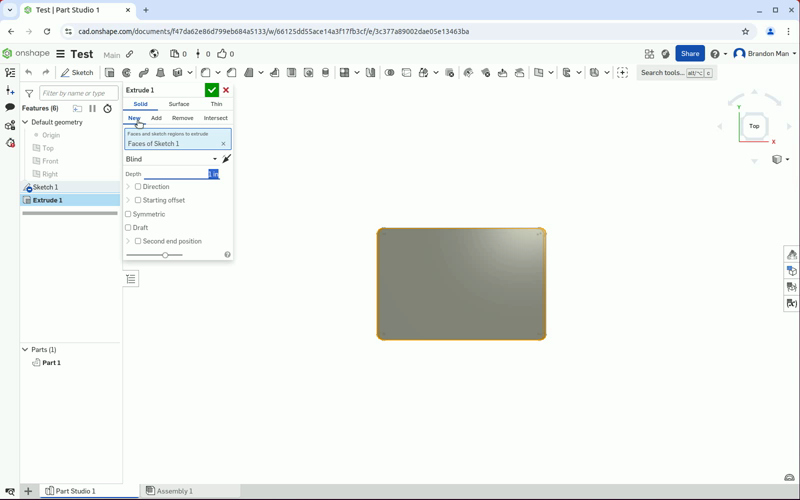
text(23.108)
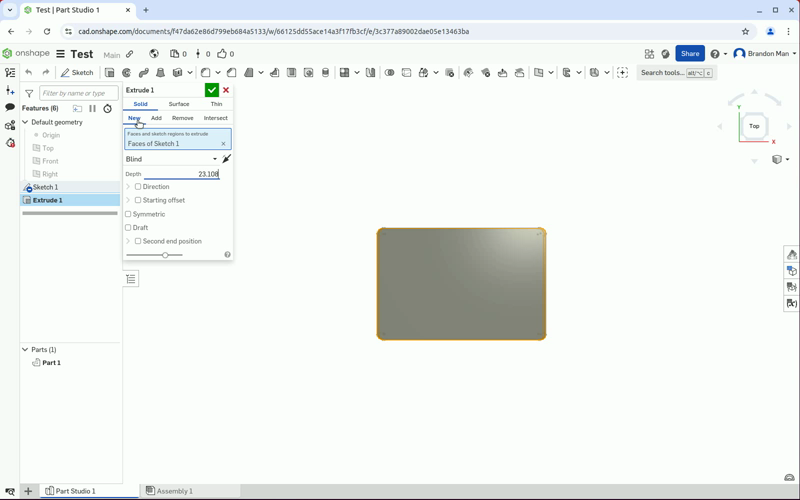
key(enter)
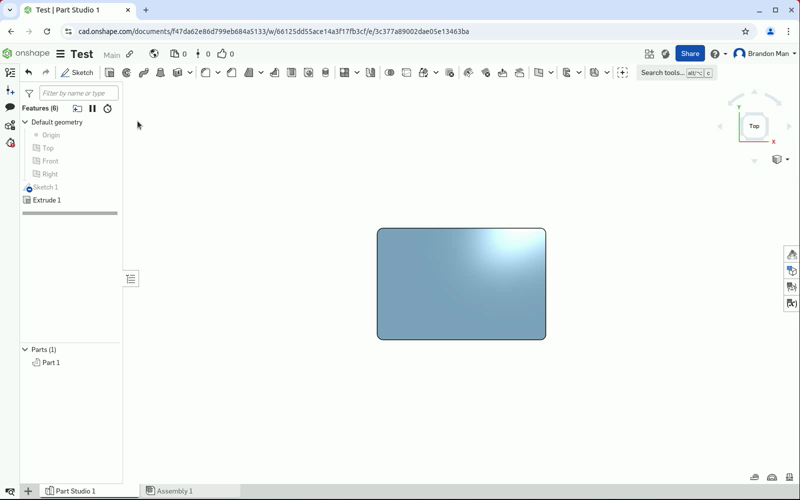
key(shift+h)
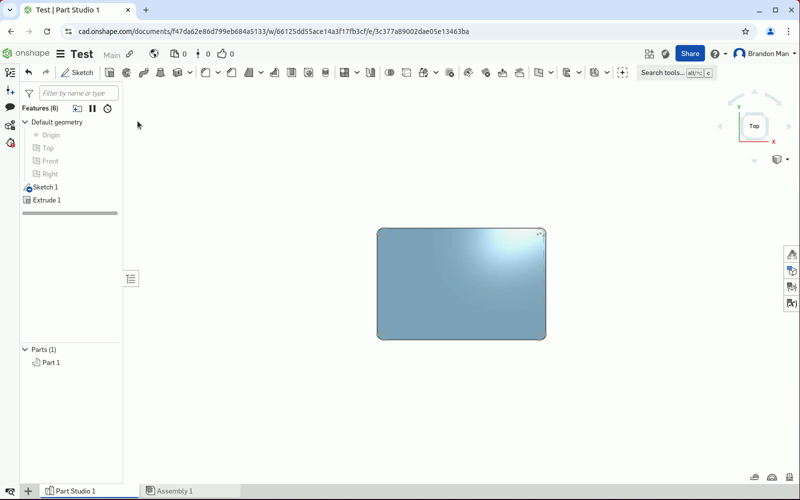
key(shift+h)
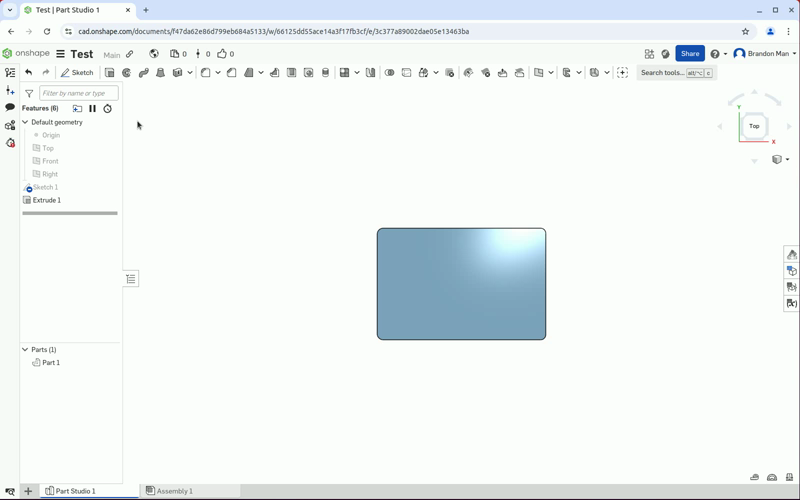
mouse_move(73, 189)
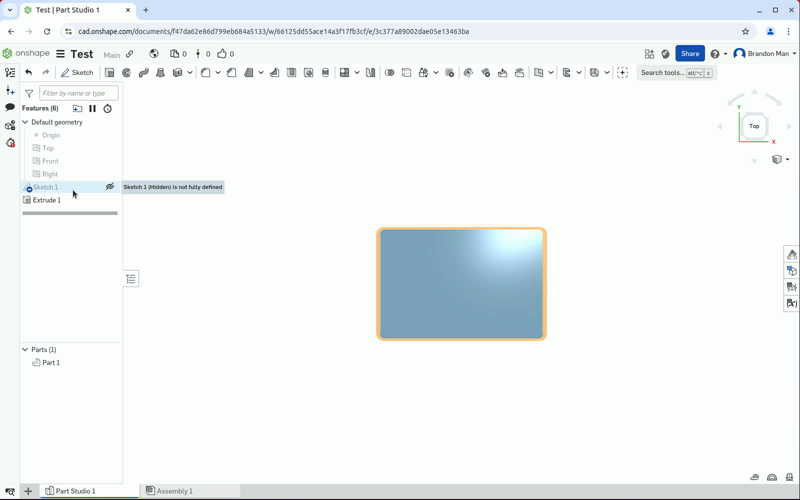
click(73, 189)
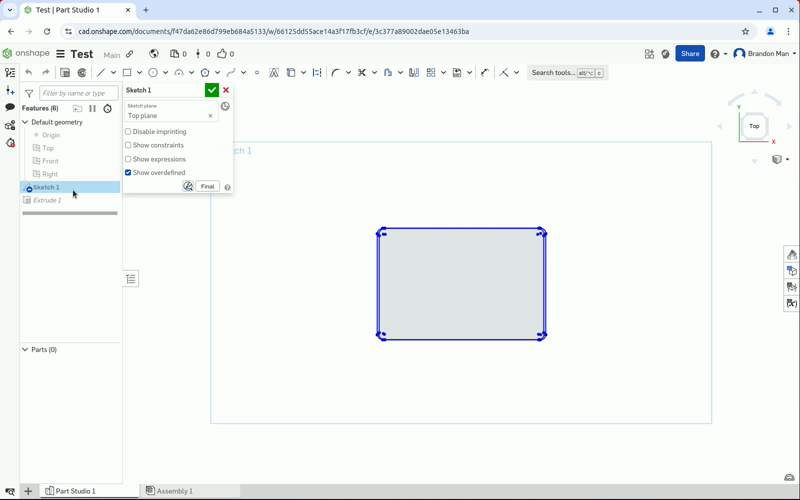
mouse_move(229, 92)
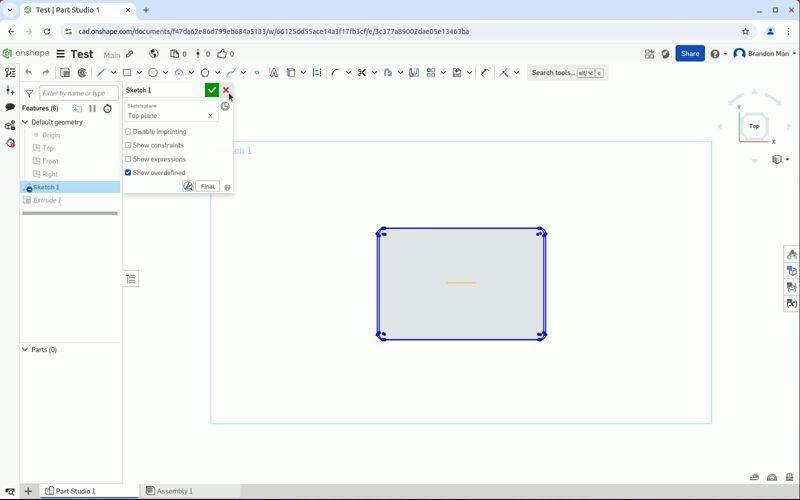
click(229, 92)
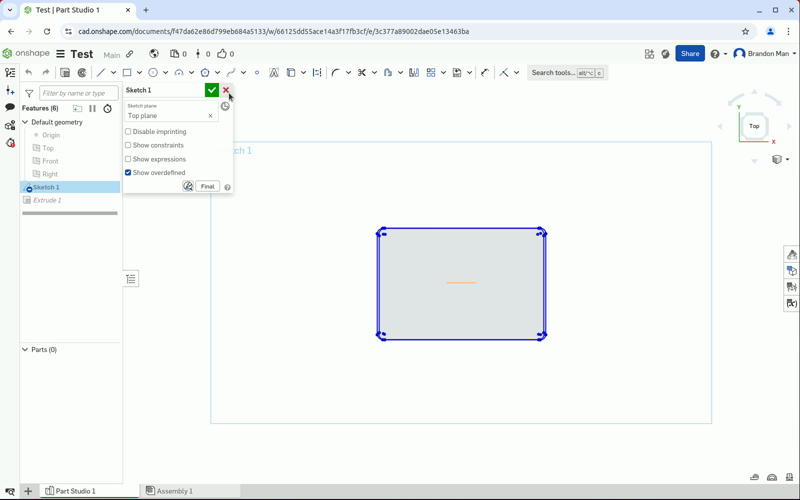
key(shift+s)
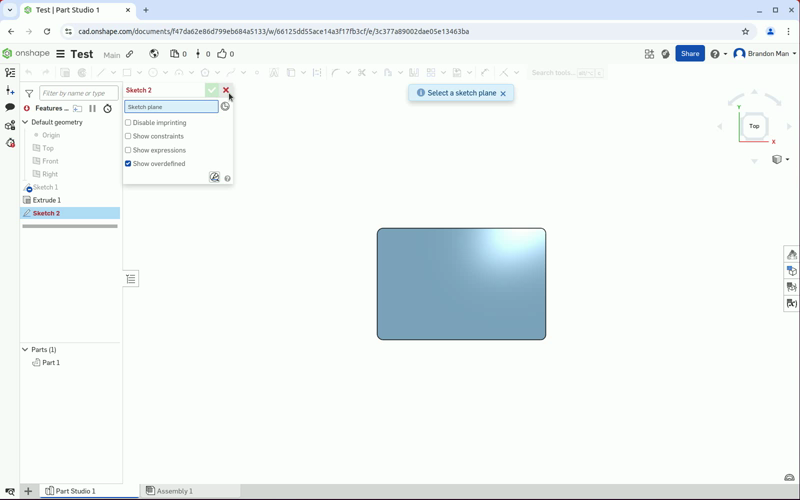
mouse_move(73, 150)
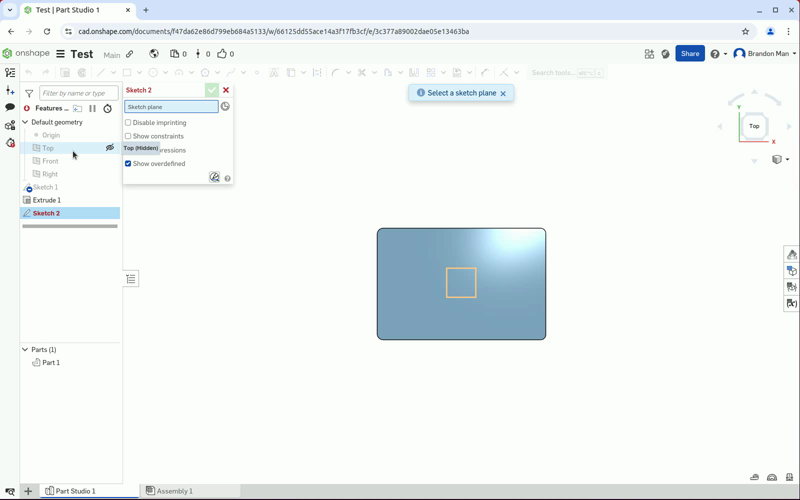
click(73, 150)
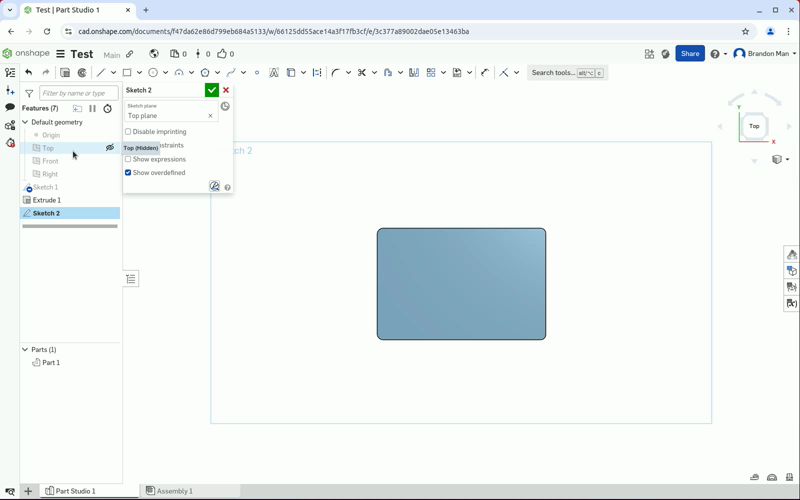
mouse_move(73, 352)
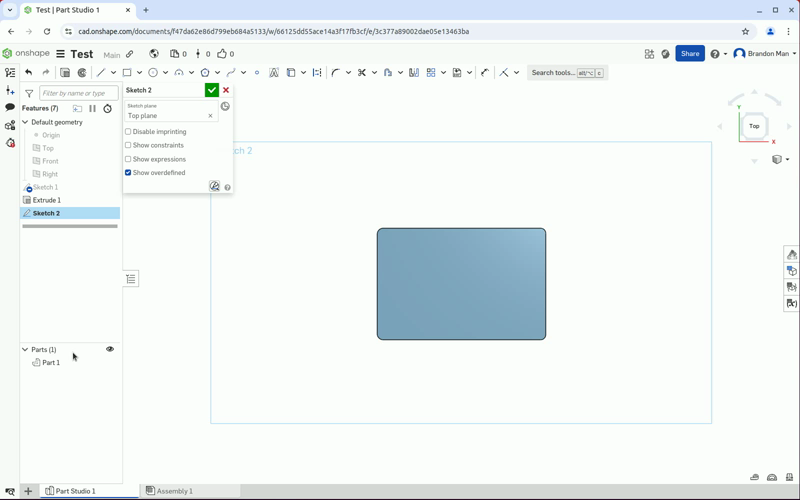
key(y)
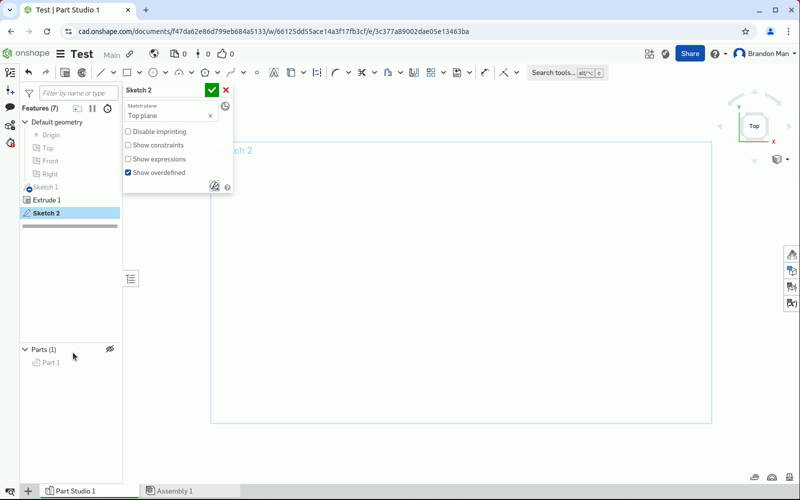
key(a)
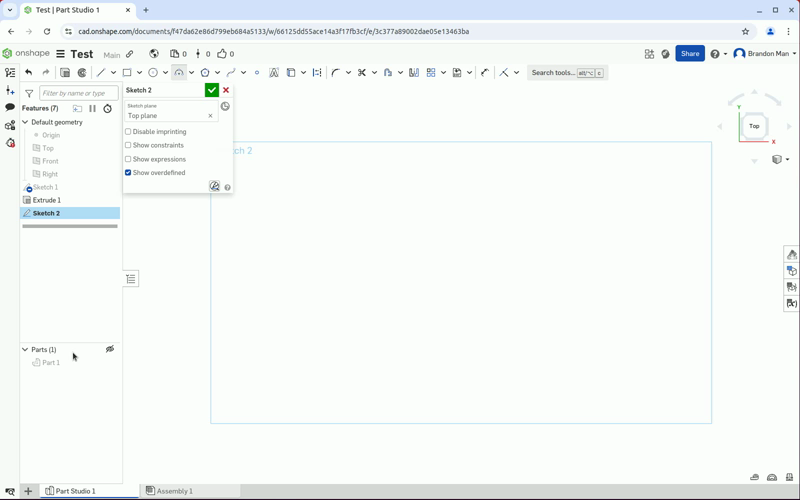
key_down(shift)
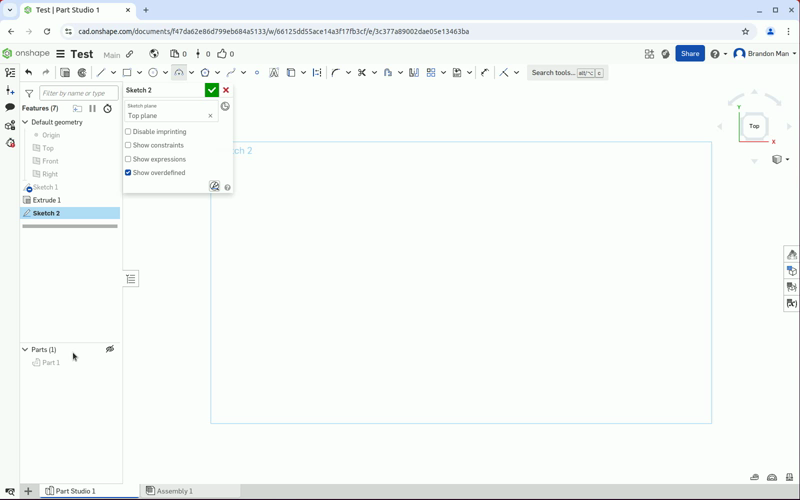
mouse_move(378, 333)
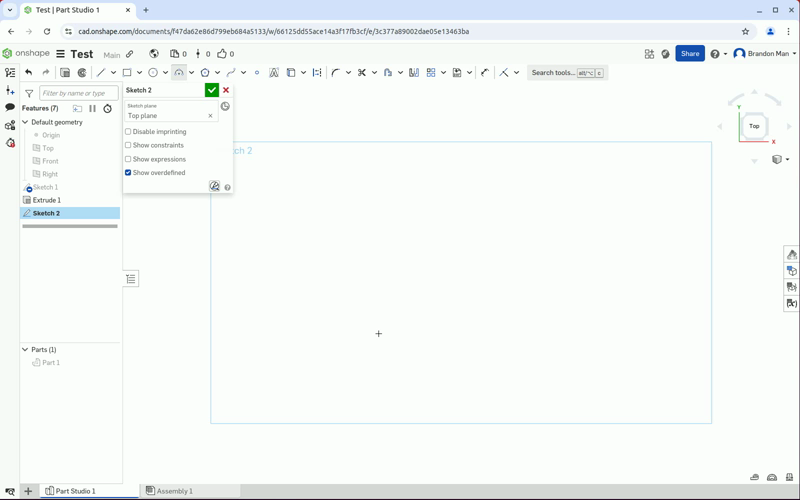
click(378, 333)
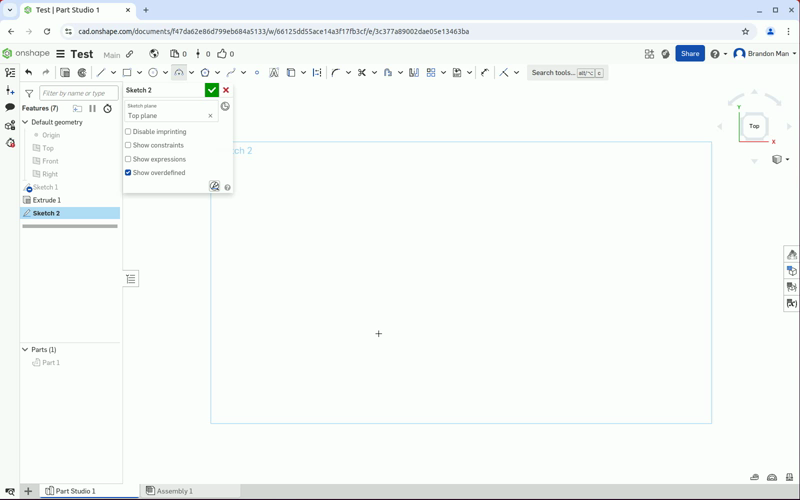
key_up(shift)
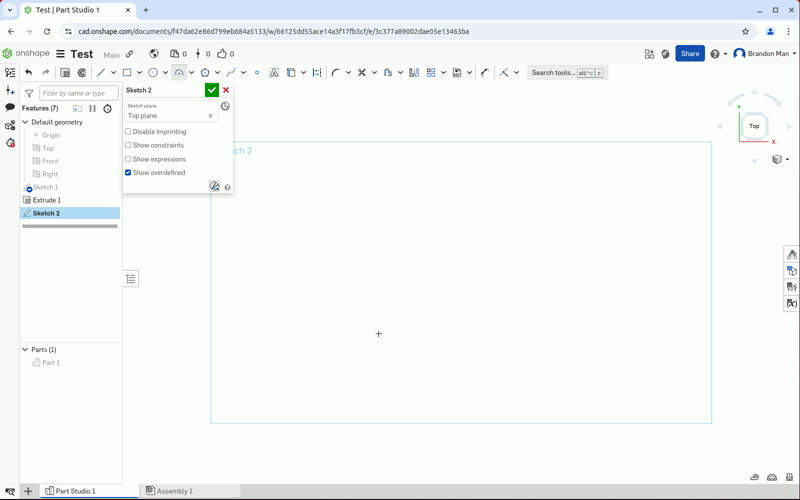
key_down(shift)
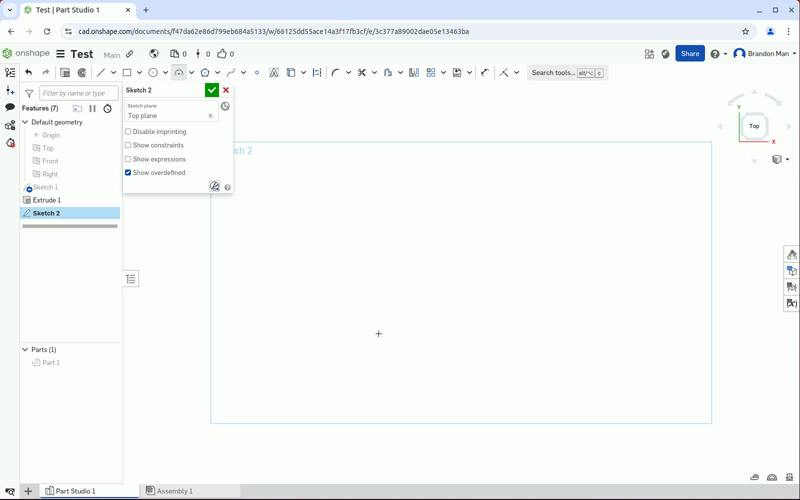
mouse_move(383, 338)
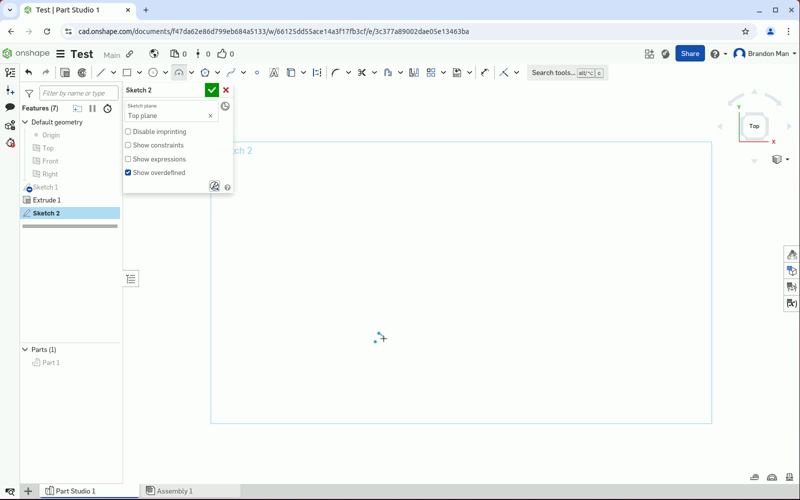
scroll(6)
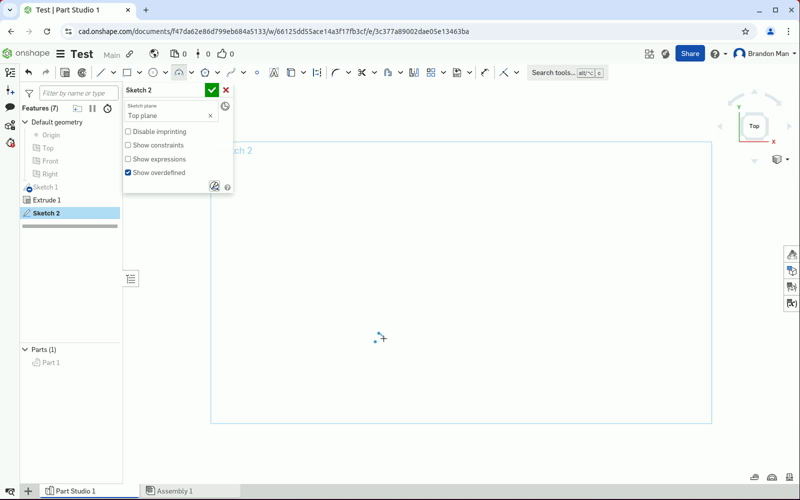
scroll(6)
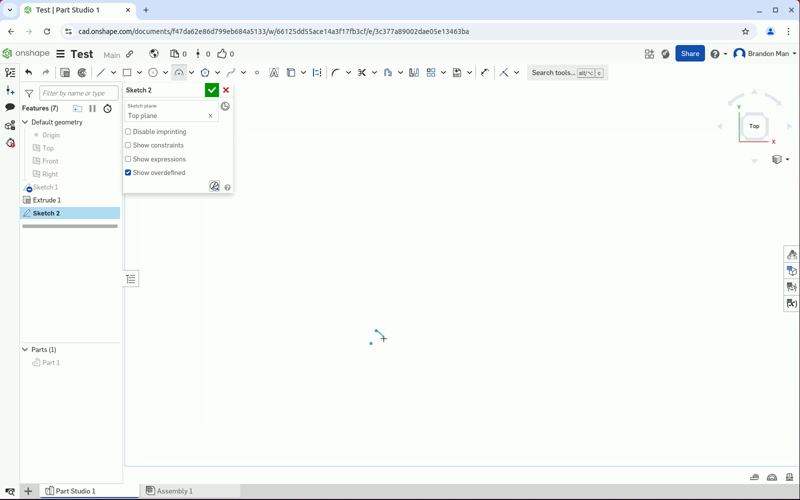
scroll(6)
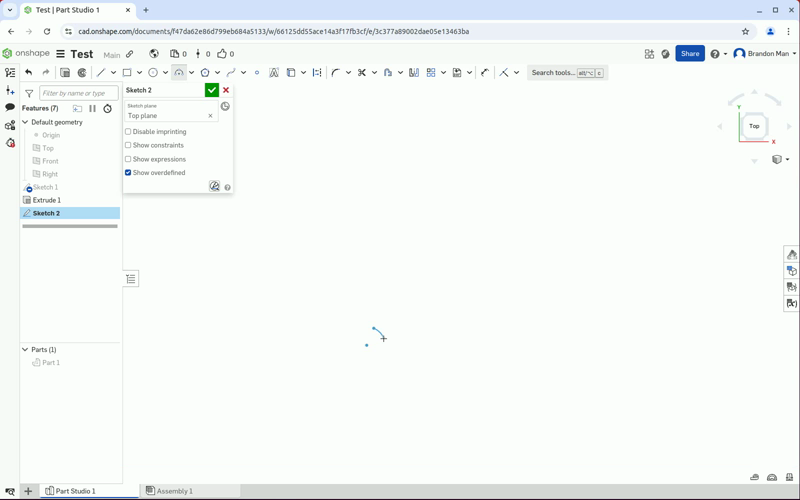
scroll(6)
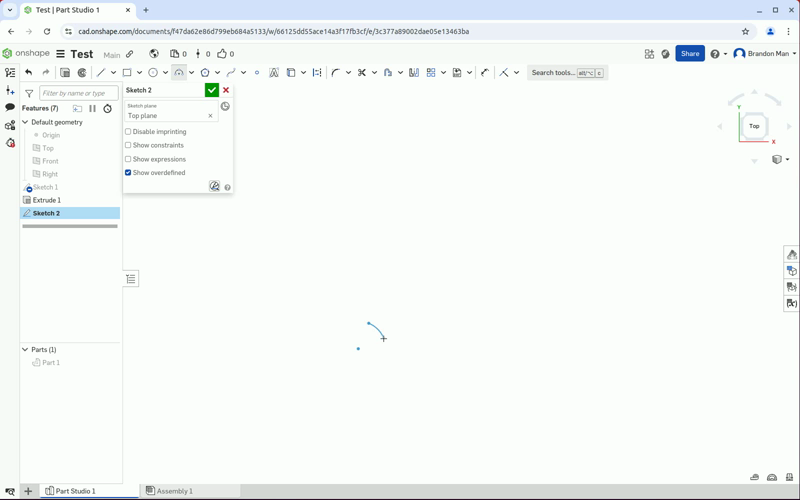
scroll(6)
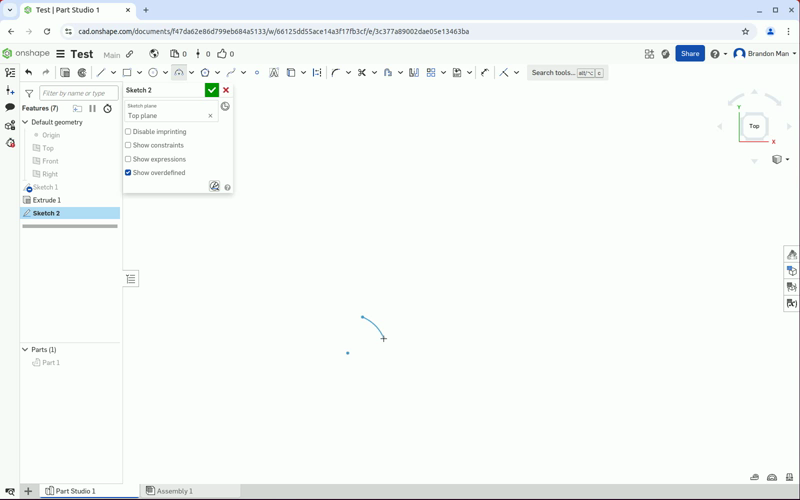
scroll(6)
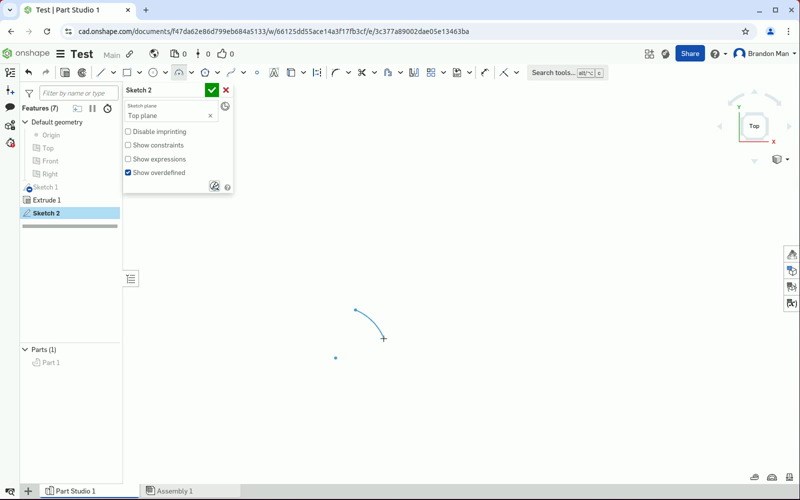
scroll(6)
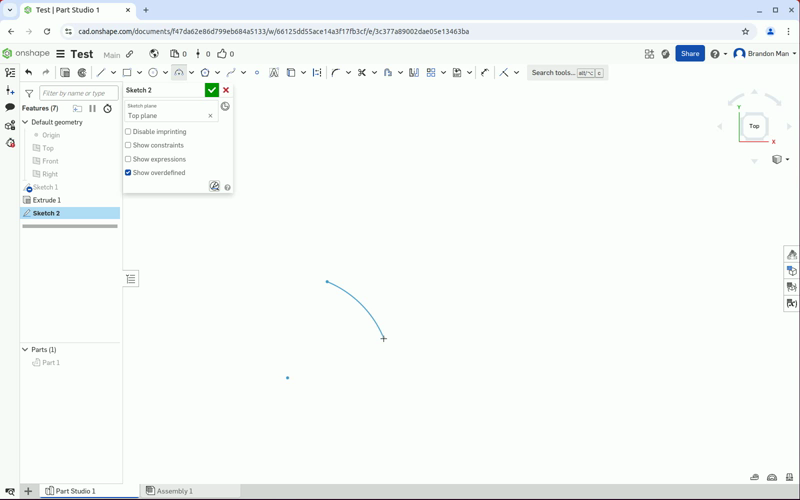
click(383, 338)
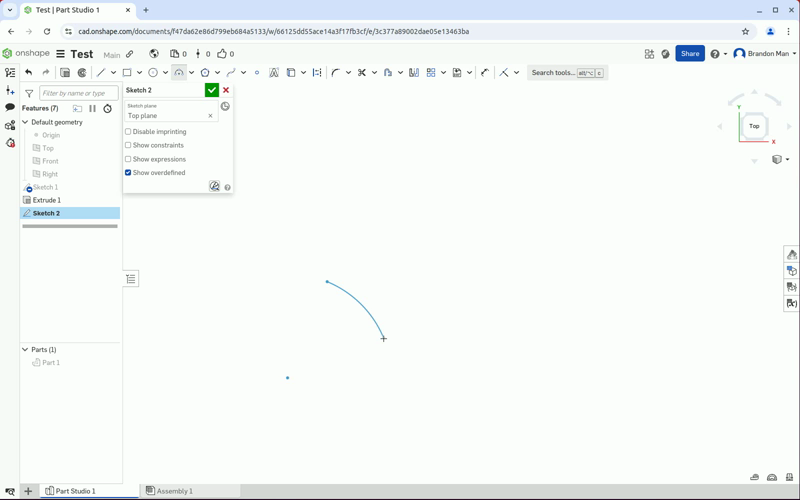
scroll(-6)
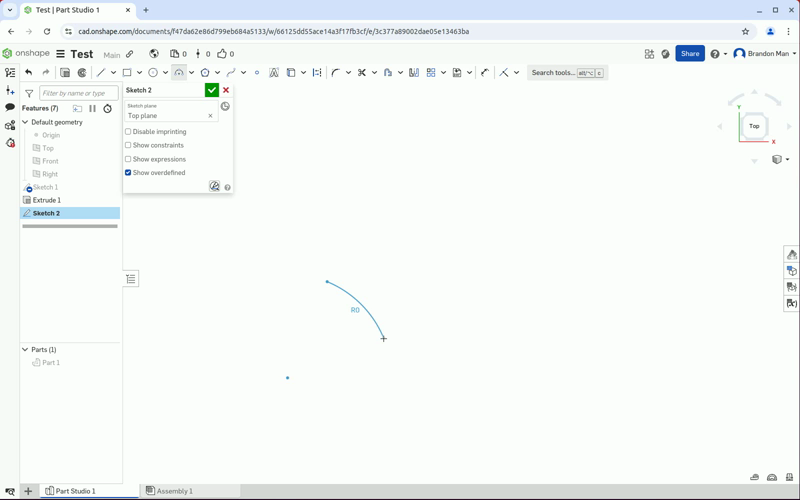
scroll(-6)
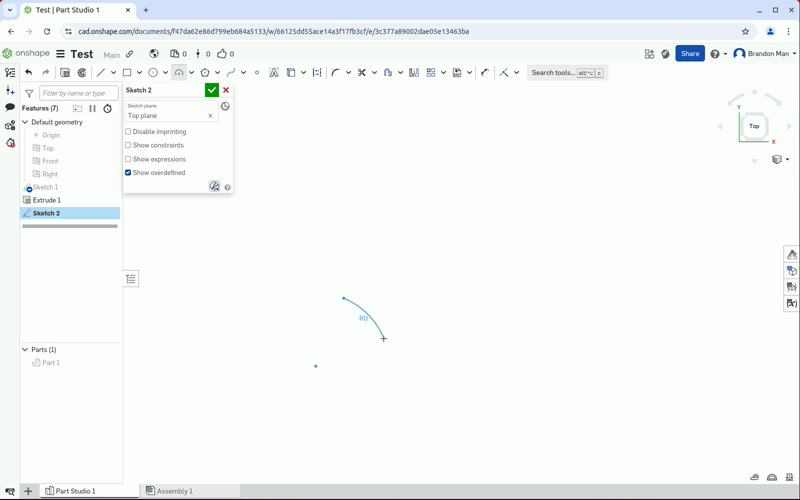
scroll(-6)
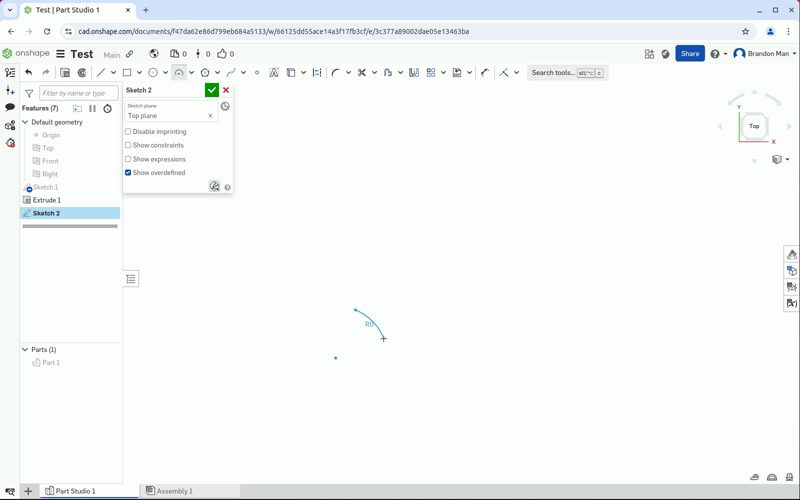
scroll(-6)
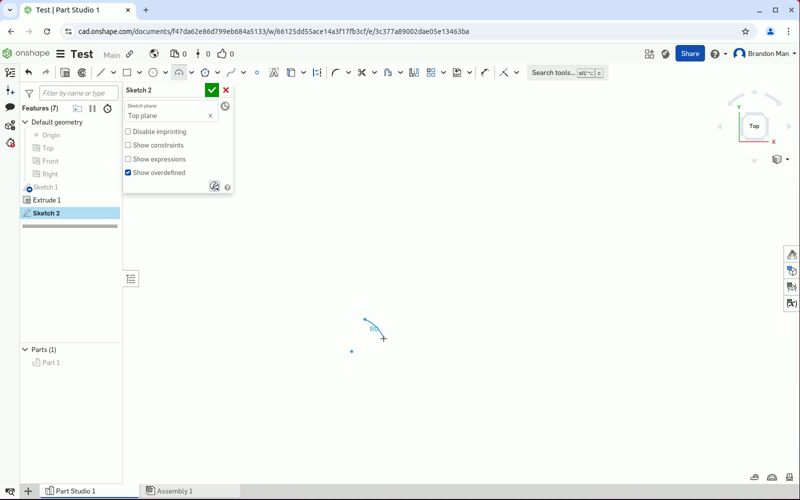
scroll(-6)
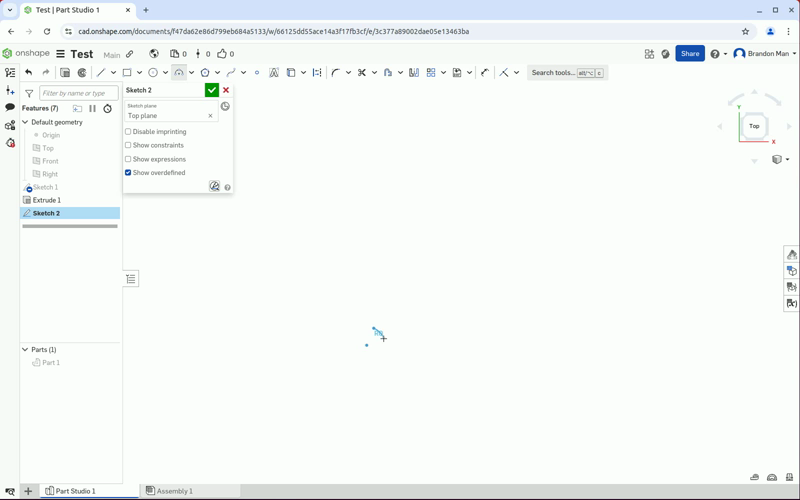
scroll(-6)
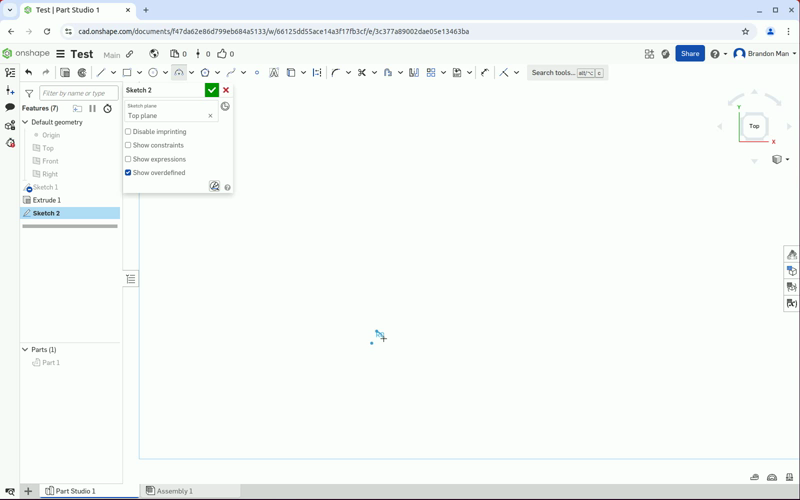
scroll(-6)
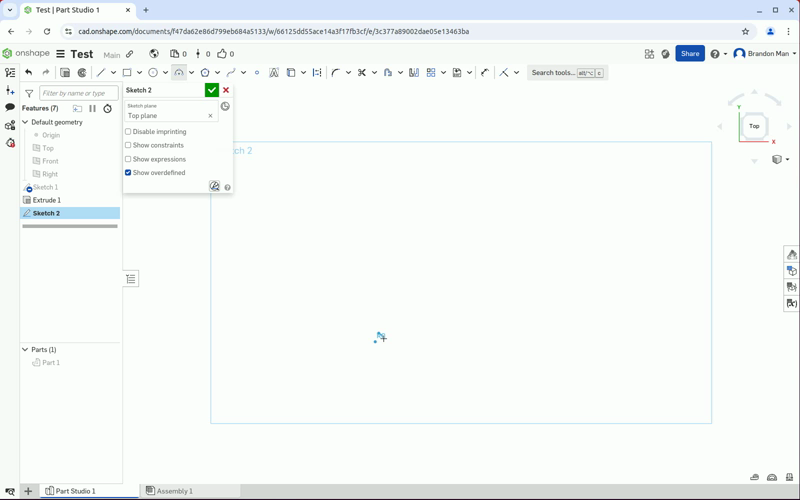
mouse_move(380, 336)
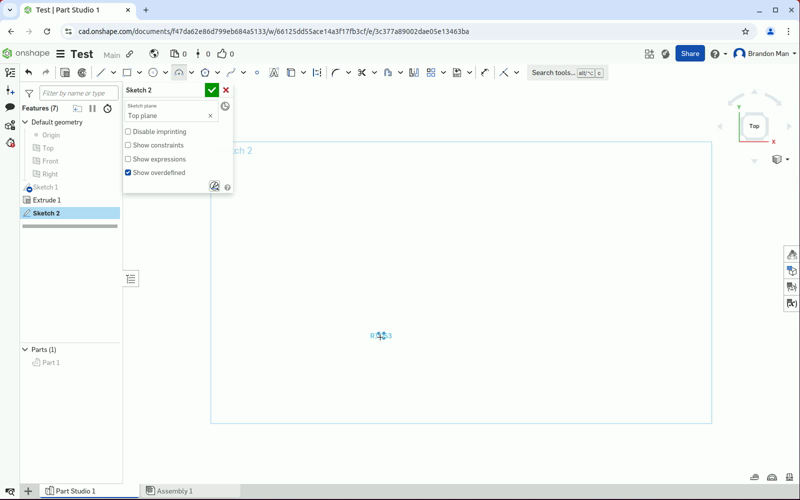
scroll(6)
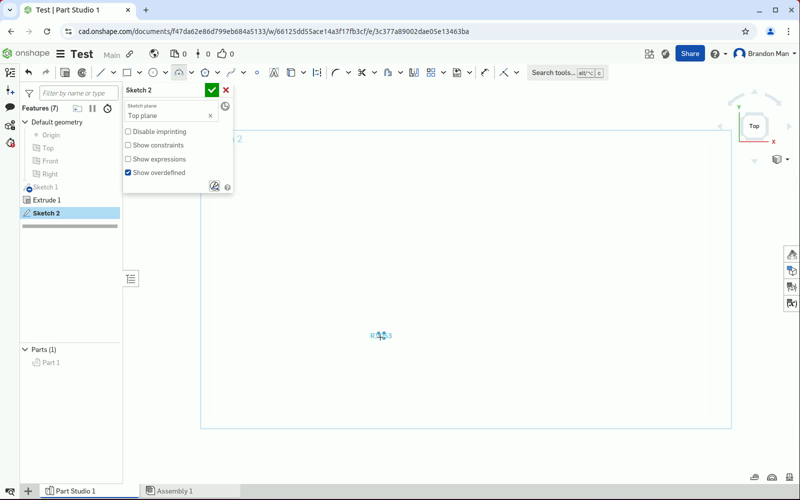
scroll(6)
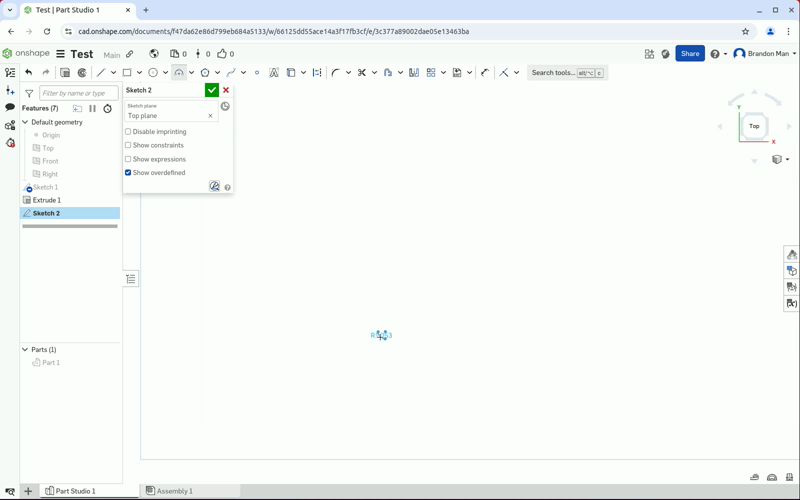
scroll(6)
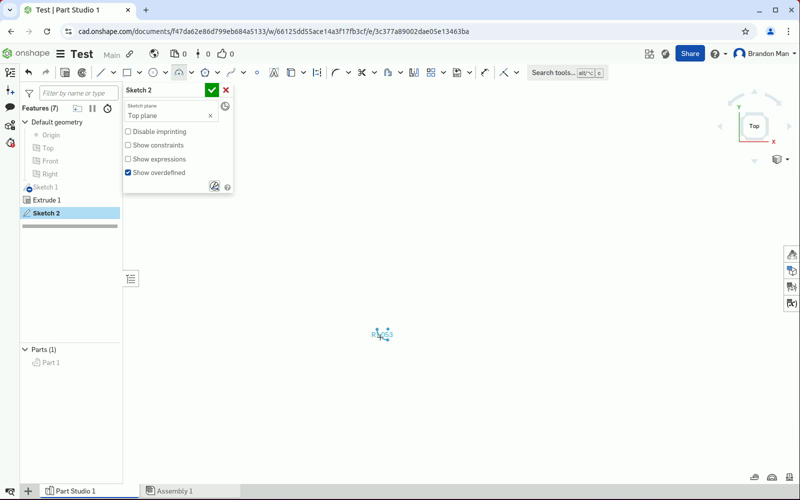
scroll(6)
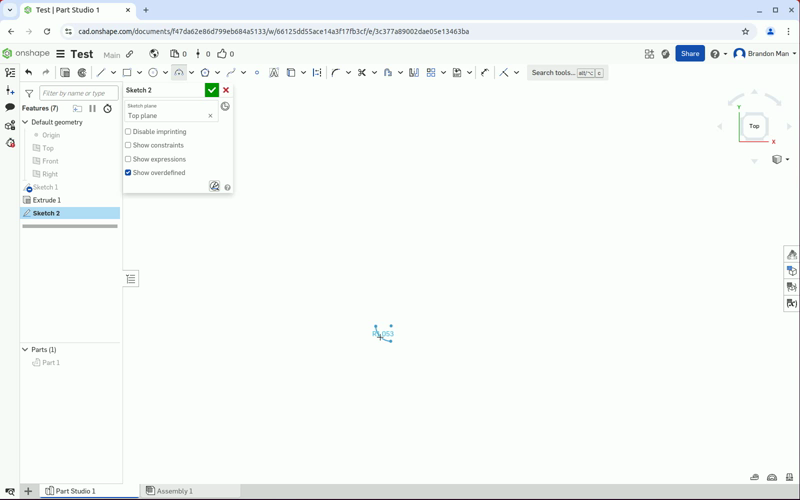
scroll(6)
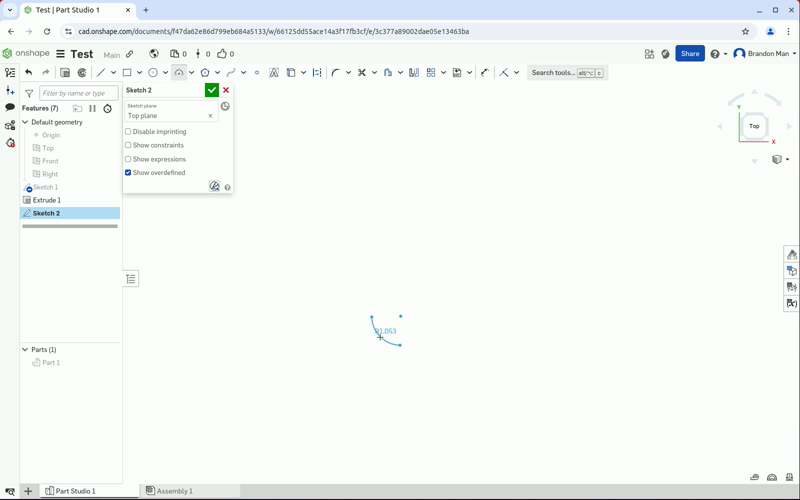
scroll(6)
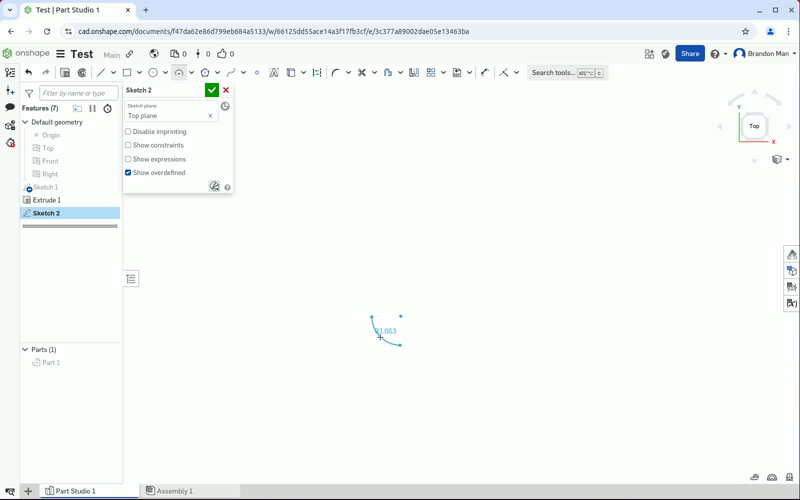
scroll(6)
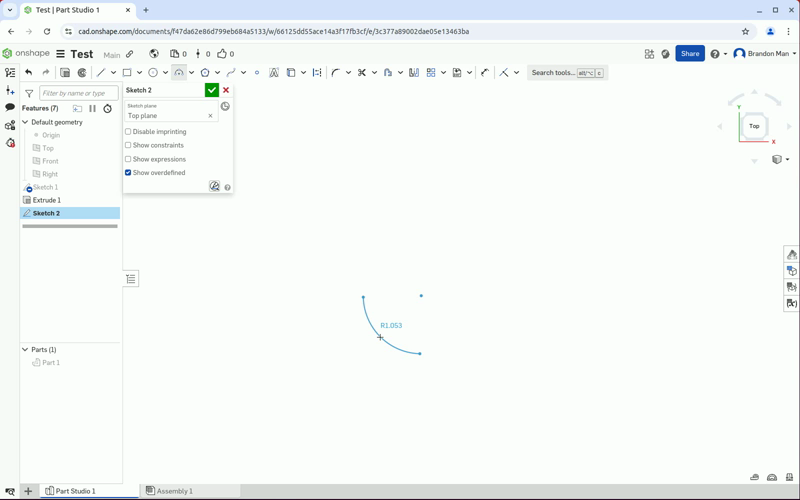
click(380, 336)
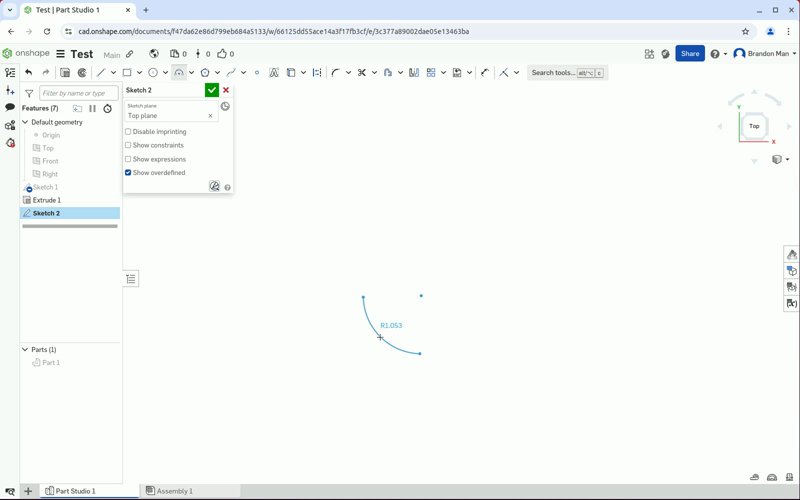
scroll(-6)
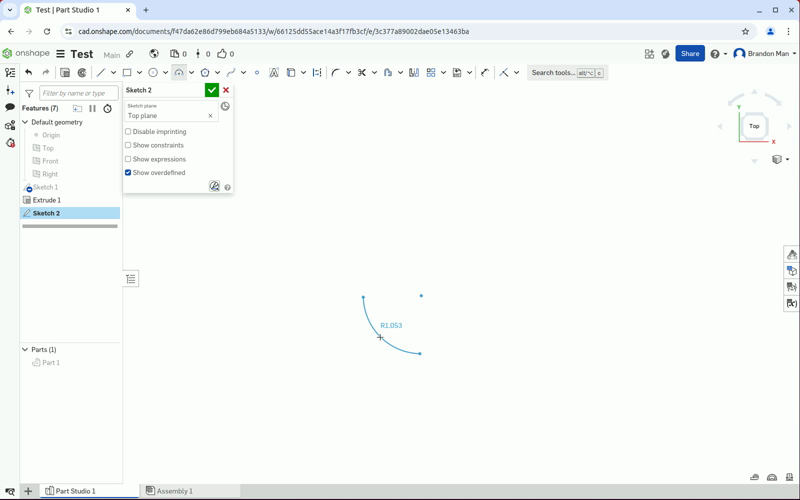
scroll(-6)
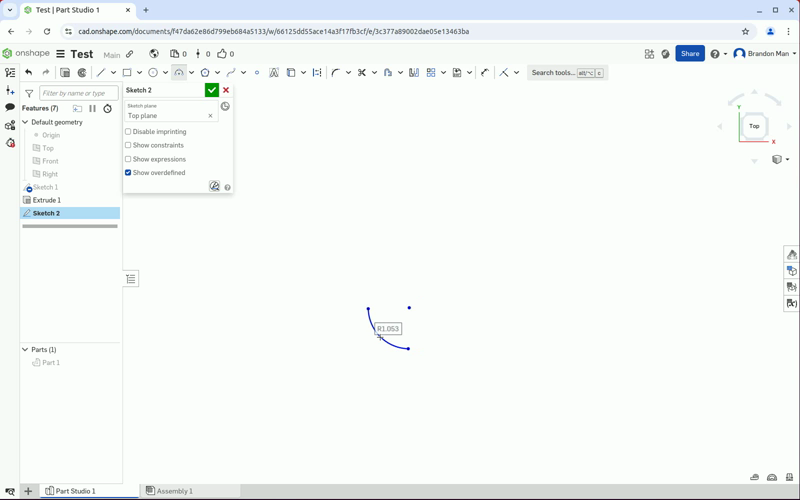
scroll(-6)
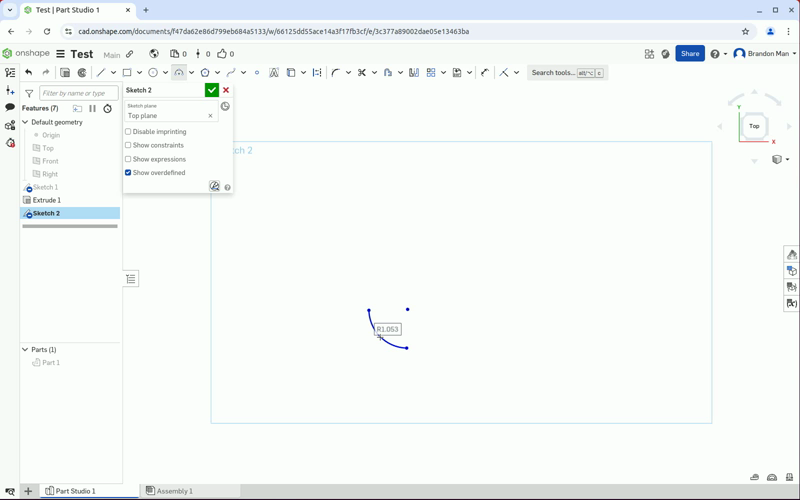
scroll(-6)
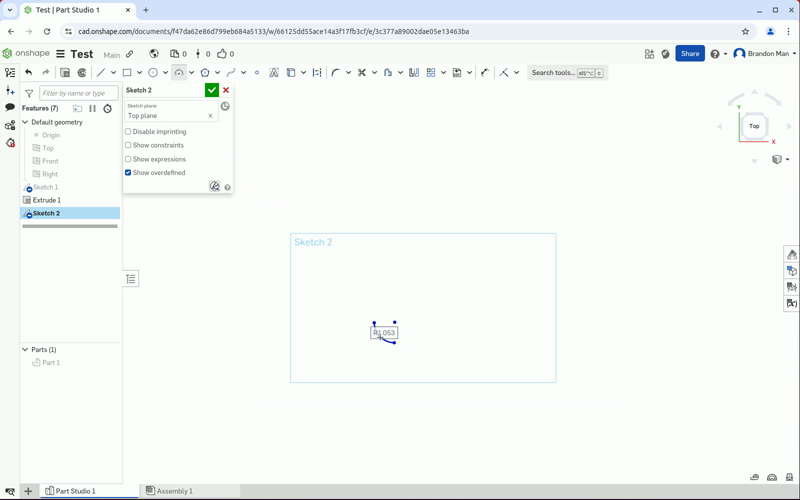
scroll(-6)
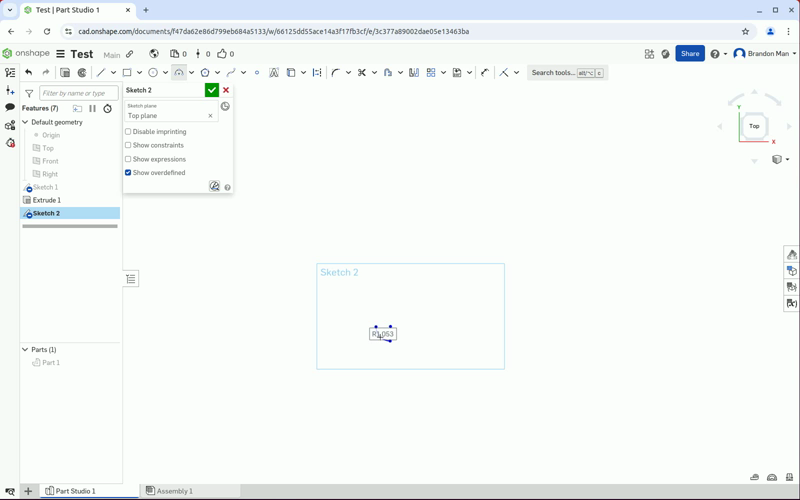
scroll(-6)
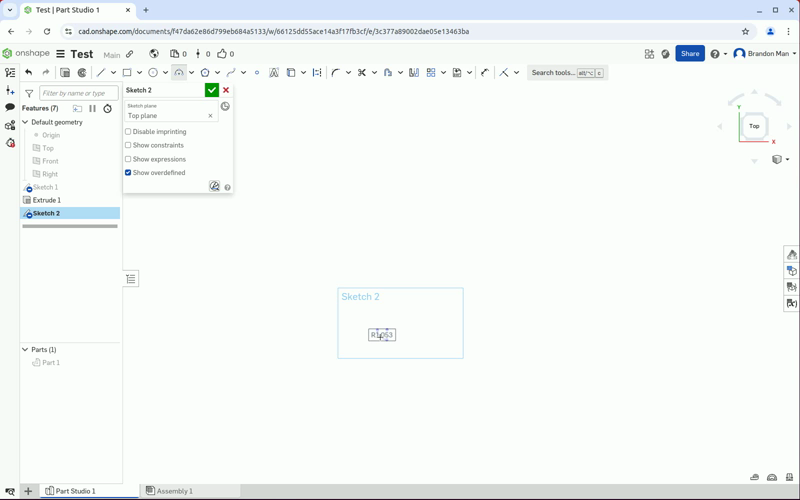
scroll(-6)
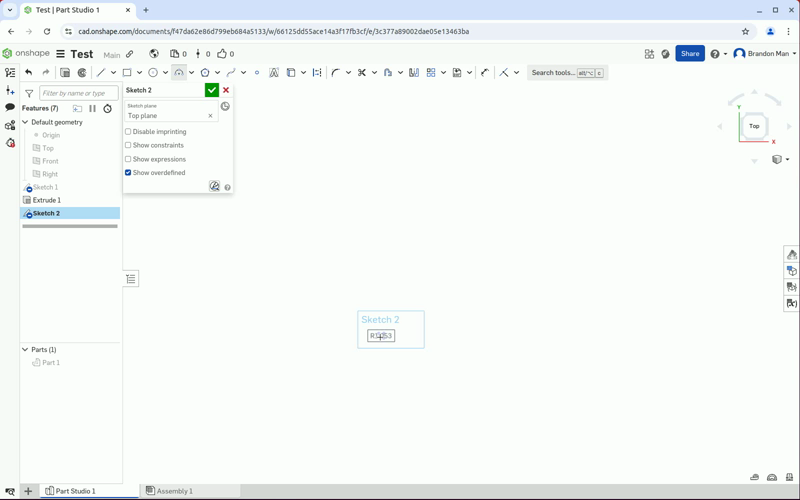
key_up(shift)
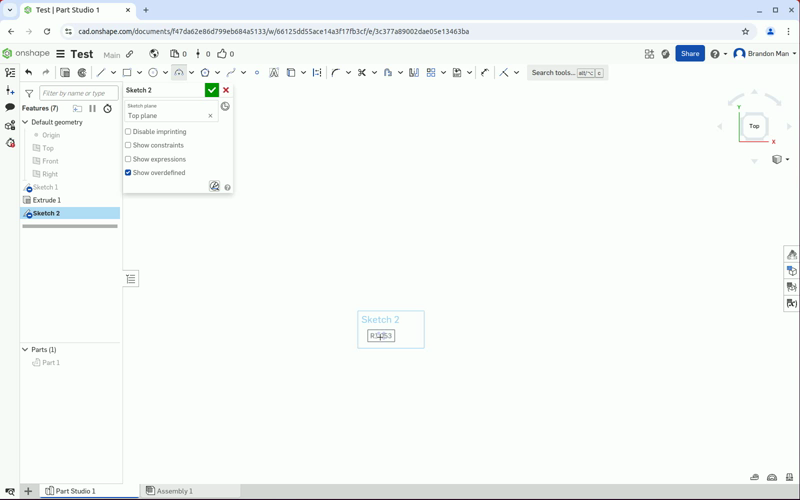
key(esc)
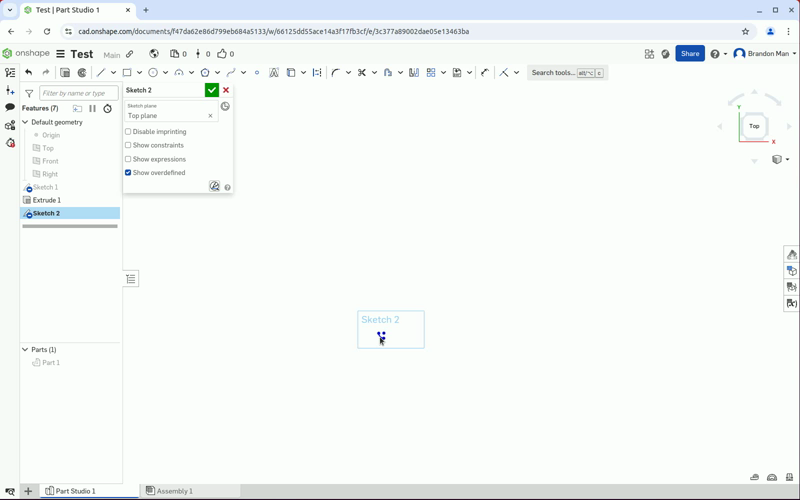
key(l)
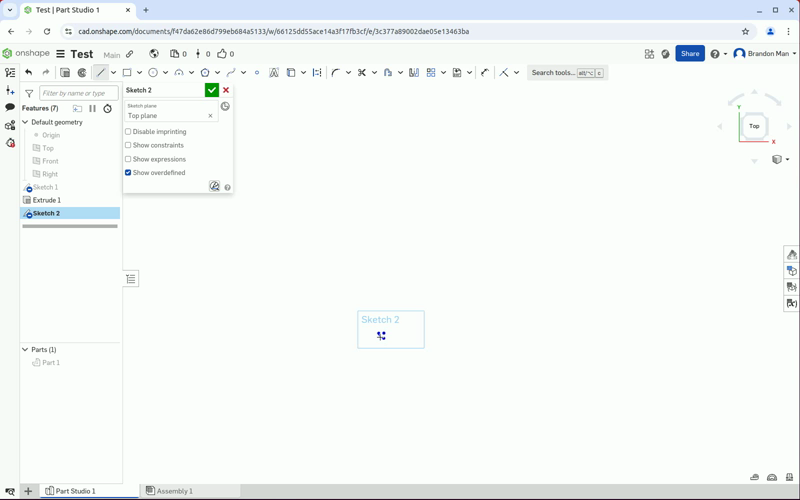
mouse_move(383, 338)
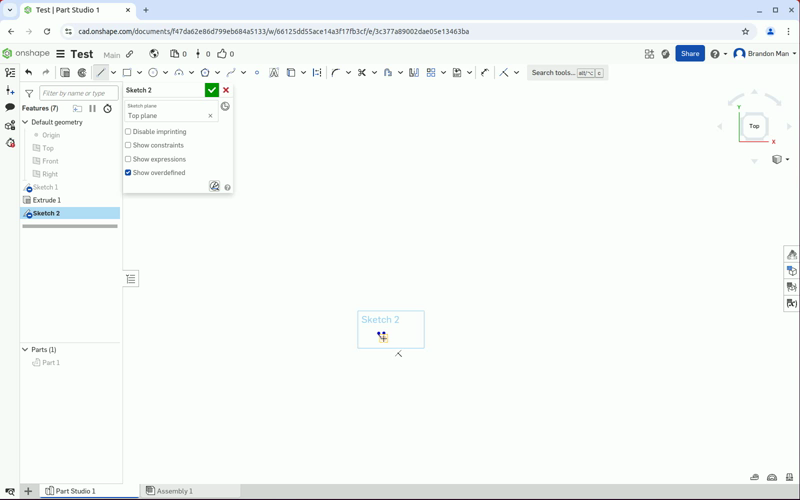
scroll(6)
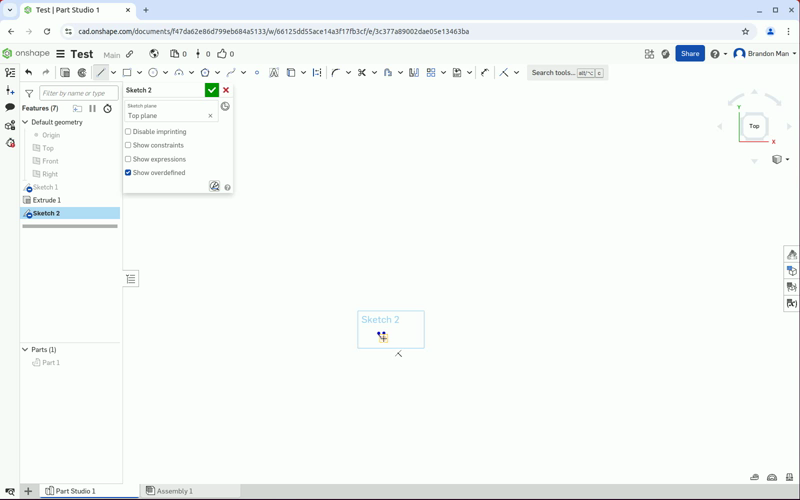
scroll(6)
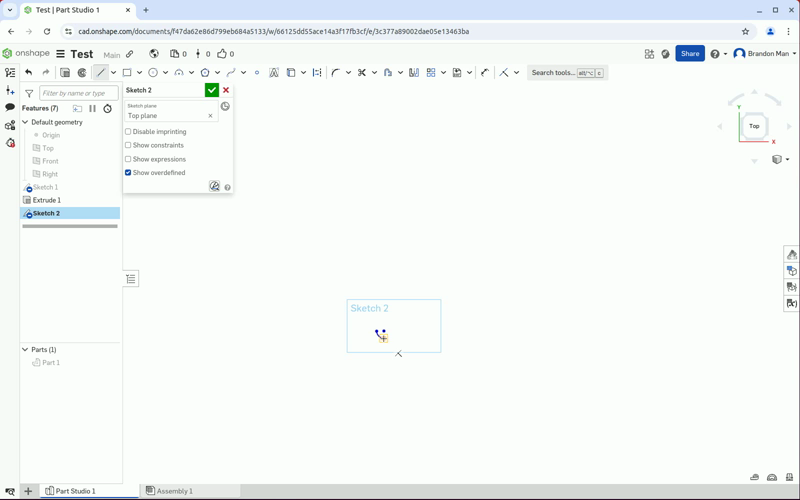
scroll(6)
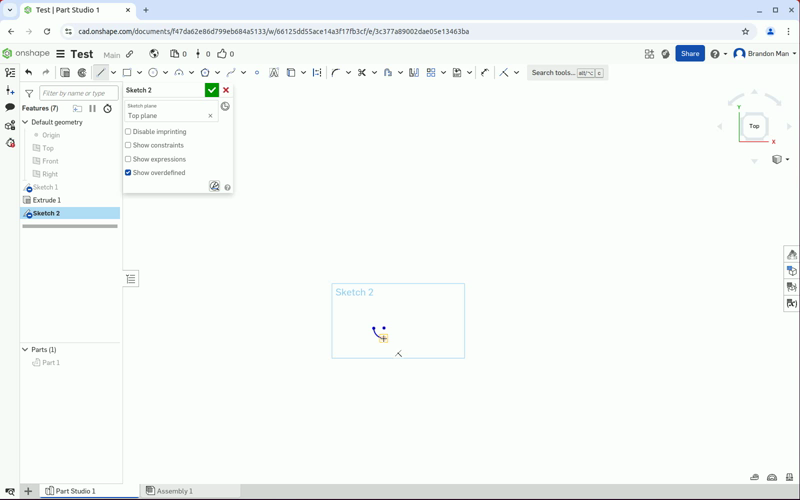
scroll(6)
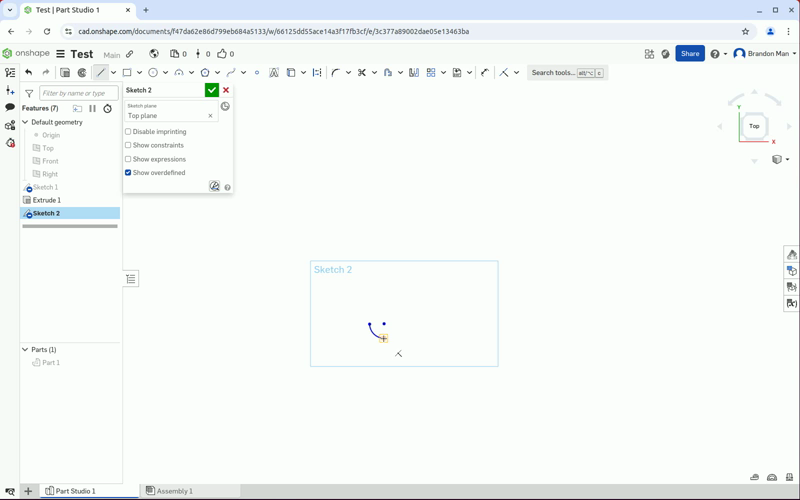
scroll(6)
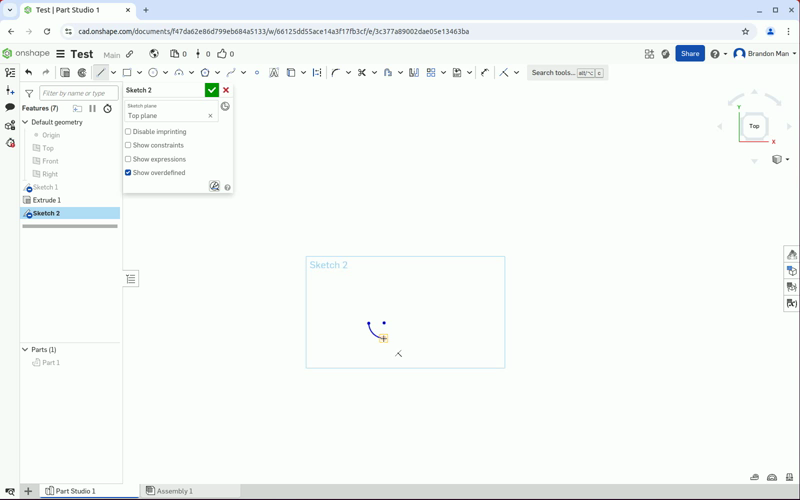
scroll(6)
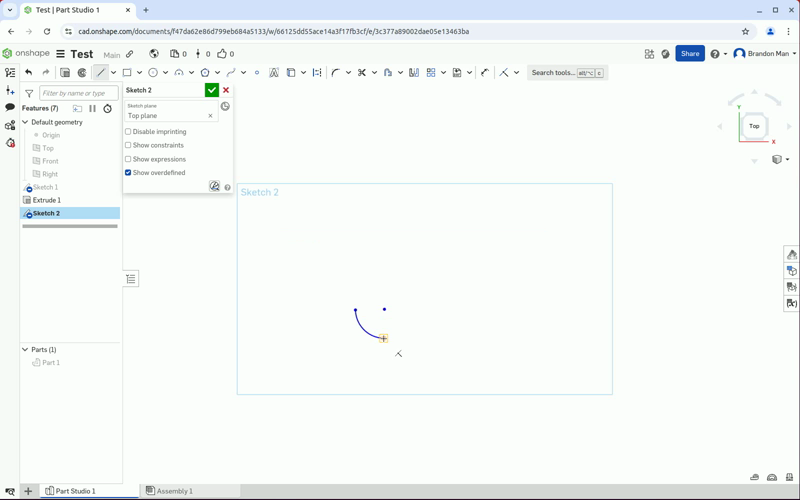
scroll(6)
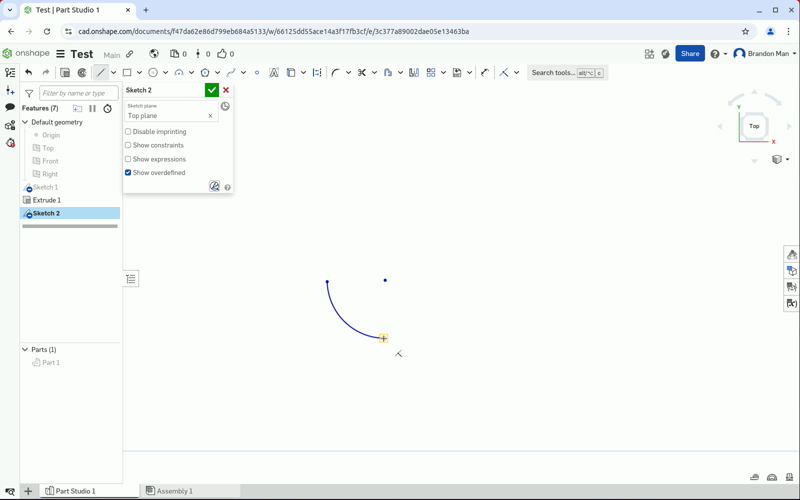
click(383, 338)
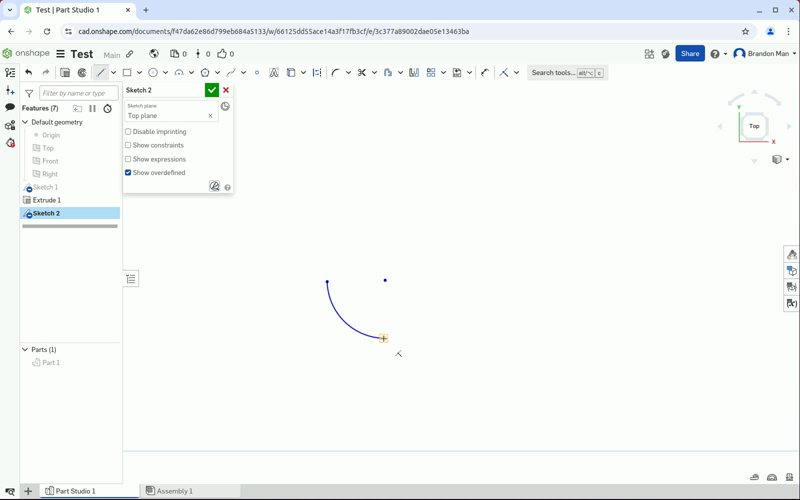
scroll(-6)
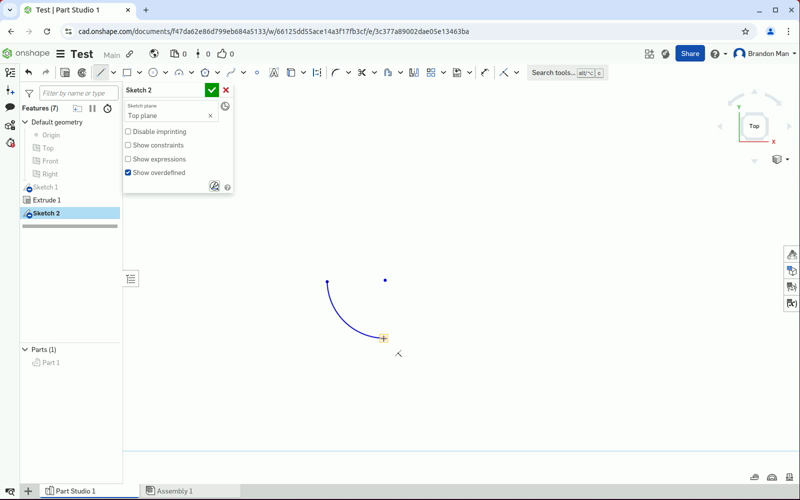
scroll(-6)
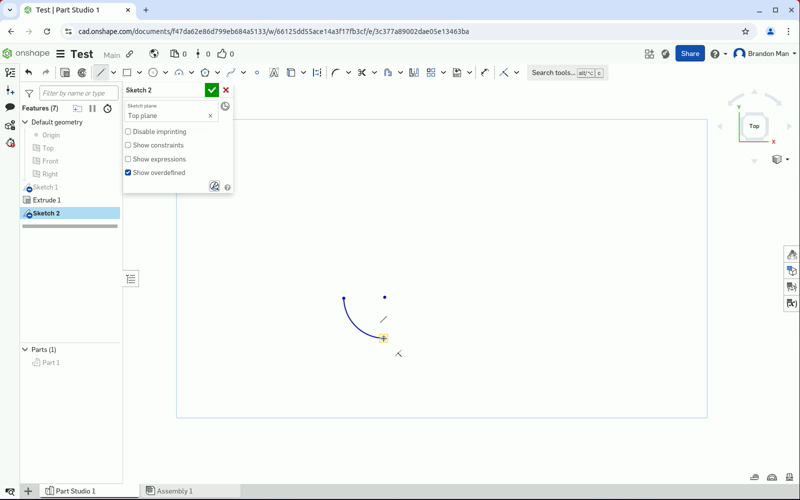
scroll(-6)
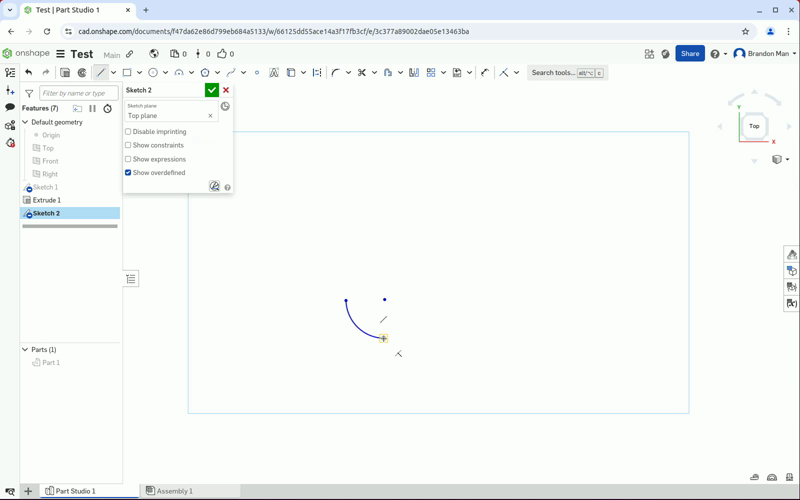
scroll(-6)
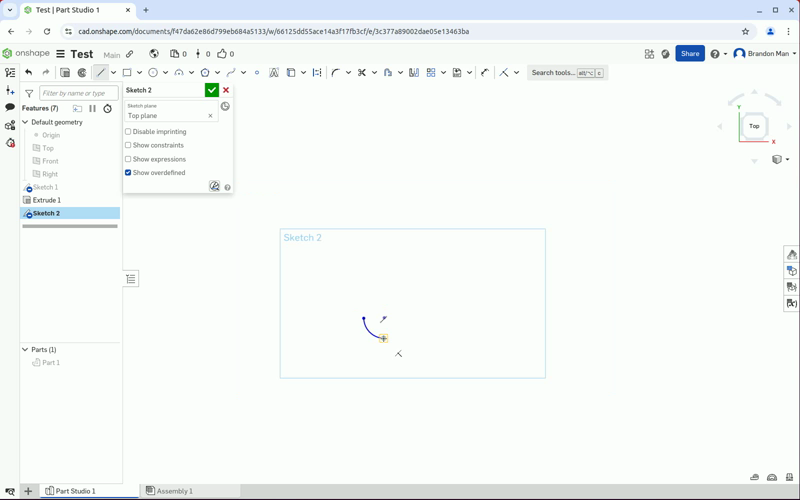
scroll(-6)
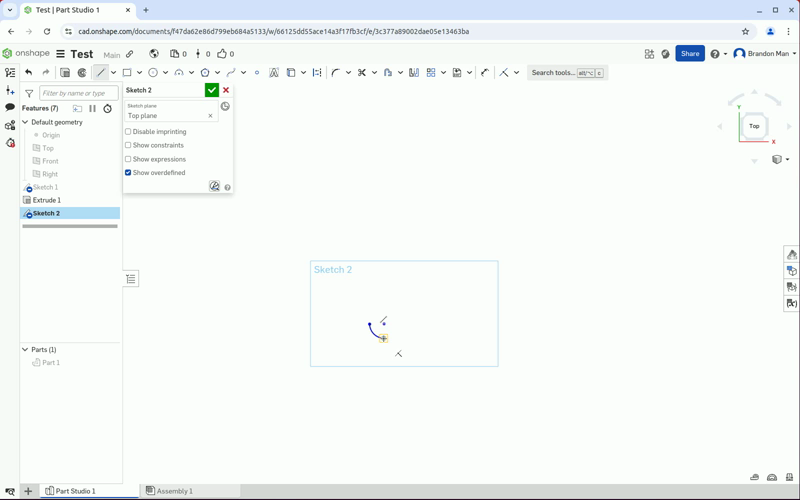
scroll(-6)
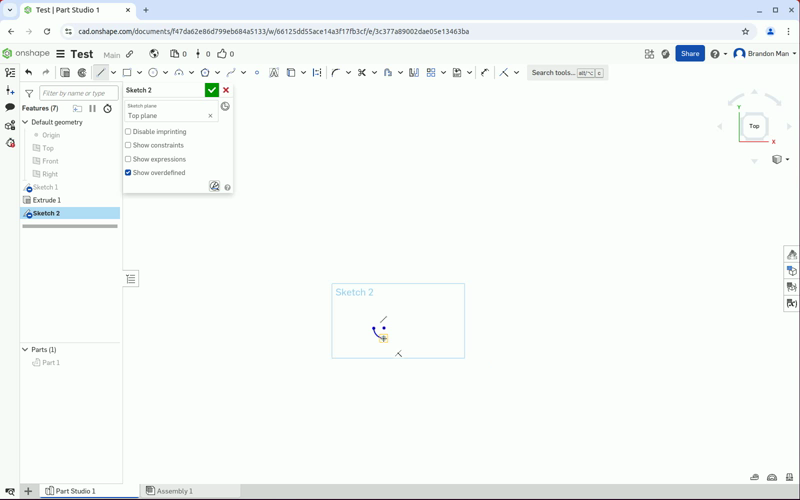
scroll(-6)
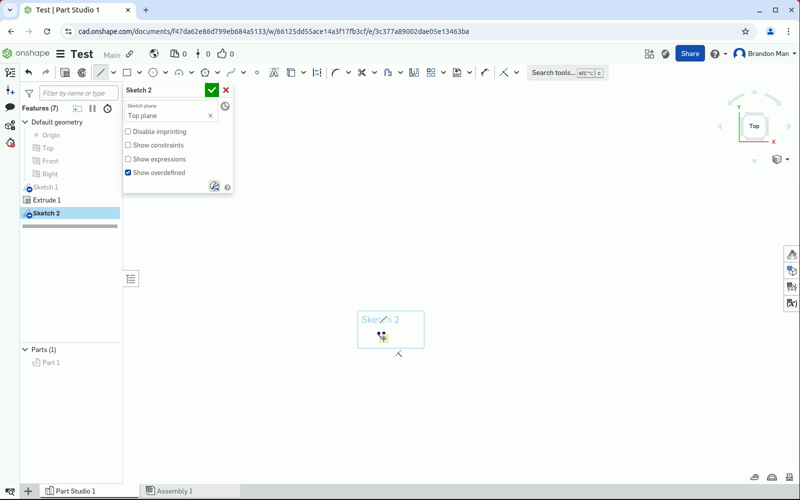
key_down(shift)
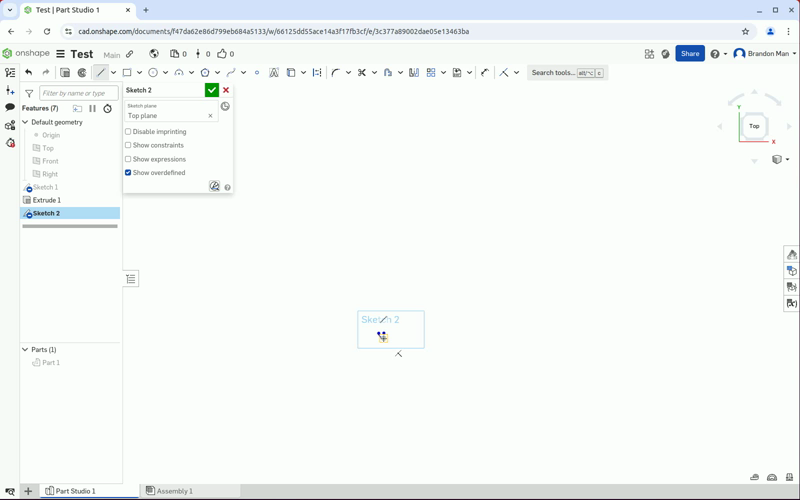
mouse_move(539, 338)
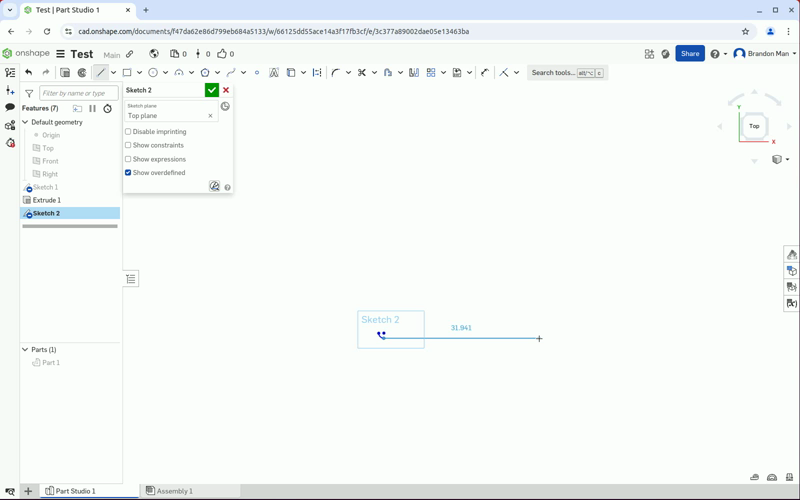
click(539, 338)
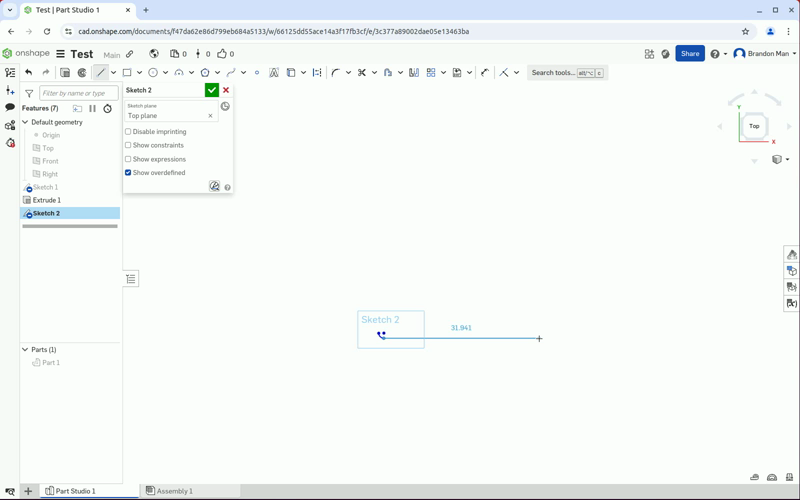
key_up(shift)
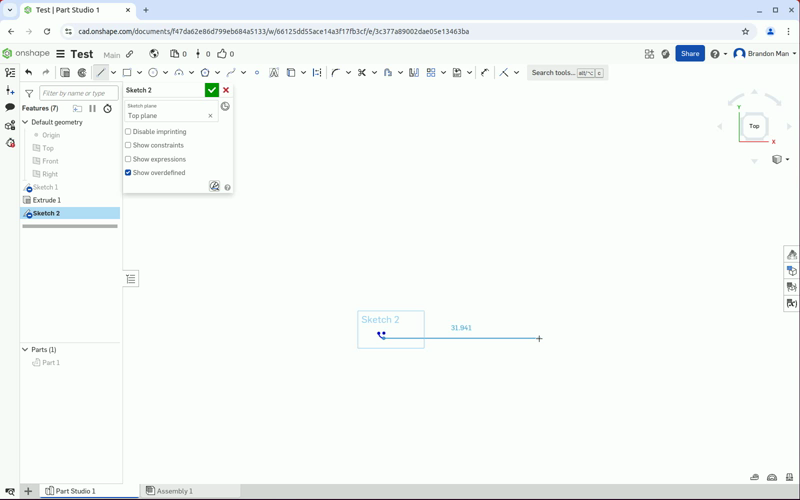
key(esc)
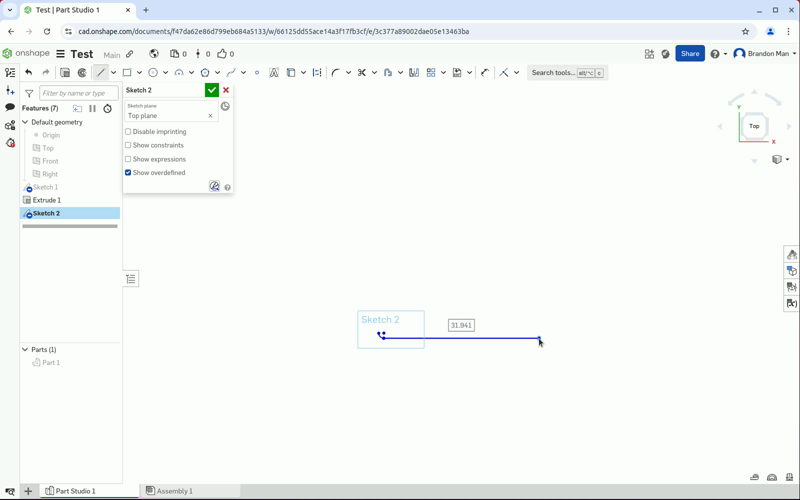
key(a)
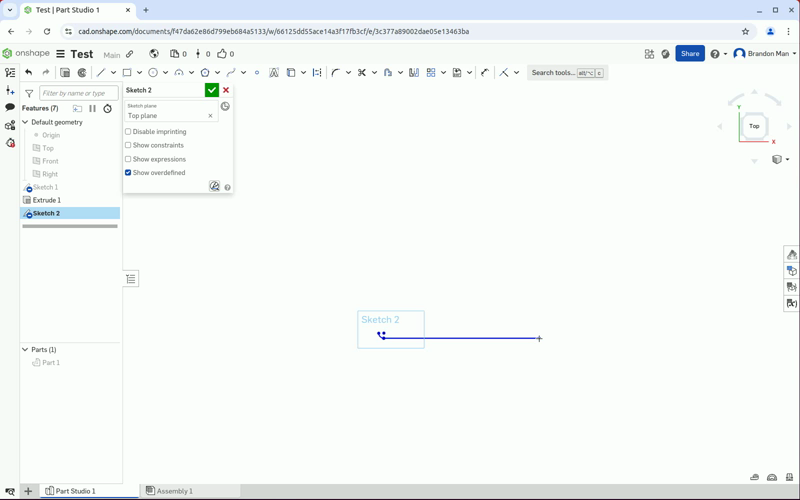
mouse_move(539, 338)
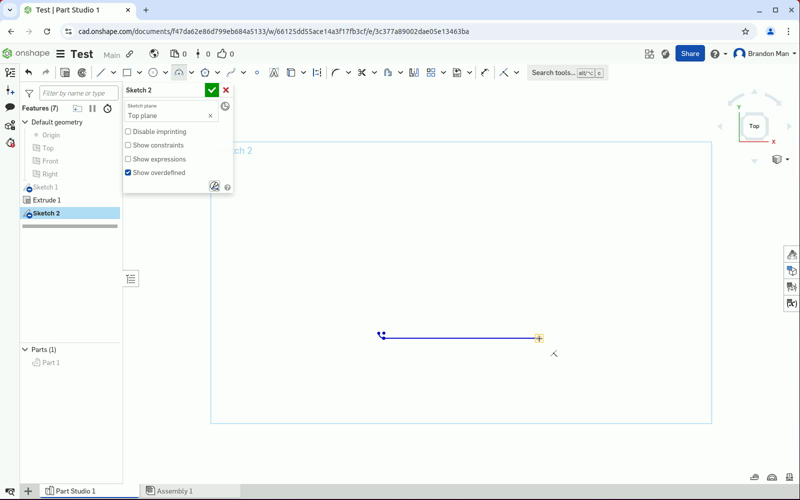
click(539, 338)
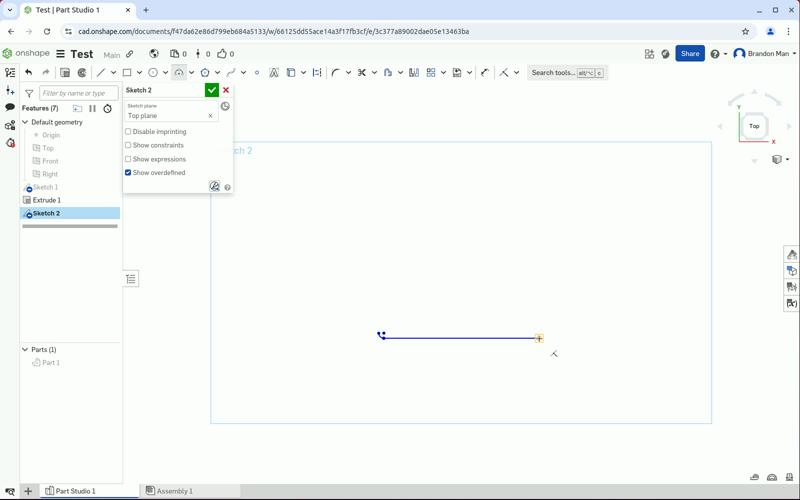
key_down(shift)
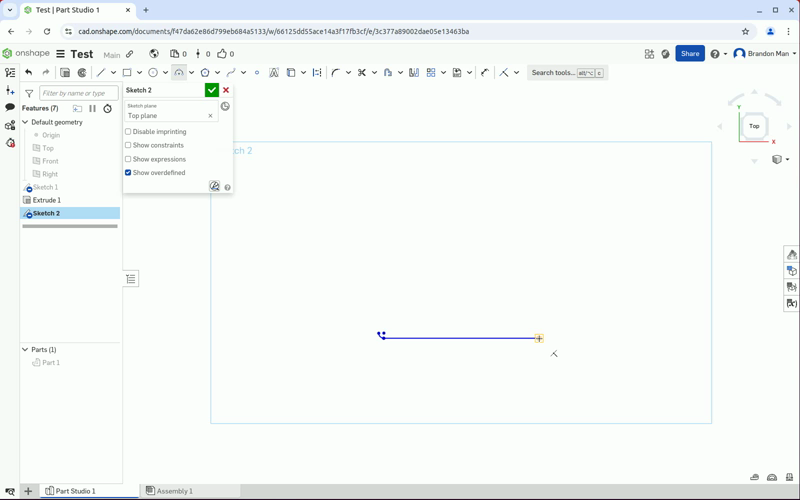
mouse_move(544, 333)
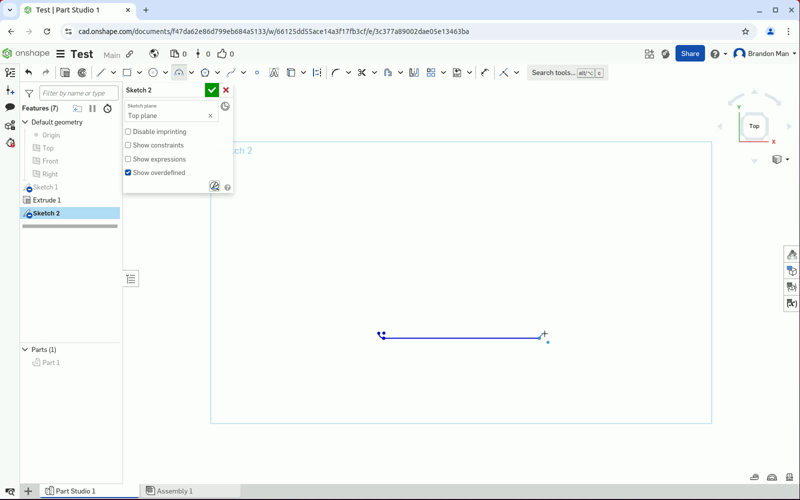
scroll(6)
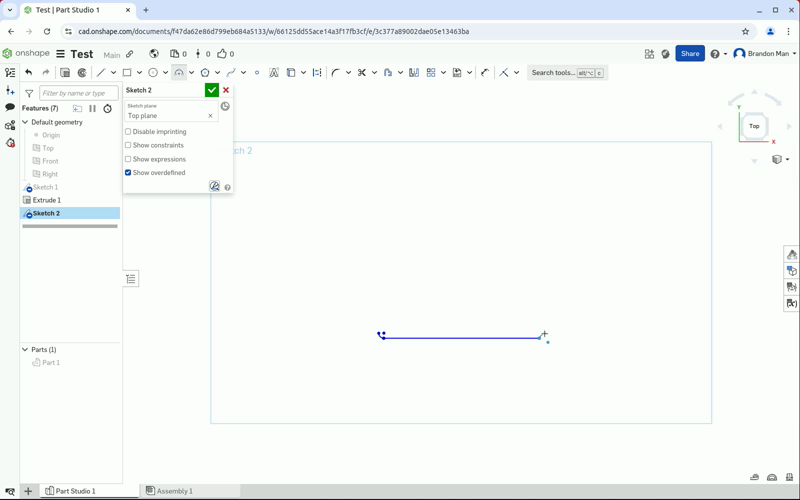
scroll(6)
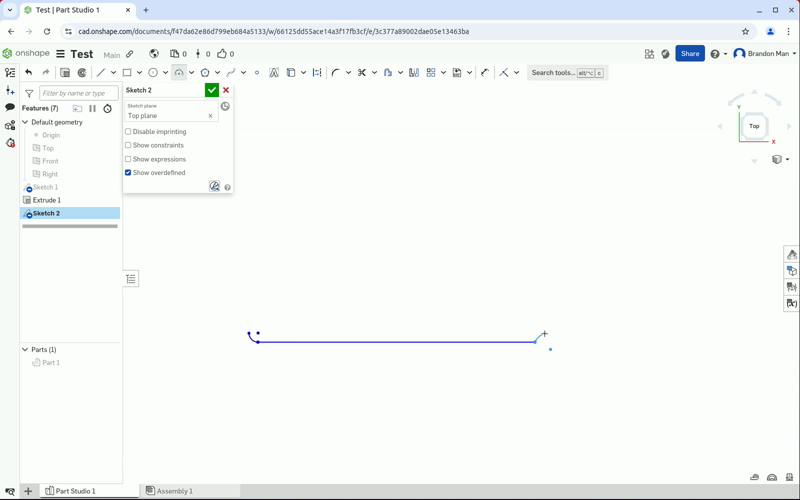
scroll(6)
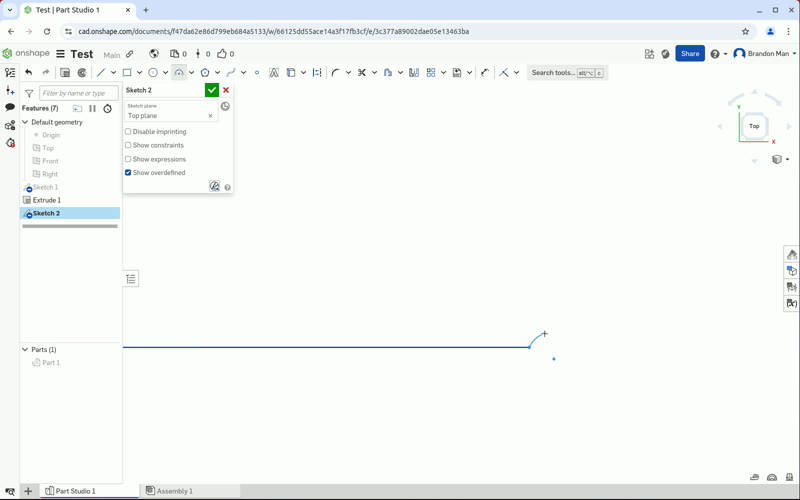
scroll(6)
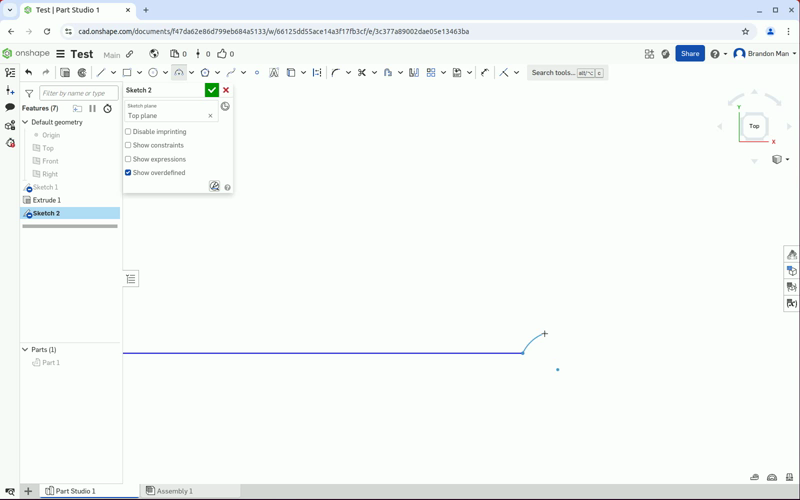
scroll(6)
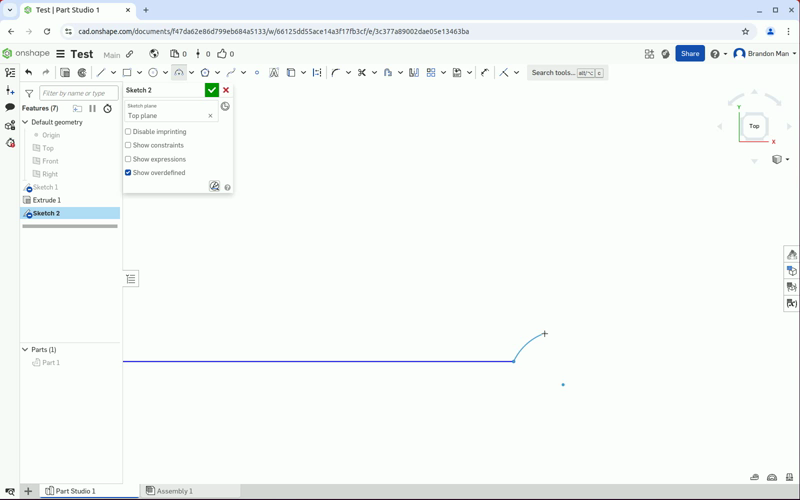
scroll(6)
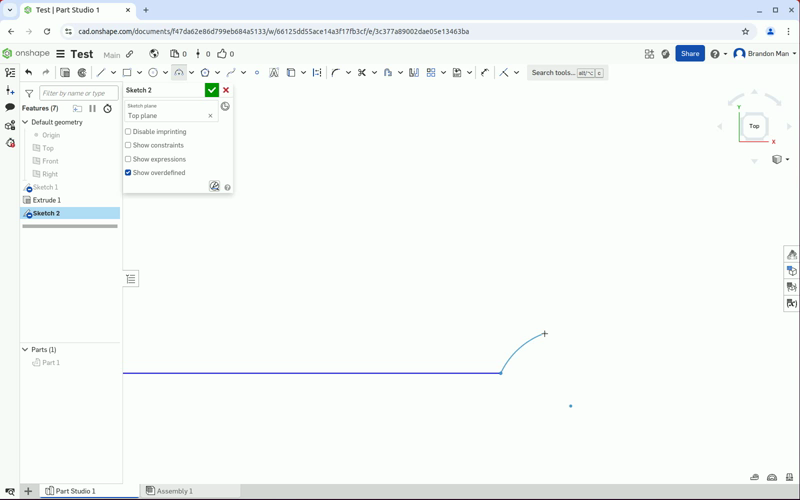
scroll(6)
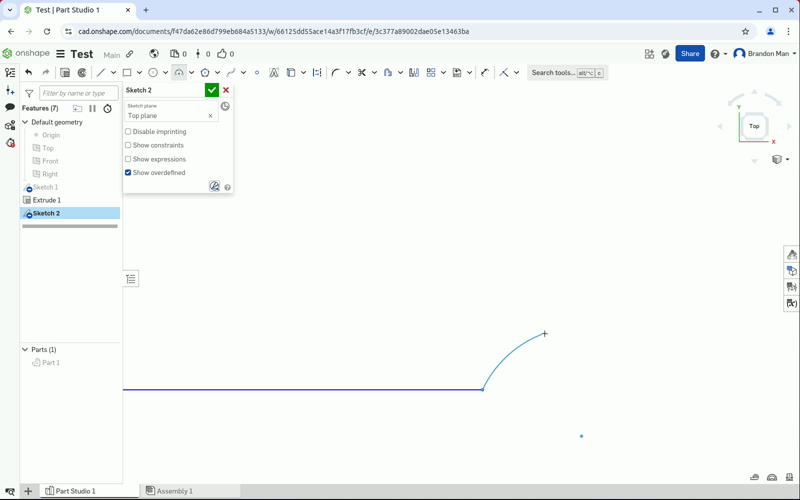
click(544, 333)
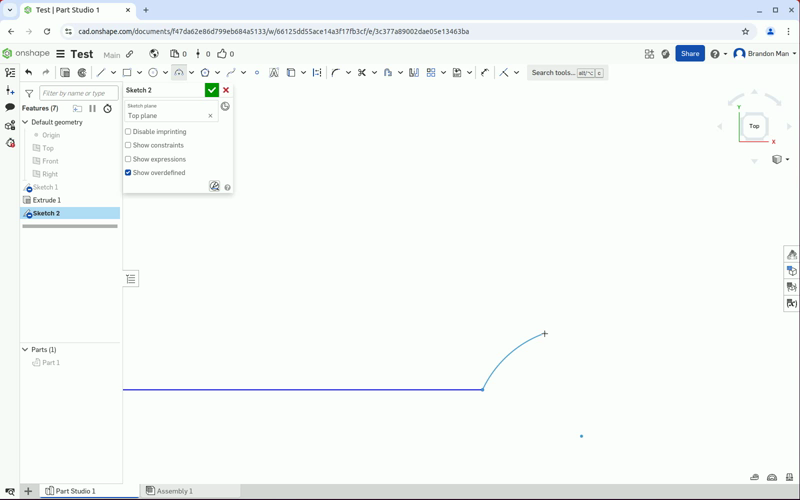
scroll(-6)
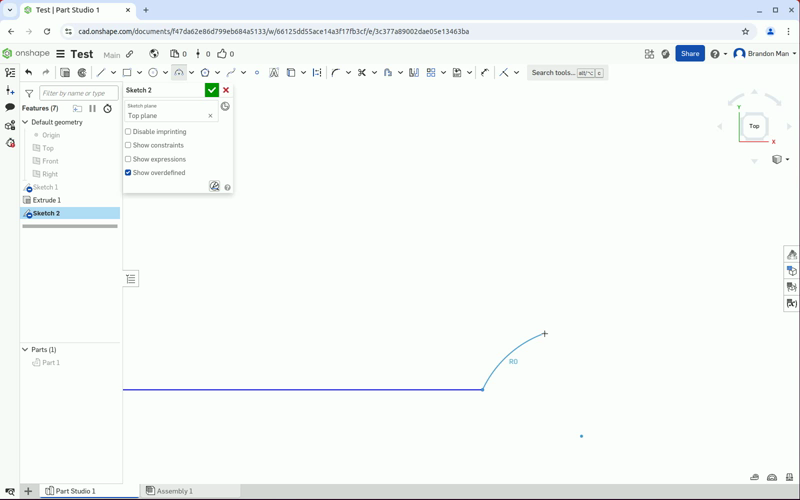
scroll(-6)
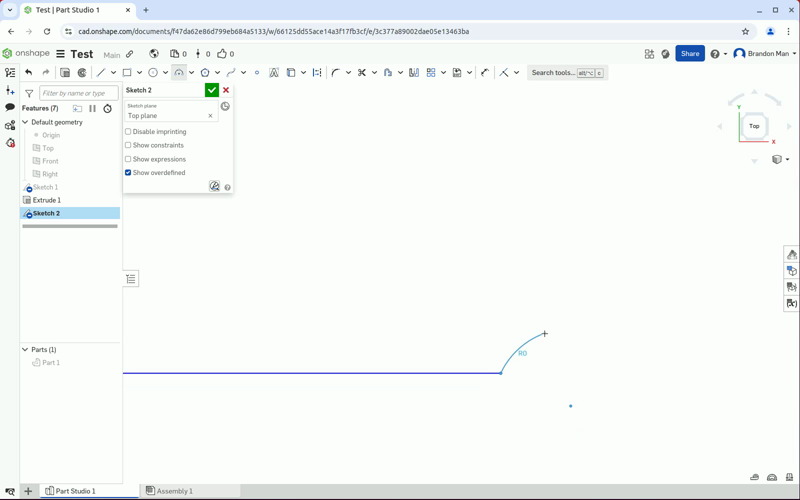
scroll(-6)
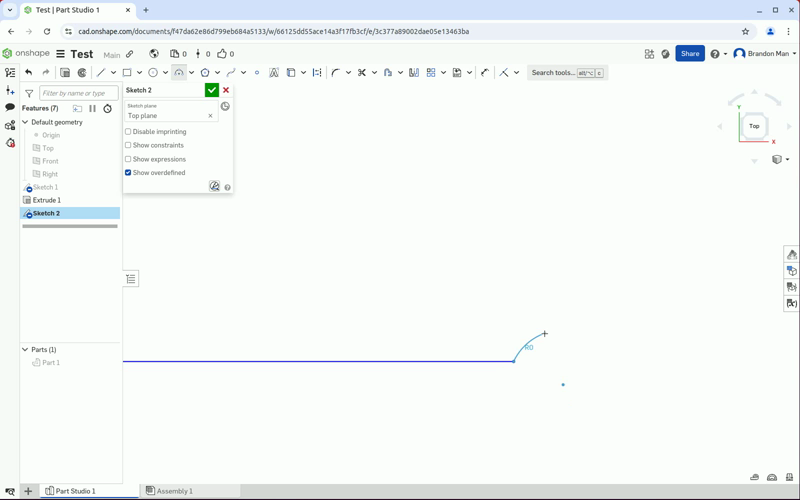
scroll(-6)
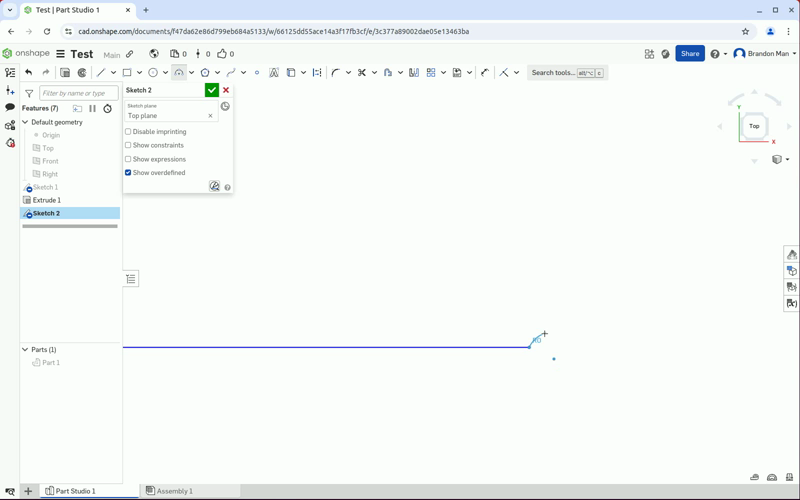
scroll(-6)
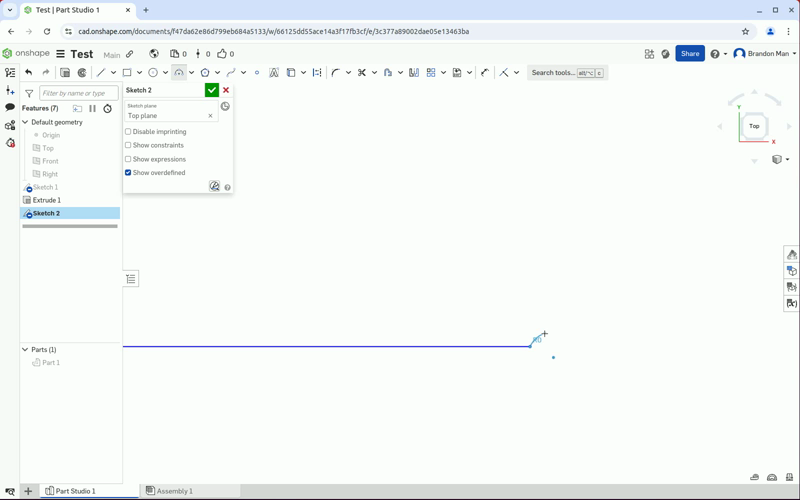
scroll(-6)
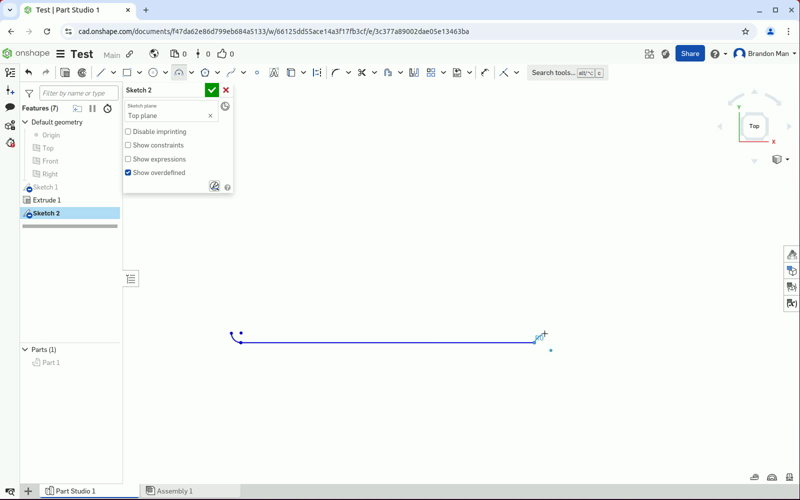
scroll(-6)
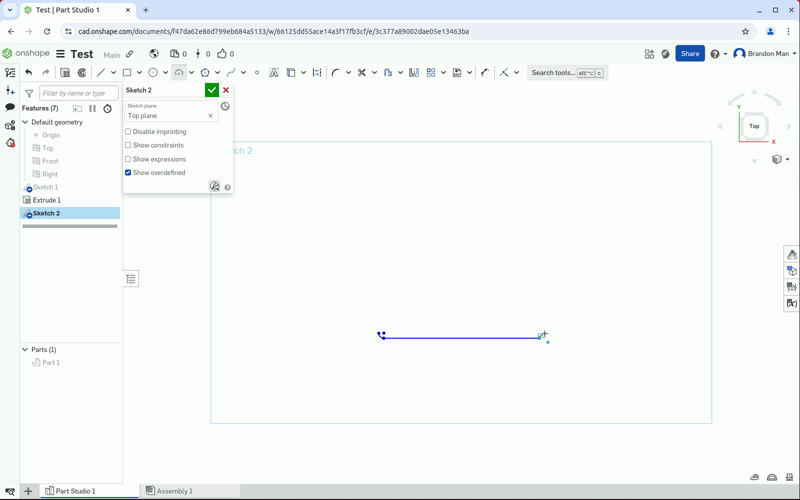
mouse_move(543, 336)
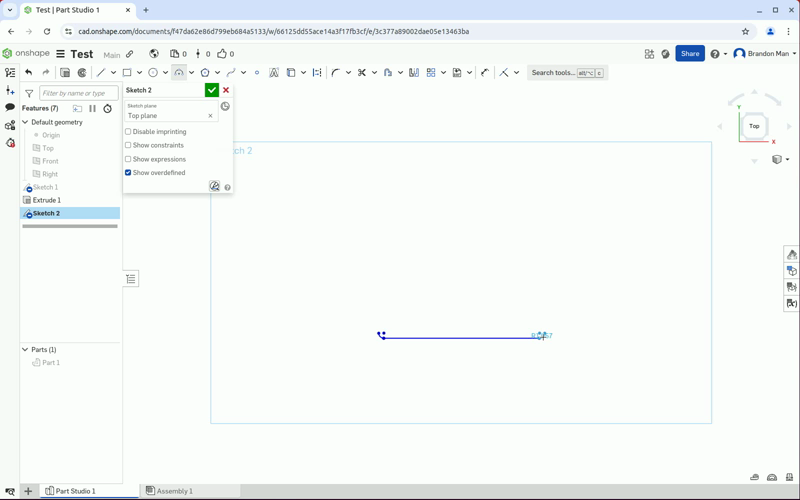
scroll(6)
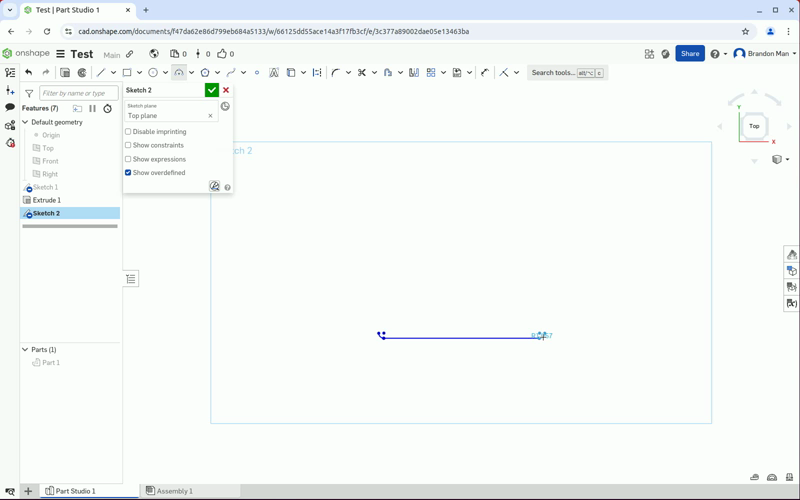
scroll(6)
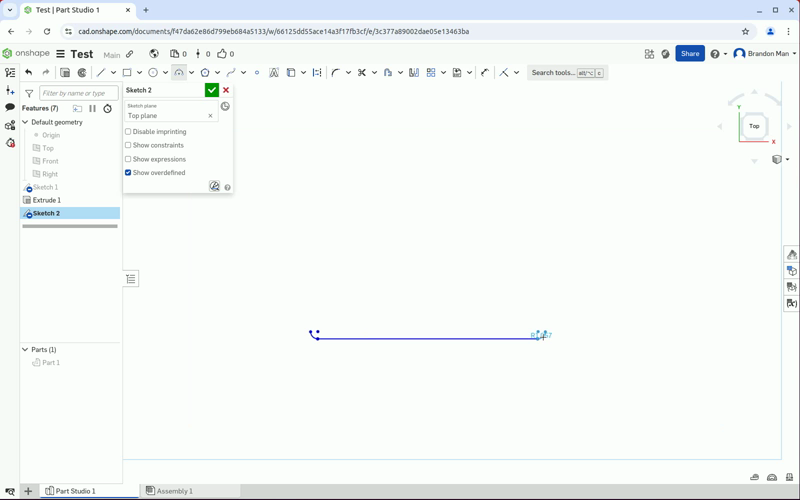
scroll(6)
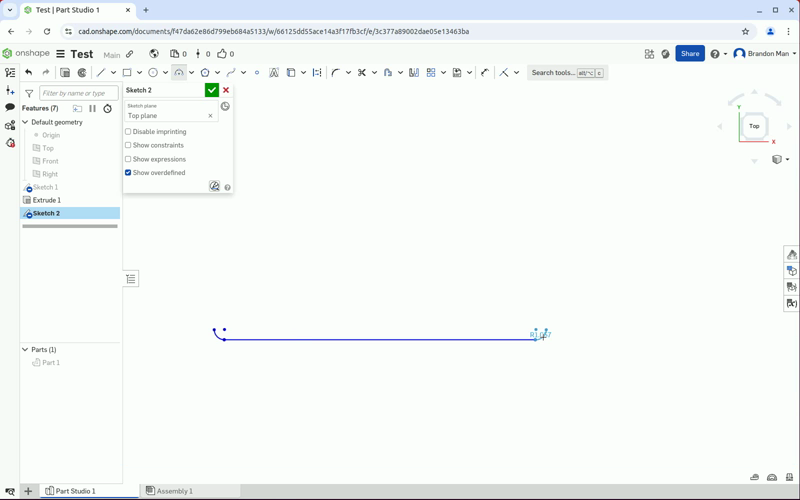
scroll(6)
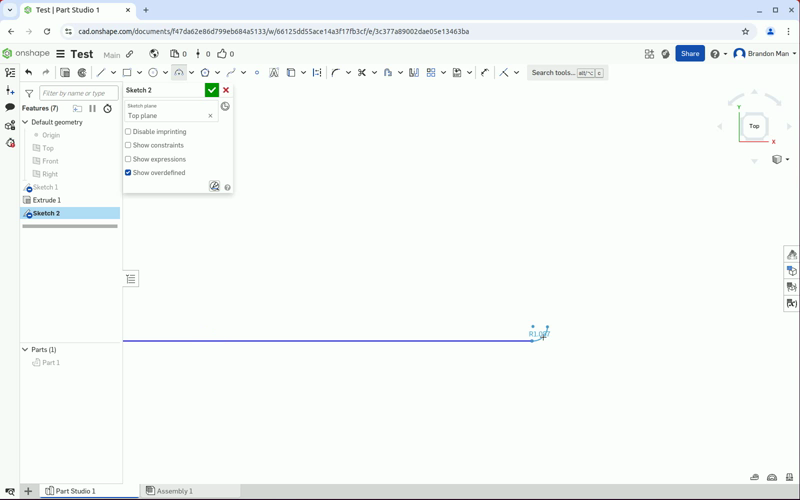
scroll(6)
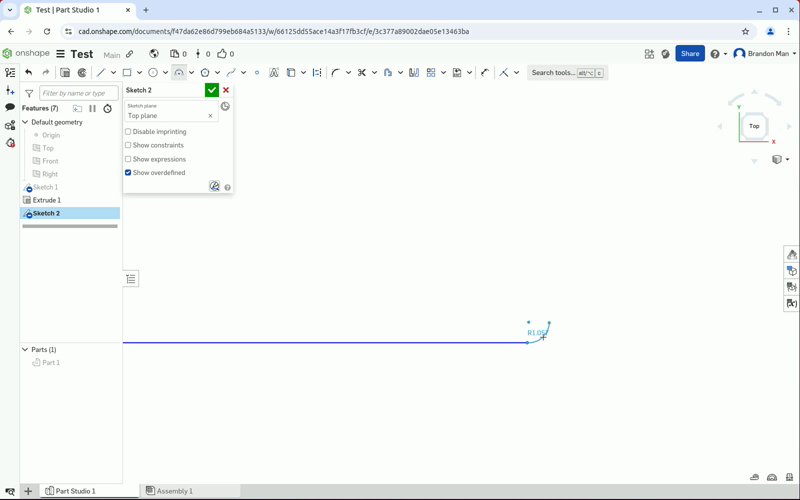
scroll(6)
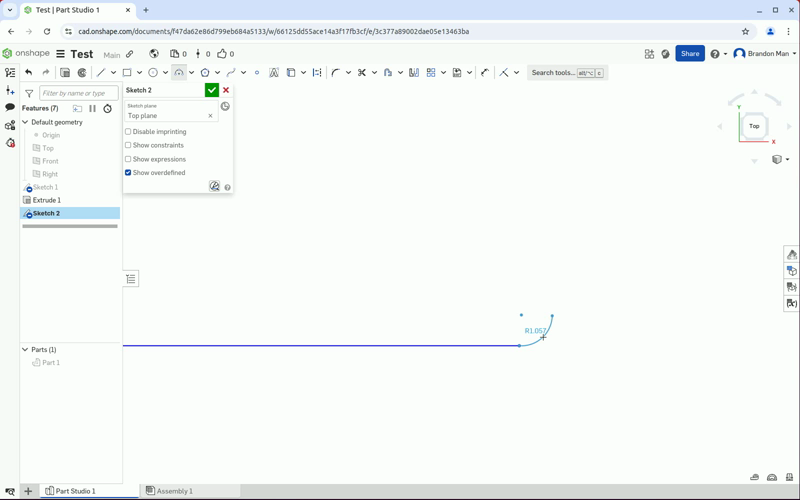
scroll(6)
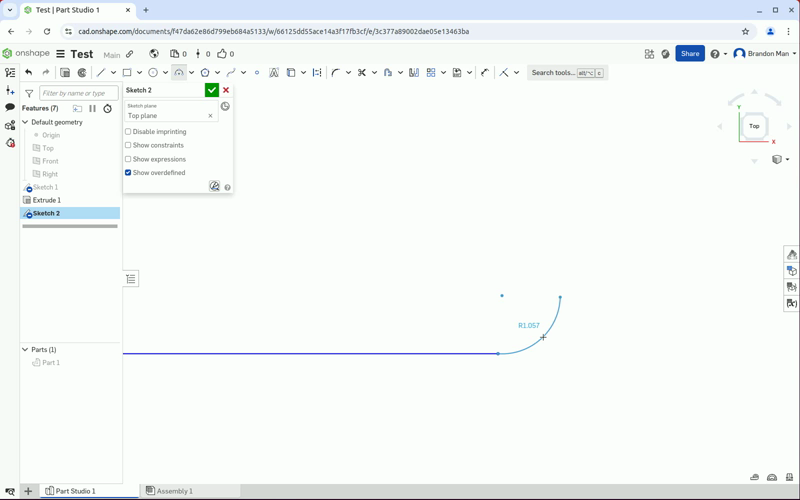
click(543, 336)
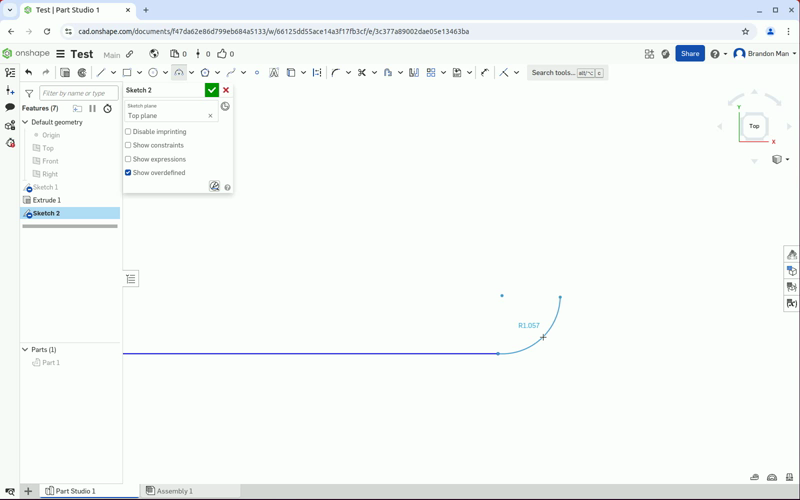
scroll(-6)
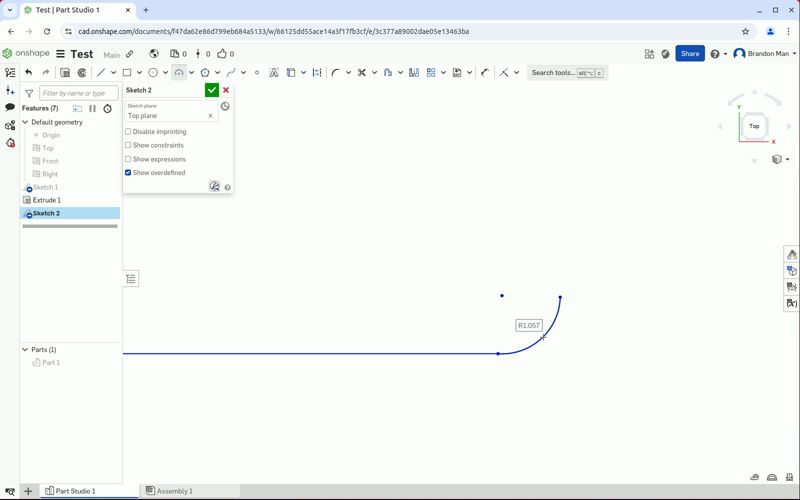
scroll(-6)
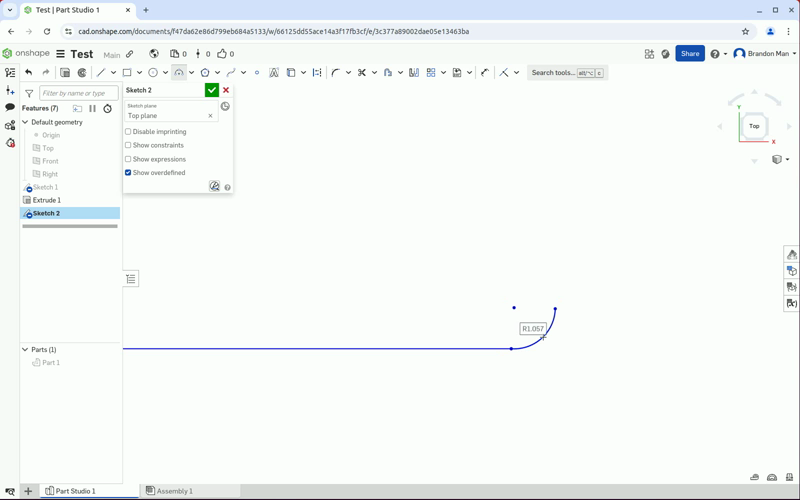
scroll(-6)
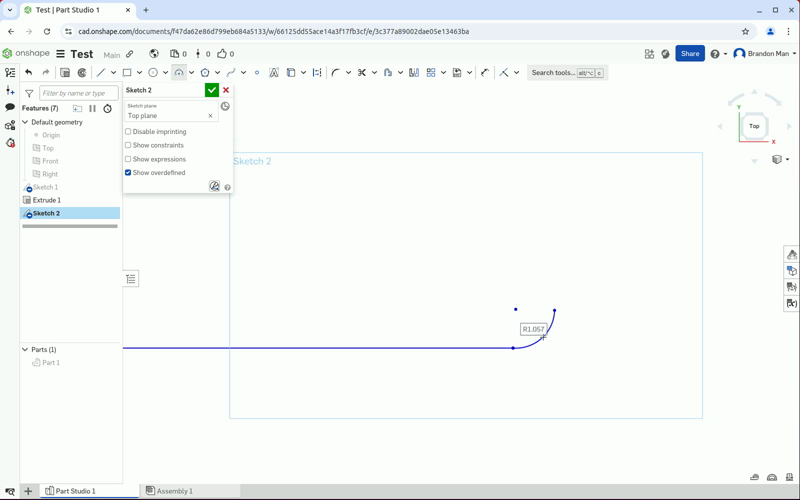
scroll(-6)
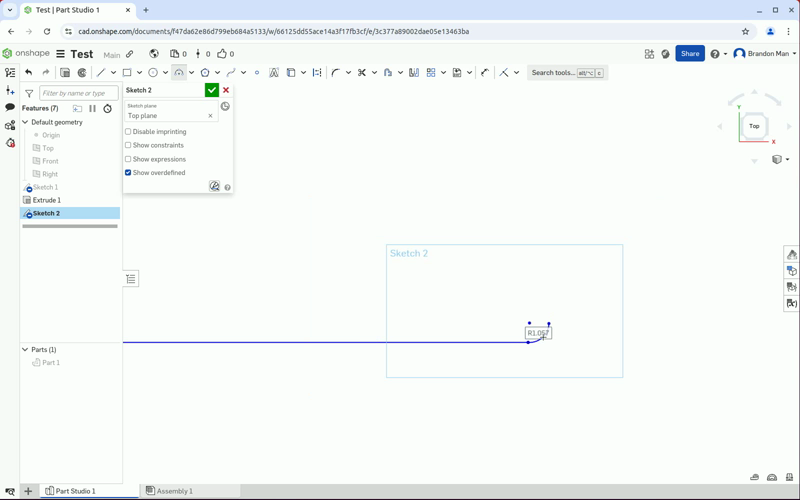
scroll(-6)
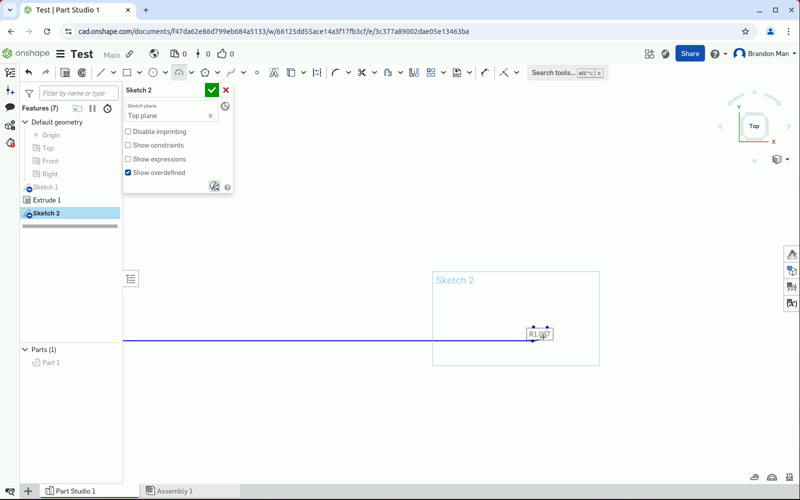
scroll(-6)
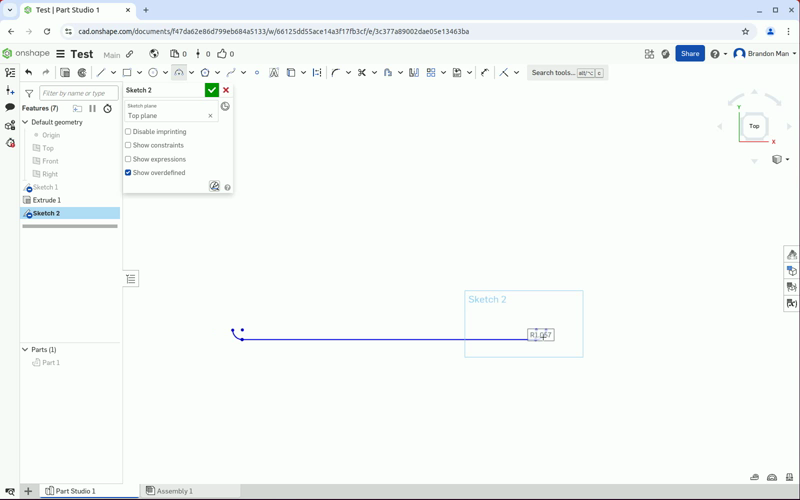
scroll(-6)
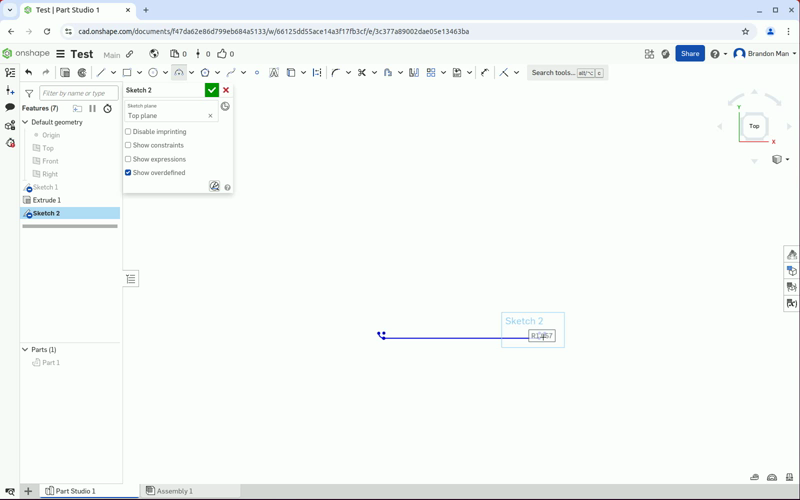
key_up(shift)
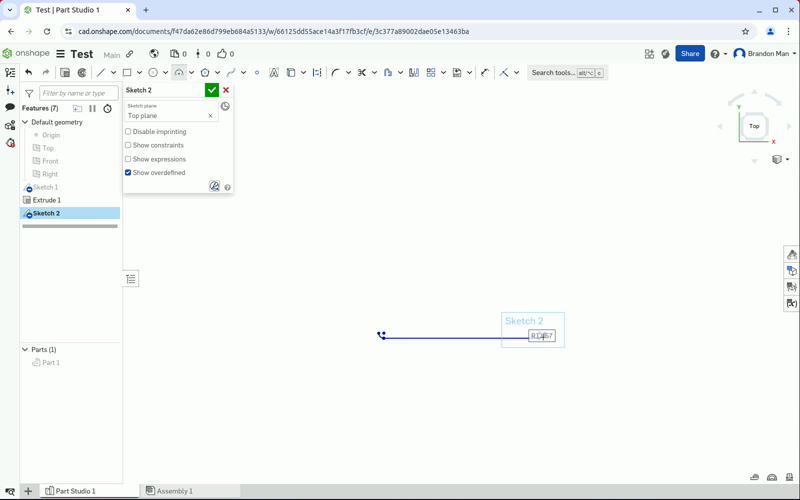
key(esc)
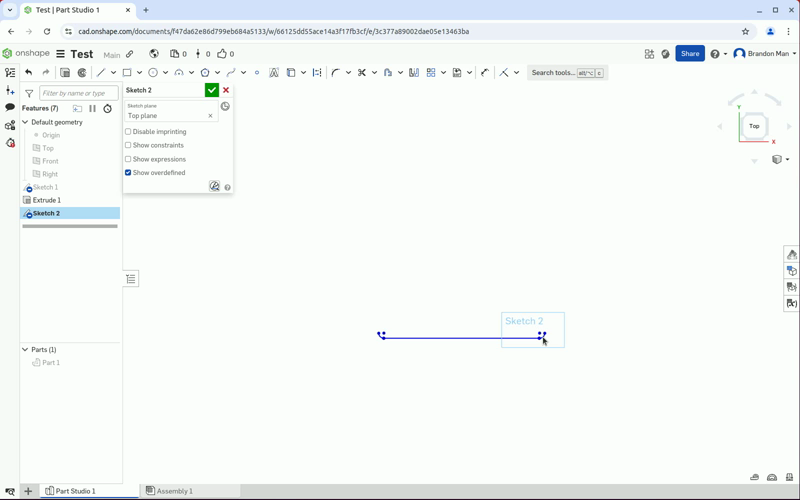
key(l)
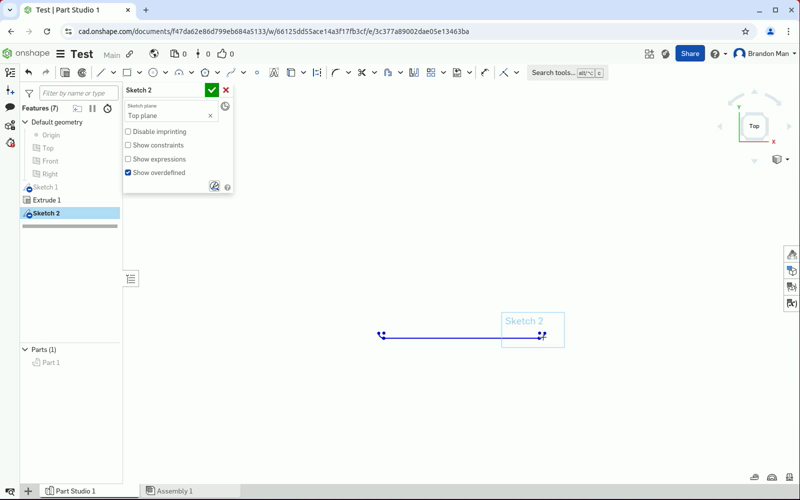
mouse_move(544, 333)
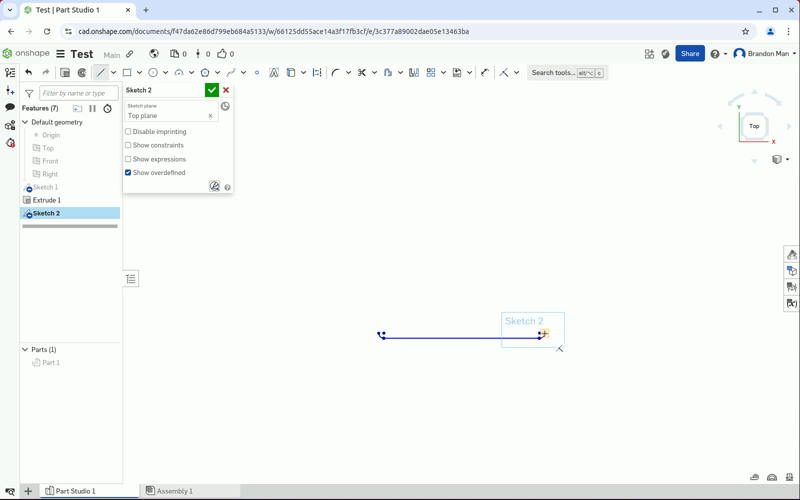
scroll(6)
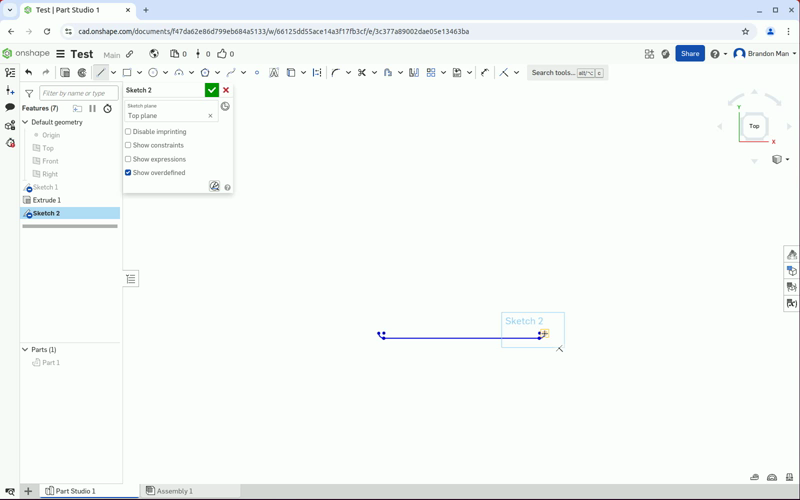
scroll(6)
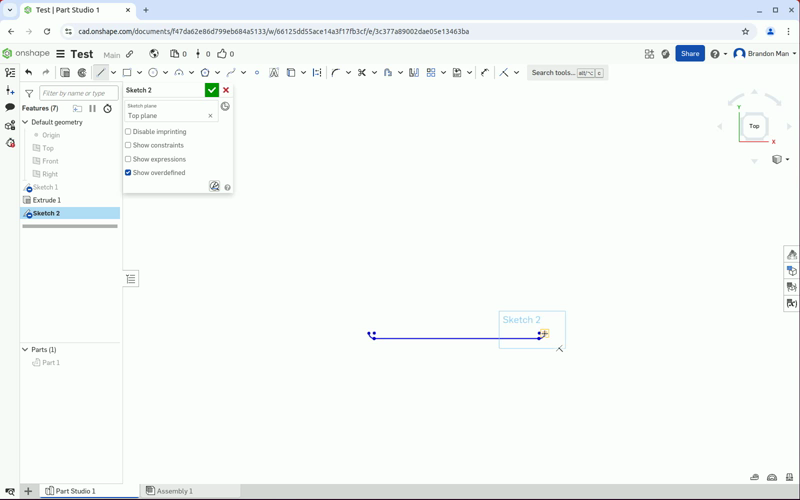
scroll(6)
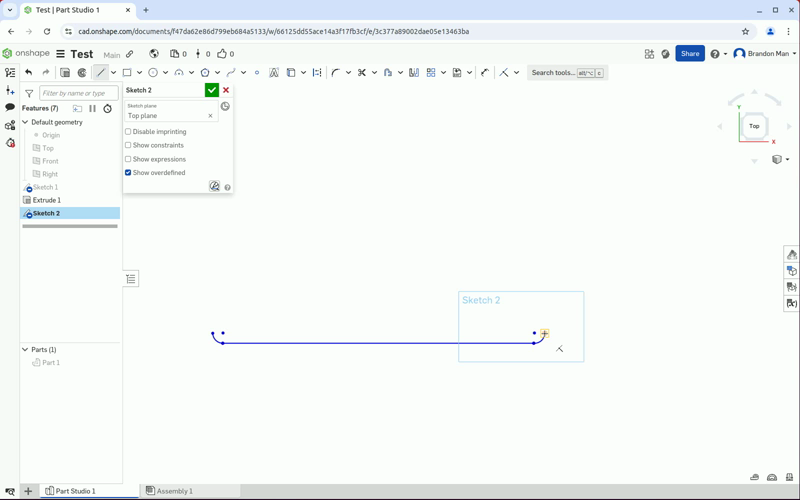
scroll(6)
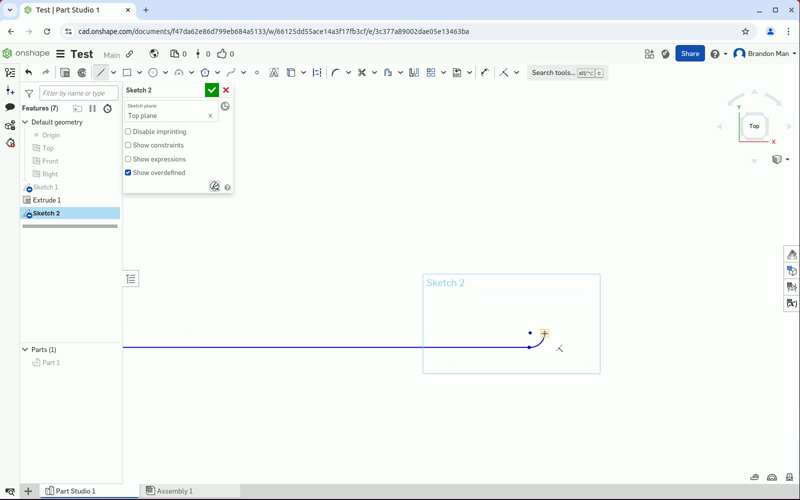
scroll(6)
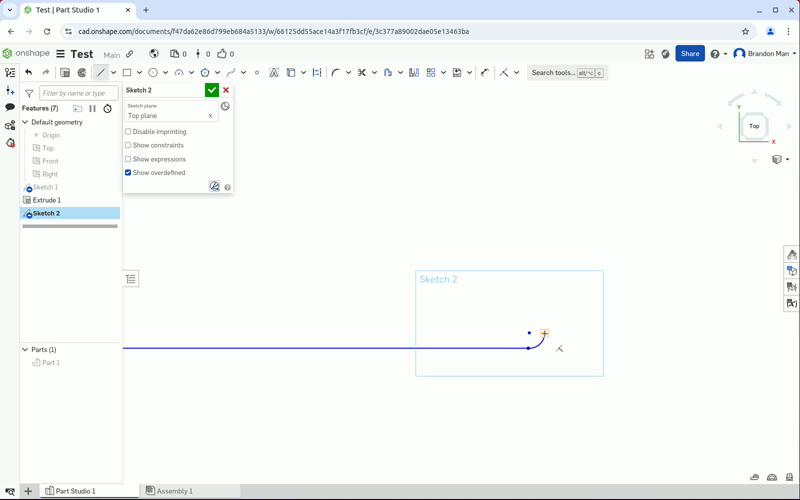
scroll(6)
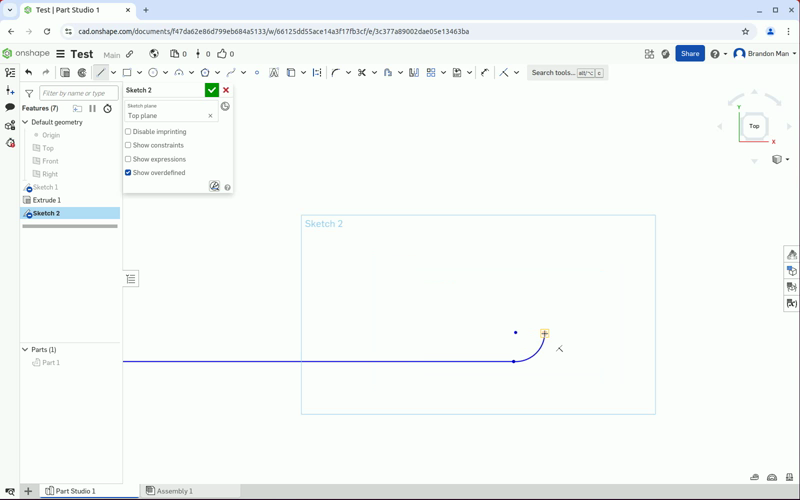
scroll(6)
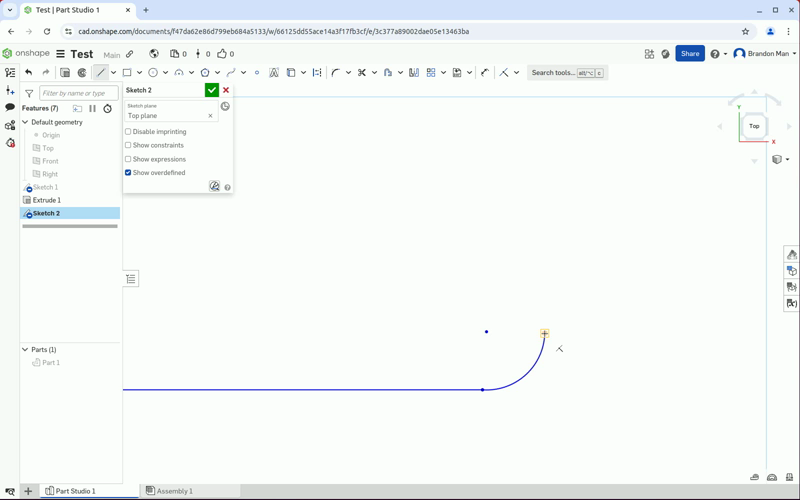
click(544, 333)
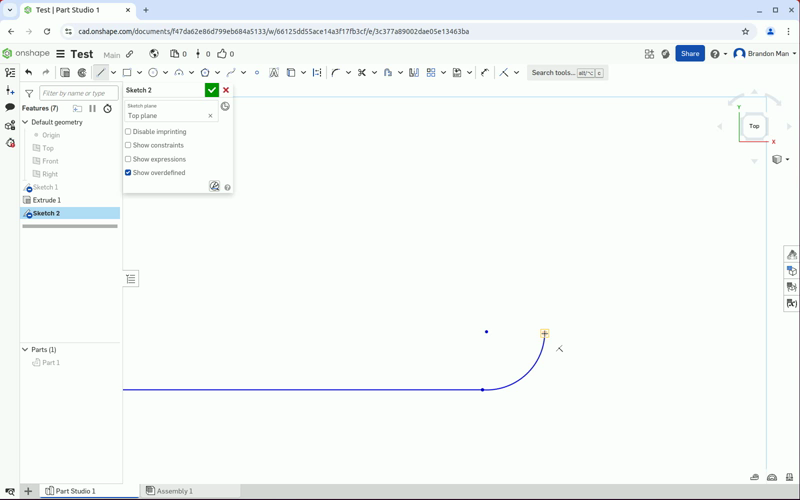
scroll(-6)
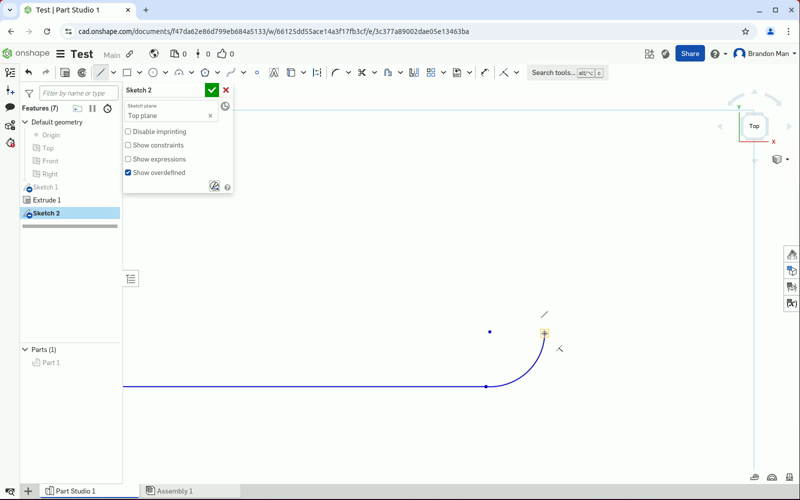
scroll(-6)
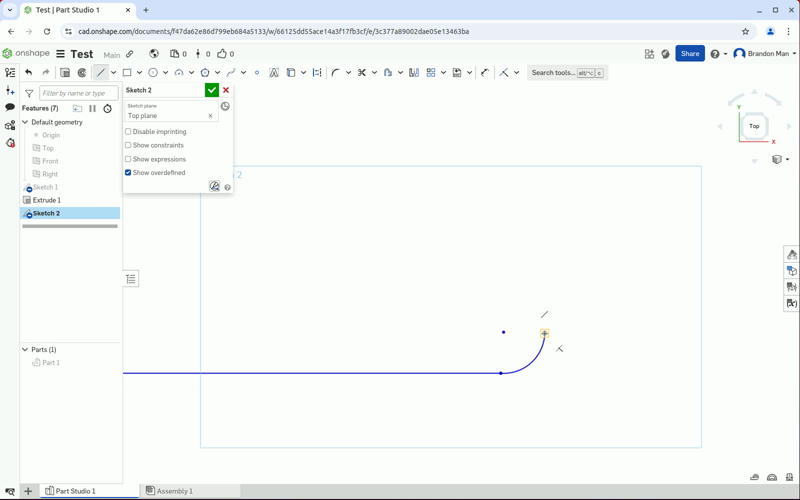
scroll(-6)
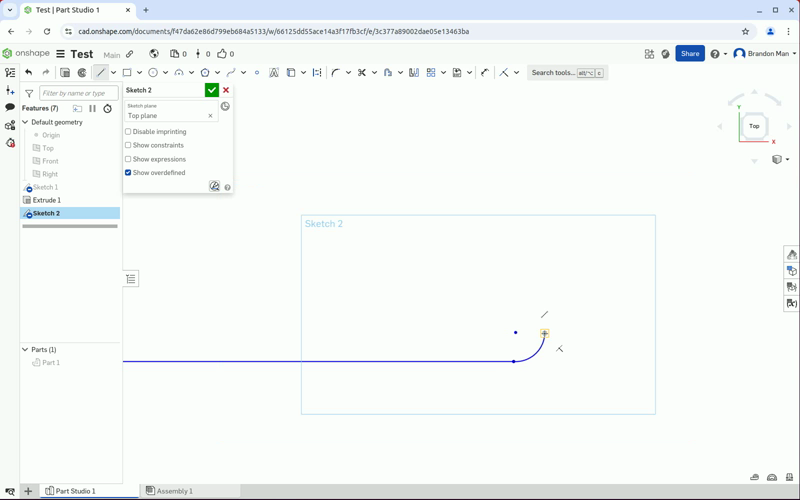
scroll(-6)
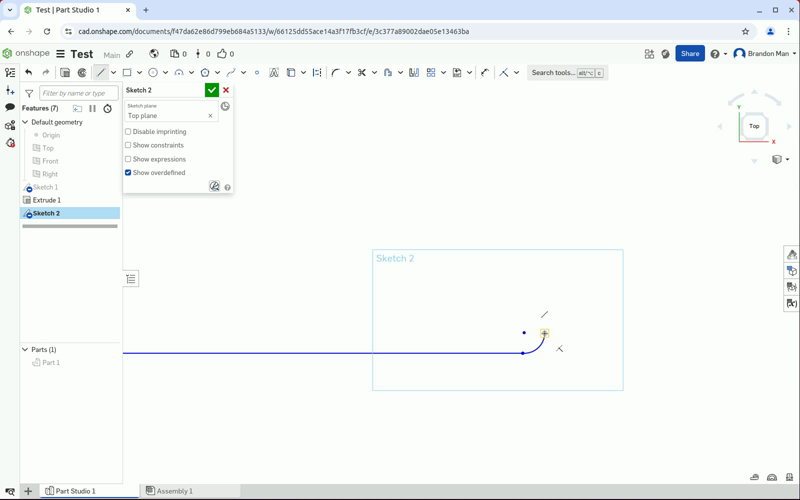
scroll(-6)
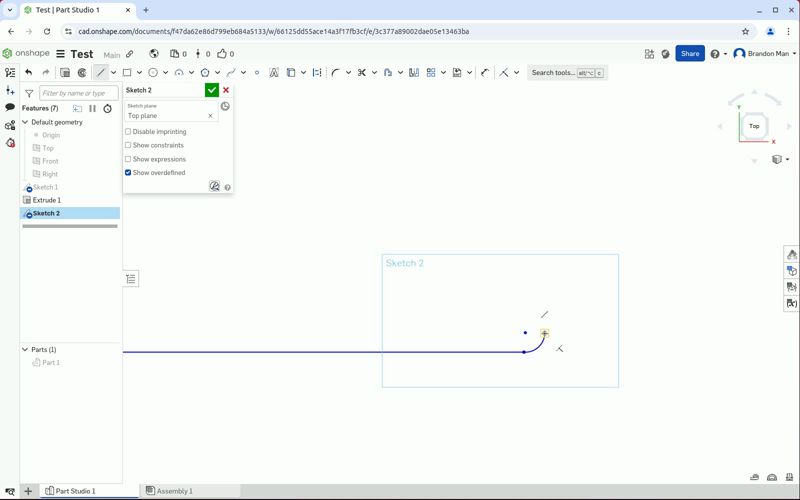
scroll(-6)
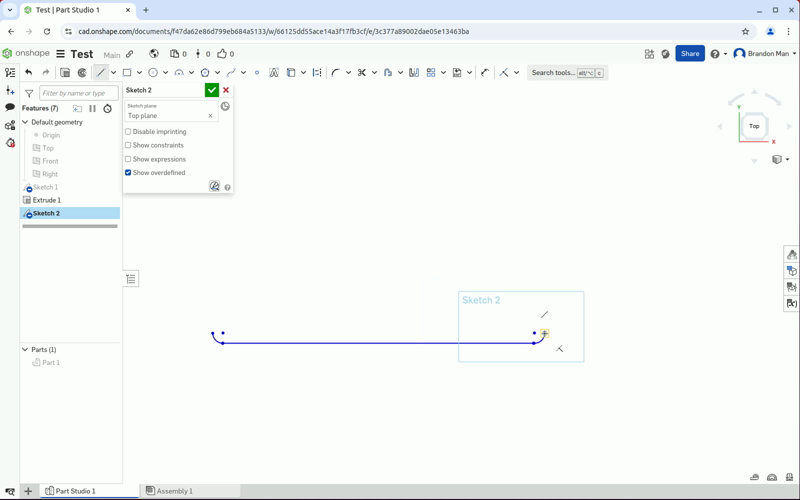
scroll(-6)
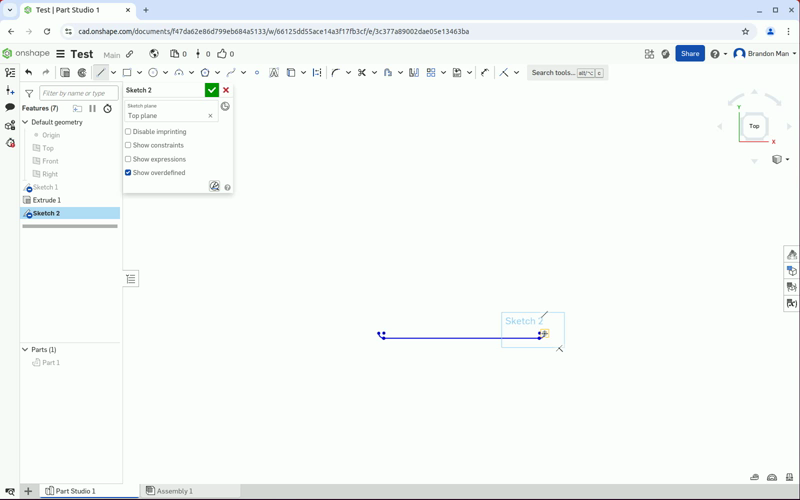
key_down(shift)
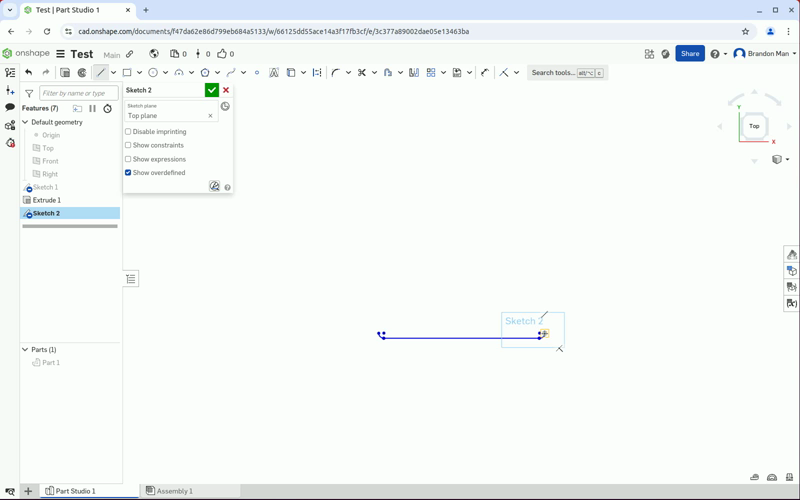
mouse_move(544, 235)
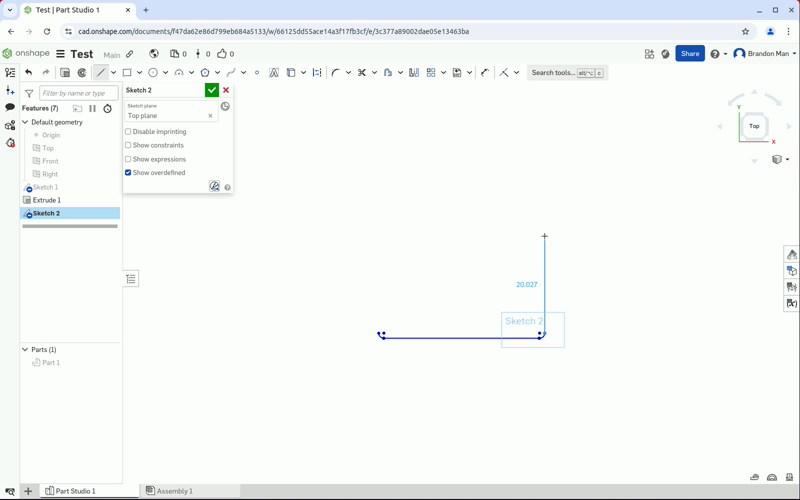
click(544, 235)
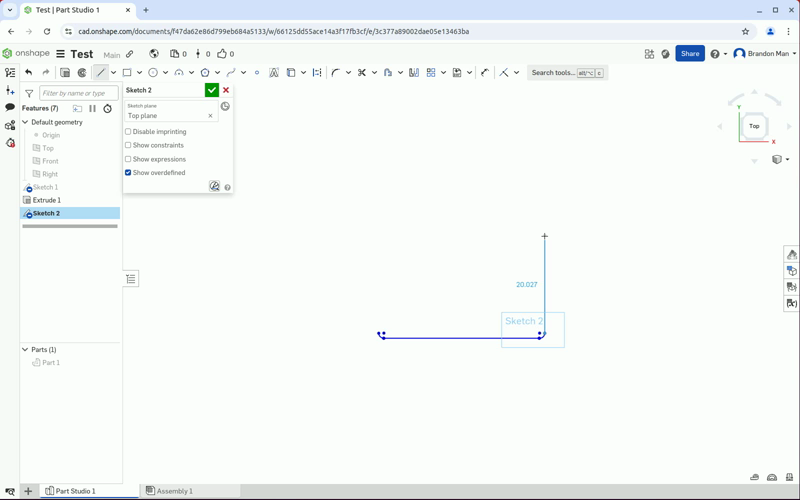
key_up(shift)
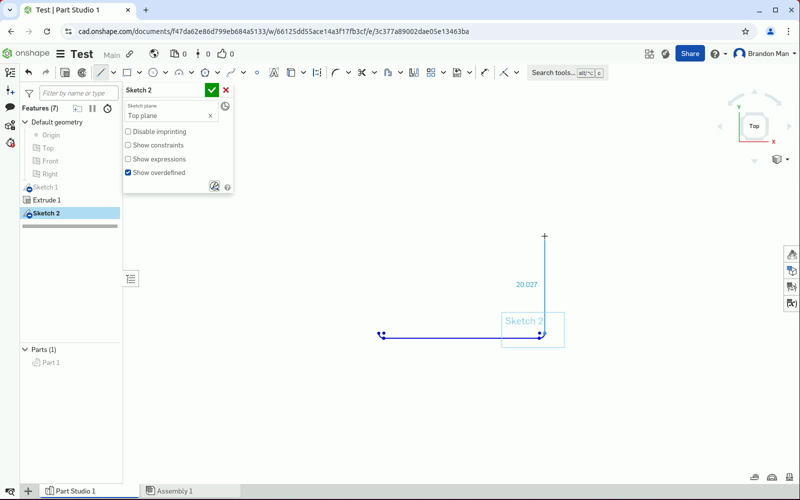
key(esc)
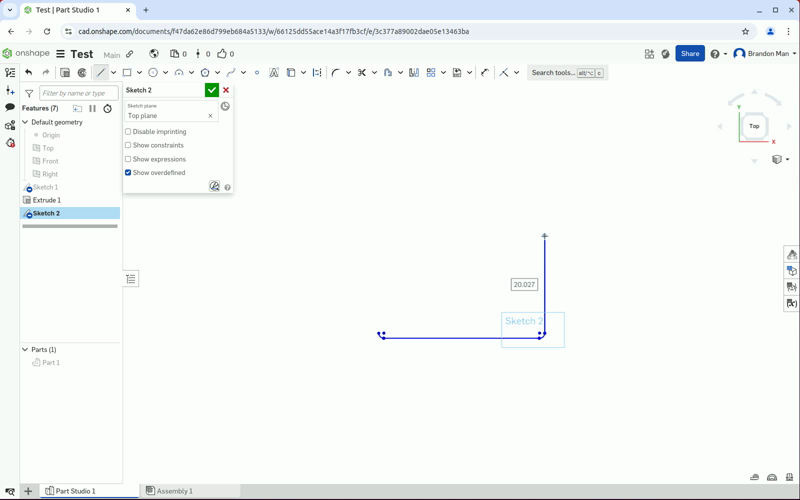
key(a)
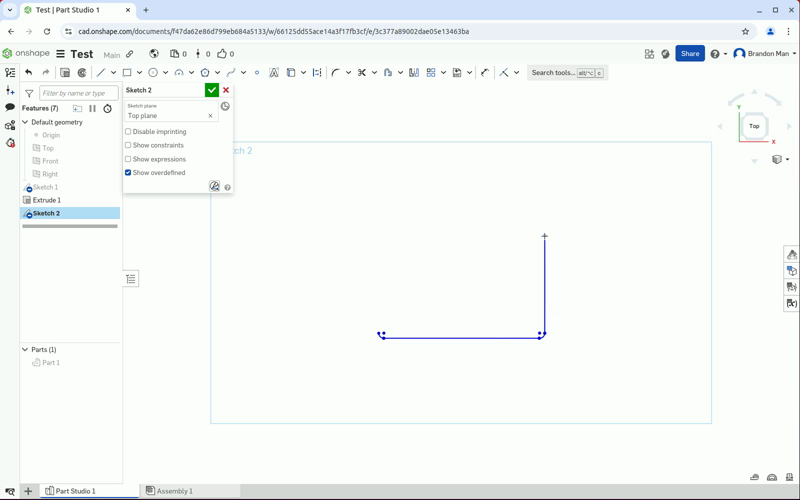
mouse_move(544, 235)
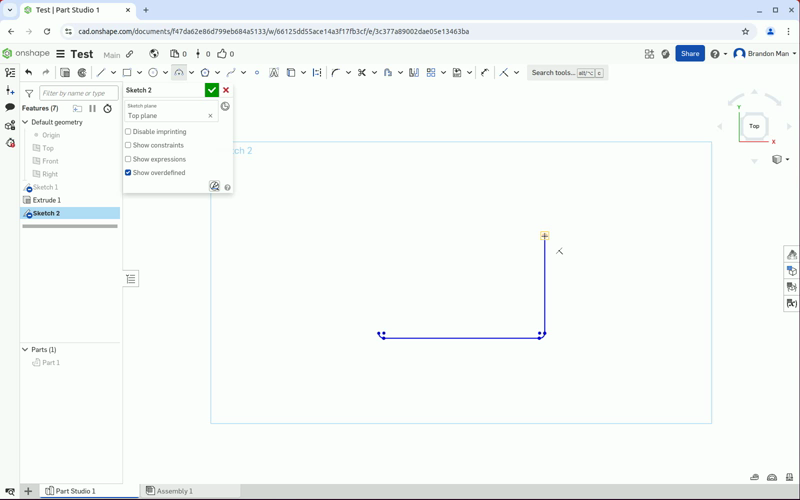
click(544, 235)
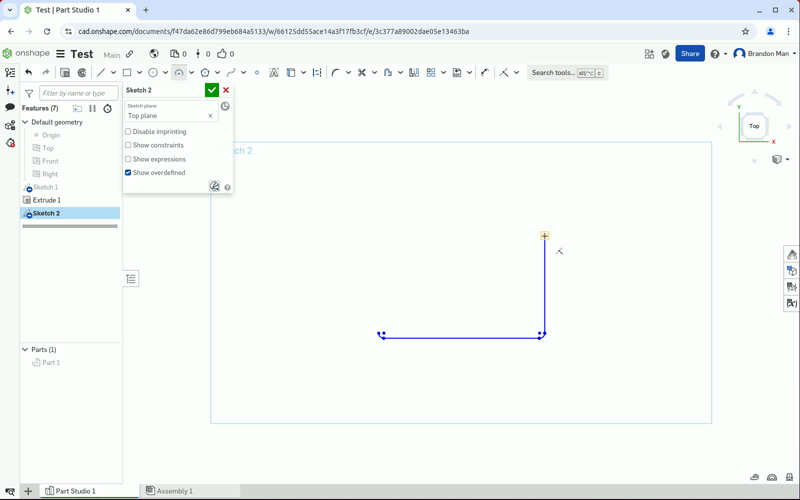
key_down(shift)
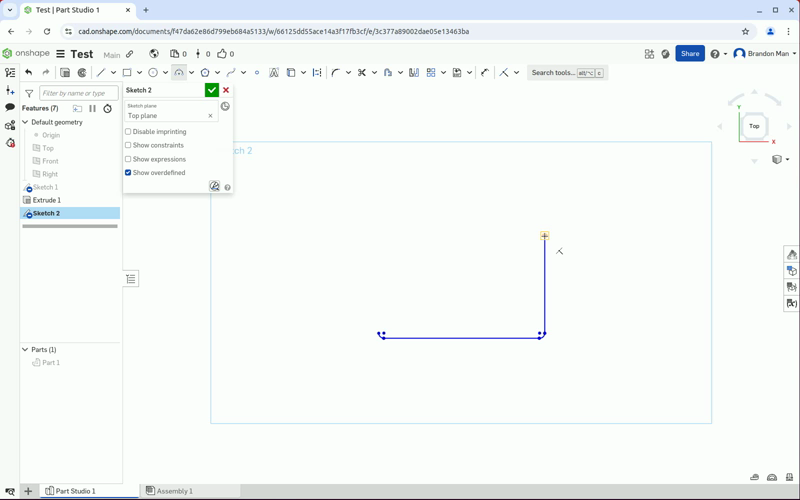
mouse_move(539, 228)
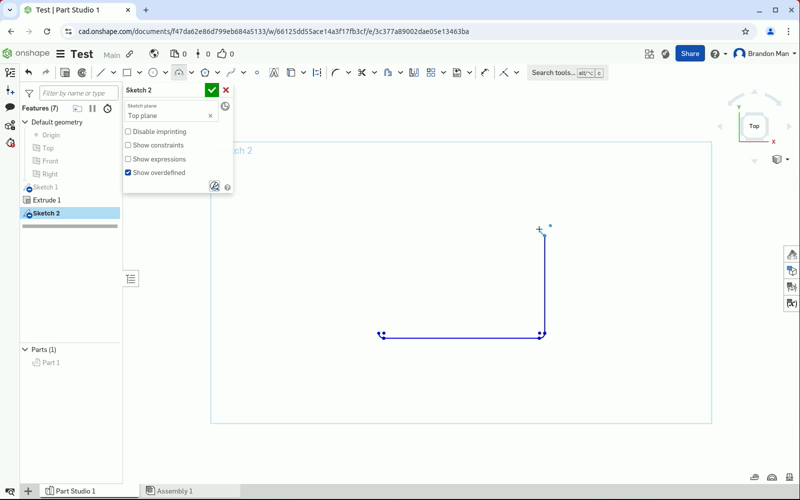
click(539, 228)
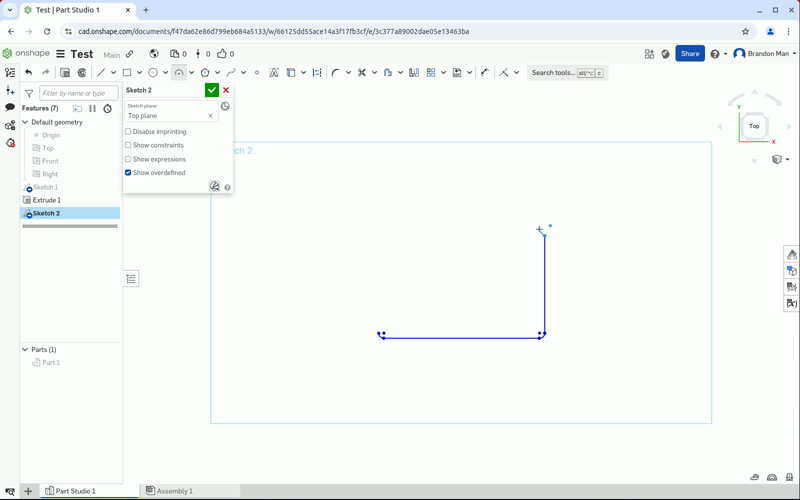
mouse_move(543, 231)
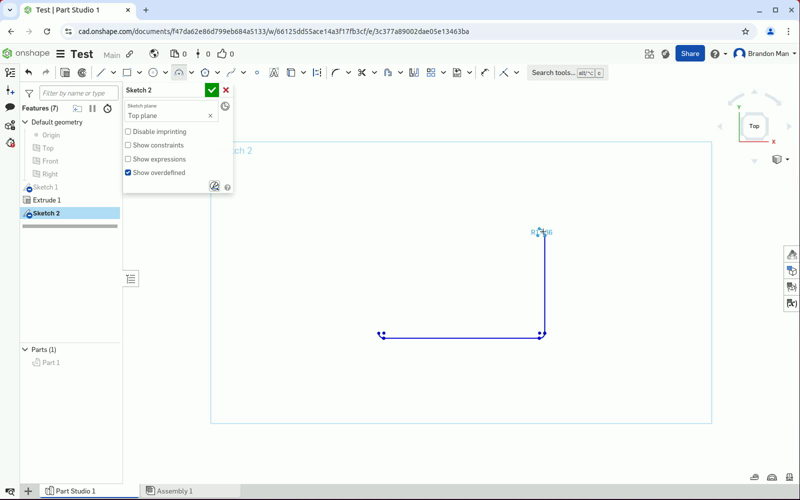
click(543, 231)
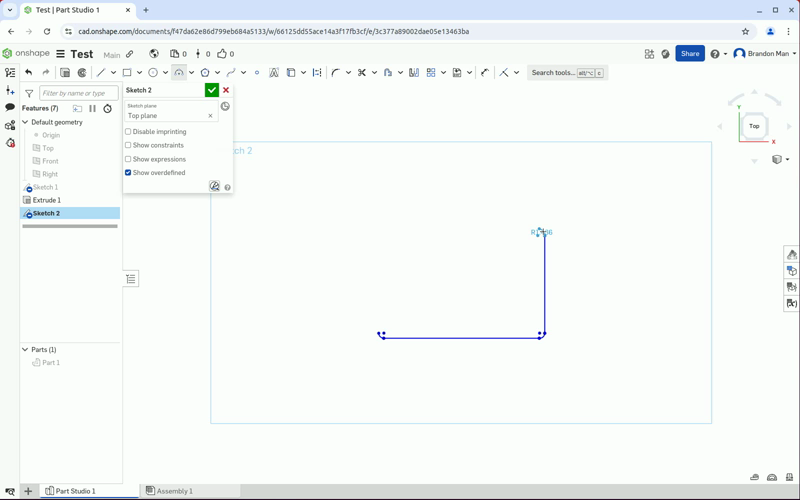
key_up(shift)
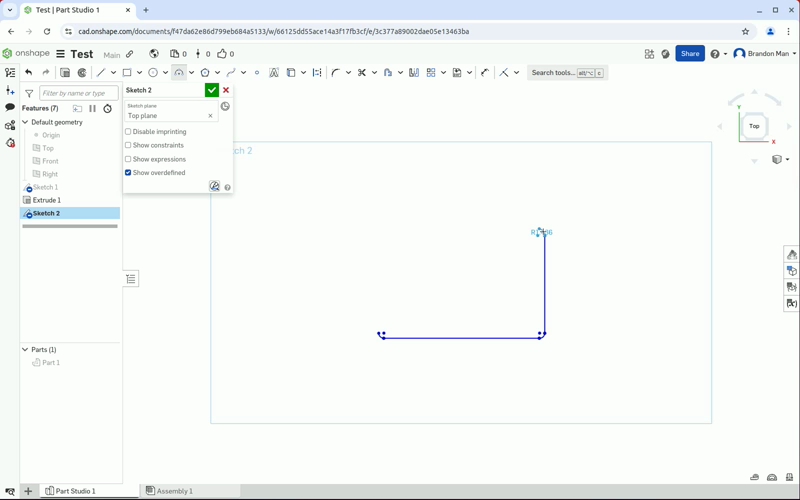
key(esc)
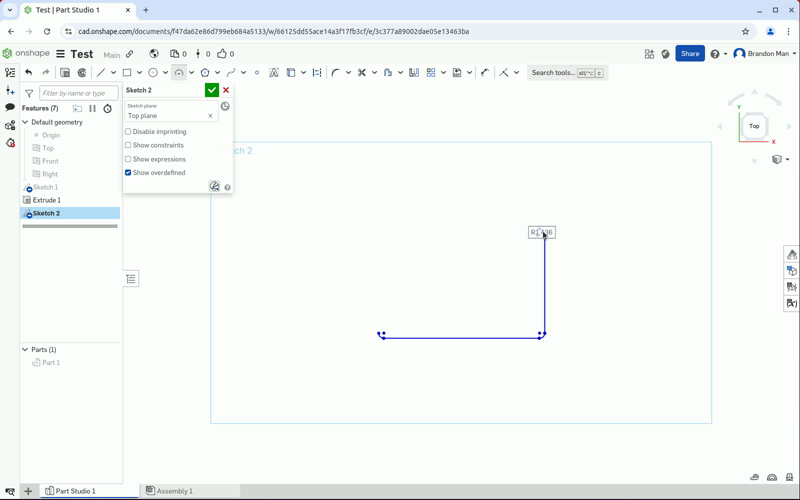
key(l)
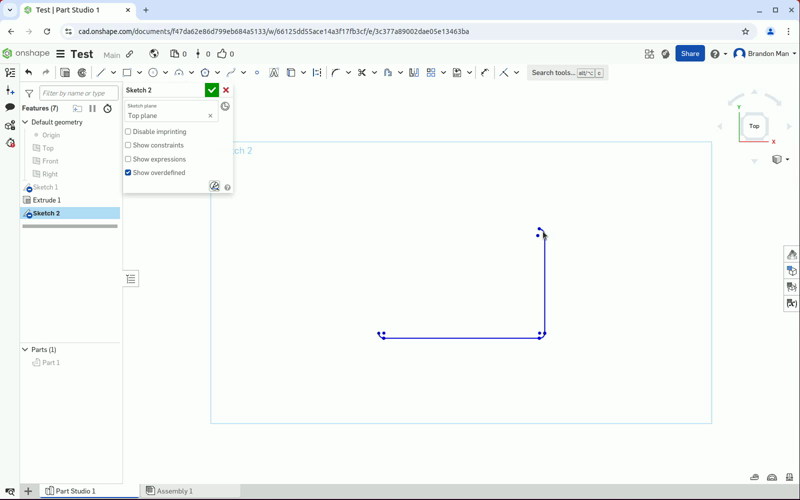
mouse_move(539, 228)
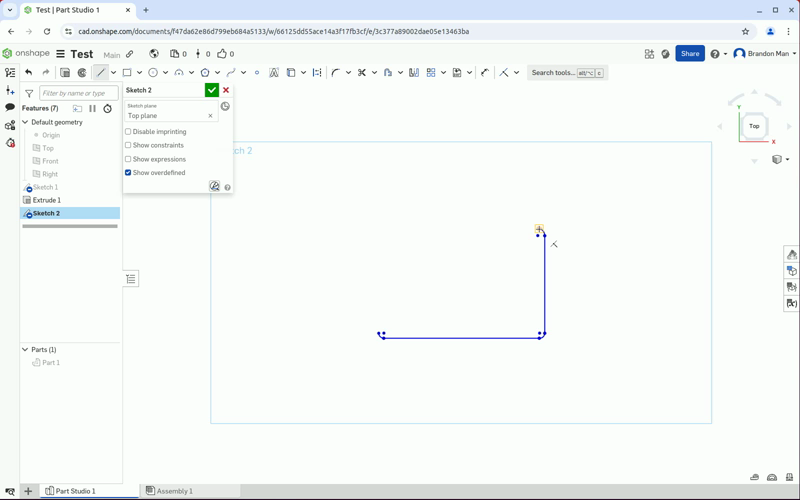
click(539, 228)
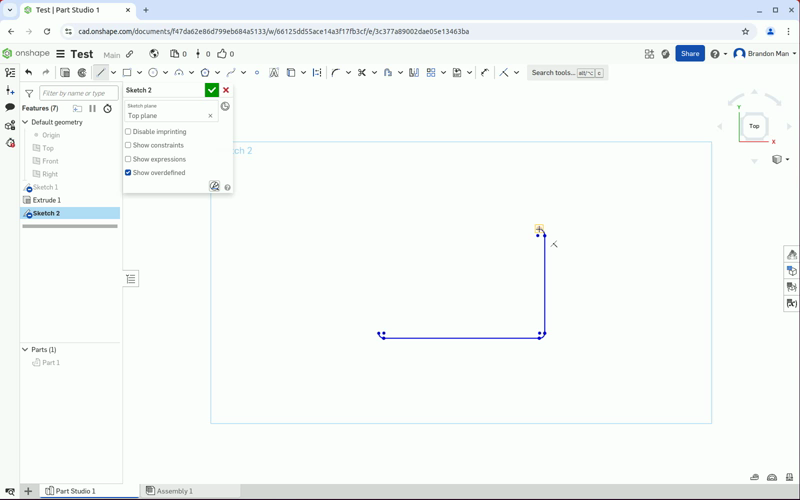
key_down(shift)
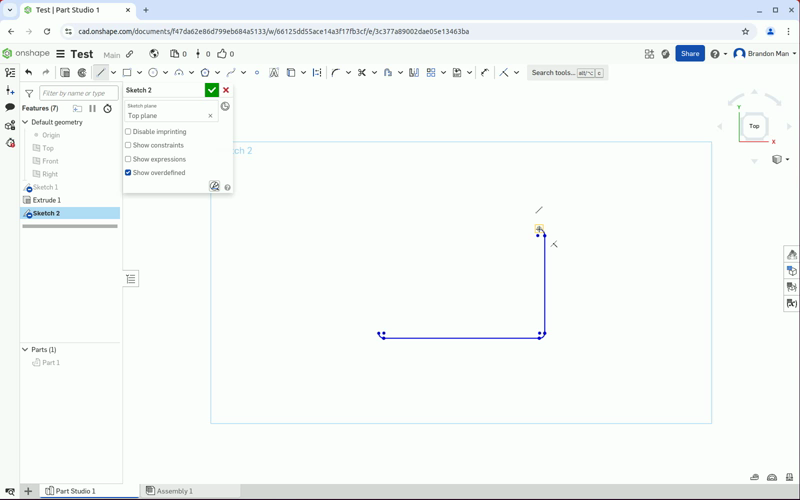
mouse_move(383, 228)
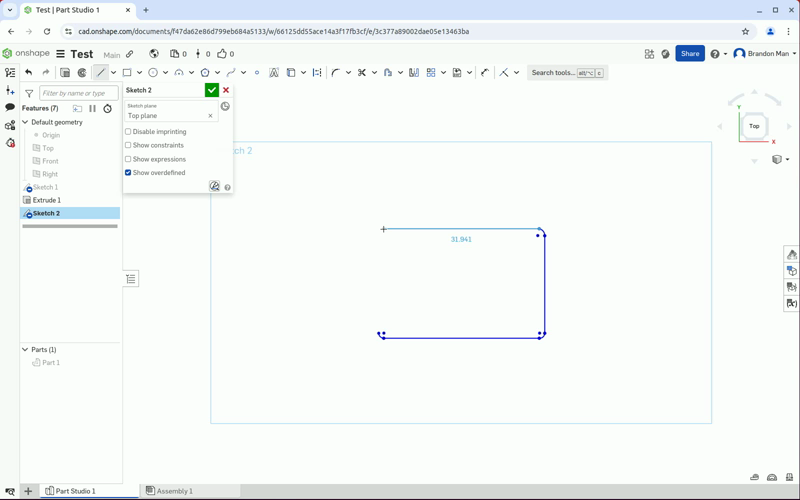
click(383, 228)
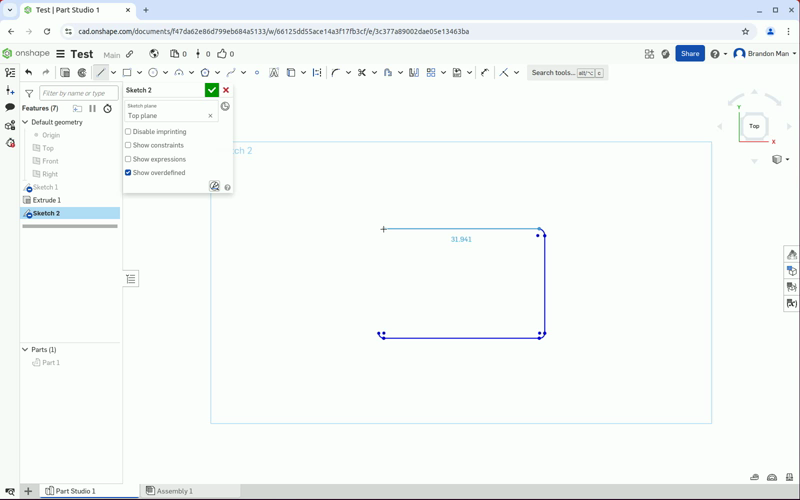
key_up(shift)
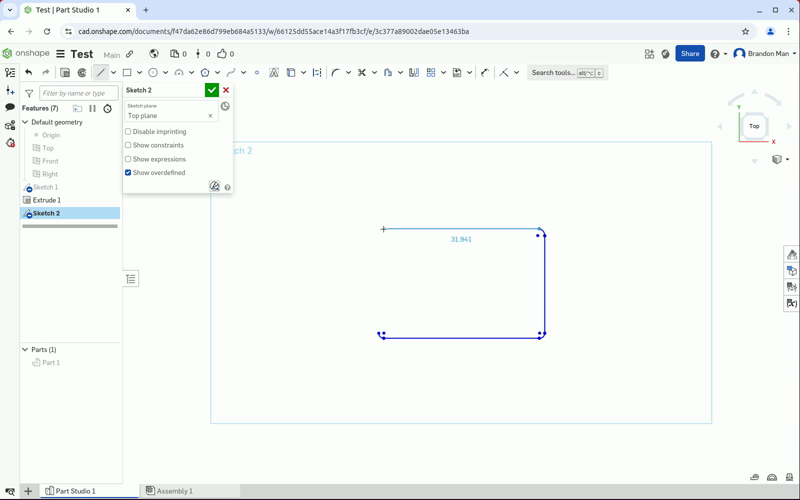
key(esc)
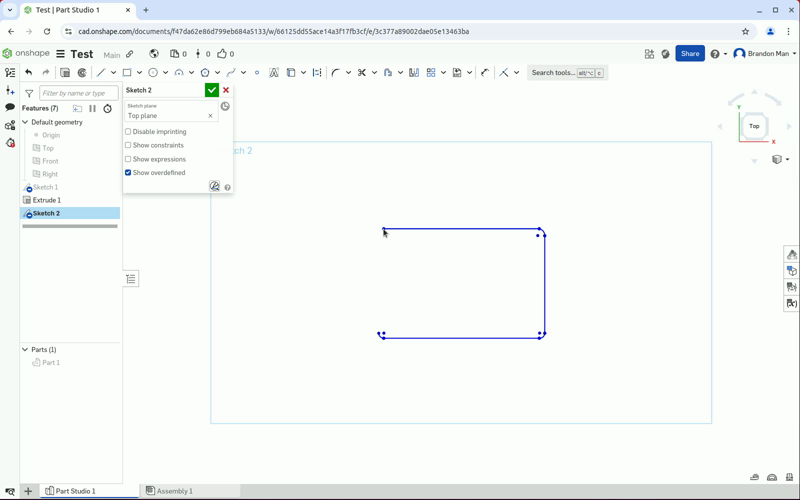
key(a)
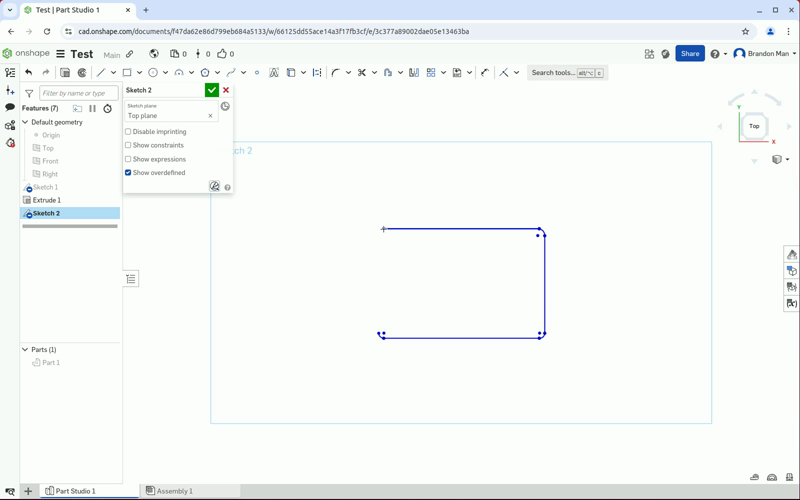
mouse_move(383, 228)
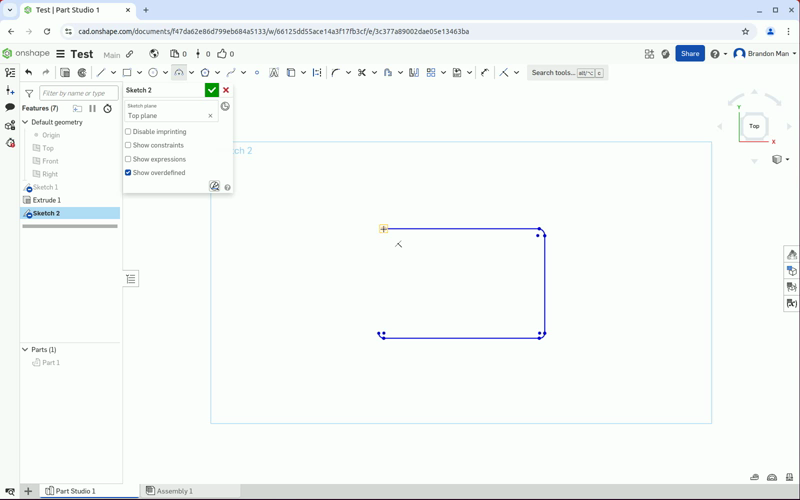
click(383, 228)
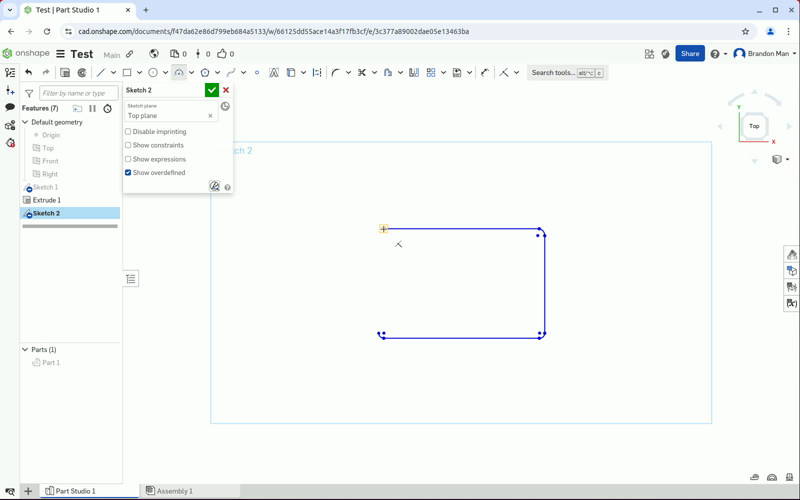
key_down(shift)
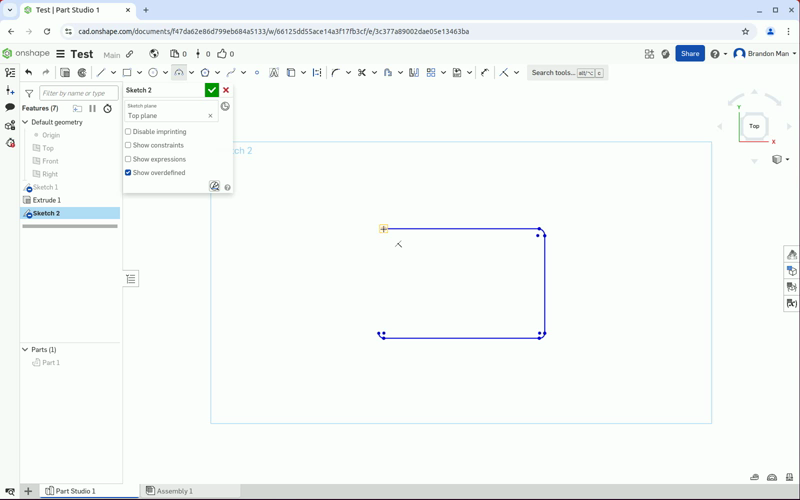
mouse_move(378, 235)
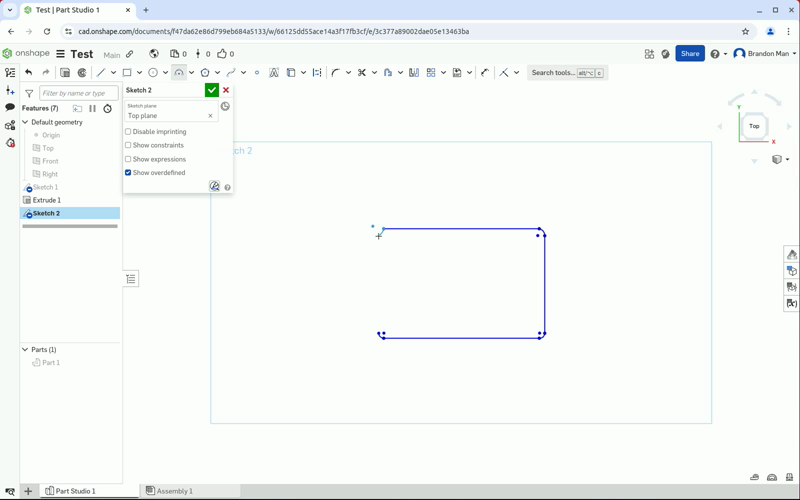
click(378, 235)
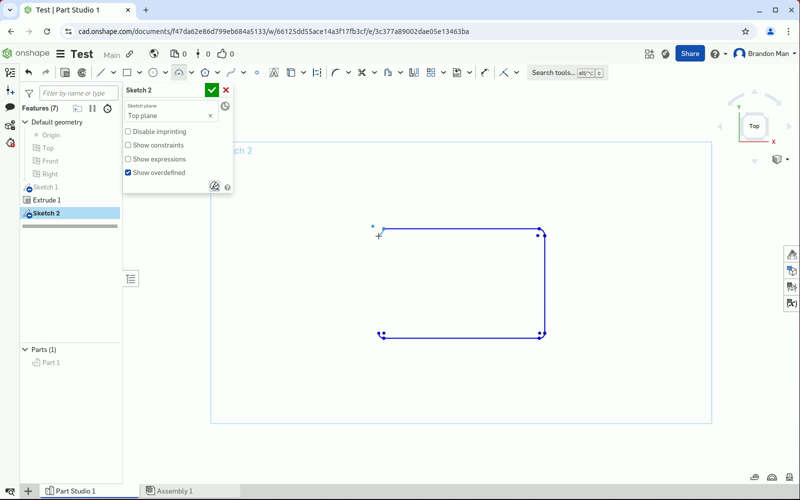
mouse_move(379, 231)
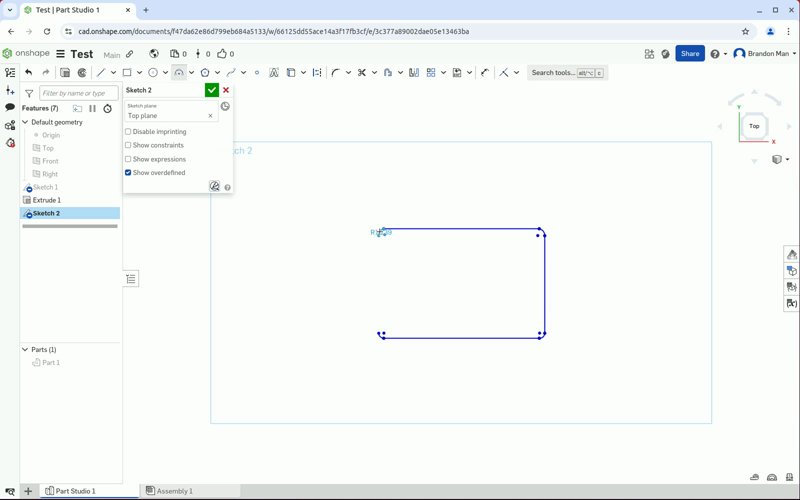
click(379, 231)
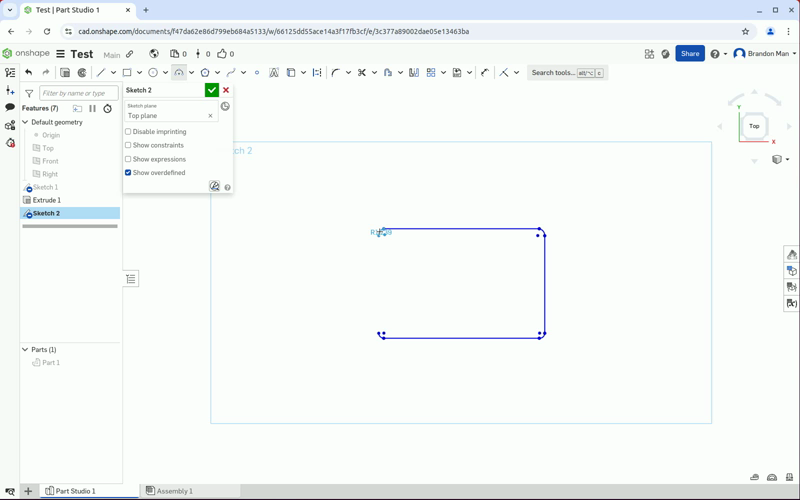
key_up(shift)
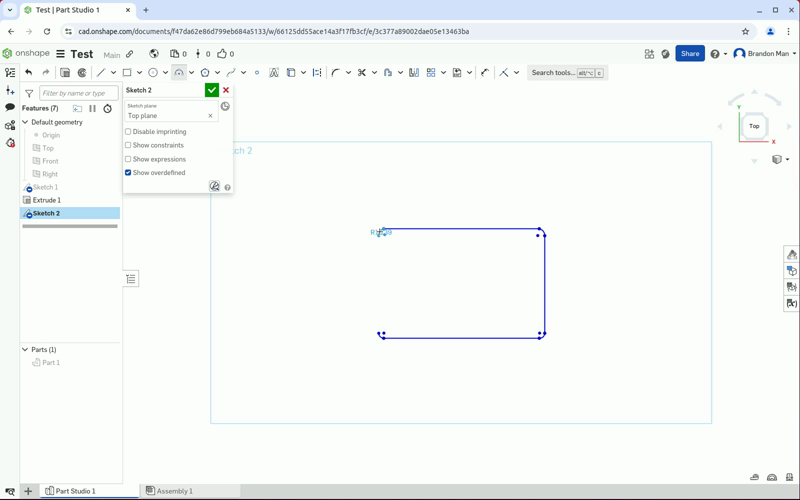
key(esc)
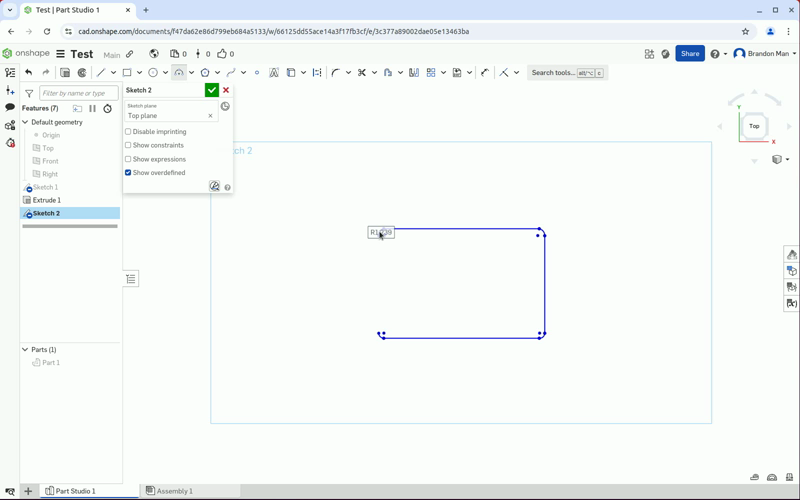
key(l)
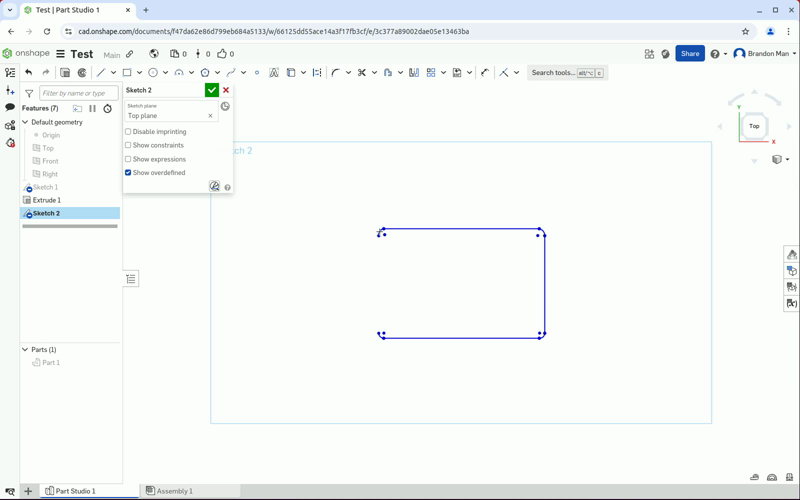
mouse_move(378, 235)
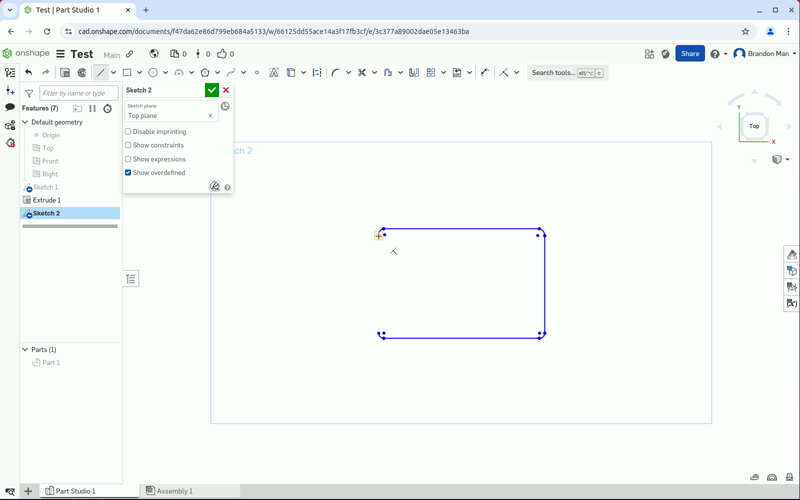
click(378, 235)
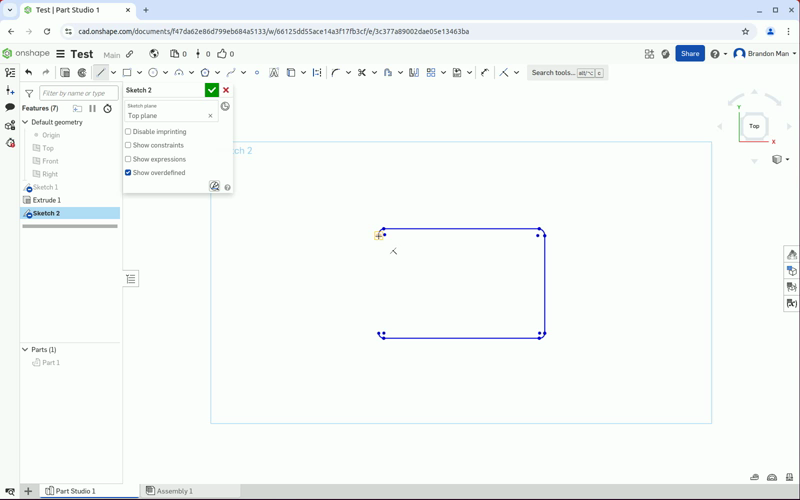
key_down(shift)
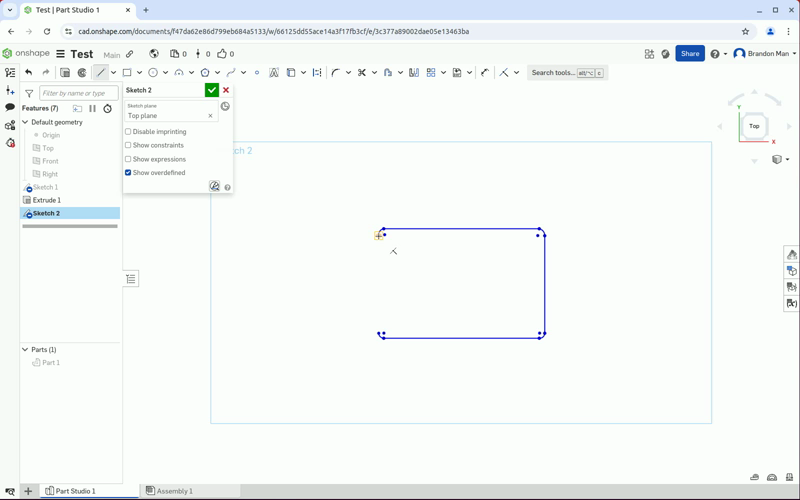
mouse_move(378, 333)
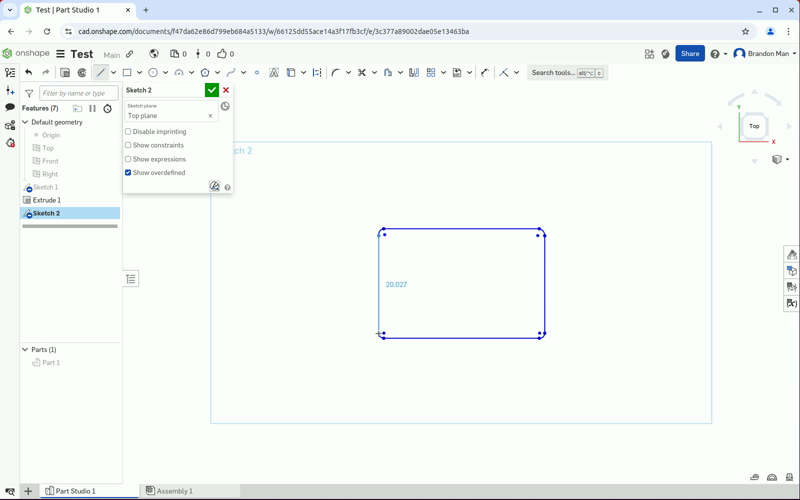
scroll(6)
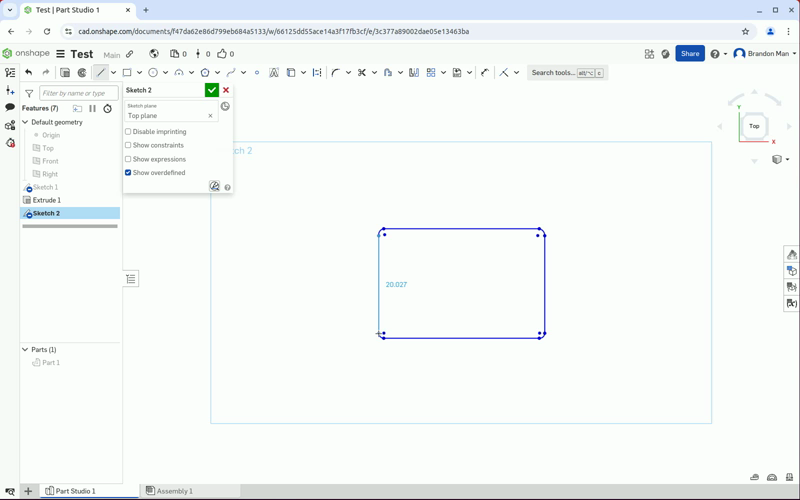
scroll(6)
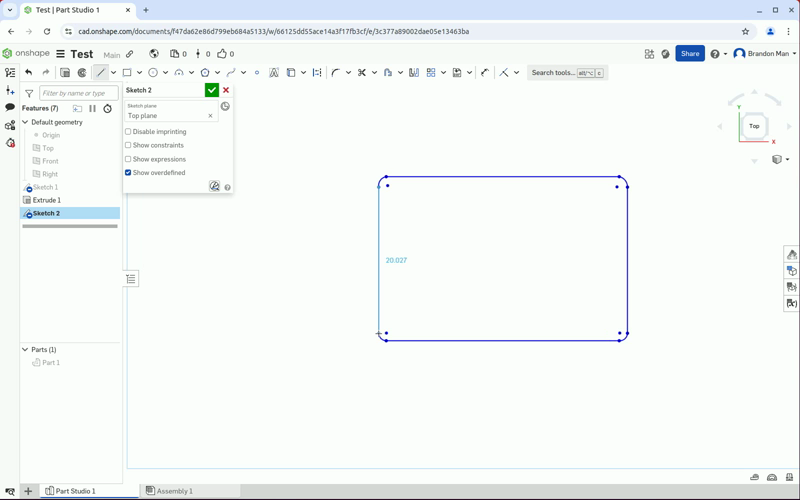
scroll(6)
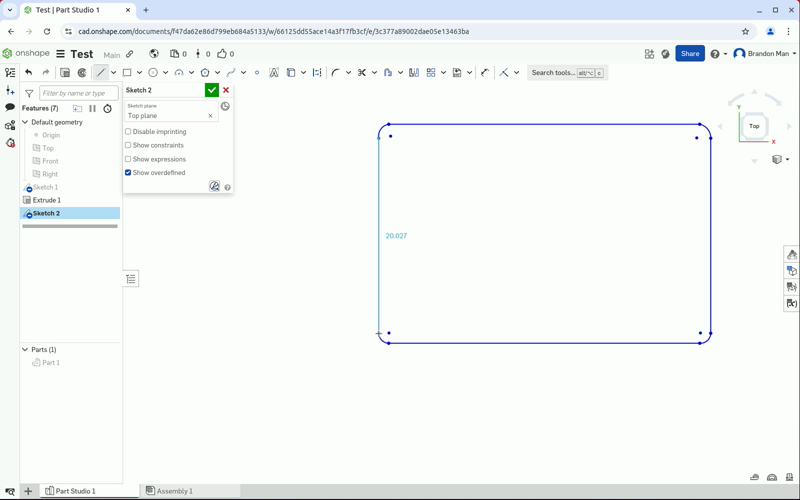
scroll(6)
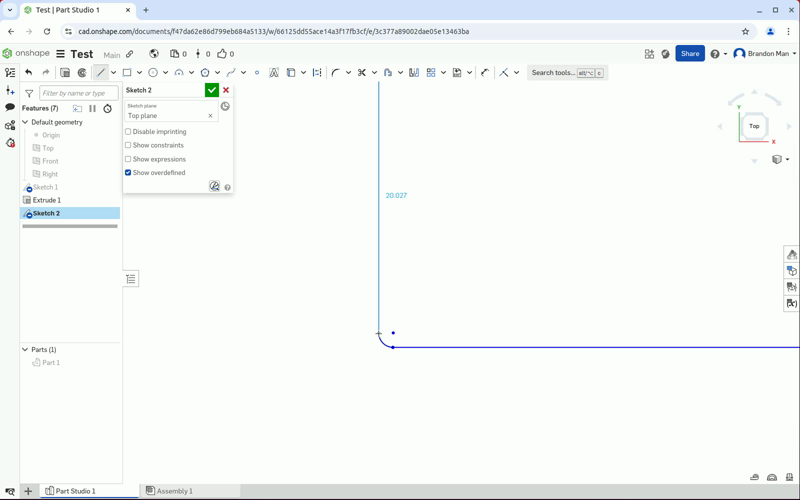
scroll(6)
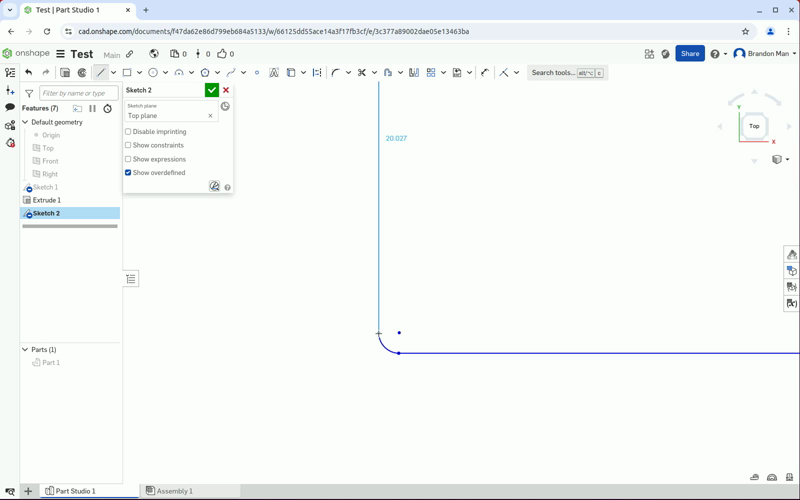
scroll(6)
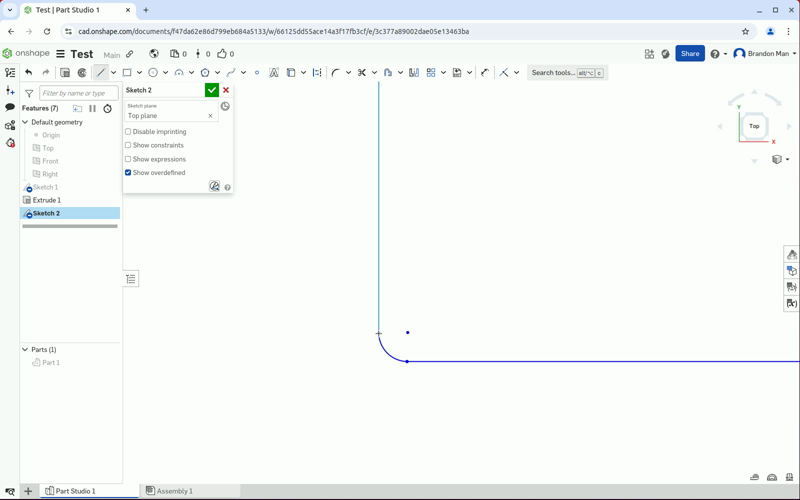
scroll(6)
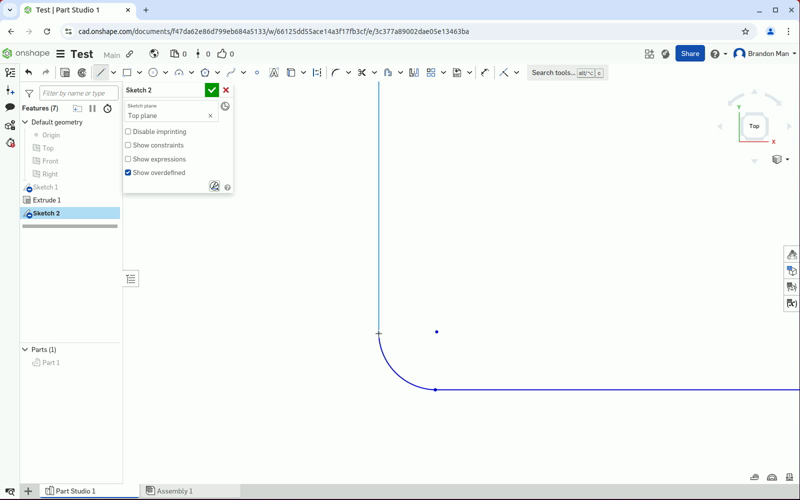
key_up(shift)
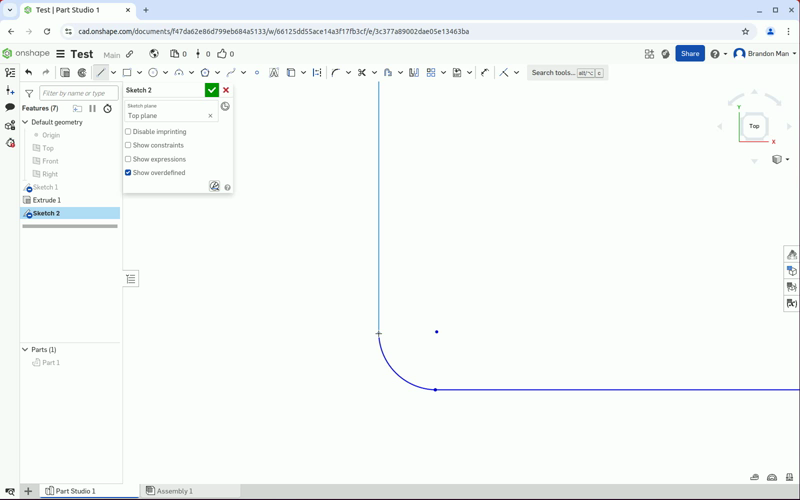
click(378, 333)
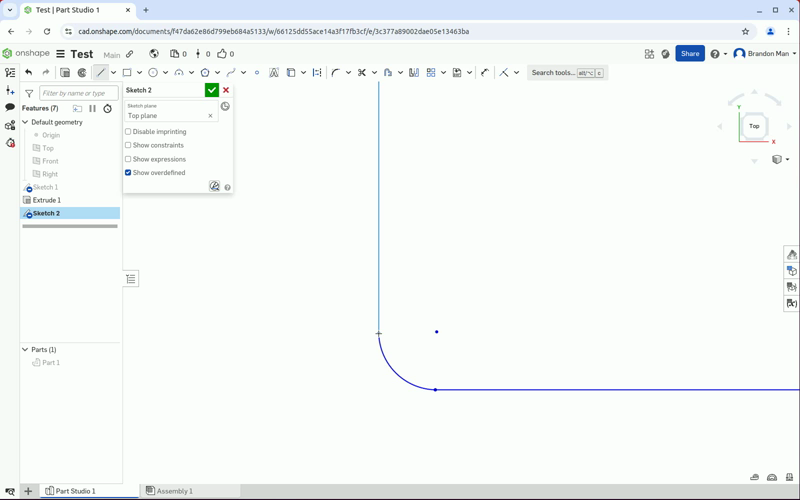
scroll(-6)
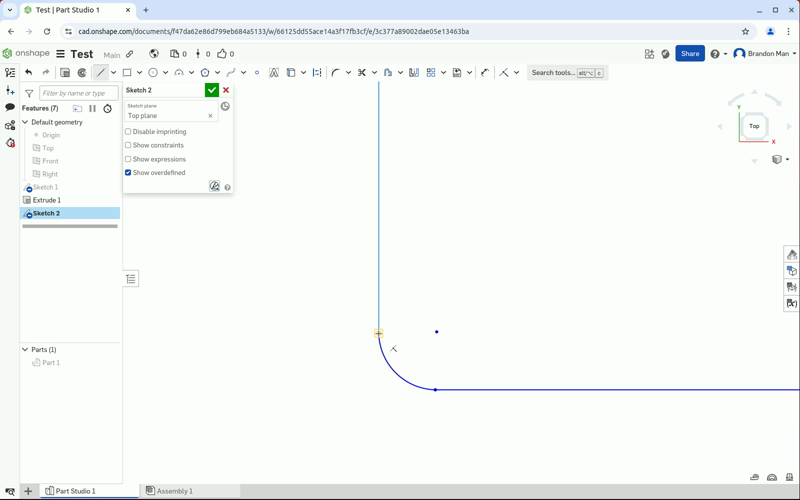
scroll(-6)
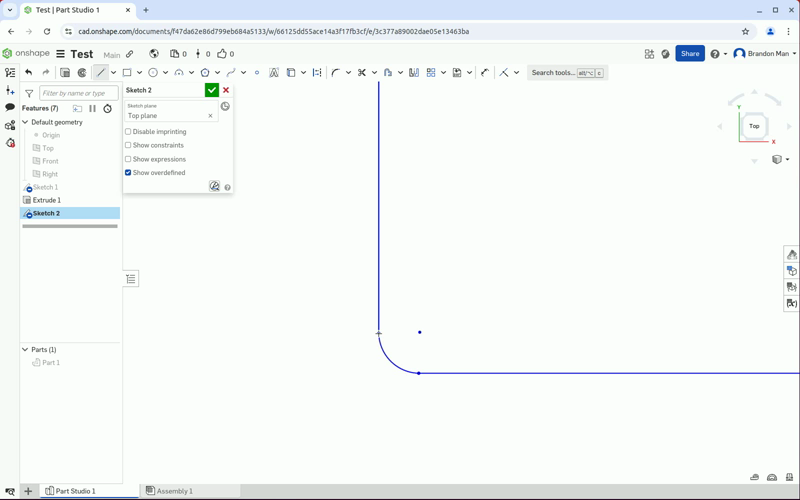
scroll(-6)
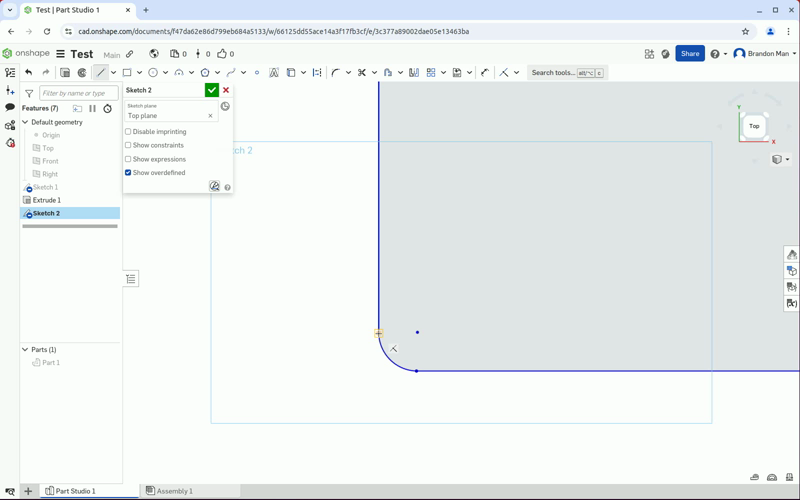
scroll(-6)
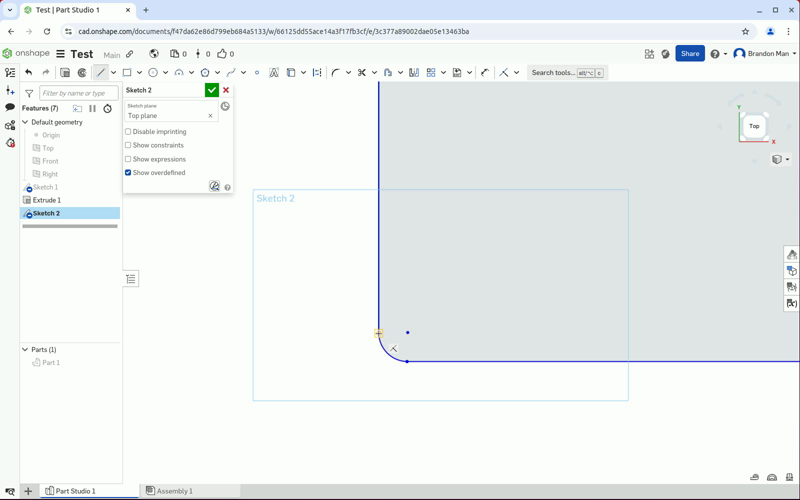
scroll(-6)
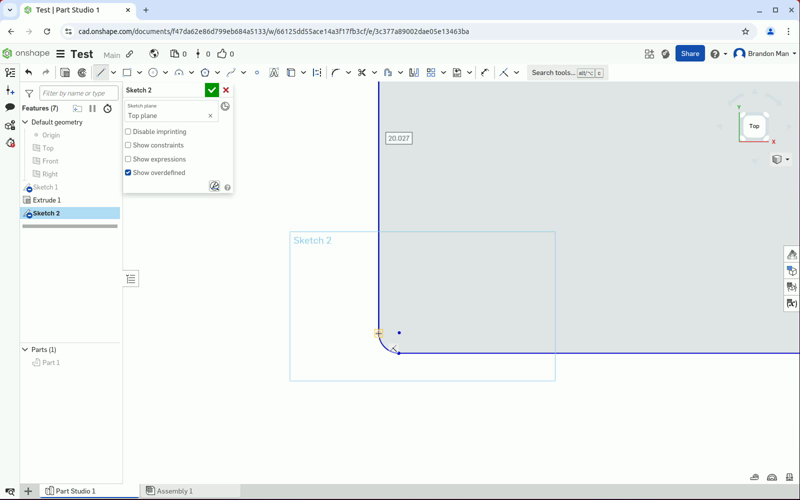
scroll(-6)
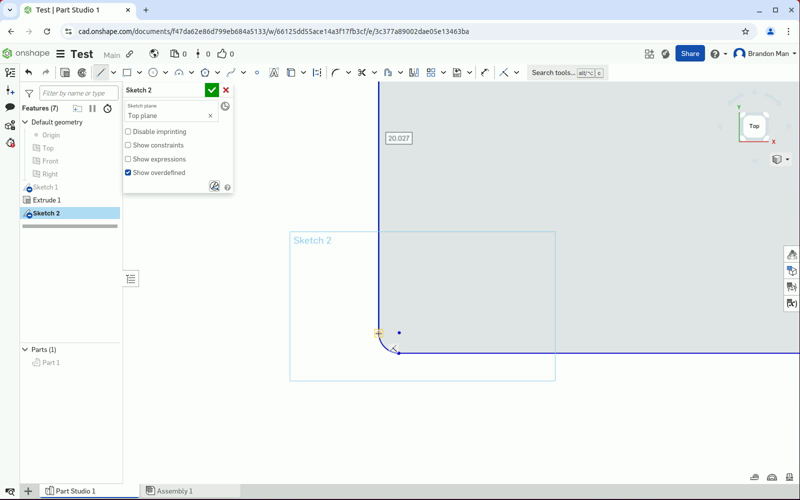
scroll(-6)
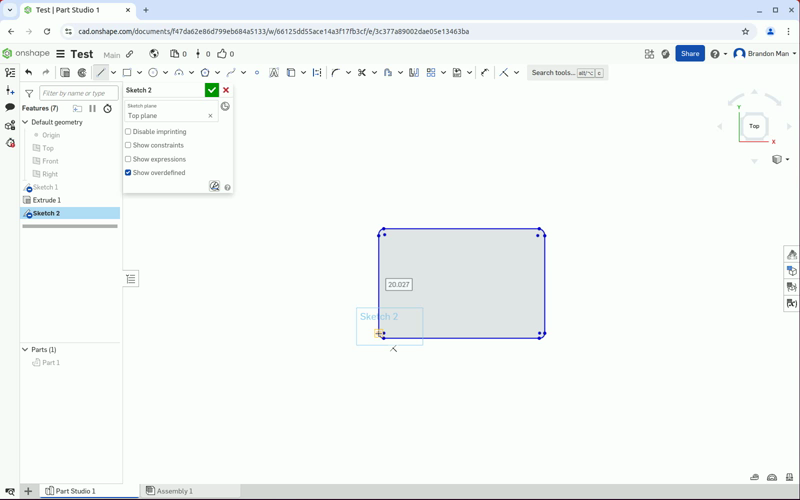
key(esc)
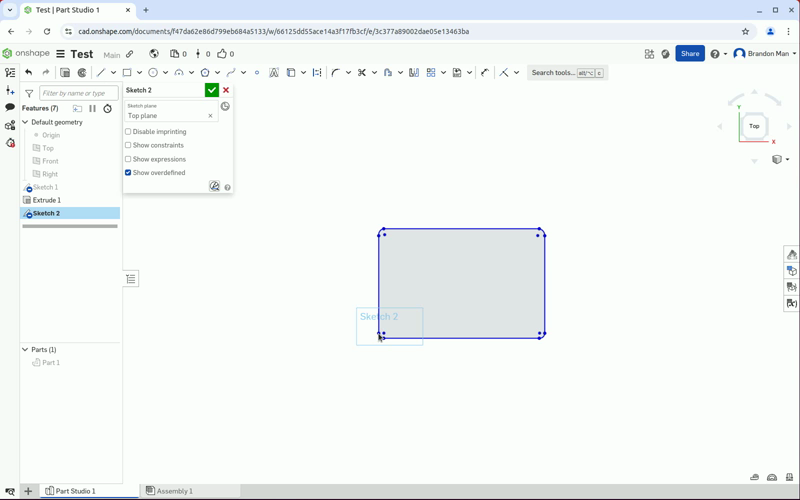
mouse_move(496, 275)
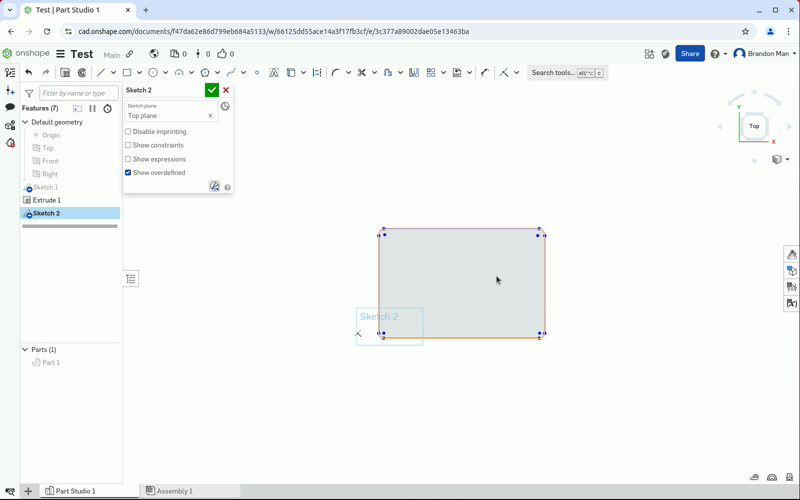
click(496, 275)
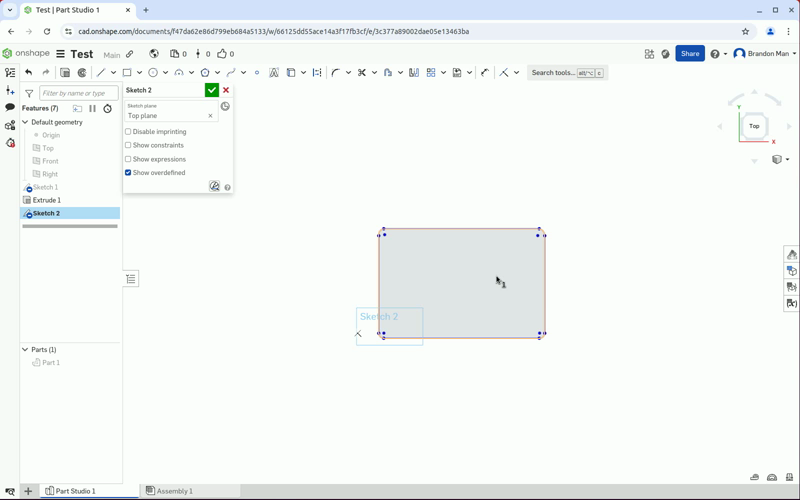
mouse_move(73, 352)
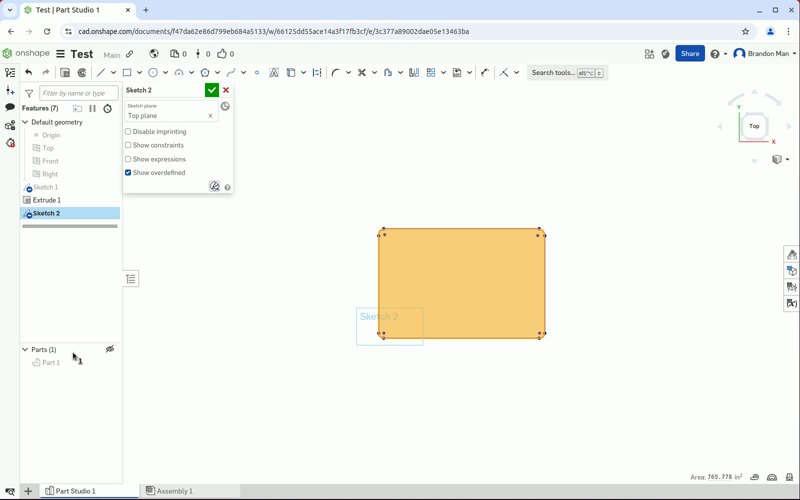
key(shift+y)
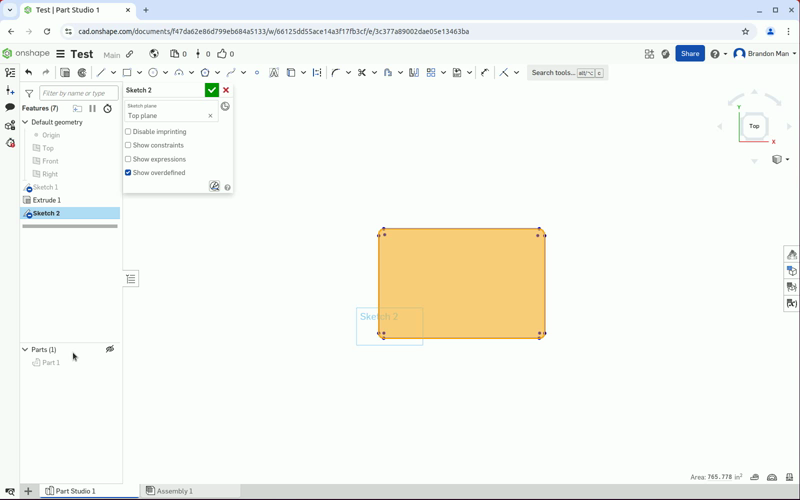
key(shift+e)
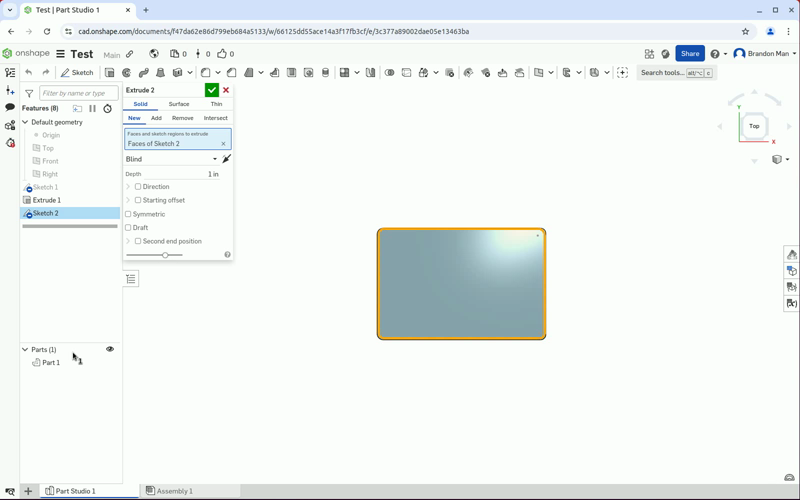
mouse_move(143, 106)
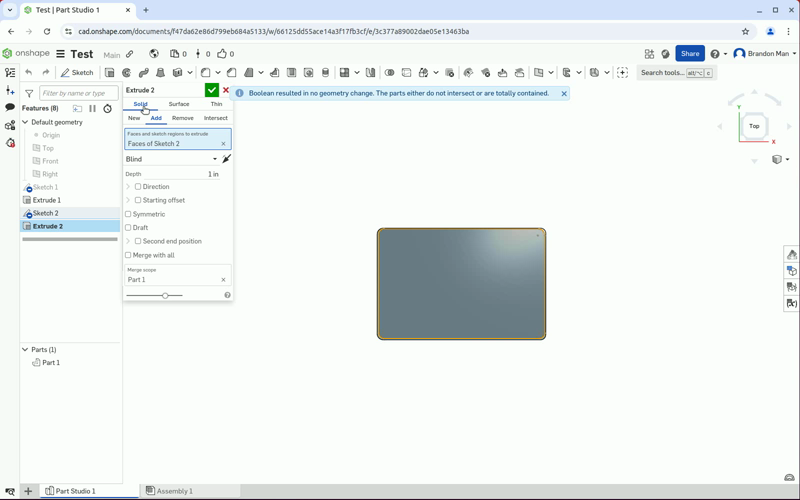
click(143, 106)
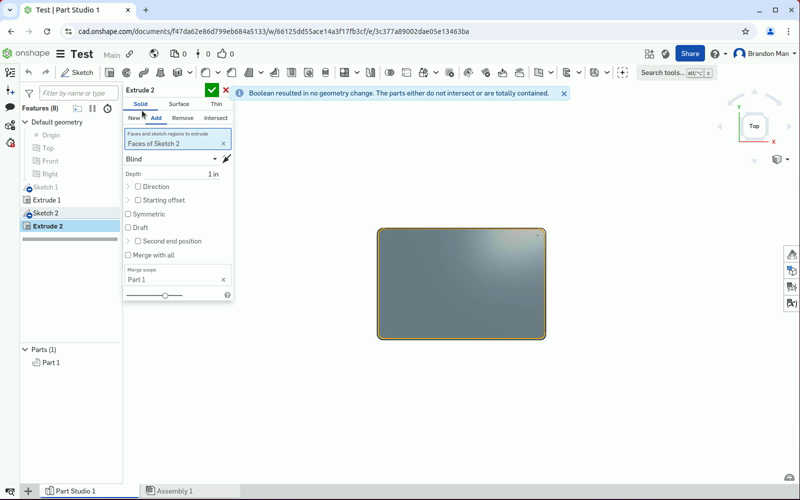
mouse_move(137, 120)
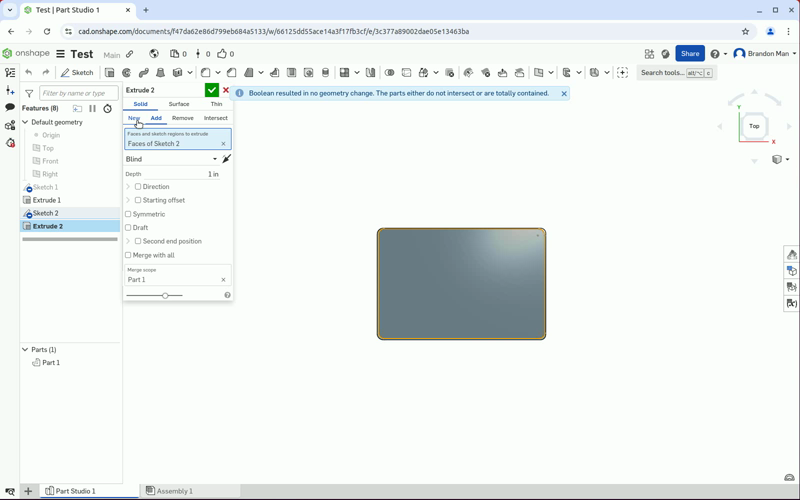
click(137, 120)
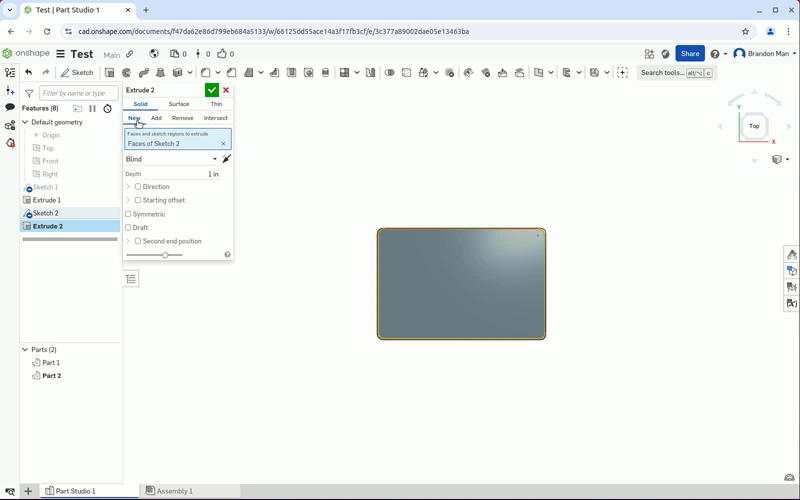
key(tab, 4)
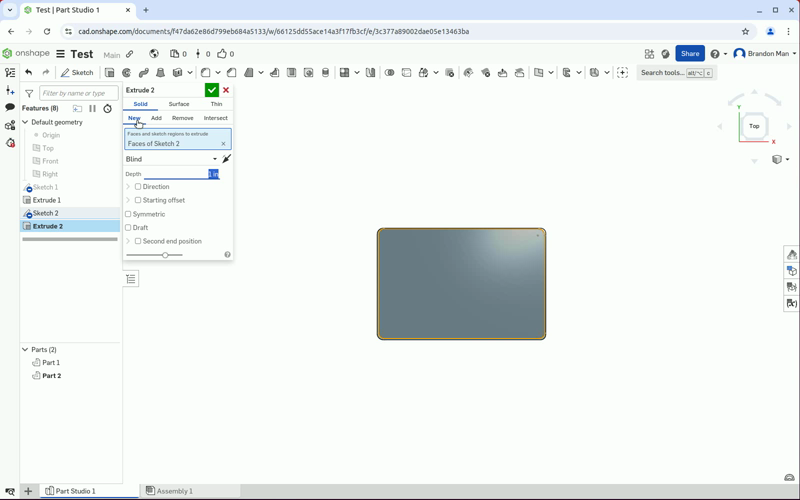
text(0.481)
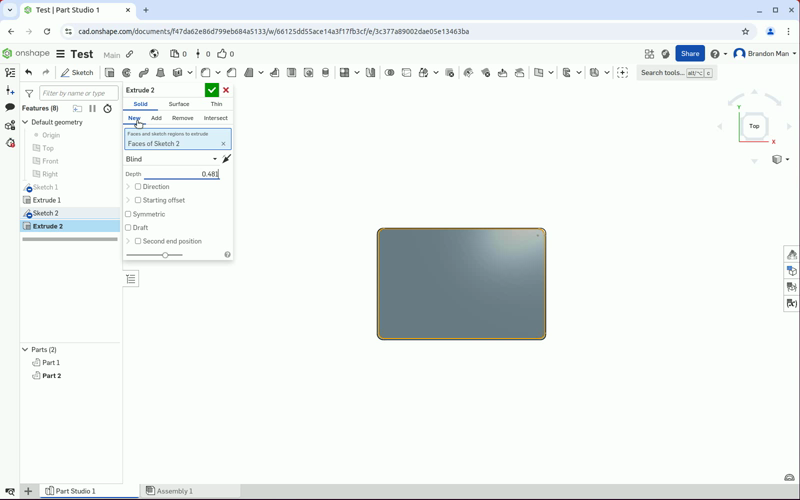
key(enter)
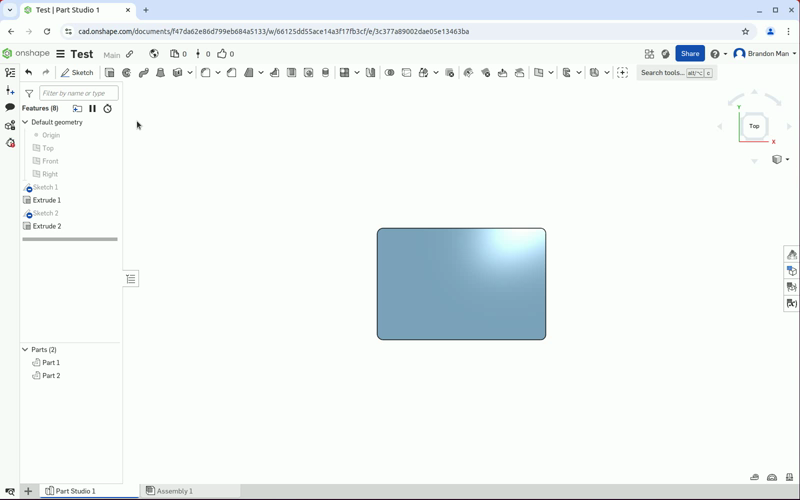
key(shift+h)
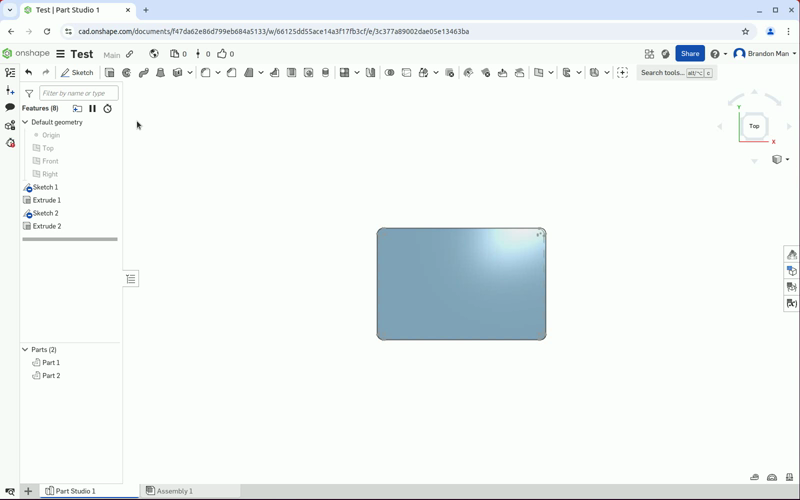
key(shift+h)
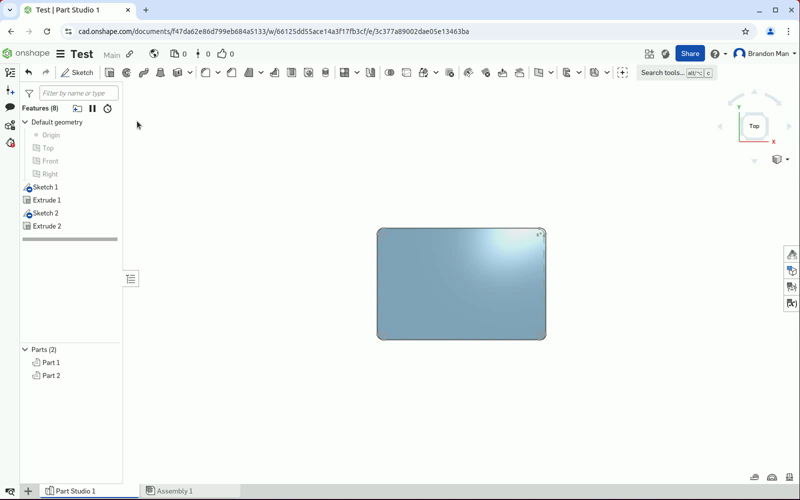
key(shift+7)
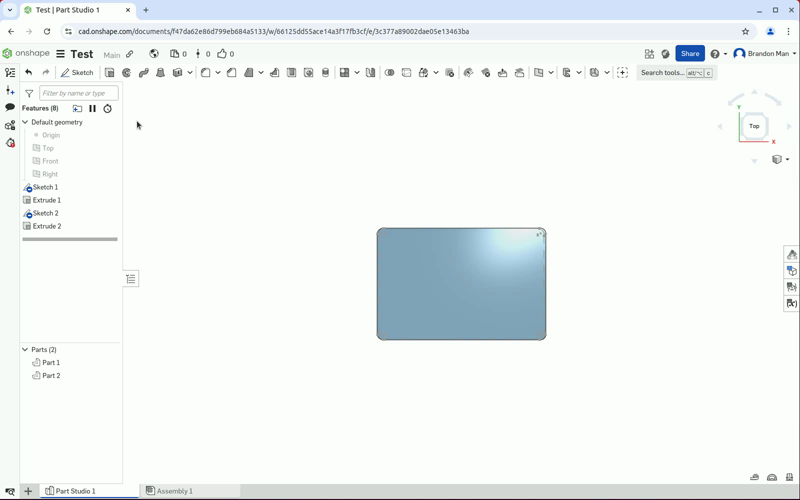
key(up, 3)
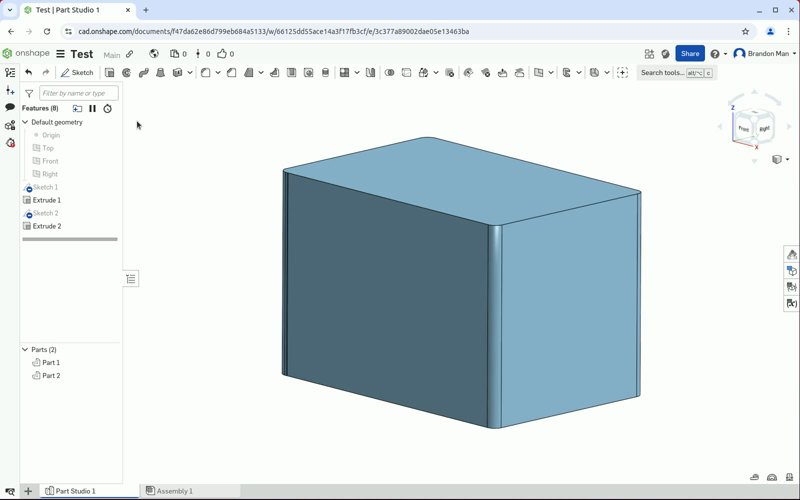
key(left, 3)
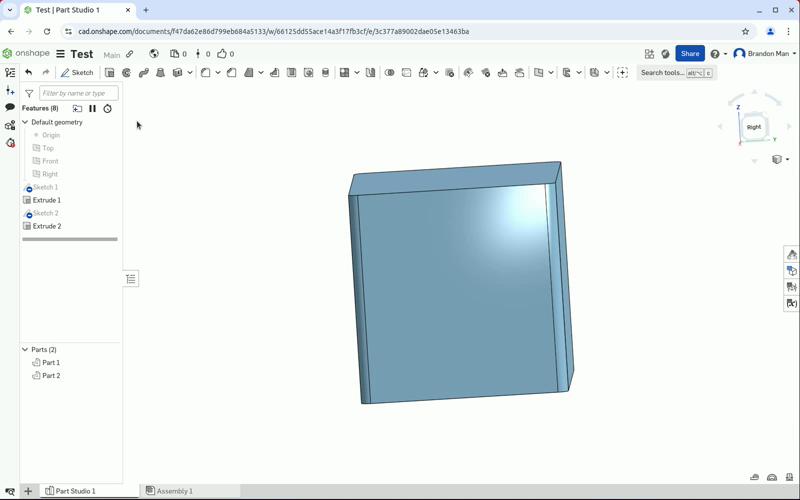
key(right, 3)
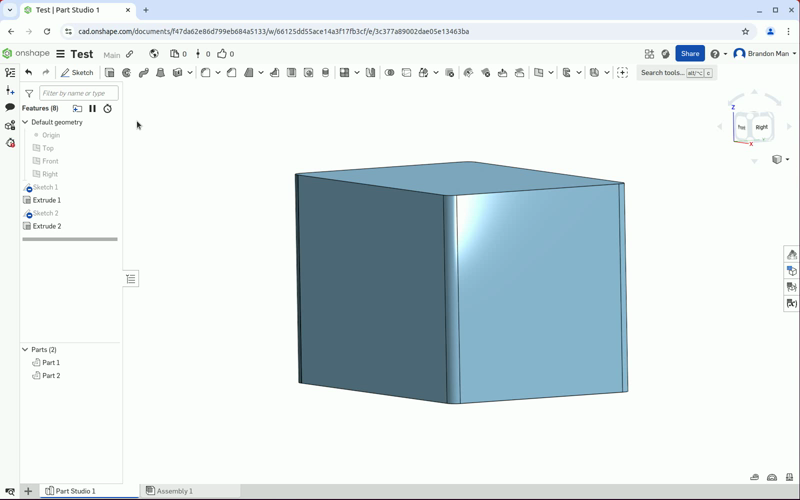
key(down, 3)
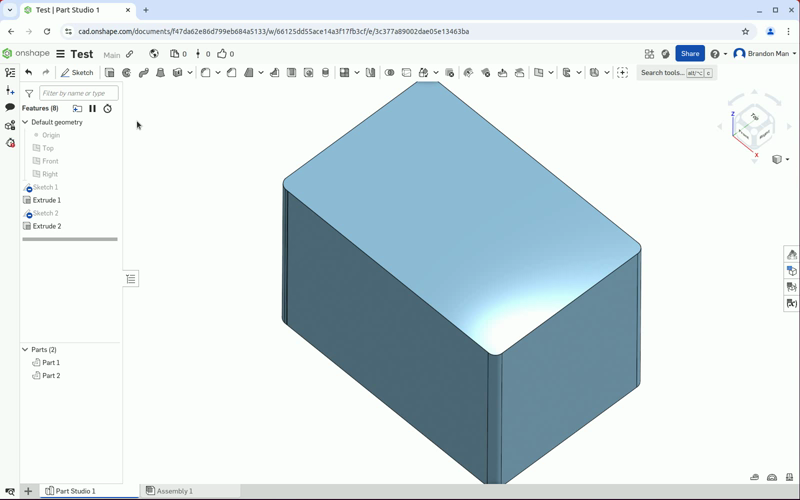
mouse_move(73, 189)
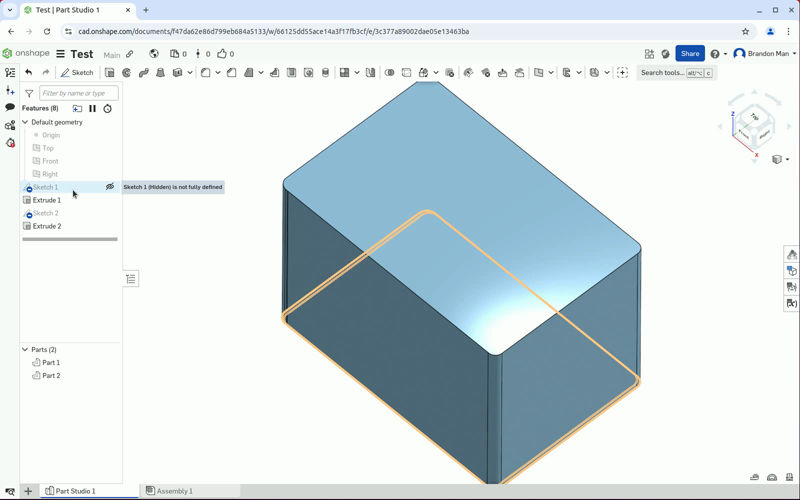
click(73, 189)